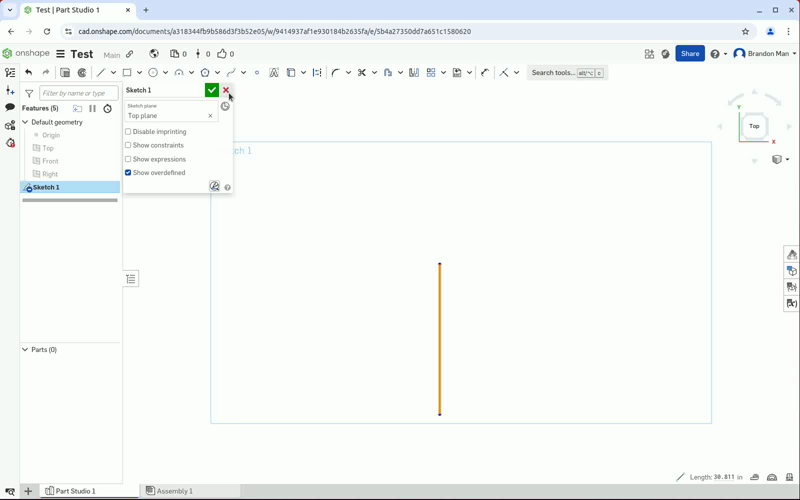
key(shift+h)
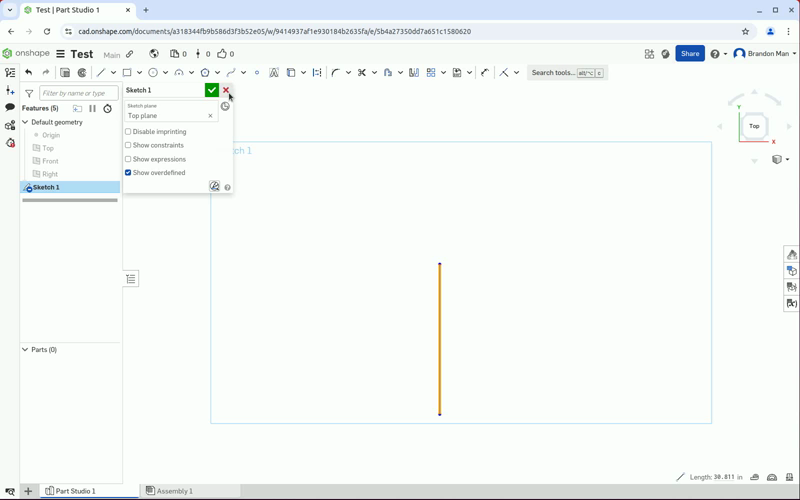
key(shift+s)
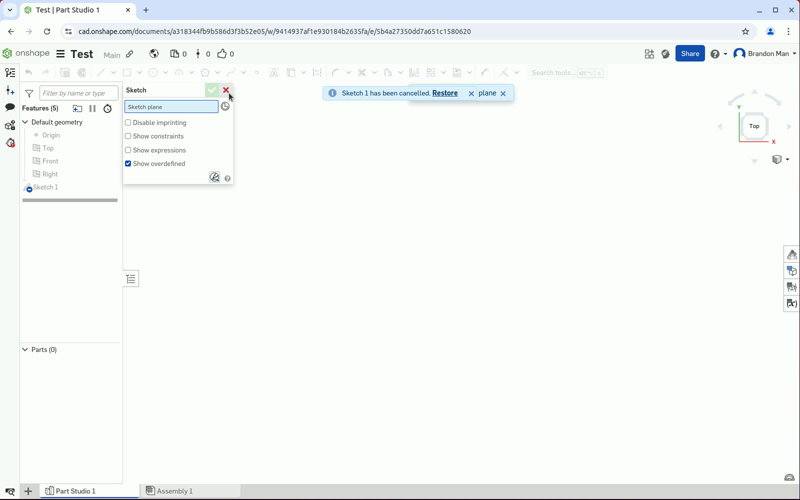
mouse_move(73, 150)
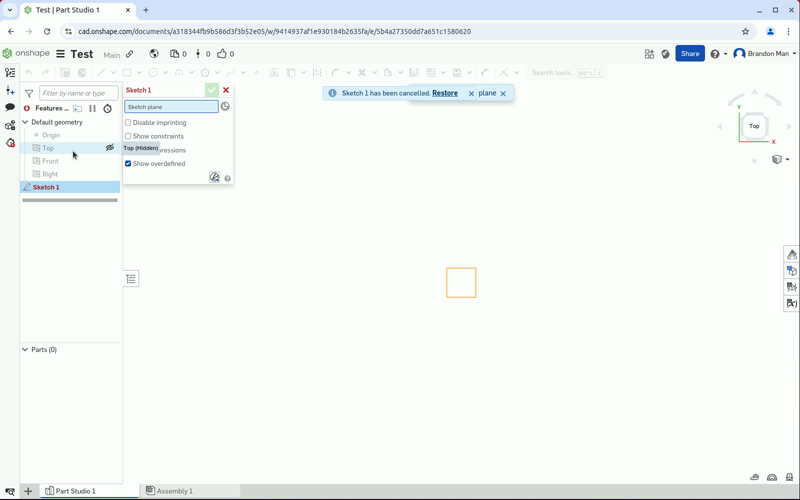
click(73, 150)
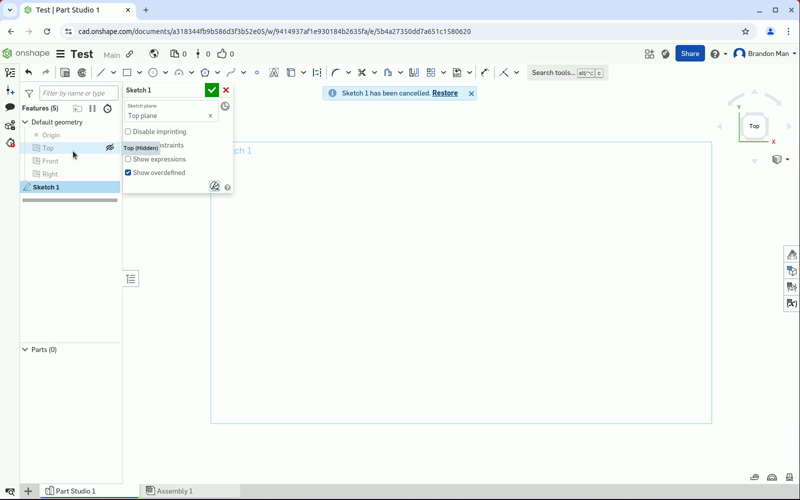
mouse_move(73, 352)
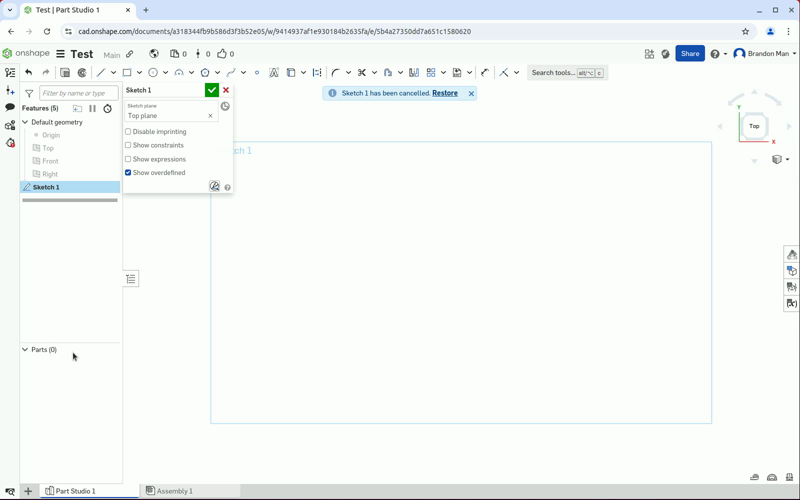
key(y)
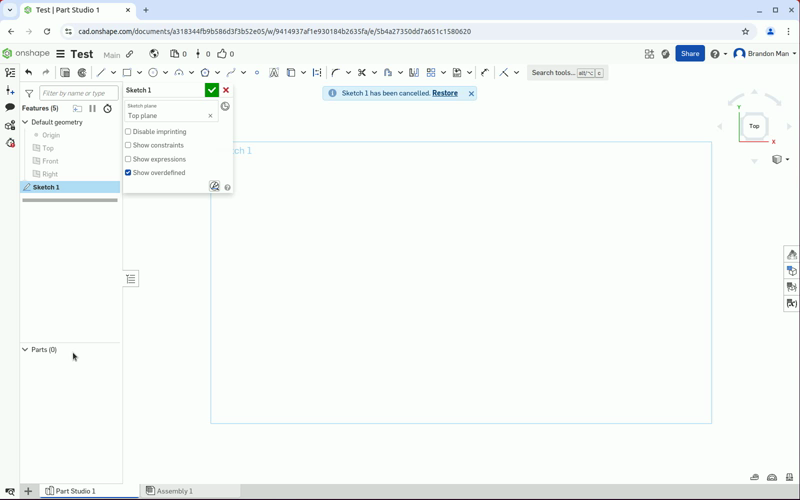
key(l)
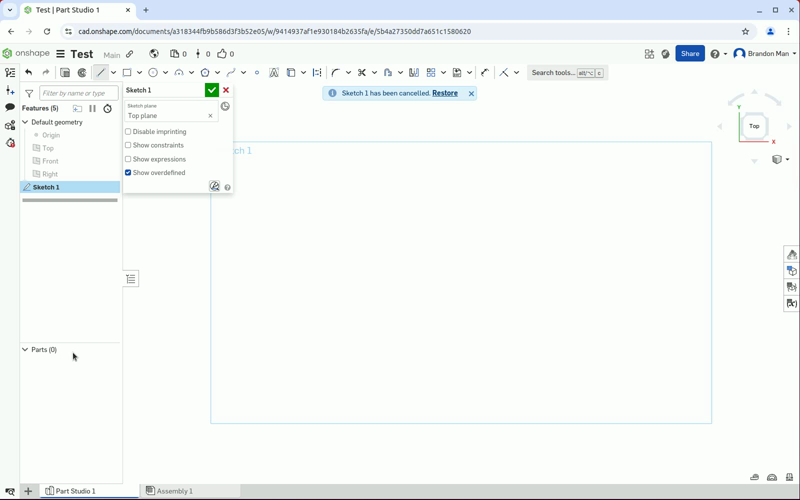
key_down(shift)
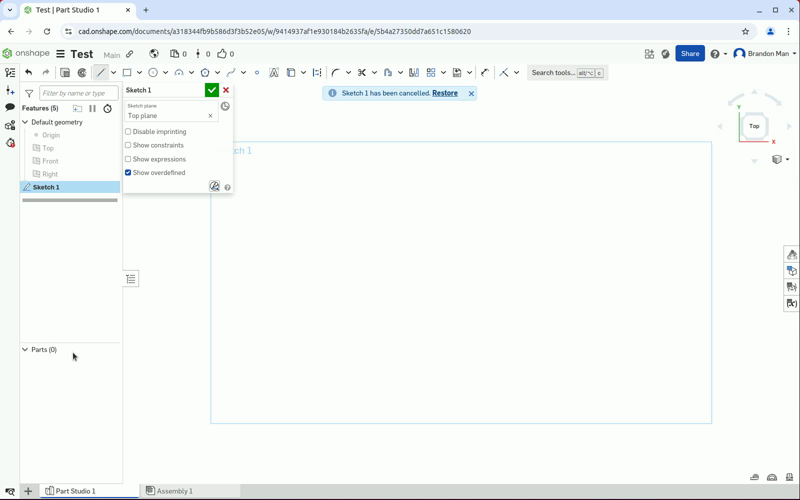
mouse_move(459, 284)
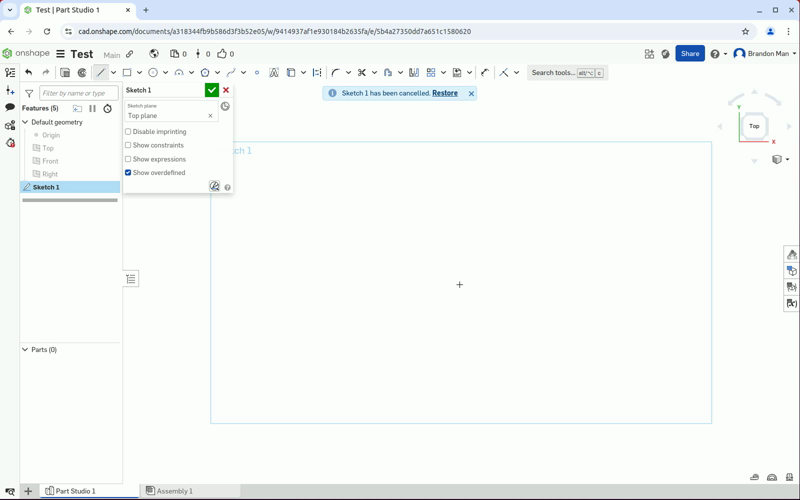
click(459, 284)
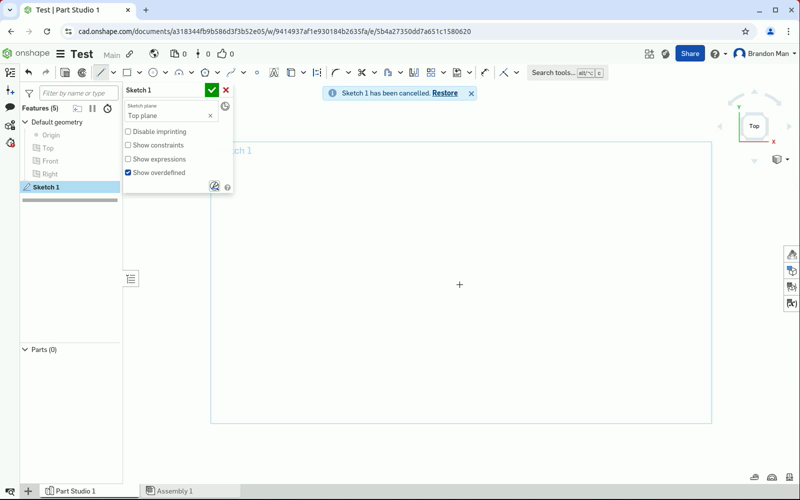
key_up(shift)
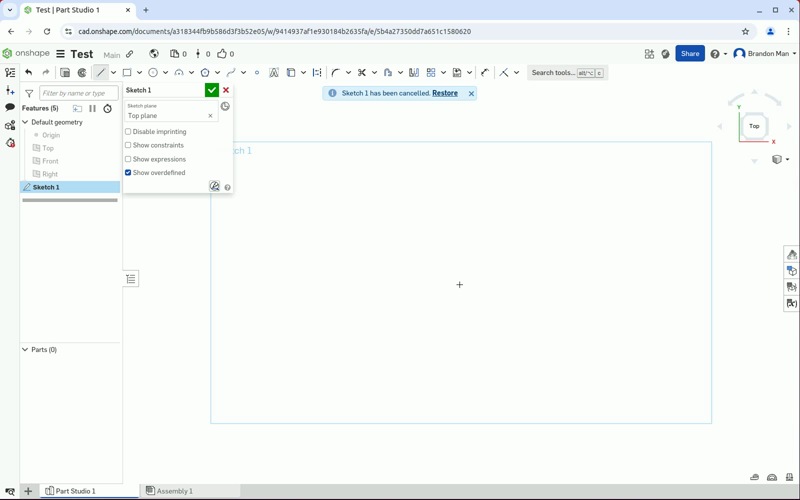
key_down(shift)
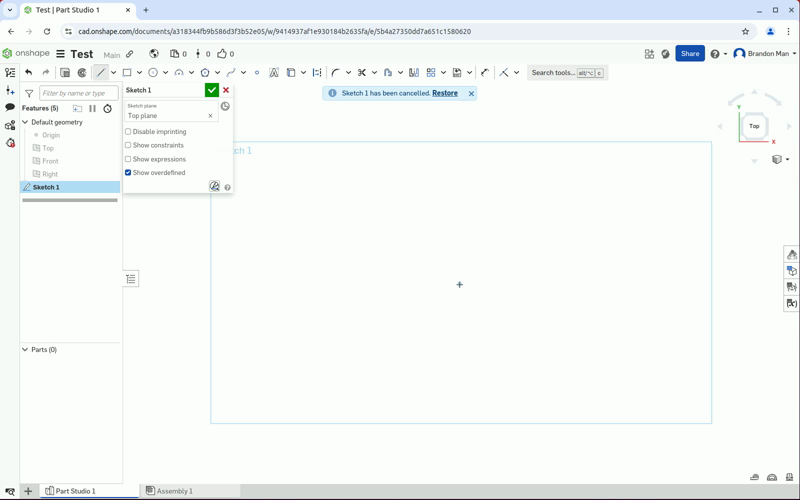
mouse_move(489, 284)
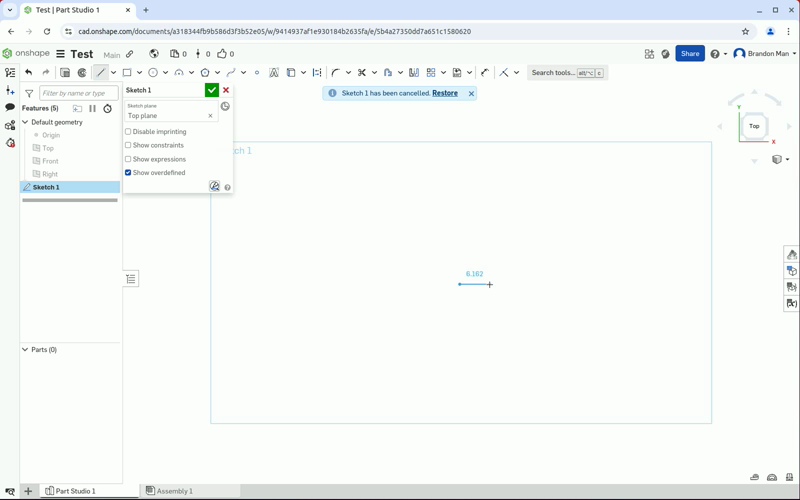
mouse_move(463, 284)
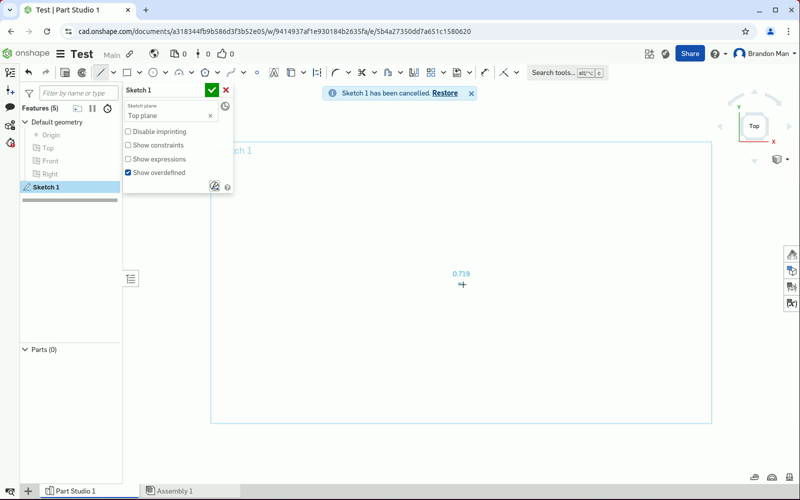
scroll(6)
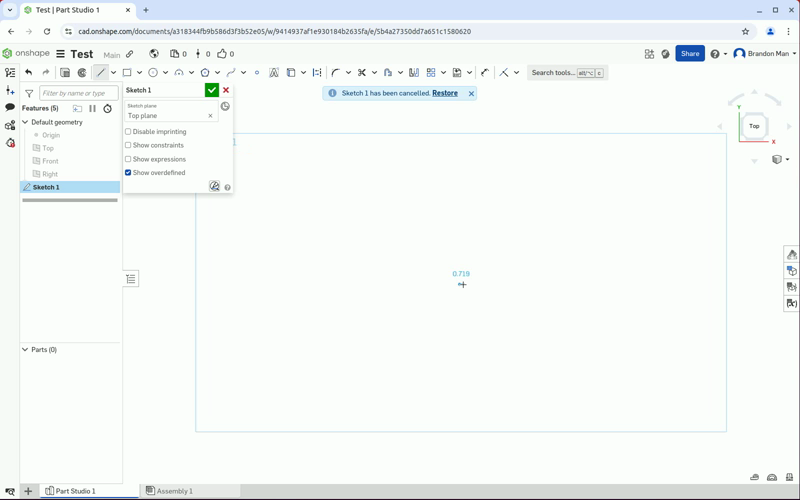
scroll(6)
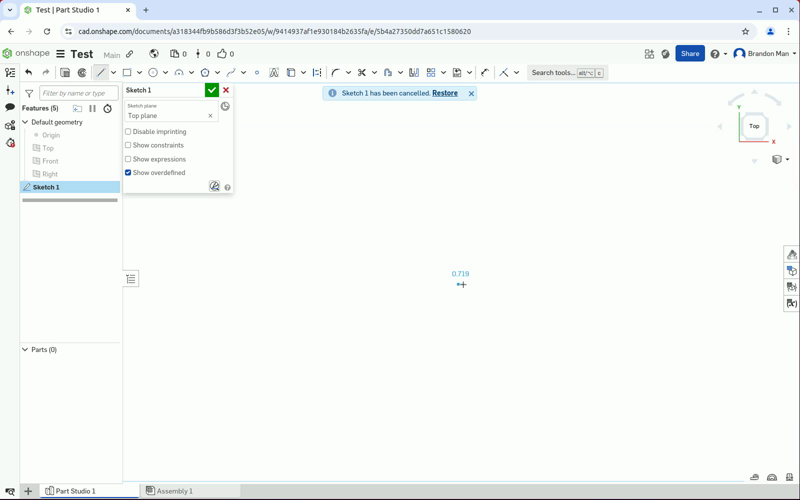
scroll(6)
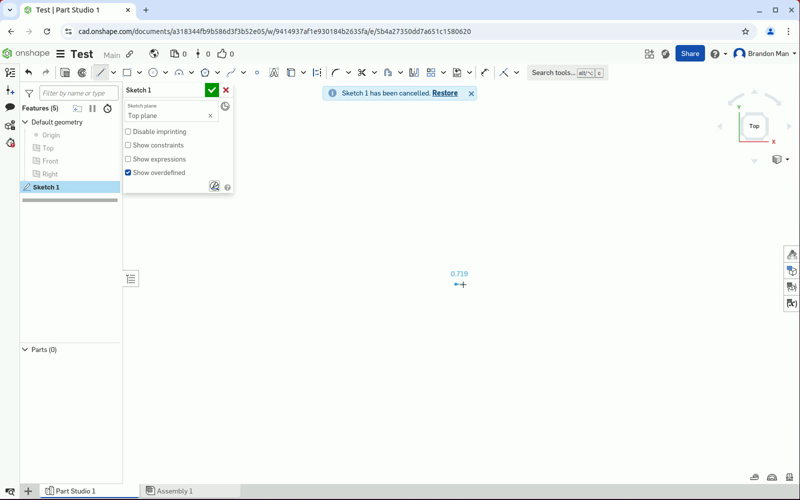
scroll(6)
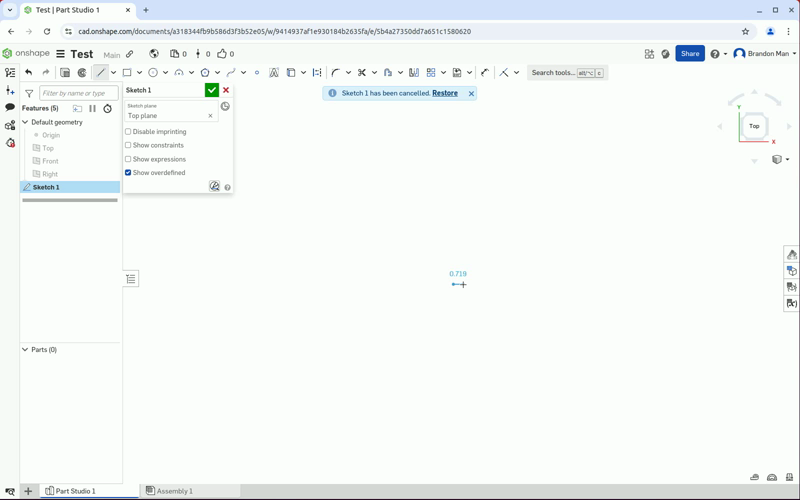
scroll(6)
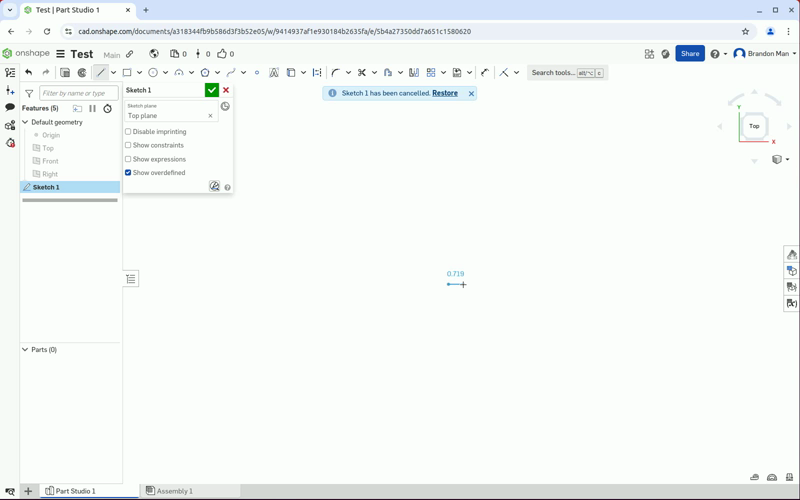
scroll(6)
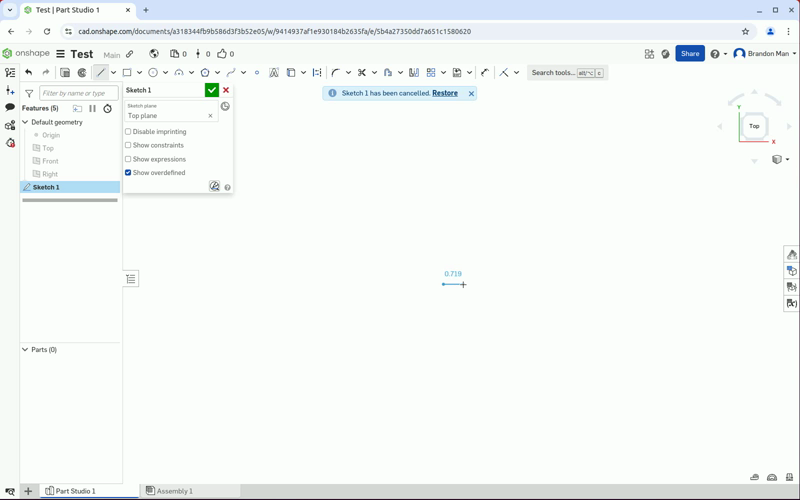
scroll(6)
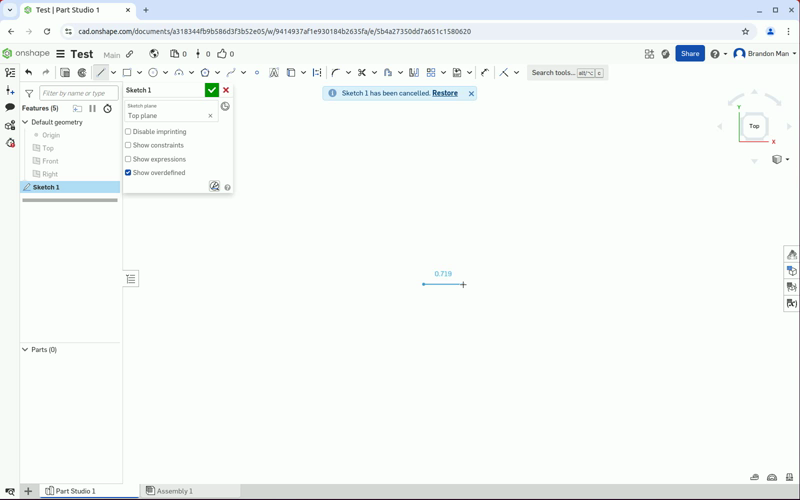
click(463, 284)
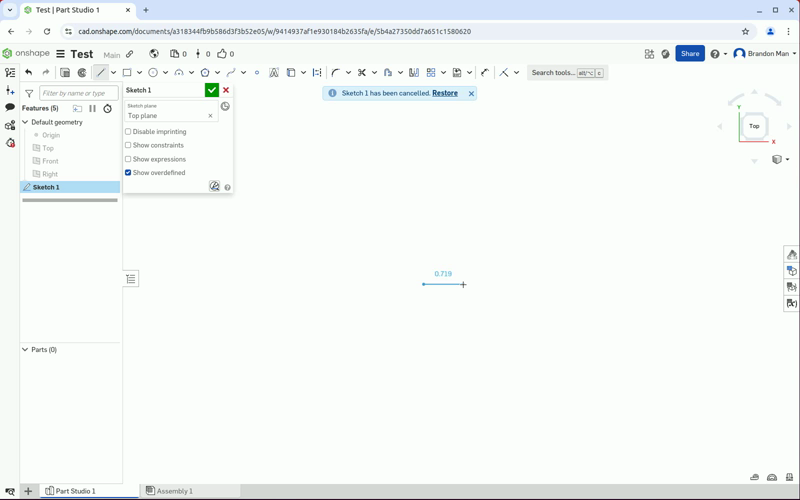
scroll(-6)
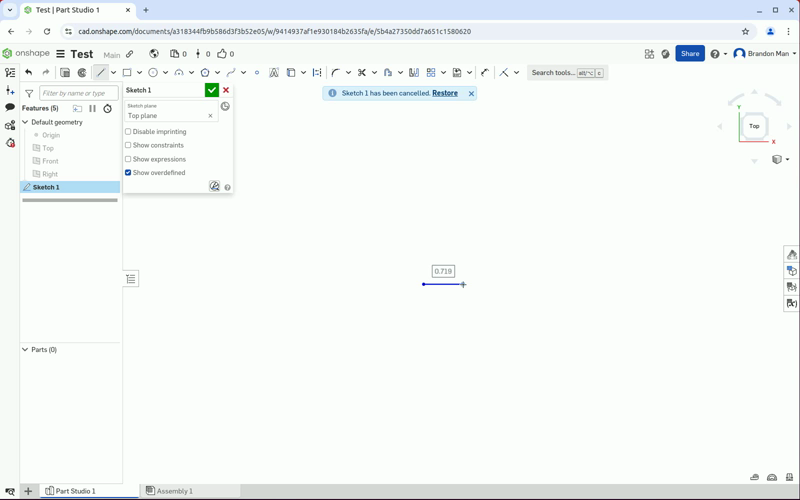
scroll(-6)
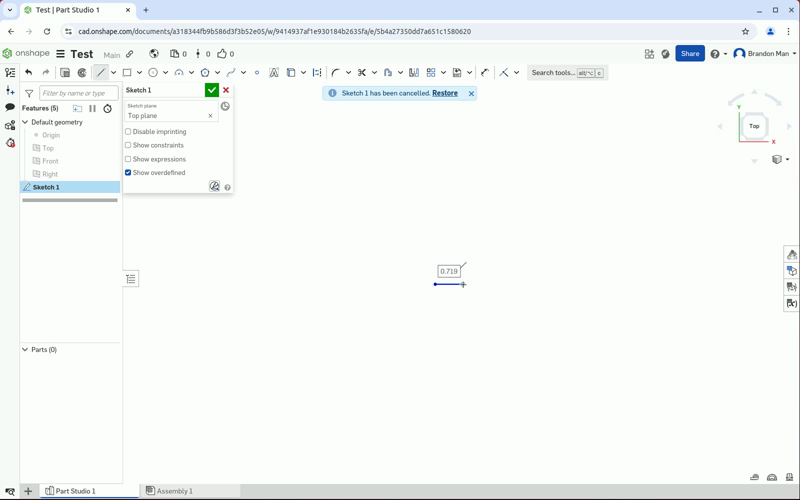
scroll(-6)
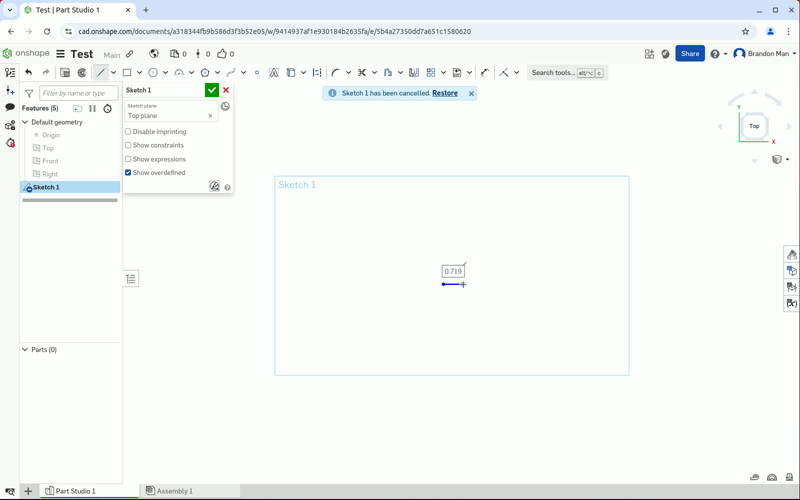
scroll(-6)
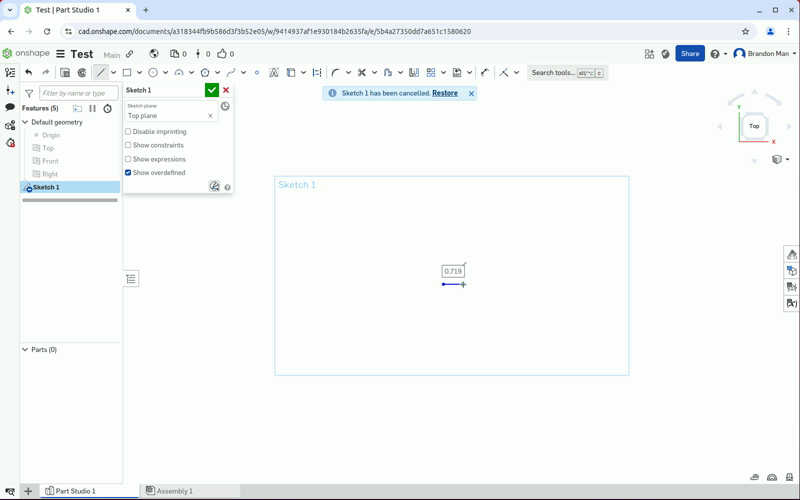
scroll(-6)
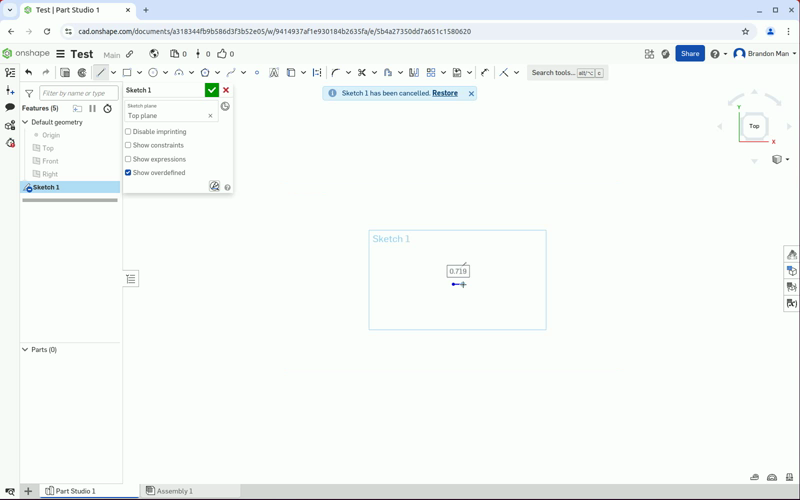
scroll(-6)
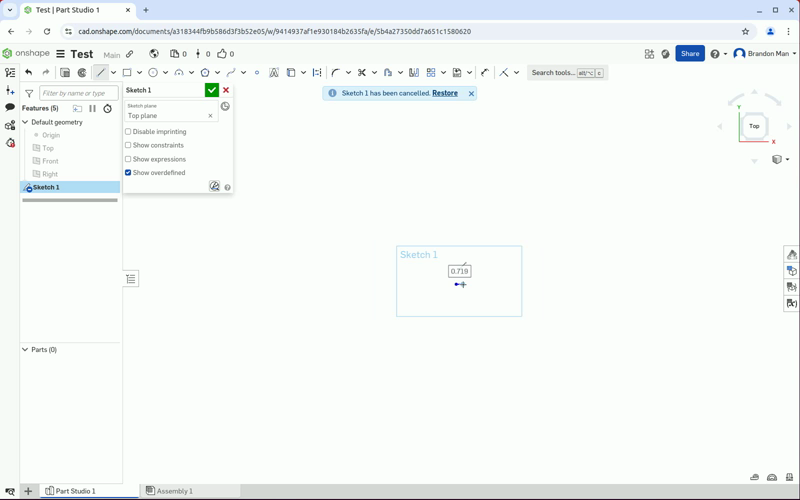
scroll(-6)
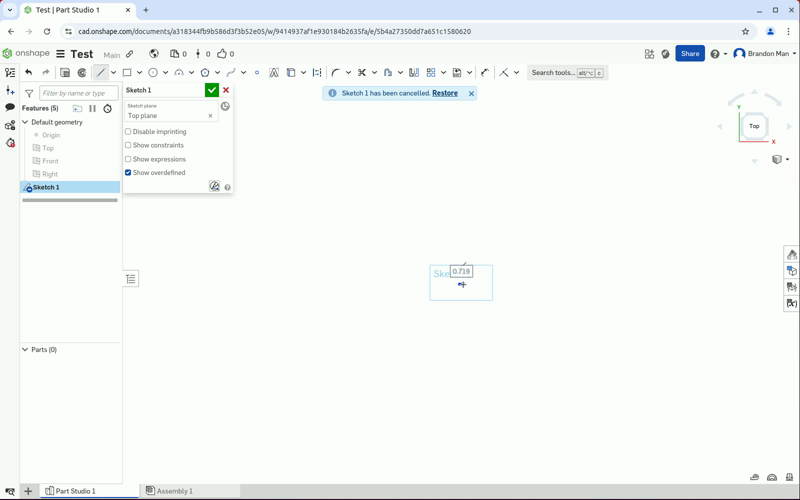
key_up(shift)
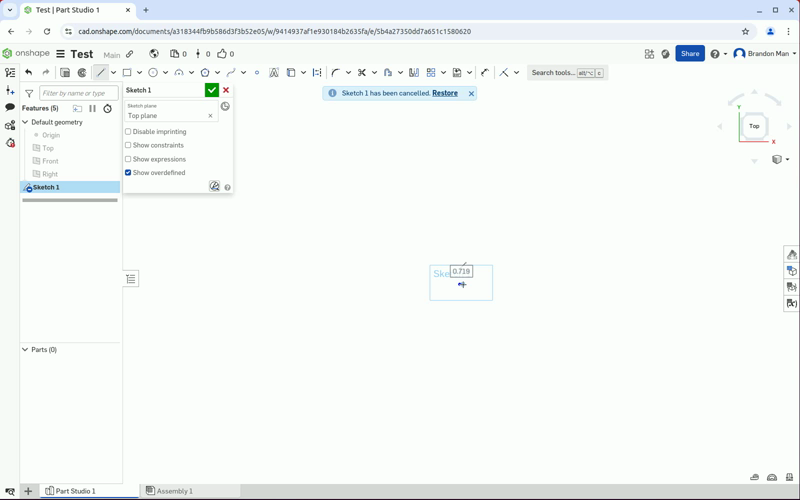
key_down(shift)
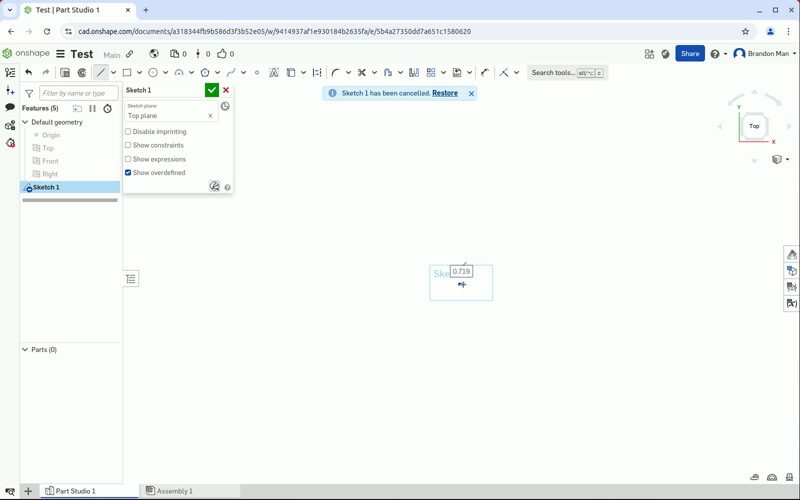
mouse_move(493, 284)
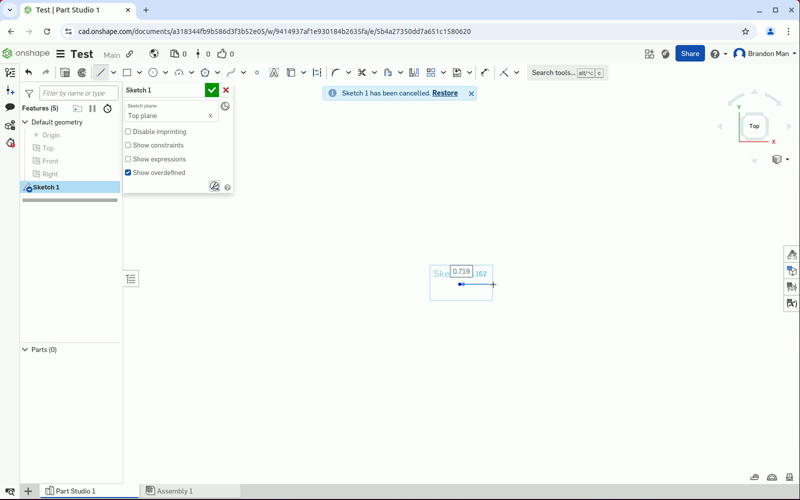
mouse_move(463, 280)
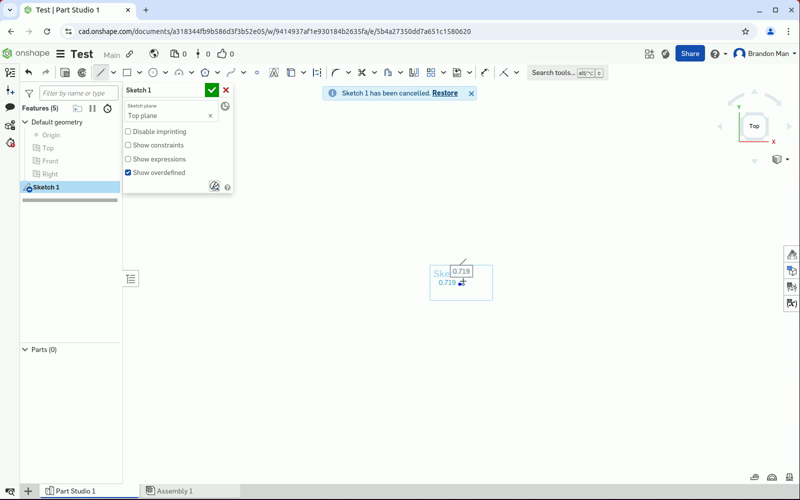
scroll(6)
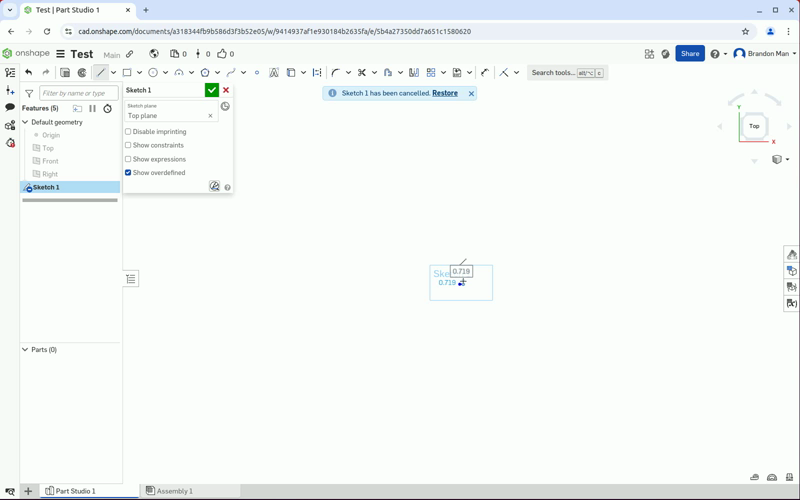
scroll(6)
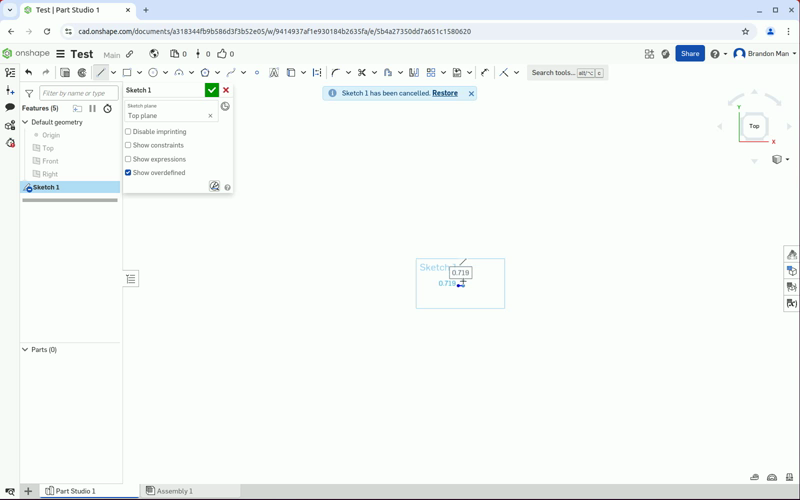
scroll(6)
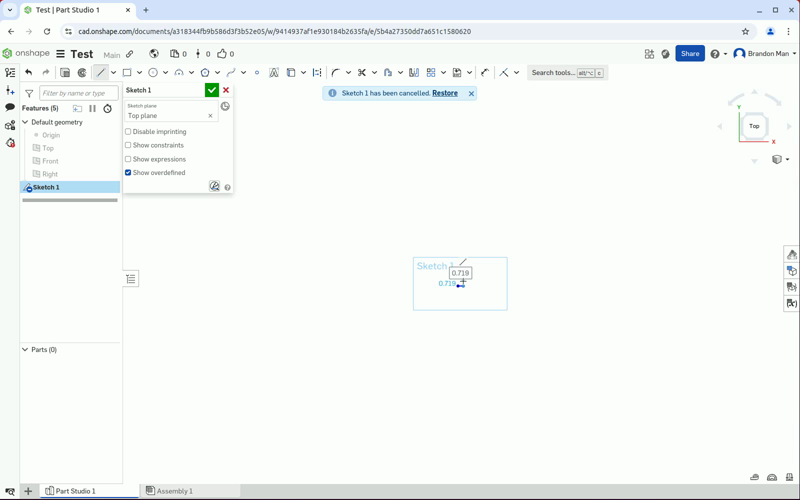
scroll(6)
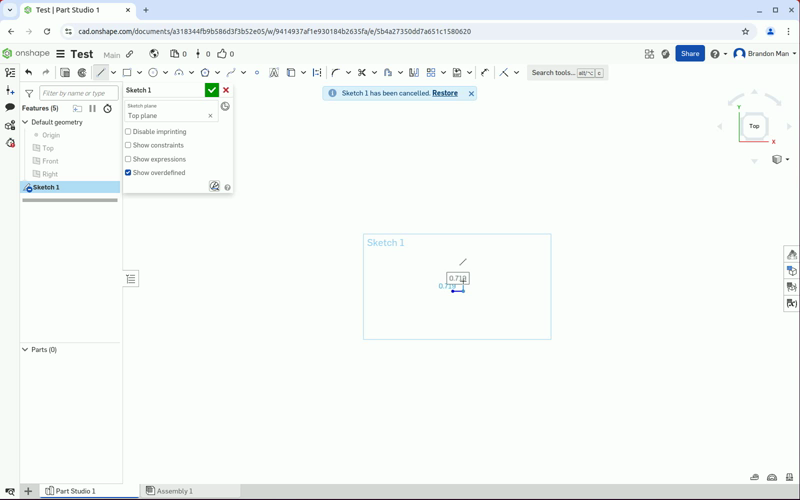
scroll(6)
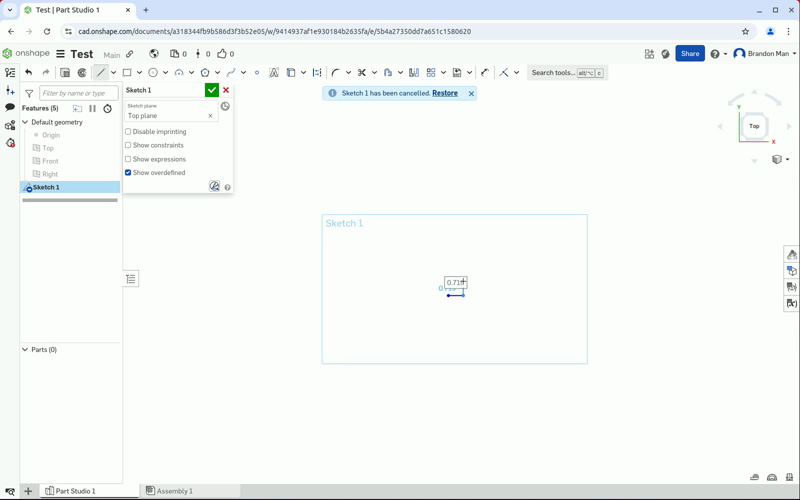
scroll(6)
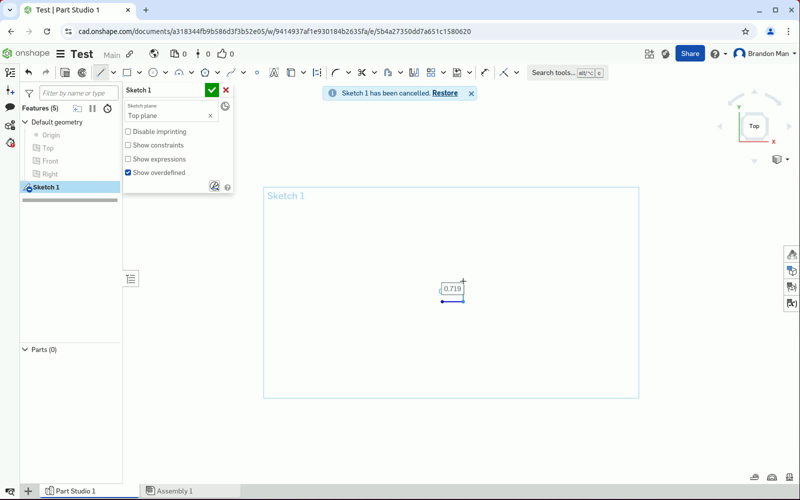
scroll(6)
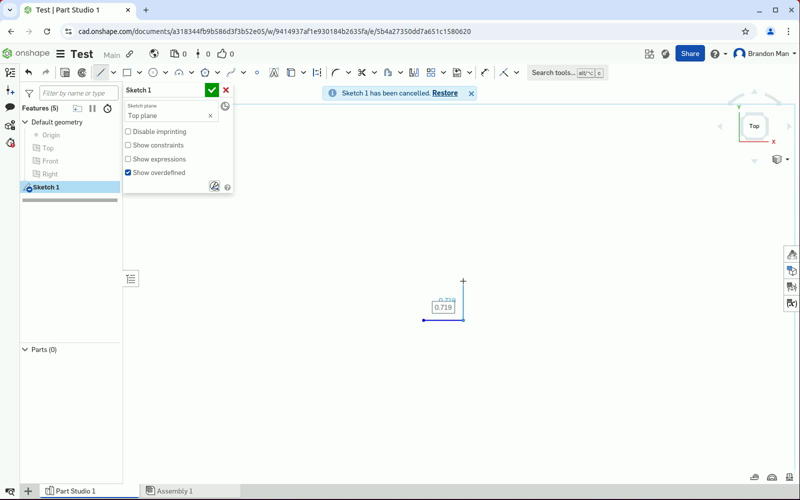
click(463, 280)
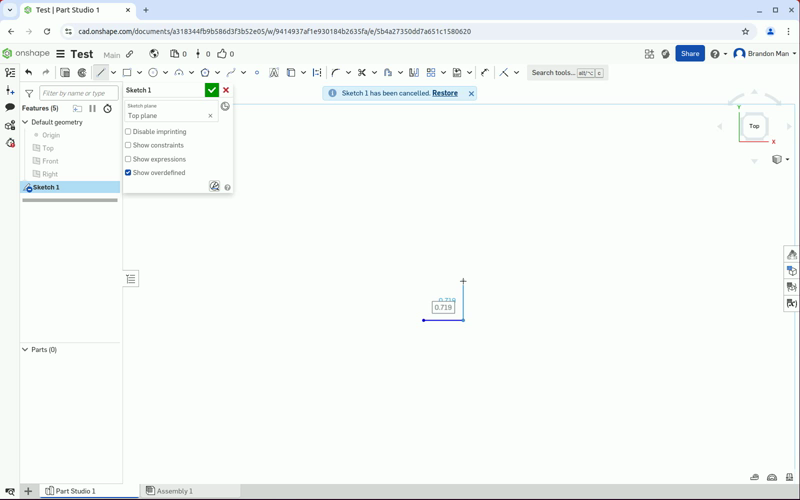
scroll(-6)
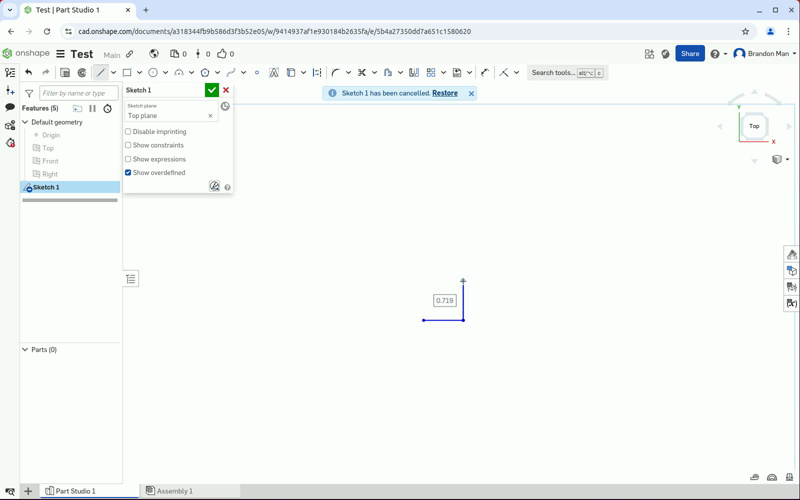
scroll(-6)
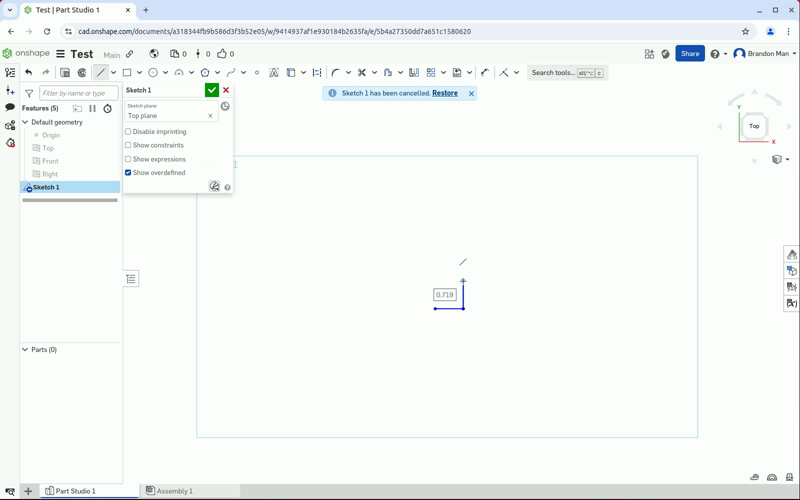
scroll(-6)
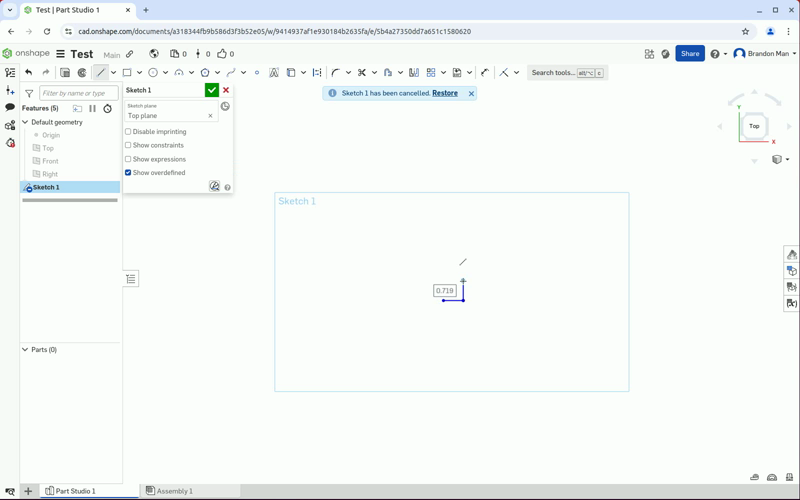
scroll(-6)
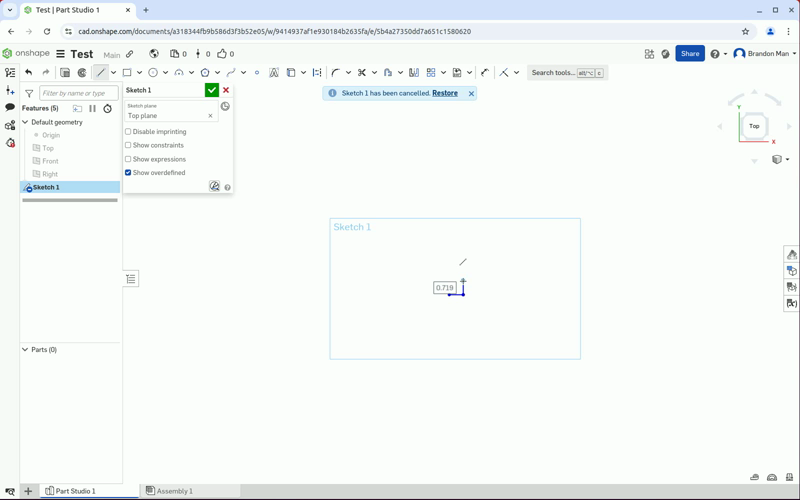
scroll(-6)
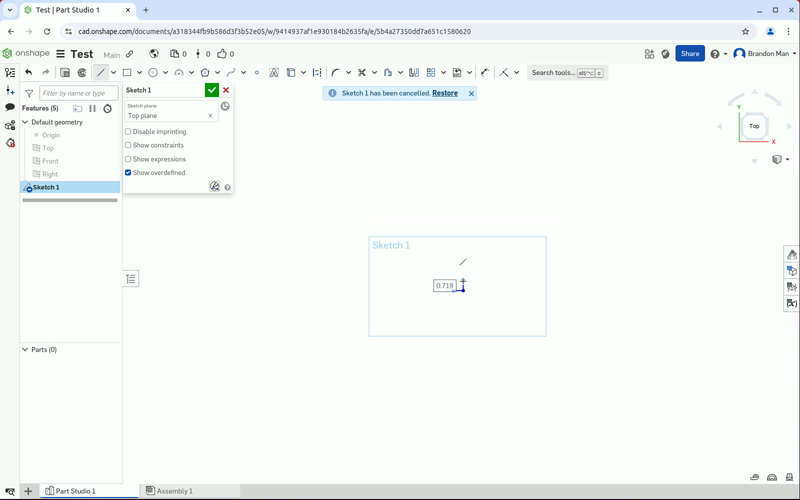
scroll(-6)
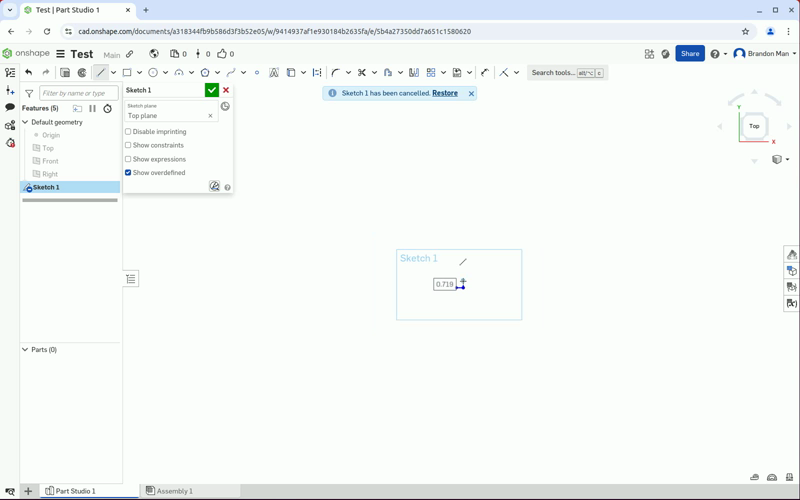
scroll(-6)
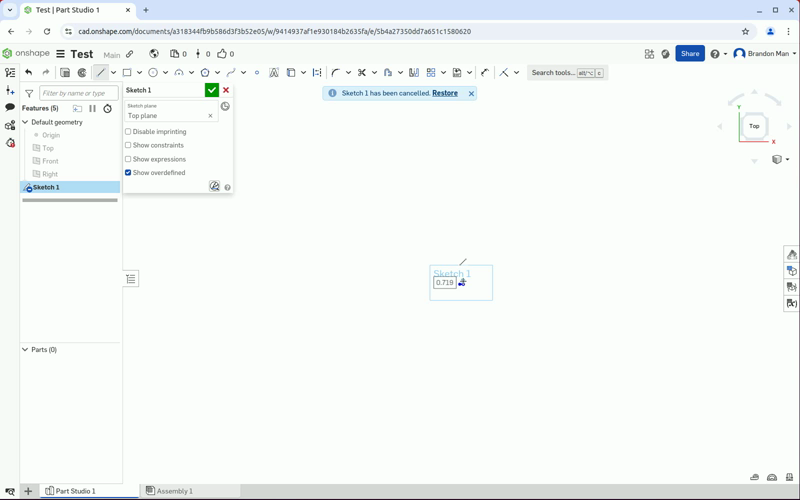
key_up(shift)
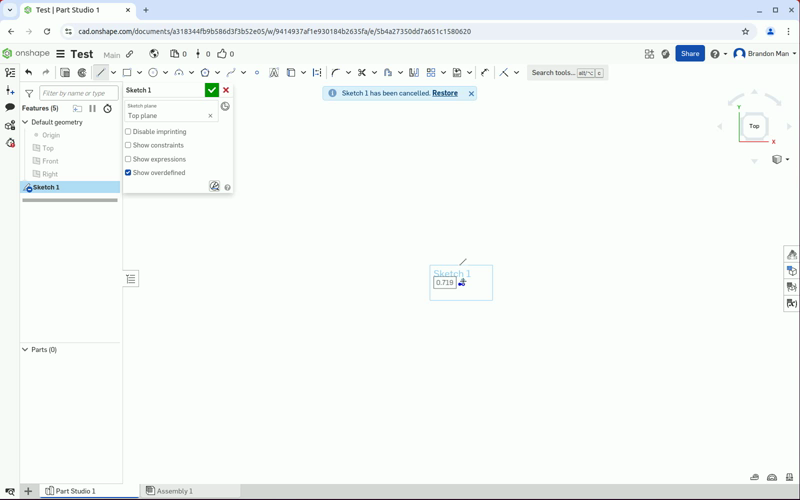
key_down(shift)
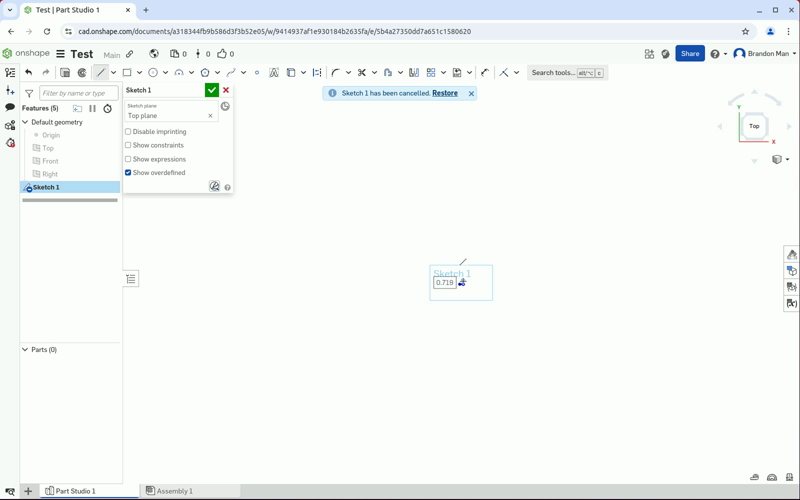
mouse_move(493, 280)
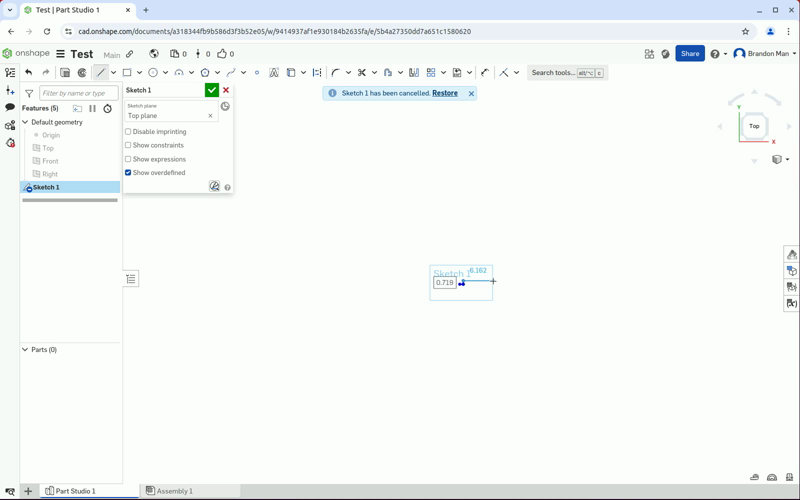
mouse_move(459, 280)
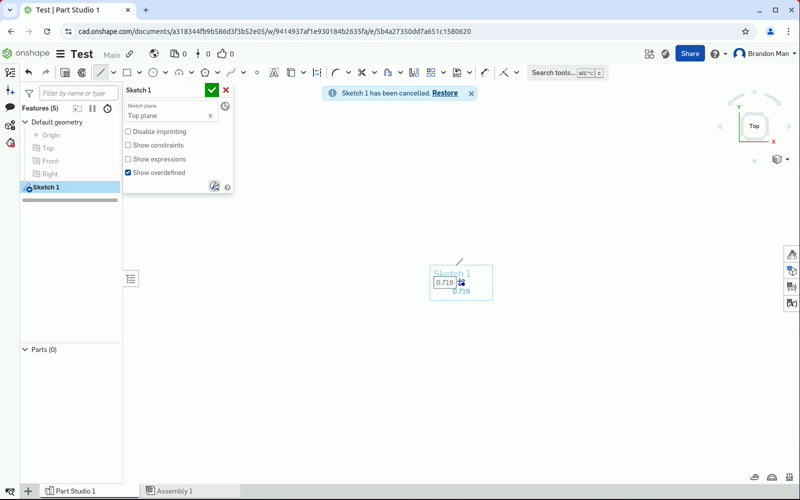
scroll(6)
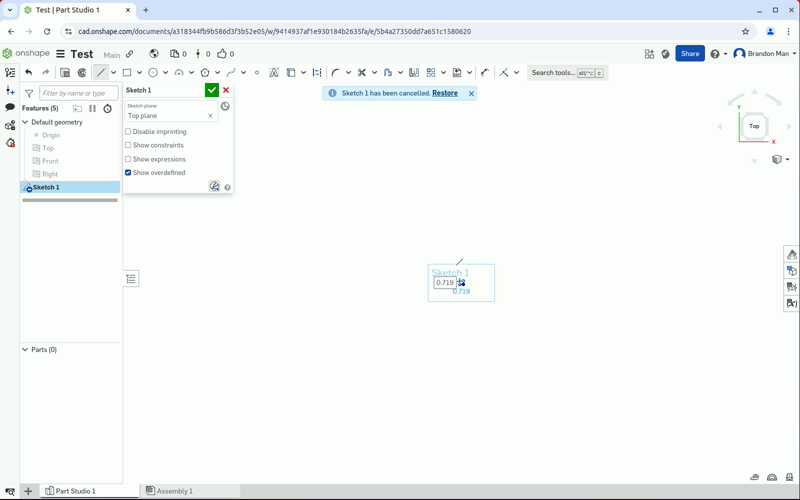
scroll(6)
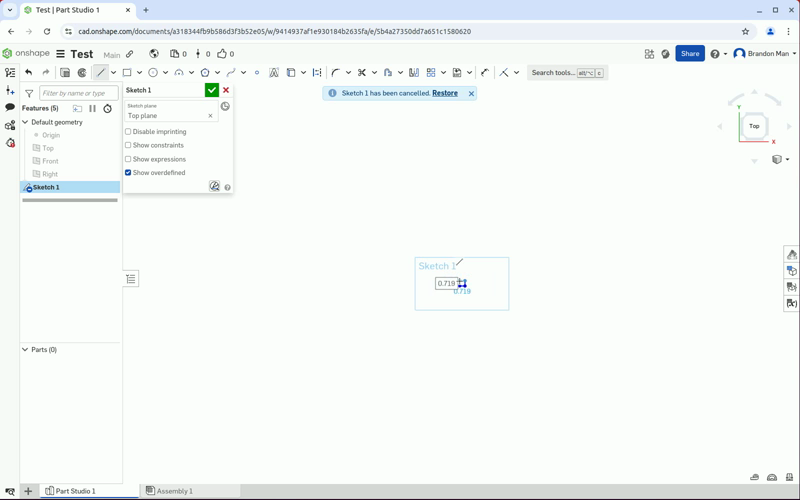
scroll(6)
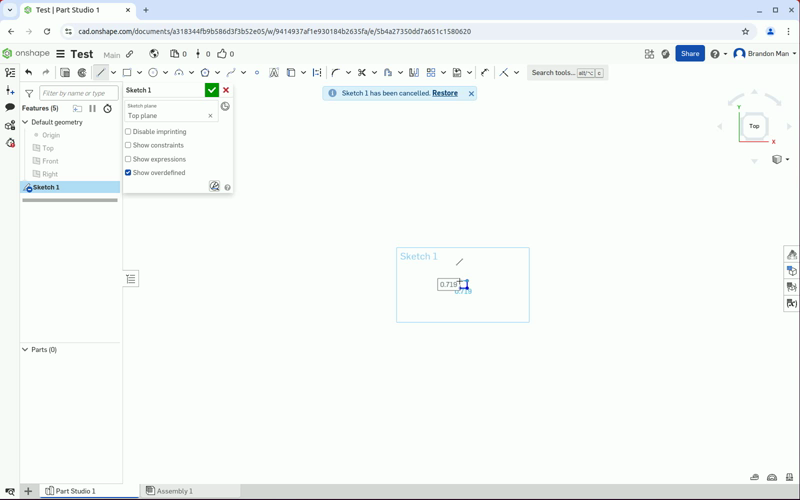
scroll(6)
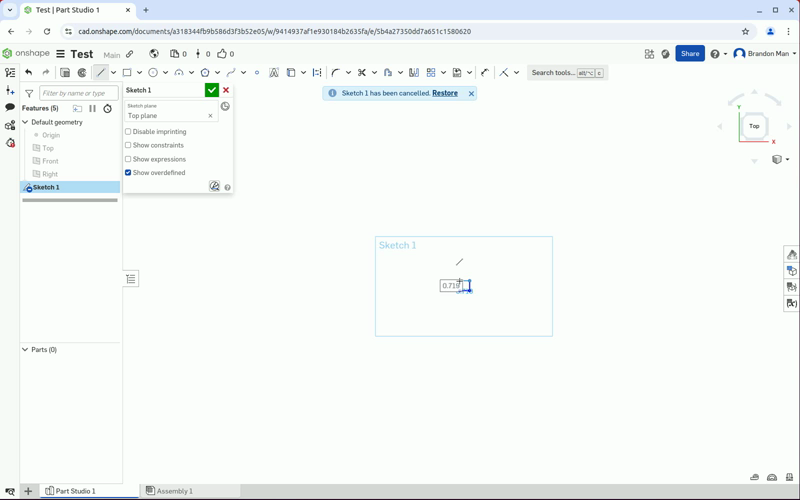
scroll(6)
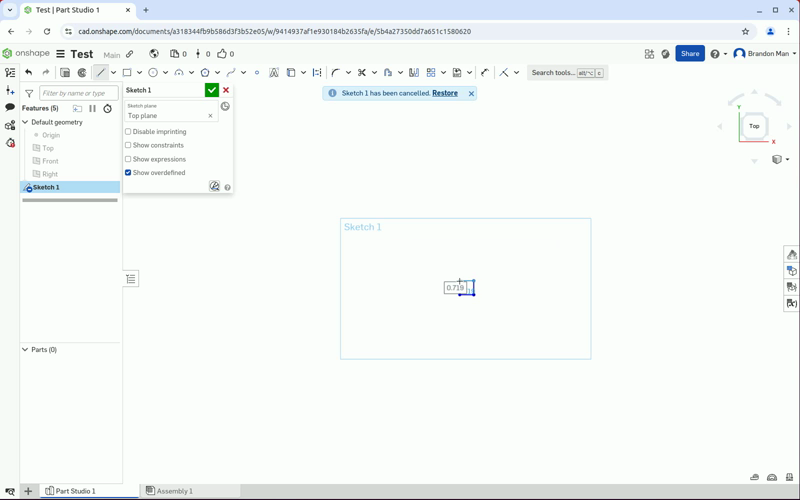
scroll(6)
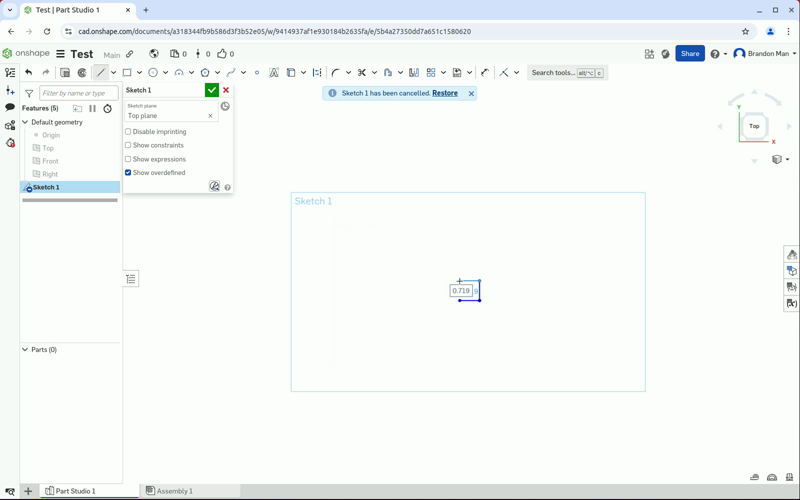
scroll(6)
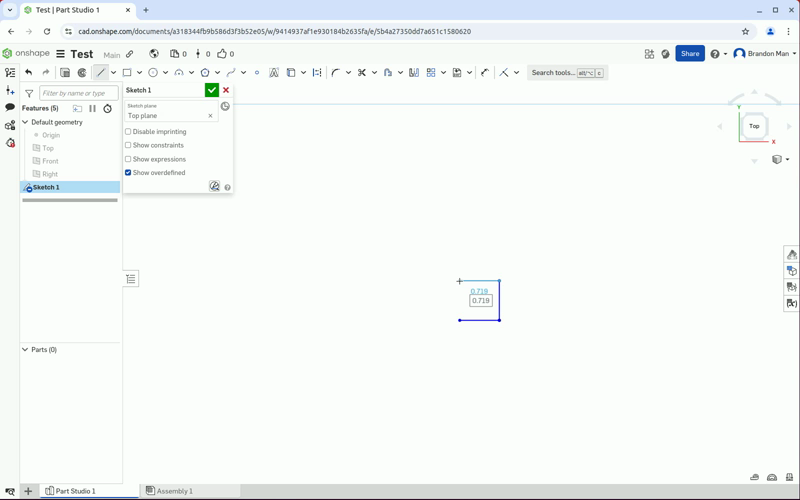
click(459, 280)
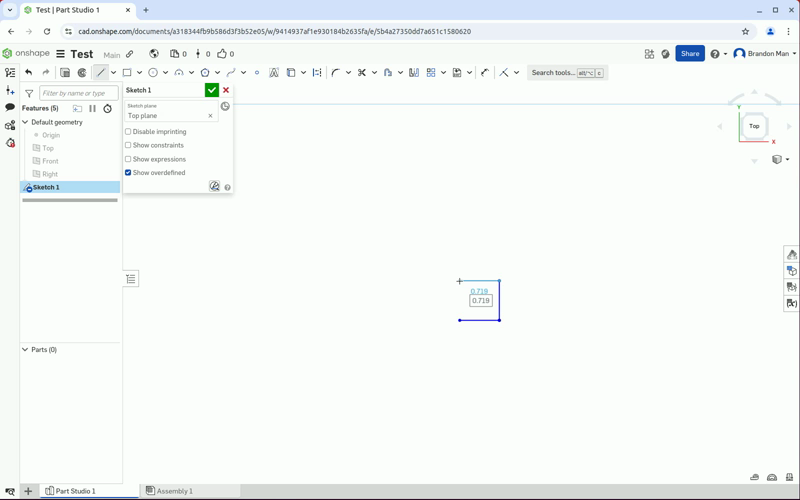
scroll(-6)
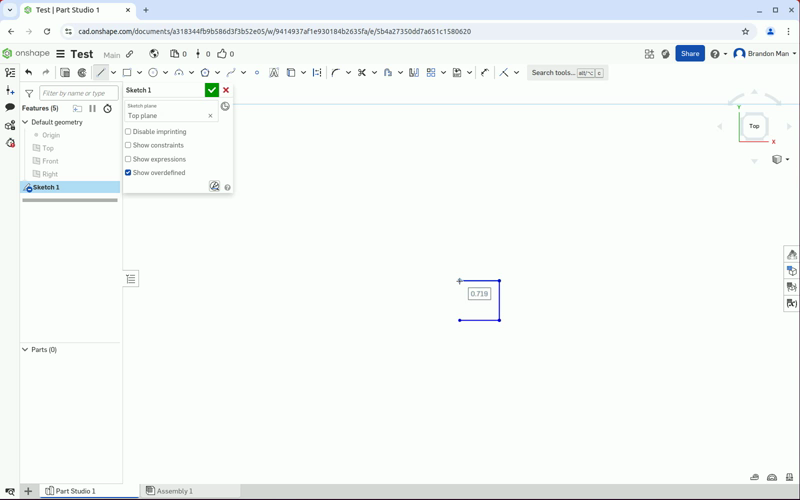
scroll(-6)
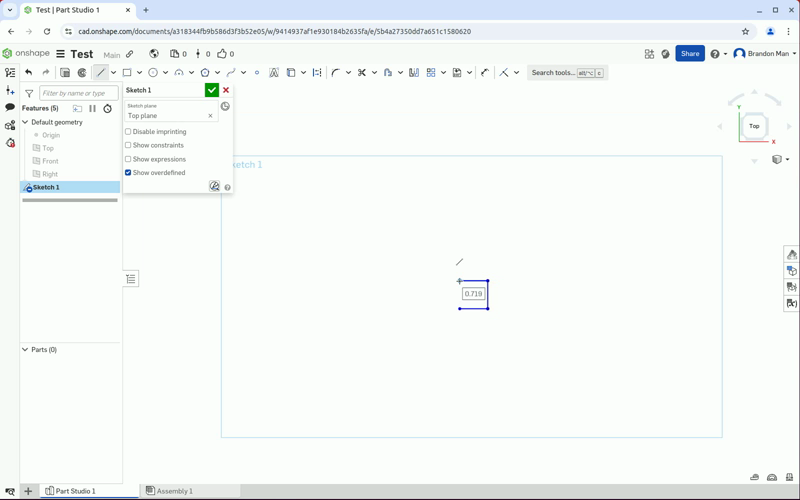
scroll(-6)
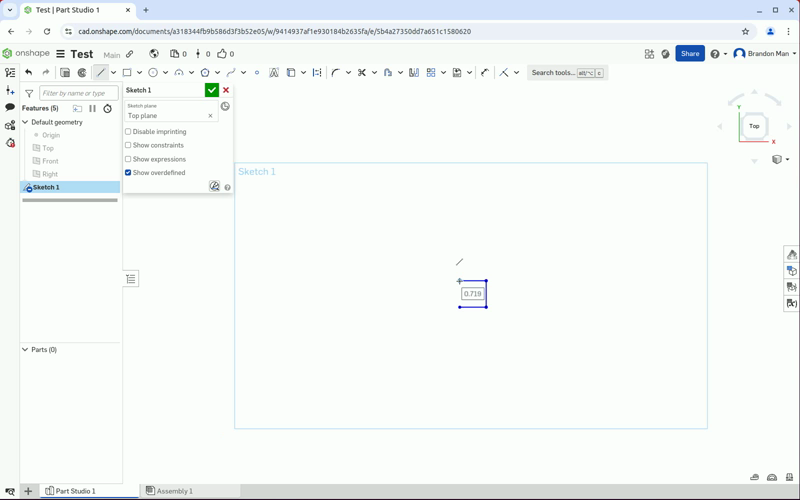
scroll(-6)
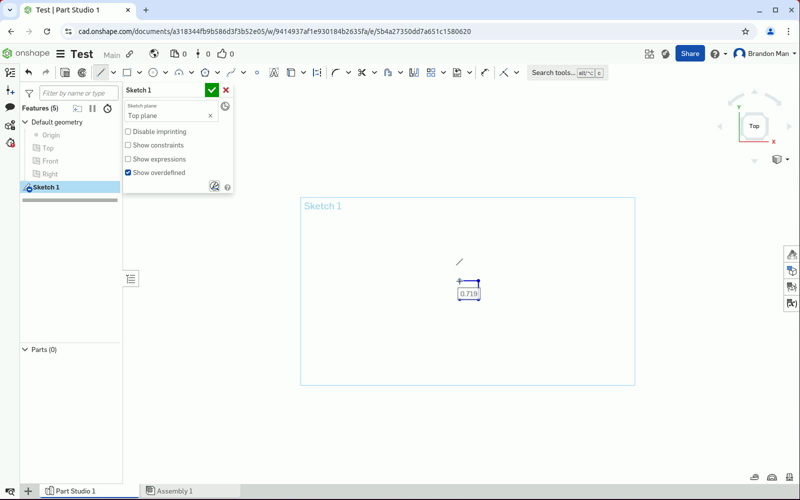
scroll(-6)
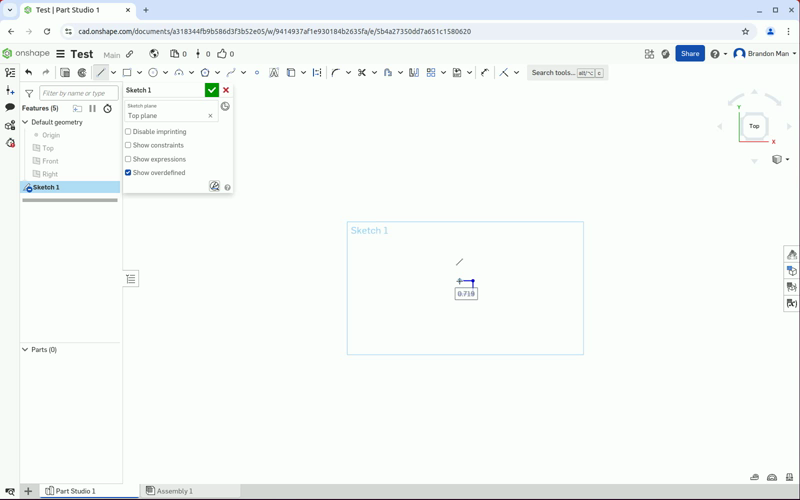
scroll(-6)
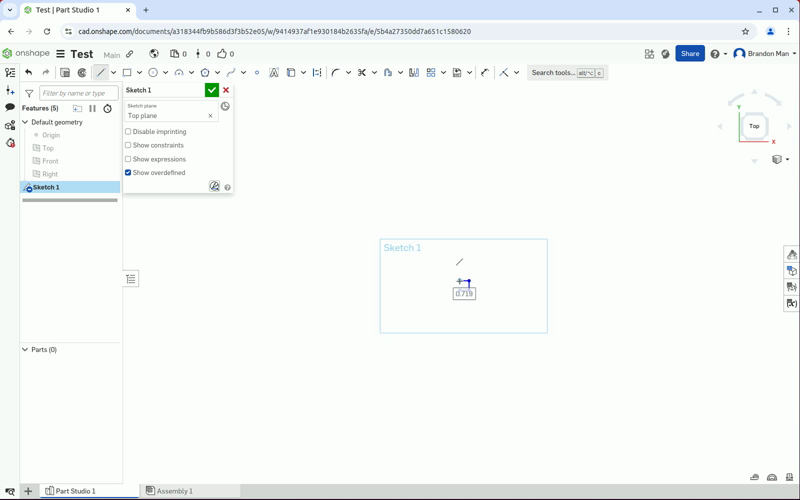
scroll(-6)
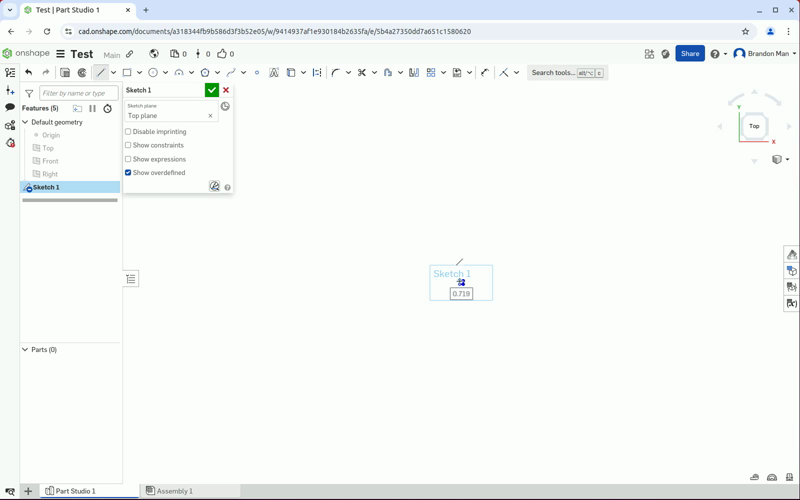
key_up(shift)
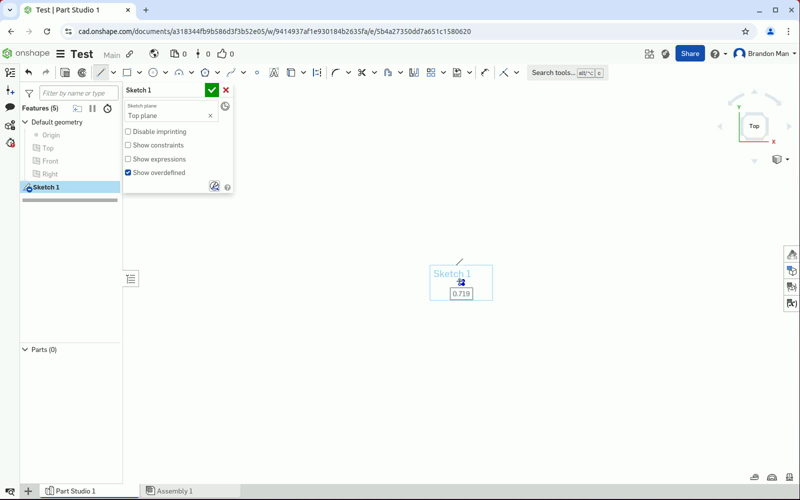
mouse_move(489, 280)
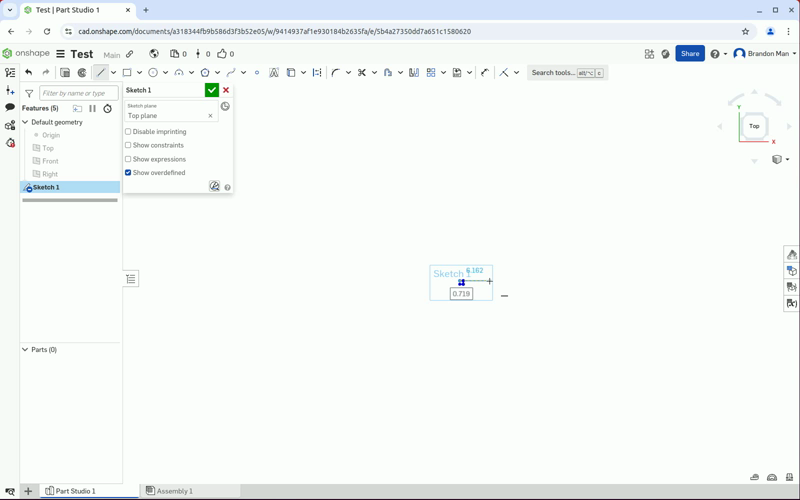
key_down(shift)
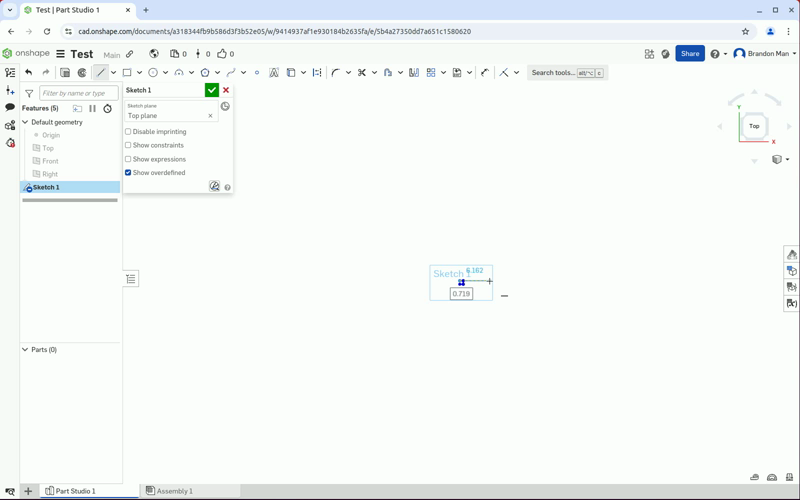
mouse_move(459, 284)
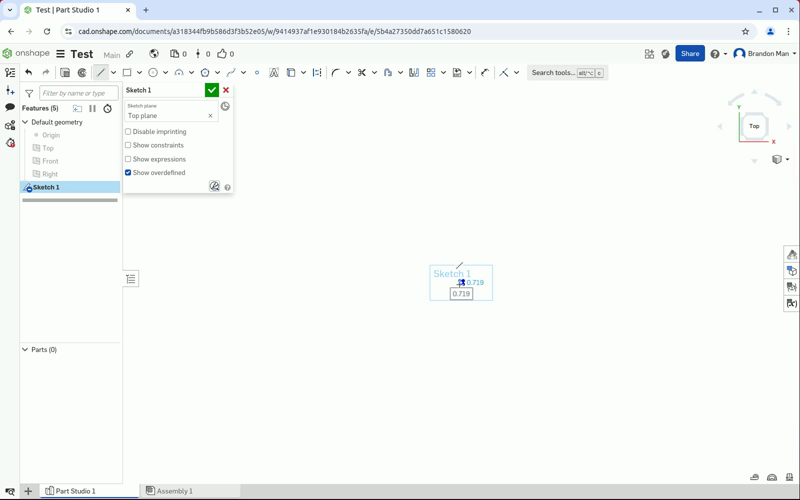
scroll(6)
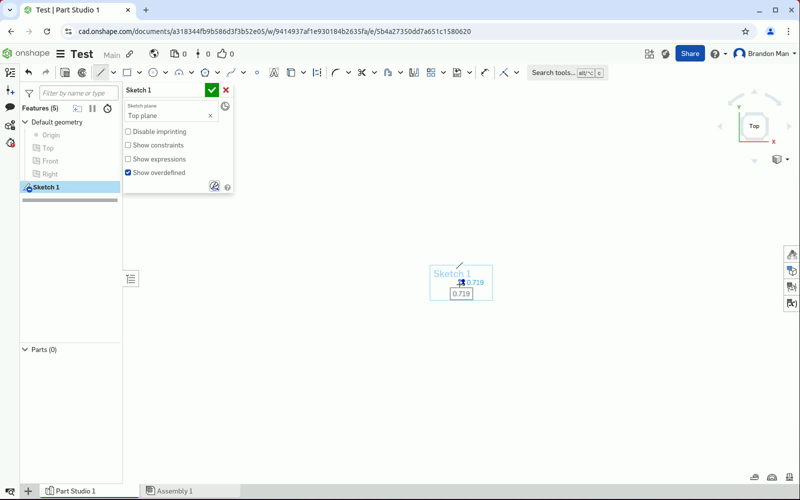
scroll(6)
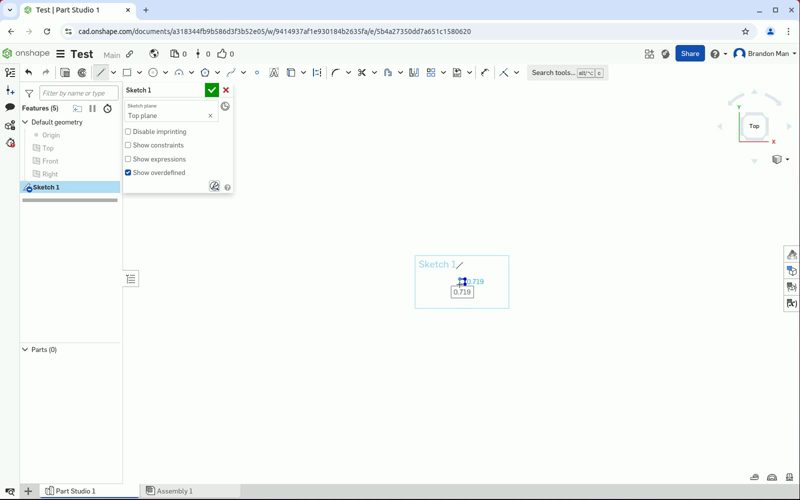
scroll(6)
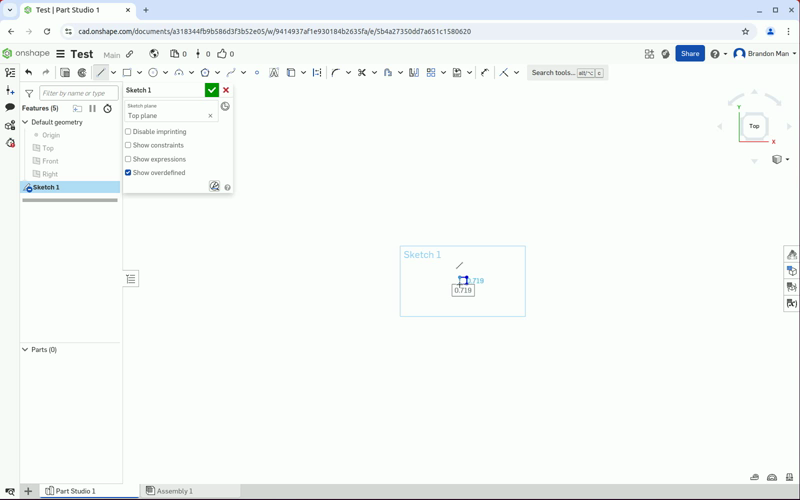
scroll(6)
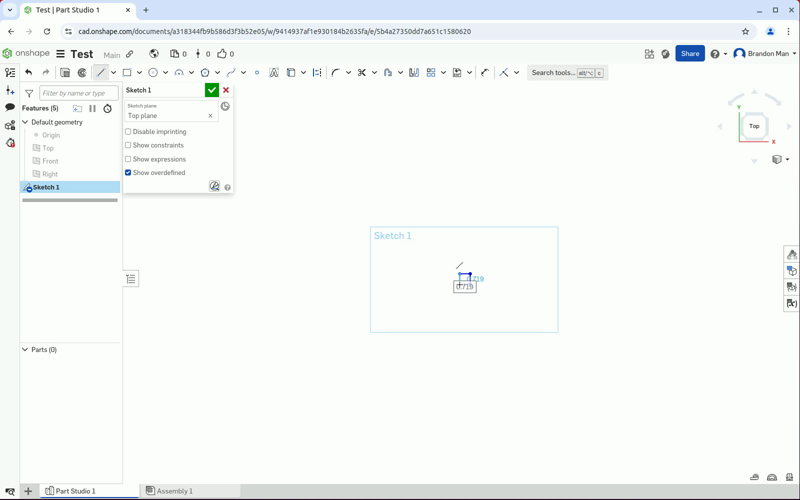
scroll(6)
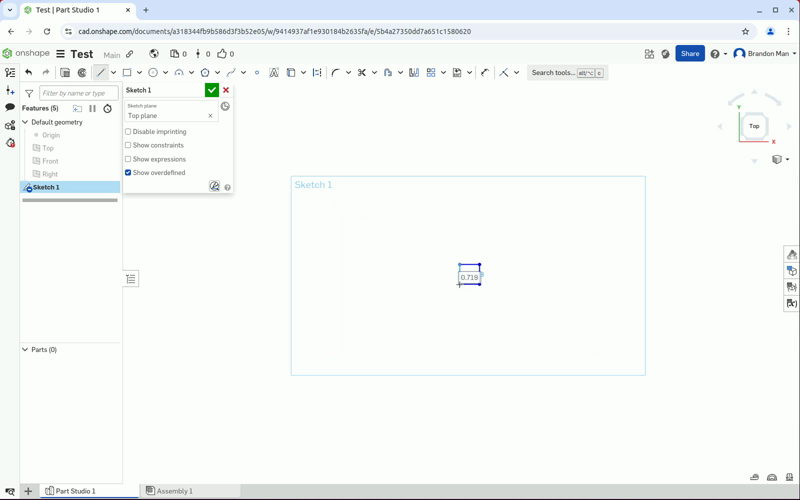
scroll(6)
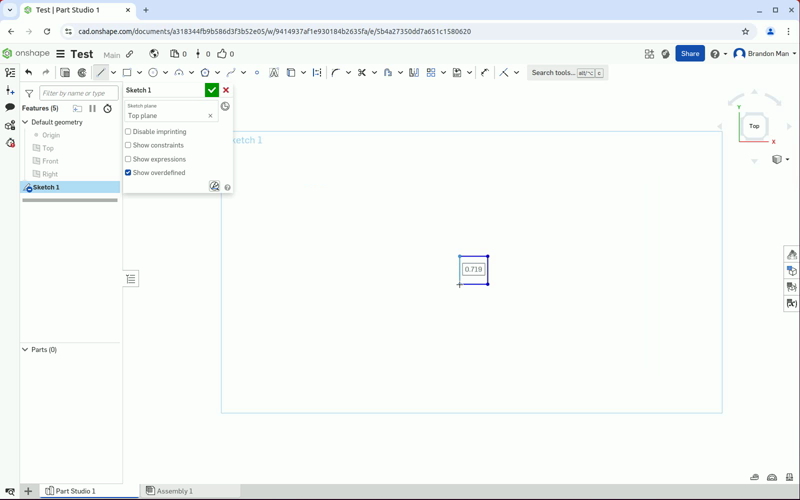
scroll(6)
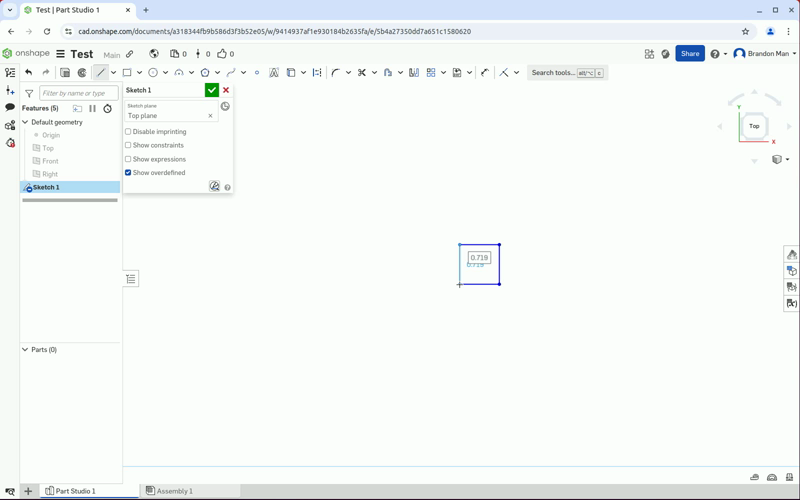
key_up(shift)
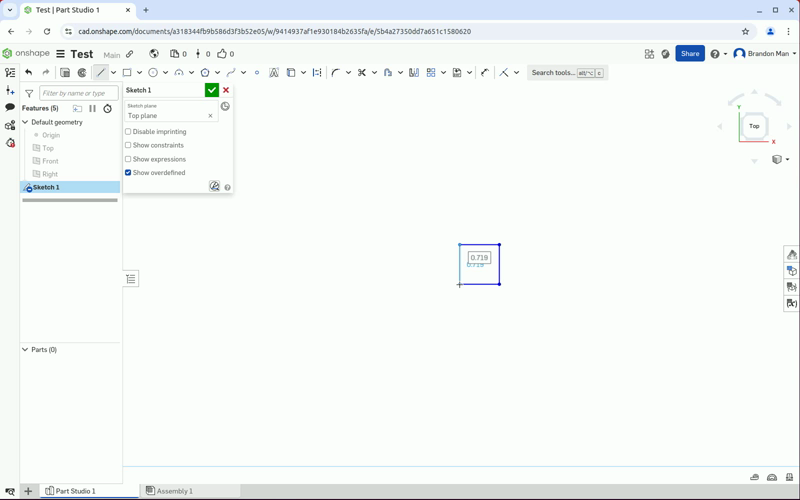
click(459, 284)
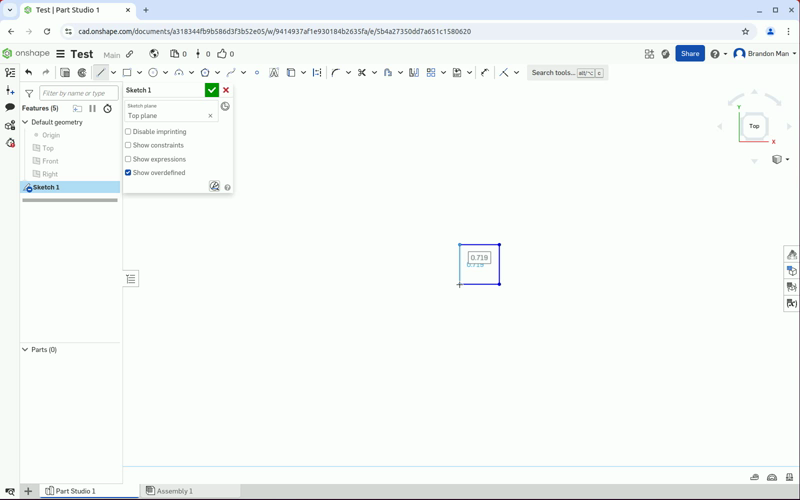
scroll(-6)
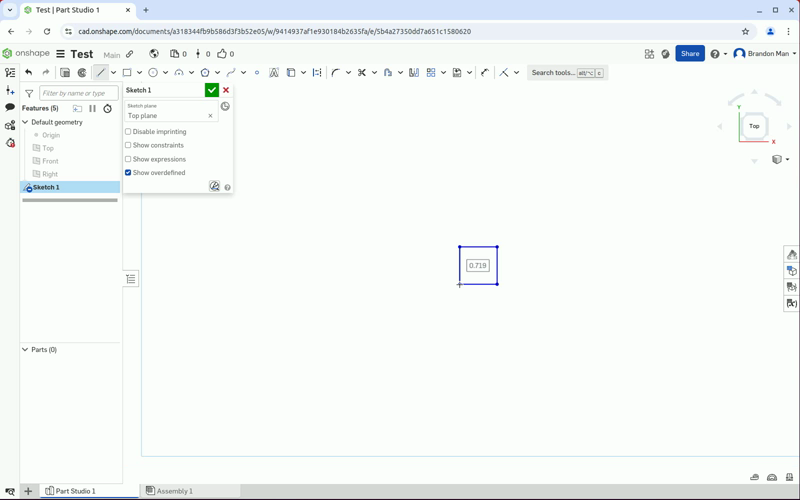
scroll(-6)
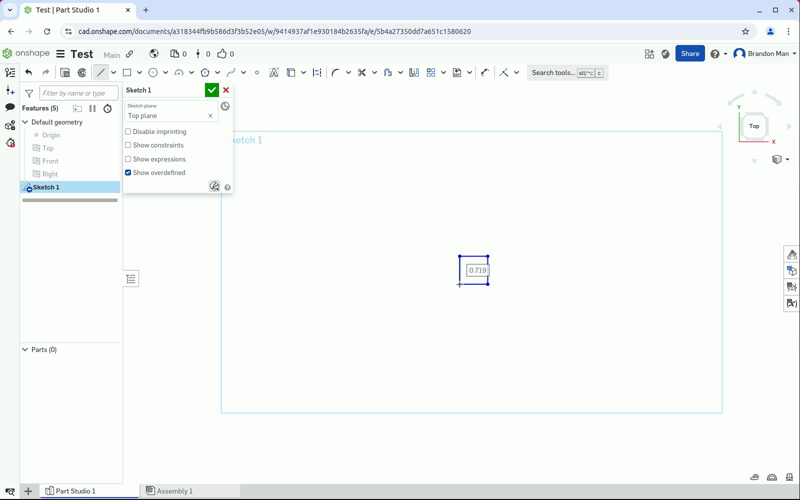
scroll(-6)
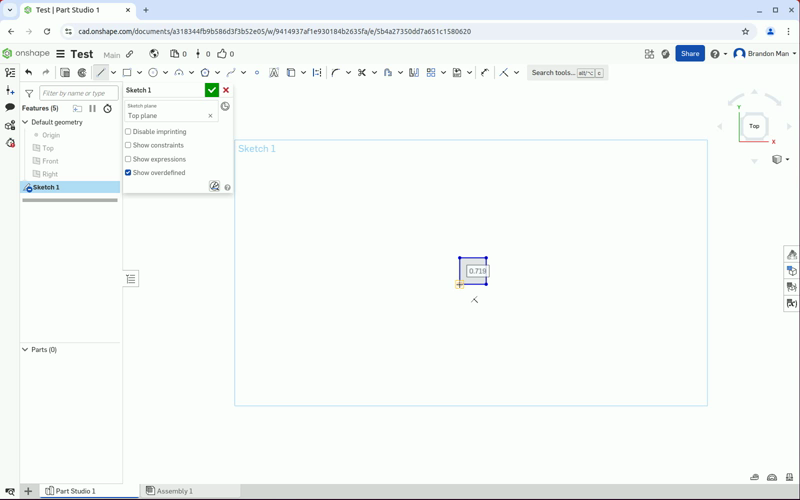
scroll(-6)
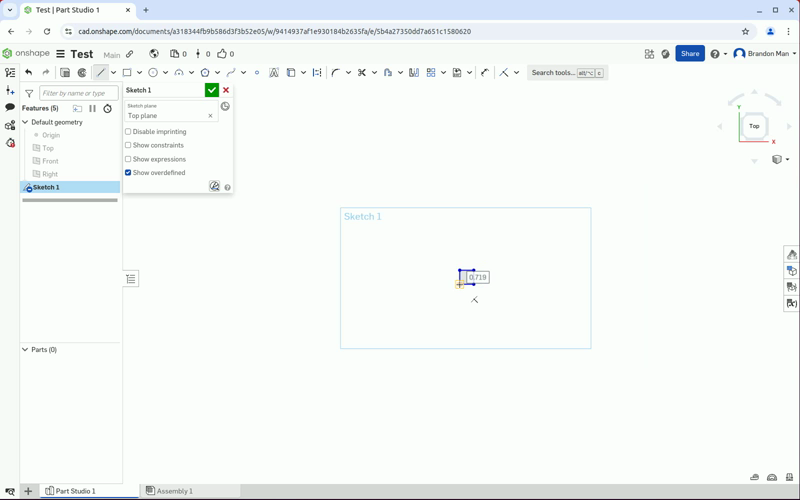
scroll(-6)
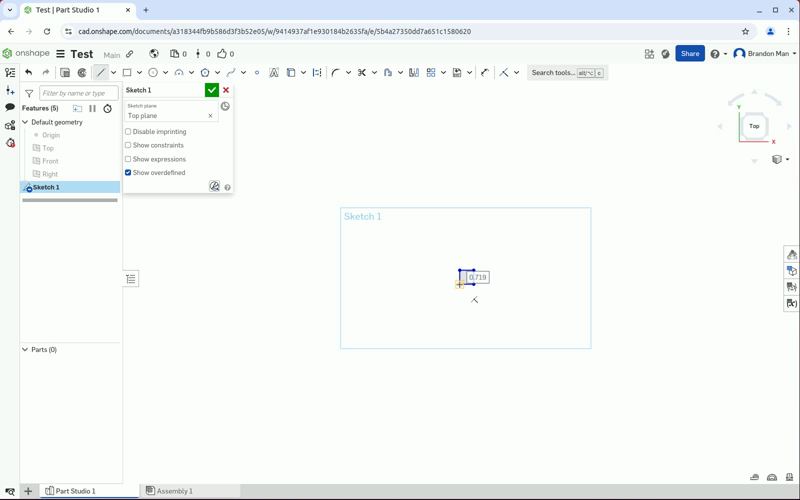
scroll(-6)
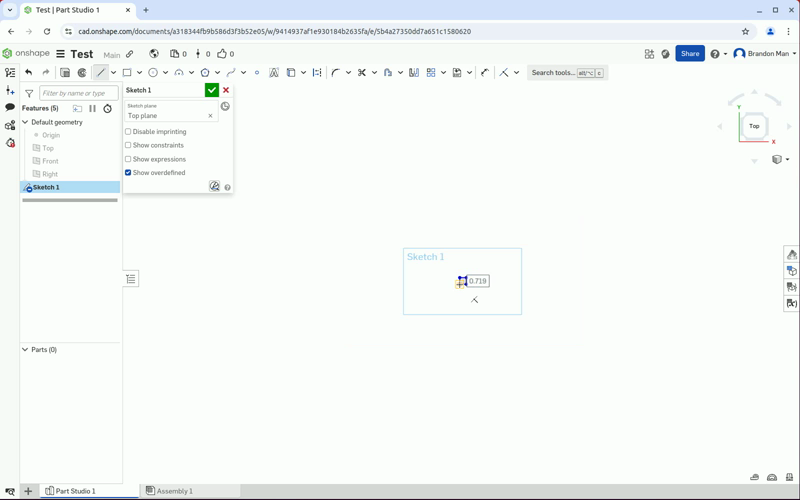
scroll(-6)
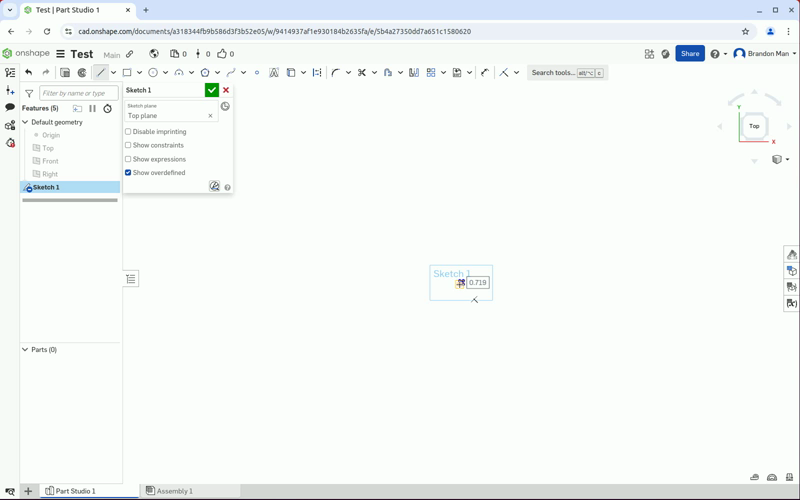
key(esc)
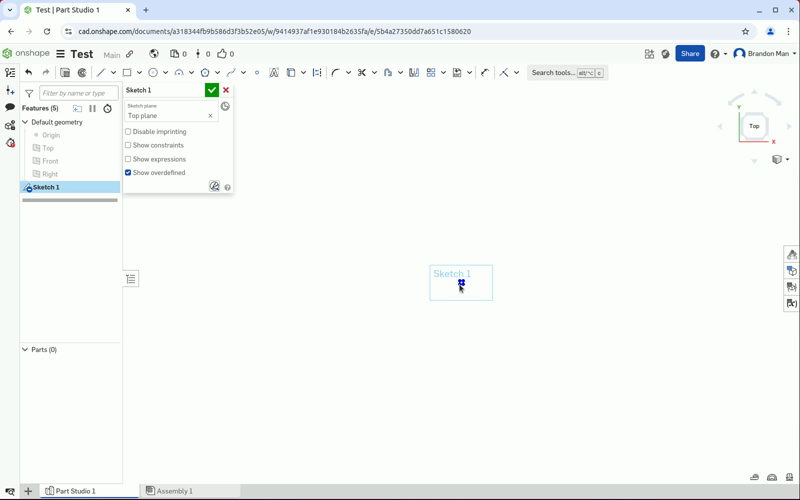
key(l)
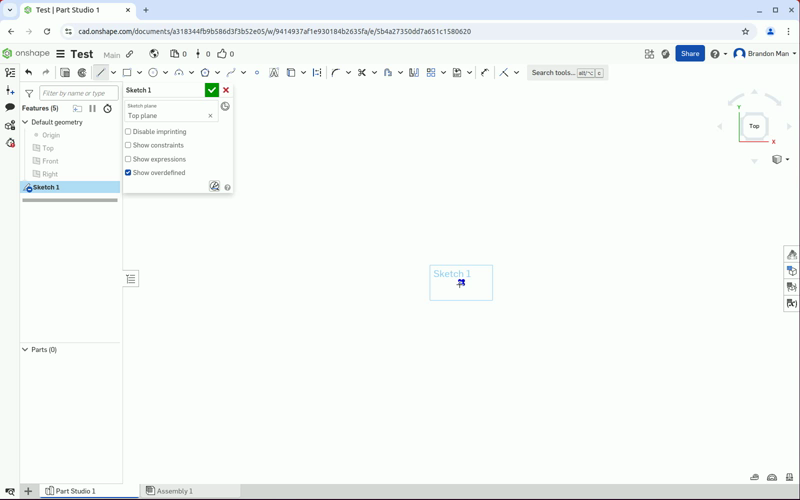
key_down(shift)
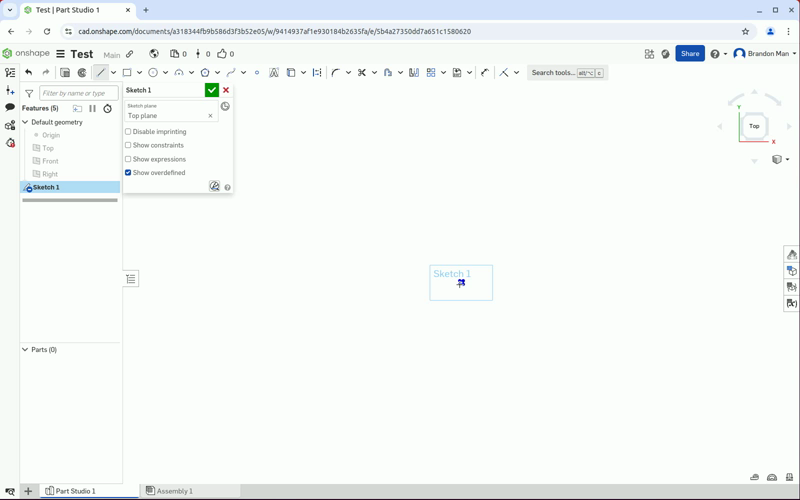
mouse_move(459, 283)
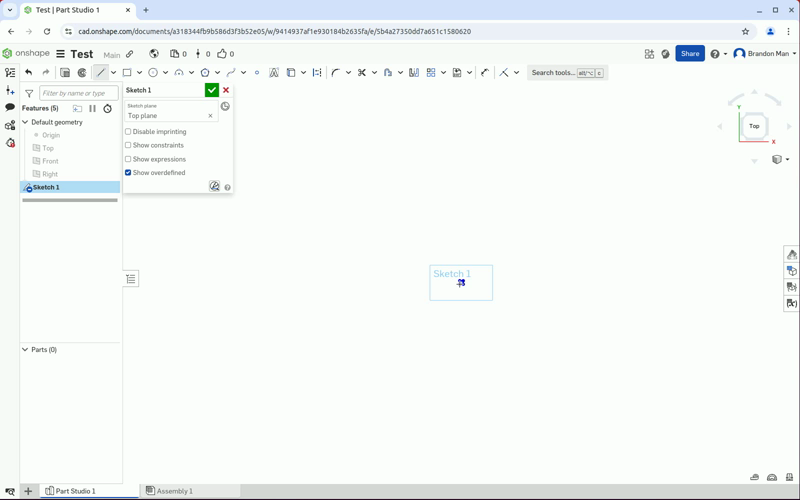
scroll(6)
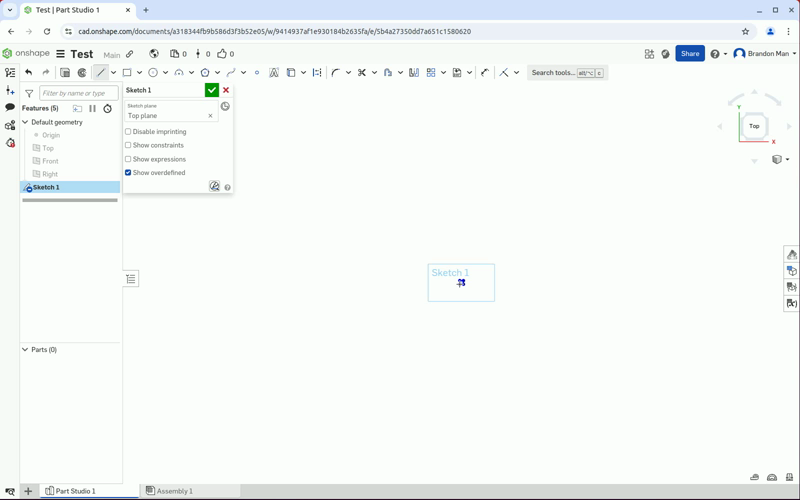
scroll(6)
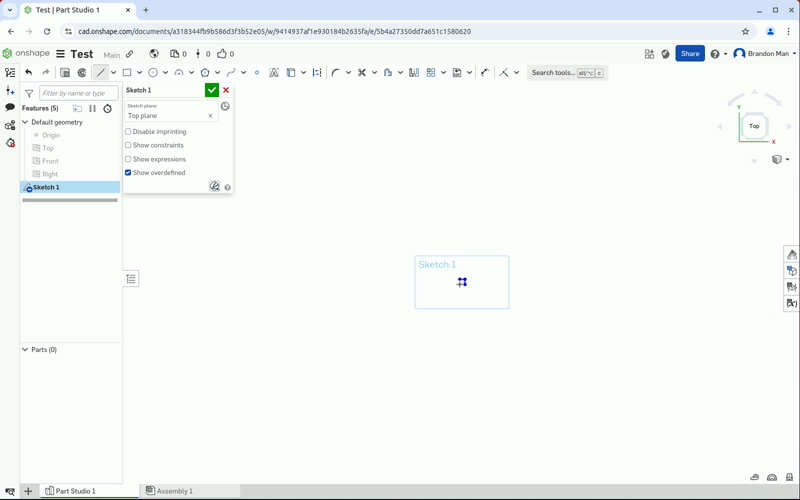
scroll(6)
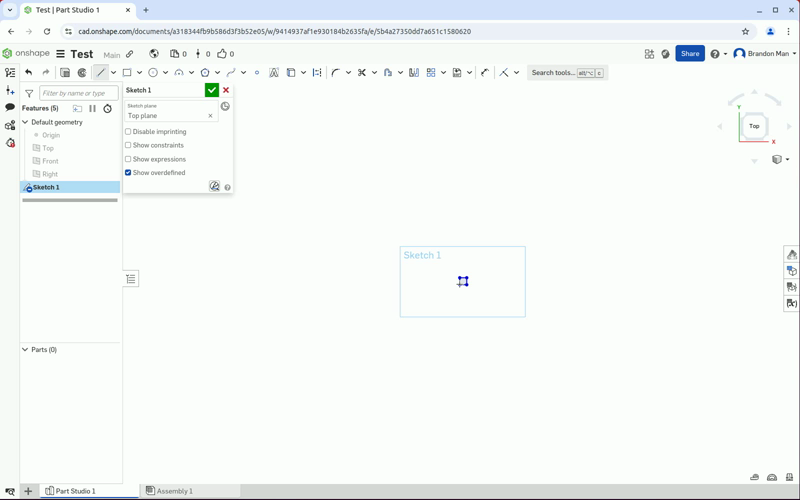
scroll(6)
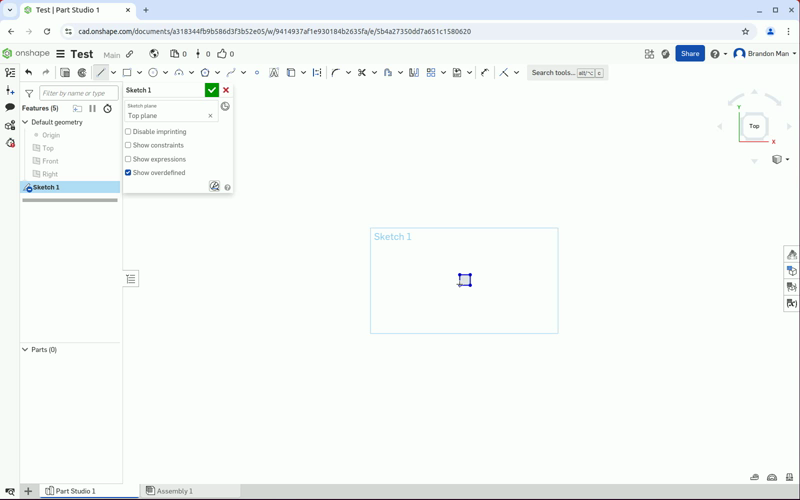
scroll(6)
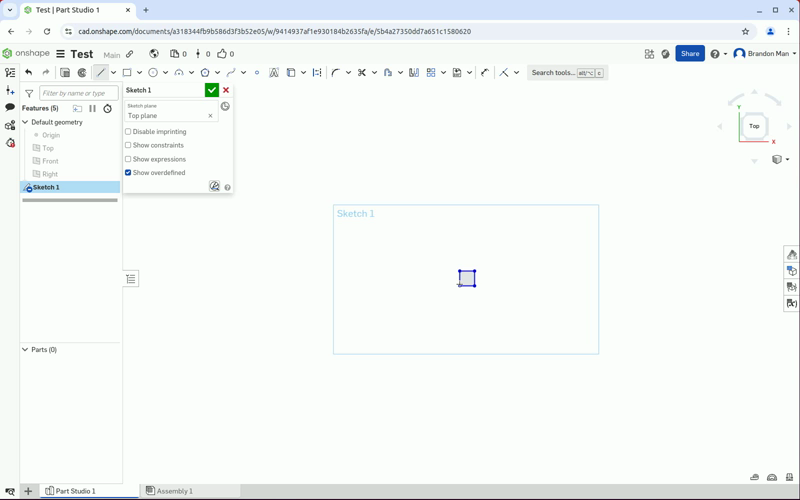
scroll(6)
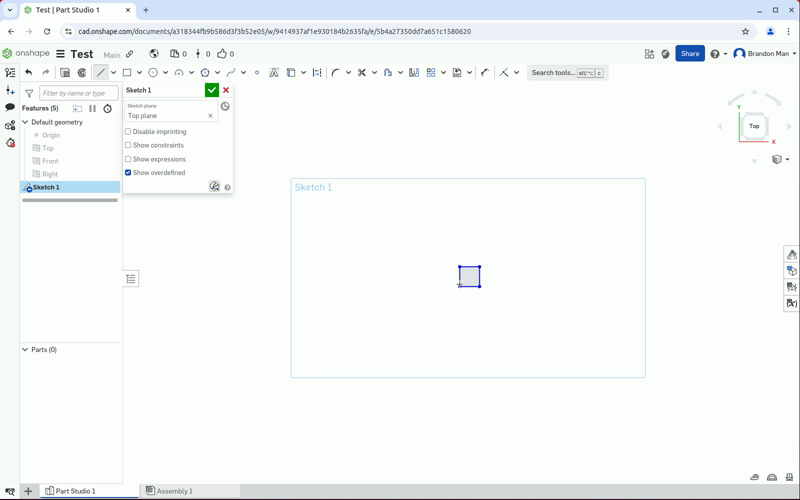
scroll(6)
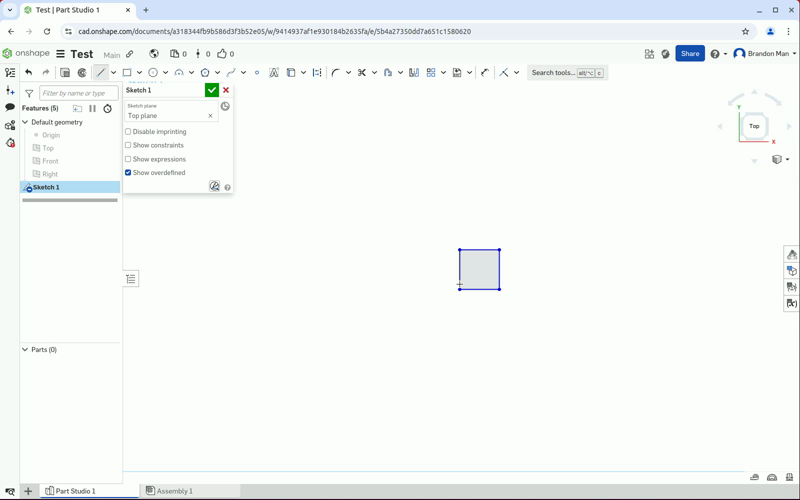
click(459, 283)
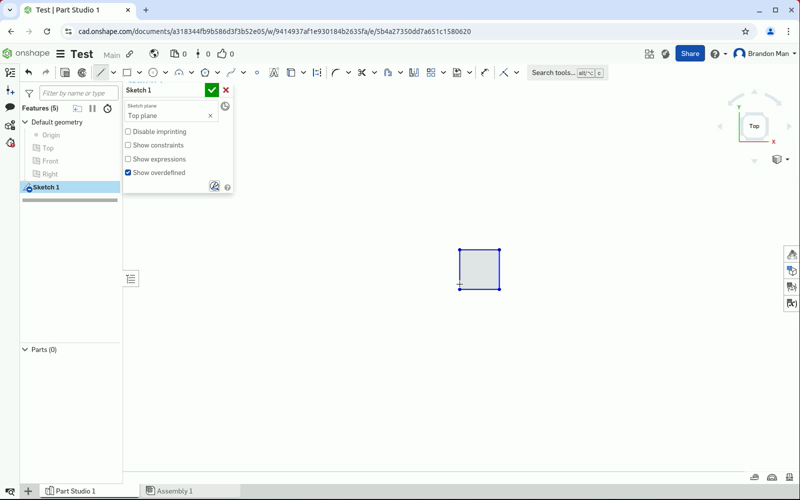
scroll(-6)
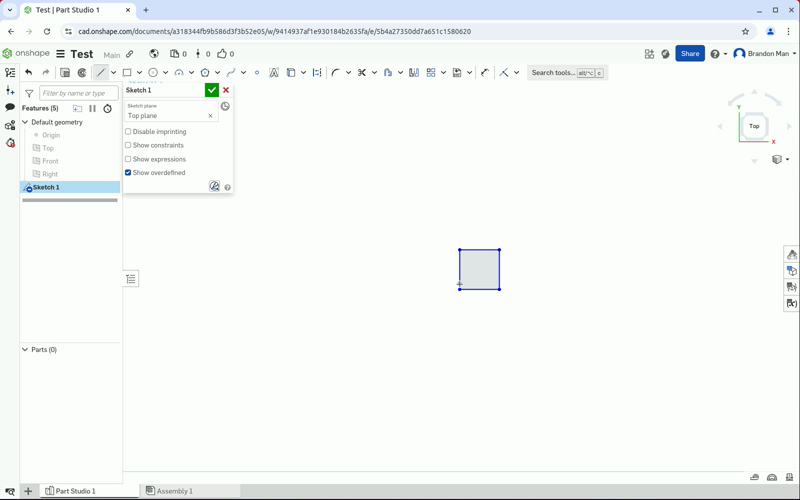
scroll(-6)
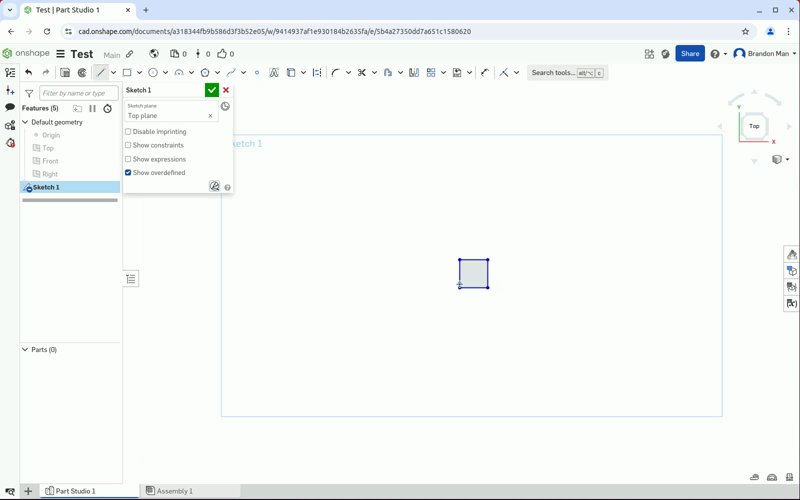
scroll(-6)
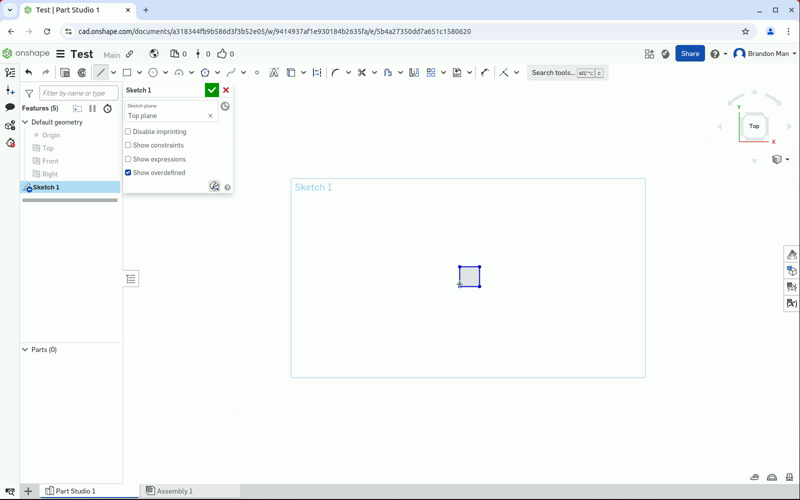
scroll(-6)
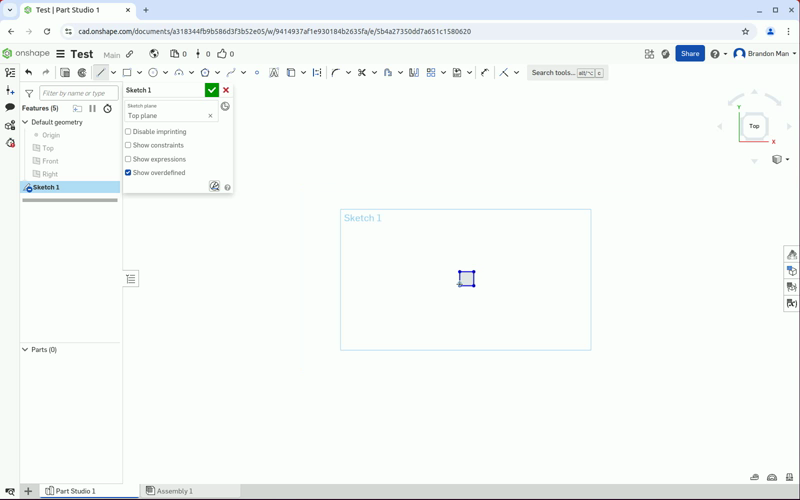
scroll(-6)
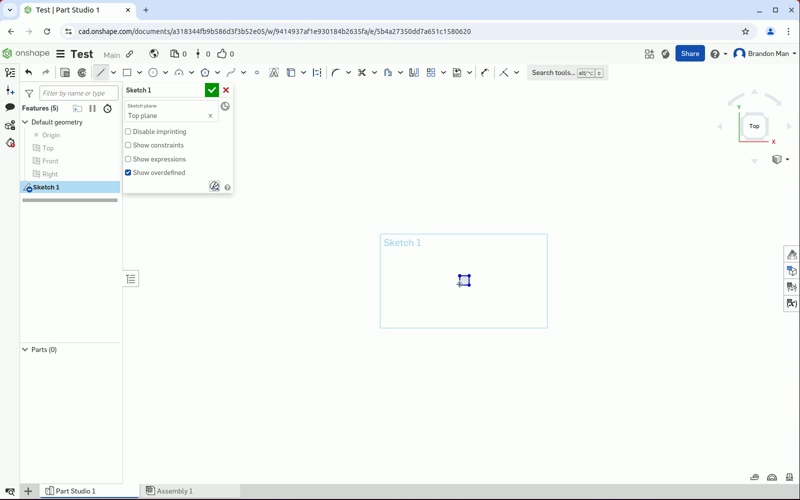
scroll(-6)
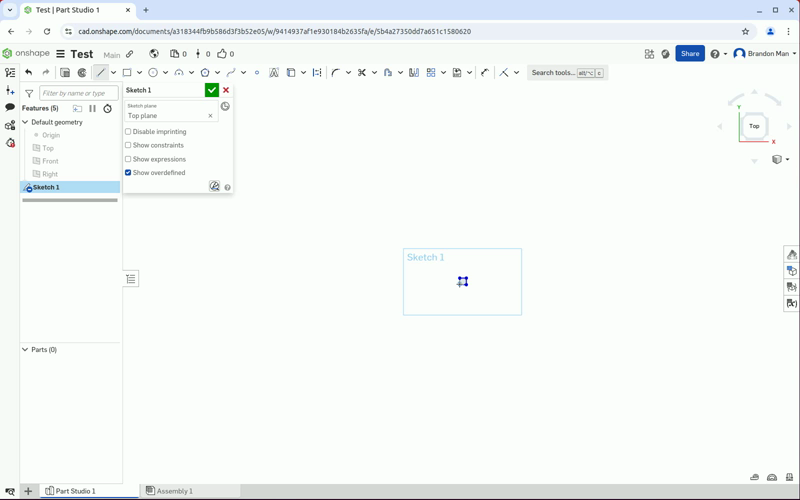
scroll(-6)
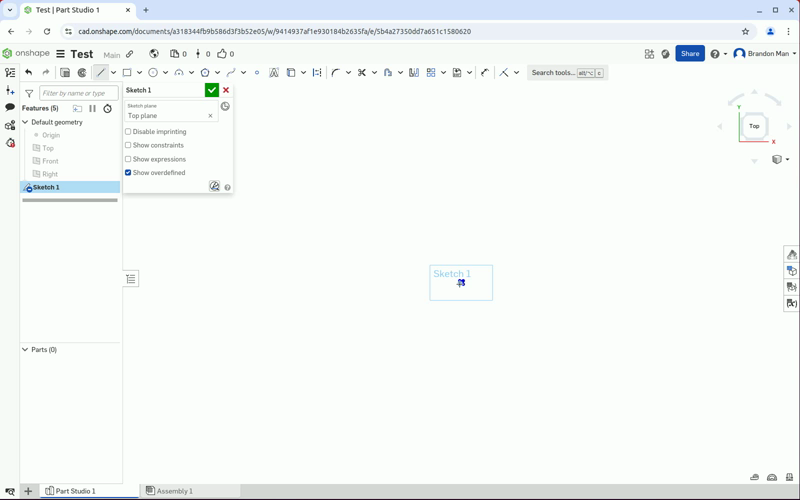
key_up(shift)
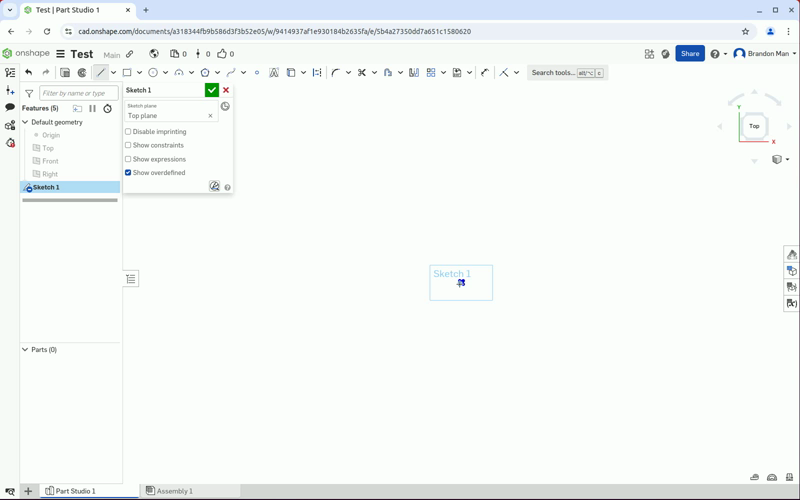
key_down(shift)
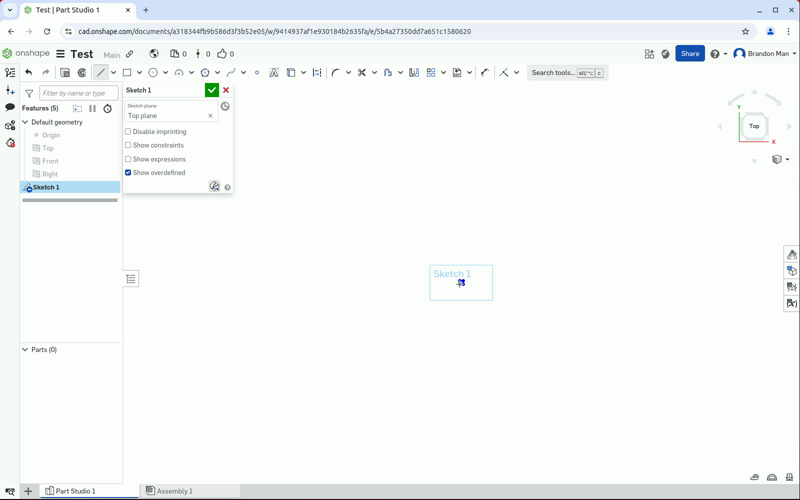
mouse_move(489, 283)
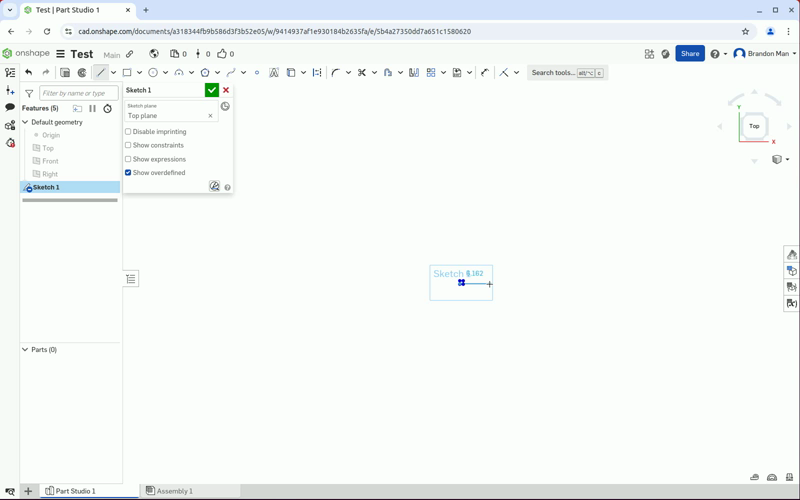
mouse_move(462, 283)
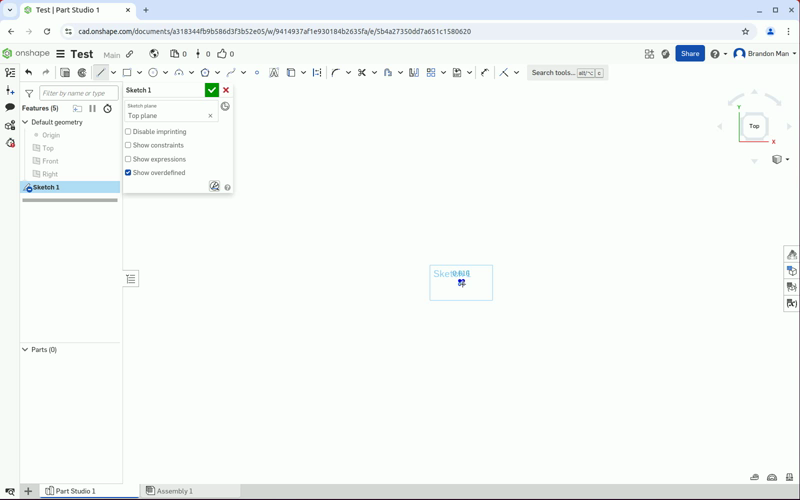
scroll(6)
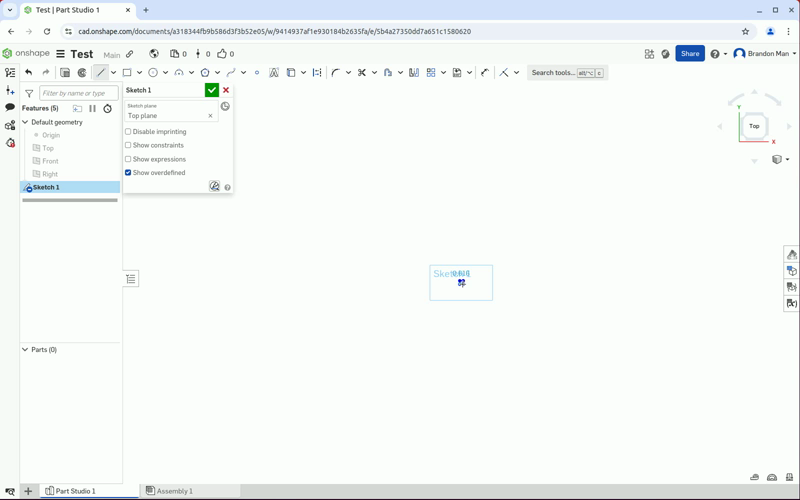
scroll(6)
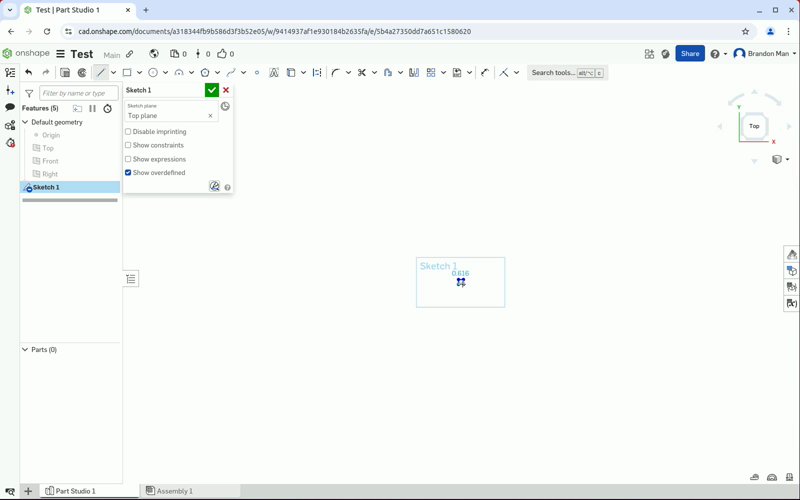
scroll(6)
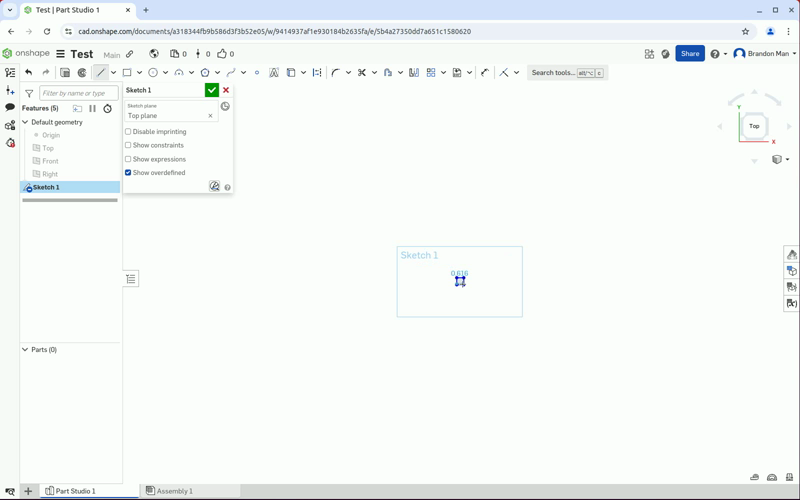
scroll(6)
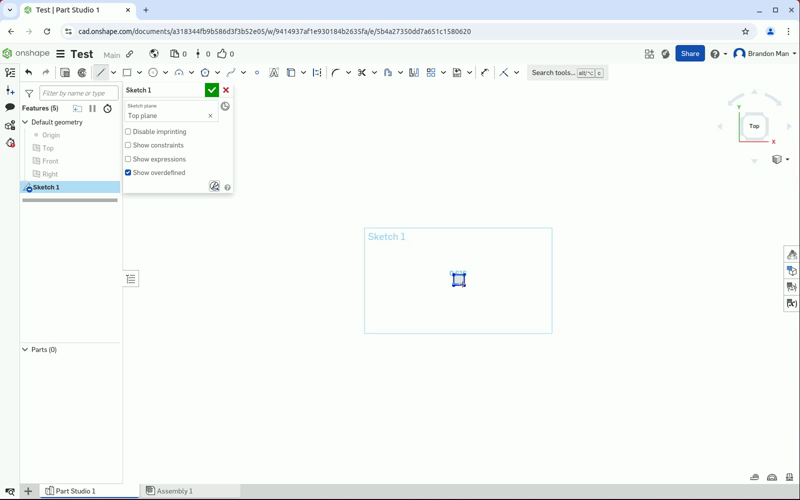
scroll(6)
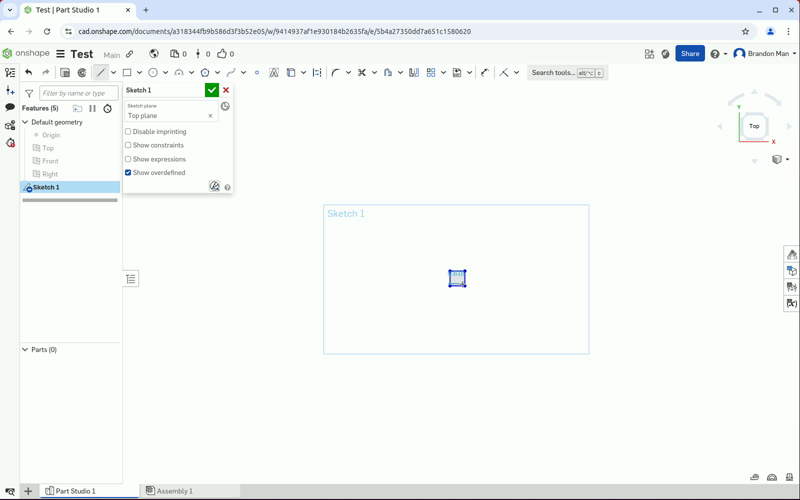
scroll(6)
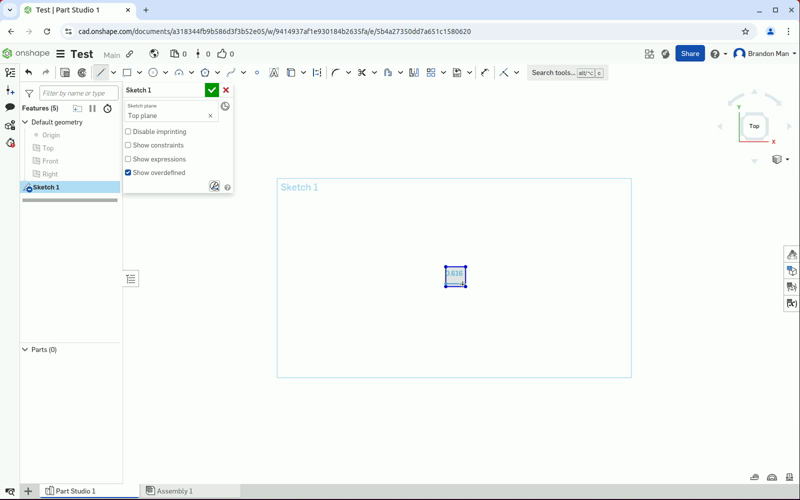
scroll(6)
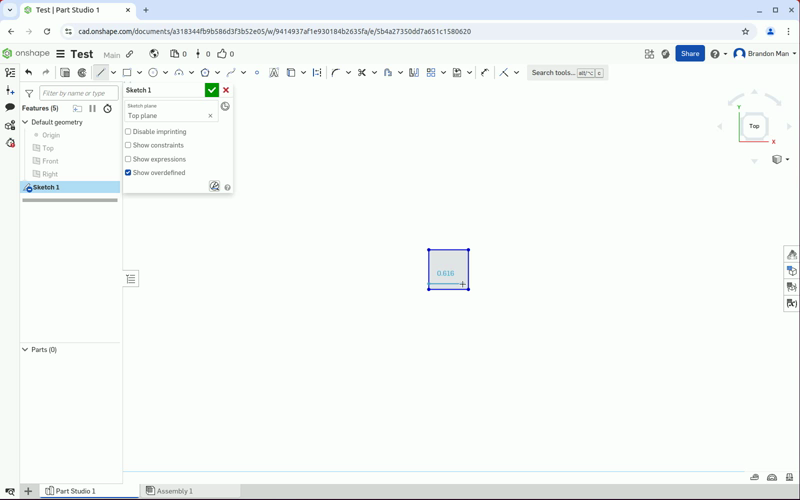
click(462, 283)
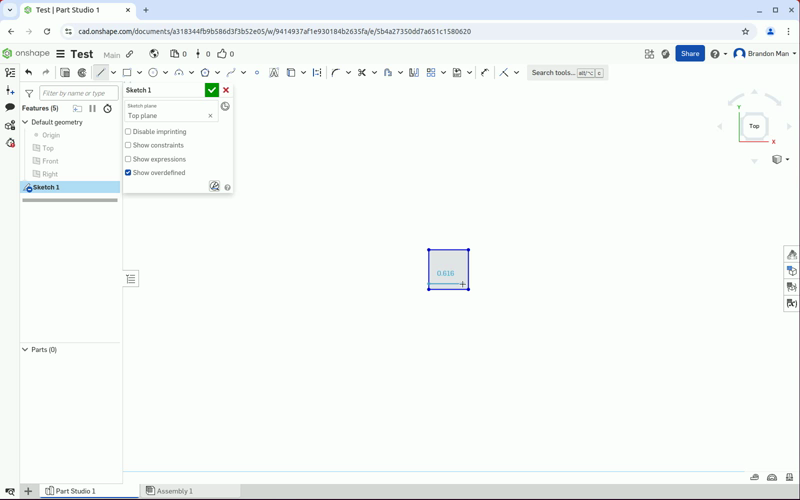
scroll(-6)
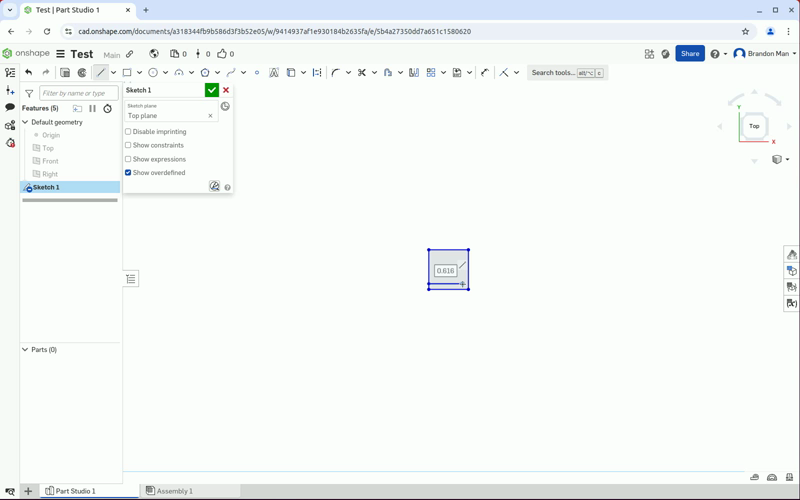
scroll(-6)
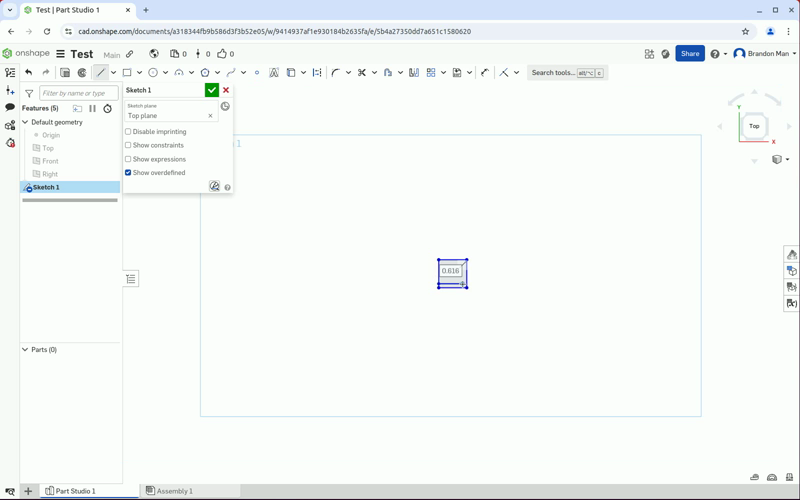
scroll(-6)
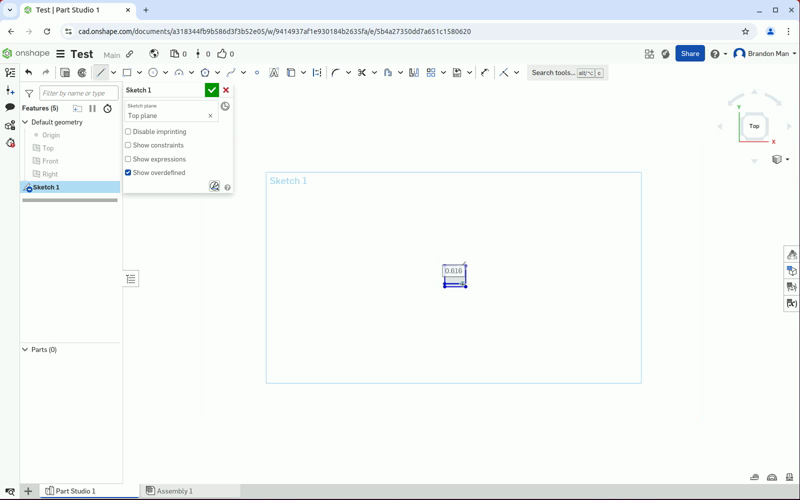
scroll(-6)
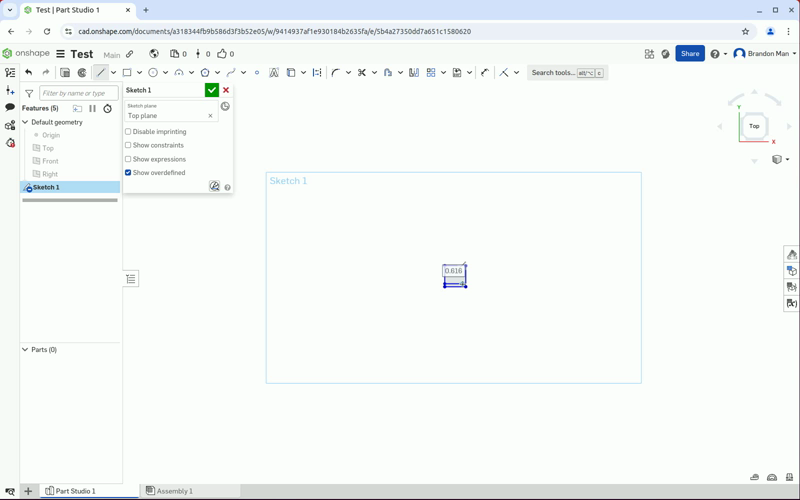
scroll(-6)
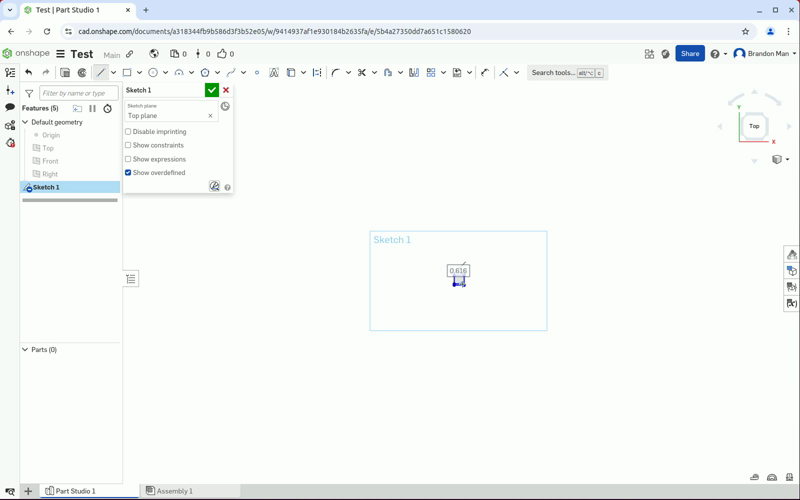
scroll(-6)
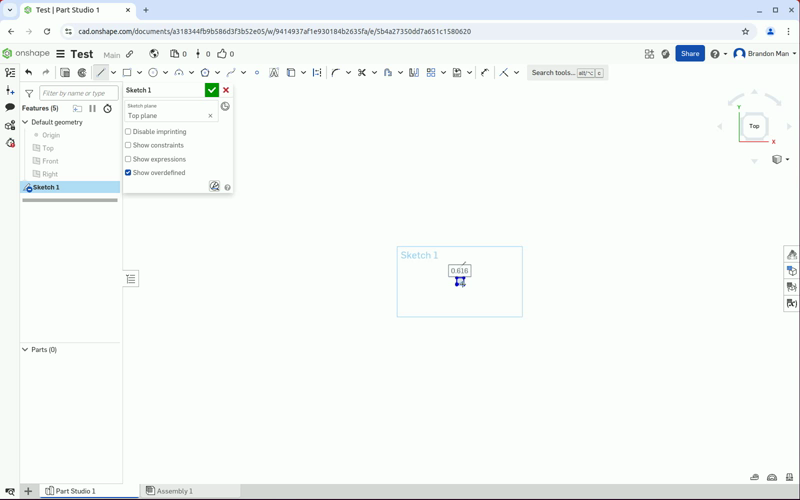
scroll(-6)
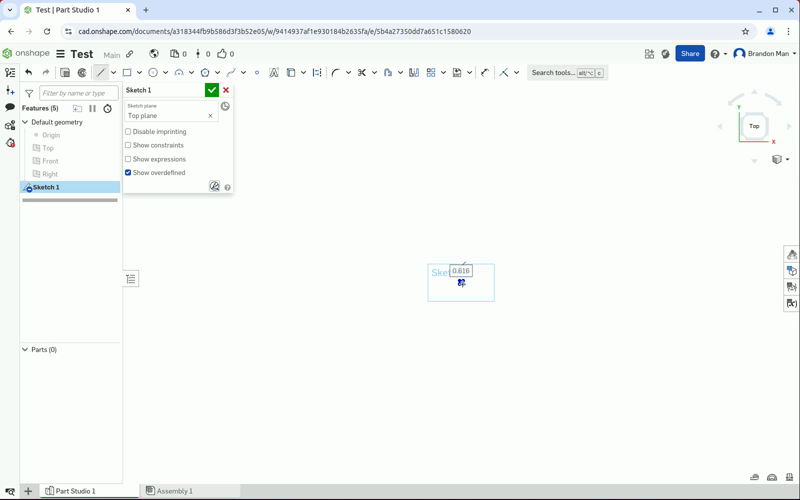
key_up(shift)
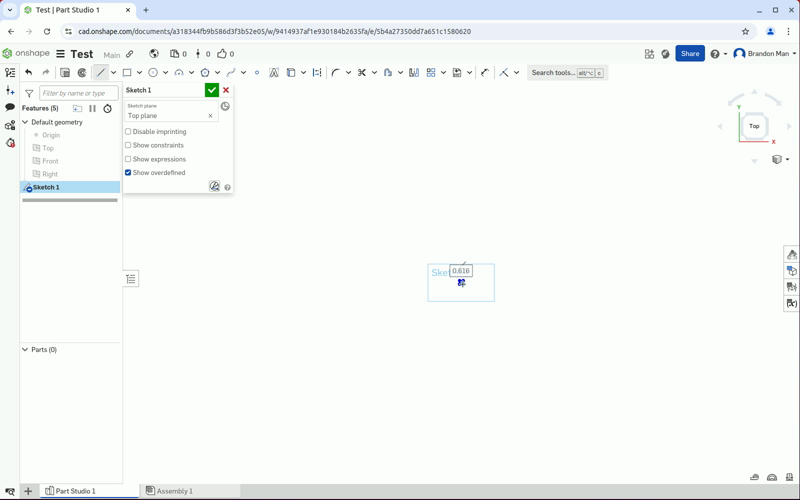
key_down(shift)
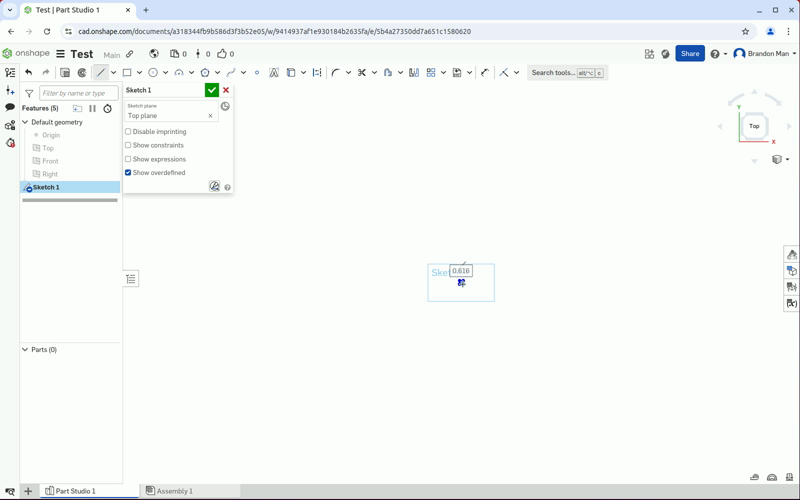
mouse_move(492, 283)
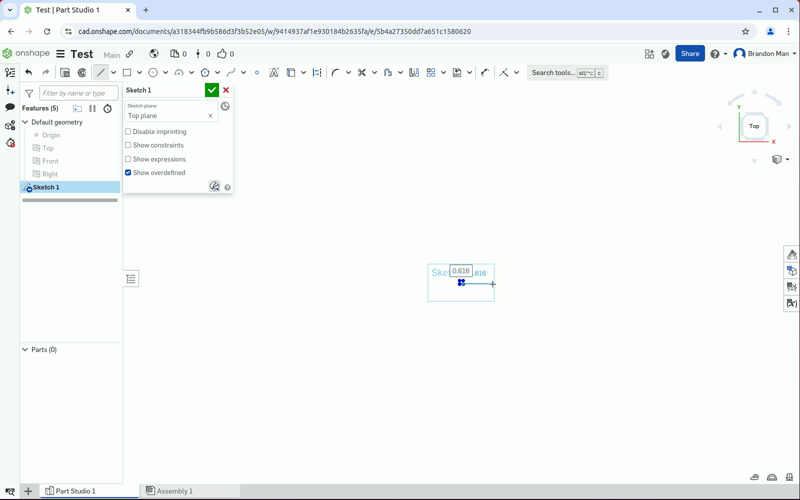
mouse_move(462, 280)
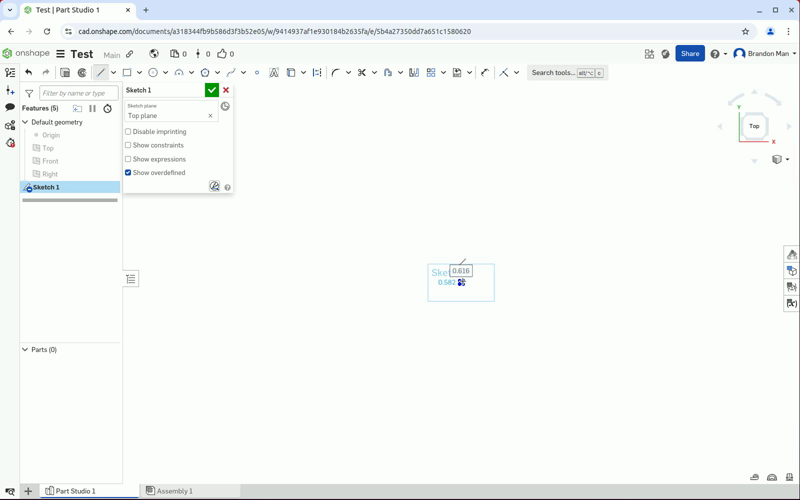
scroll(6)
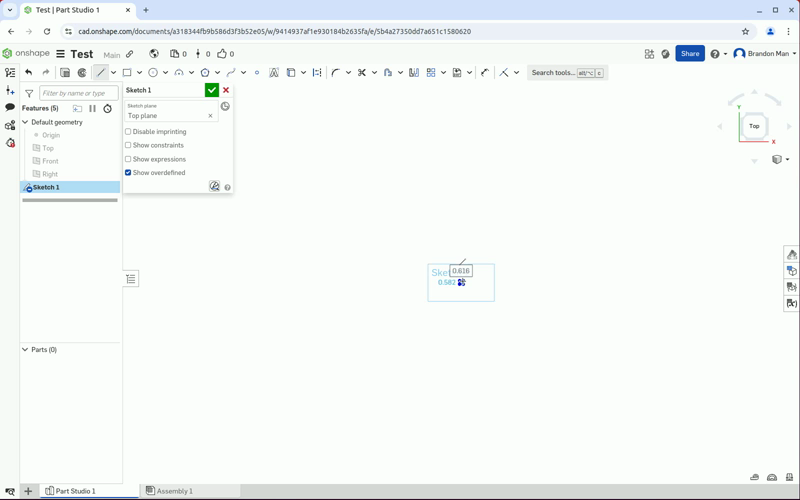
scroll(6)
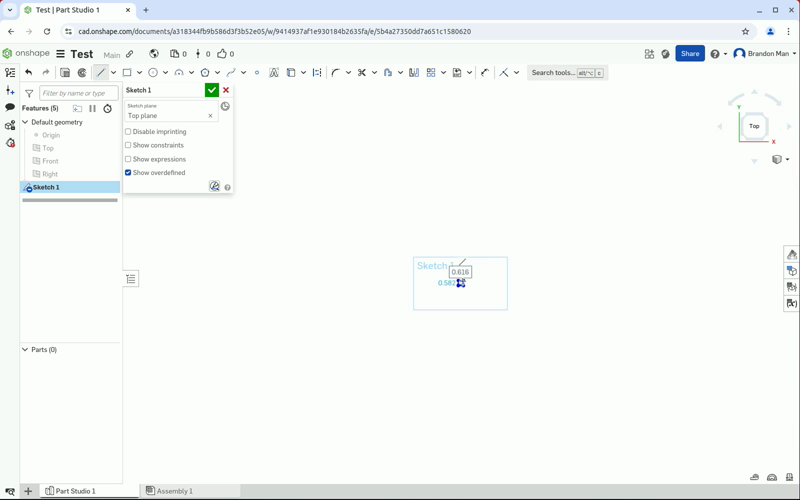
scroll(6)
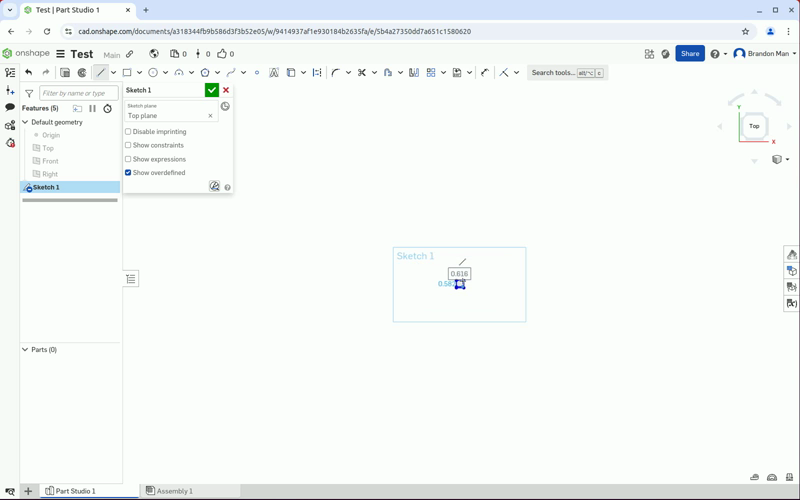
scroll(6)
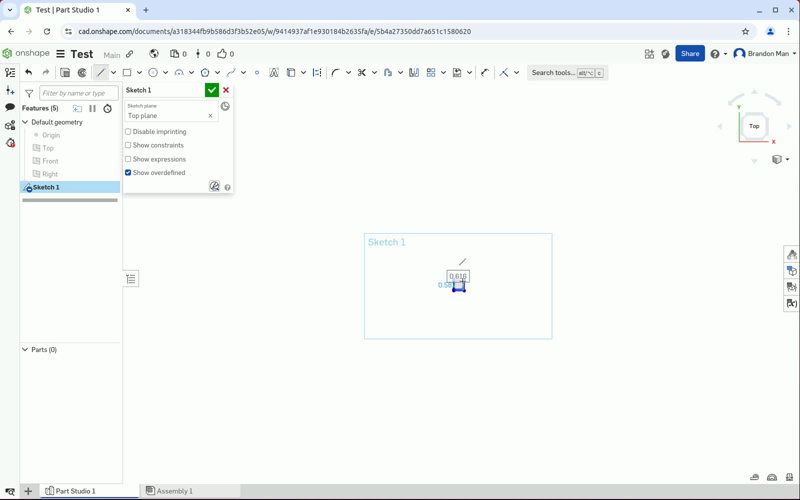
scroll(6)
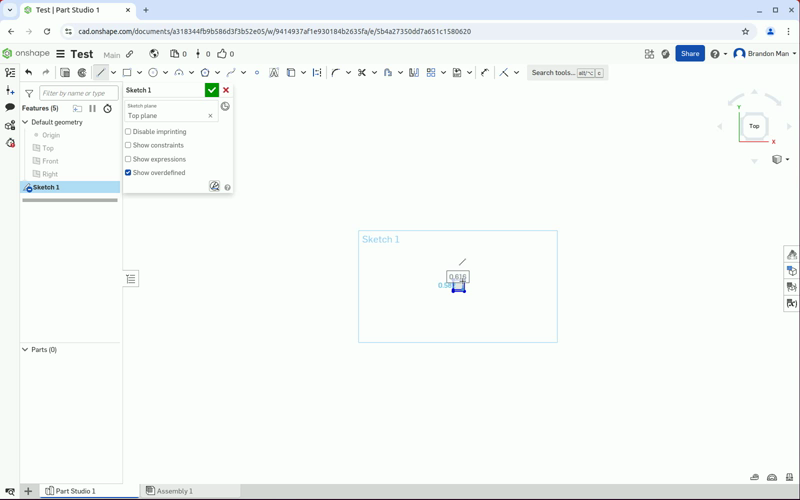
scroll(6)
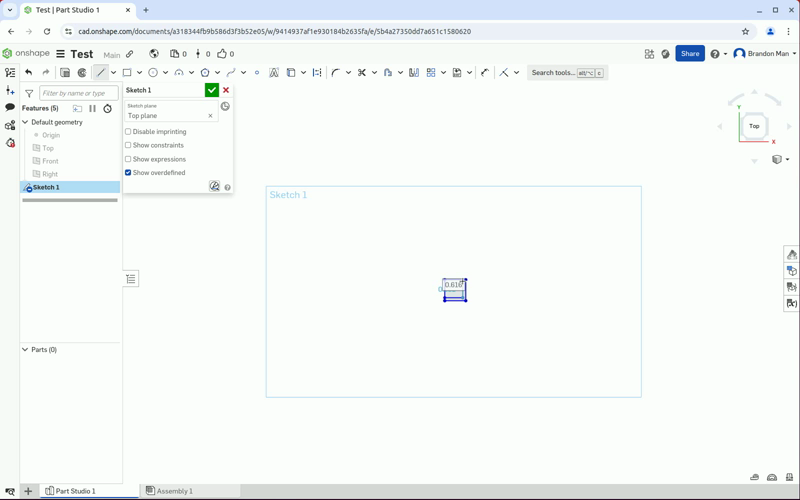
scroll(6)
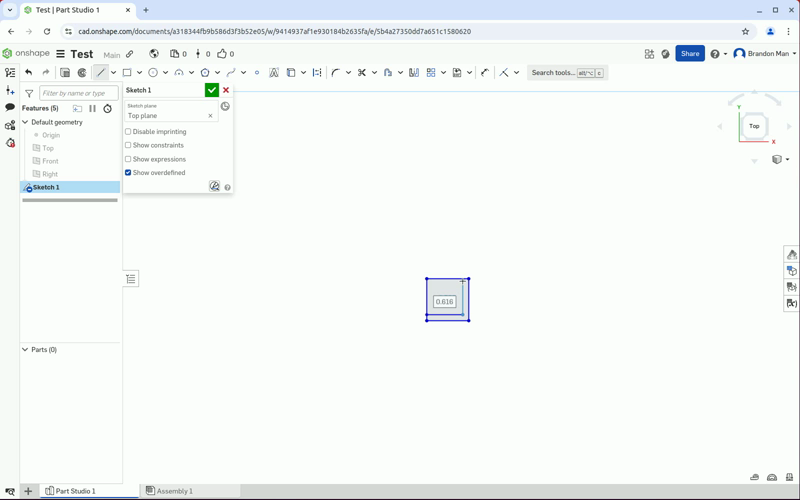
click(462, 280)
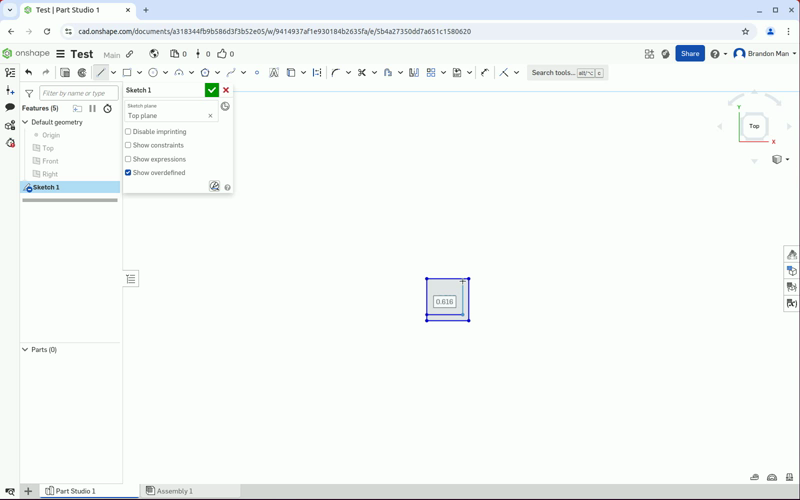
scroll(-6)
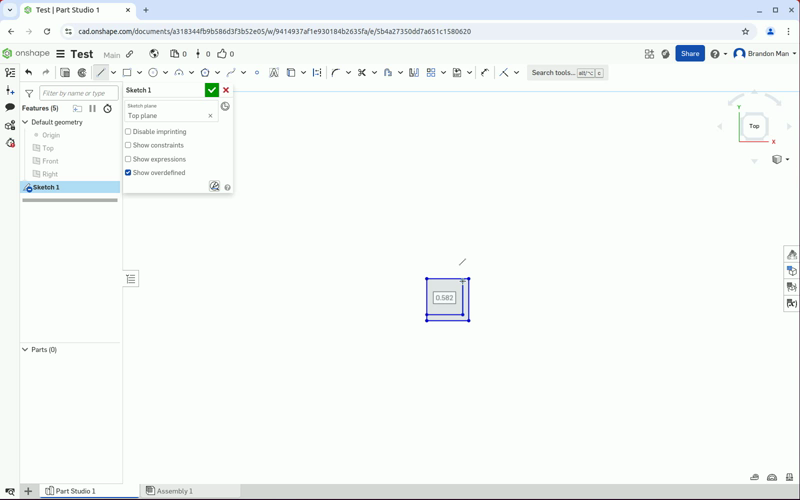
scroll(-6)
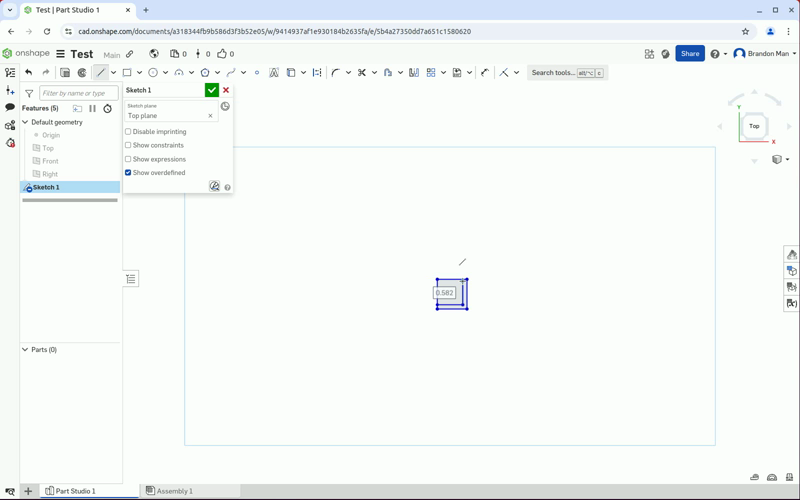
scroll(-6)
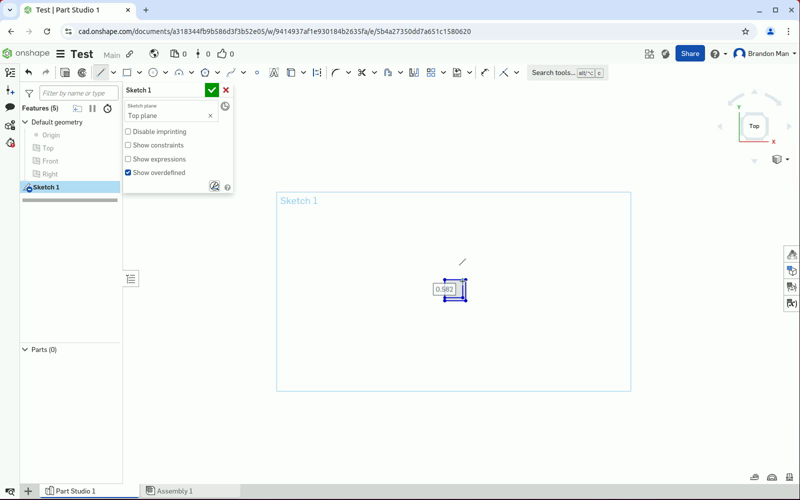
scroll(-6)
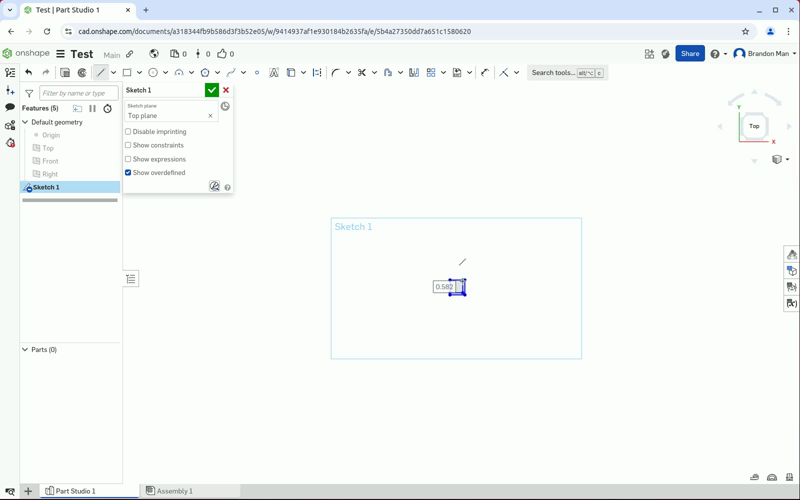
scroll(-6)
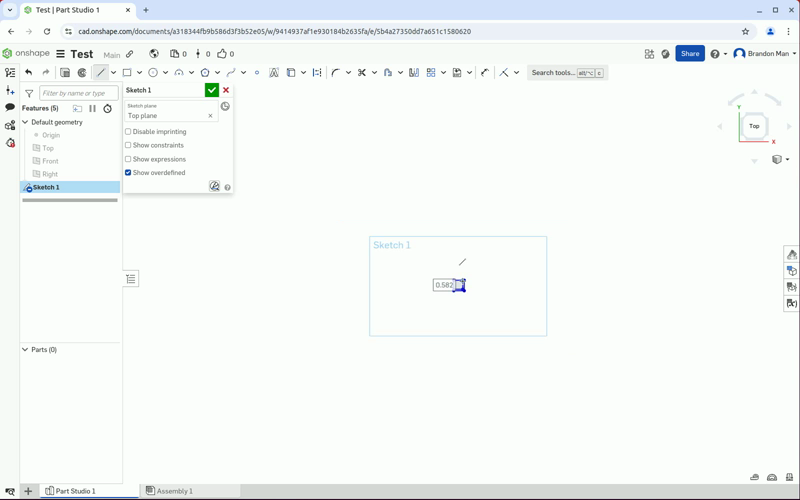
scroll(-6)
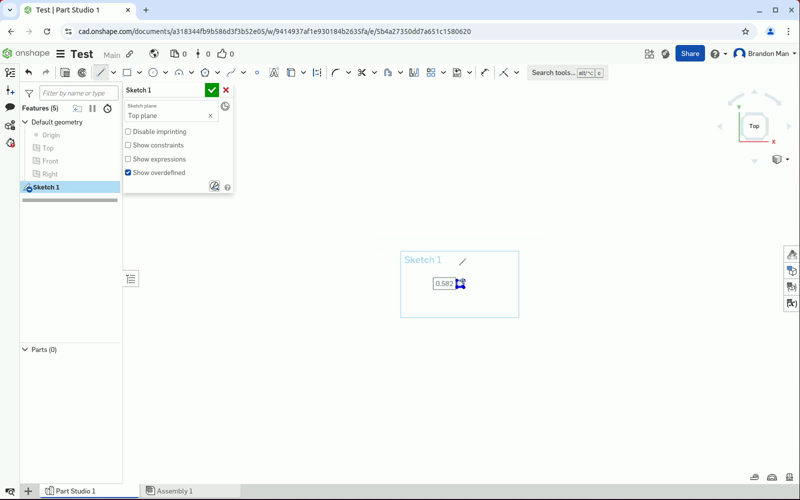
scroll(-6)
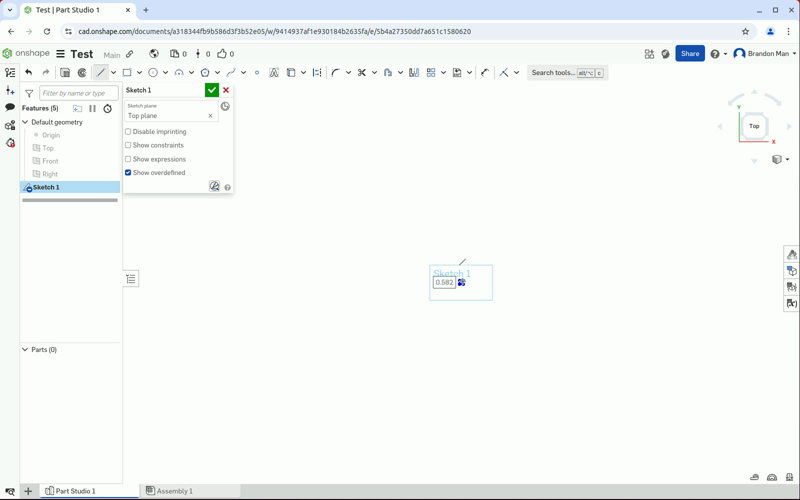
key_up(shift)
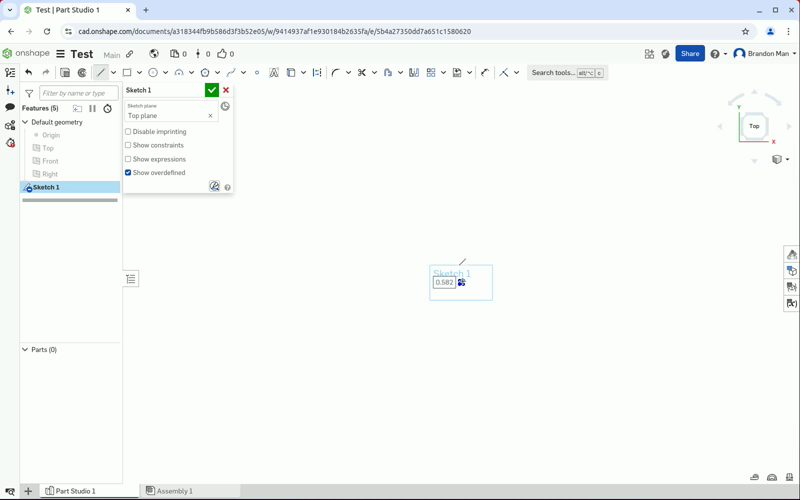
key_down(shift)
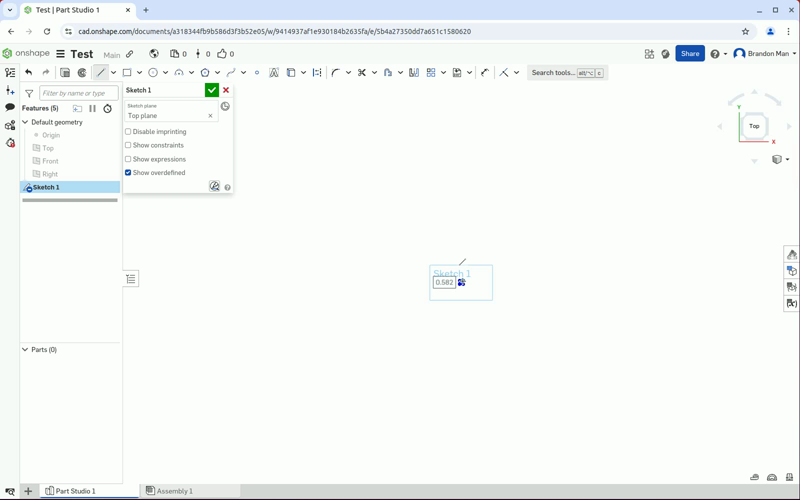
mouse_move(492, 280)
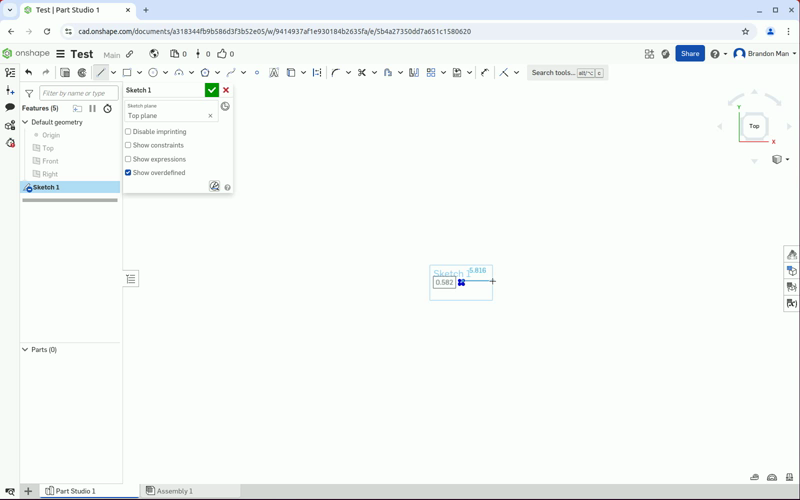
mouse_move(459, 280)
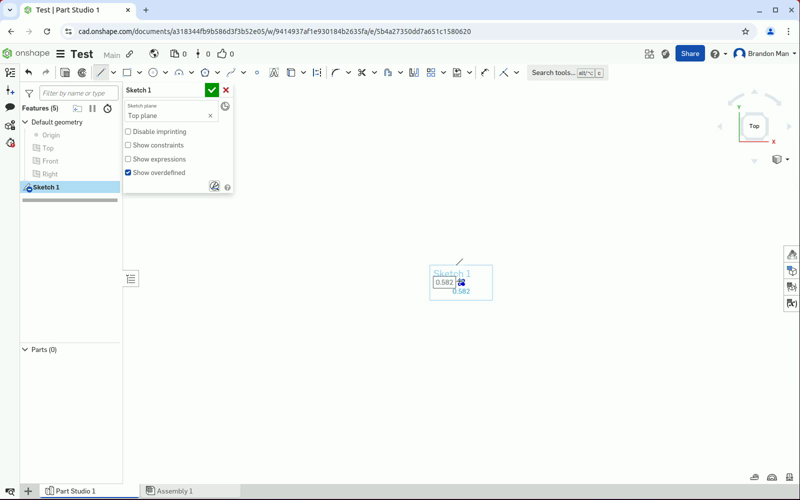
scroll(6)
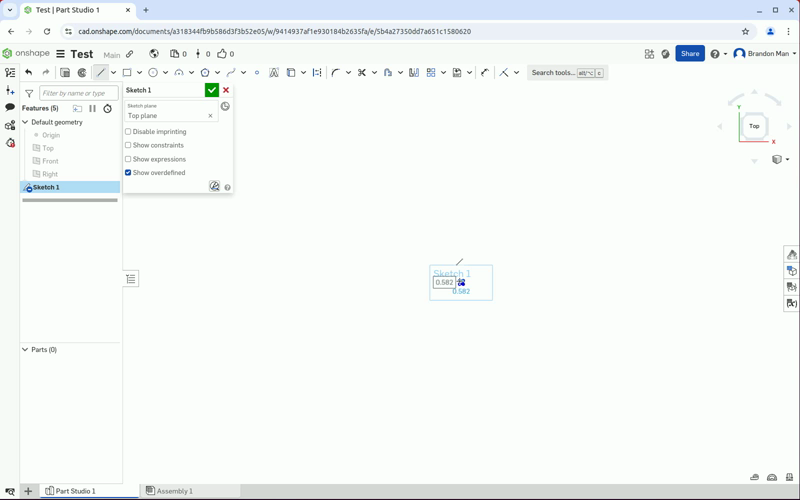
scroll(6)
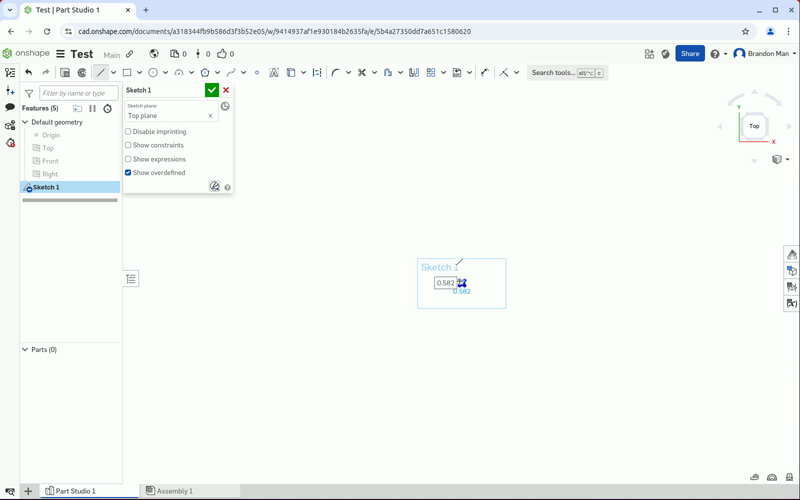
scroll(6)
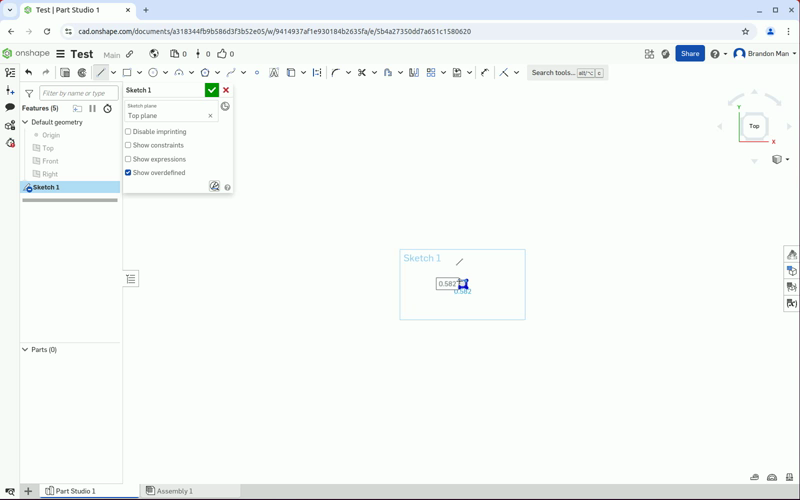
scroll(6)
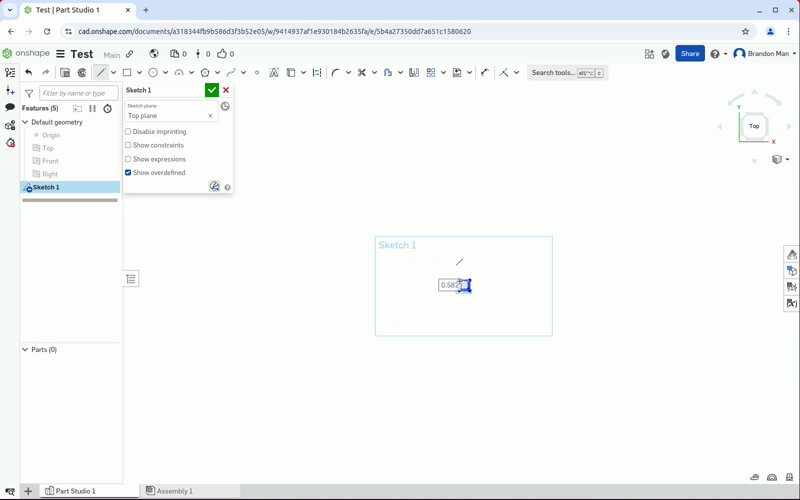
scroll(6)
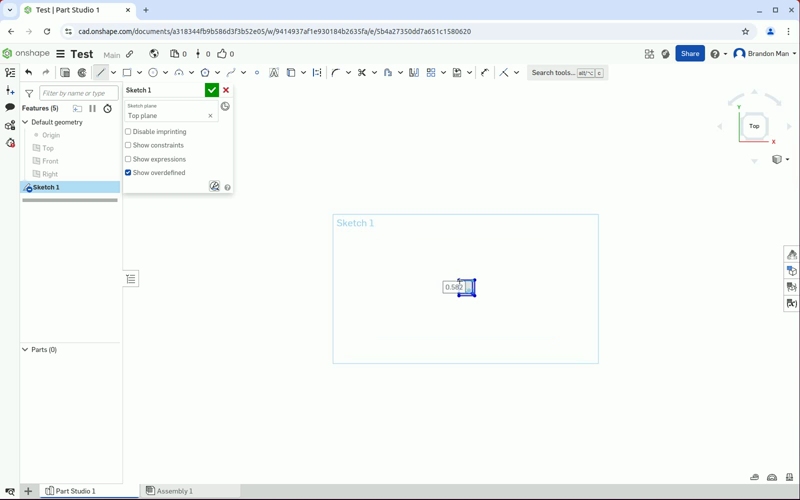
scroll(6)
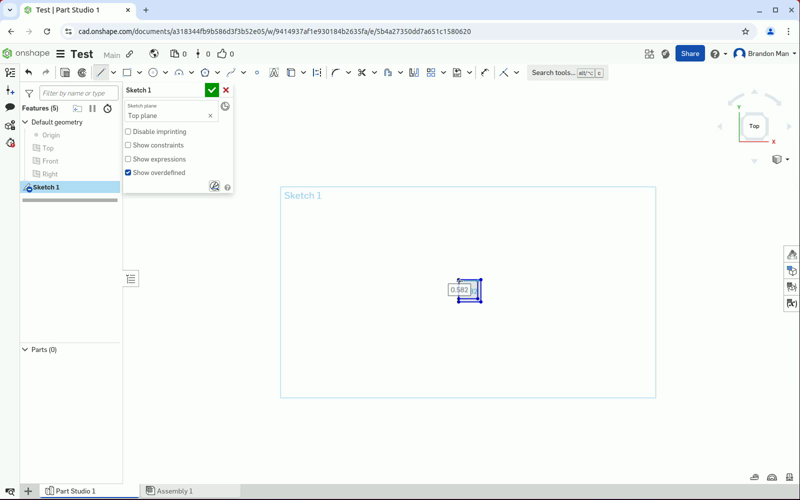
scroll(6)
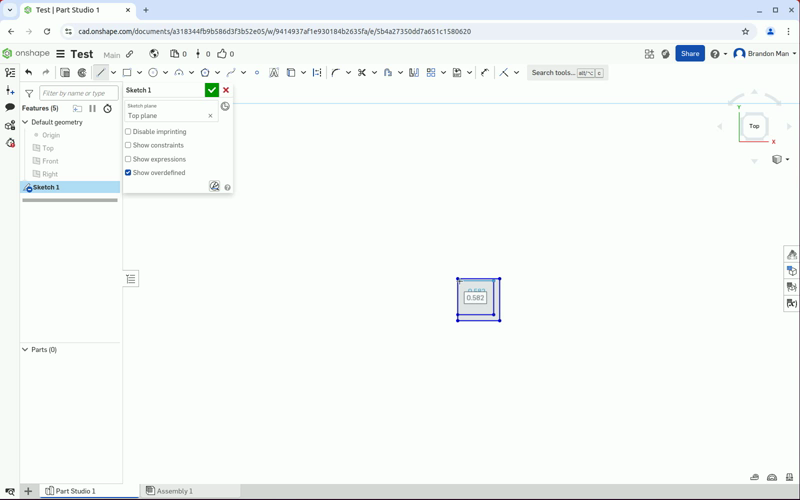
click(459, 280)
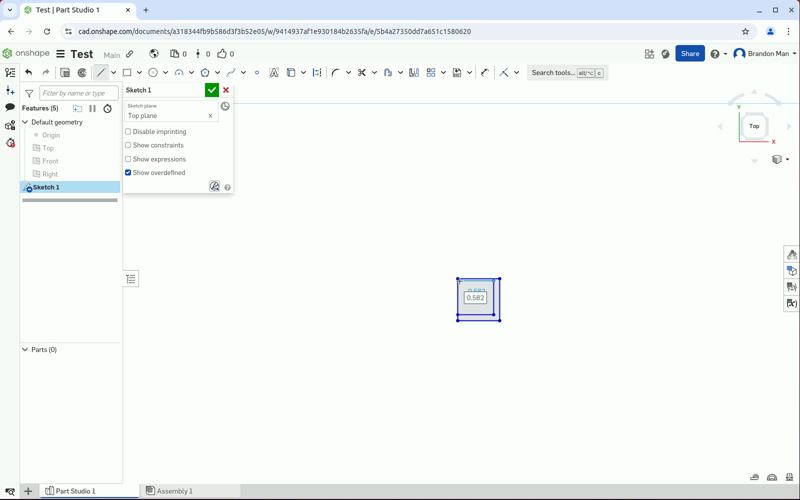
scroll(-6)
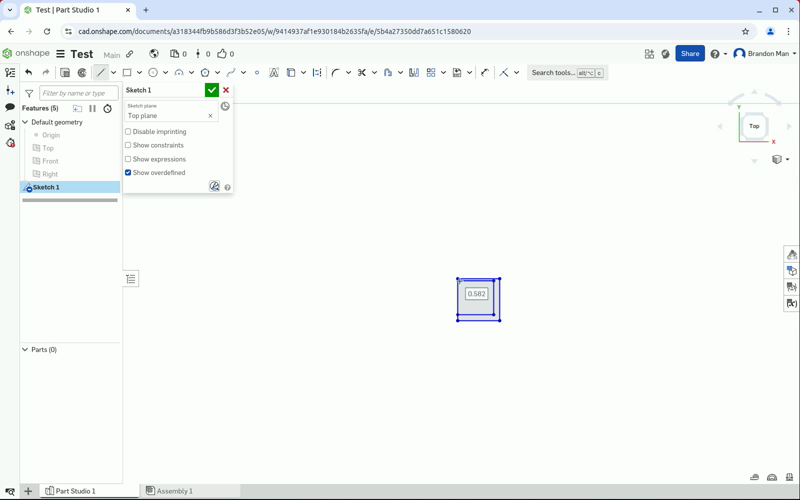
scroll(-6)
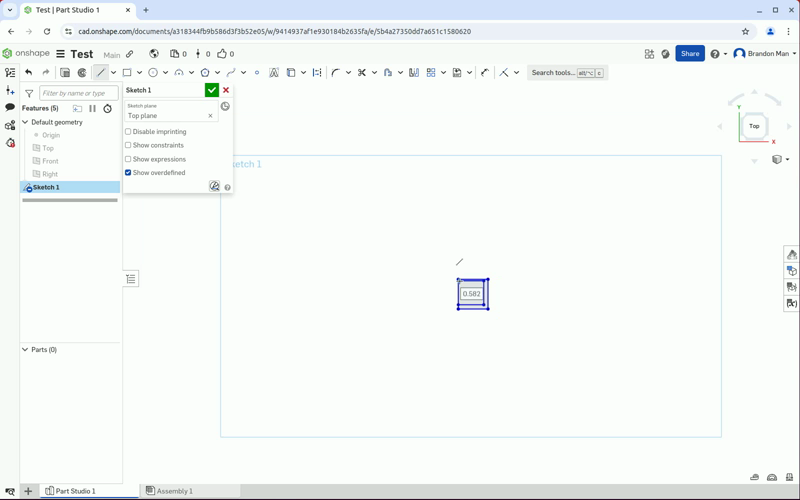
scroll(-6)
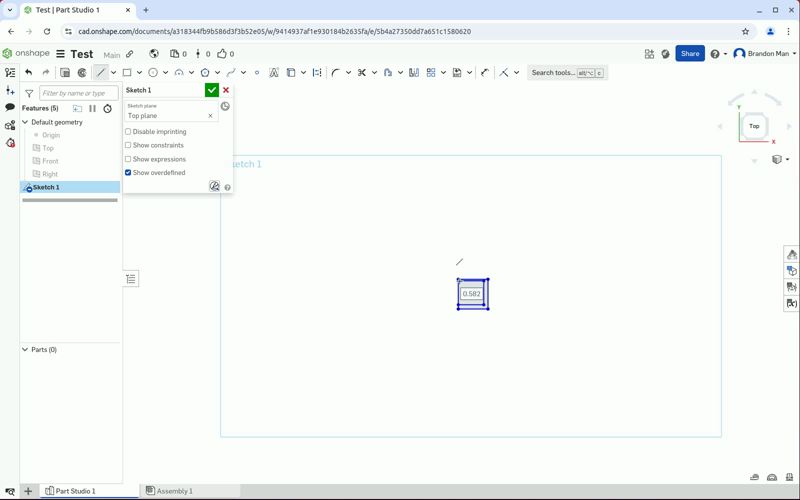
scroll(-6)
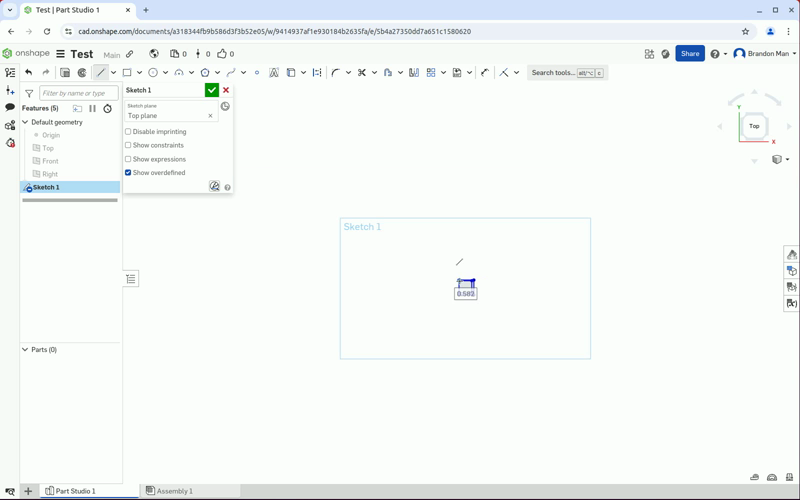
scroll(-6)
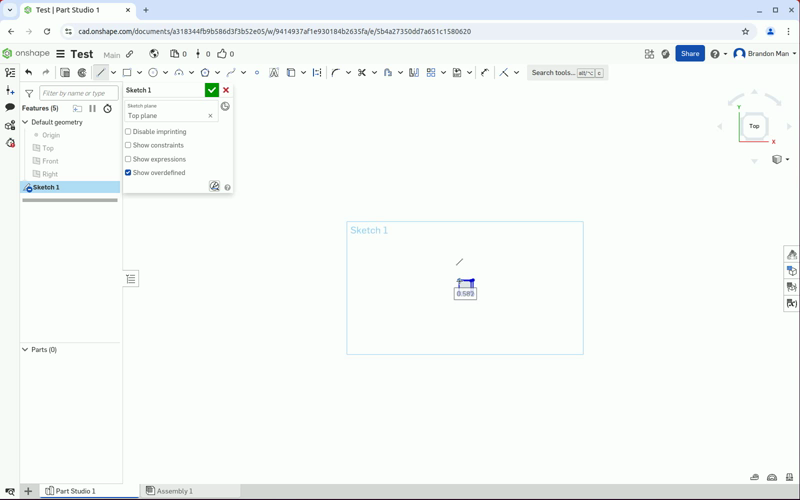
scroll(-6)
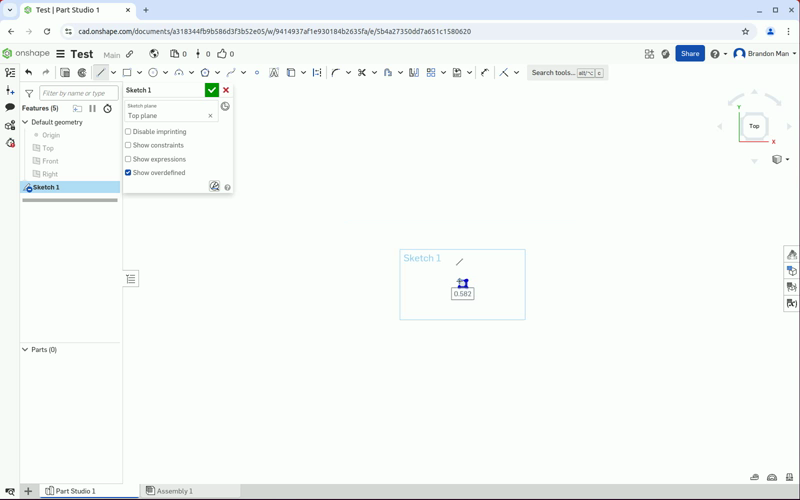
scroll(-6)
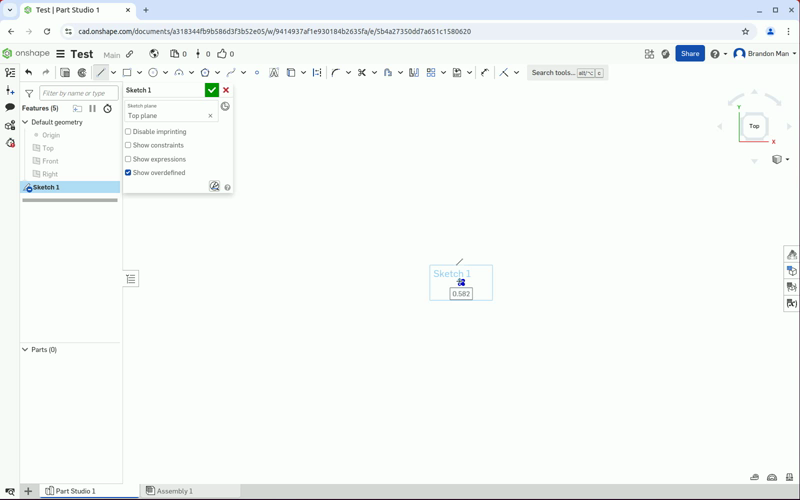
key_up(shift)
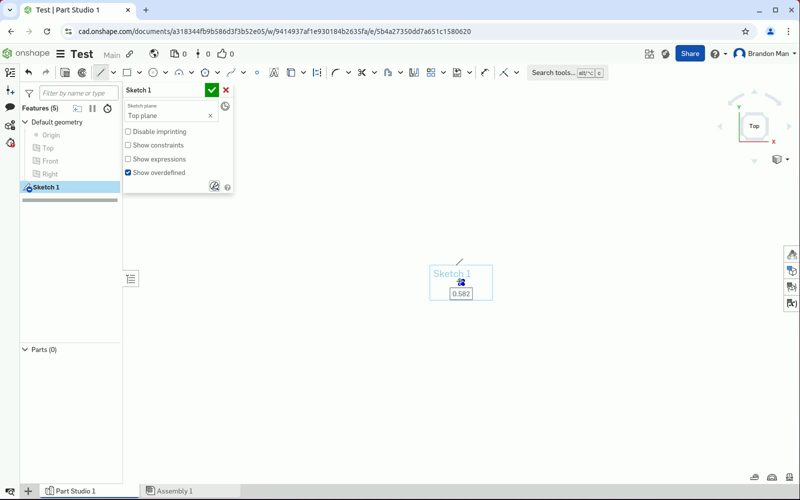
mouse_move(489, 280)
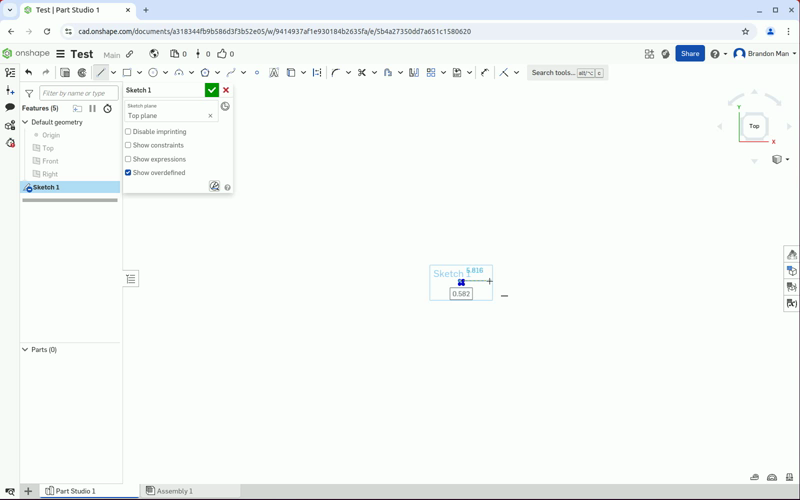
key_down(shift)
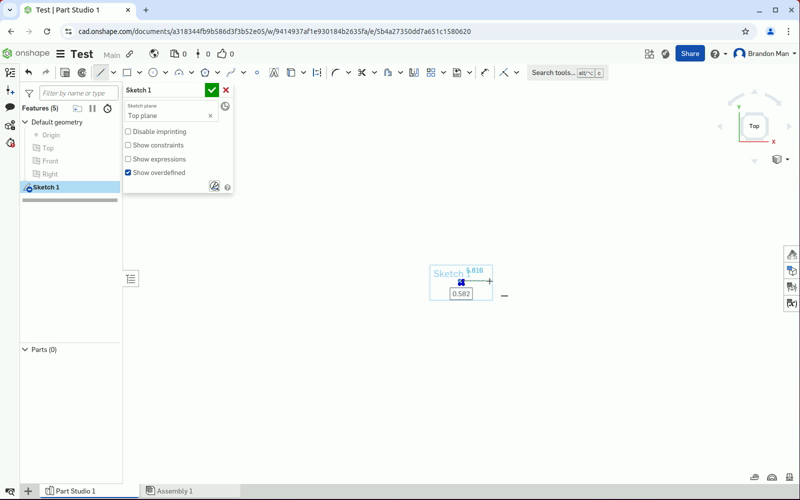
mouse_move(459, 283)
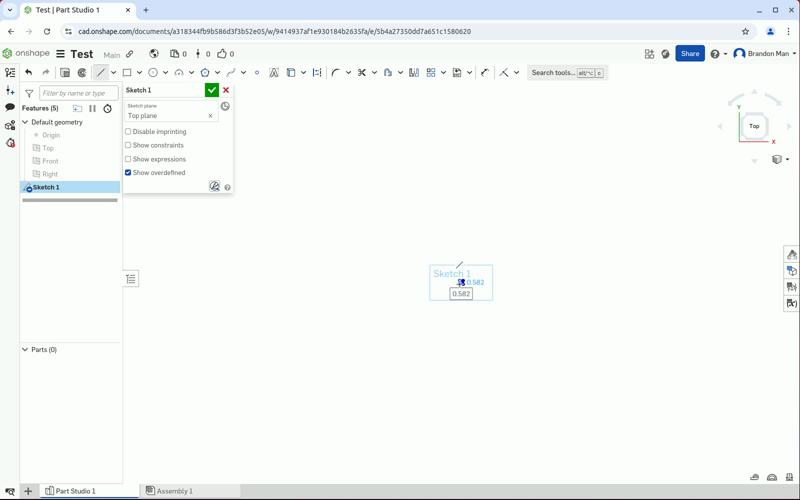
scroll(6)
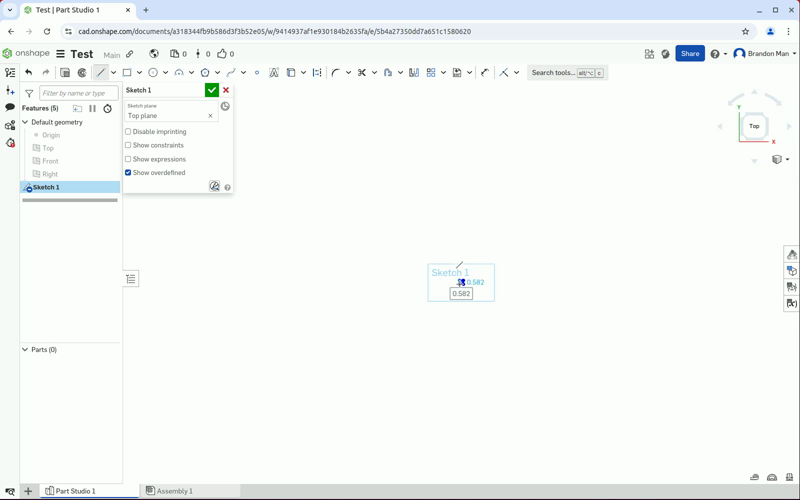
scroll(6)
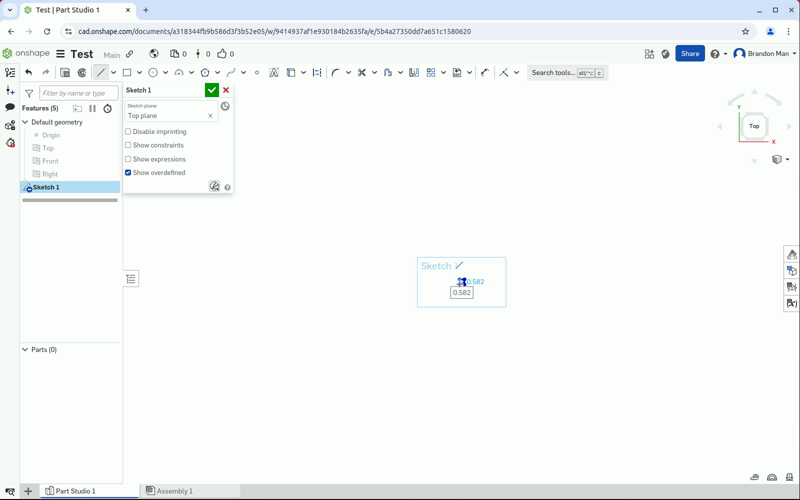
scroll(6)
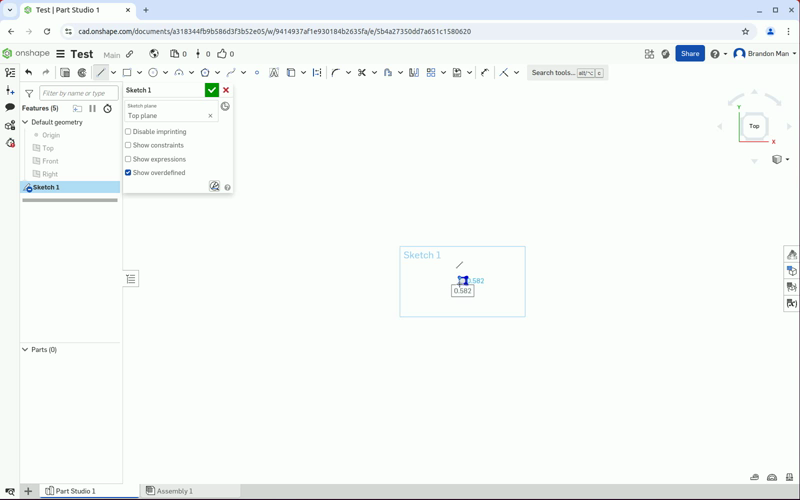
scroll(6)
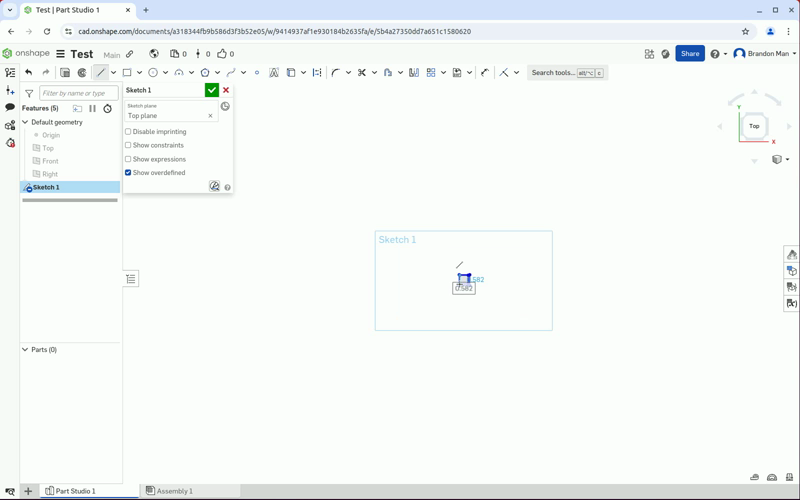
scroll(6)
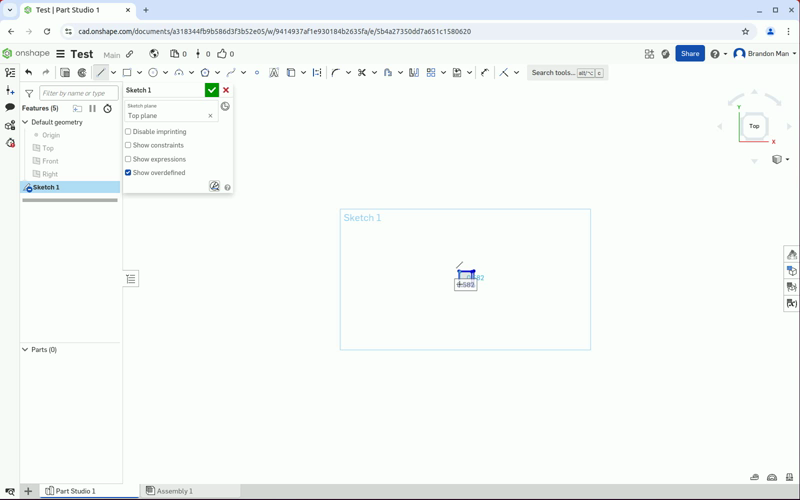
scroll(6)
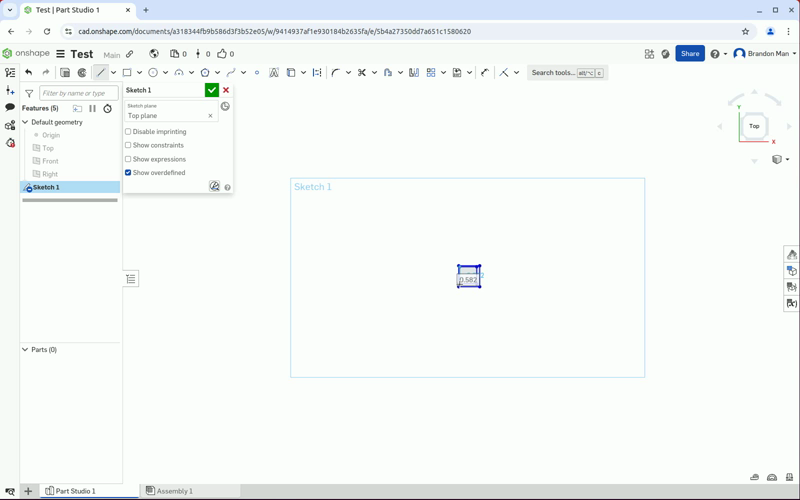
scroll(6)
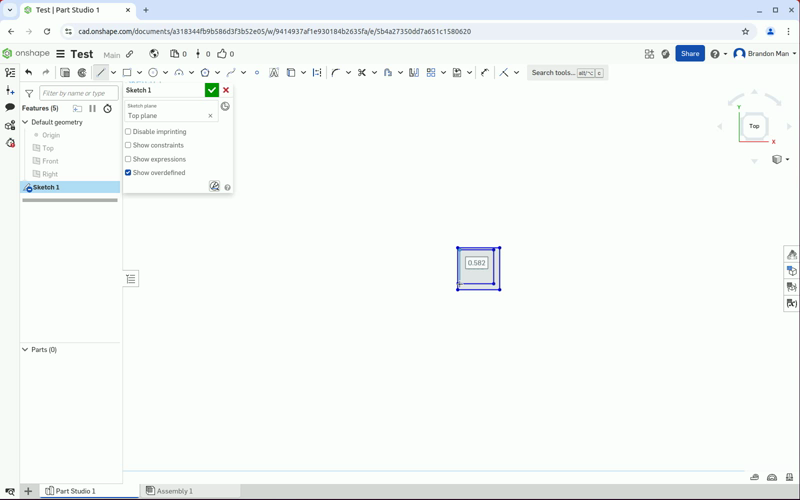
key_up(shift)
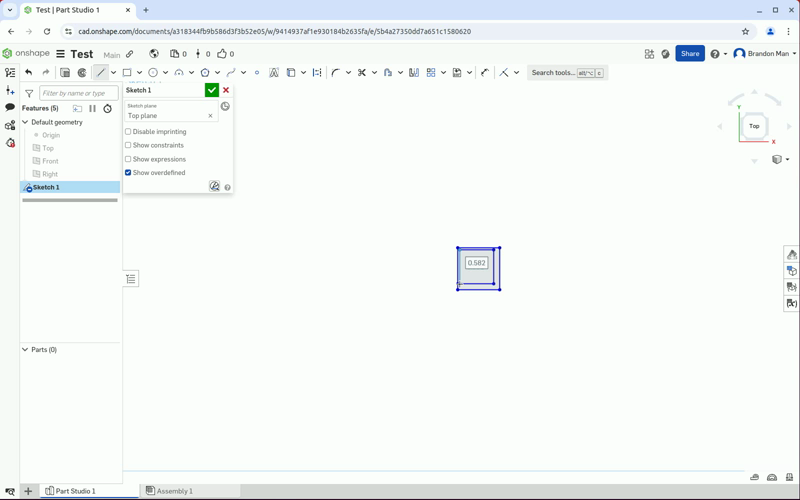
click(459, 283)
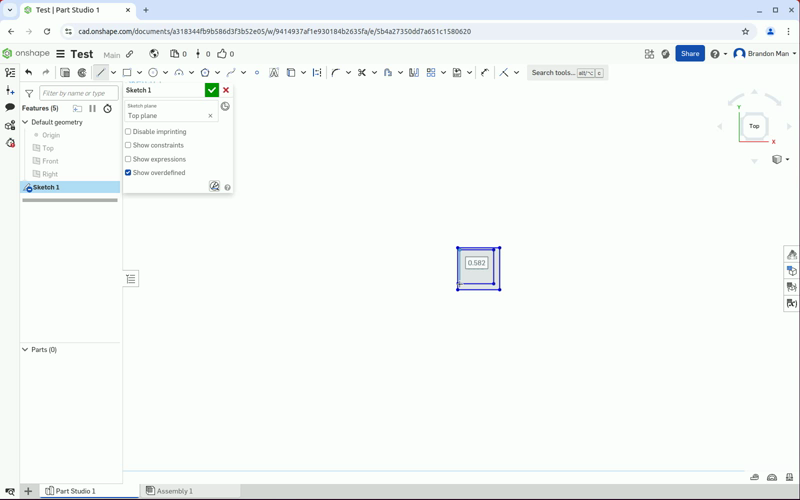
scroll(-6)
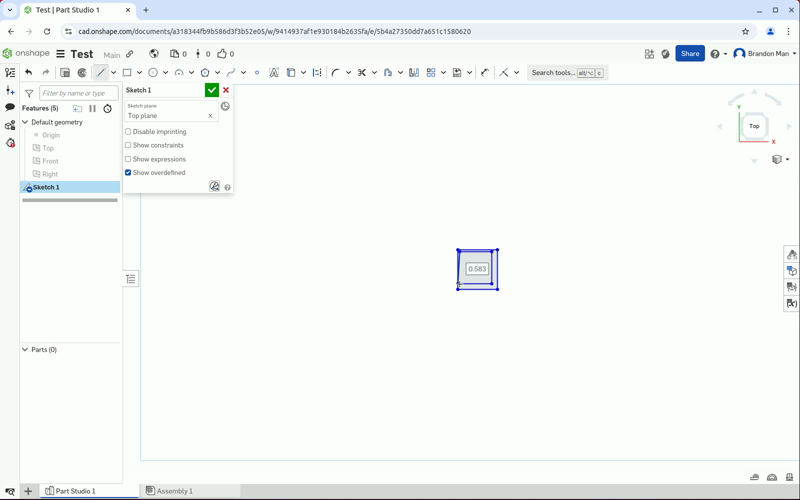
scroll(-6)
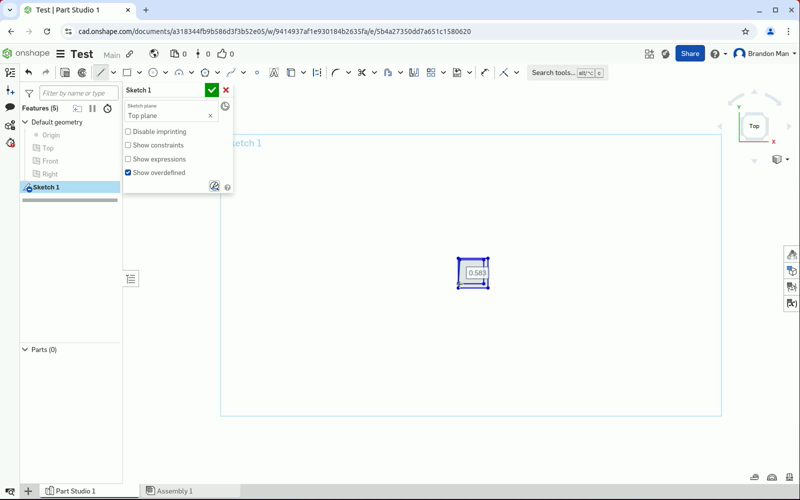
scroll(-6)
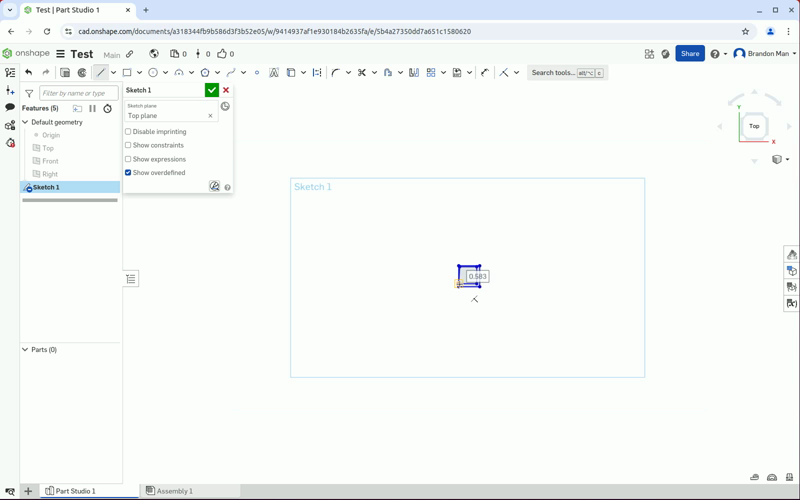
scroll(-6)
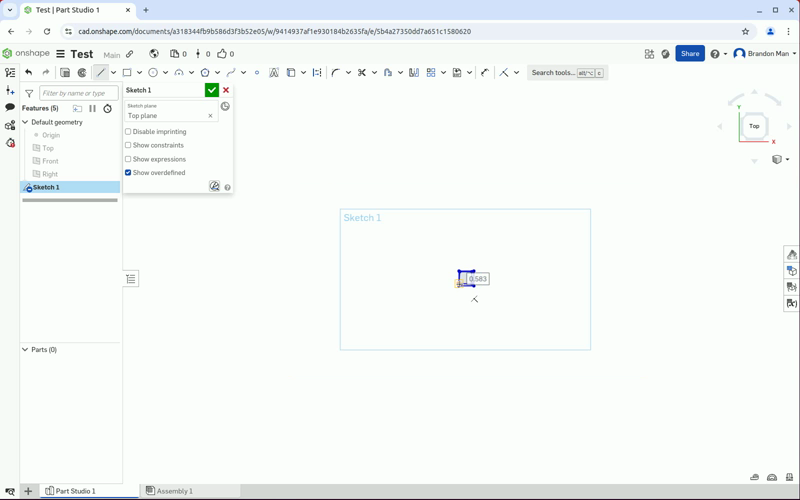
scroll(-6)
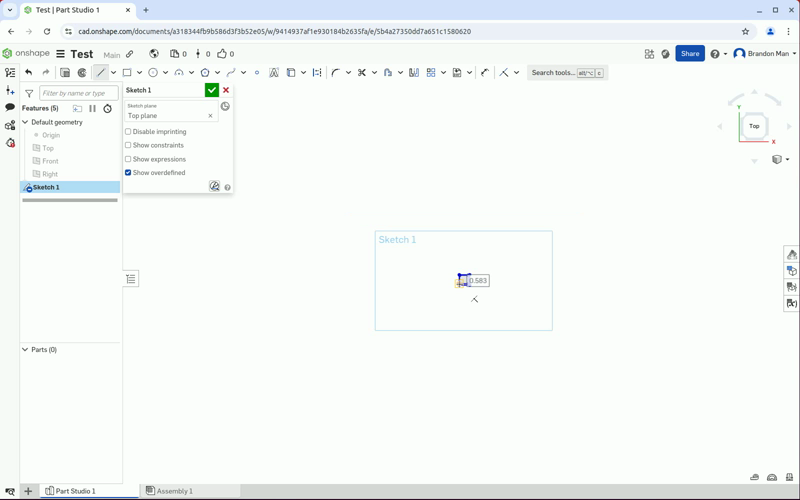
scroll(-6)
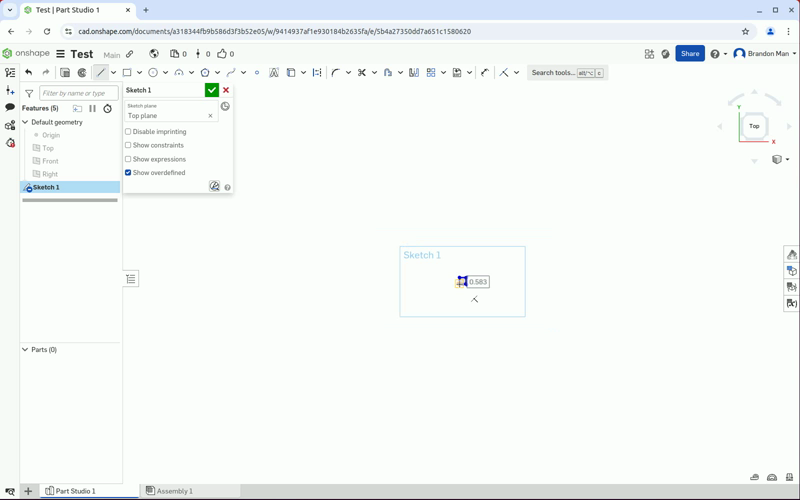
scroll(-6)
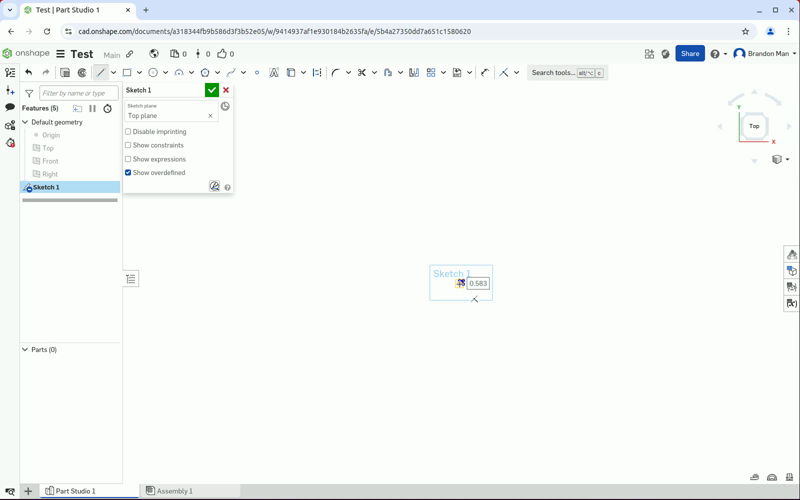
key(esc)
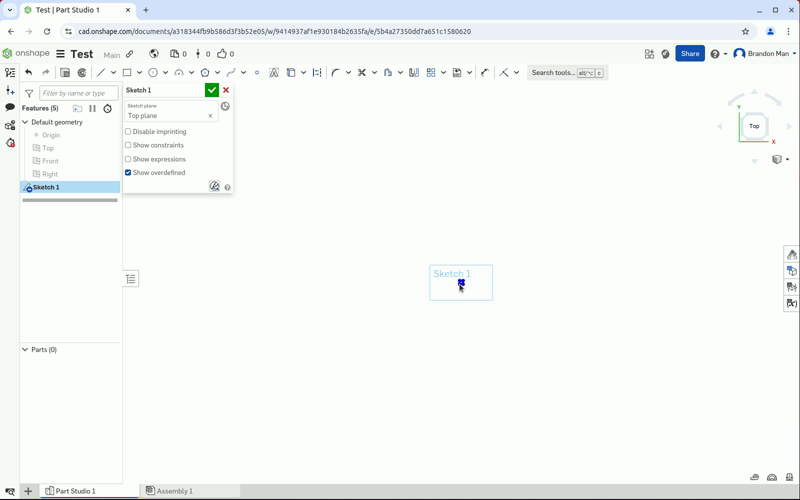
mouse_move(460, 280)
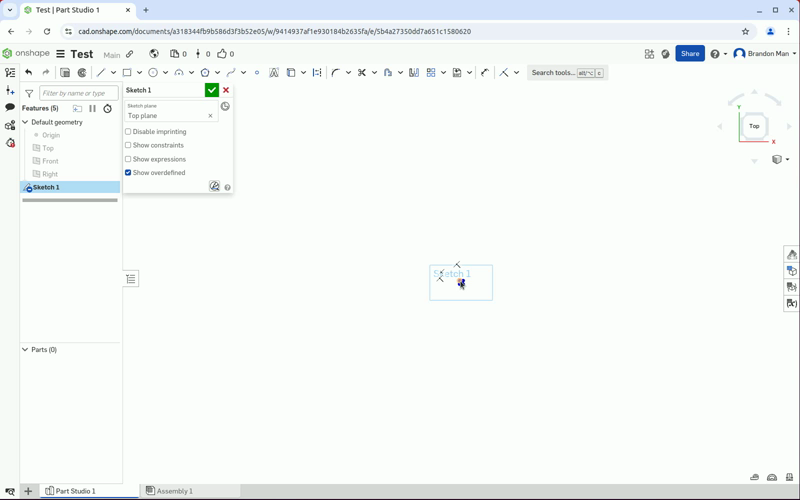
scroll(6)
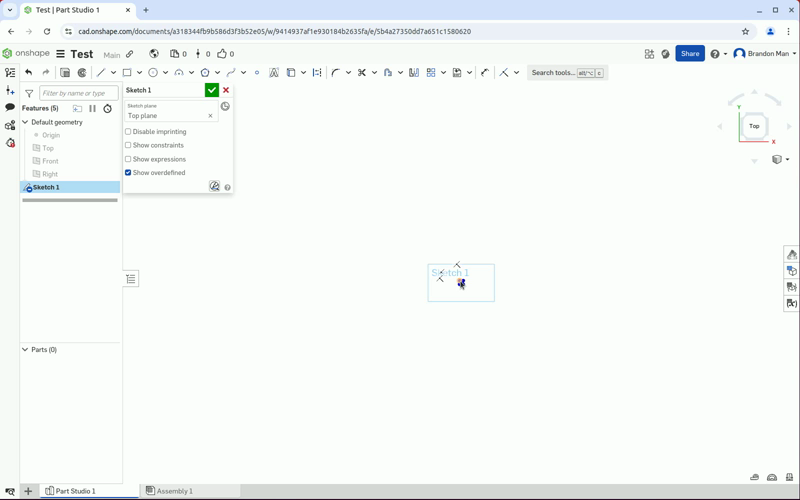
scroll(6)
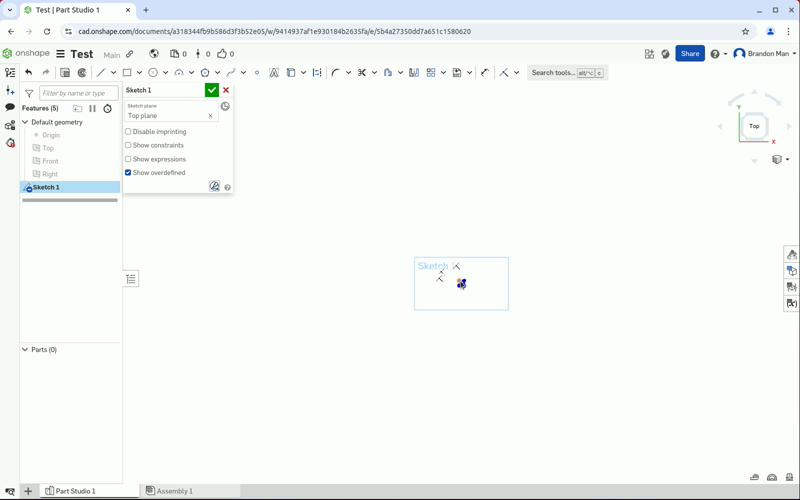
scroll(6)
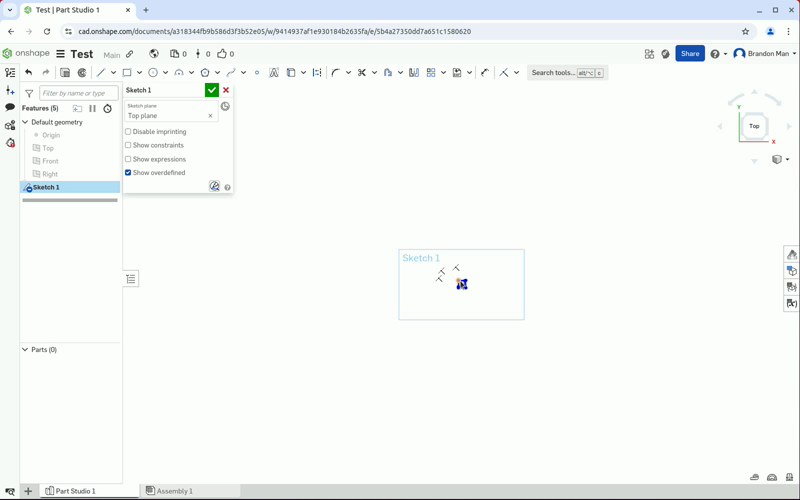
scroll(6)
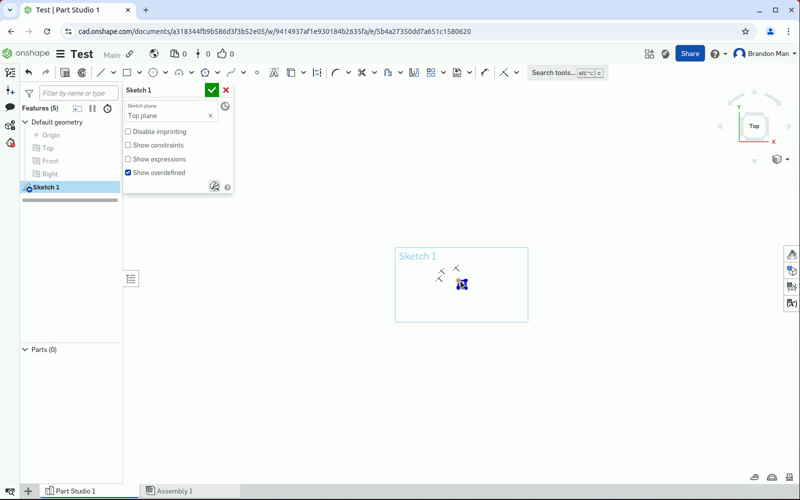
scroll(6)
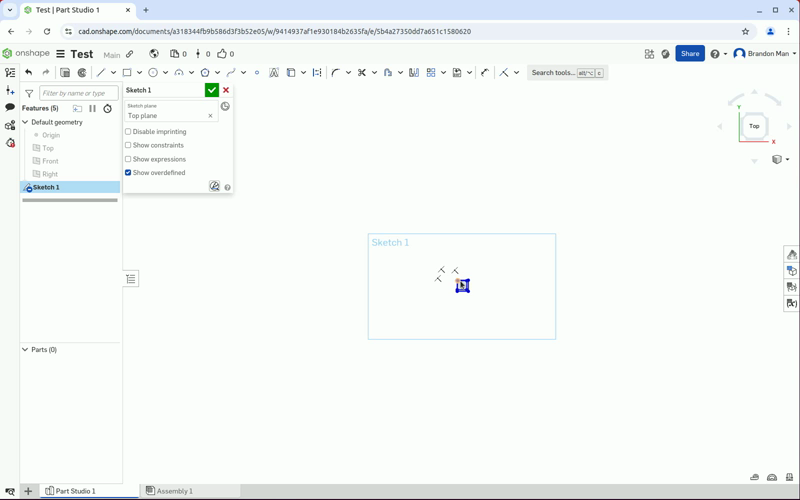
scroll(6)
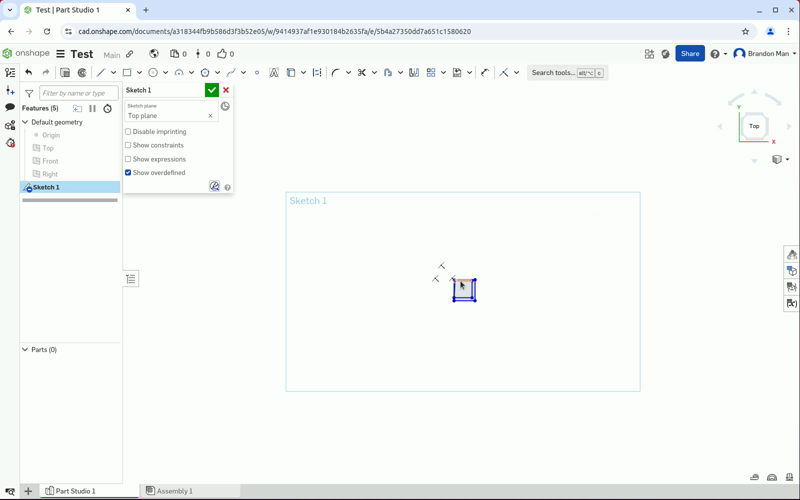
scroll(6)
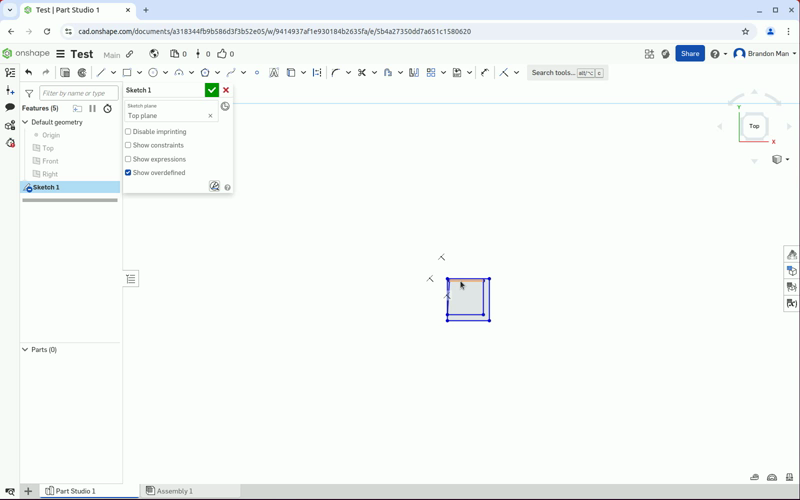
click(460, 280)
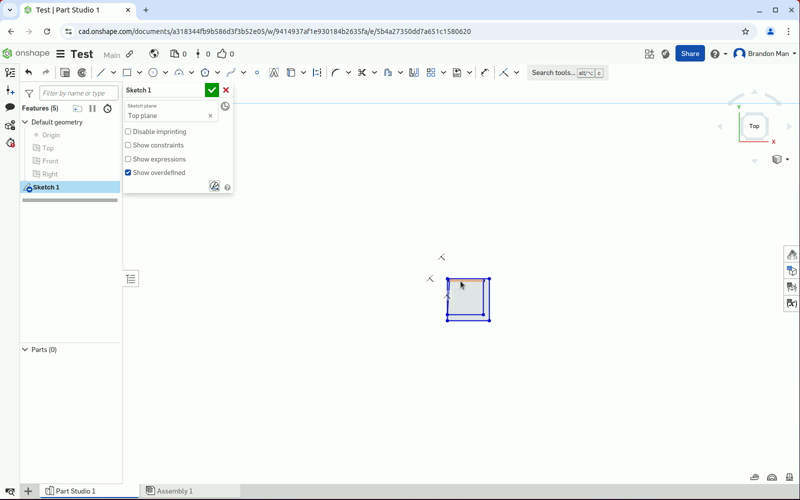
scroll(-6)
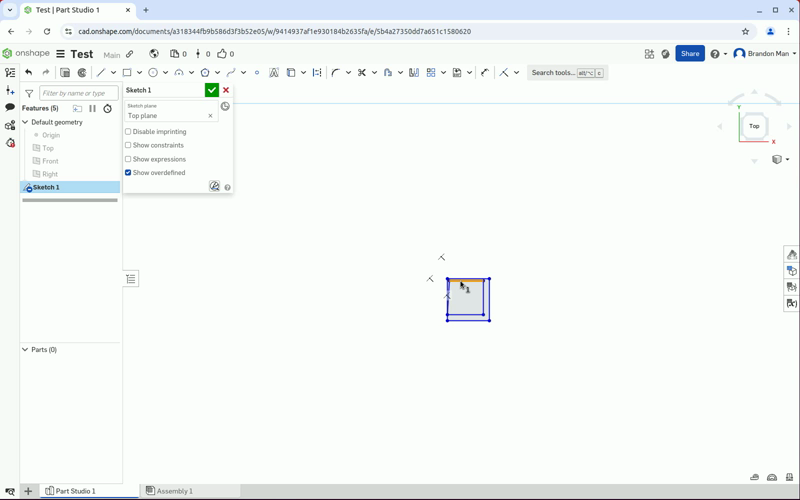
scroll(-6)
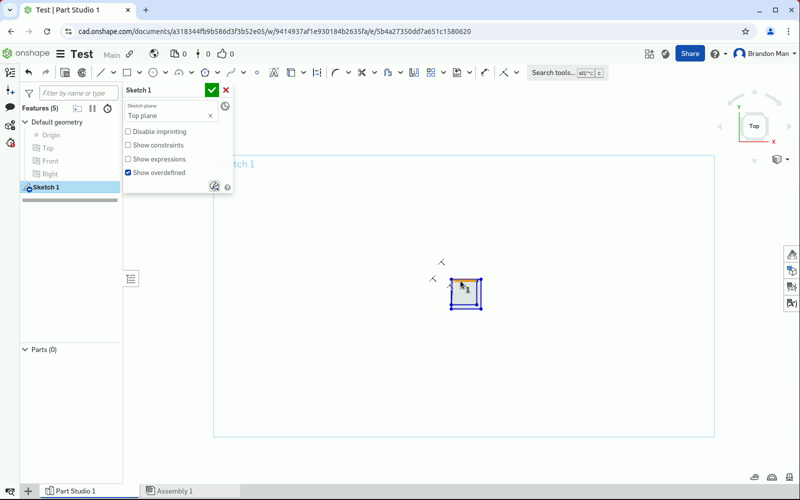
scroll(-6)
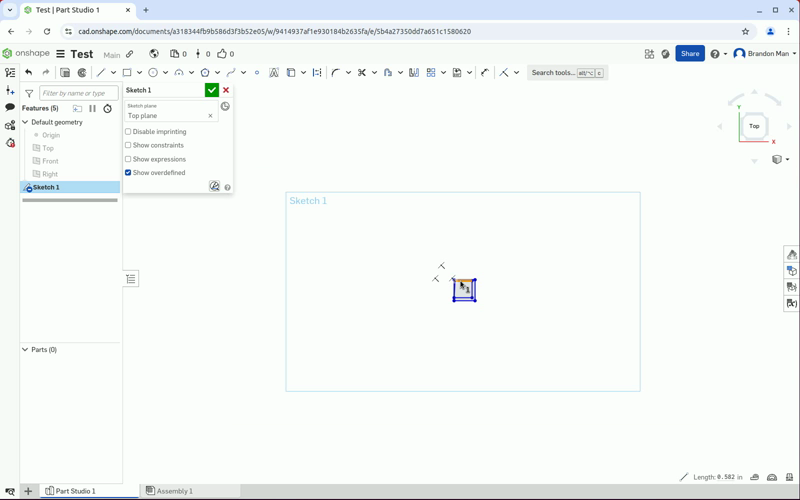
scroll(-6)
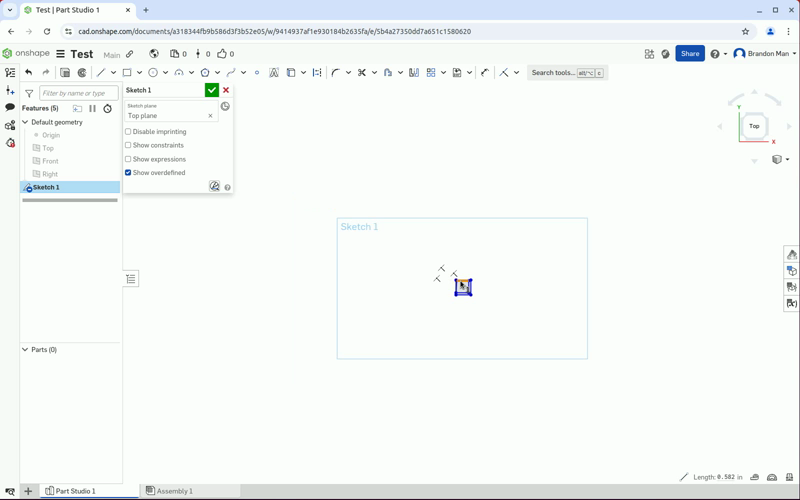
scroll(-6)
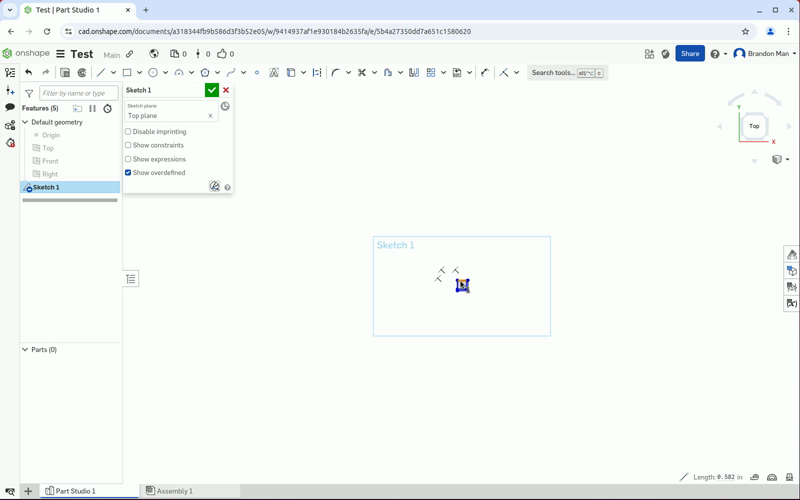
scroll(-6)
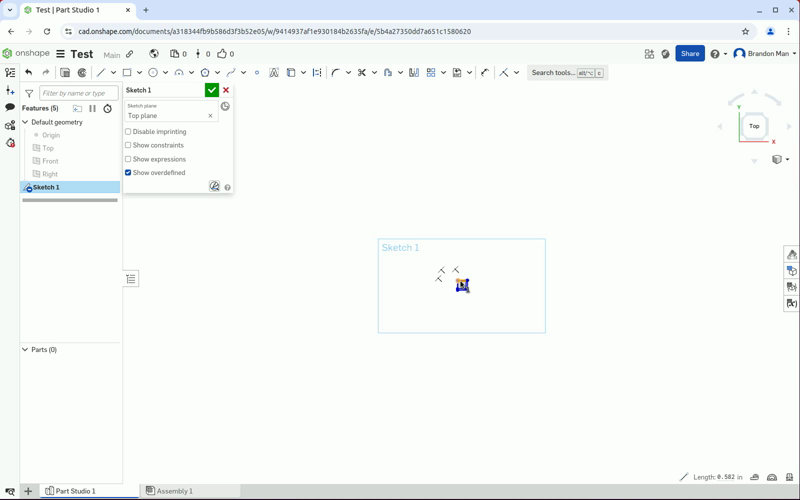
scroll(-6)
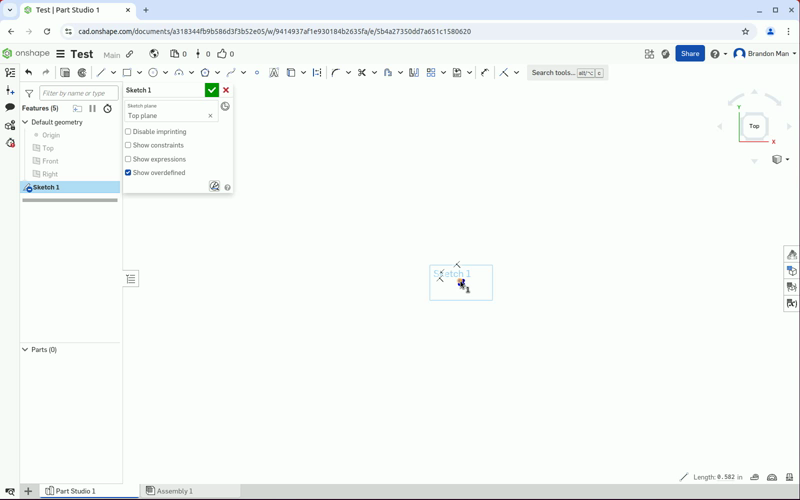
mouse_move(73, 352)
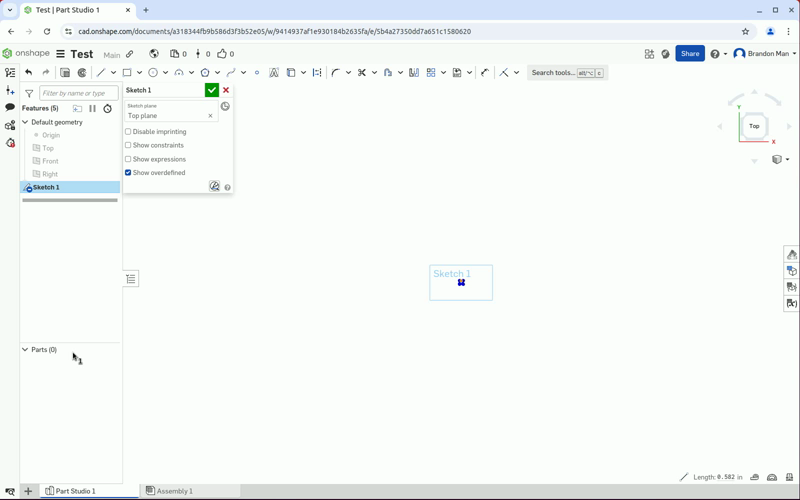
key(shift+y)
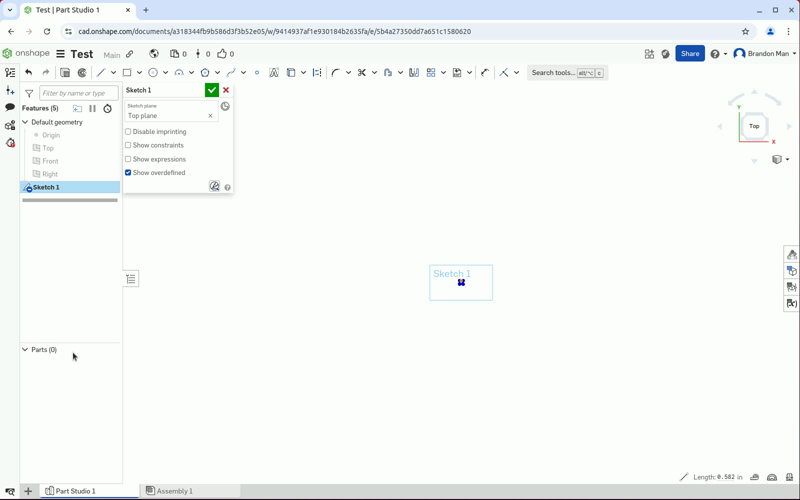
key(shift+e)
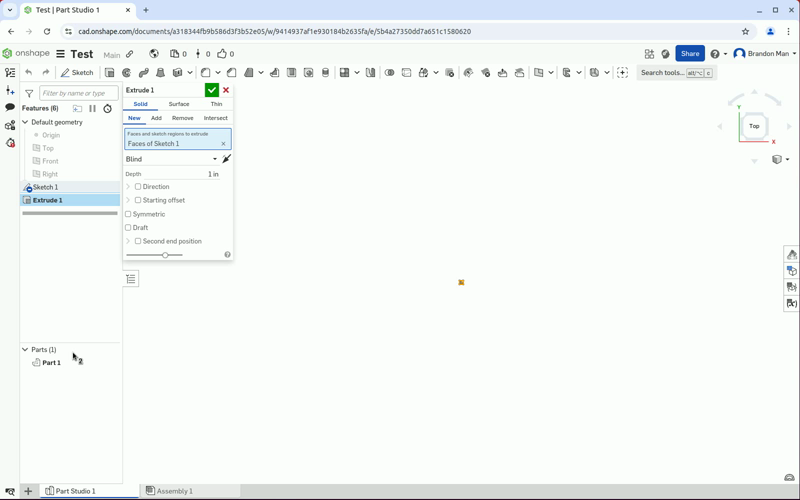
mouse_move(143, 106)
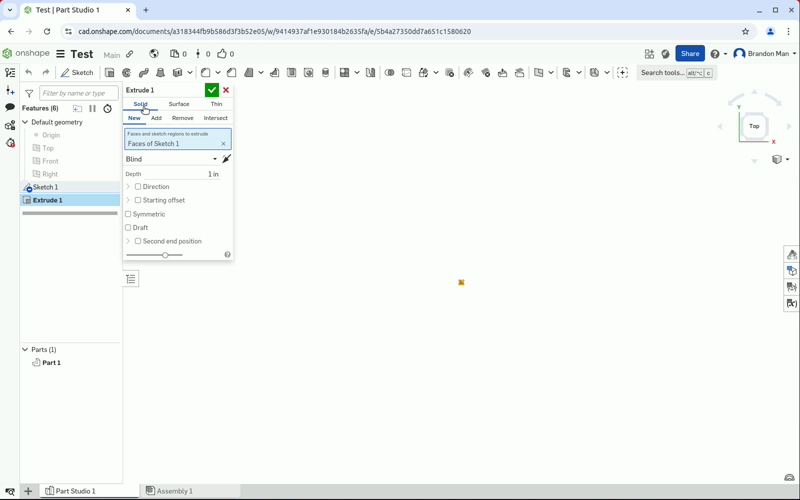
click(143, 106)
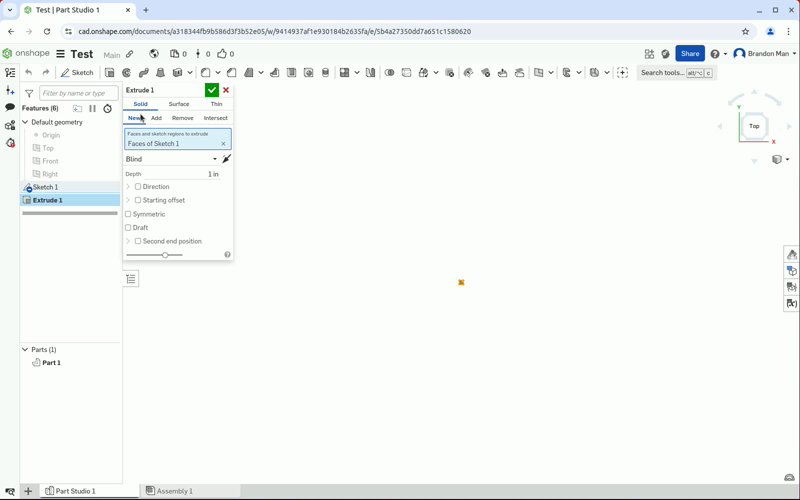
mouse_move(137, 120)
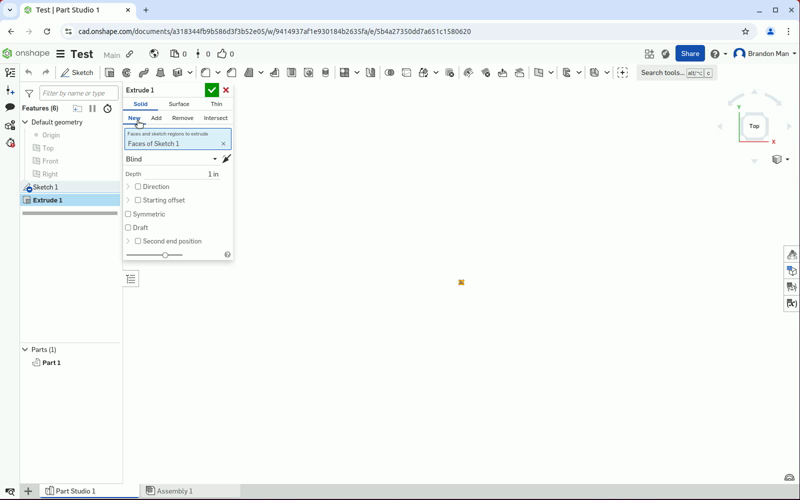
click(137, 120)
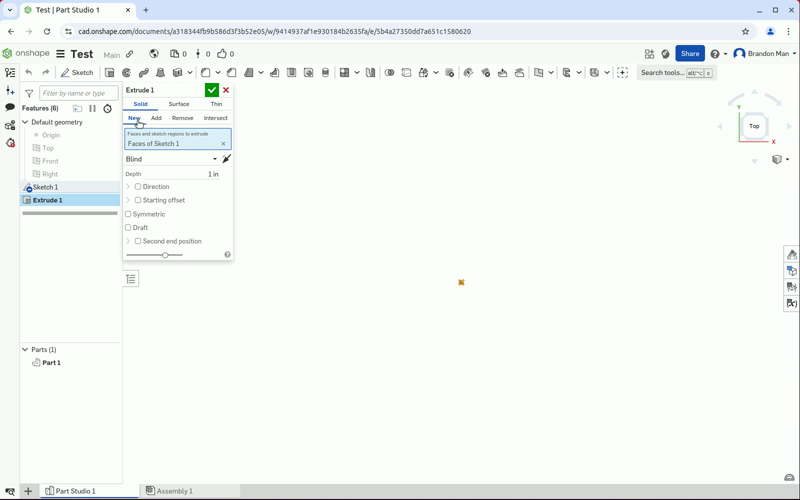
key(tab, 4)
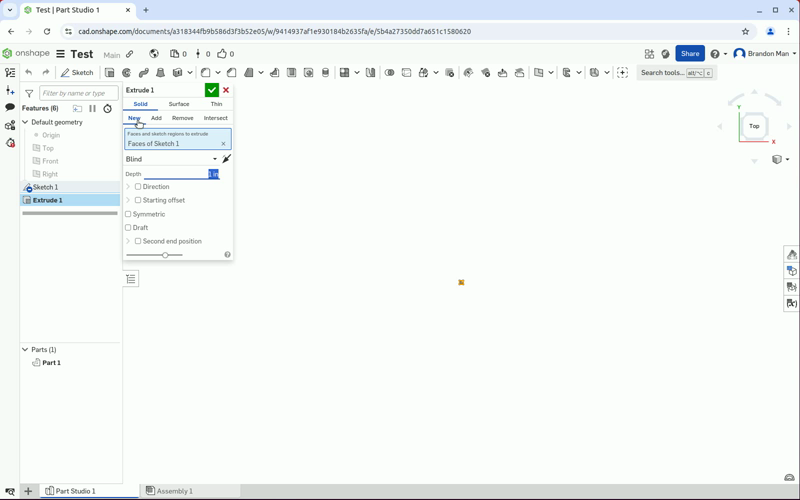
text(15.646)
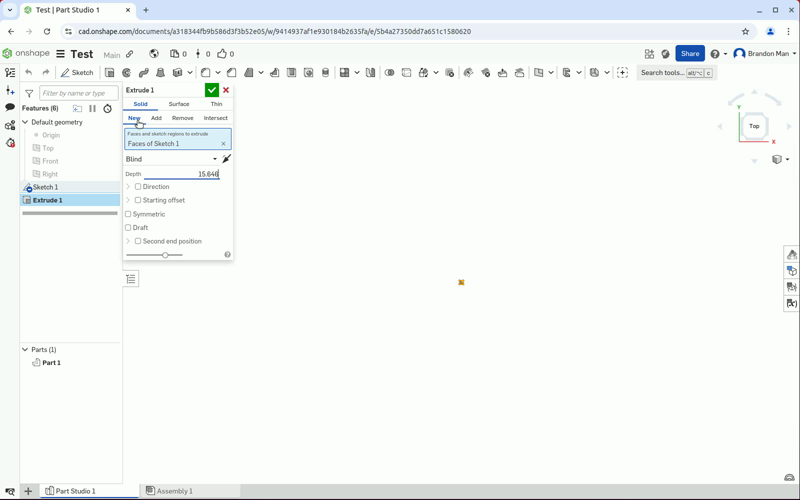
key(enter)
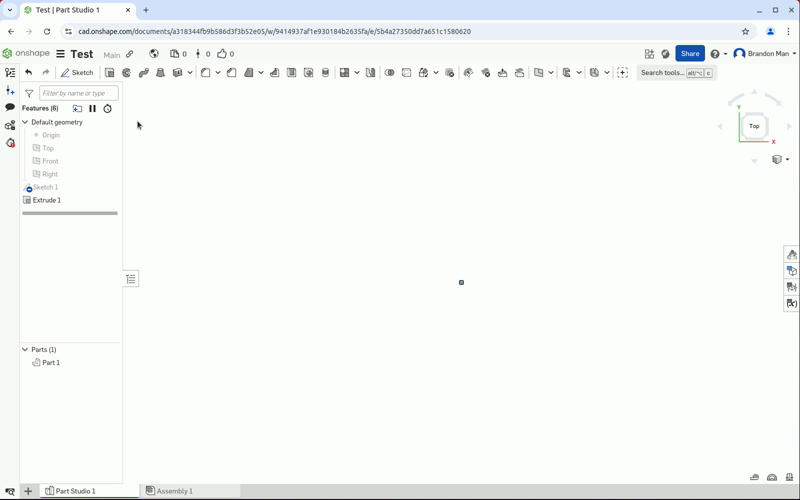
key(shift+h)
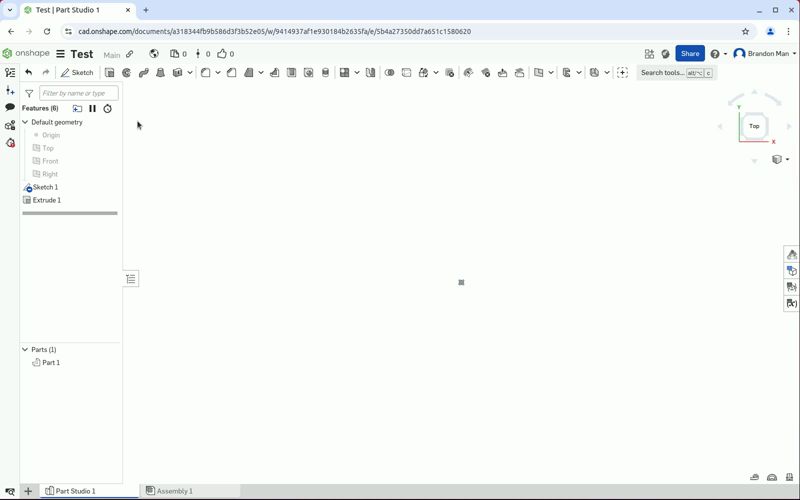
key(shift+h)
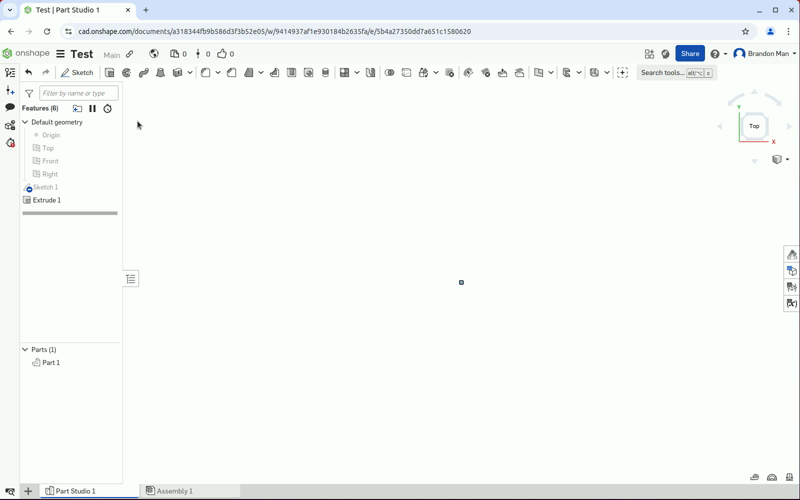
mouse_move(73, 189)
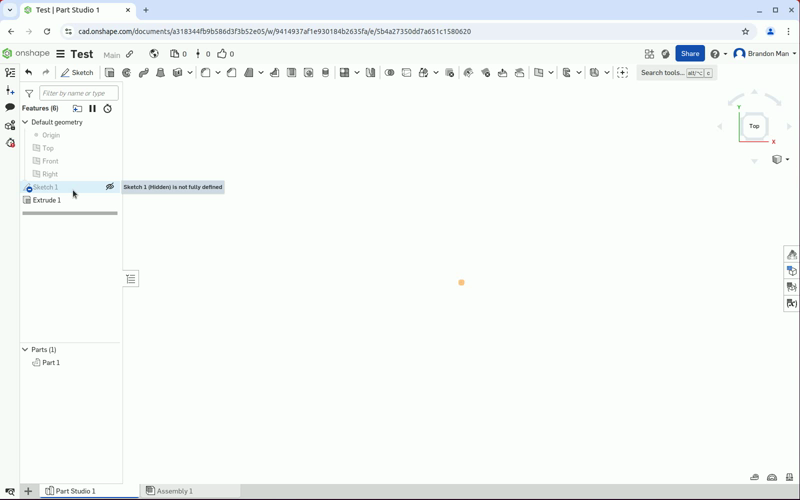
click(73, 189)
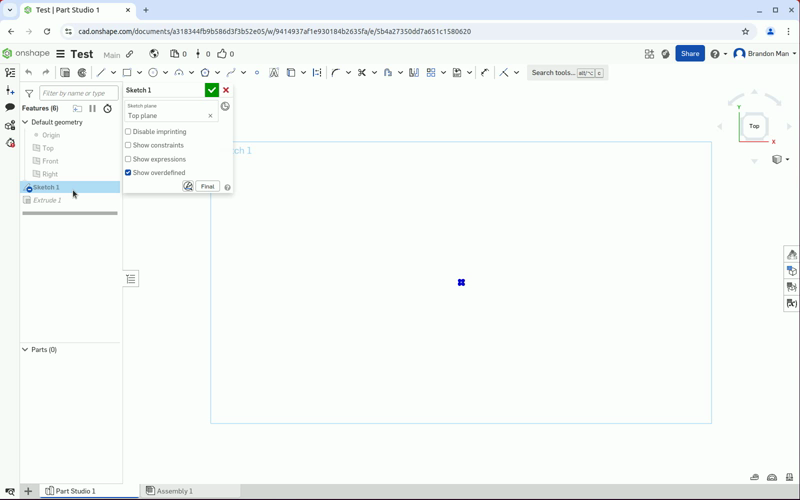
mouse_move(229, 92)
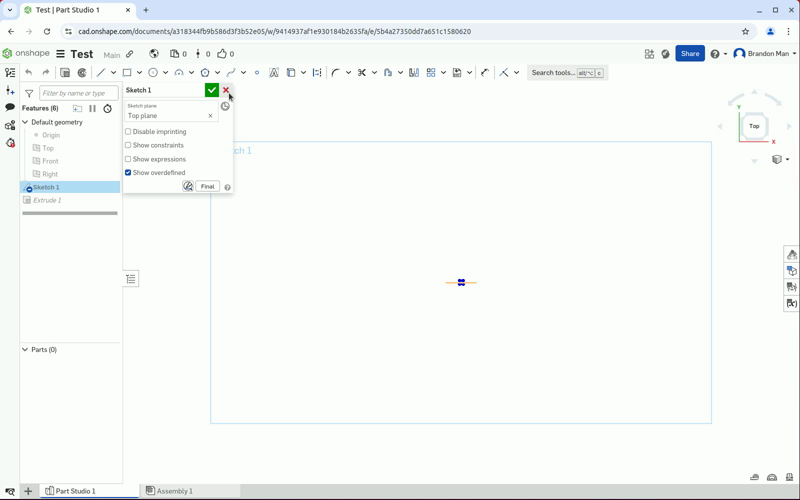
click(229, 92)
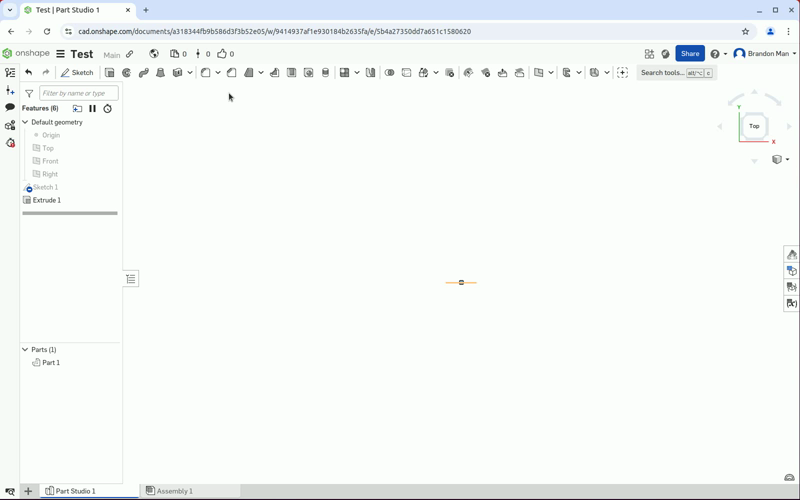
mouse_move(73, 352)
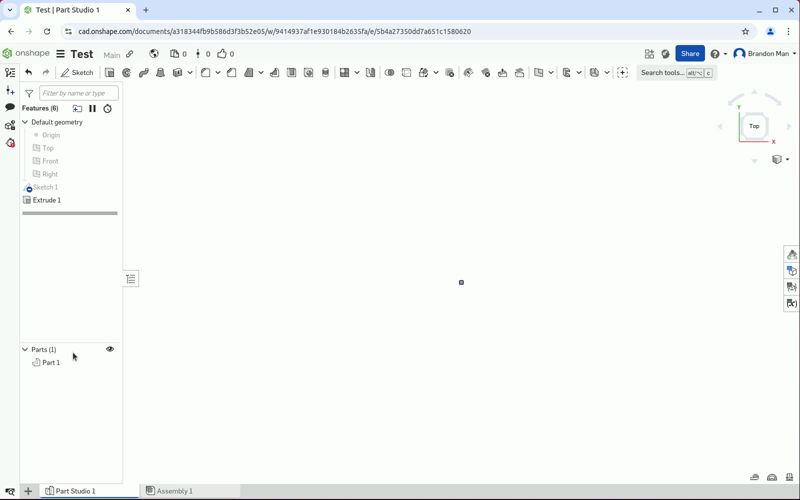
key(y)
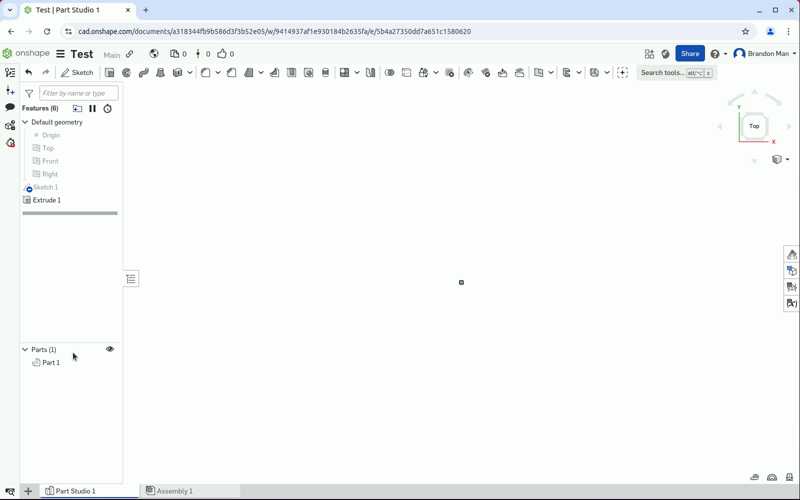
key(shift+p)
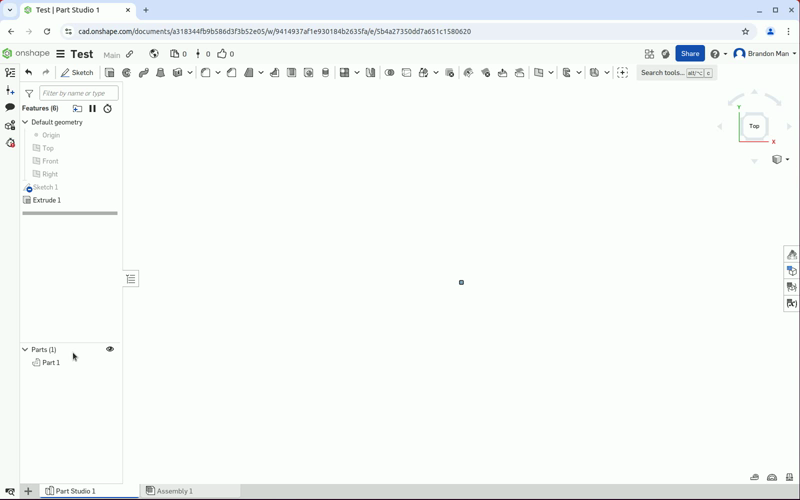
key(space)
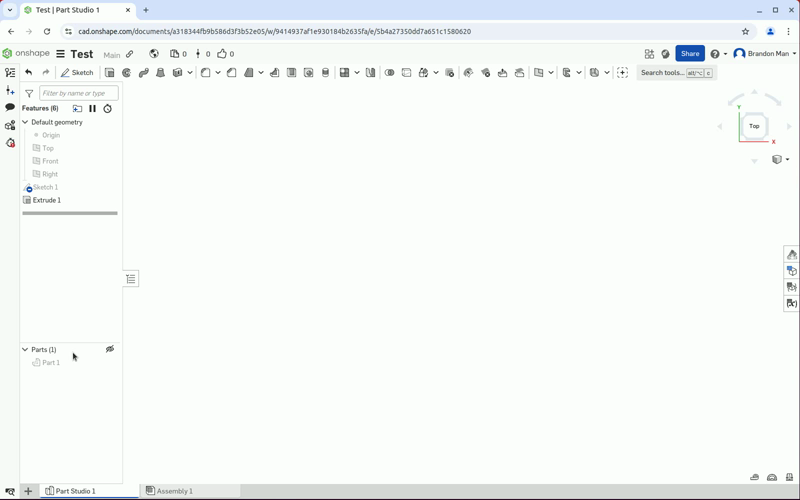
key_down(shift)
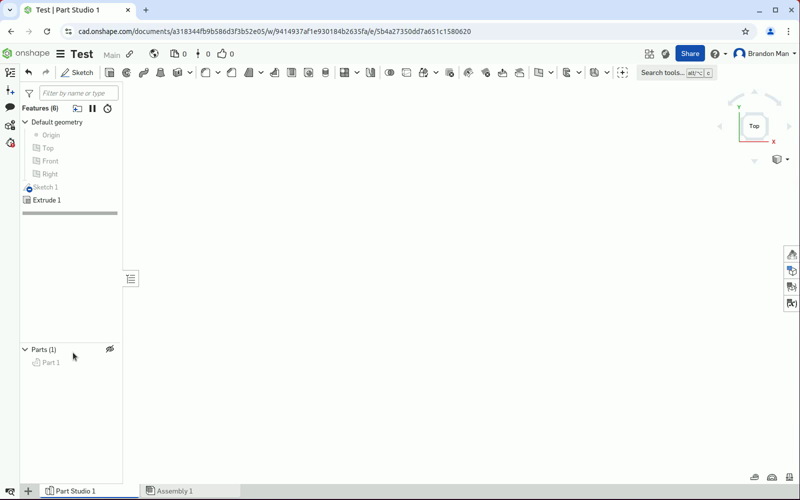
key(up)
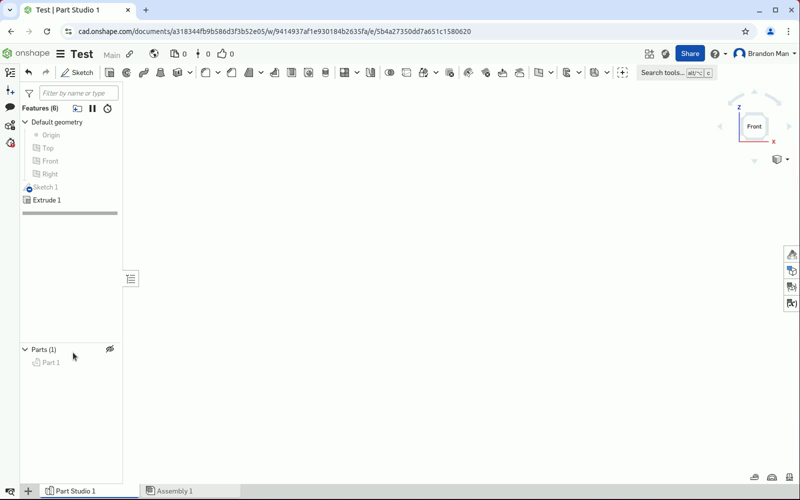
key_up(shift)
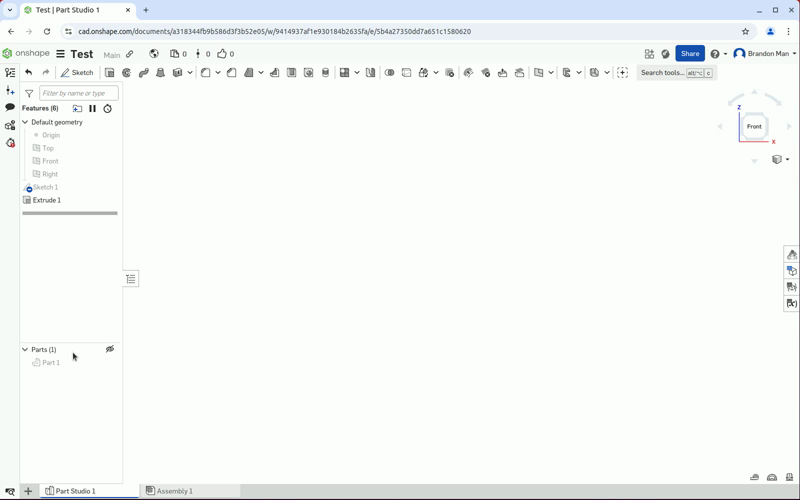
key(space)
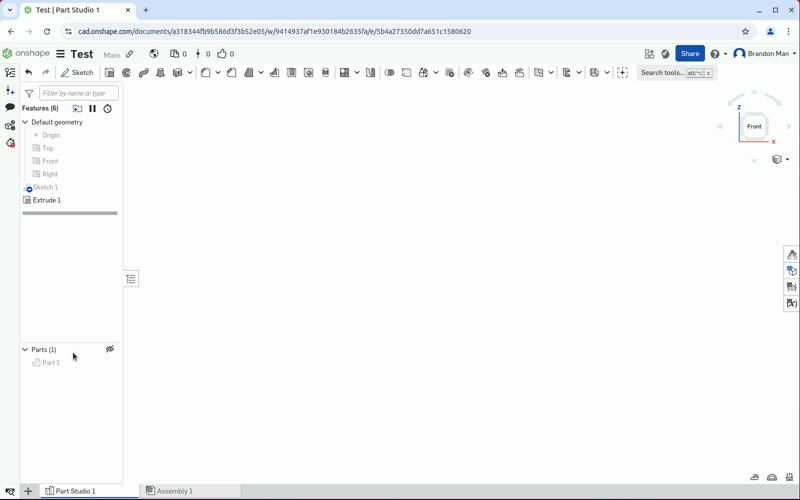
key_down(shift)
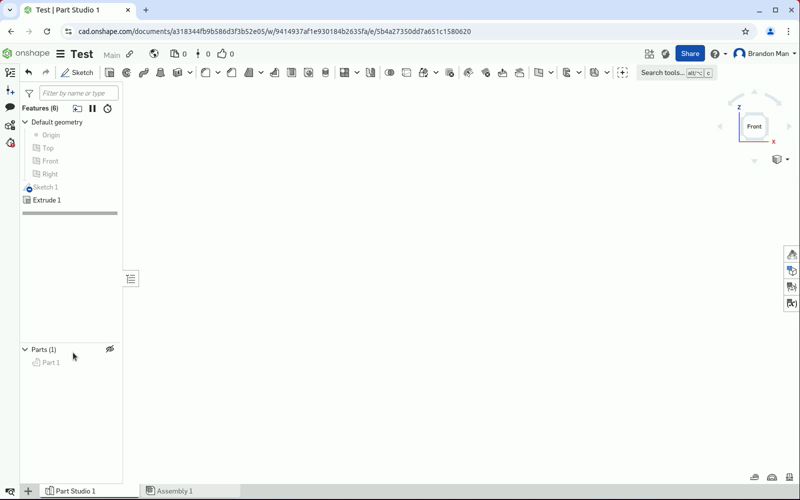
key(left)
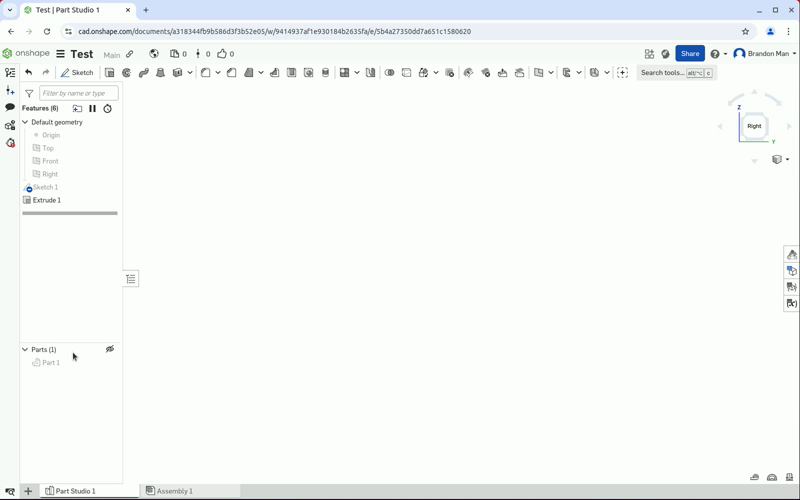
key_up(shift)
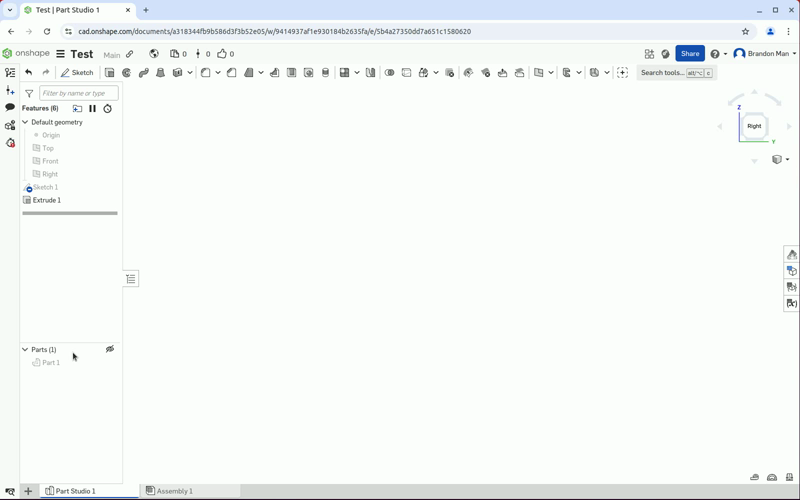
mouse_move(73, 352)
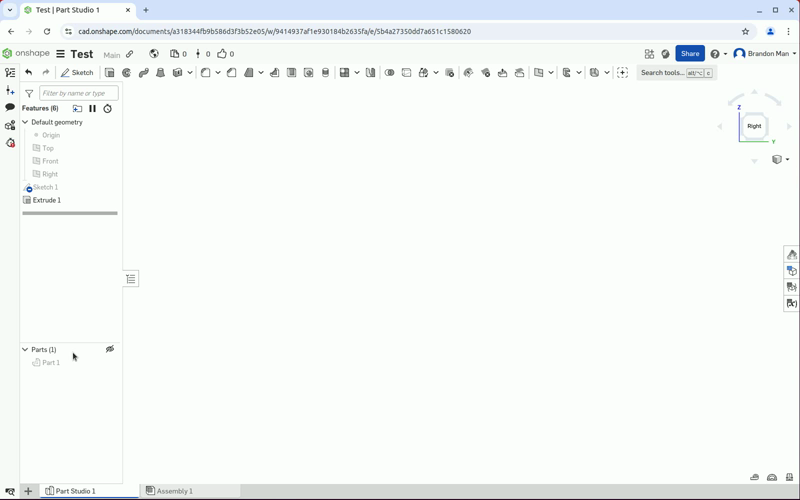
key(shift+y)
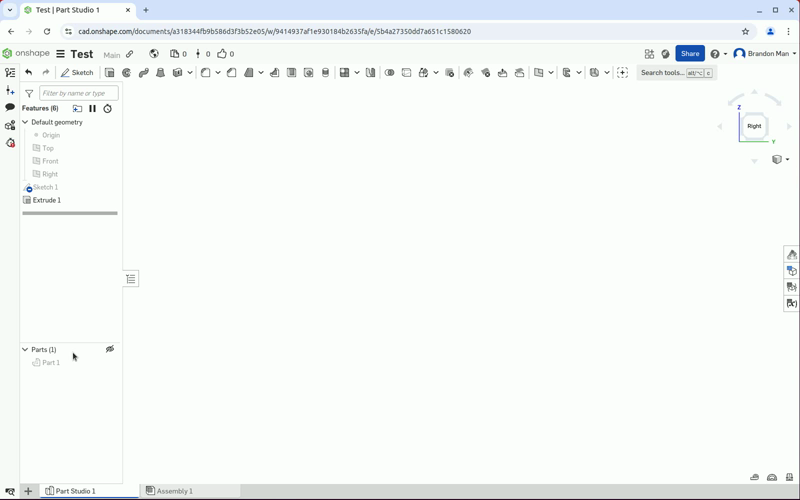
key(shift+s)
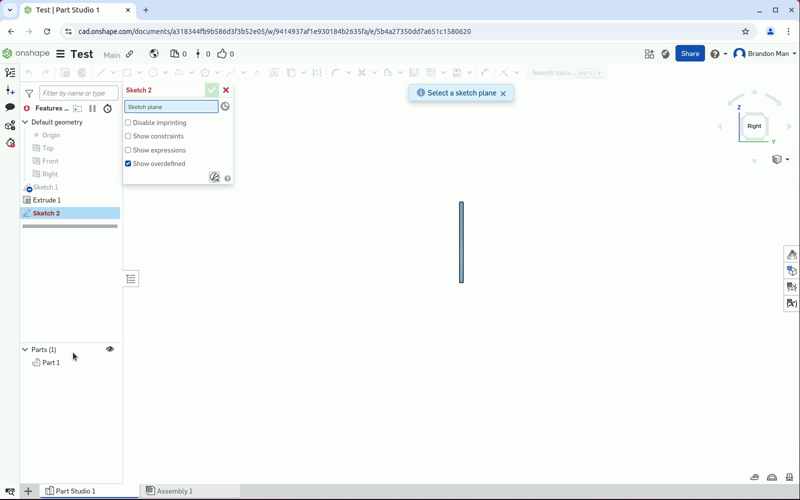
mouse_move(73, 176)
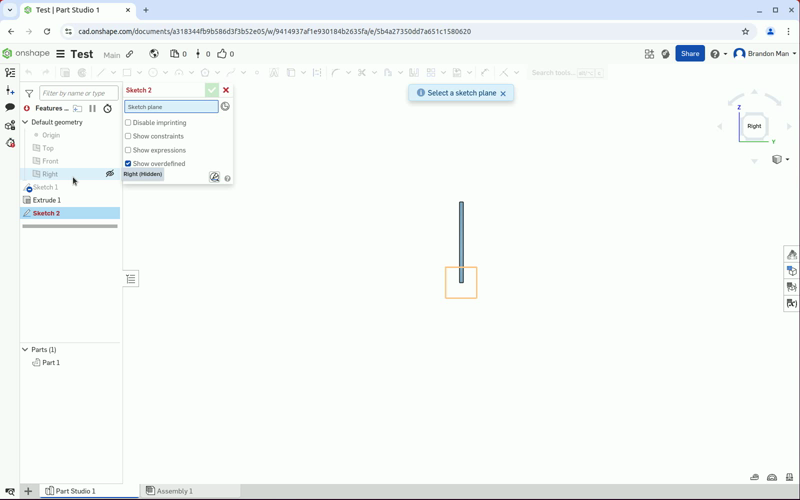
click(73, 176)
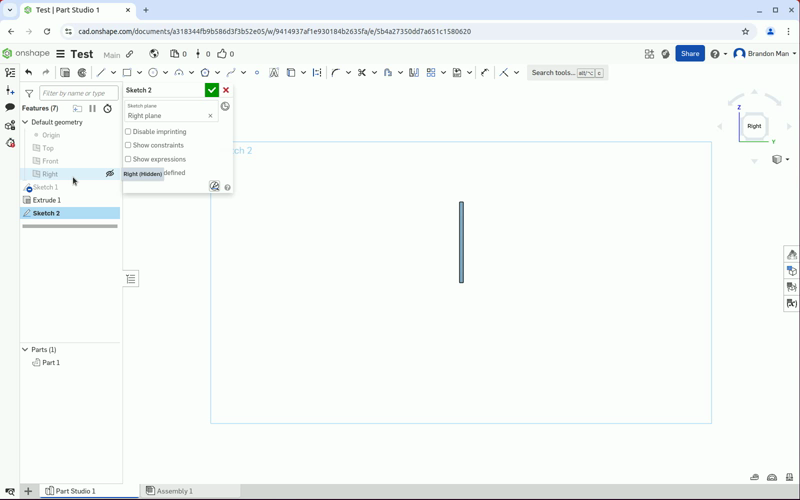
mouse_move(73, 352)
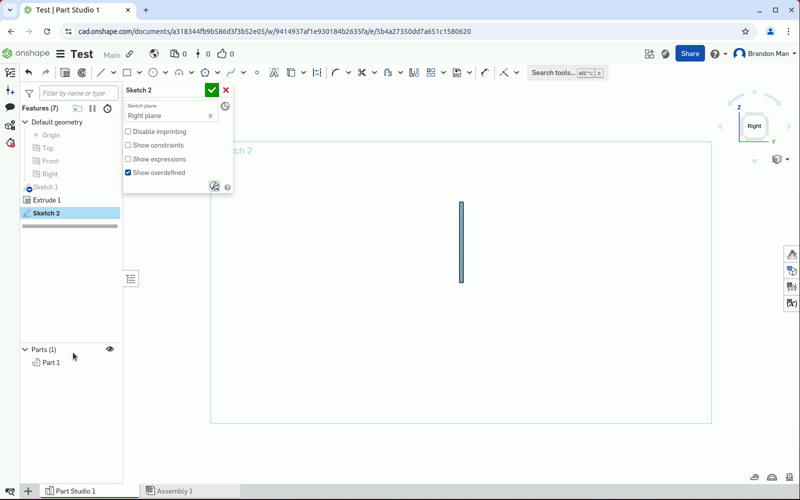
key(y)
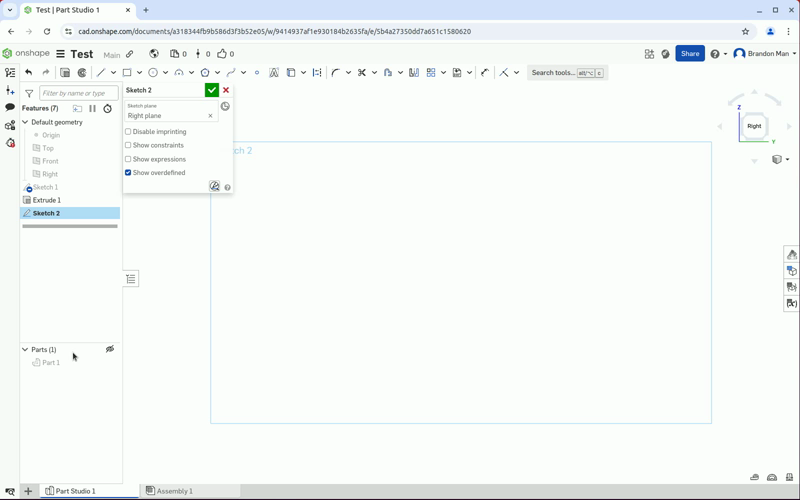
key(l)
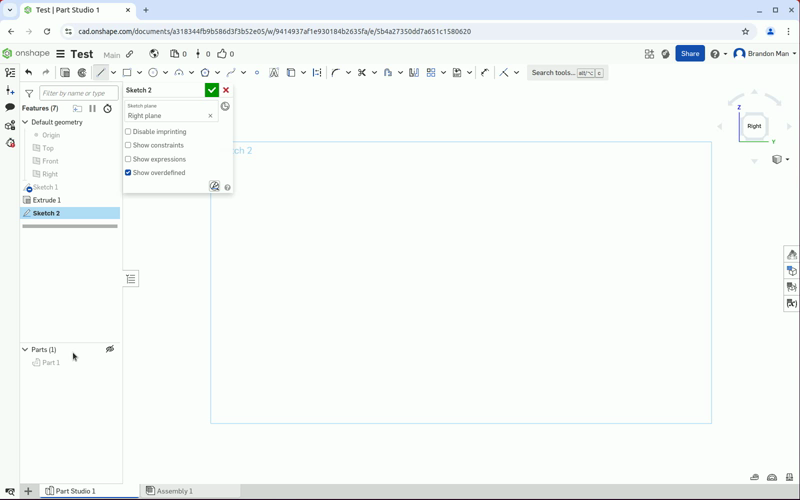
key_down(shift)
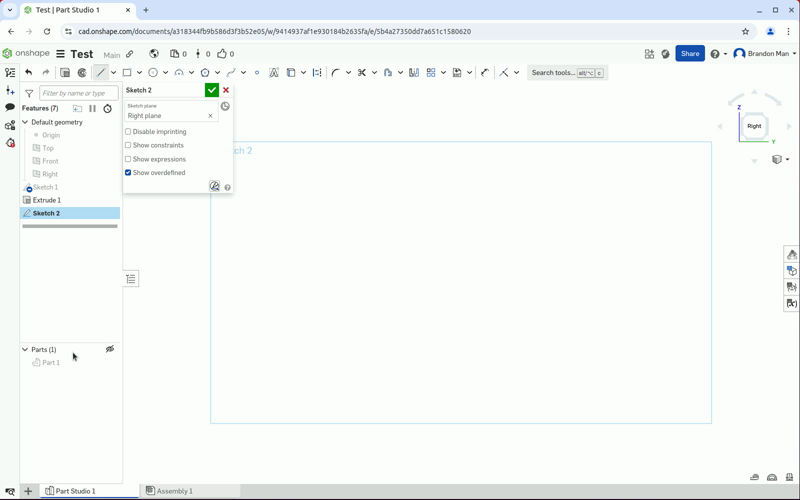
mouse_move(477, 259)
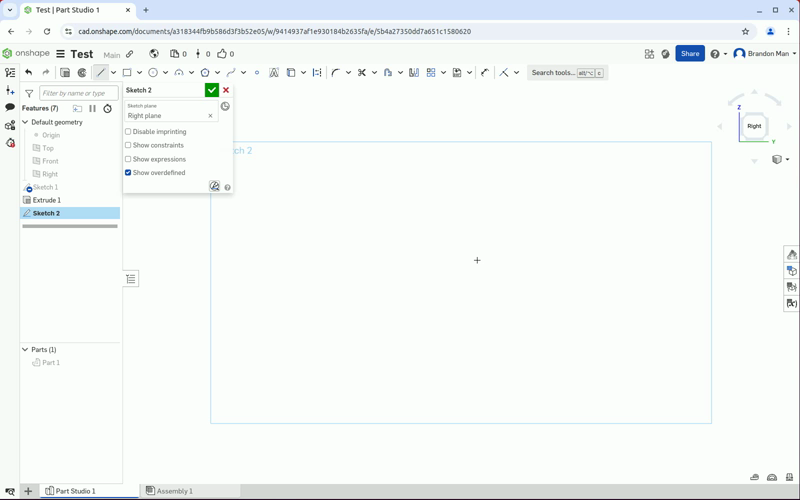
click(477, 259)
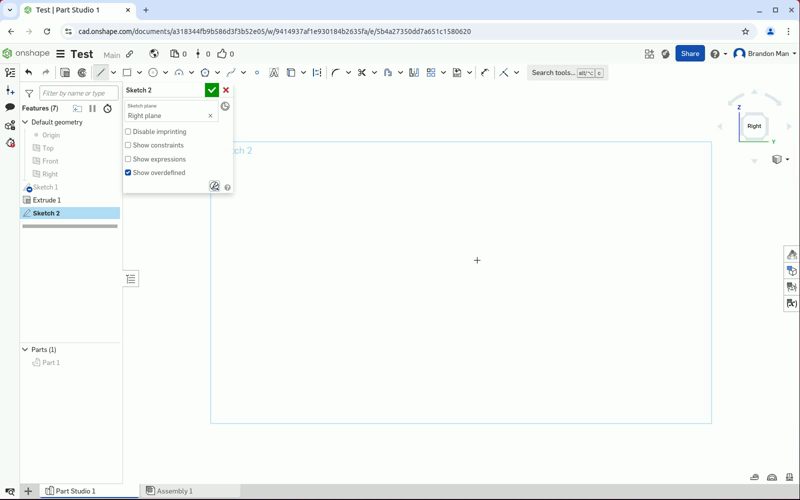
key_up(shift)
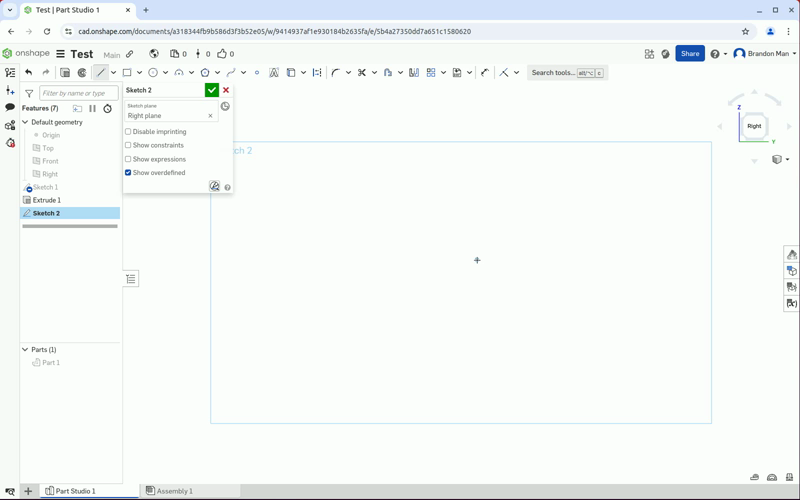
key_down(shift)
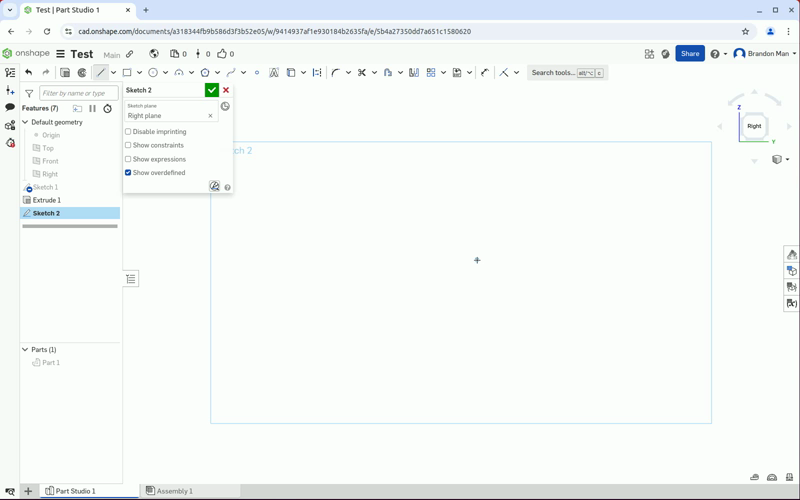
mouse_move(507, 259)
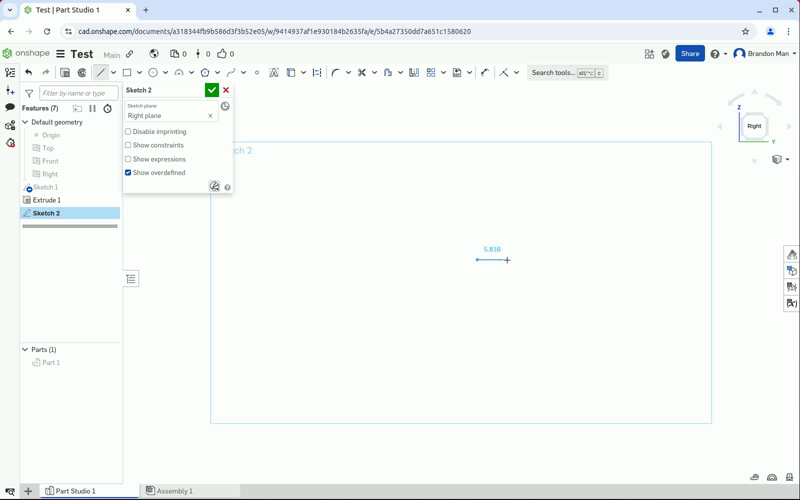
mouse_move(480, 259)
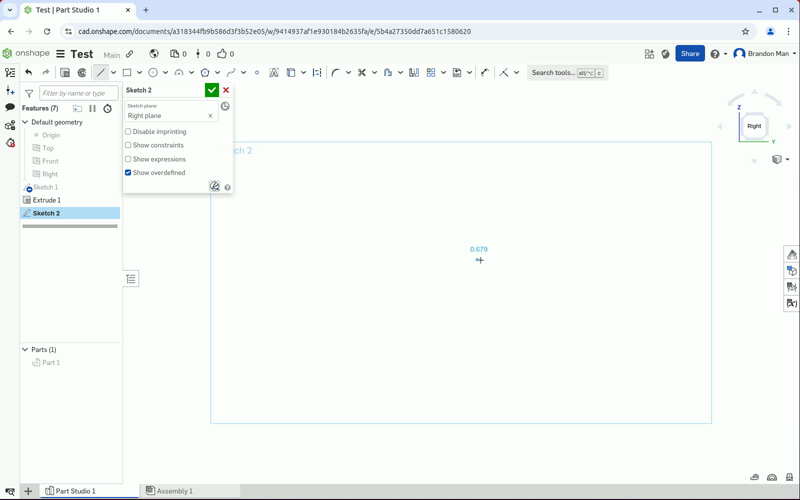
scroll(6)
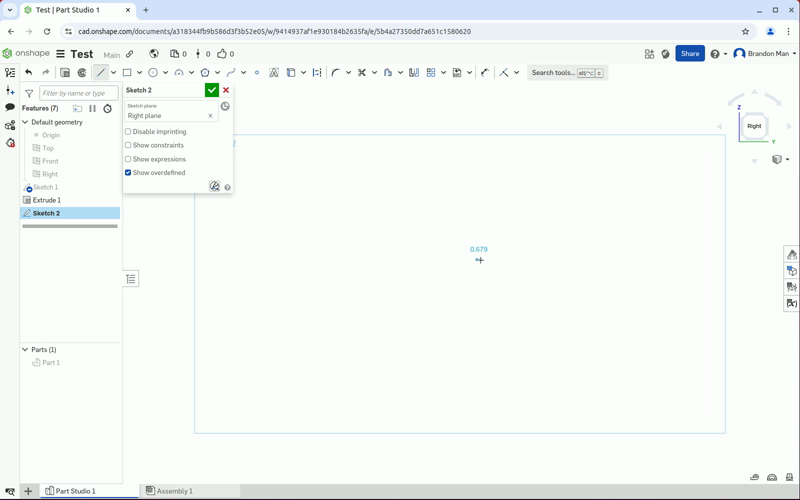
scroll(6)
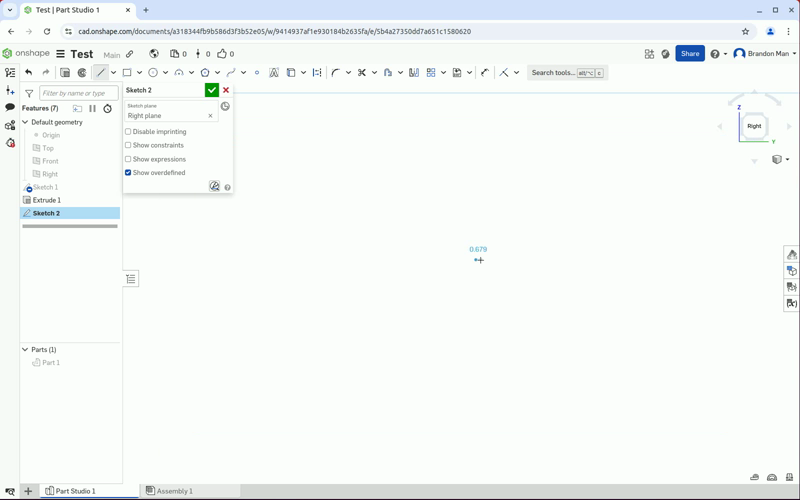
scroll(6)
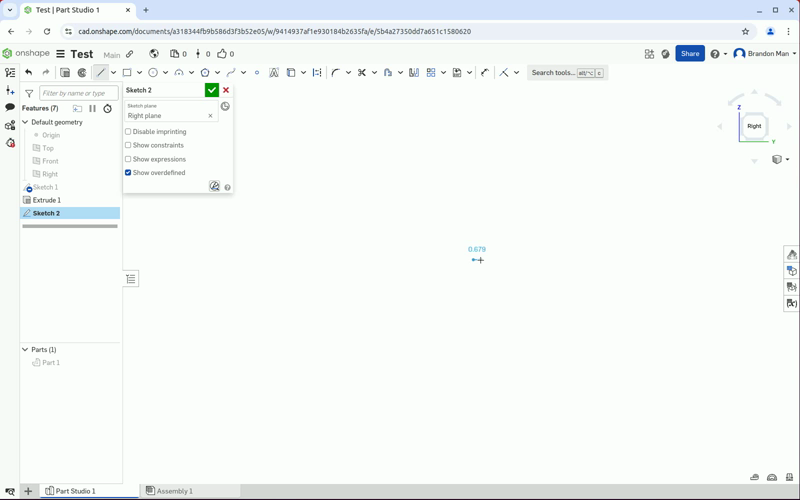
scroll(6)
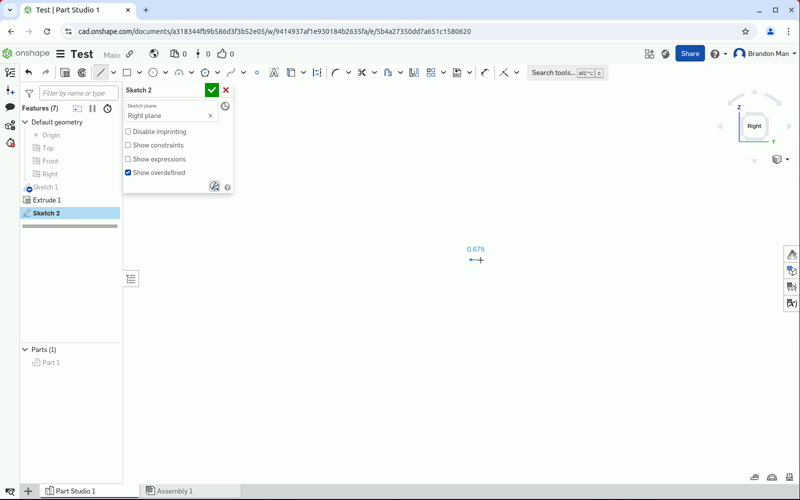
scroll(6)
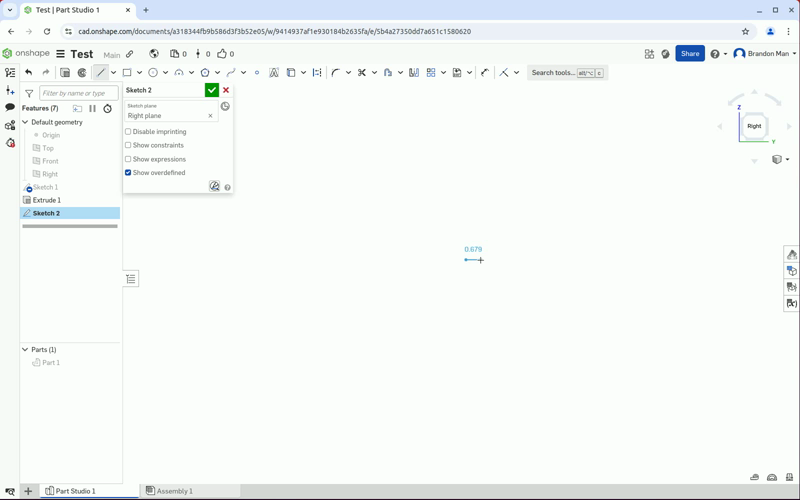
scroll(6)
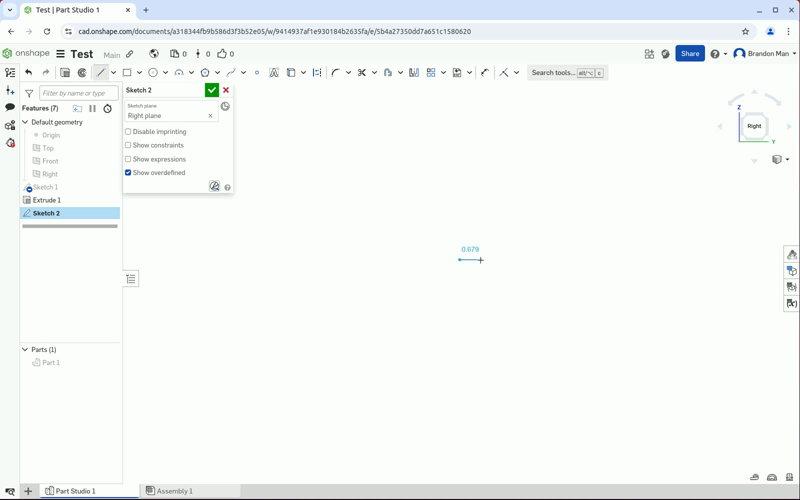
scroll(6)
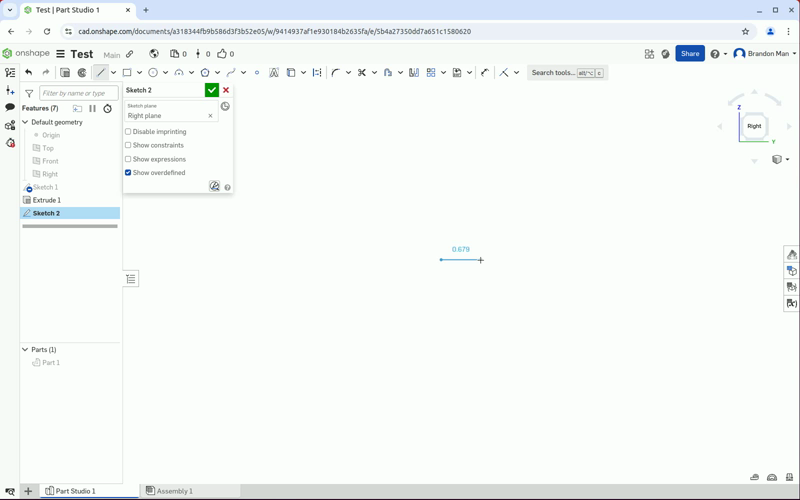
click(480, 259)
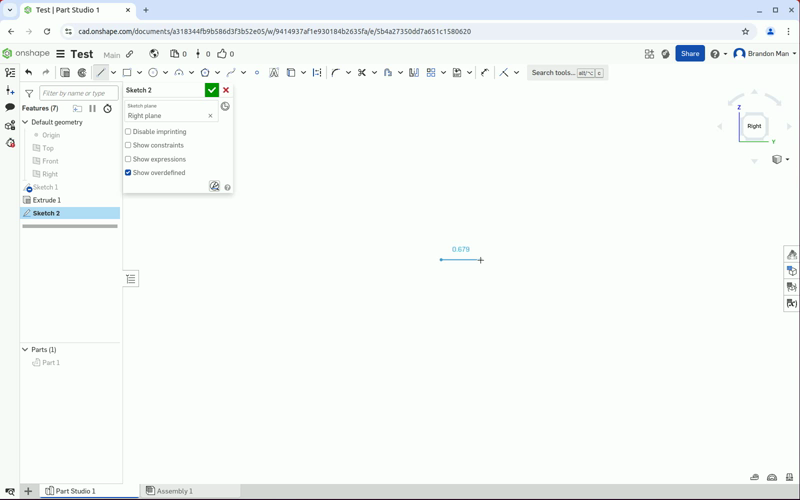
scroll(-6)
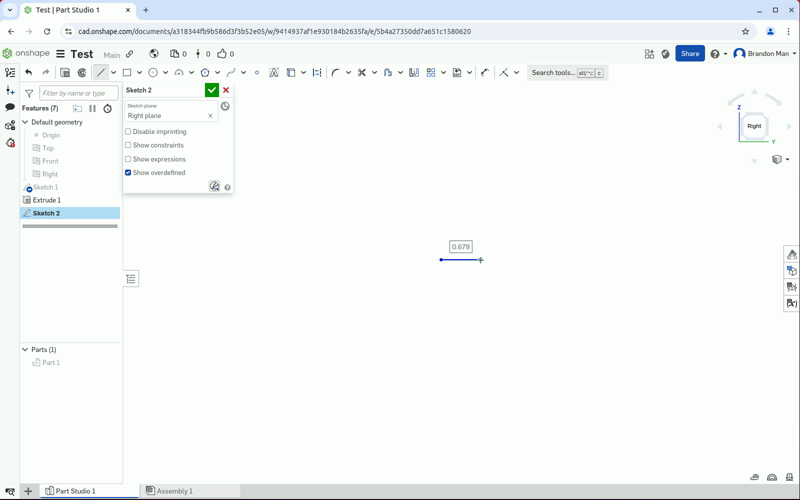
scroll(-6)
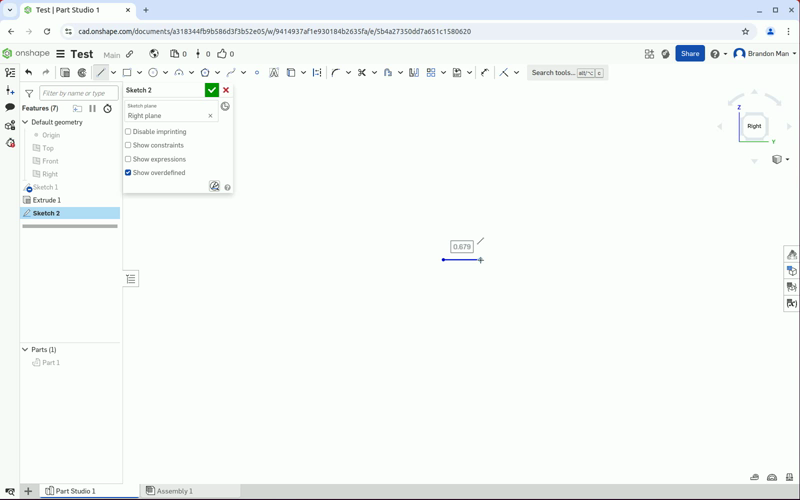
scroll(-6)
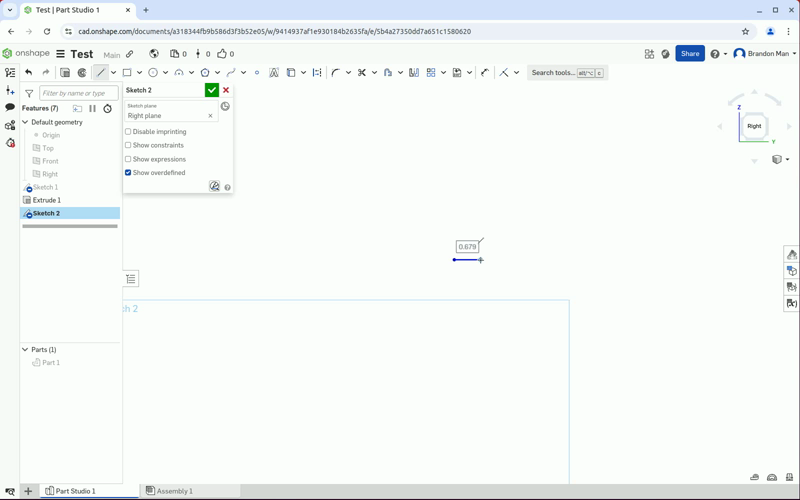
scroll(-6)
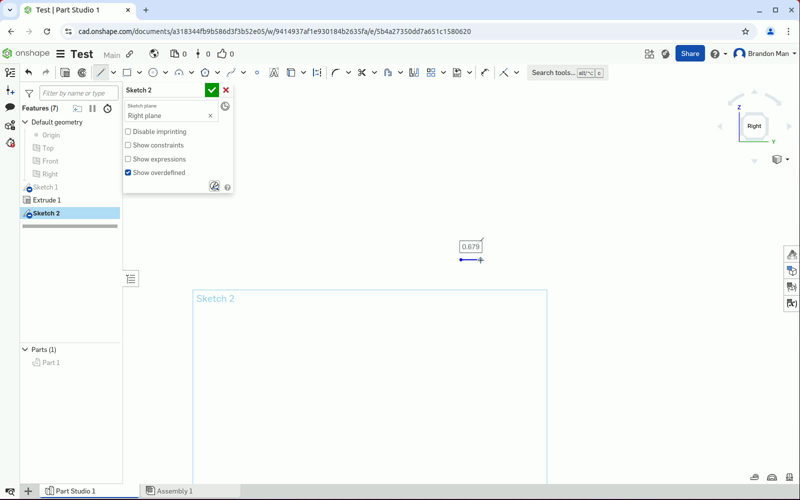
scroll(-6)
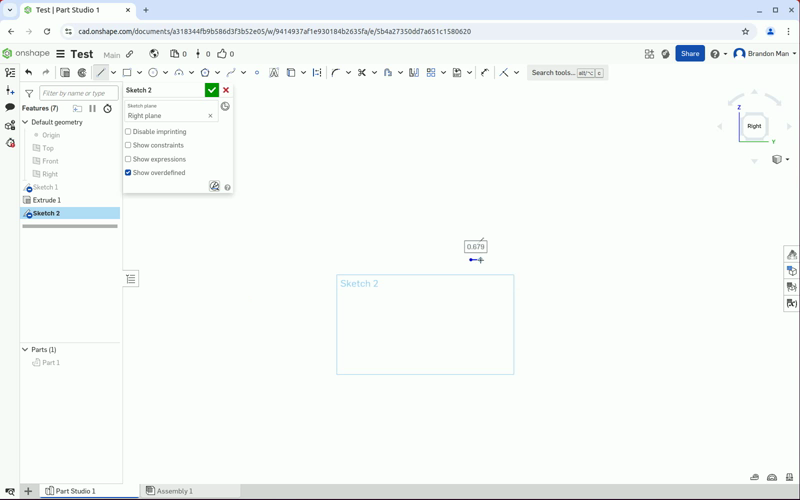
scroll(-6)
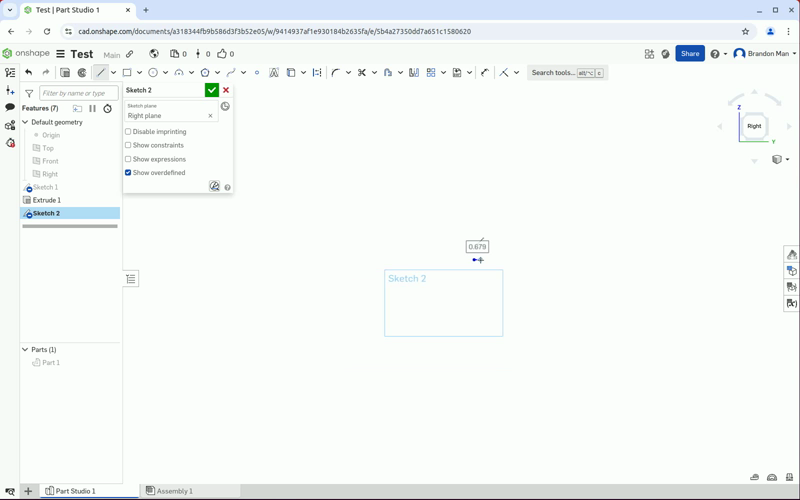
scroll(-6)
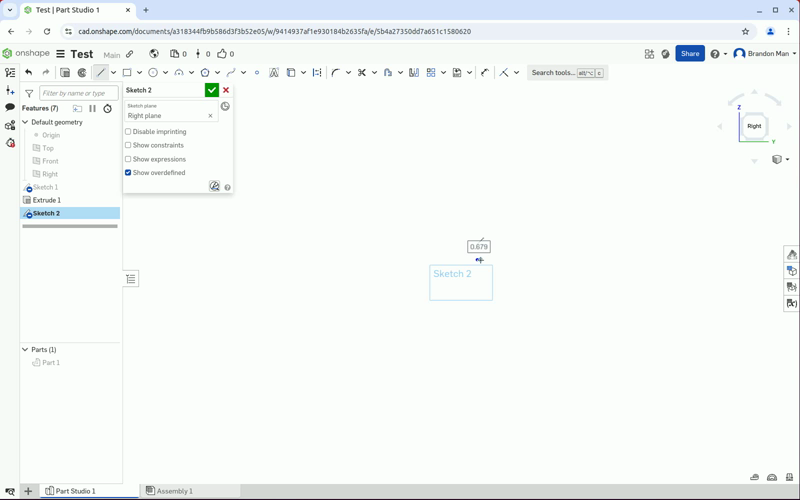
key_up(shift)
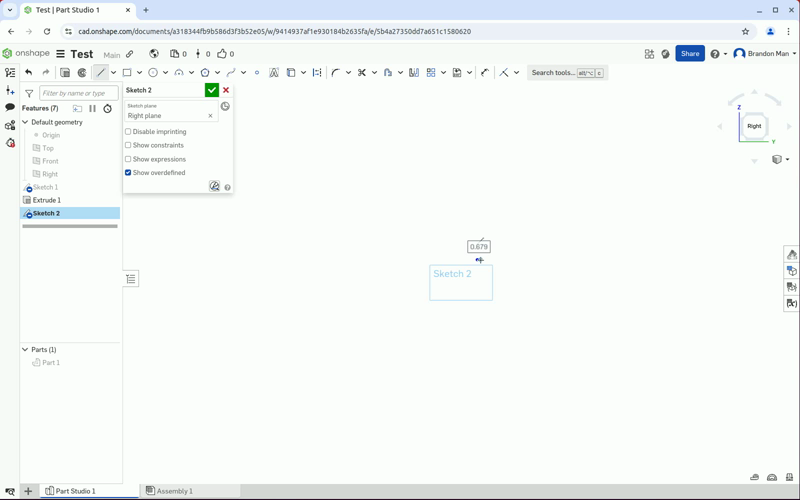
key_down(shift)
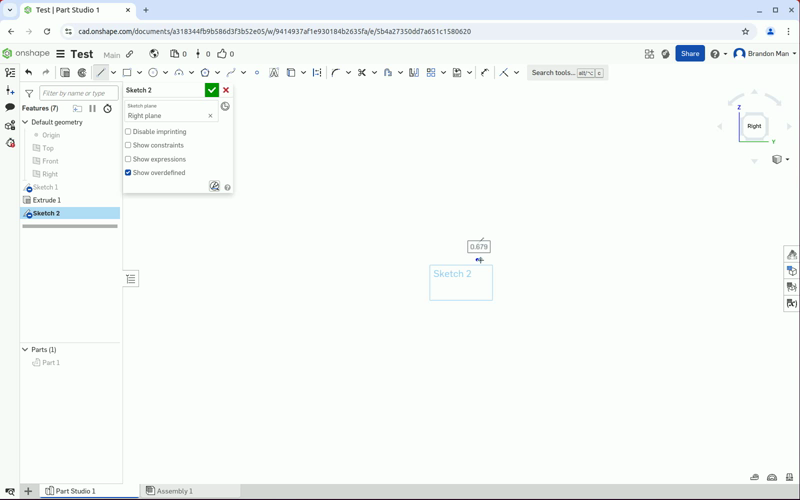
mouse_move(510, 259)
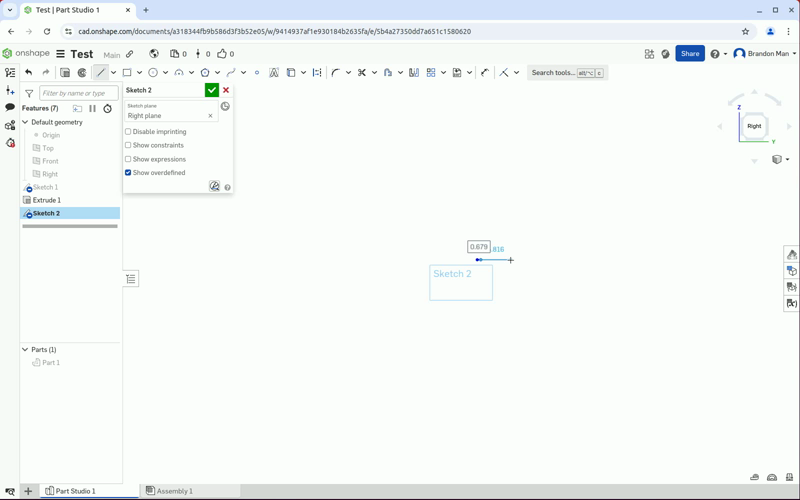
mouse_move(480, 255)
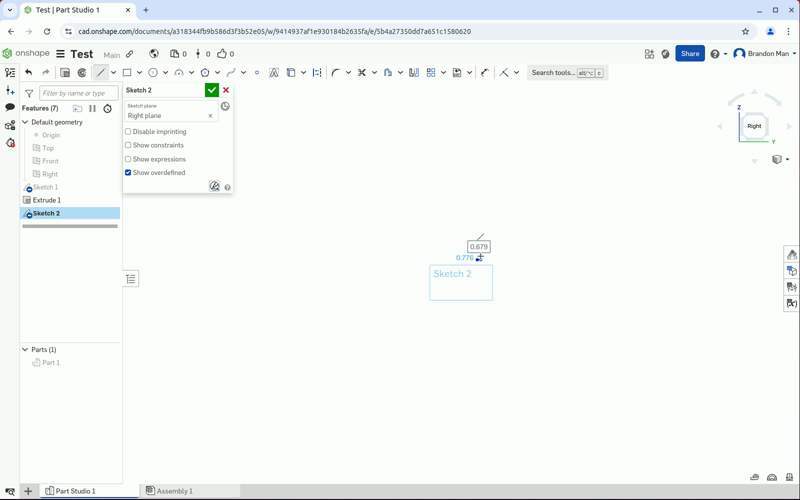
scroll(6)
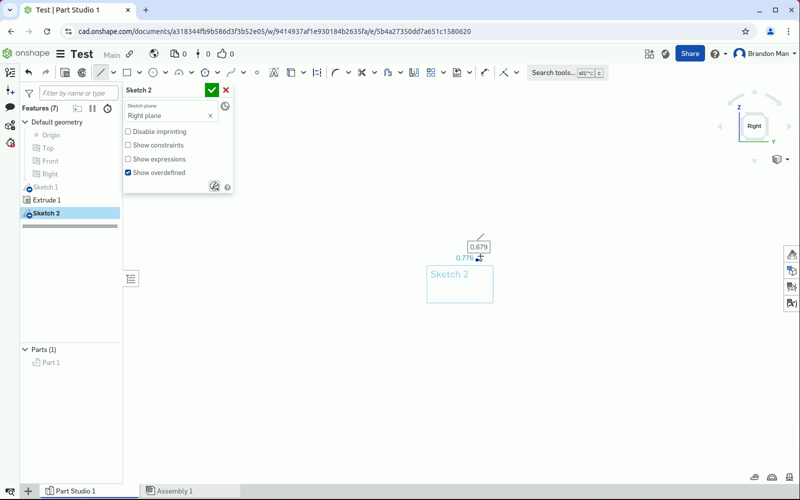
scroll(6)
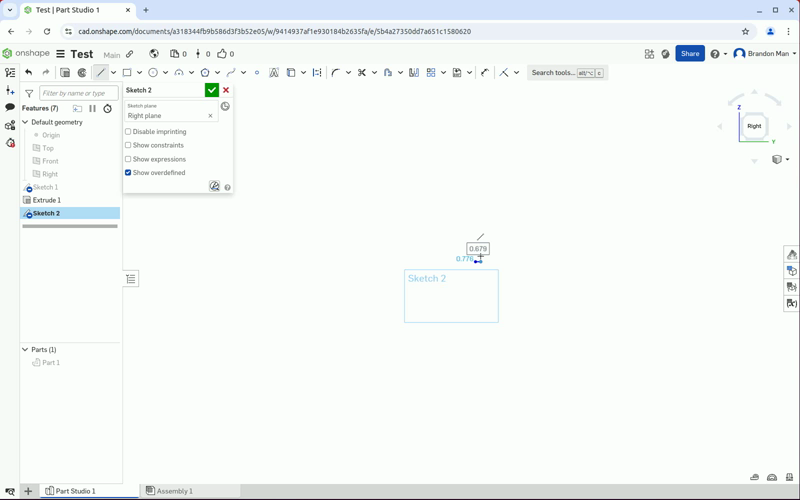
scroll(6)
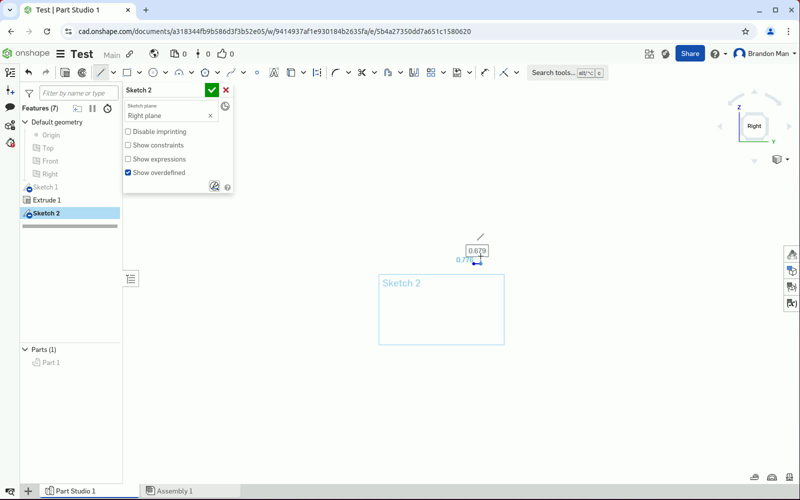
scroll(6)
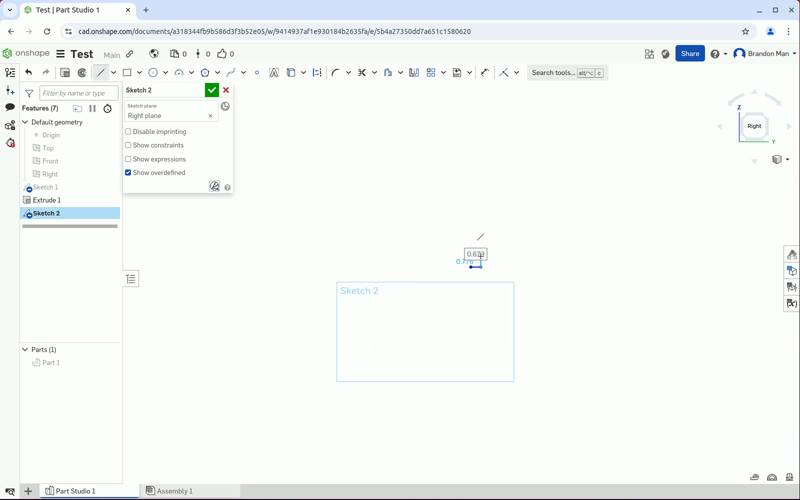
scroll(6)
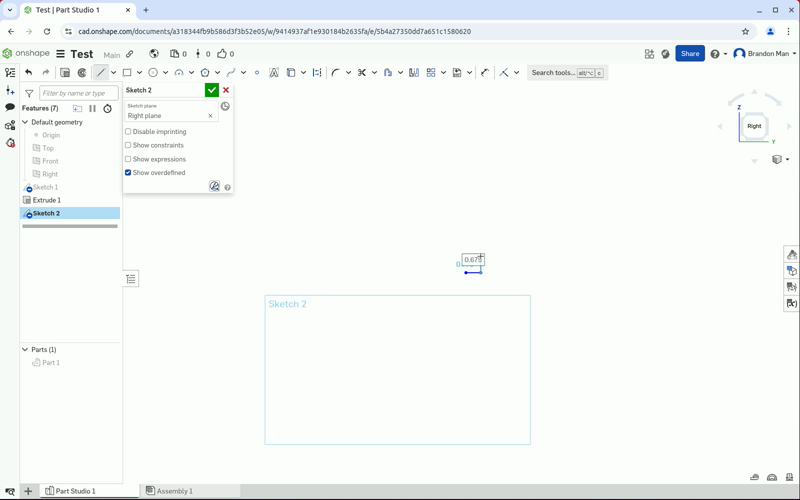
scroll(6)
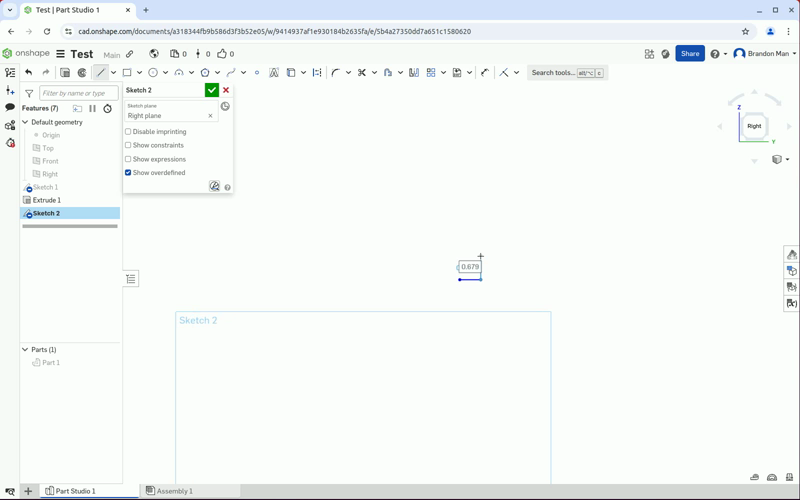
scroll(6)
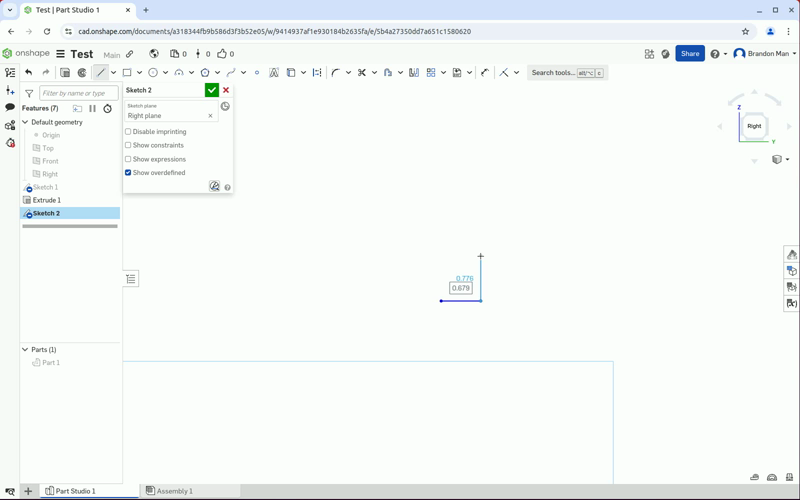
click(480, 255)
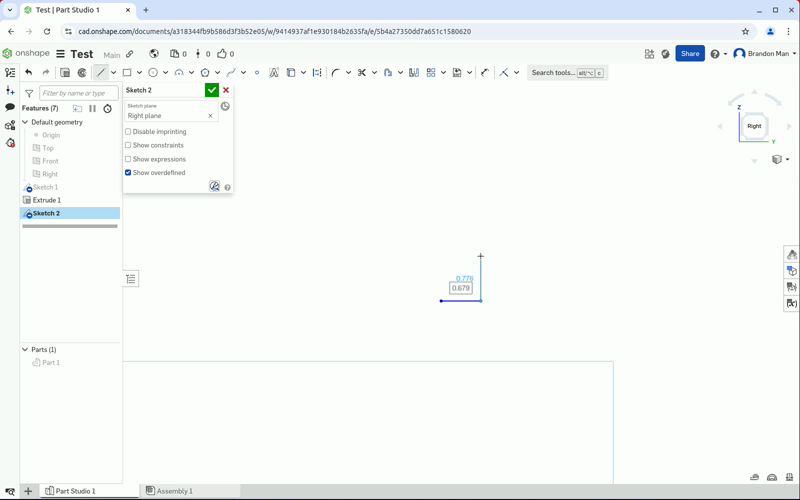
scroll(-6)
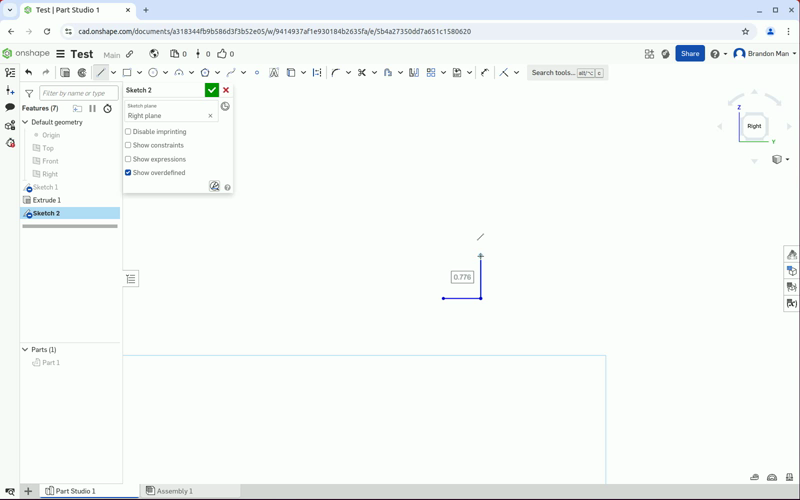
scroll(-6)
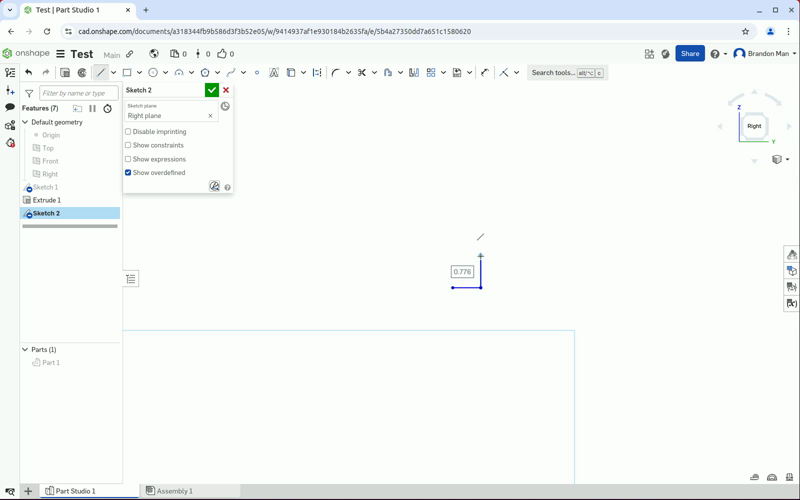
scroll(-6)
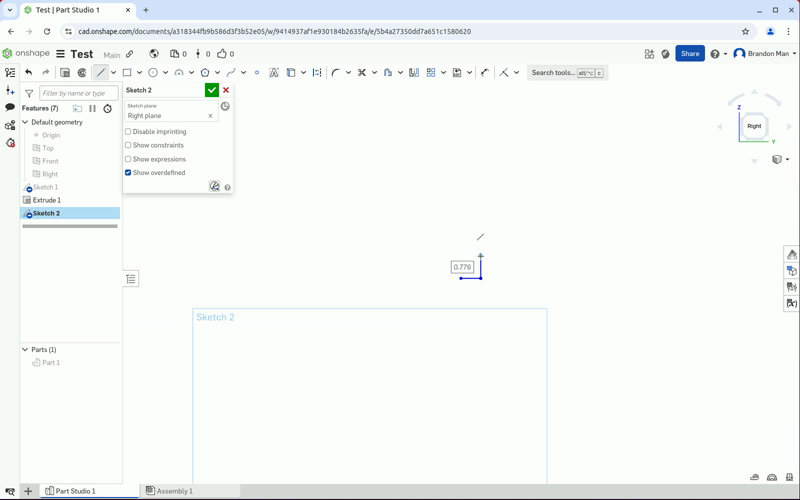
scroll(-6)
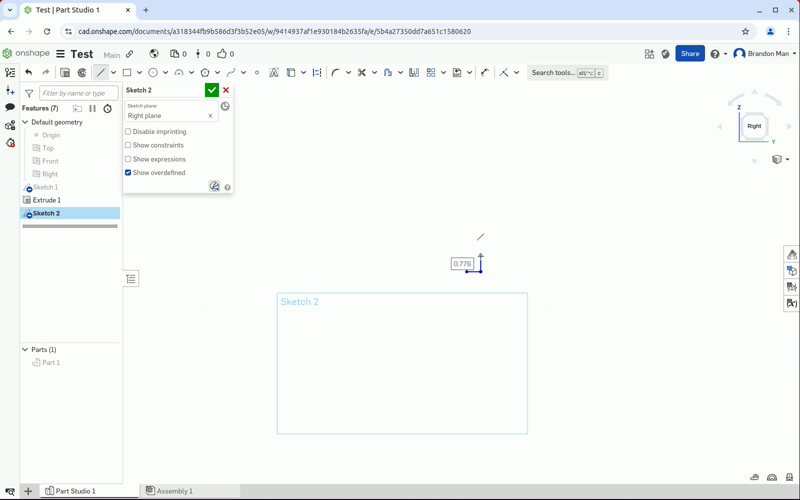
scroll(-6)
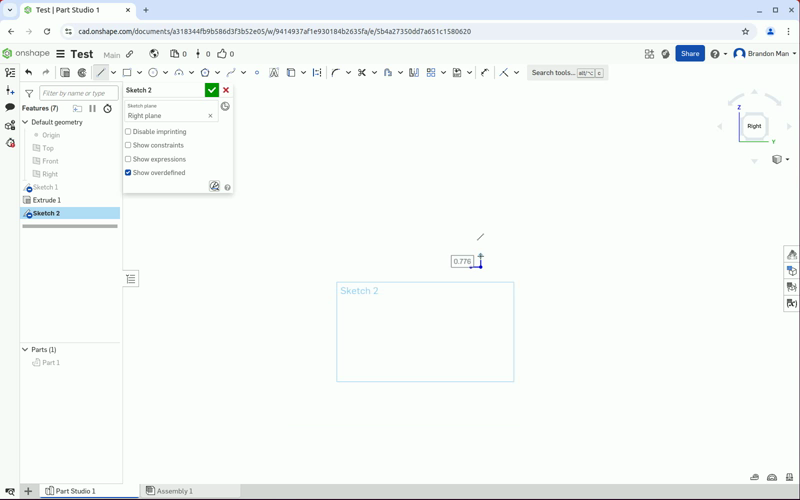
scroll(-6)
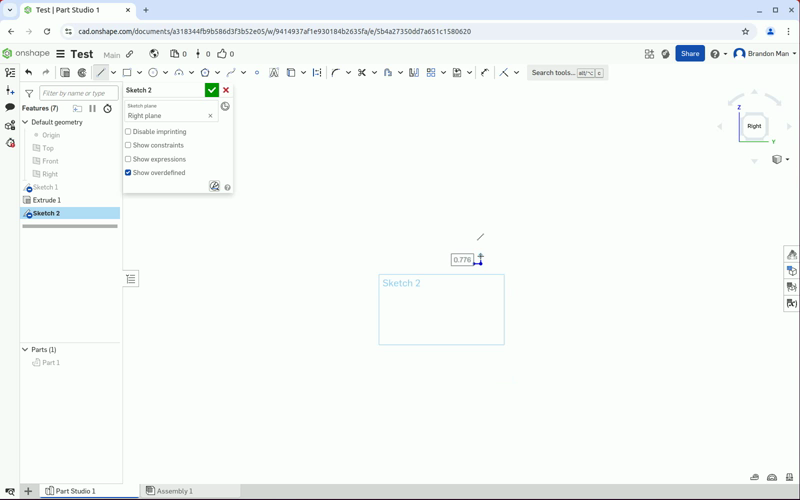
scroll(-6)
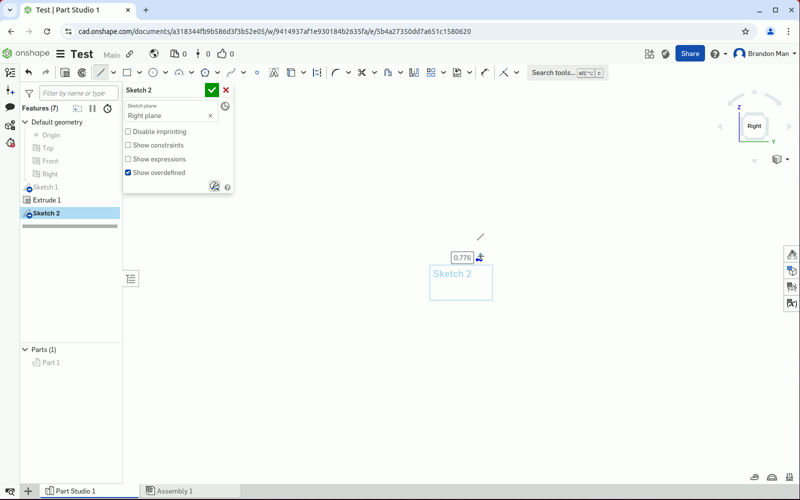
key_up(shift)
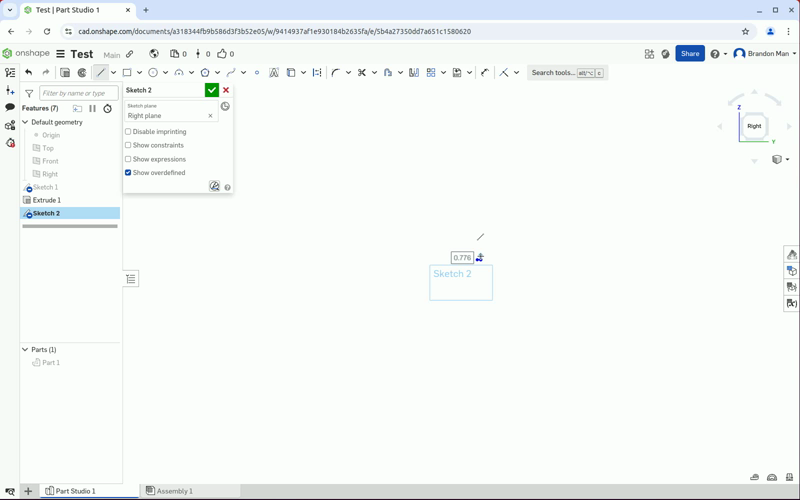
key_down(shift)
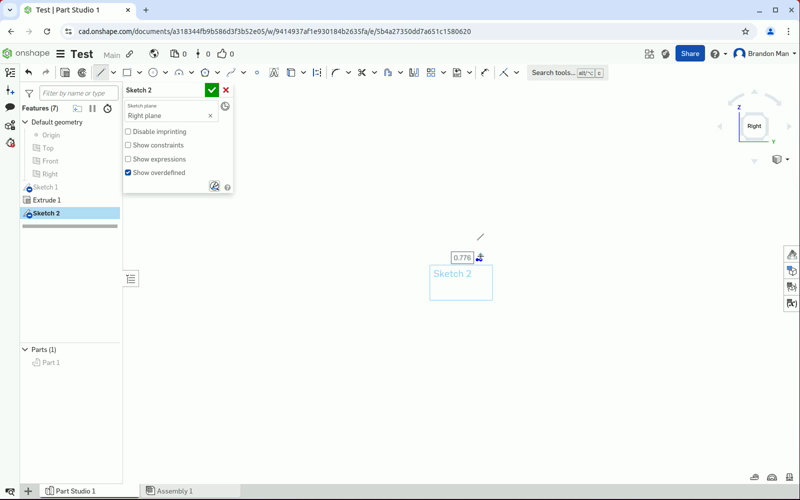
mouse_move(510, 255)
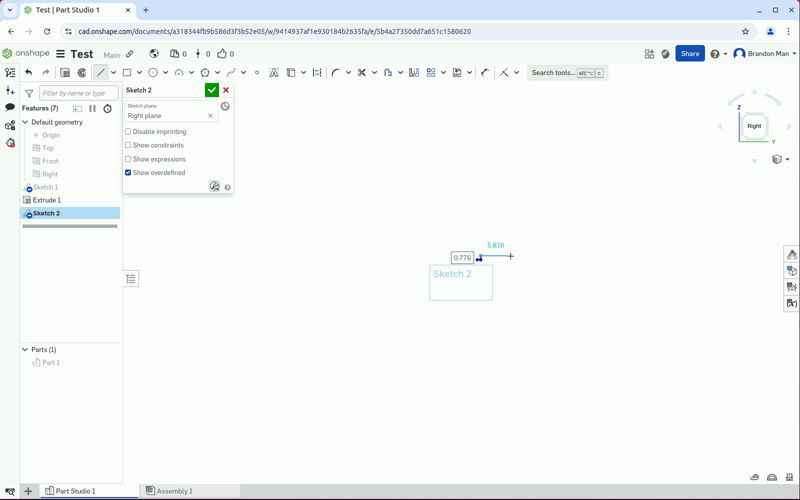
mouse_move(477, 255)
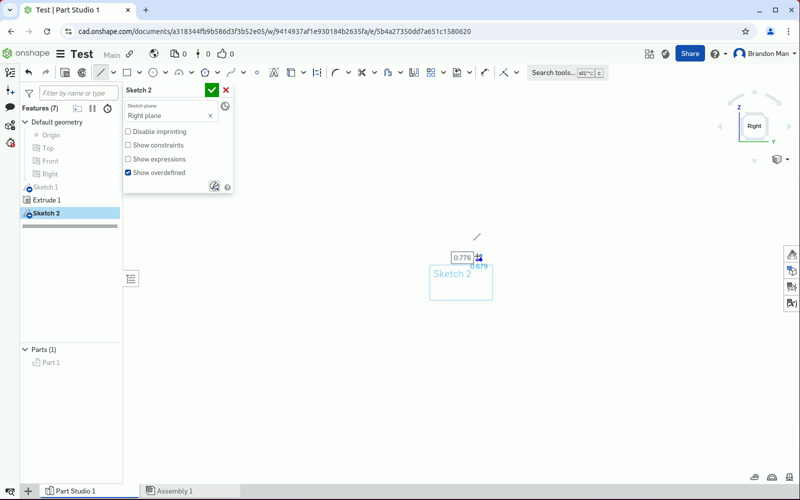
scroll(6)
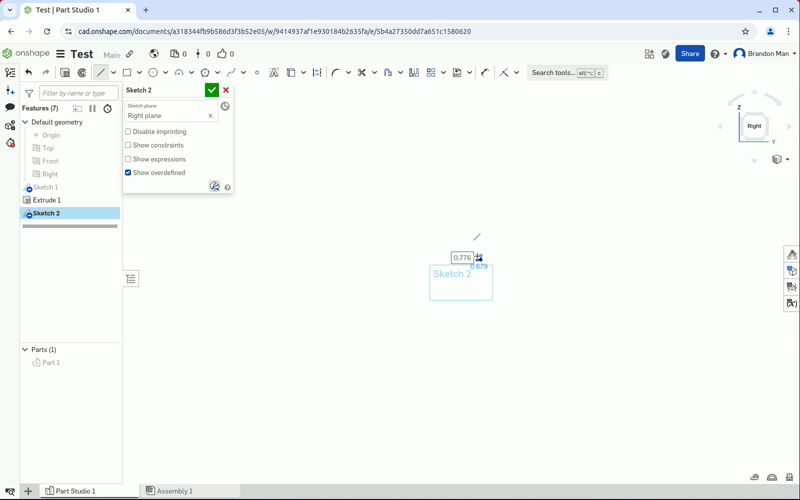
scroll(6)
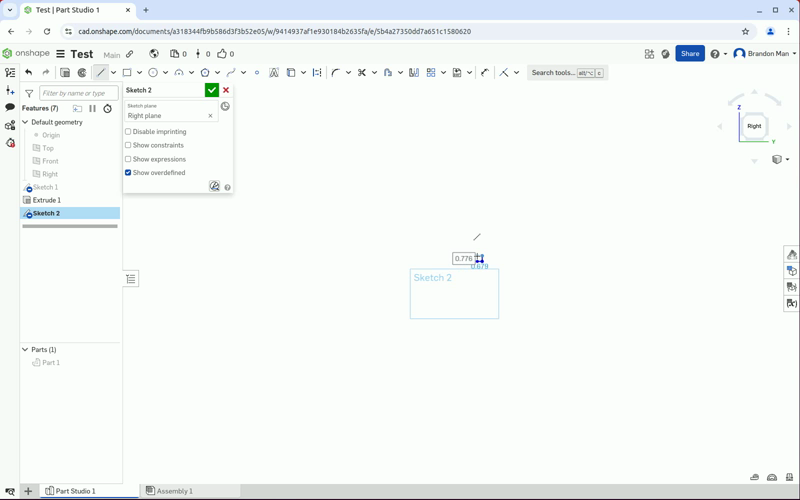
scroll(6)
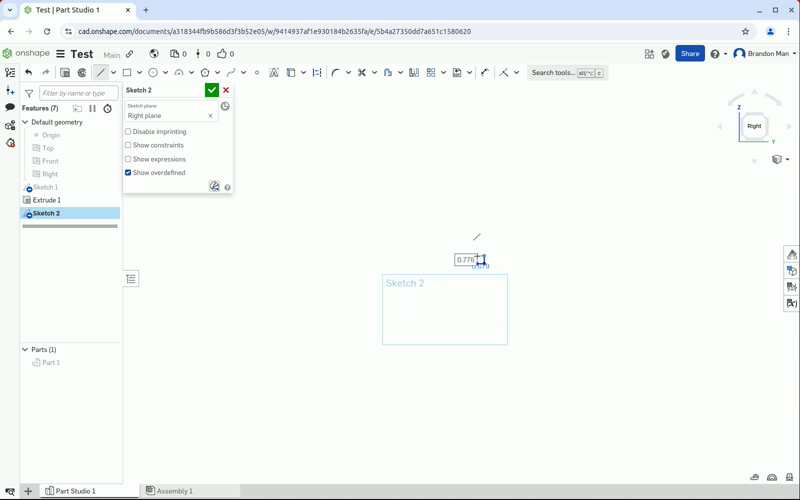
scroll(6)
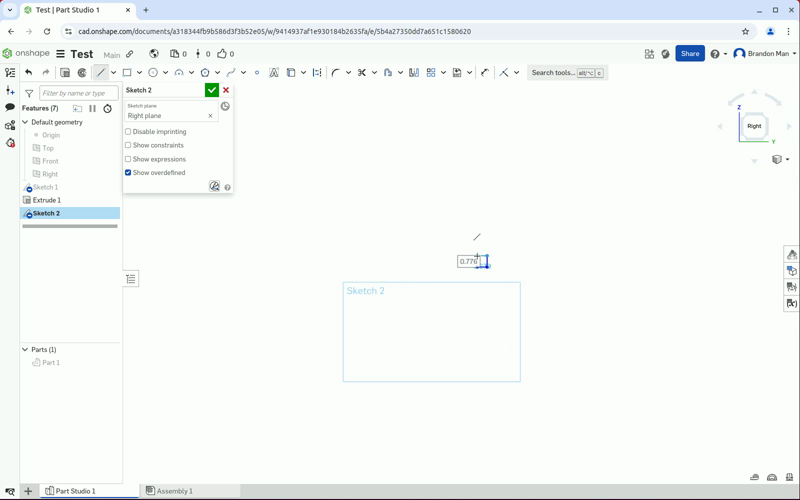
scroll(6)
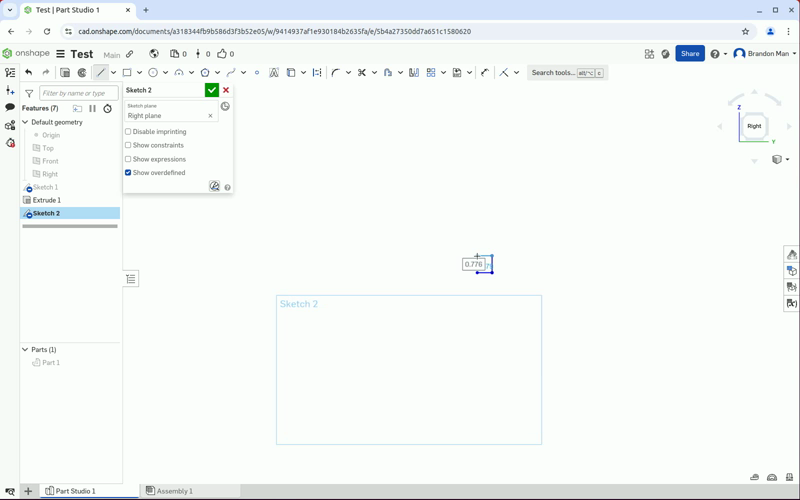
scroll(6)
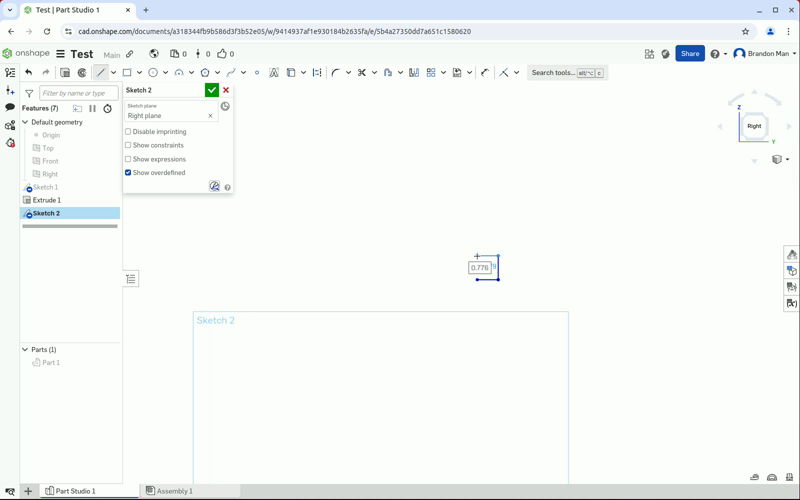
scroll(6)
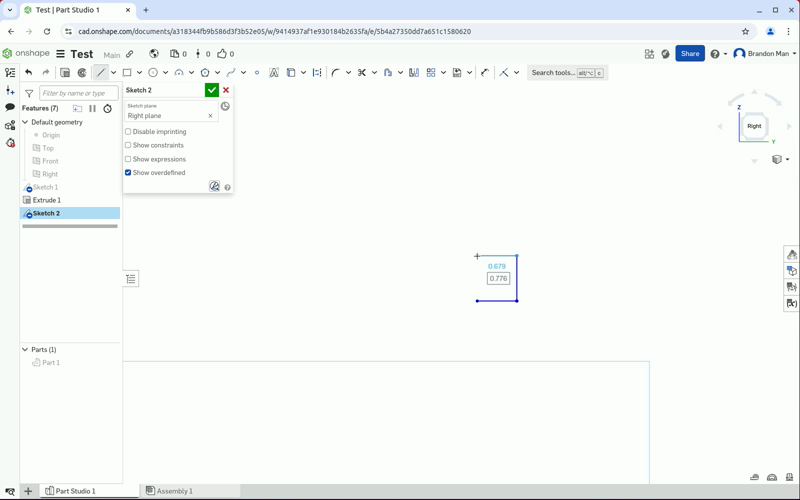
click(477, 255)
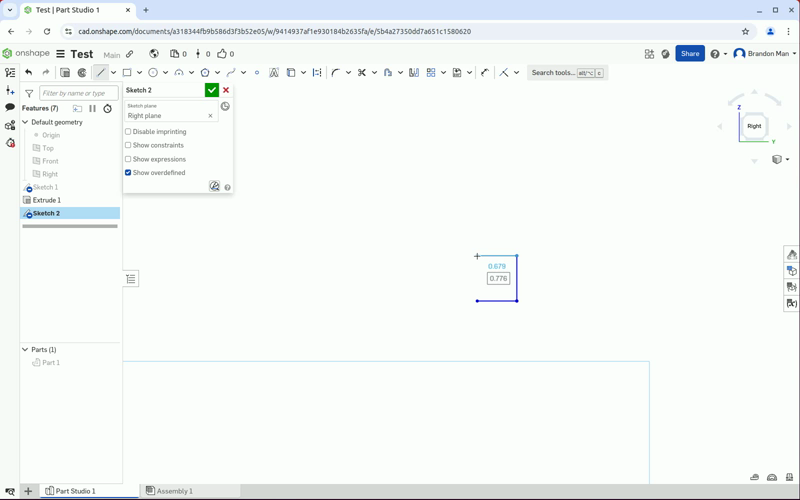
scroll(-6)
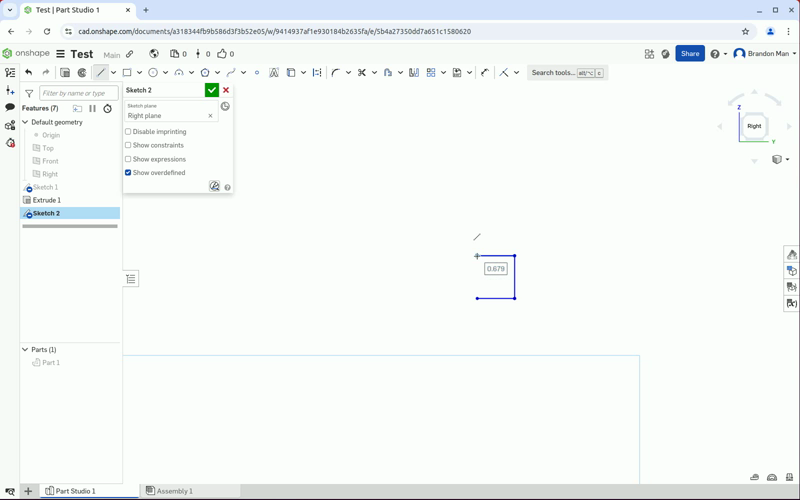
scroll(-6)
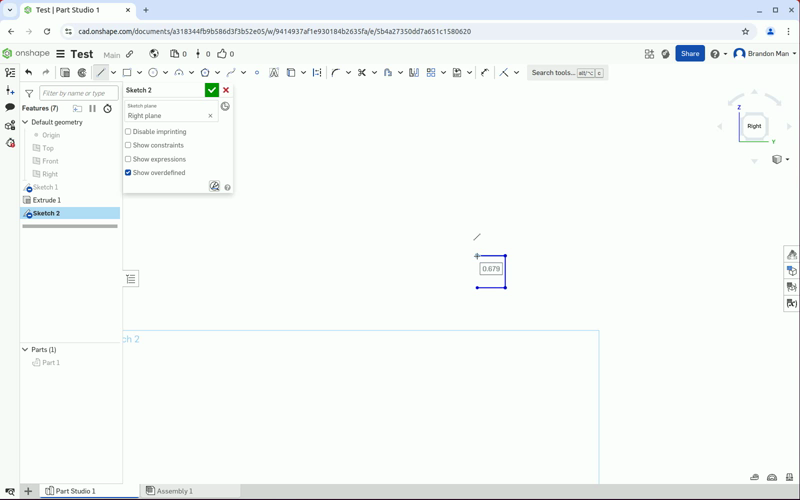
scroll(-6)
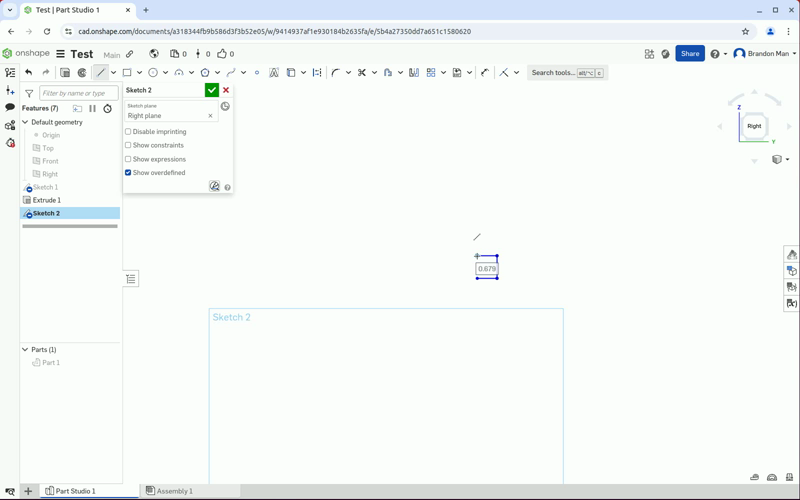
scroll(-6)
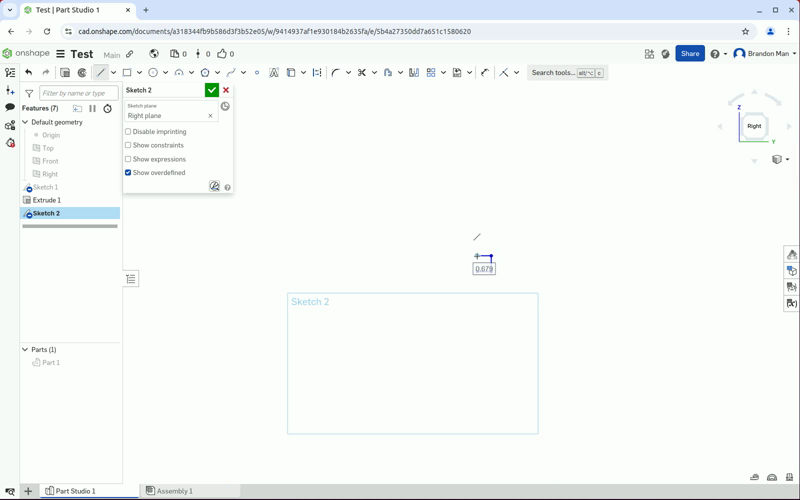
scroll(-6)
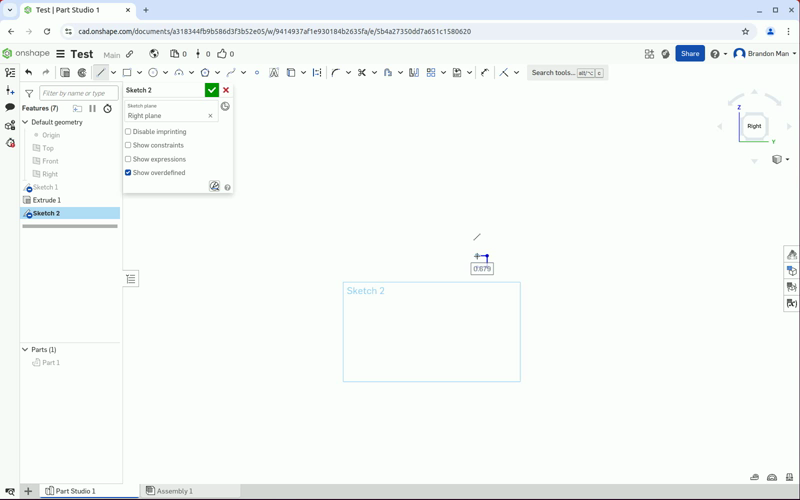
scroll(-6)
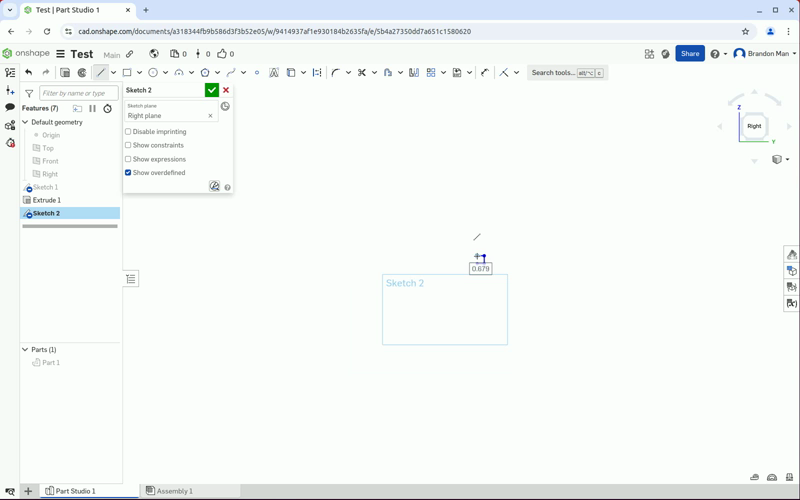
scroll(-6)
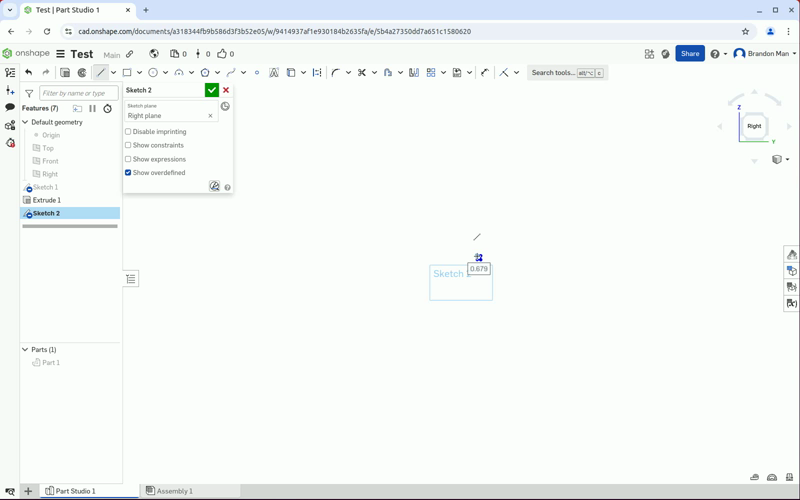
key_up(shift)
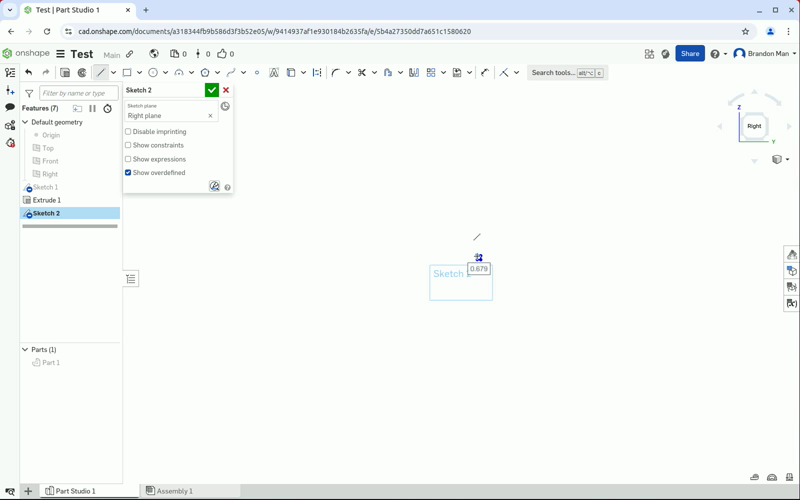
mouse_move(507, 255)
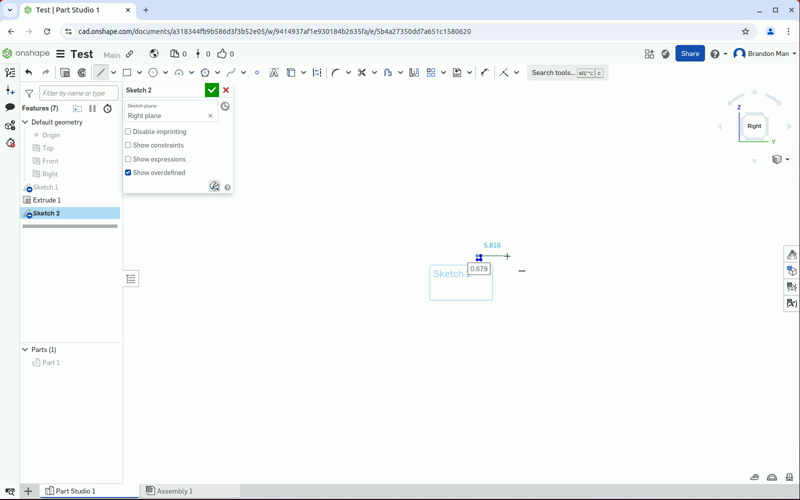
key_down(shift)
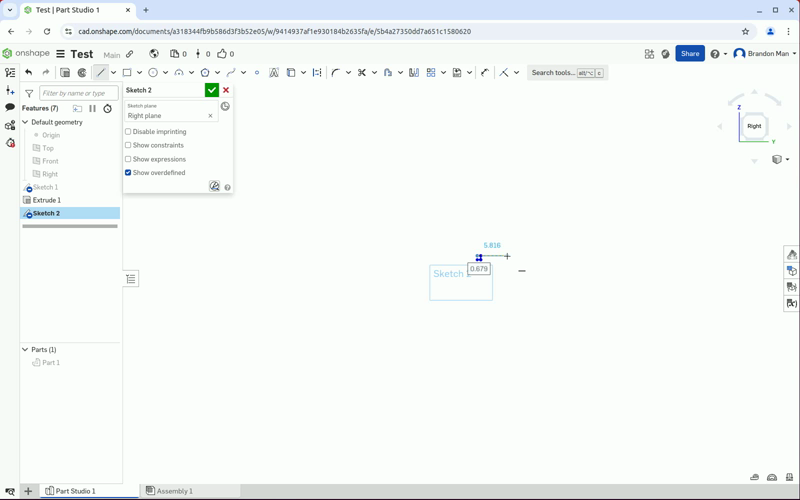
mouse_move(477, 259)
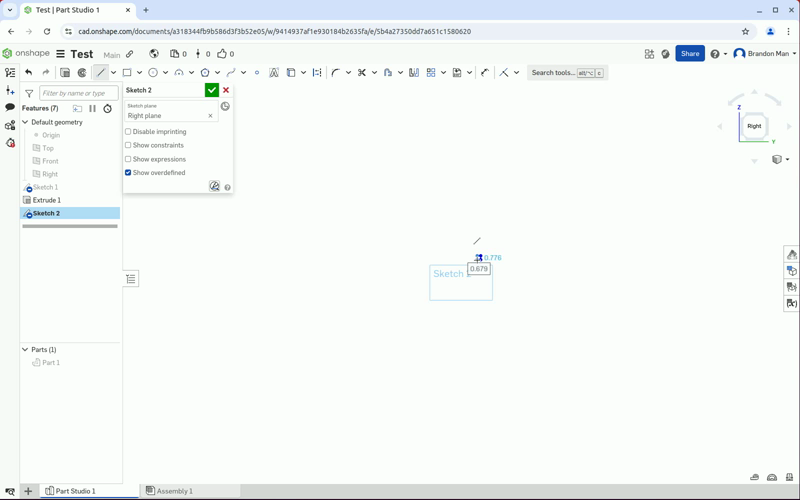
scroll(6)
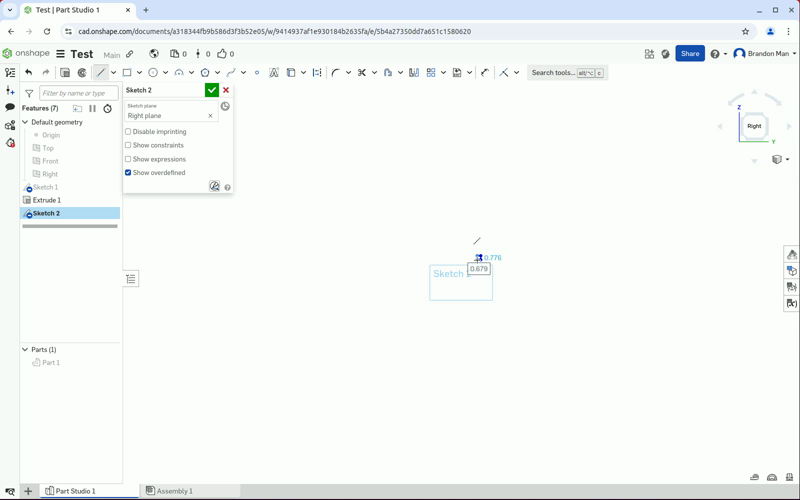
scroll(6)
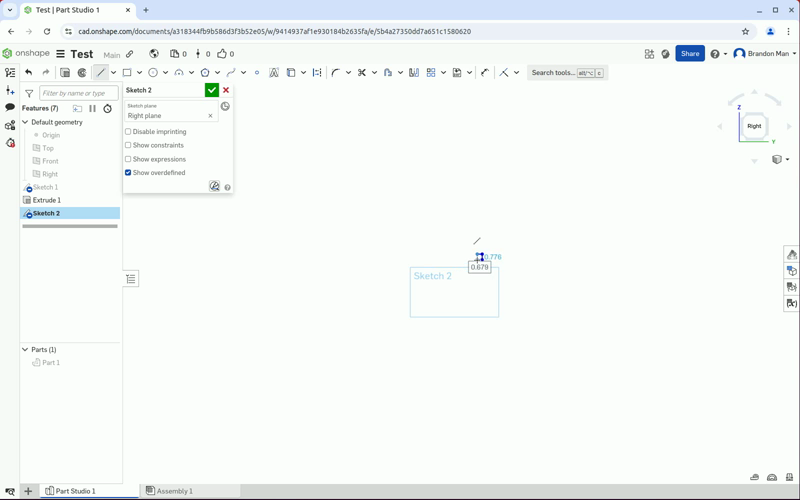
scroll(6)
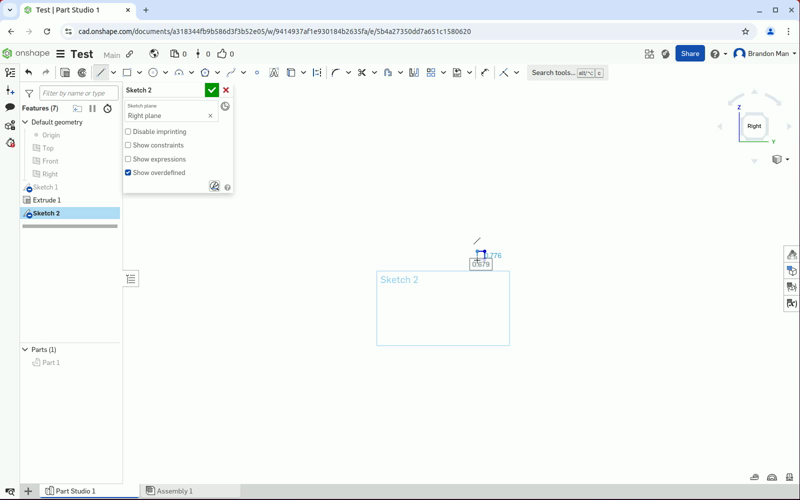
scroll(6)
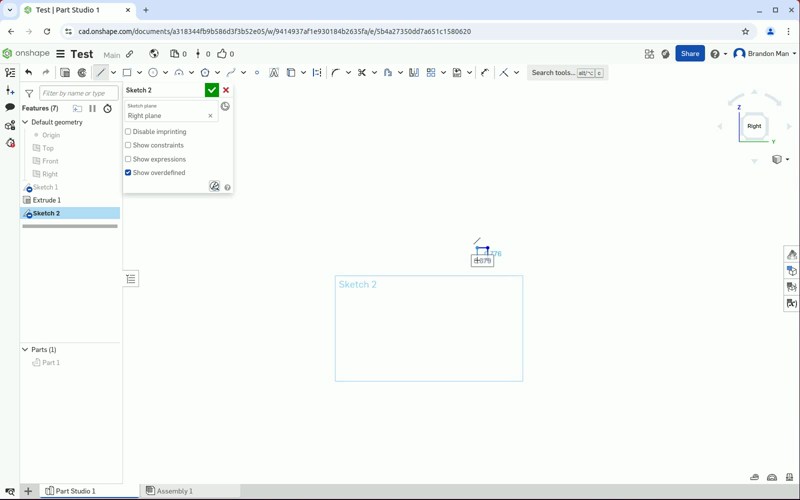
scroll(6)
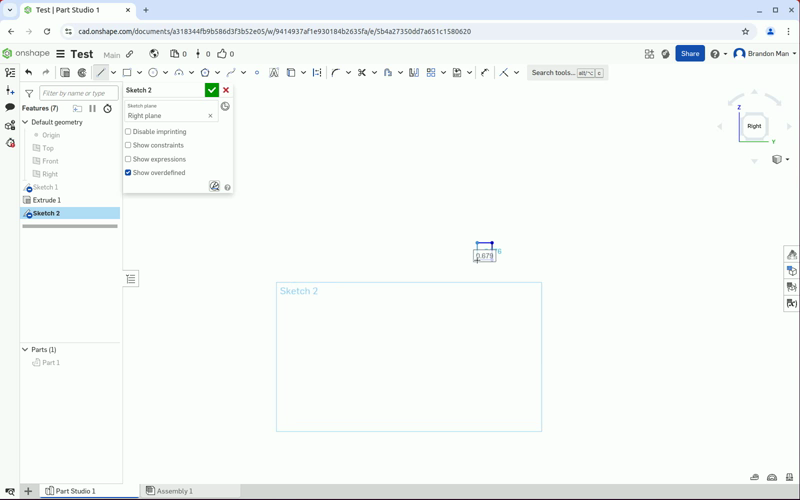
scroll(6)
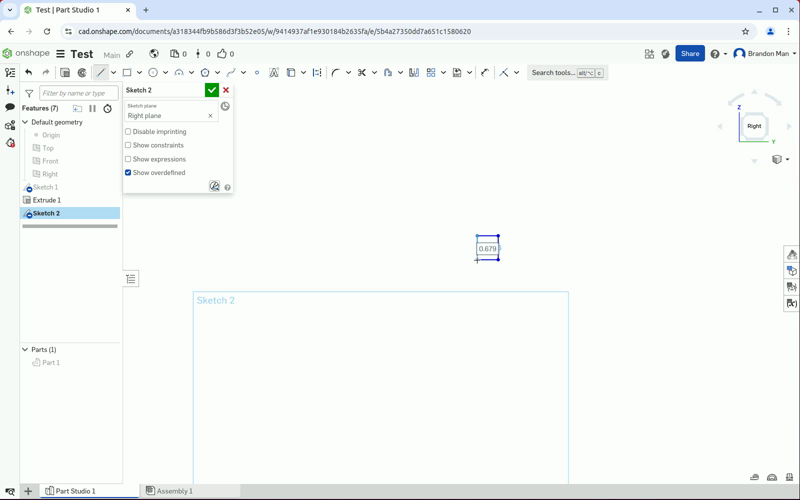
scroll(6)
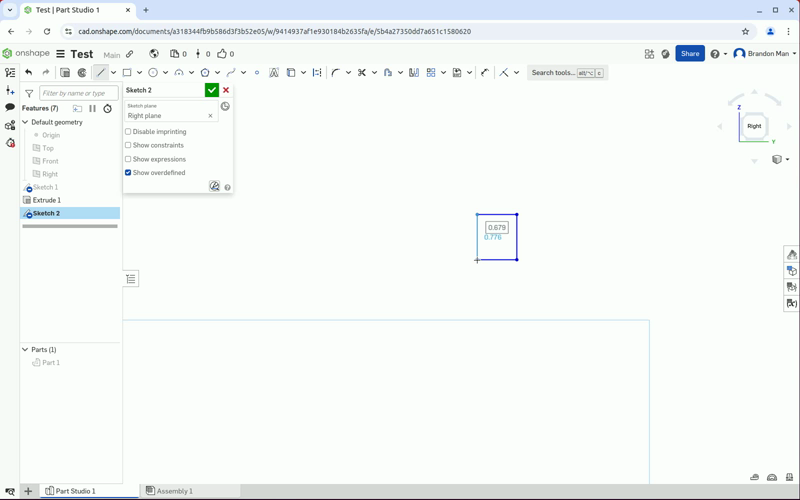
key_up(shift)
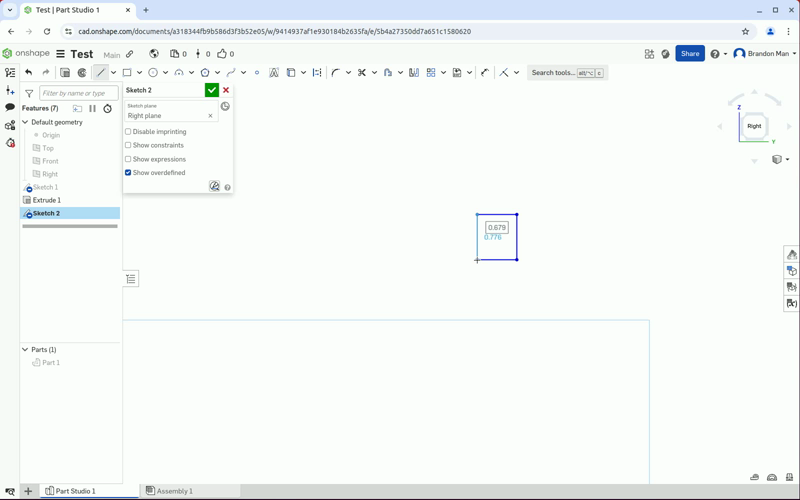
click(477, 259)
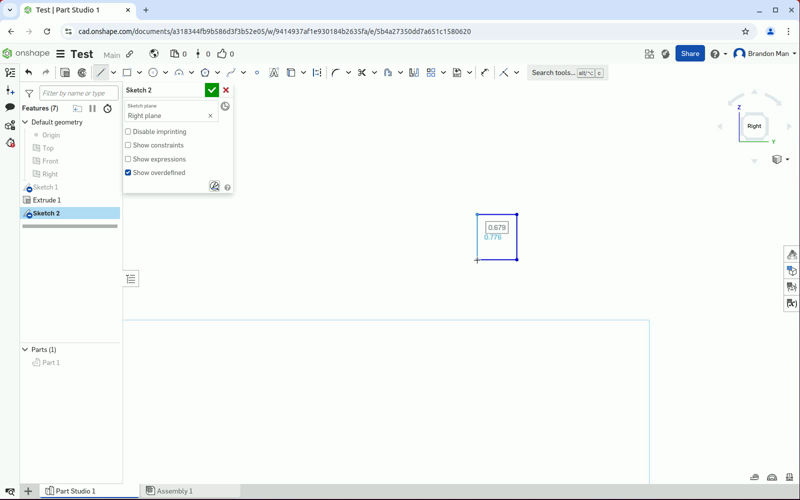
scroll(-6)
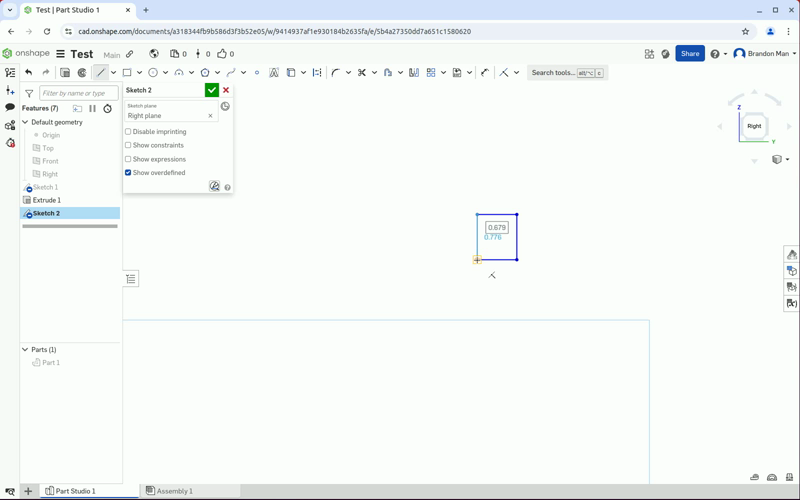
scroll(-6)
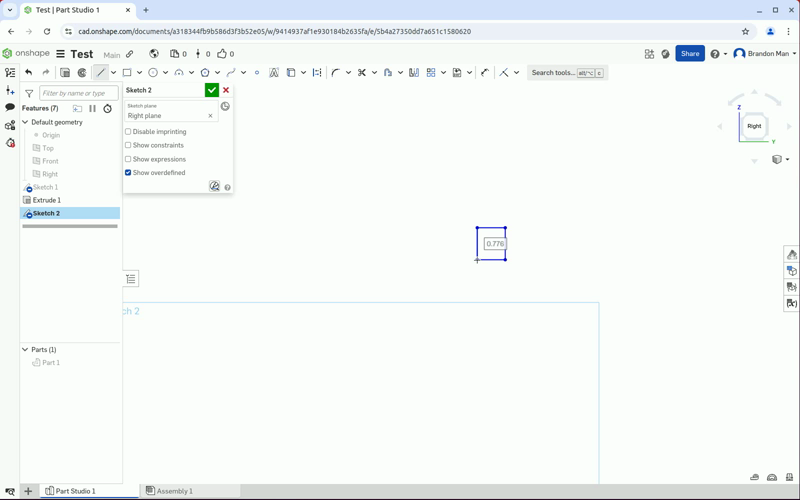
scroll(-6)
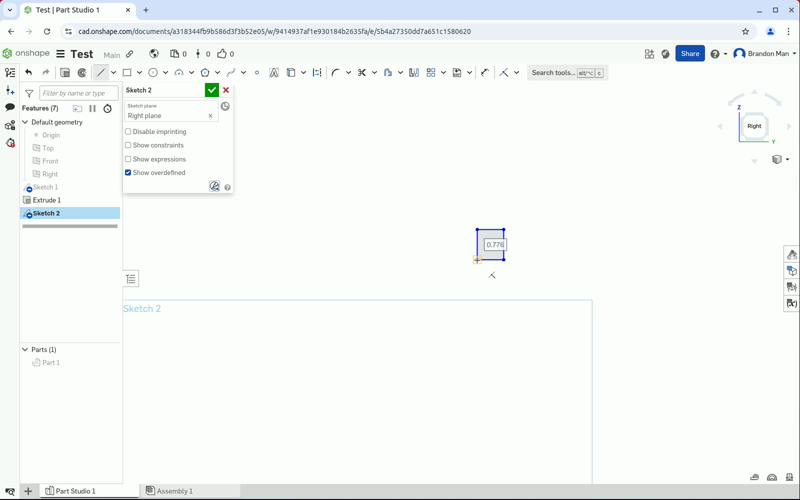
scroll(-6)
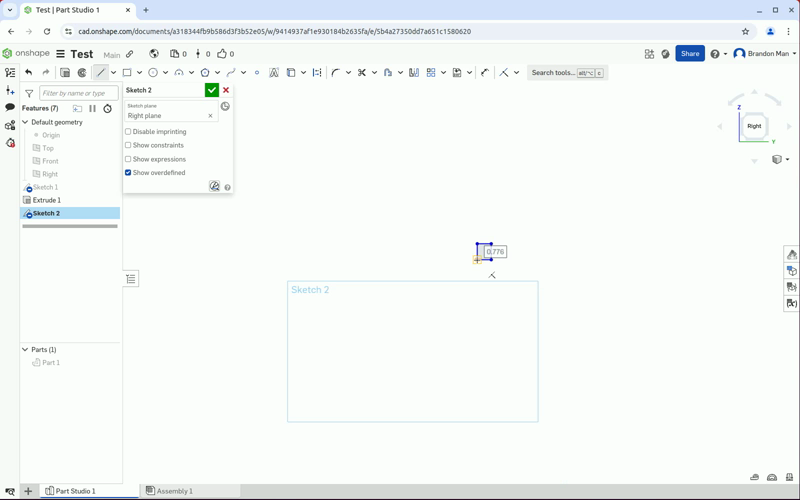
scroll(-6)
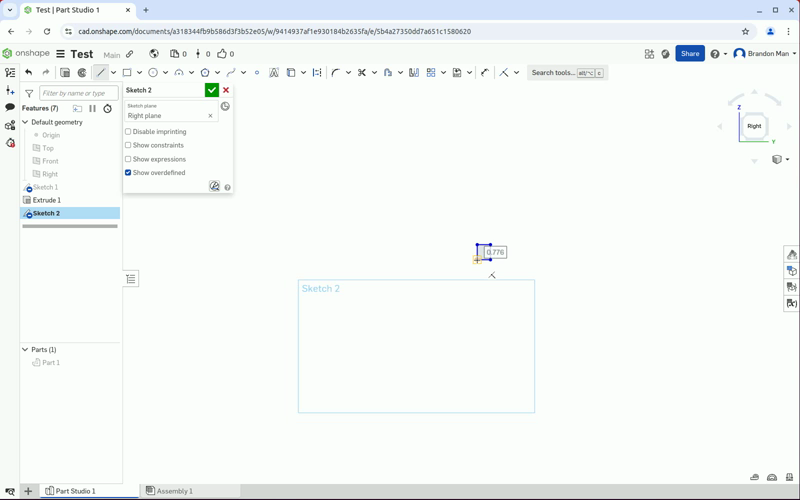
scroll(-6)
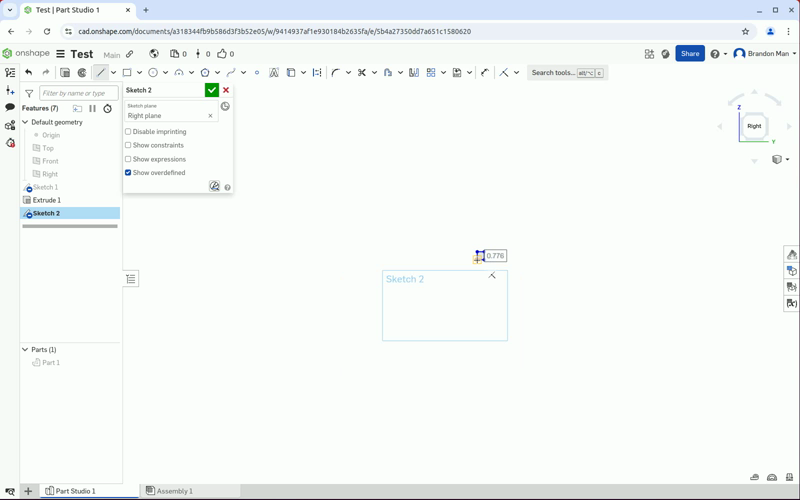
scroll(-6)
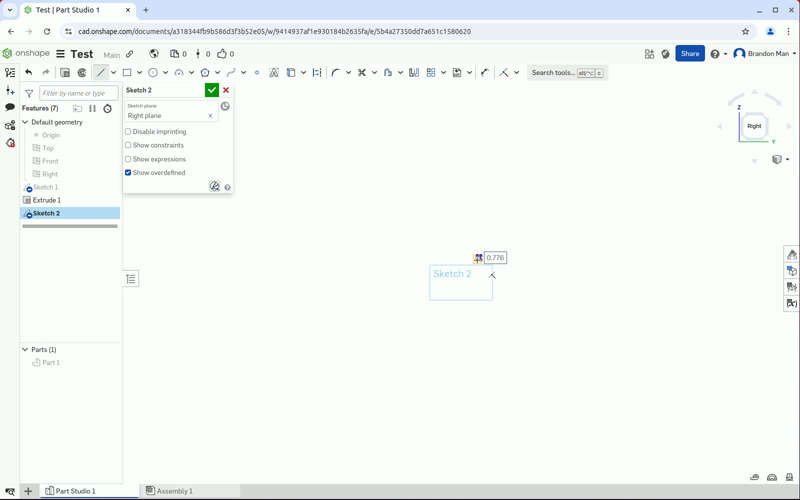
key(esc)
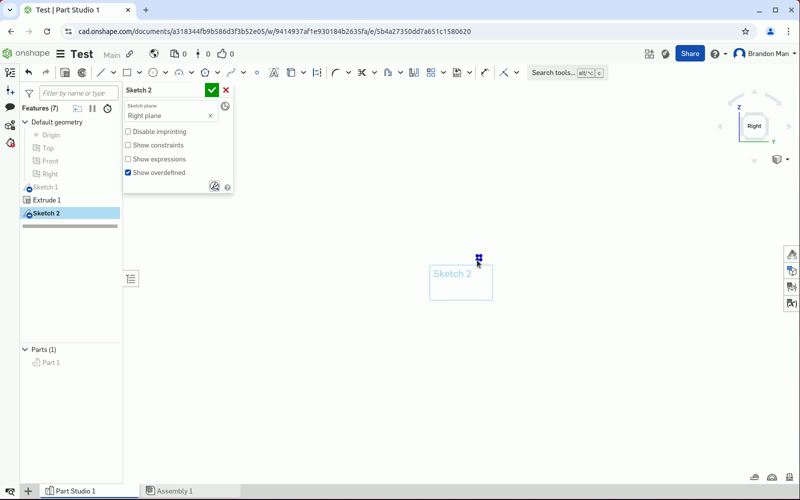
key(l)
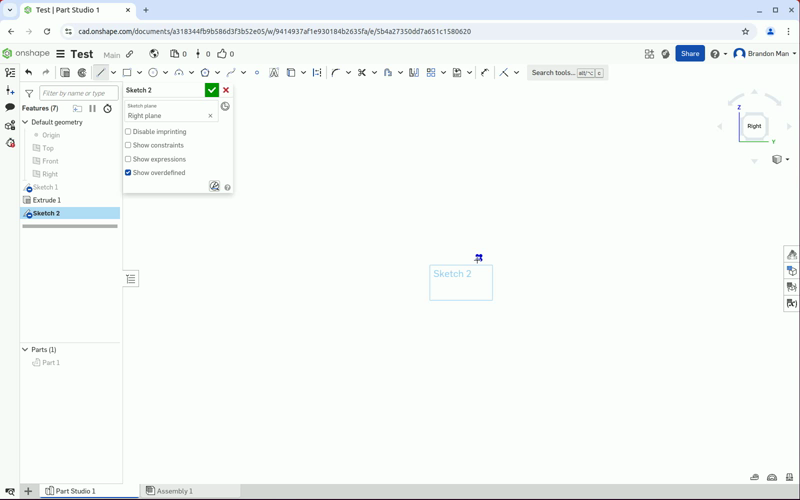
key_down(shift)
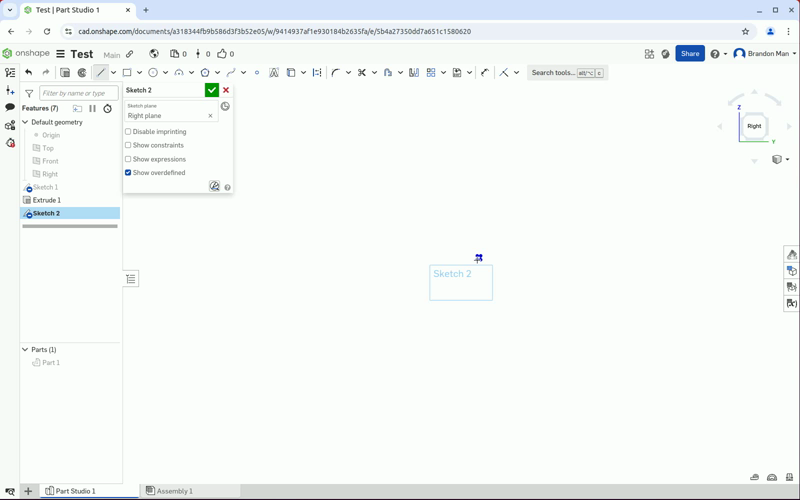
mouse_move(477, 259)
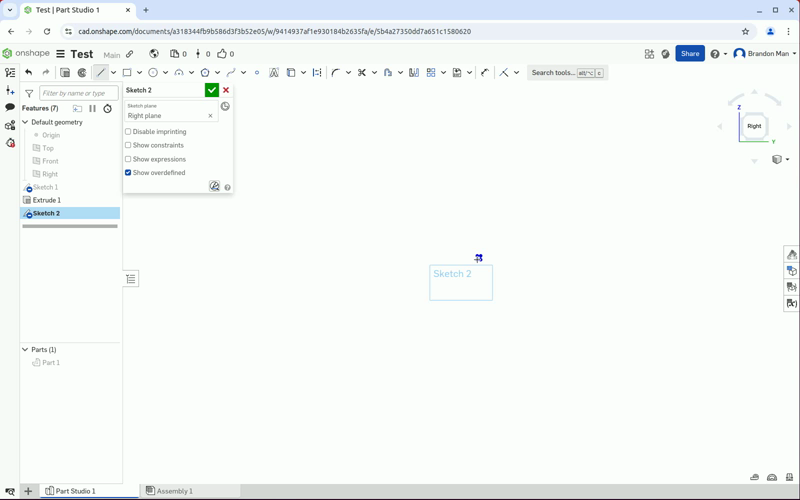
scroll(6)
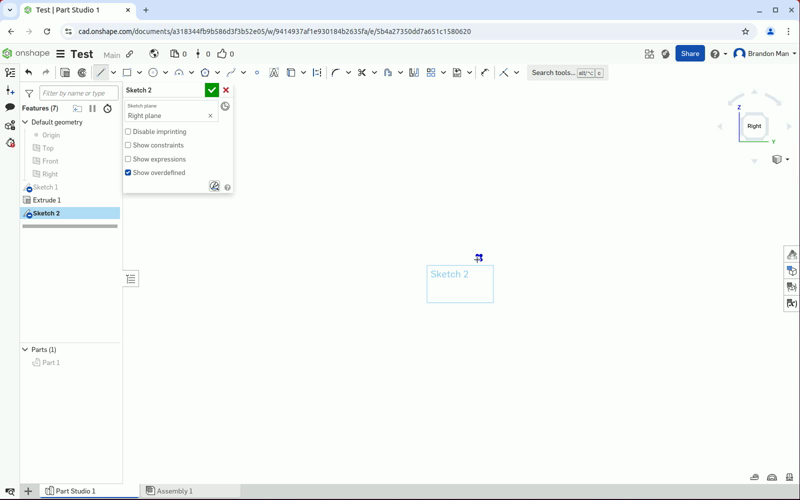
scroll(6)
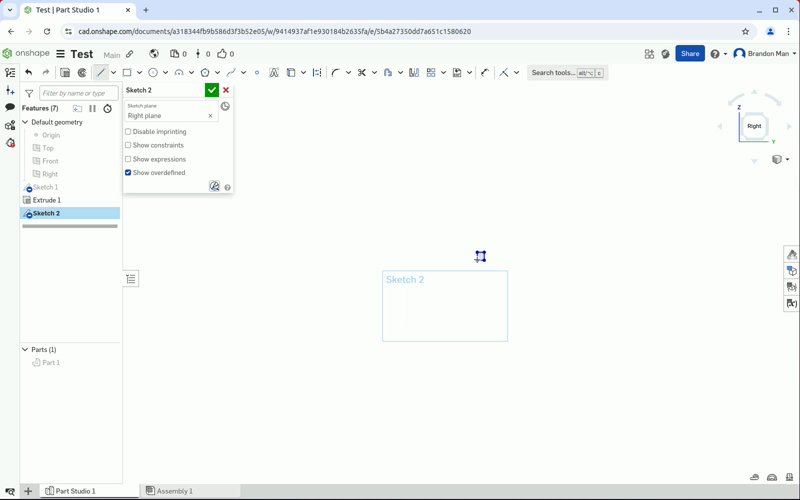
scroll(6)
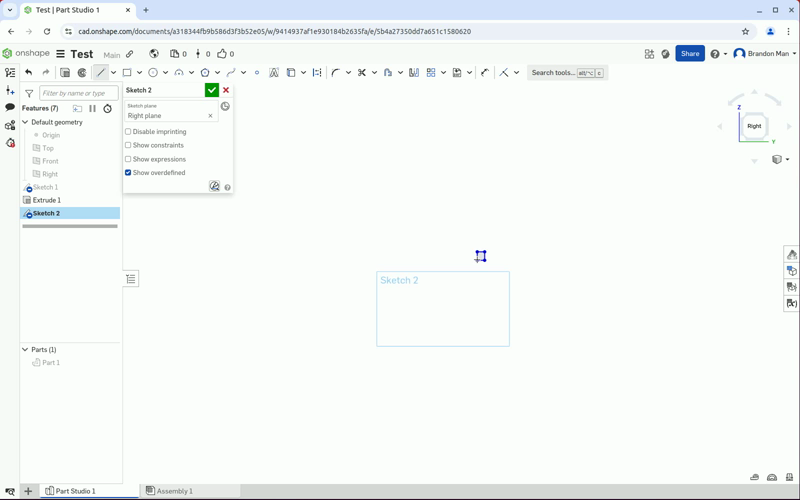
scroll(6)
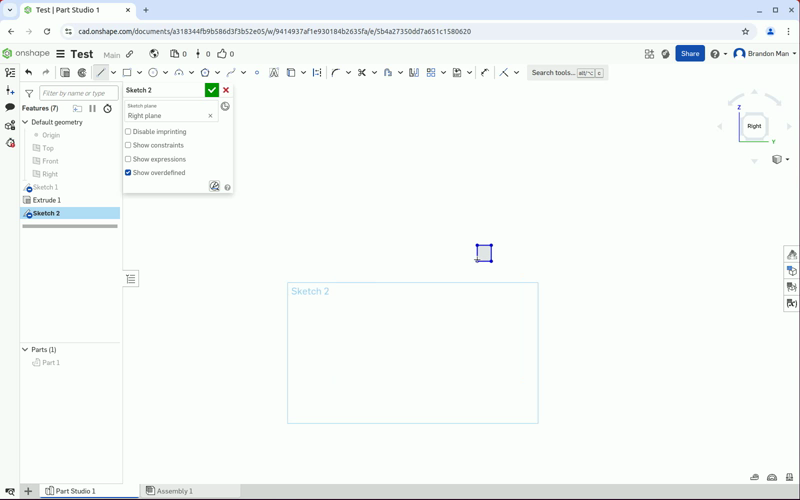
scroll(6)
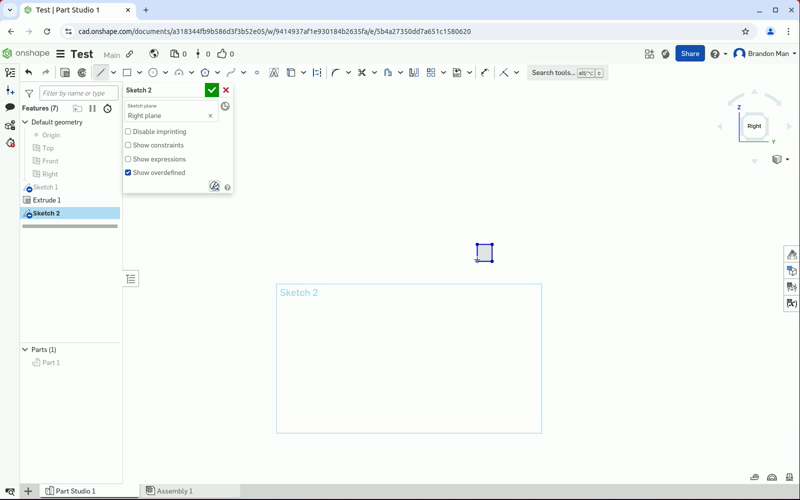
scroll(6)
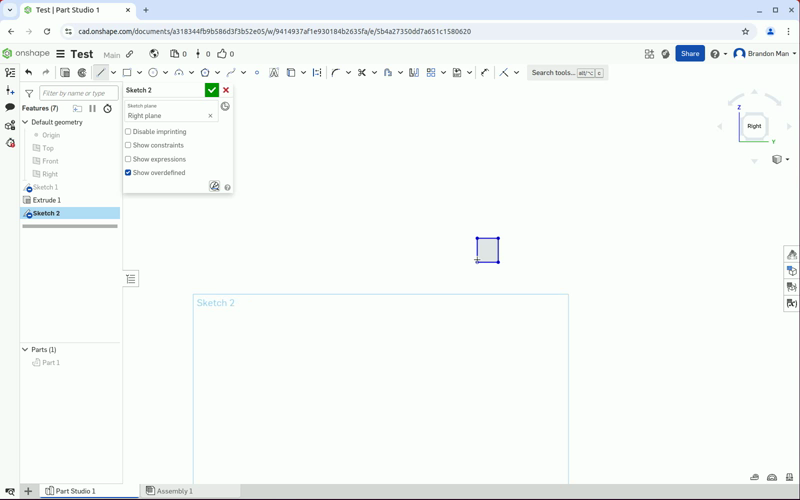
scroll(6)
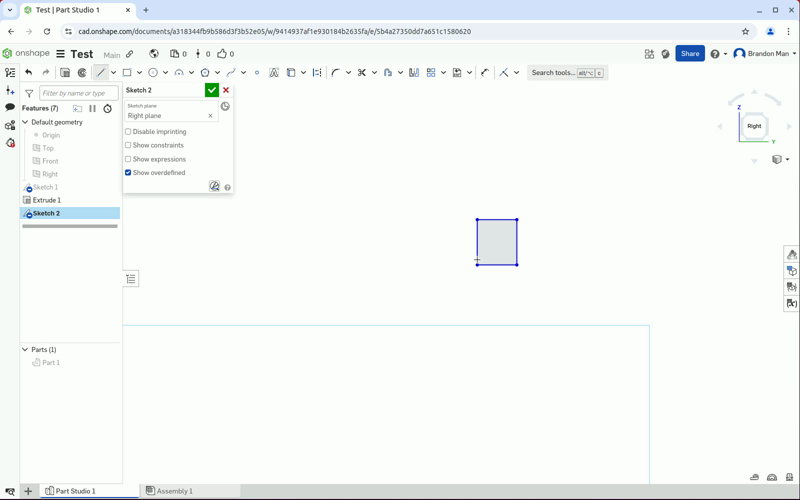
click(477, 259)
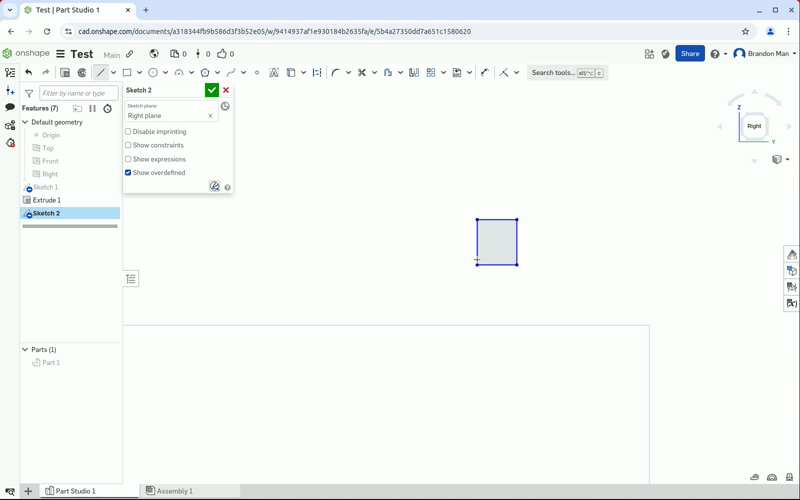
scroll(-6)
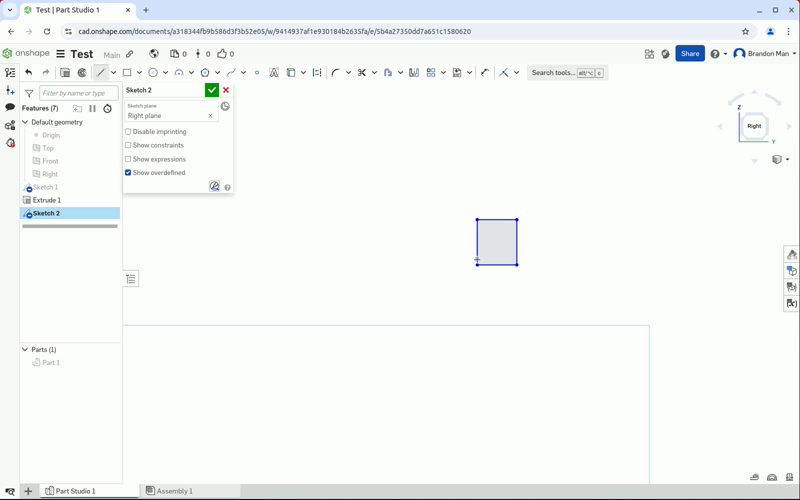
scroll(-6)
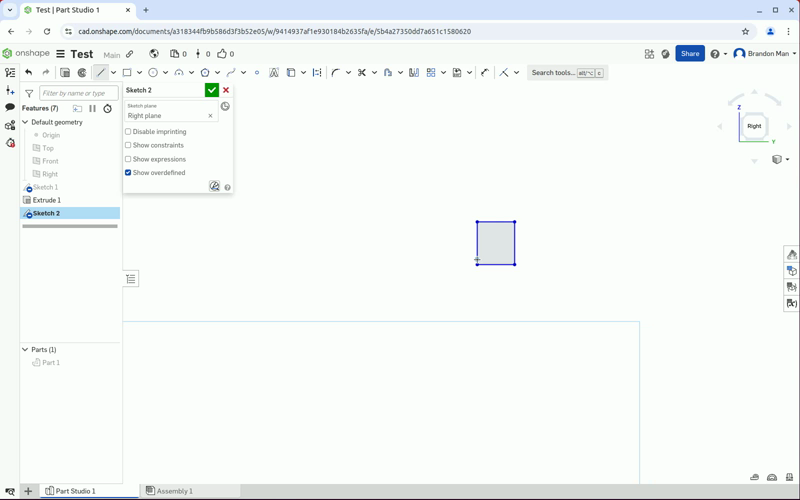
scroll(-6)
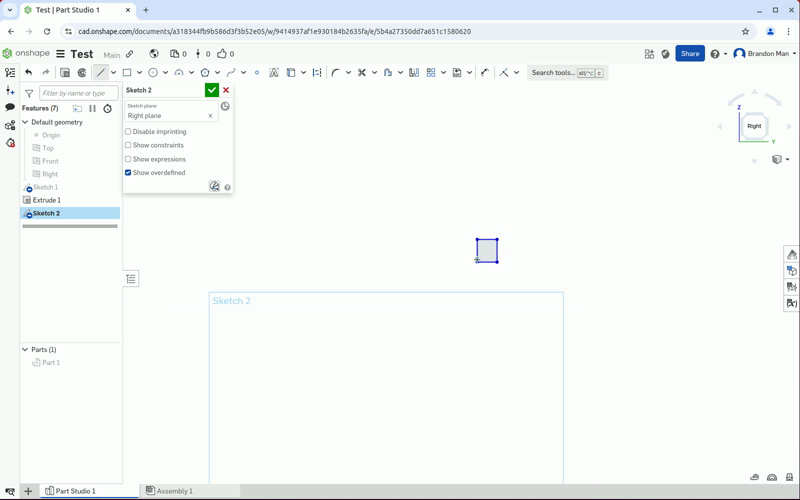
scroll(-6)
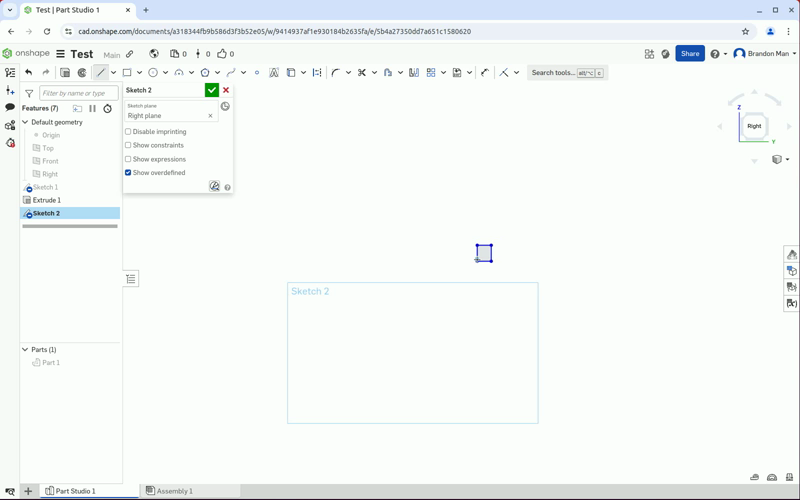
scroll(-6)
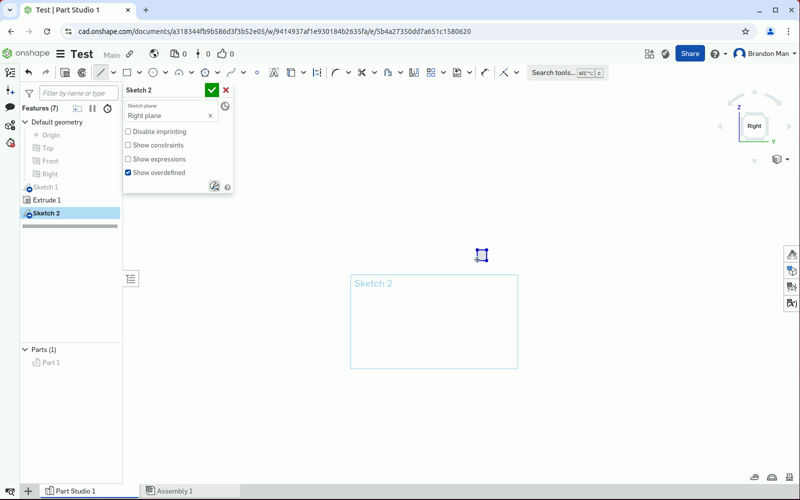
scroll(-6)
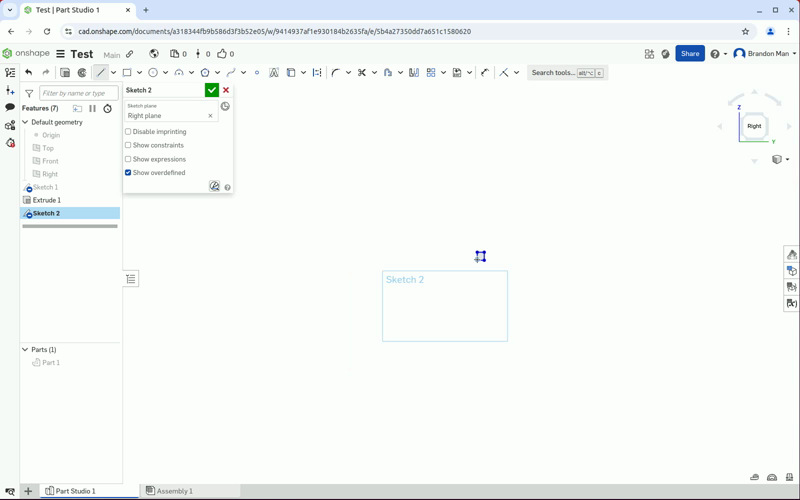
scroll(-6)
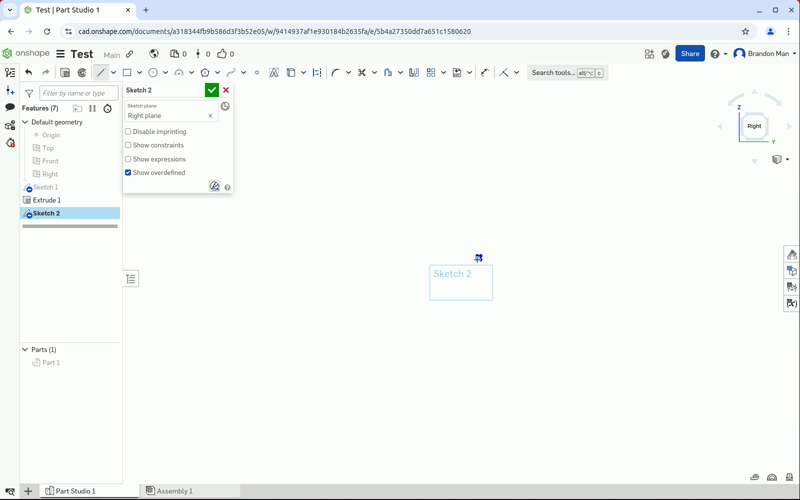
key_up(shift)
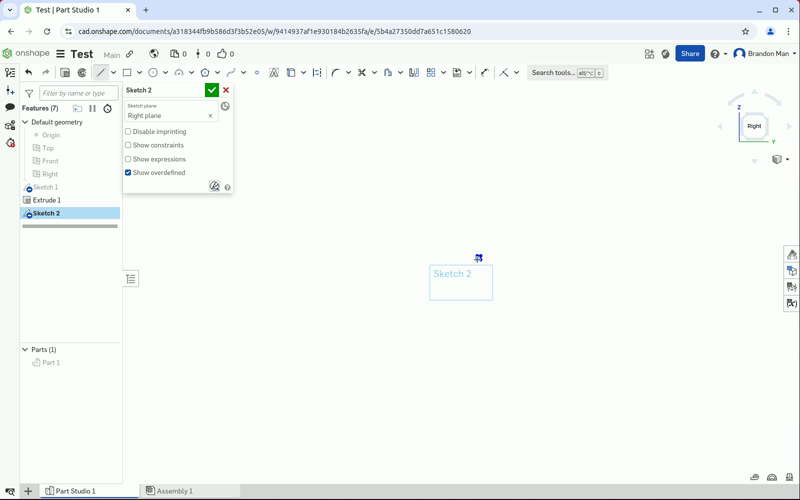
key_down(shift)
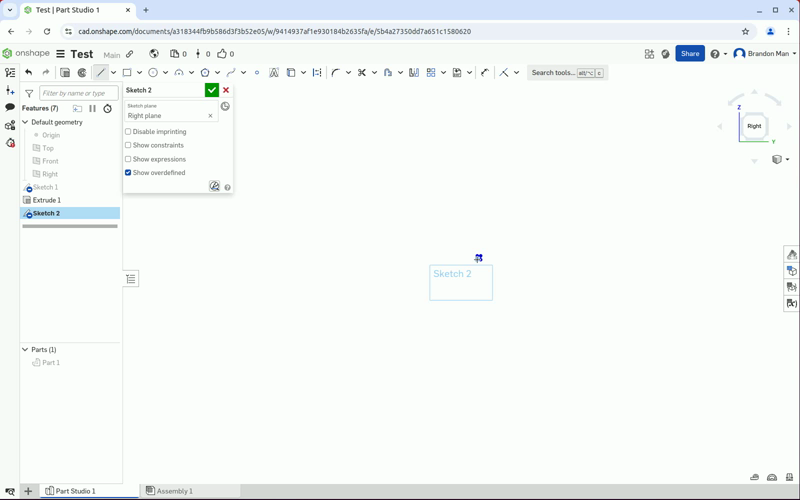
mouse_move(507, 259)
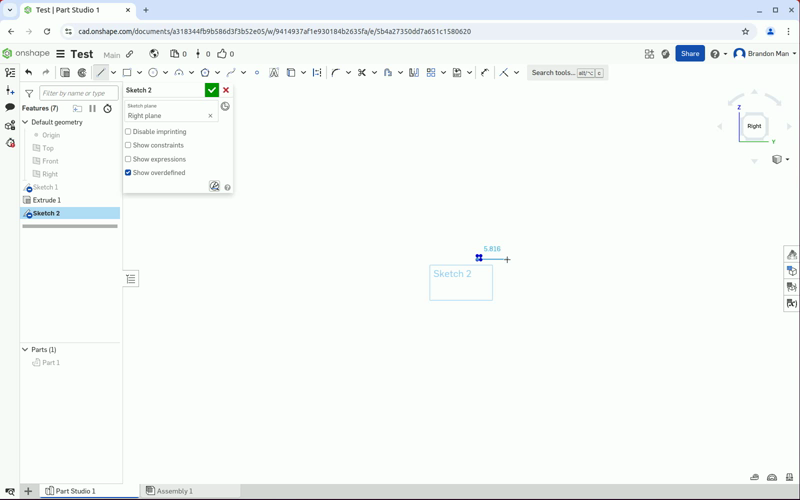
mouse_move(480, 259)
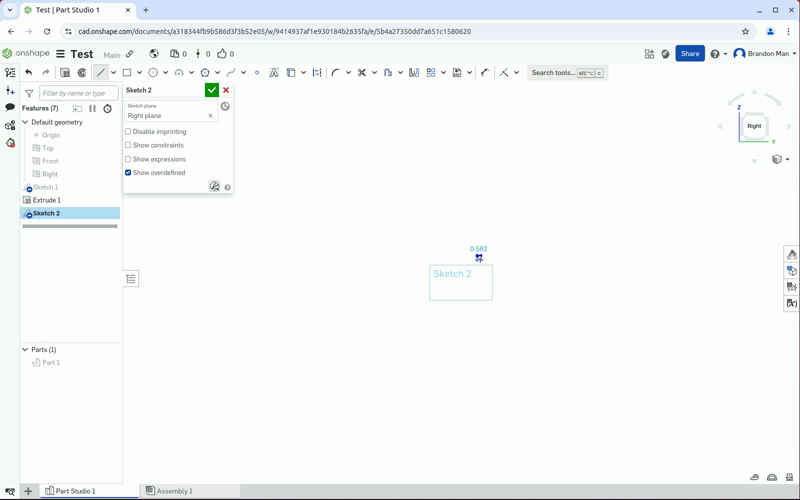
scroll(6)
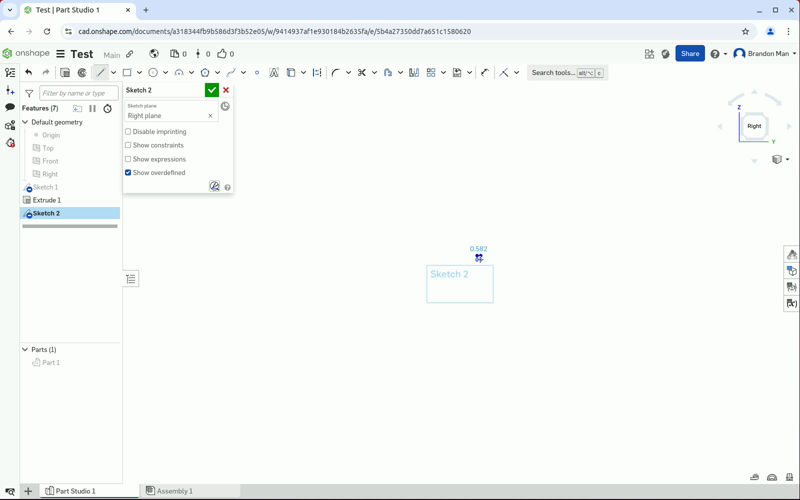
scroll(6)
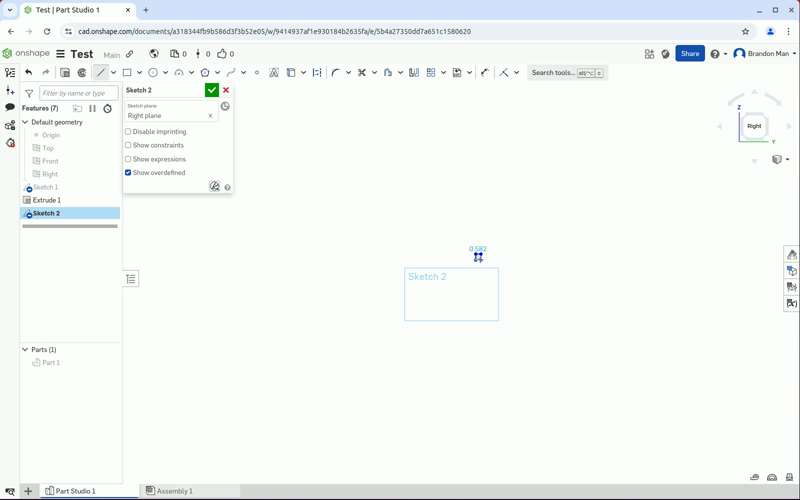
scroll(6)
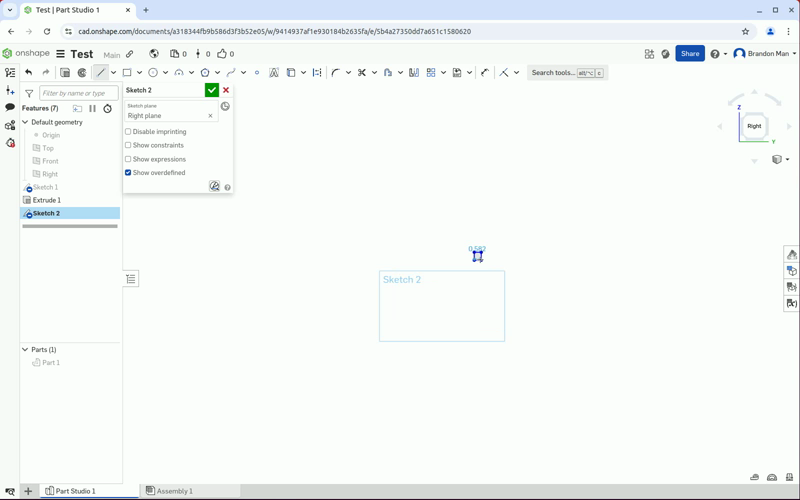
scroll(6)
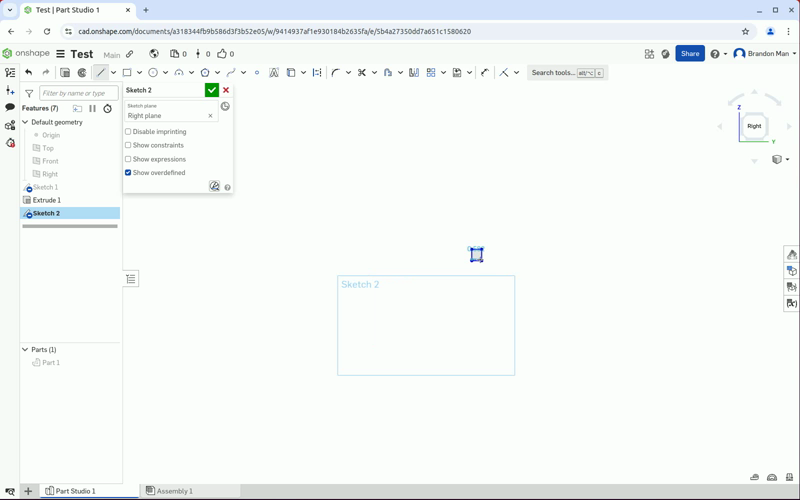
scroll(6)
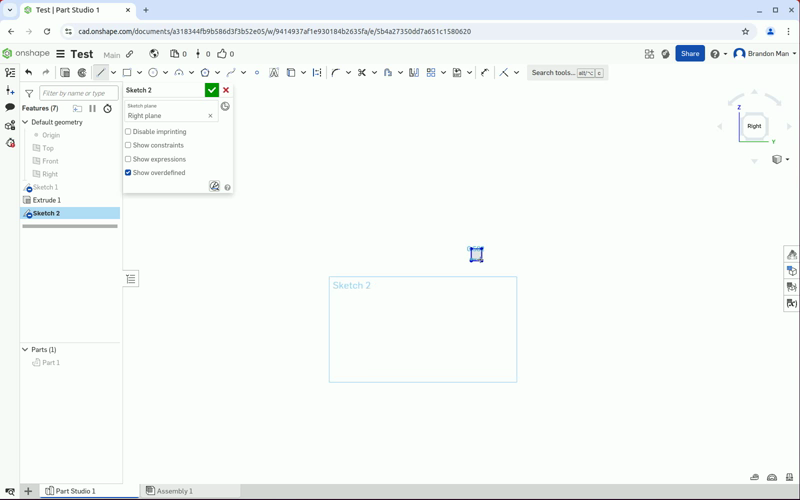
scroll(6)
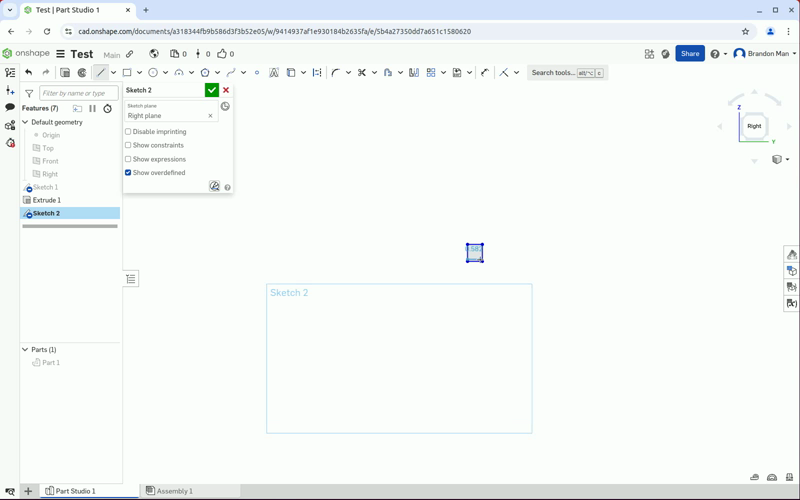
scroll(6)
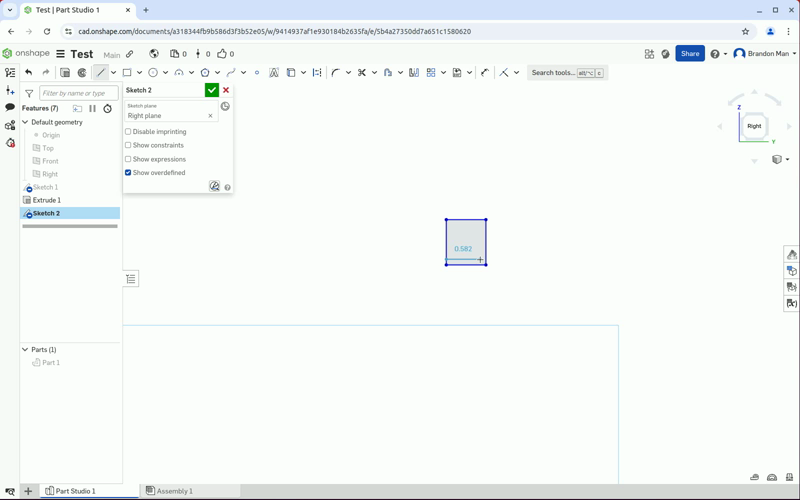
click(480, 259)
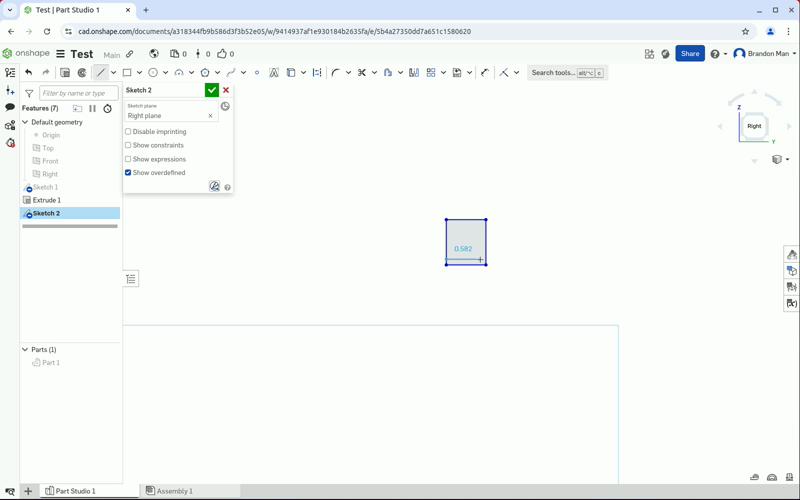
scroll(-6)
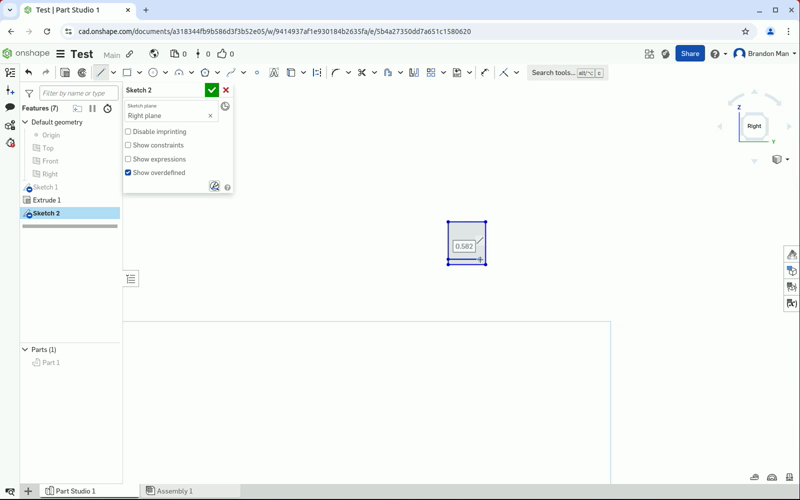
scroll(-6)
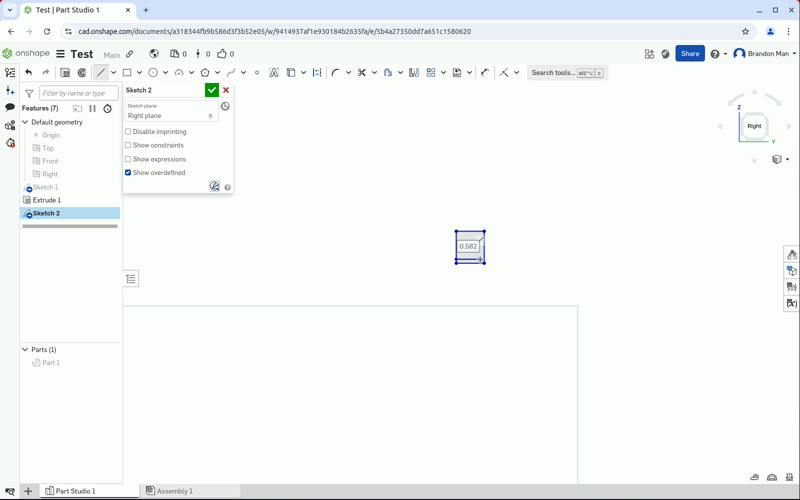
scroll(-6)
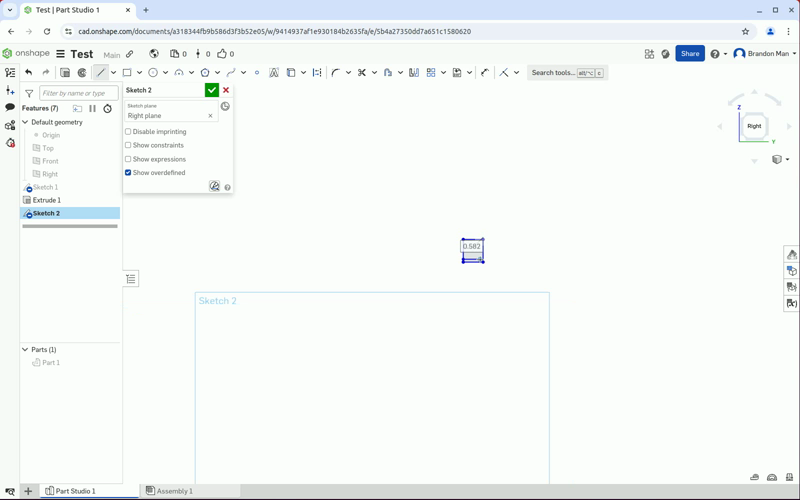
scroll(-6)
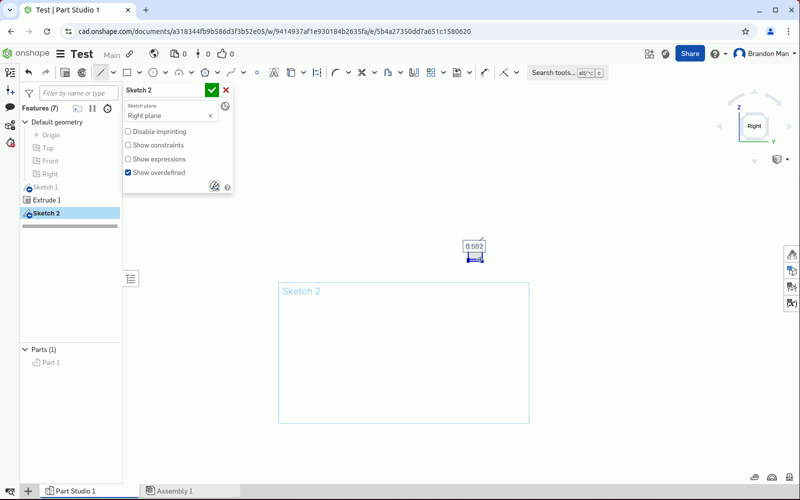
scroll(-6)
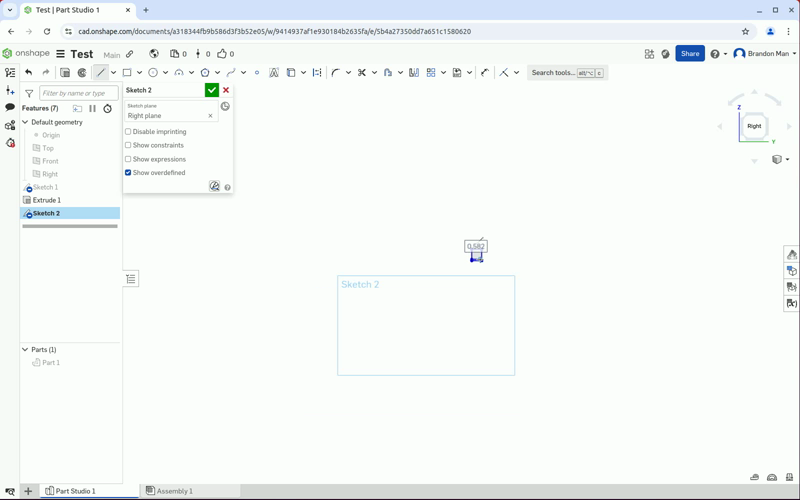
scroll(-6)
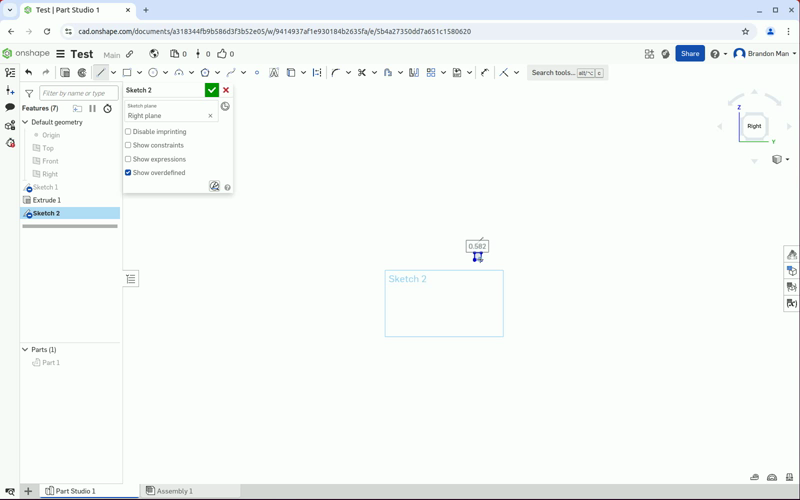
scroll(-6)
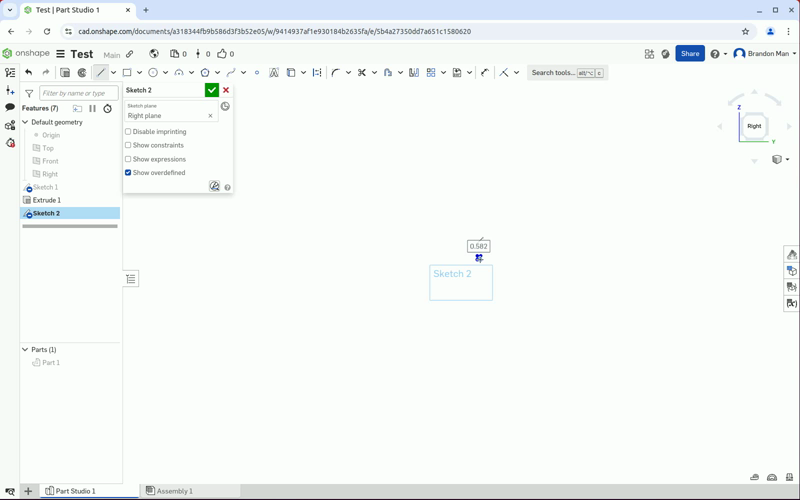
key_up(shift)
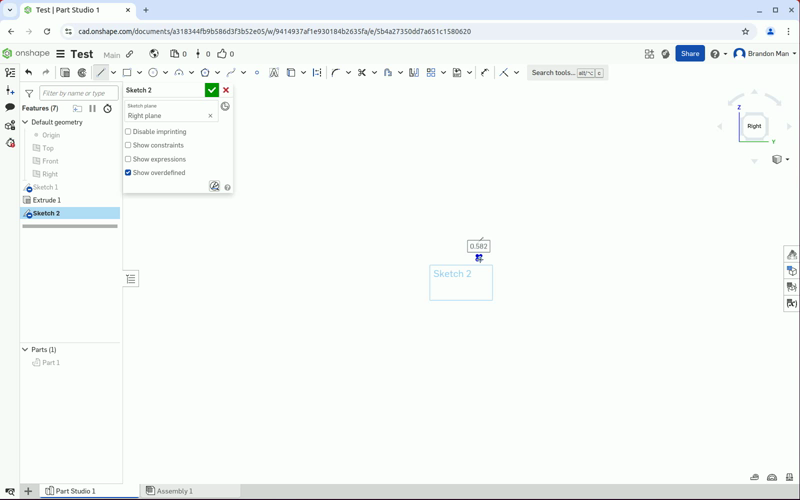
key_down(shift)
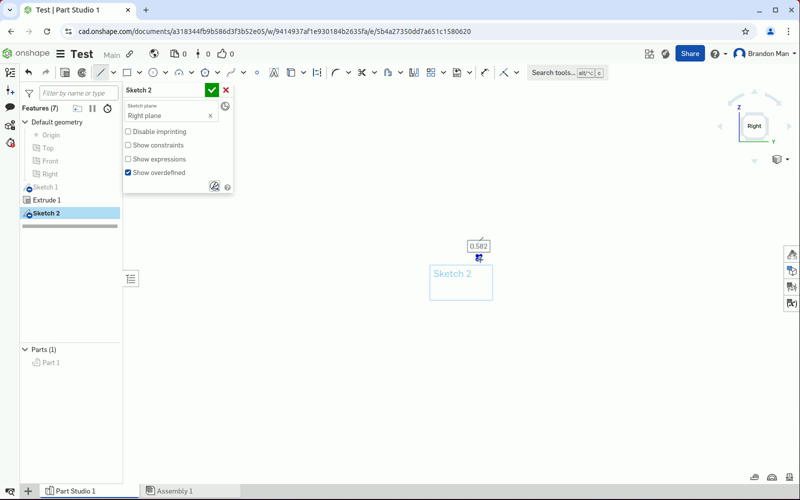
mouse_move(510, 259)
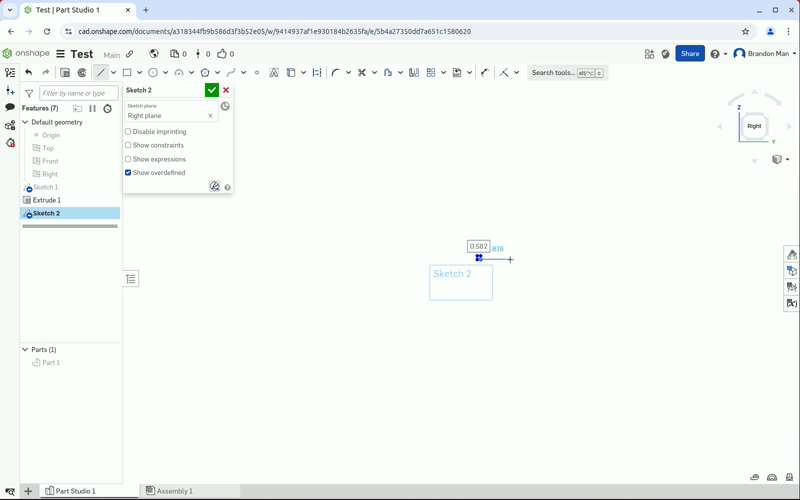
mouse_move(480, 256)
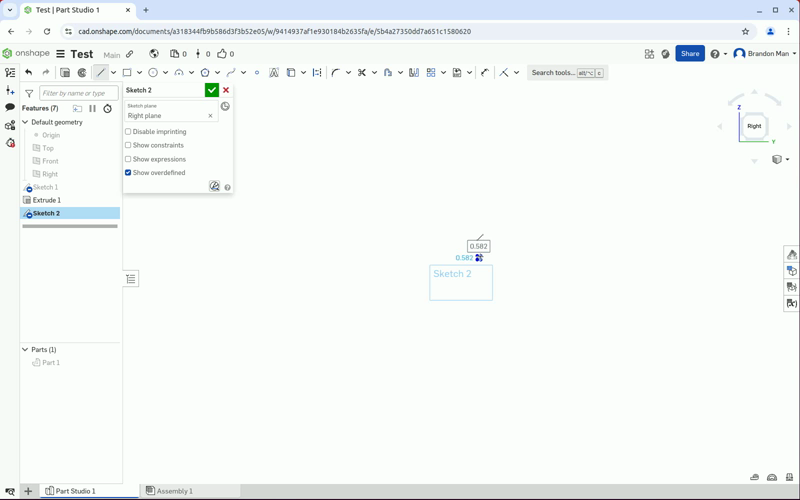
scroll(6)
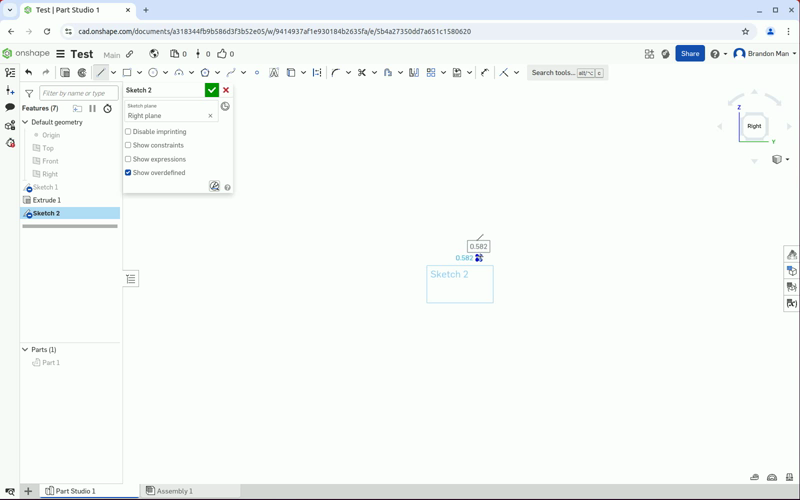
scroll(6)
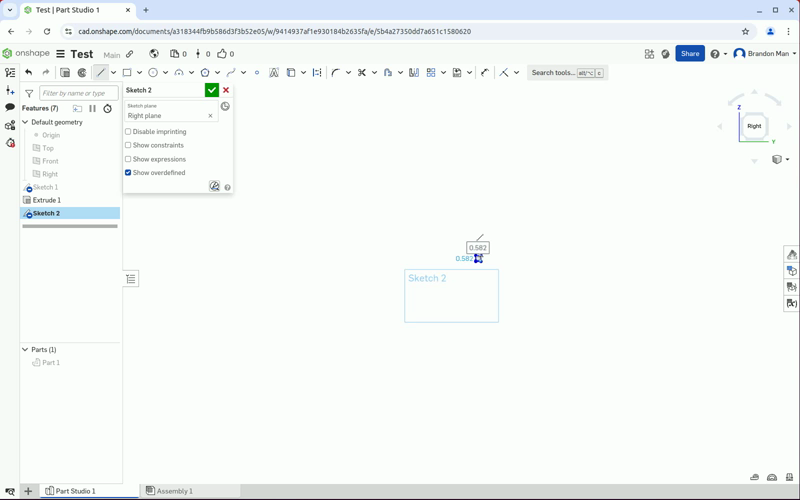
scroll(6)
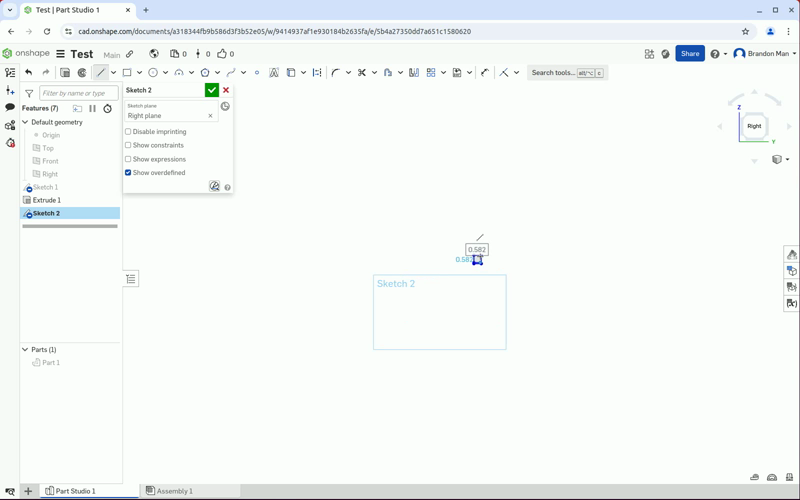
scroll(6)
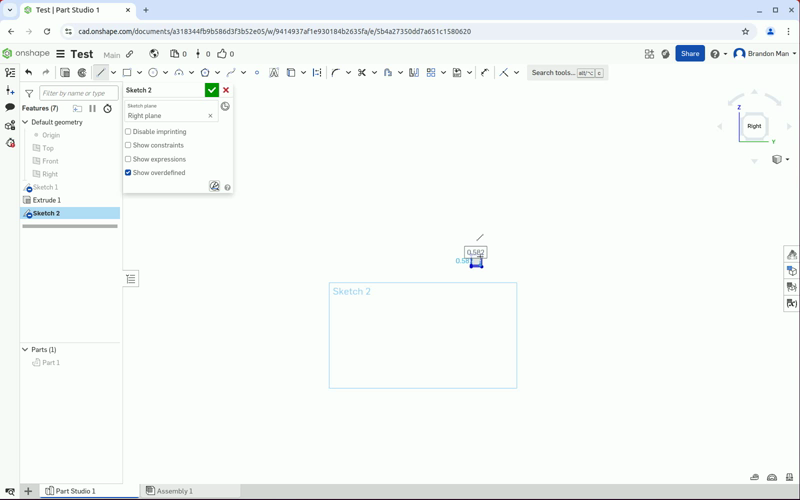
scroll(6)
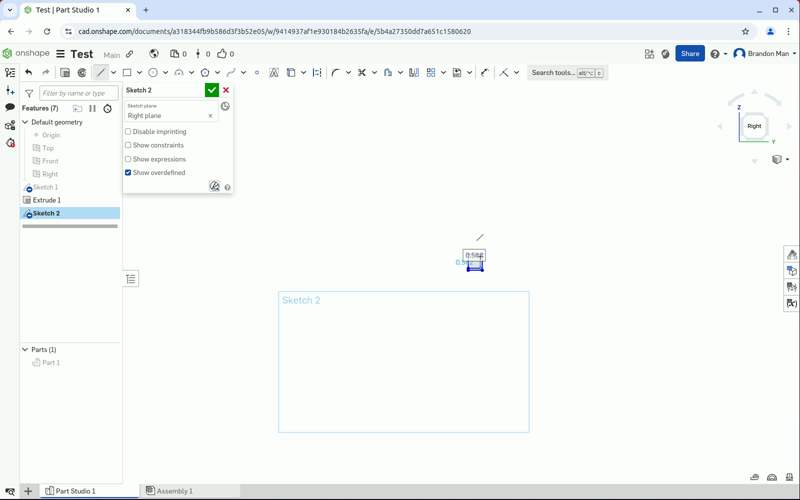
scroll(6)
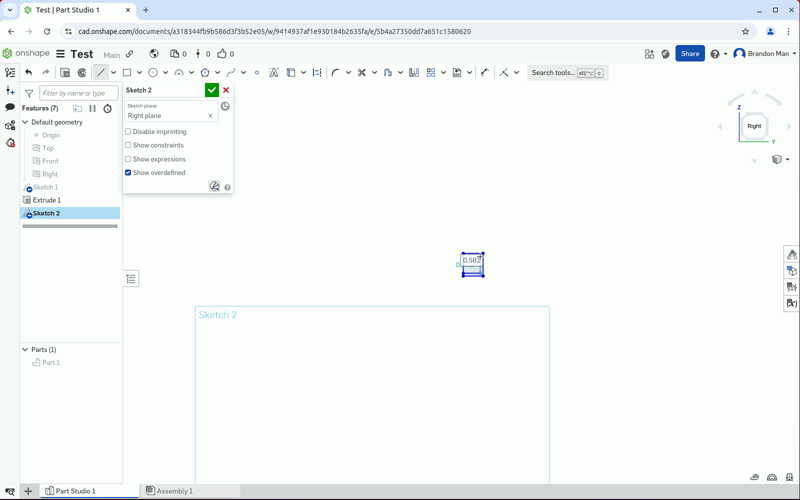
scroll(6)
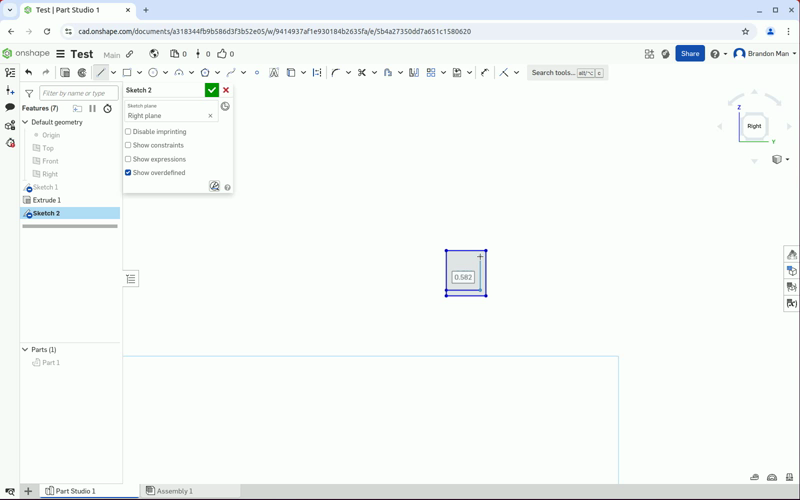
click(480, 256)
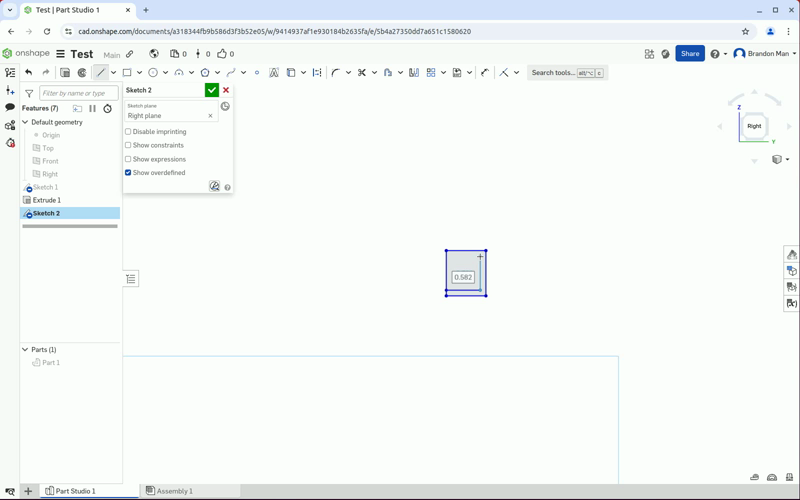
scroll(-6)
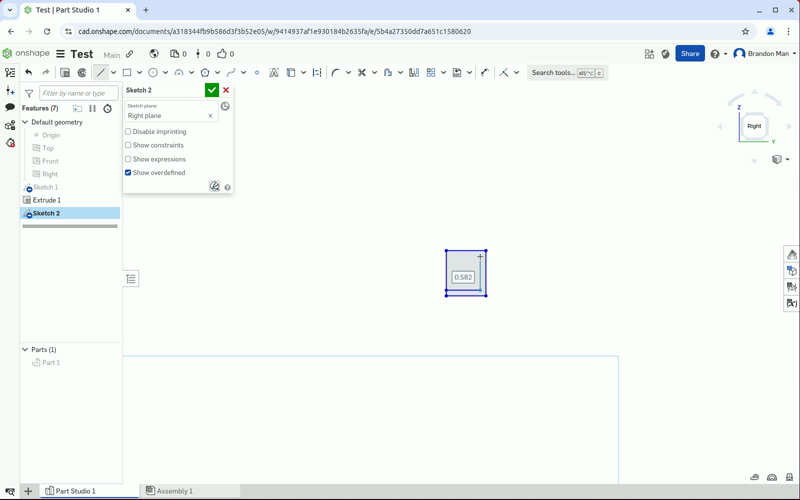
scroll(-6)
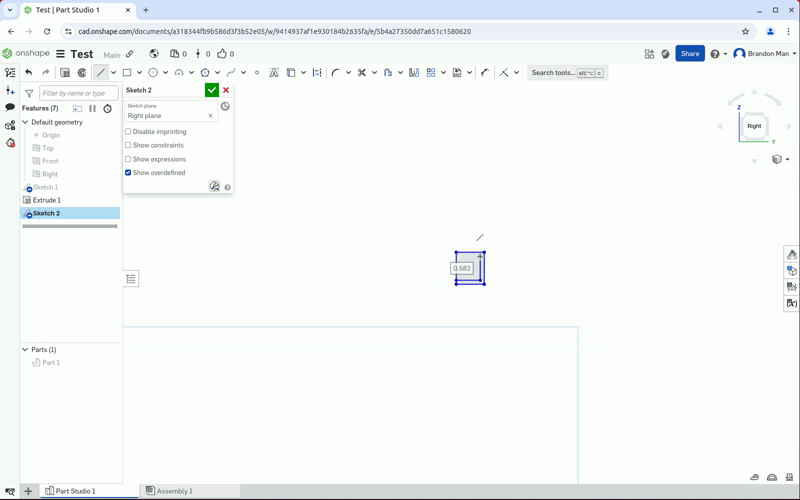
scroll(-6)
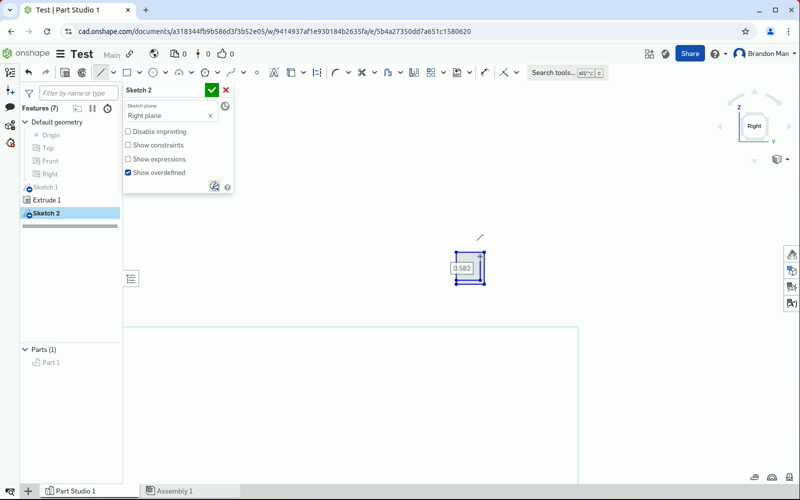
scroll(-6)
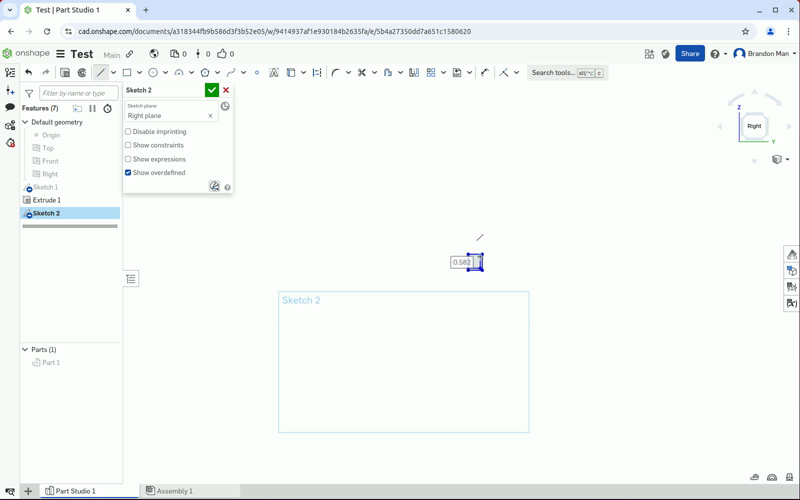
scroll(-6)
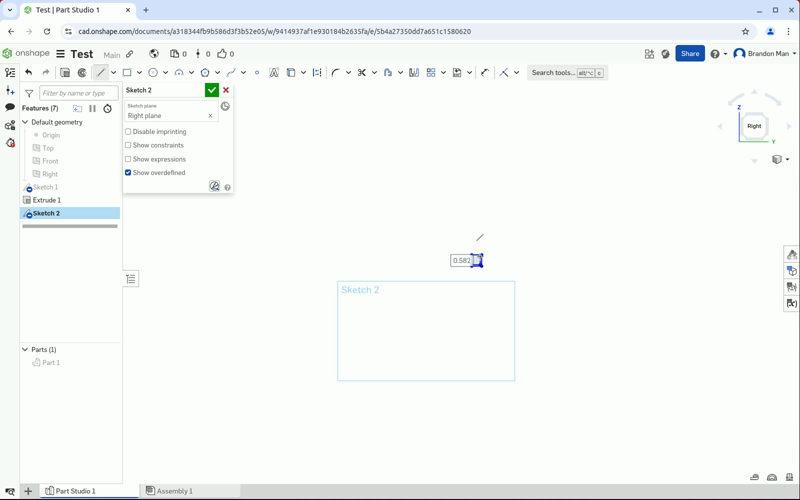
scroll(-6)
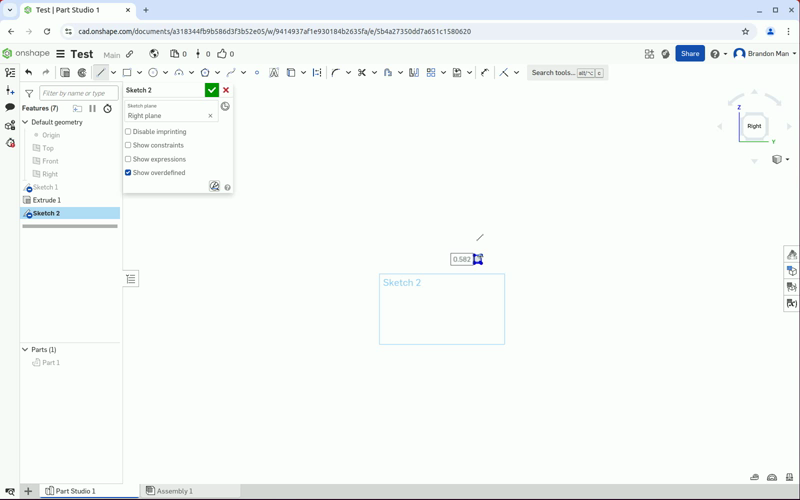
scroll(-6)
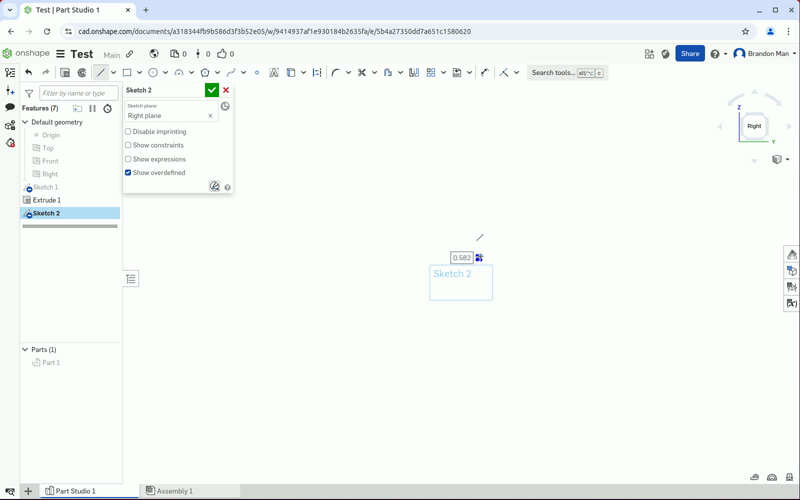
key_up(shift)
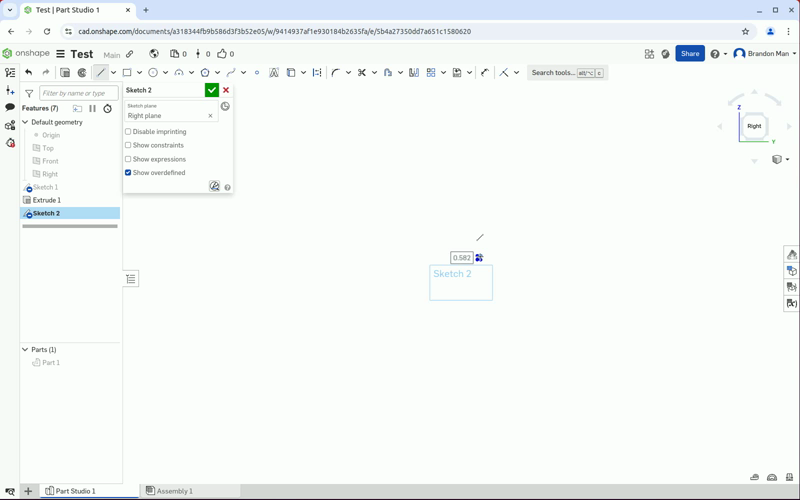
key_down(shift)
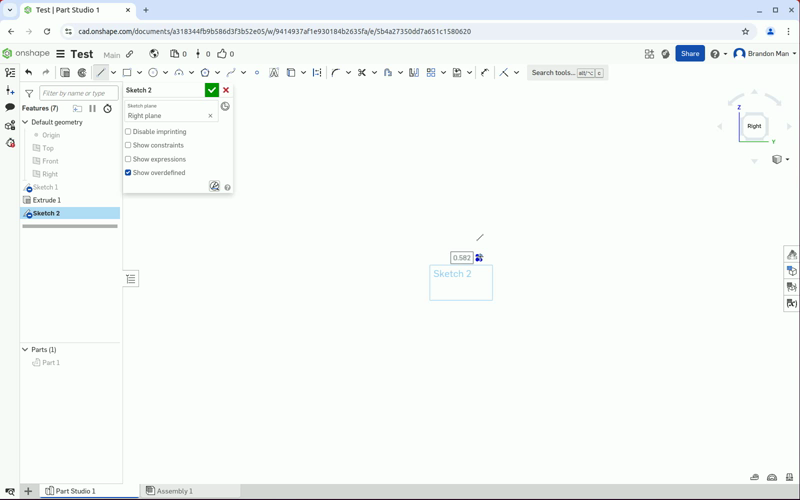
mouse_move(510, 256)
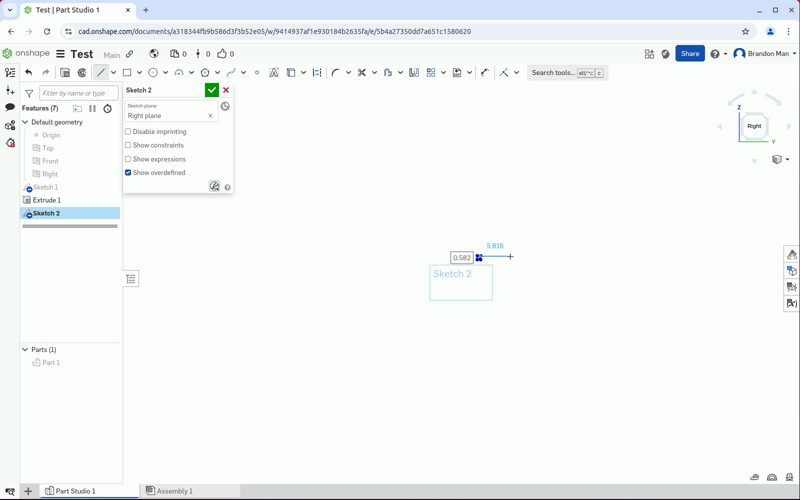
mouse_move(477, 256)
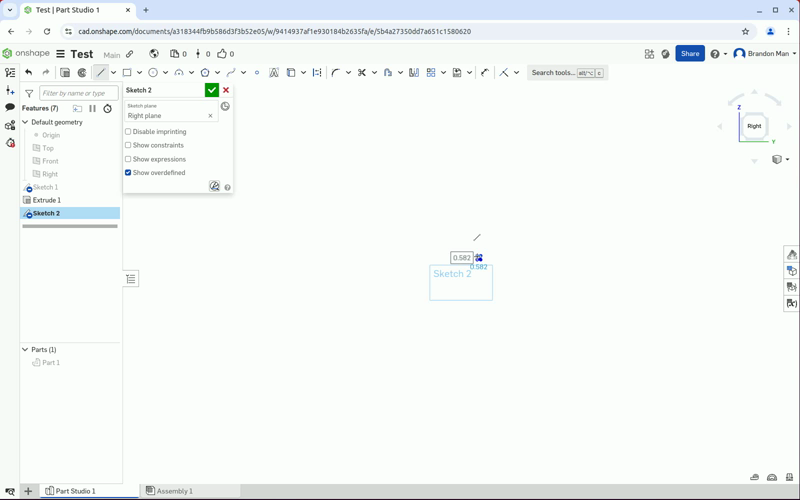
scroll(6)
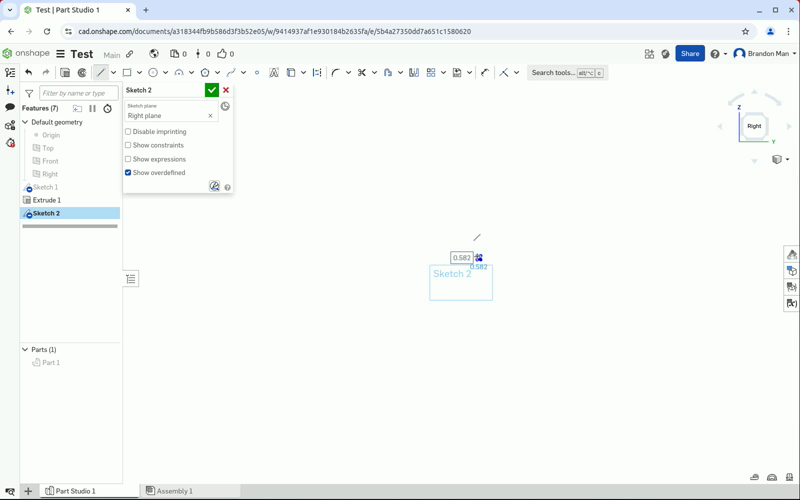
scroll(6)
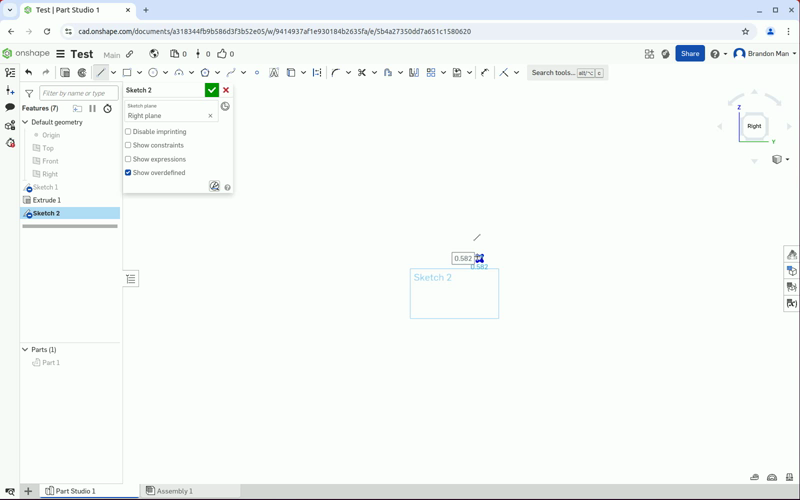
scroll(6)
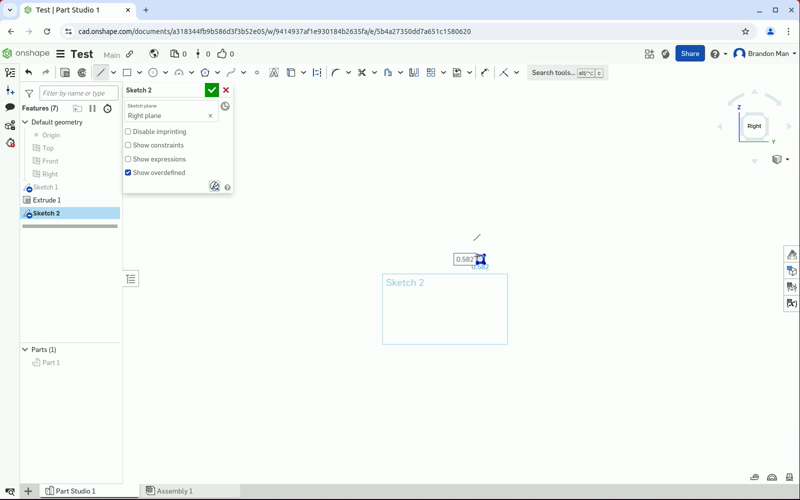
scroll(6)
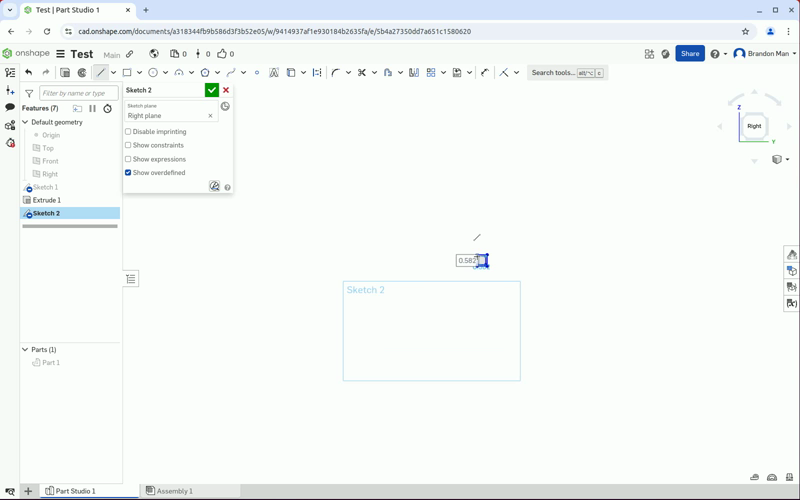
scroll(6)
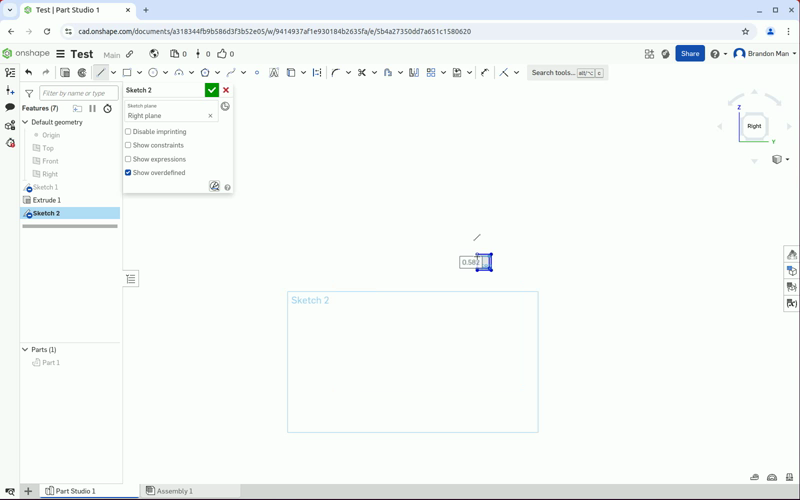
scroll(6)
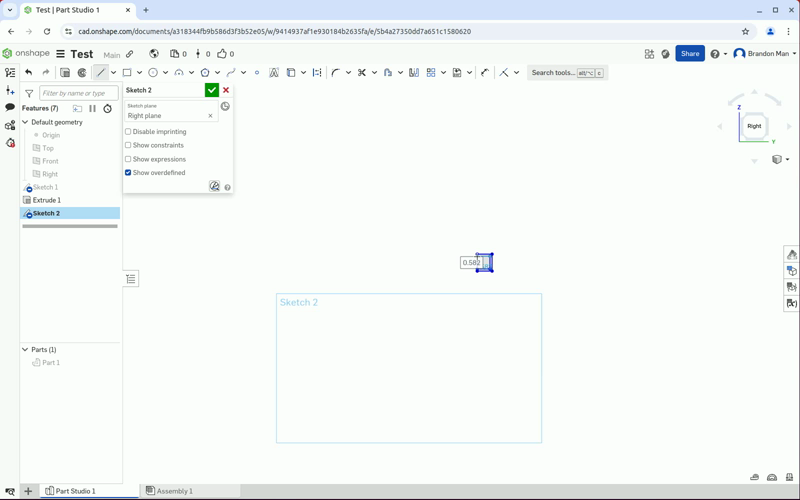
scroll(6)
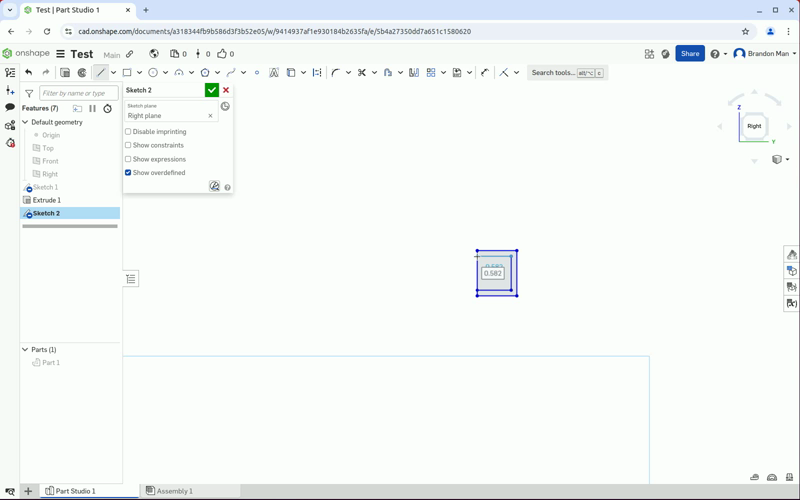
click(477, 256)
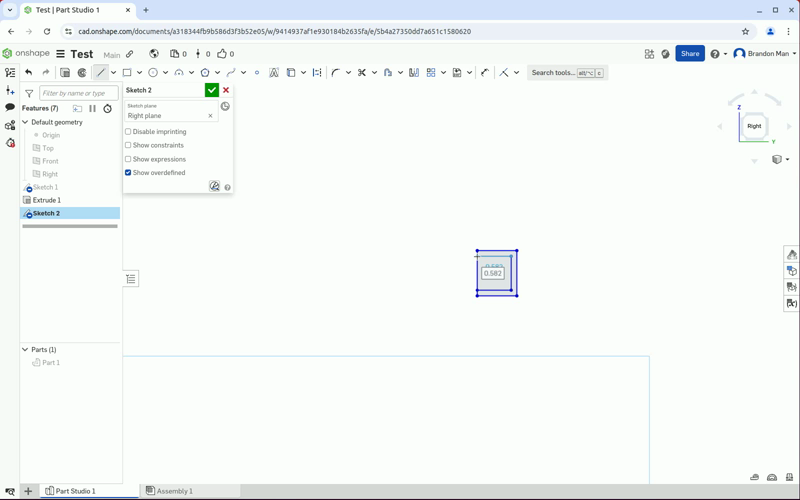
scroll(-6)
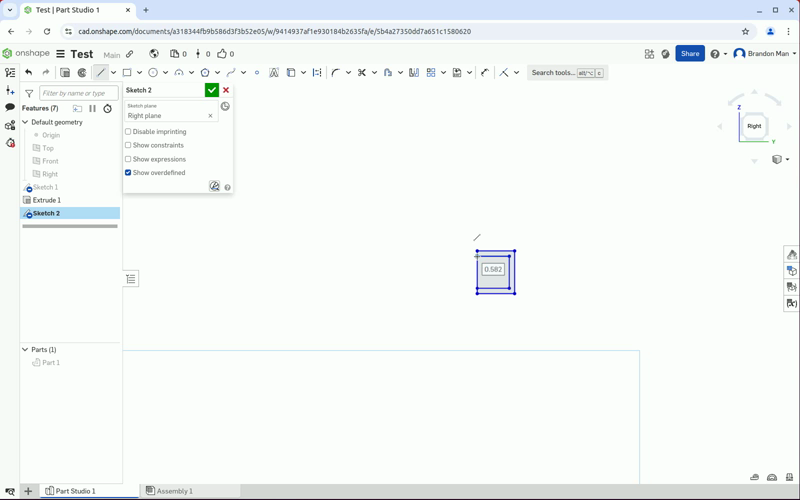
scroll(-6)
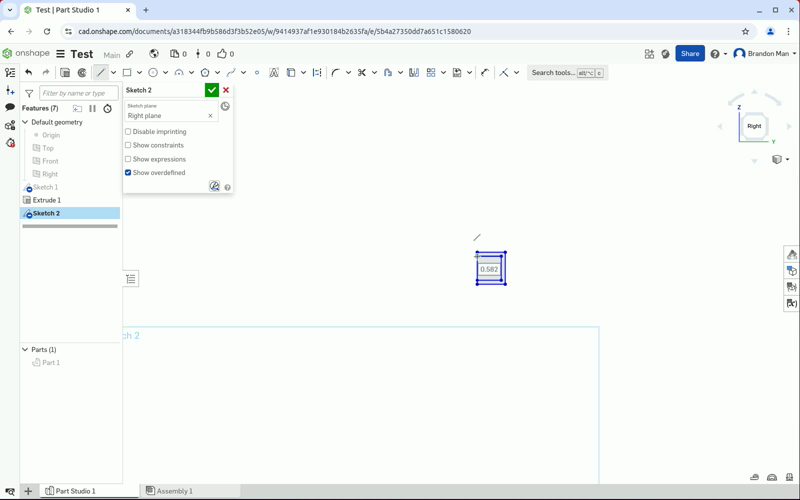
scroll(-6)
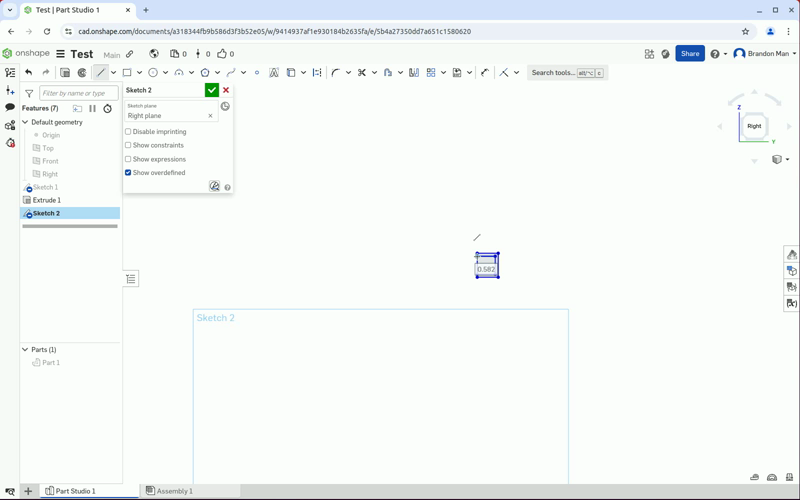
scroll(-6)
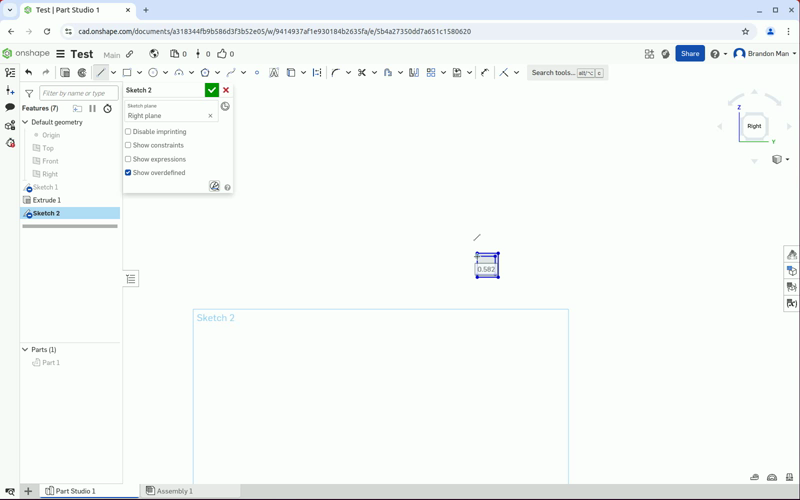
scroll(-6)
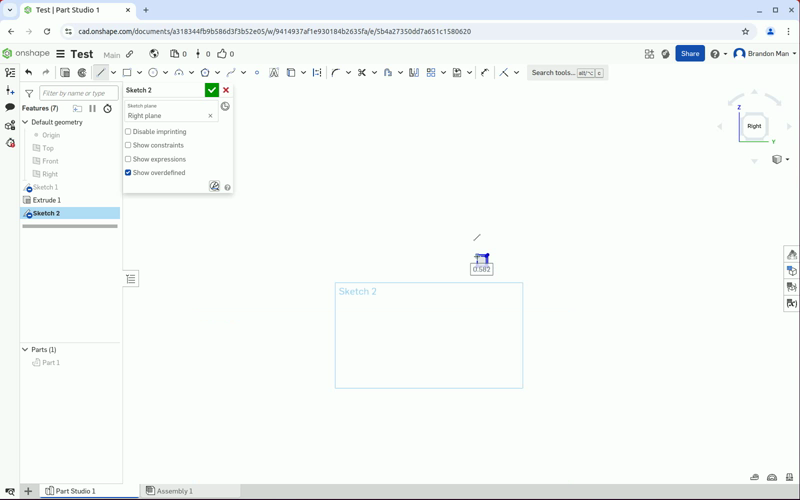
scroll(-6)
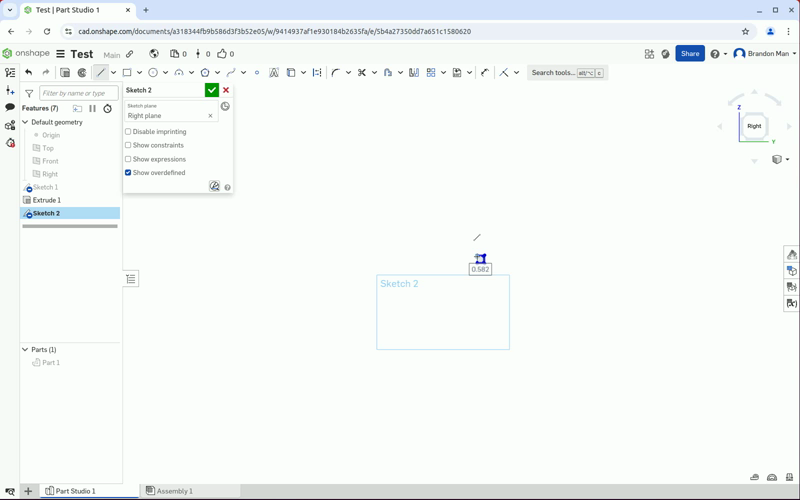
scroll(-6)
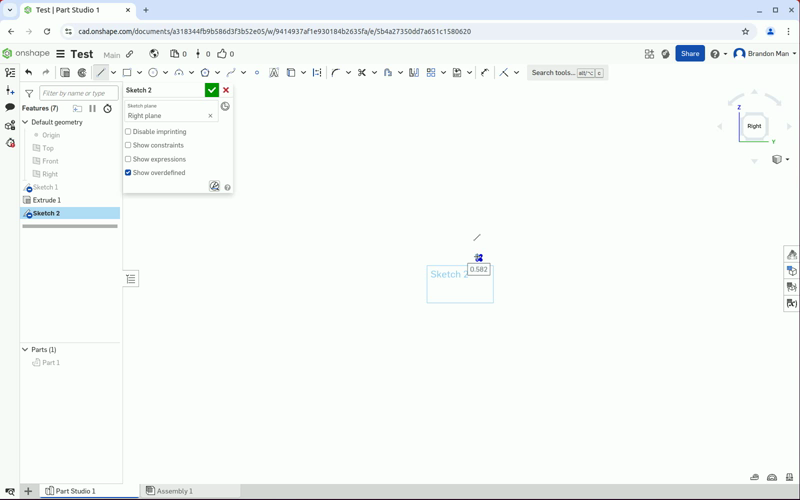
key_up(shift)
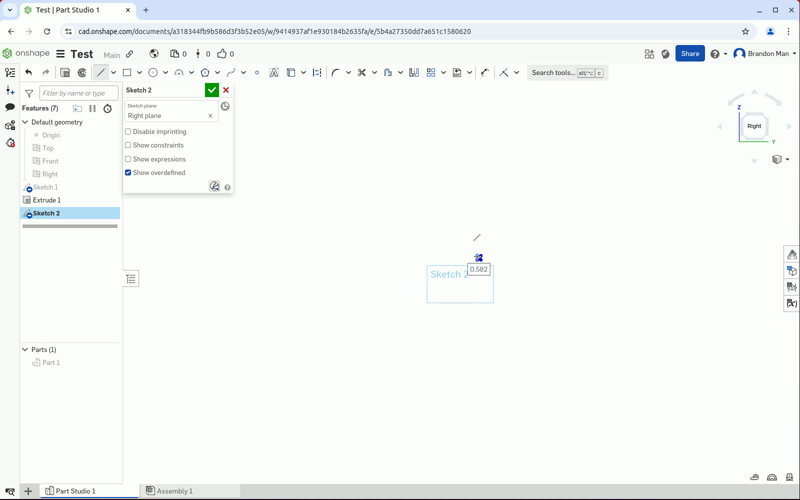
mouse_move(507, 256)
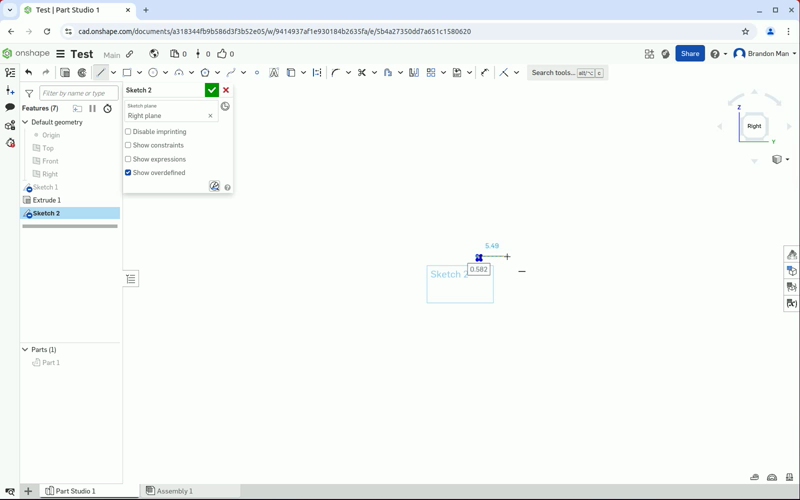
key_down(shift)
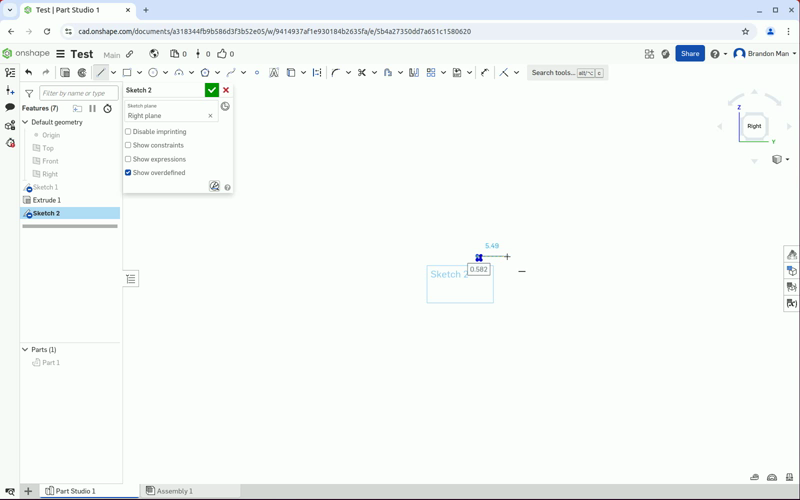
mouse_move(477, 259)
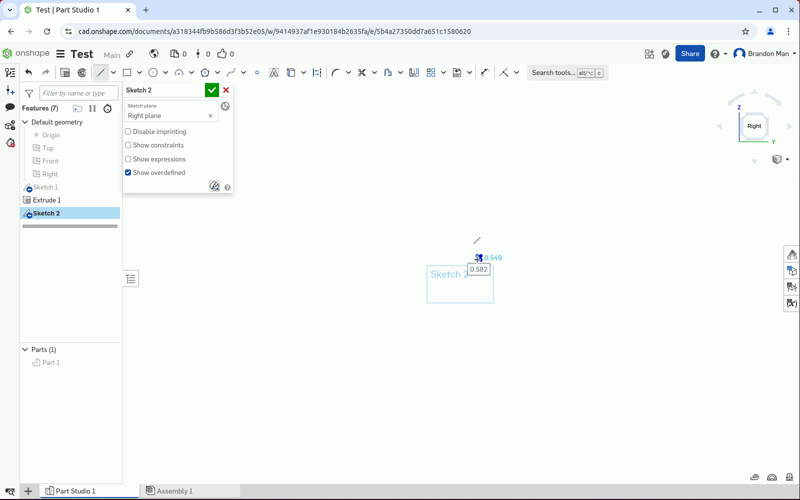
scroll(6)
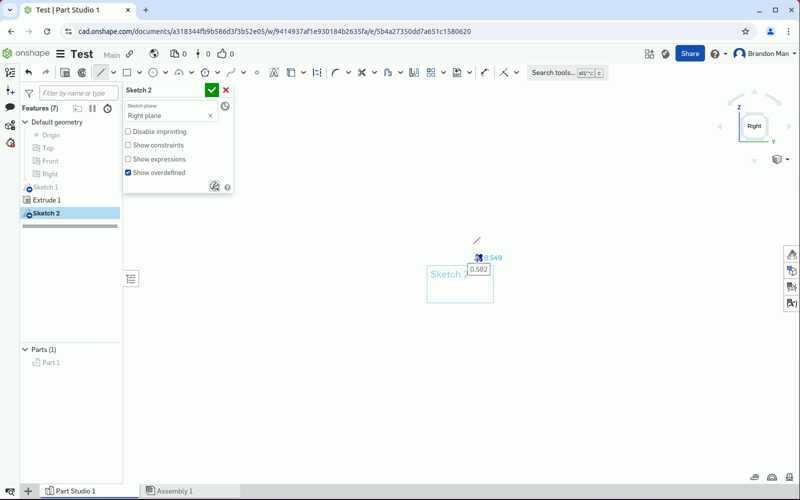
scroll(6)
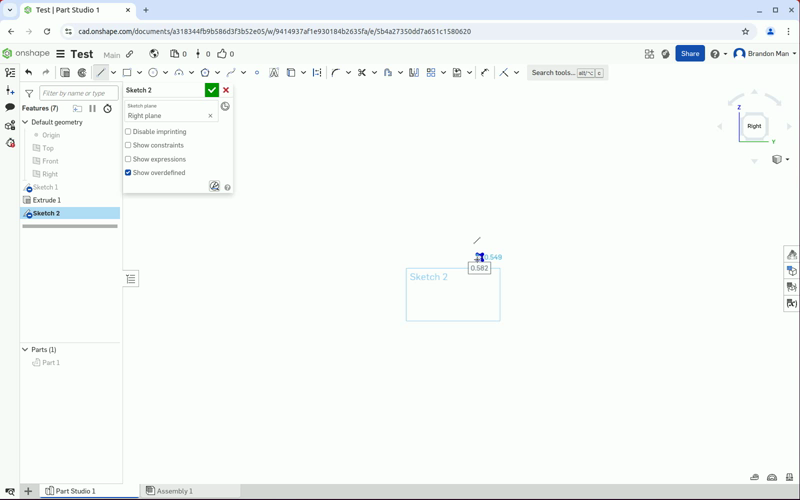
scroll(6)
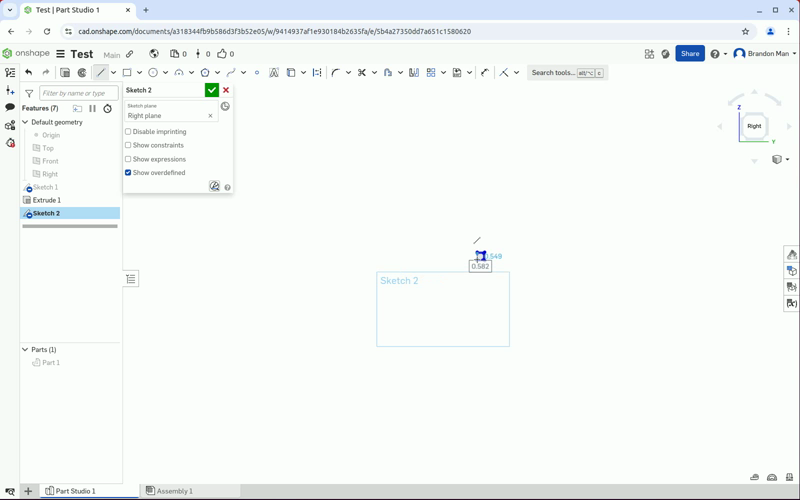
scroll(6)
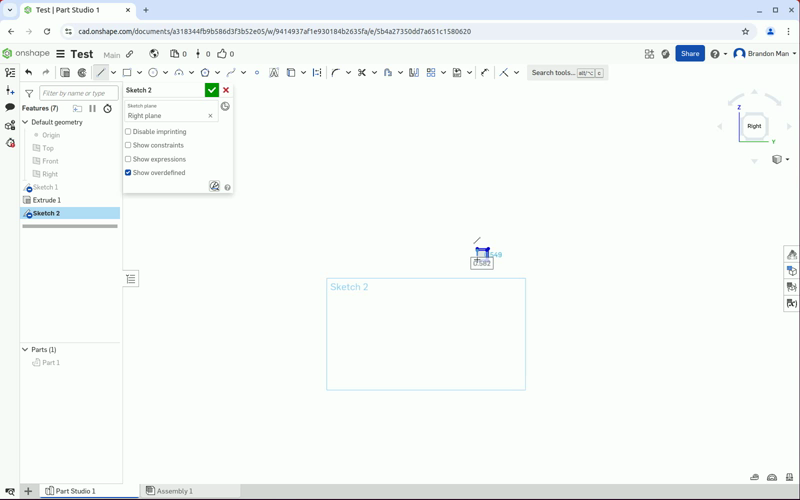
scroll(6)
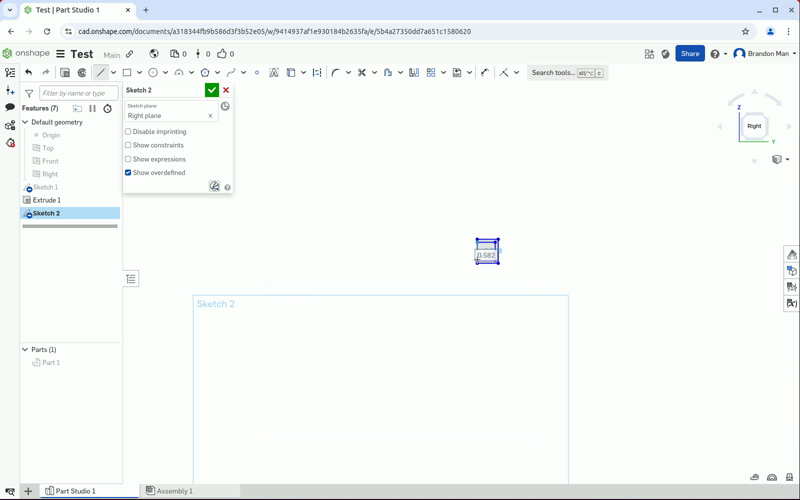
scroll(6)
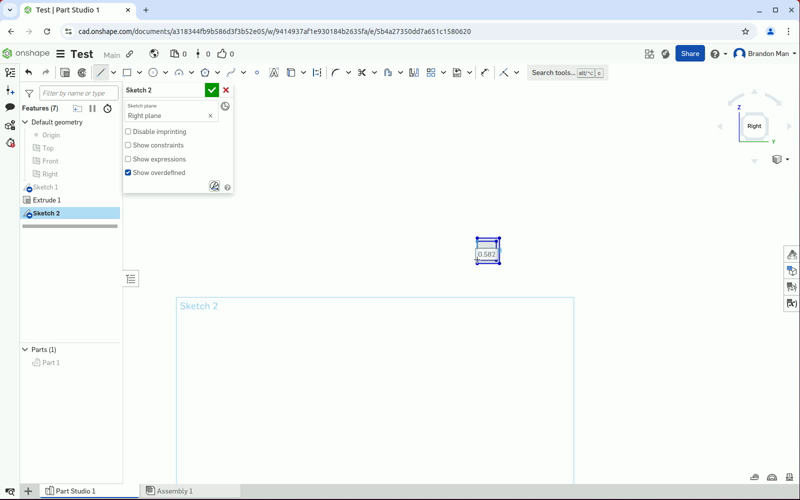
scroll(6)
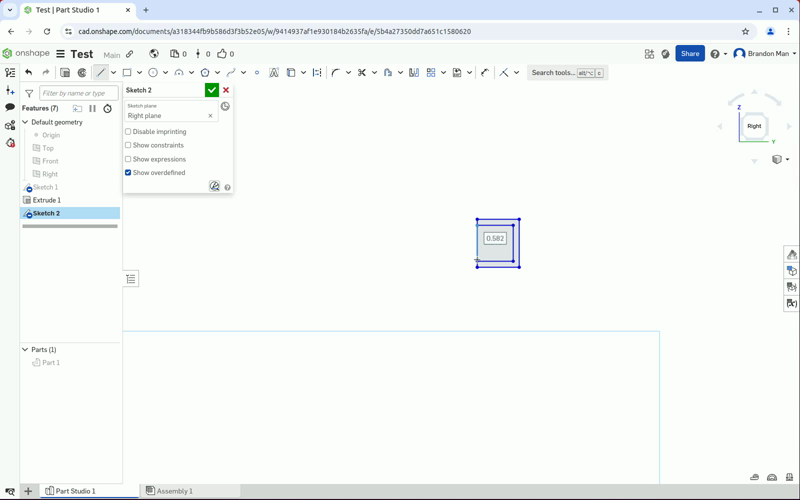
key_up(shift)
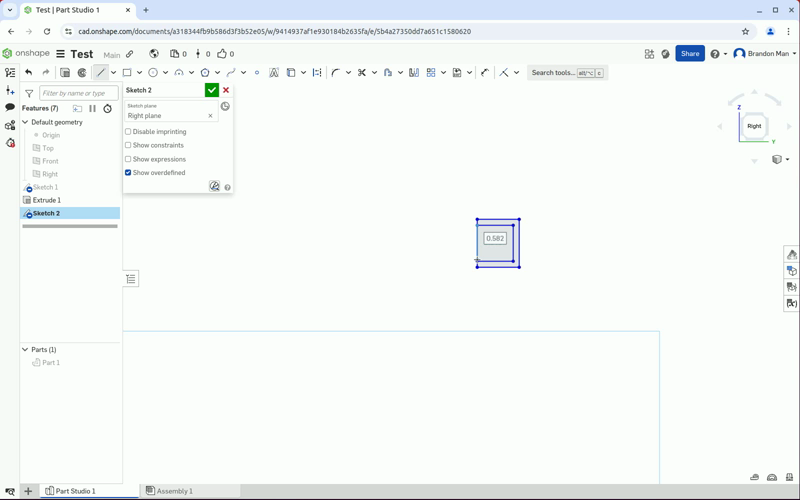
click(477, 259)
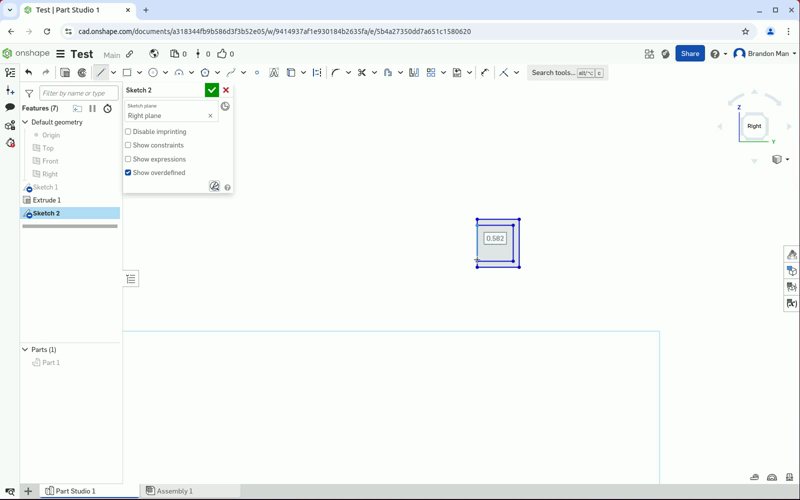
scroll(-6)
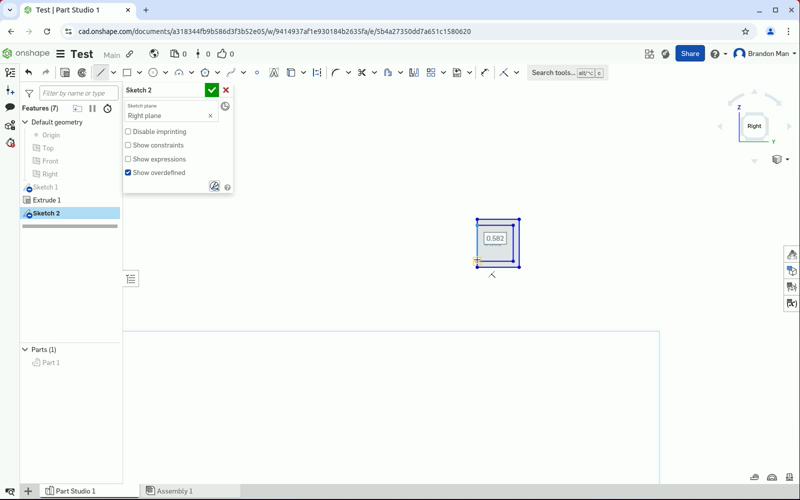
scroll(-6)
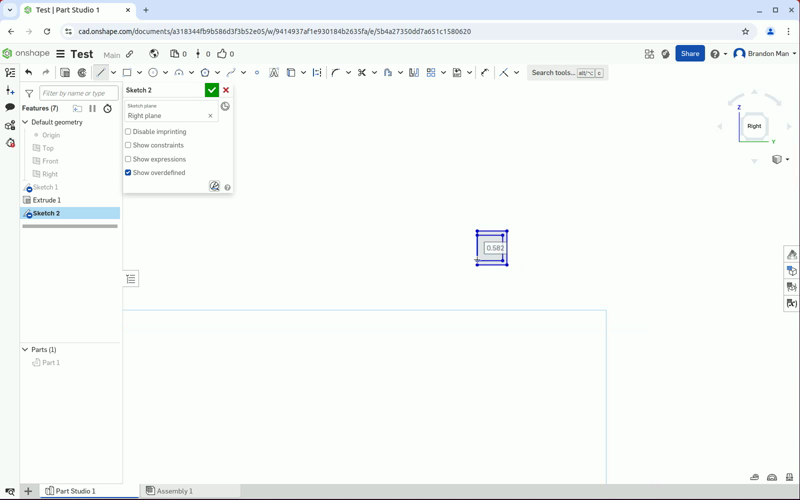
scroll(-6)
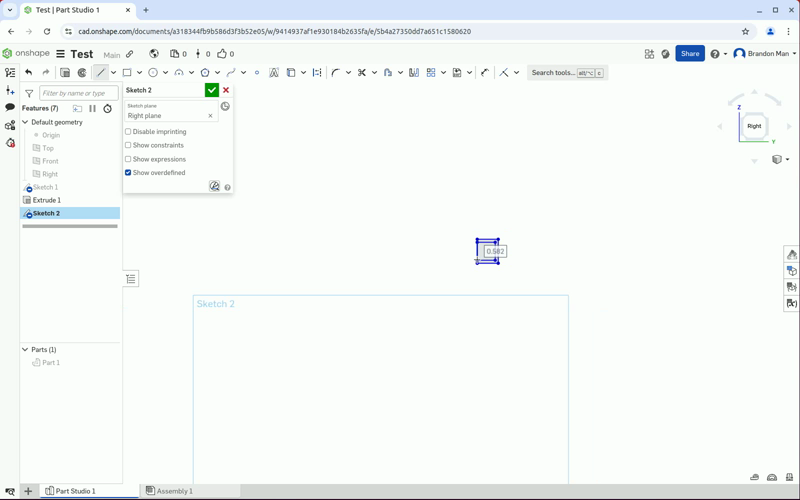
scroll(-6)
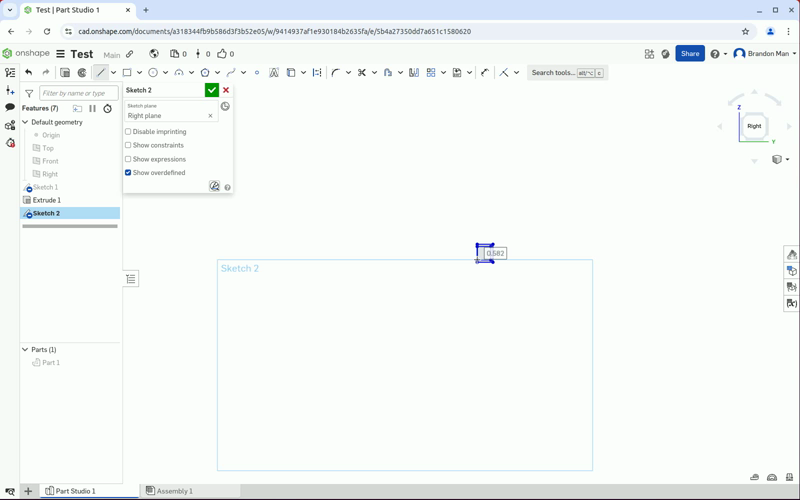
scroll(-6)
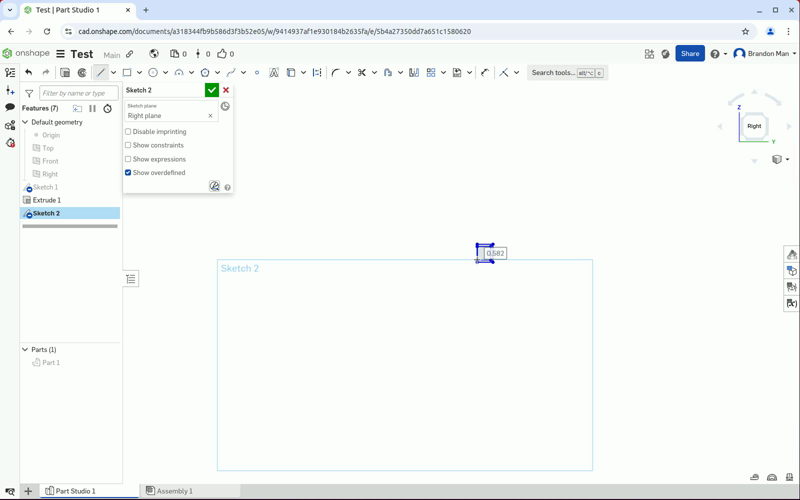
scroll(-6)
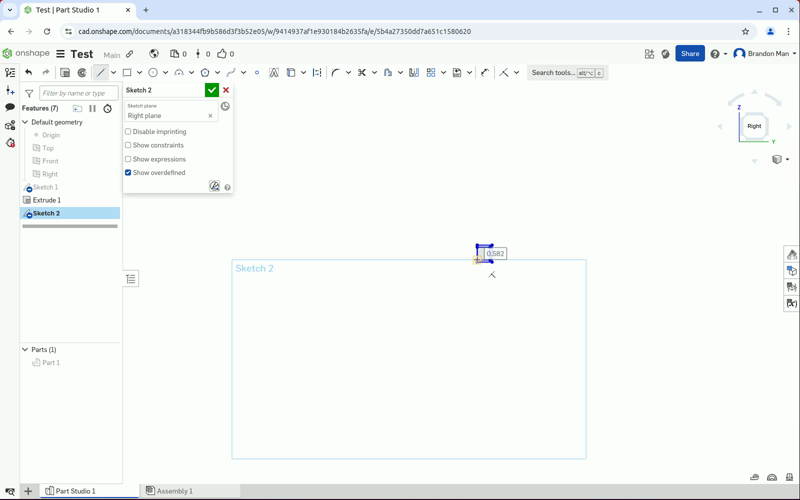
scroll(-6)
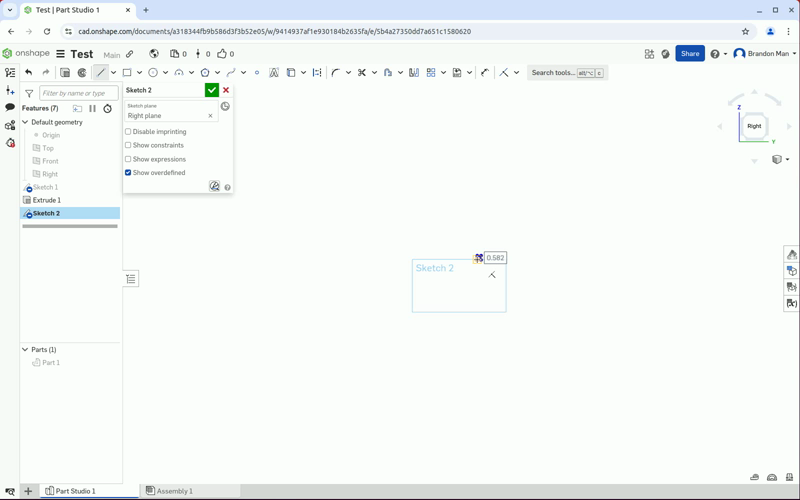
key(esc)
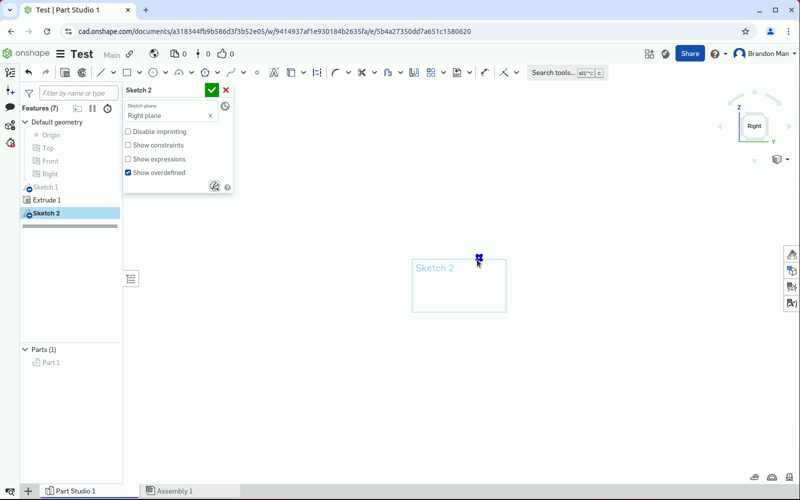
mouse_move(477, 259)
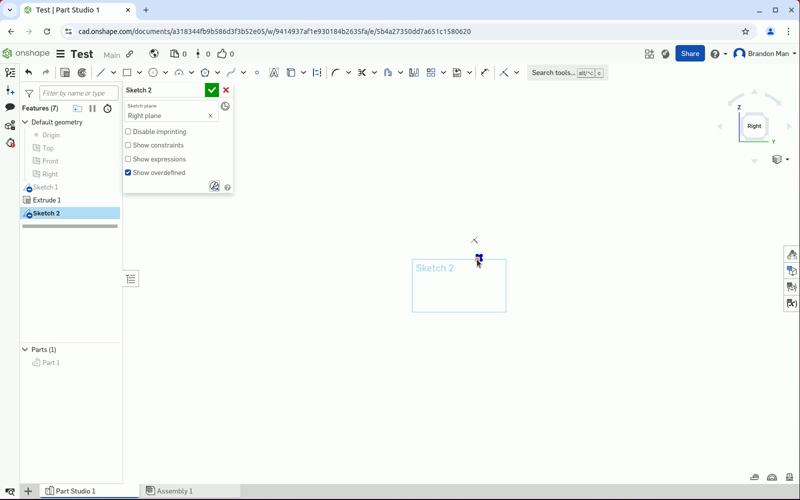
scroll(6)
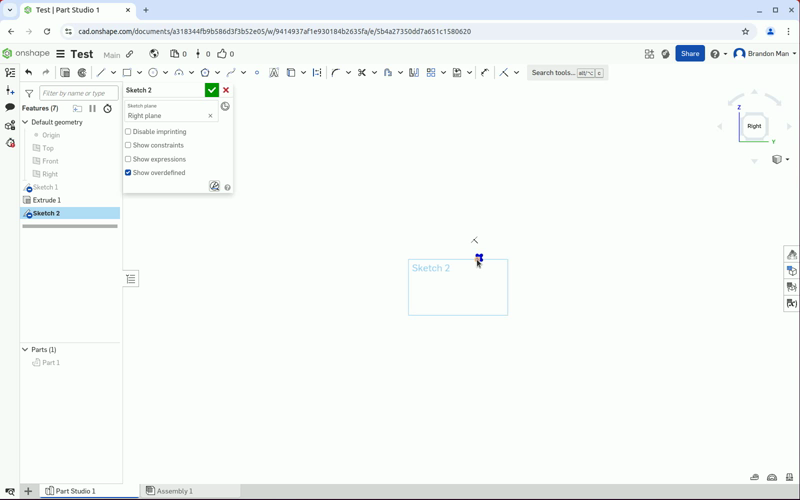
scroll(6)
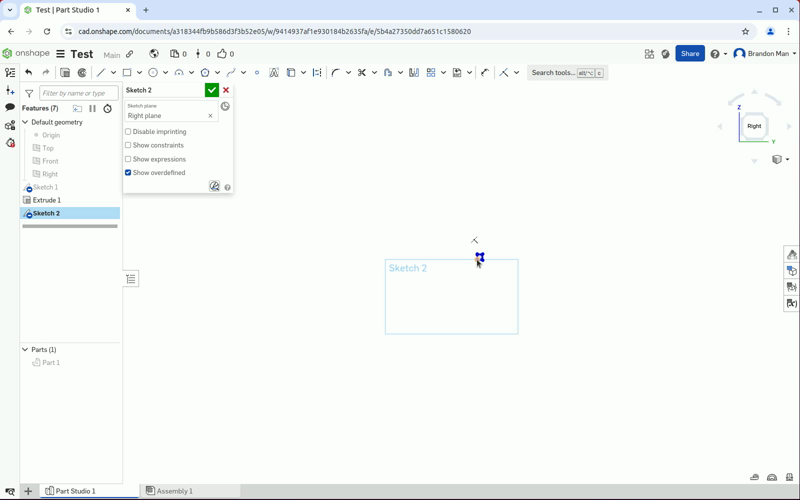
scroll(6)
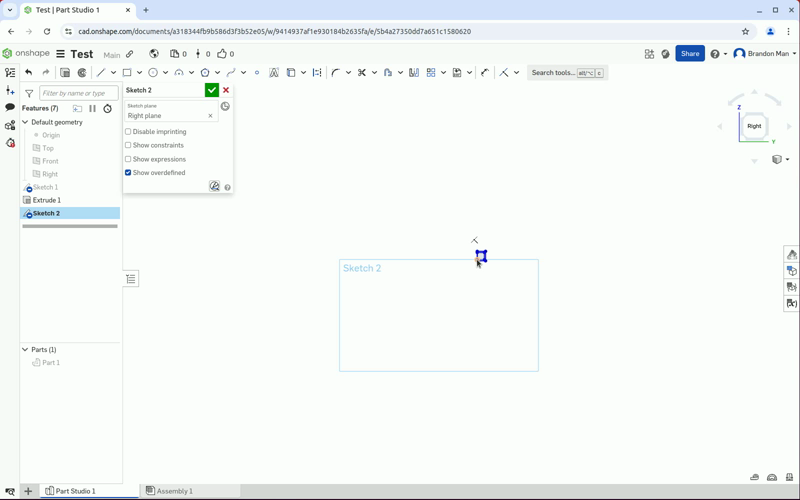
scroll(6)
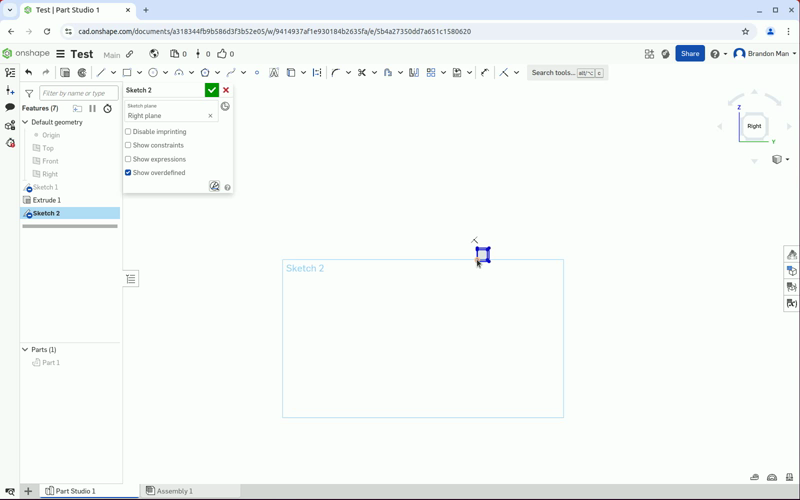
scroll(6)
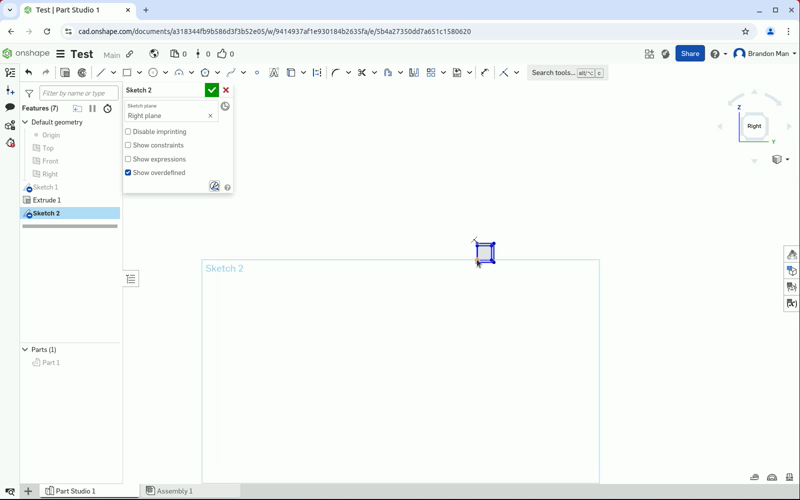
scroll(6)
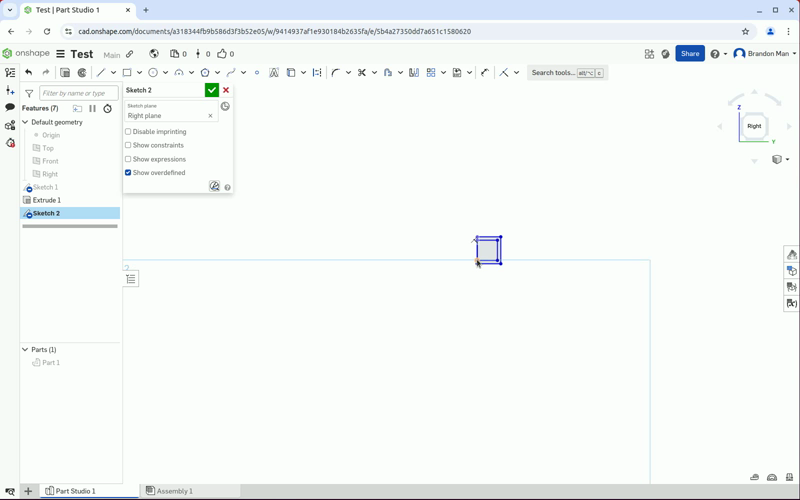
scroll(6)
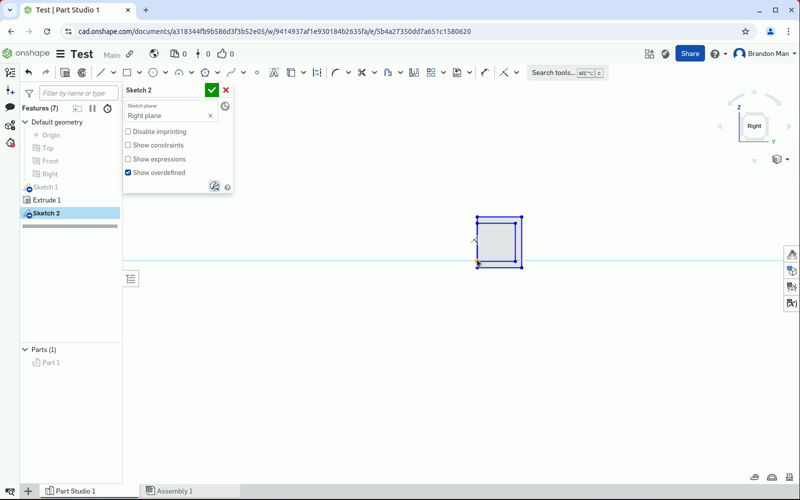
click(477, 259)
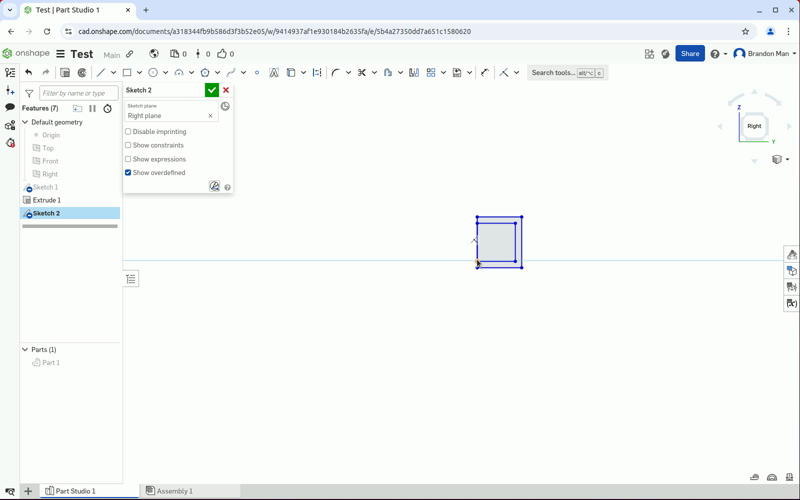
scroll(-6)
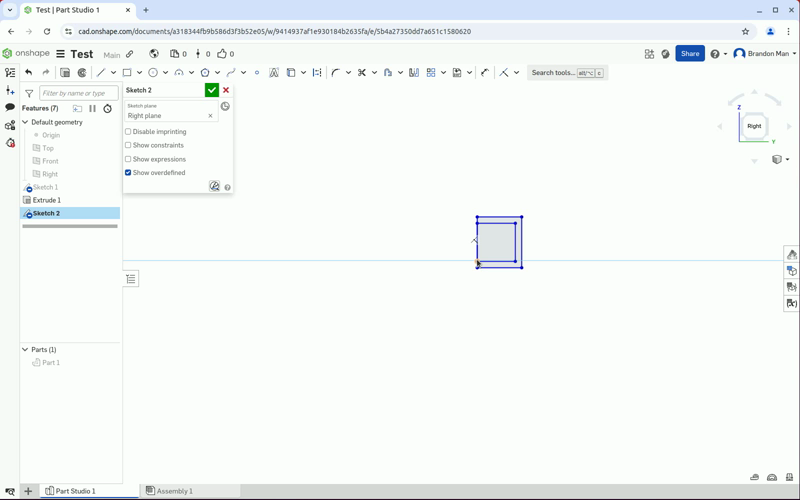
scroll(-6)
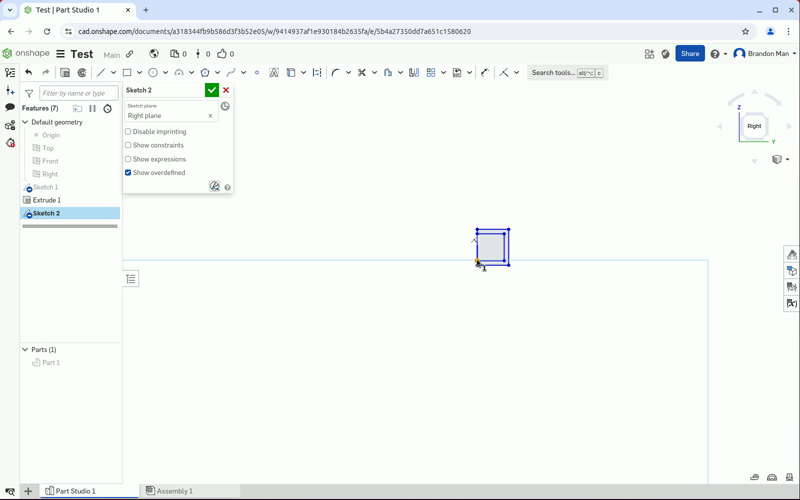
scroll(-6)
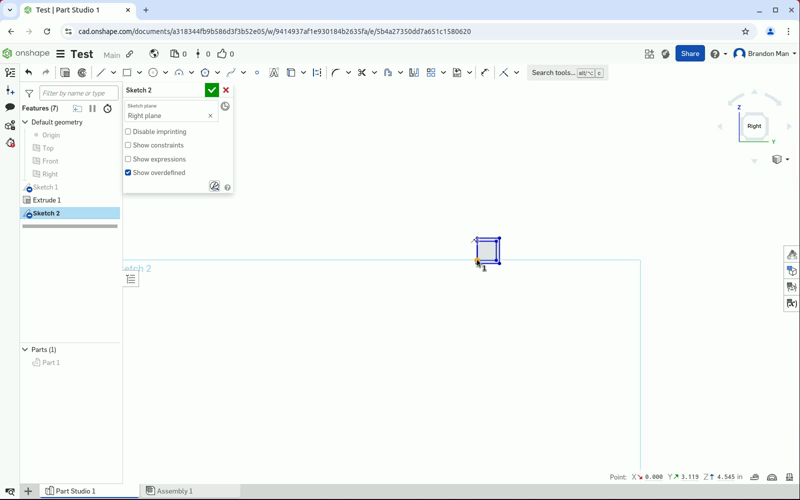
scroll(-6)
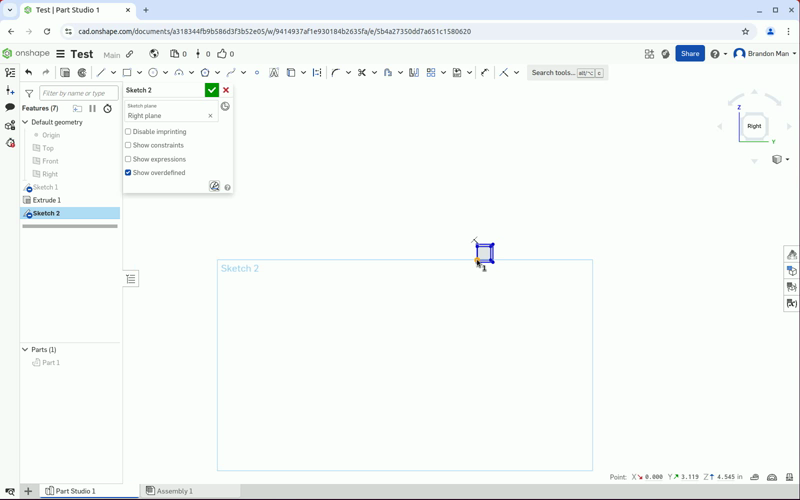
scroll(-6)
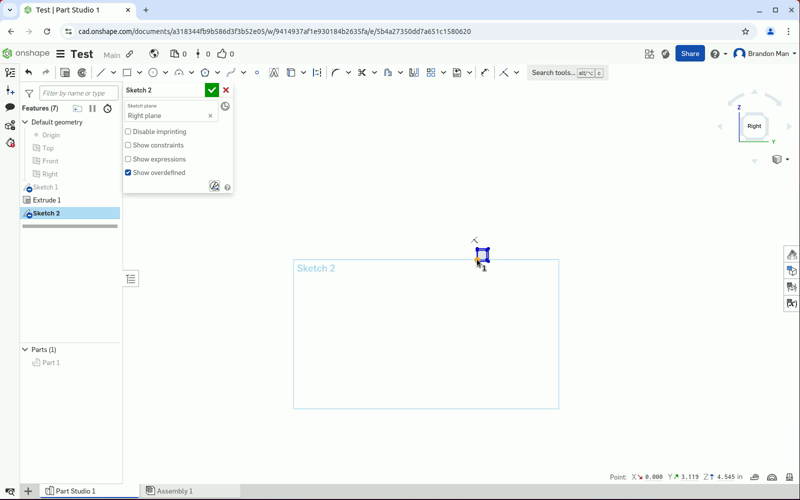
scroll(-6)
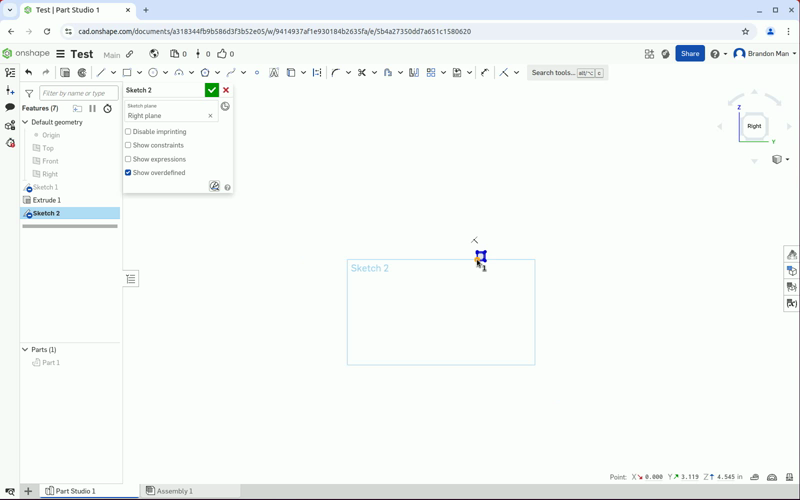
scroll(-6)
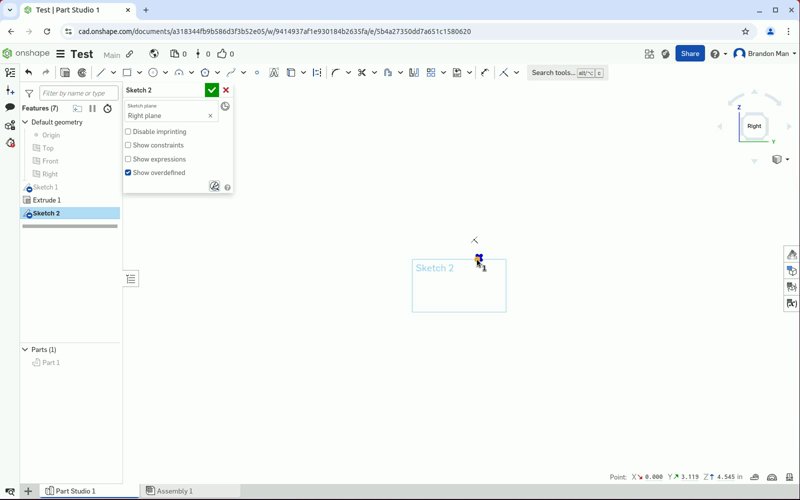
mouse_move(73, 352)
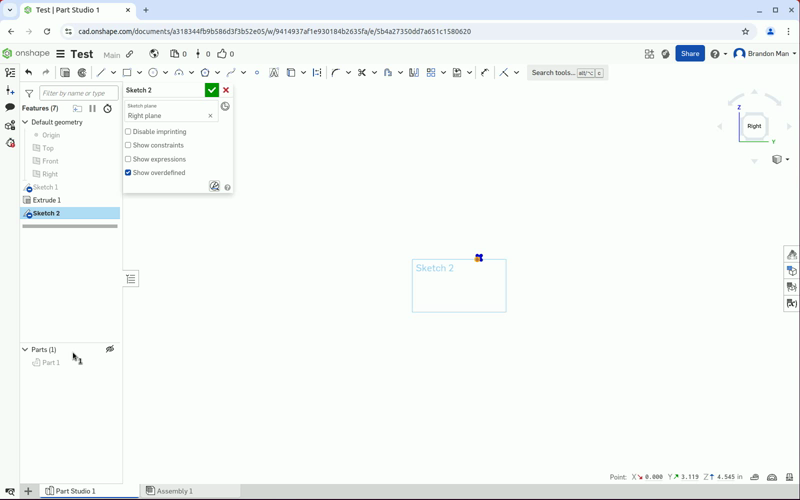
key(shift+y)
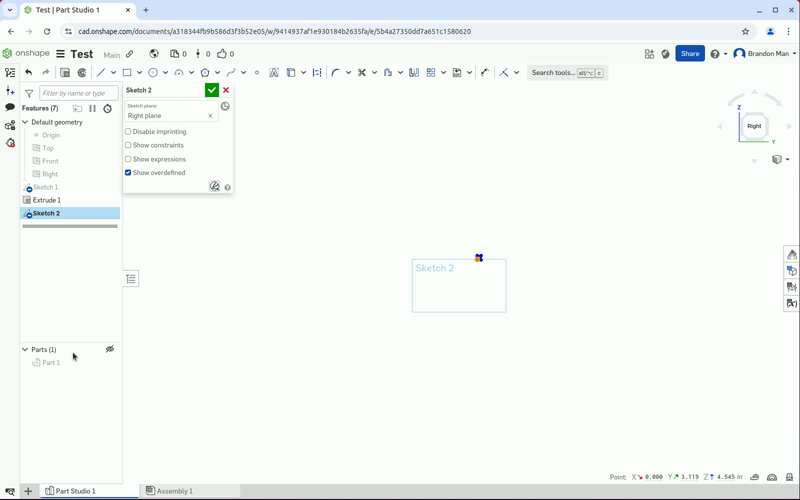
key(shift+e)
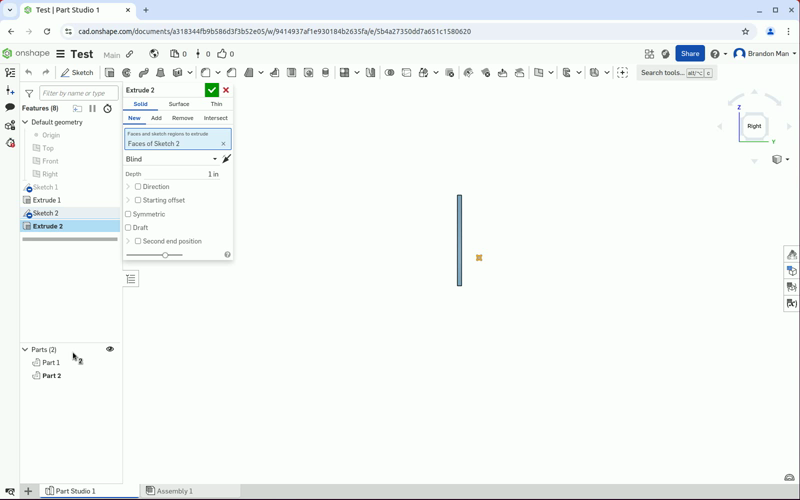
mouse_move(143, 106)
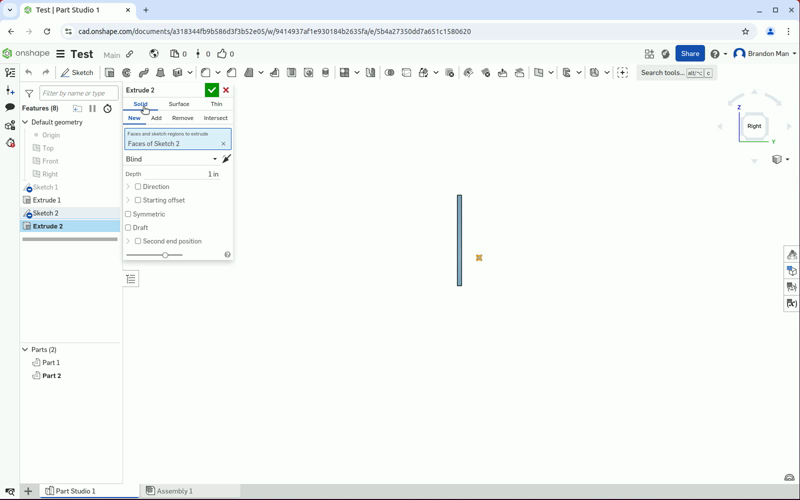
click(143, 106)
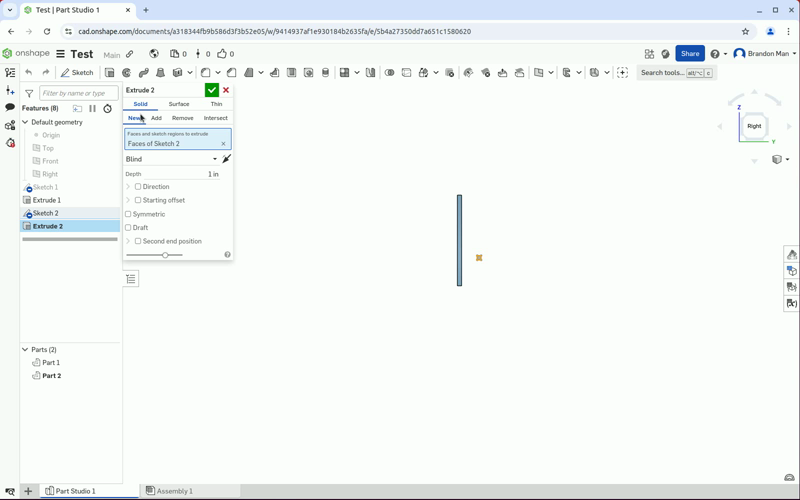
mouse_move(137, 120)
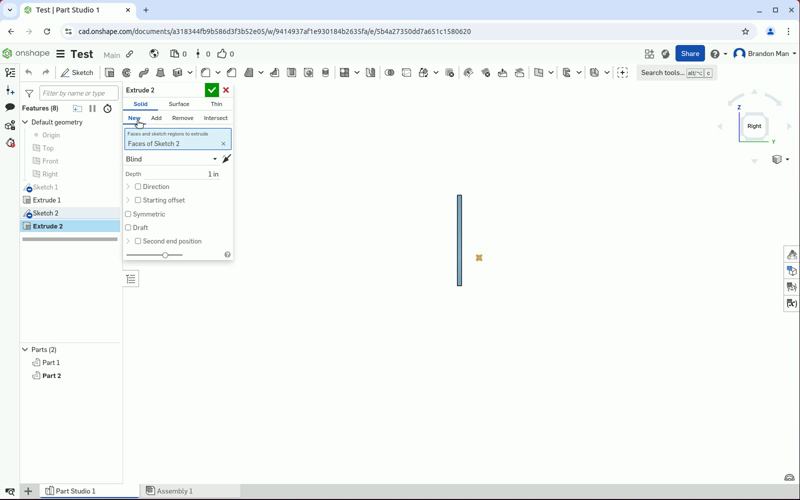
click(137, 120)
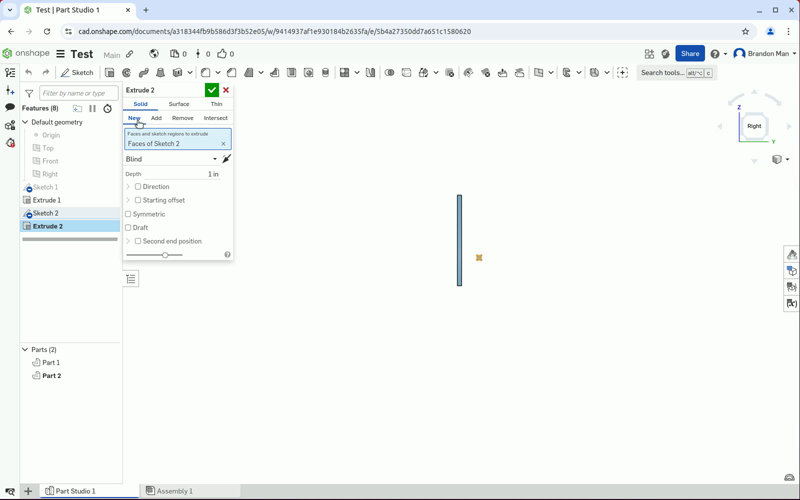
key(tab, 4)
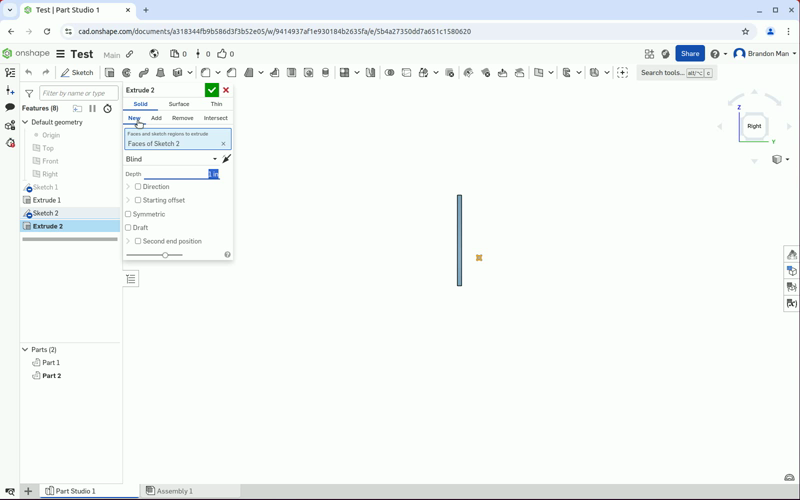
text(23.108)
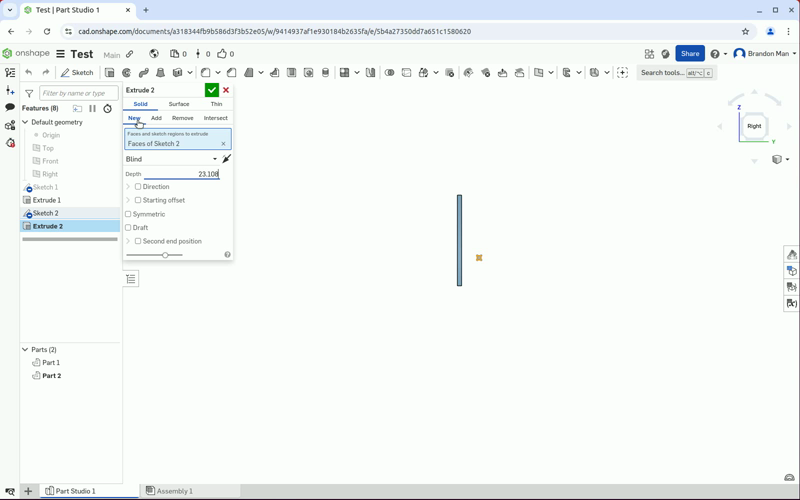
key(enter)
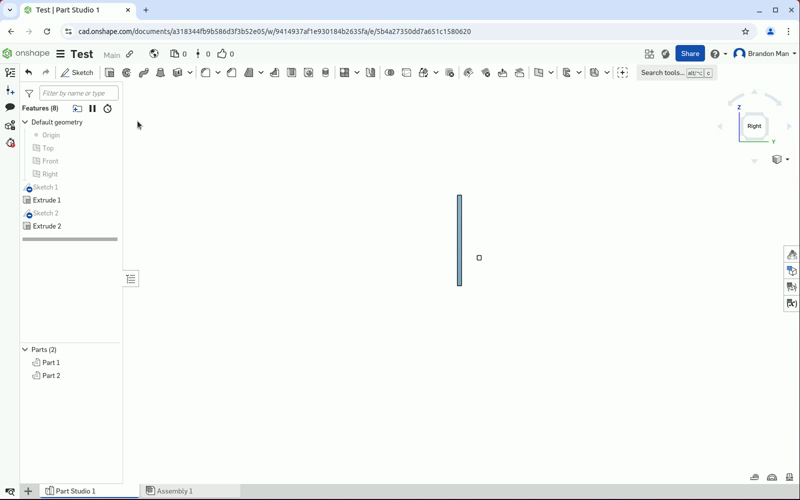
key(shift+h)
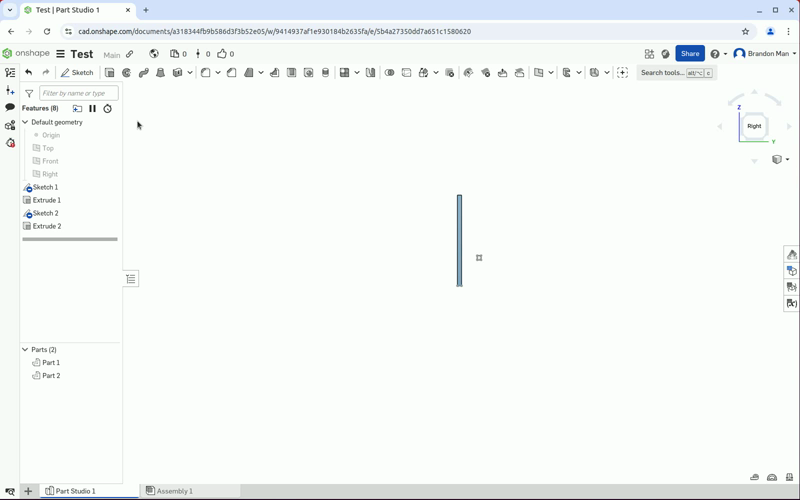
key(shift+h)
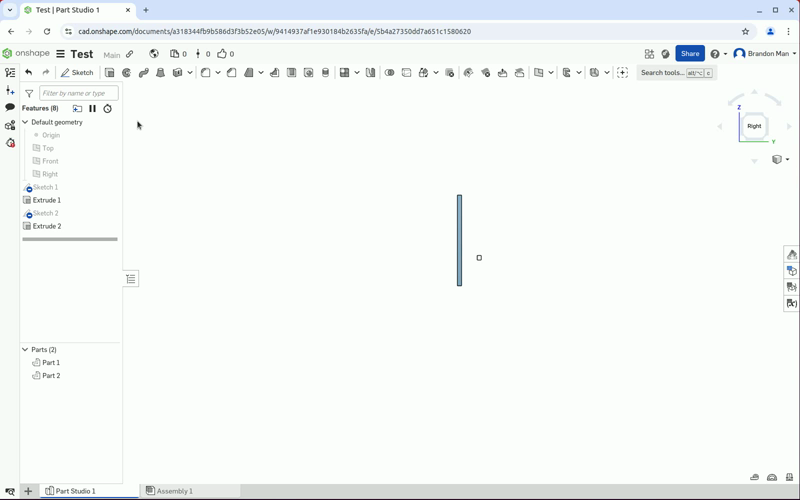
mouse_move(73, 189)
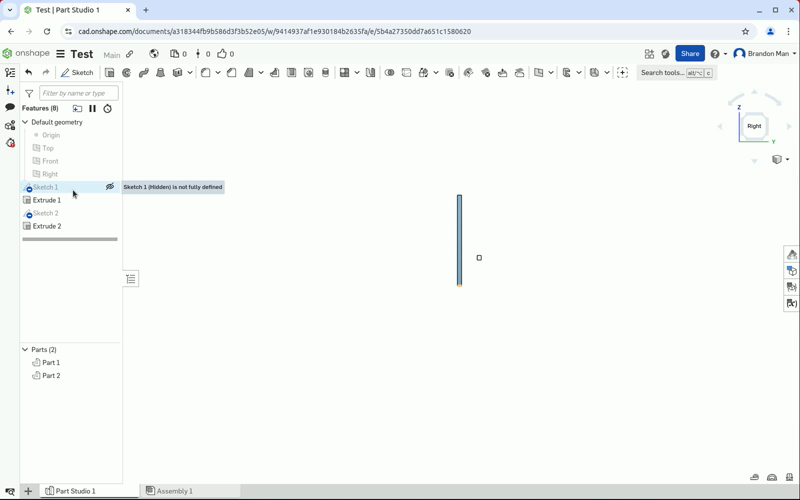
click(73, 189)
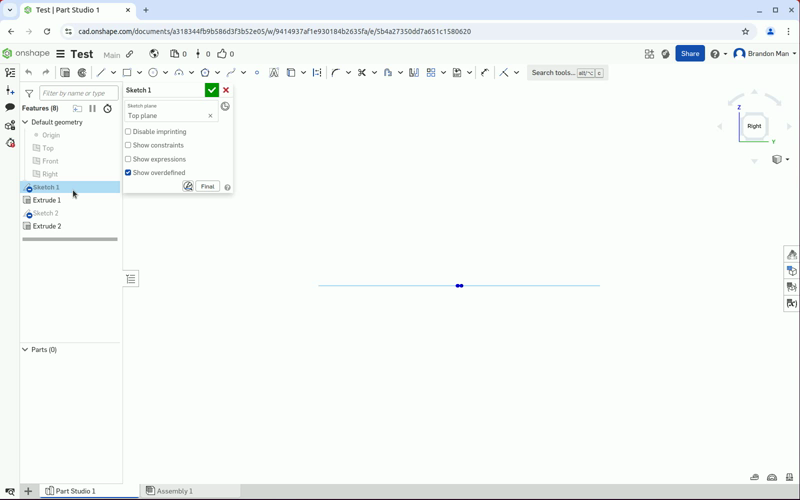
mouse_move(229, 92)
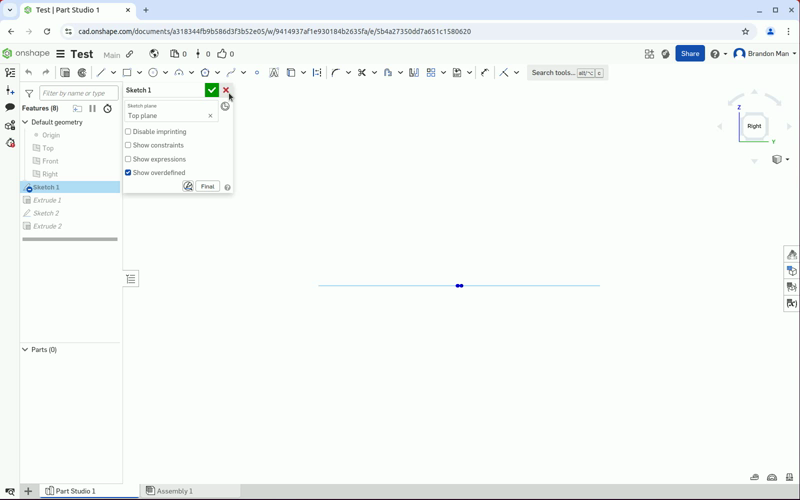
click(229, 92)
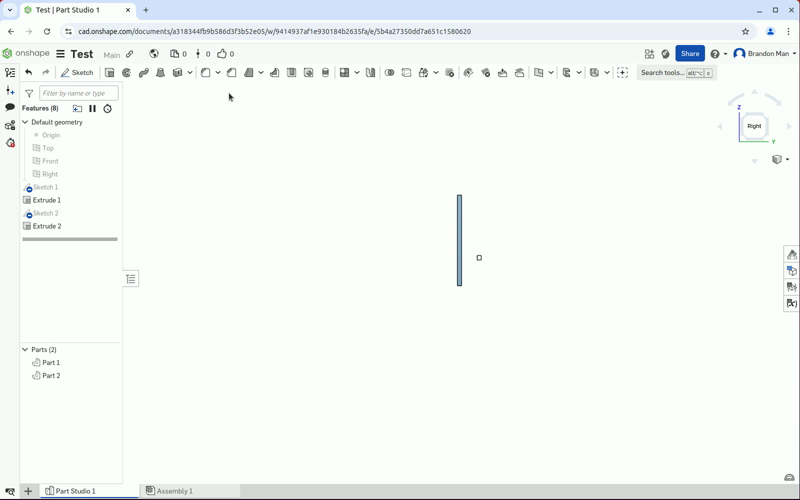
mouse_move(73, 352)
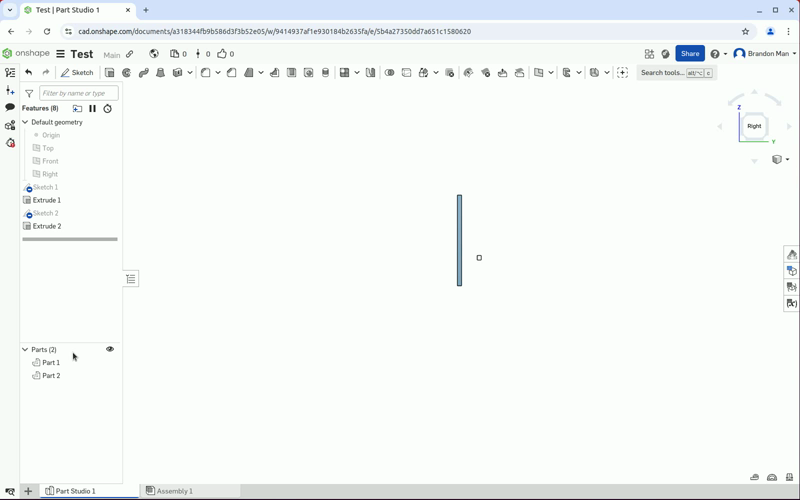
key(y)
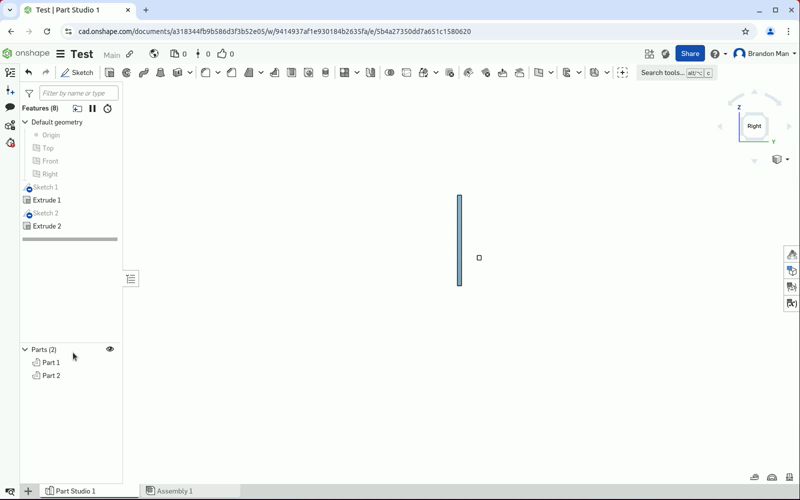
key(shift+p)
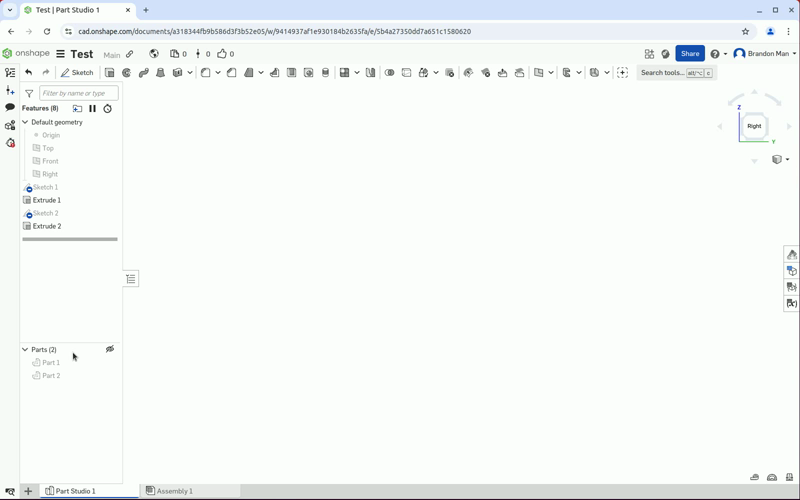
key(space)
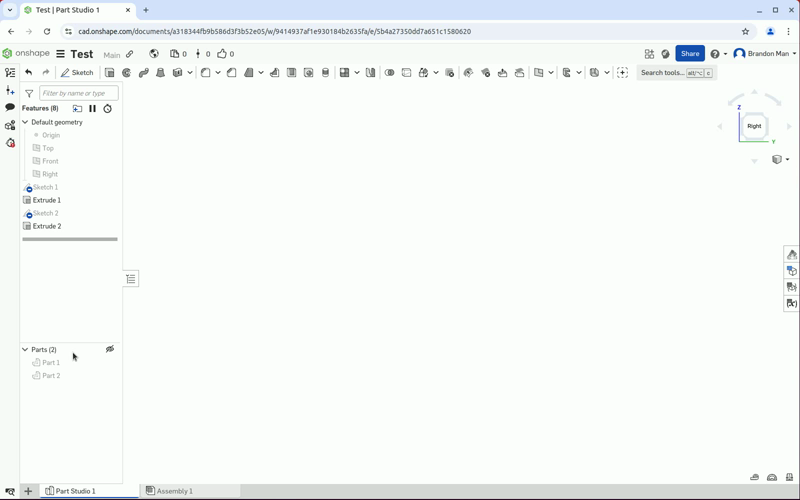
key_down(shift)
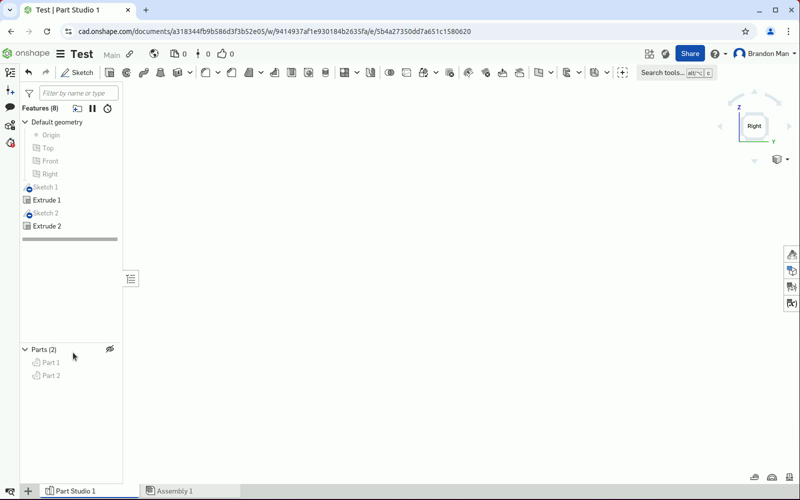
key(right)
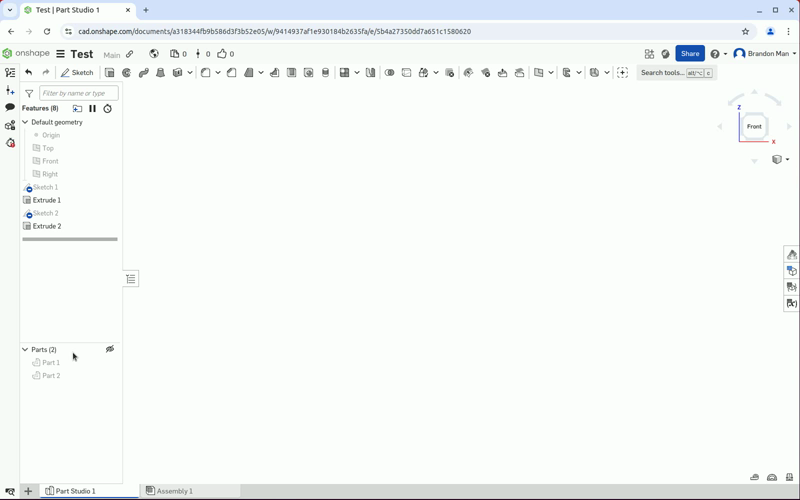
key_up(shift)
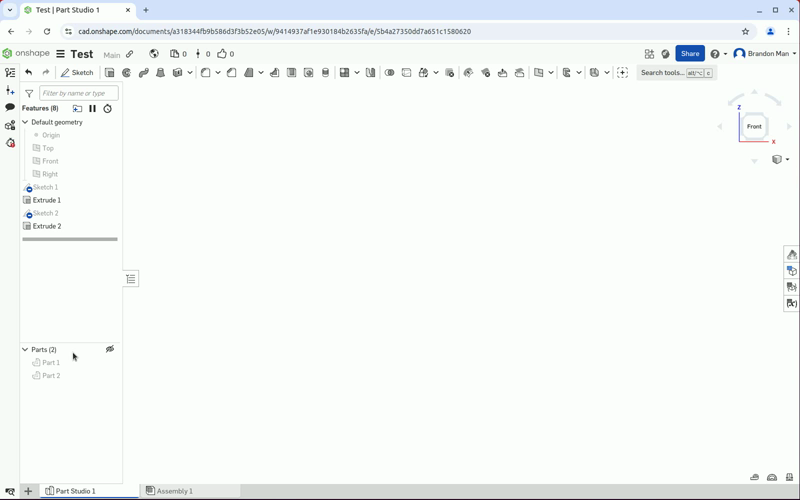
mouse_move(73, 352)
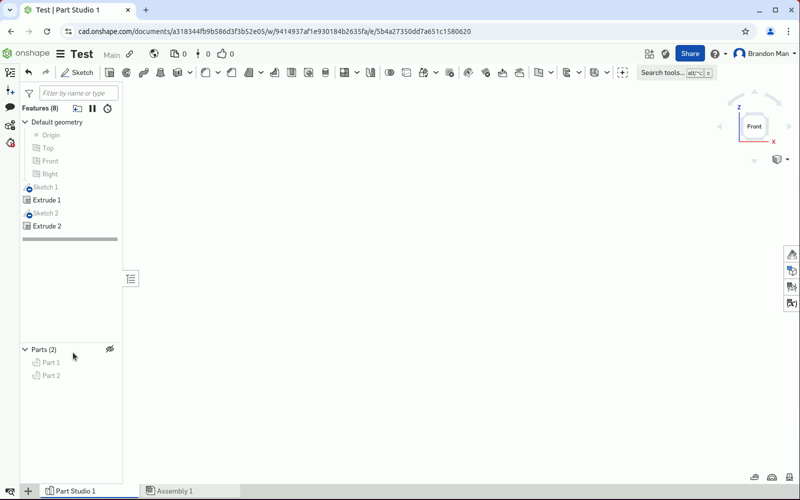
key(shift+y)
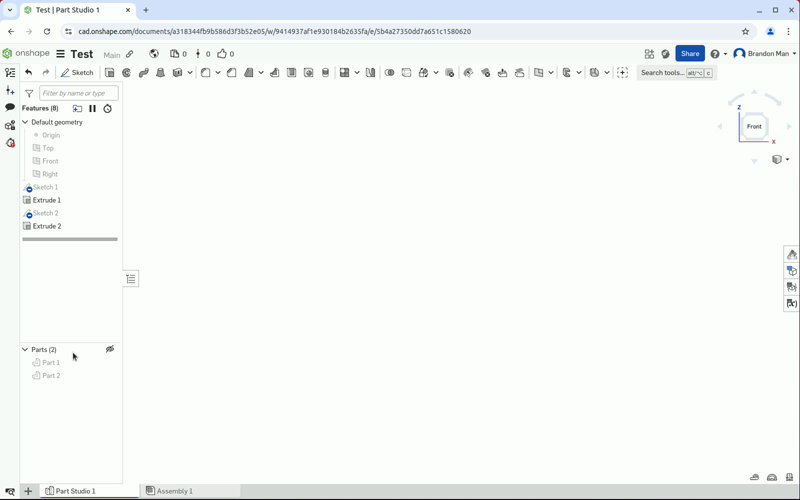
key(shift+s)
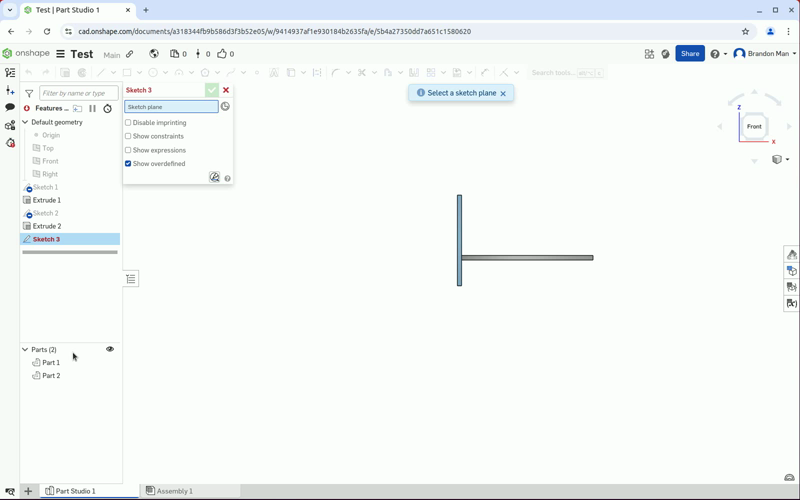
mouse_move(73, 163)
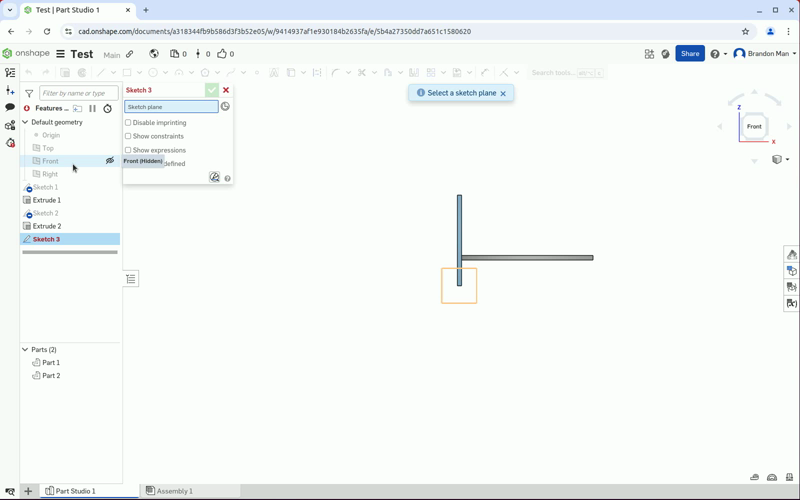
click(73, 163)
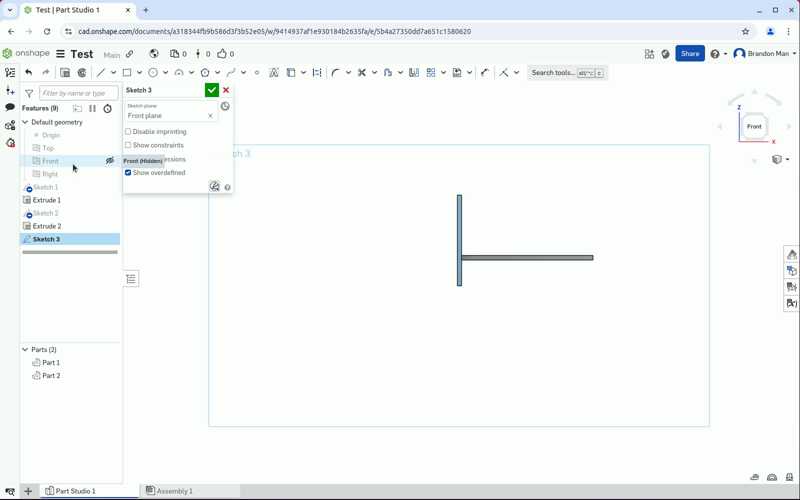
mouse_move(73, 352)
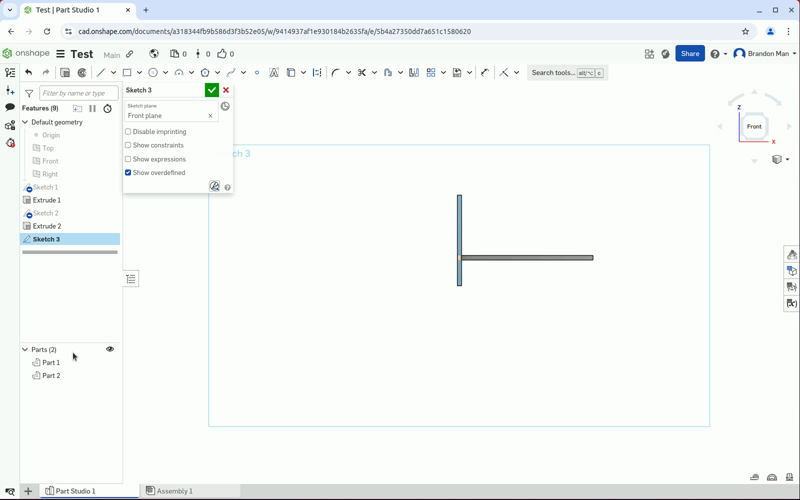
key(y)
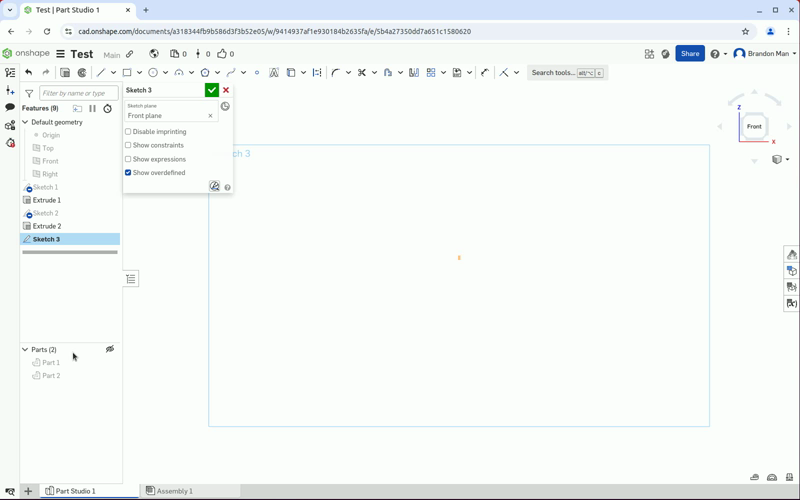
key(l)
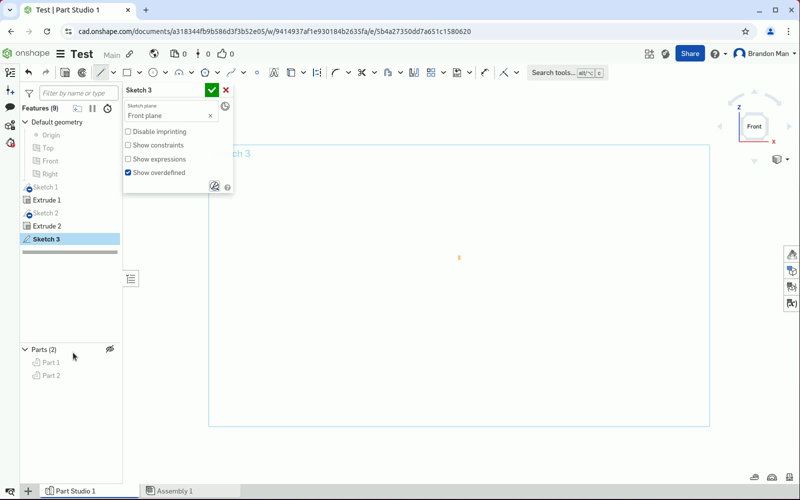
key_down(shift)
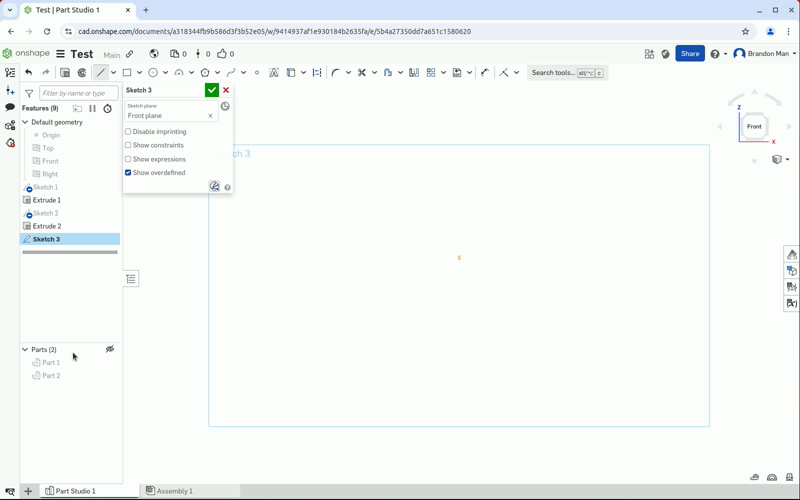
mouse_move(460, 299)
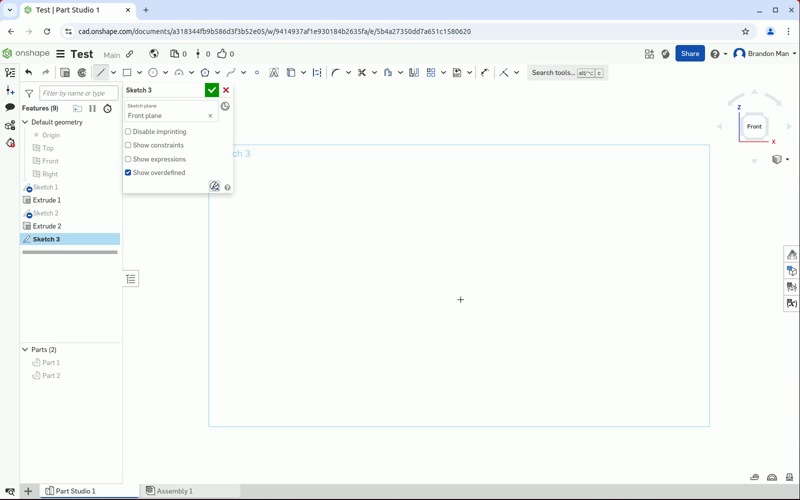
click(460, 299)
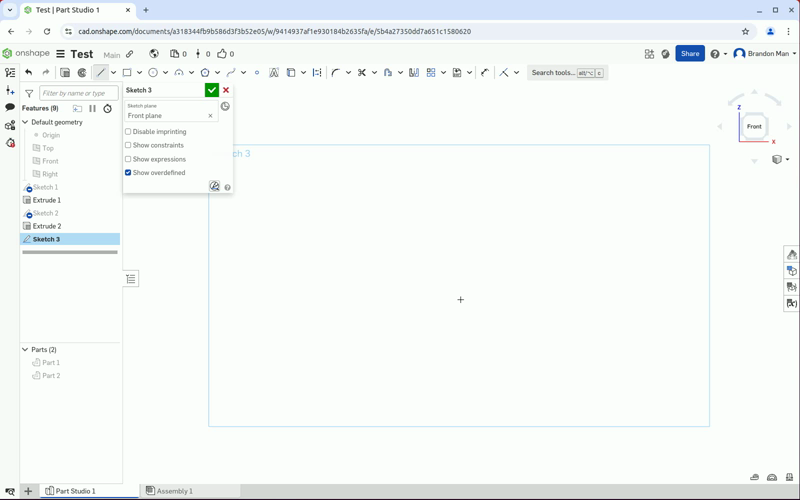
key_up(shift)
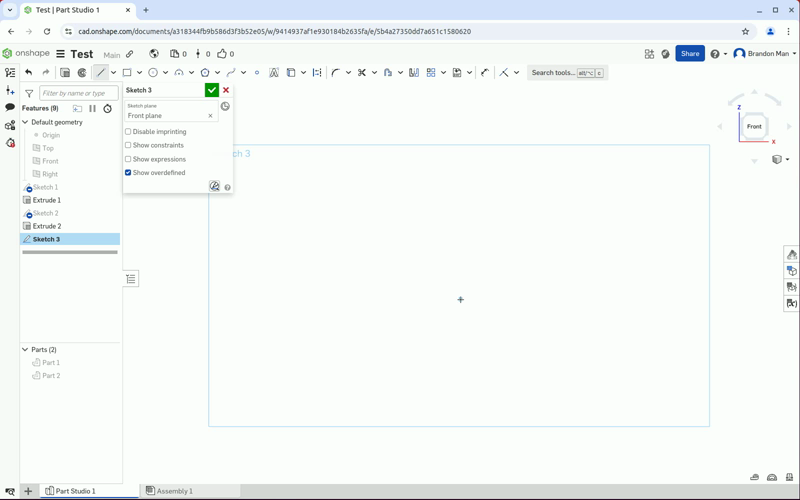
key_down(shift)
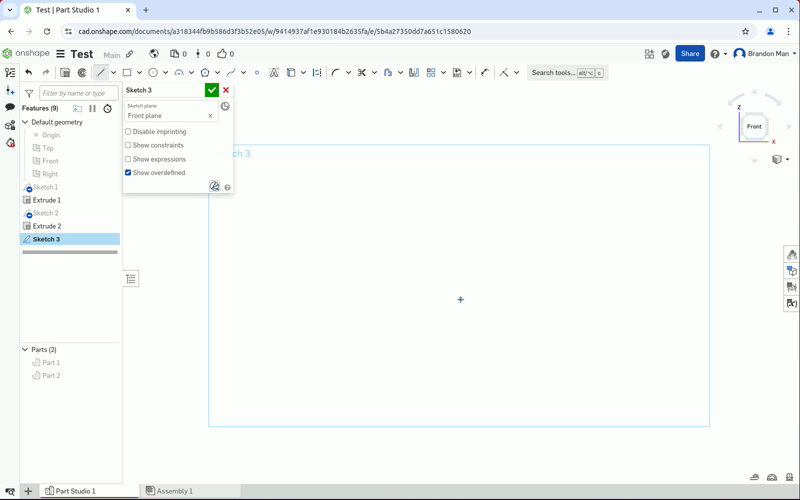
mouse_move(490, 299)
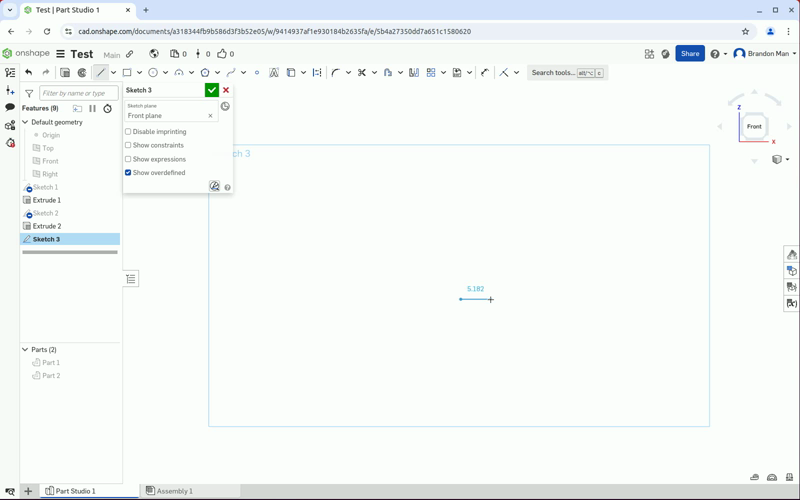
mouse_move(464, 299)
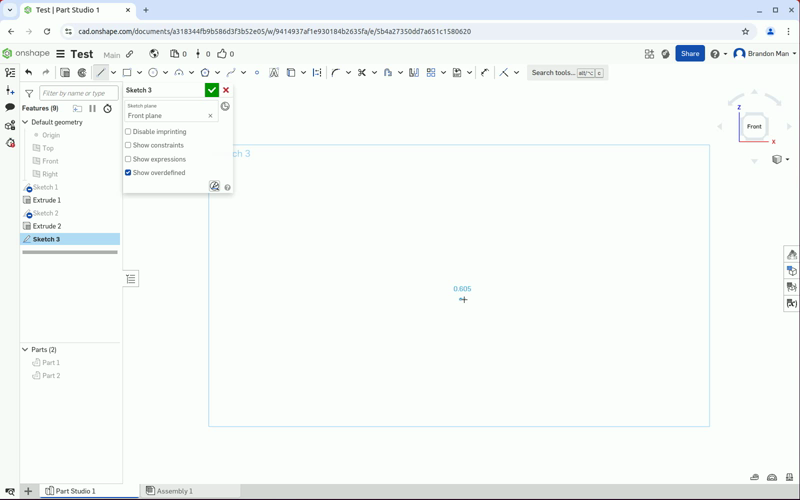
scroll(6)
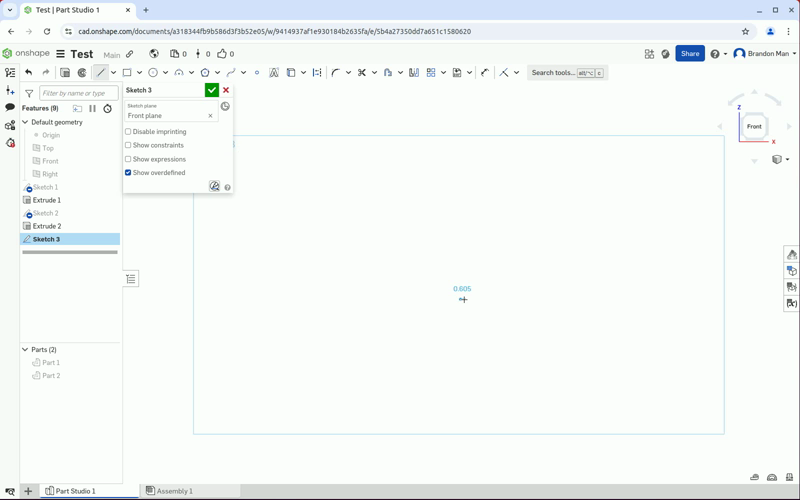
scroll(6)
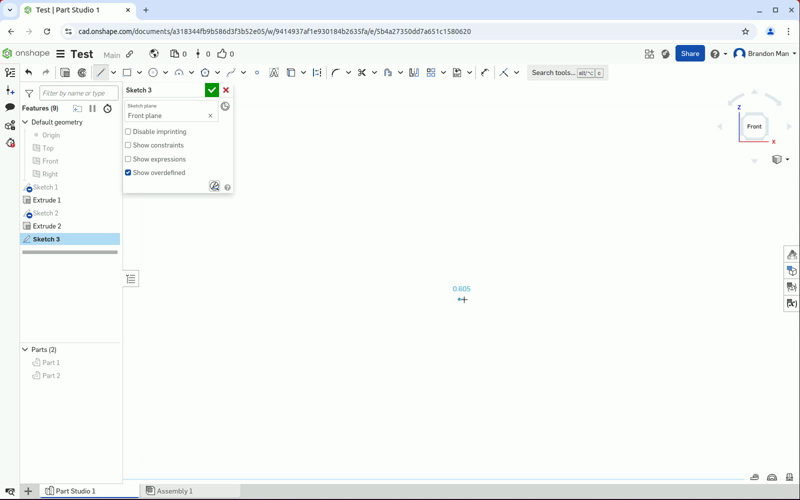
scroll(6)
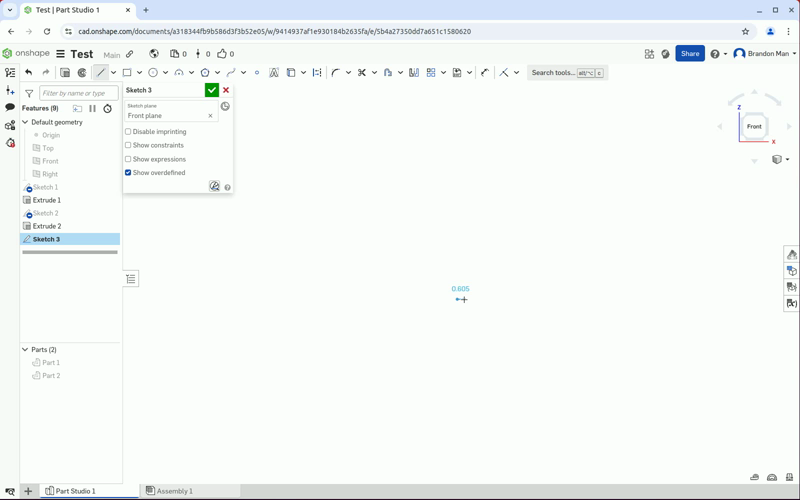
scroll(6)
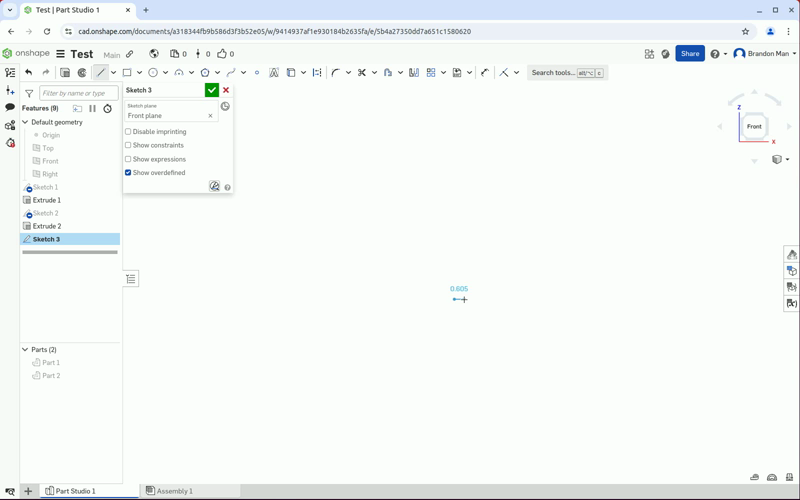
scroll(6)
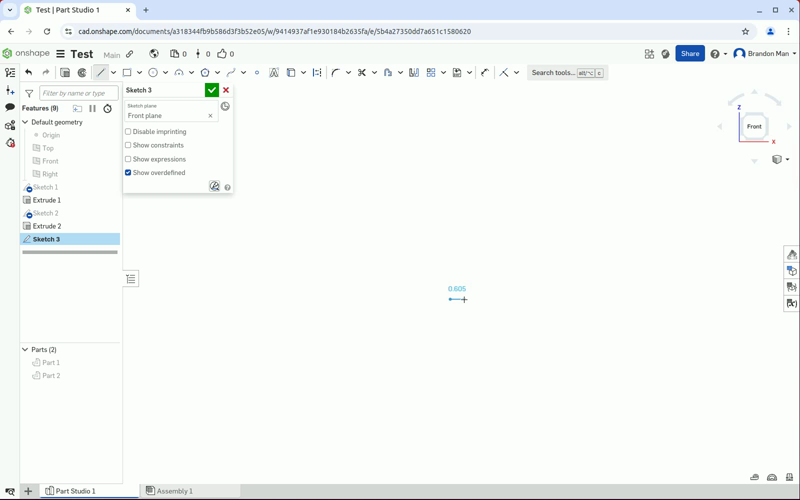
scroll(6)
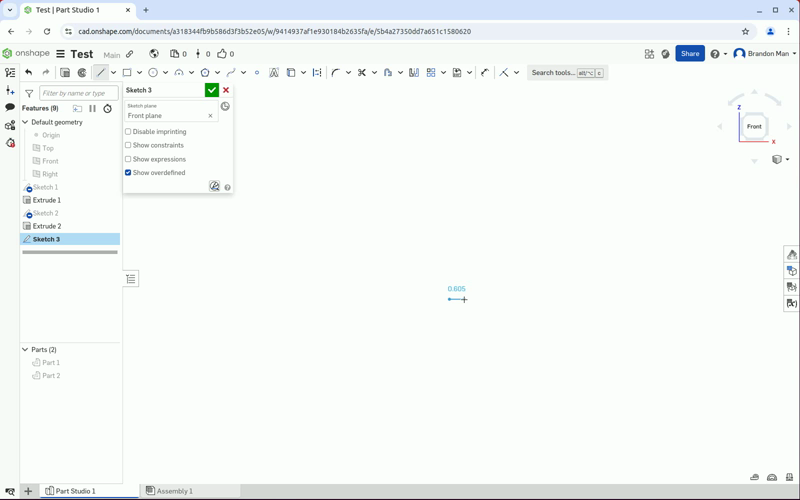
scroll(6)
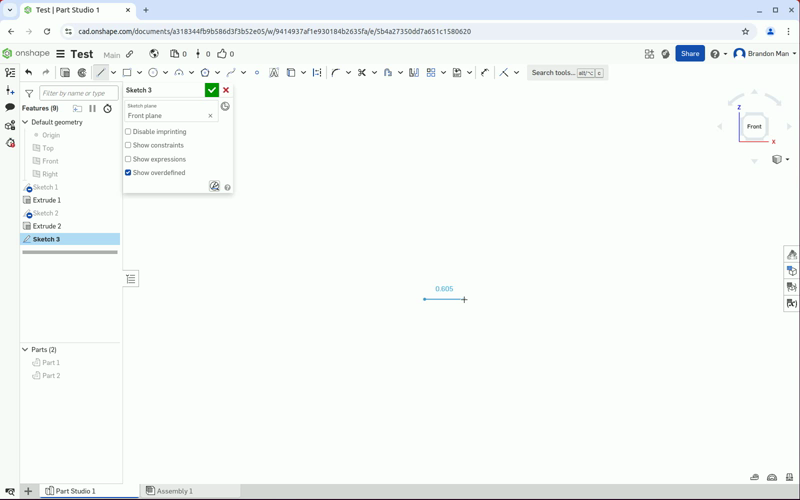
click(464, 299)
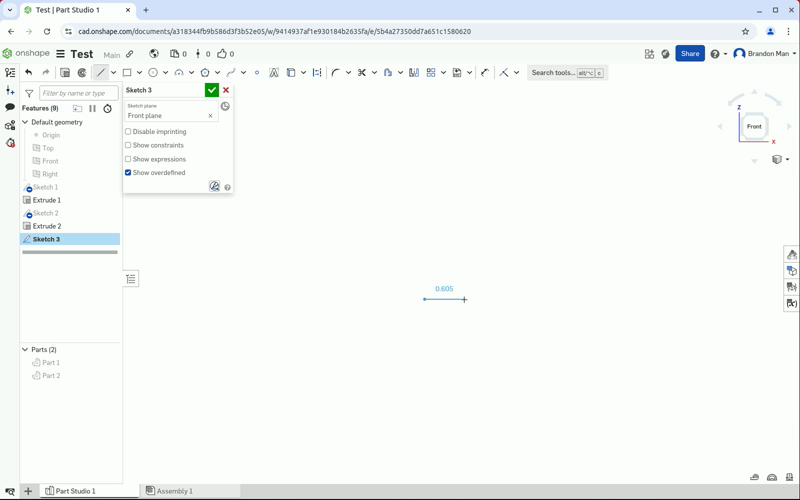
scroll(-6)
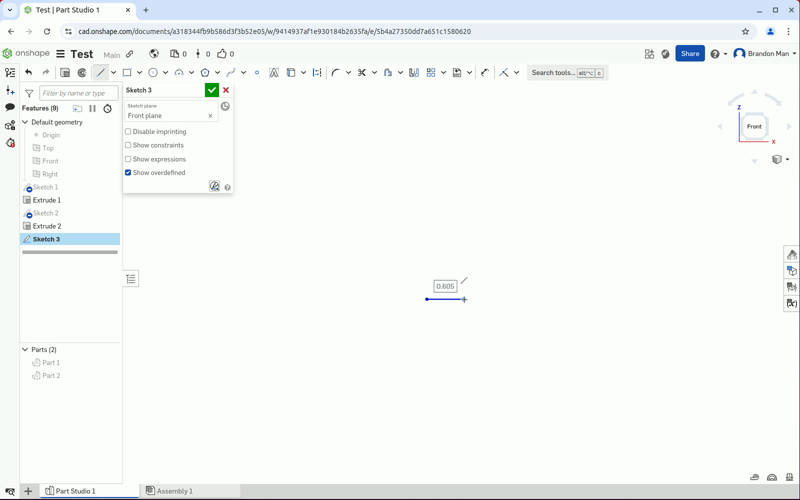
scroll(-6)
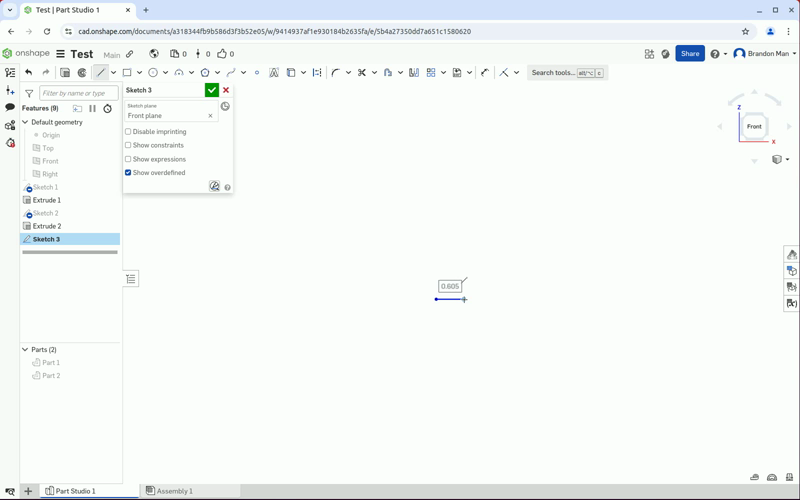
scroll(-6)
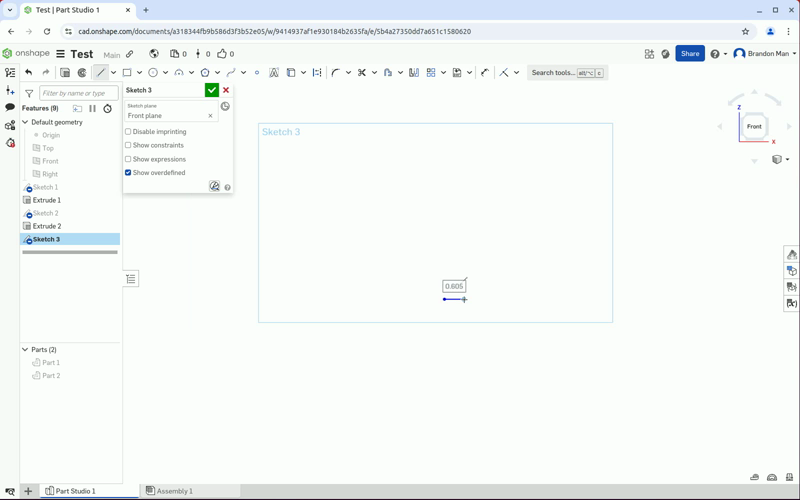
scroll(-6)
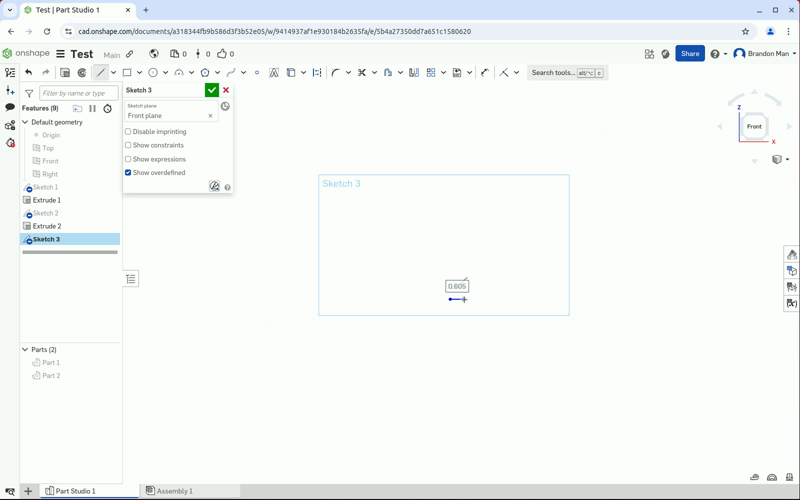
scroll(-6)
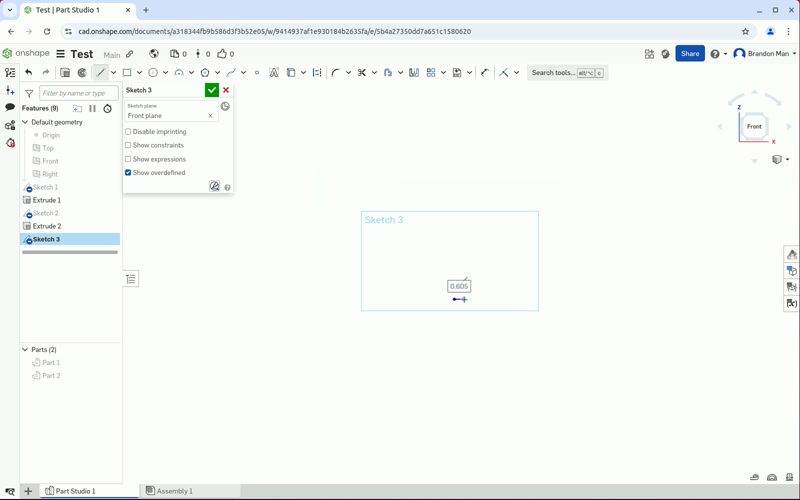
scroll(-6)
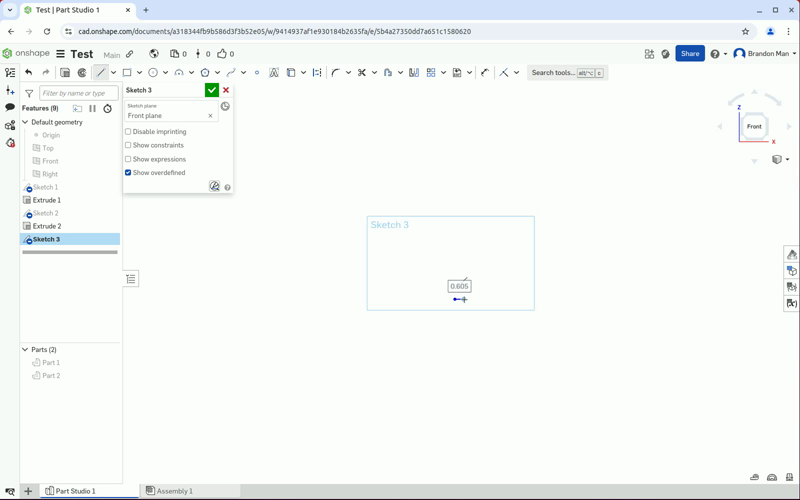
scroll(-6)
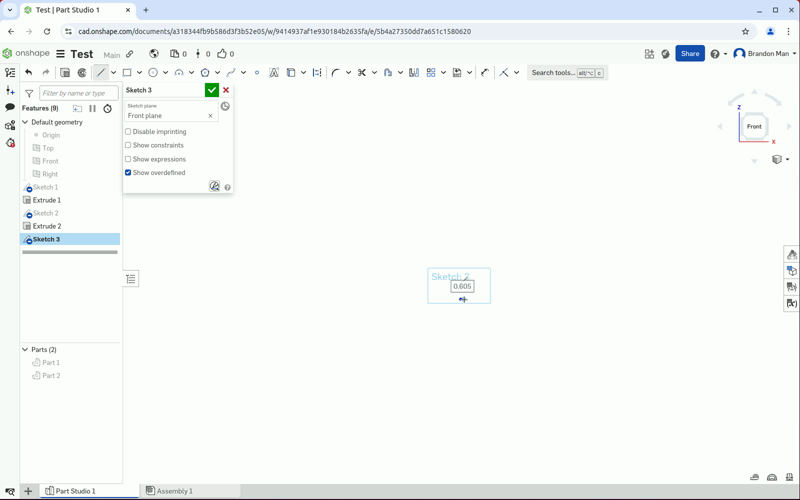
key_up(shift)
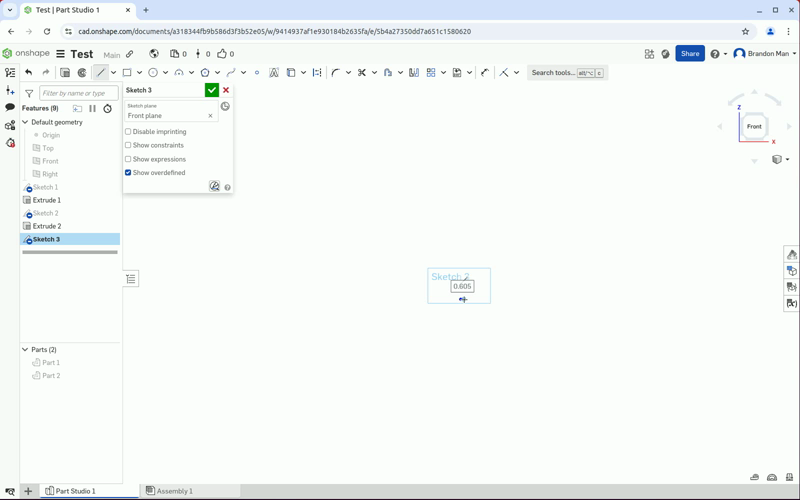
key_down(shift)
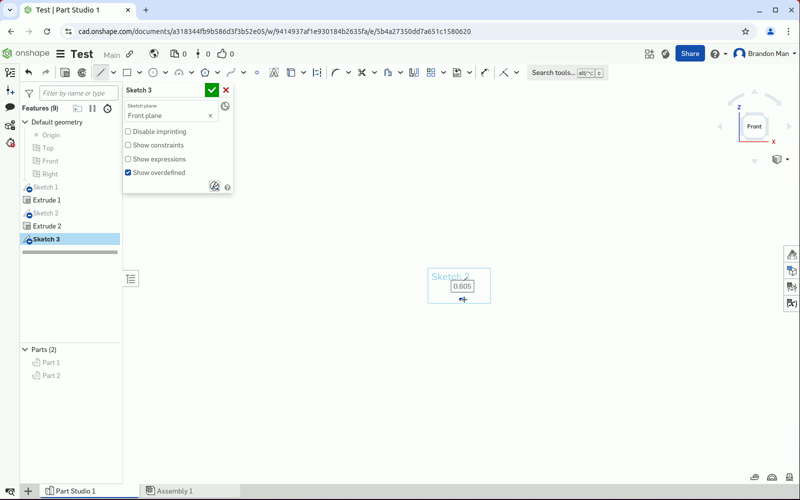
mouse_move(494, 299)
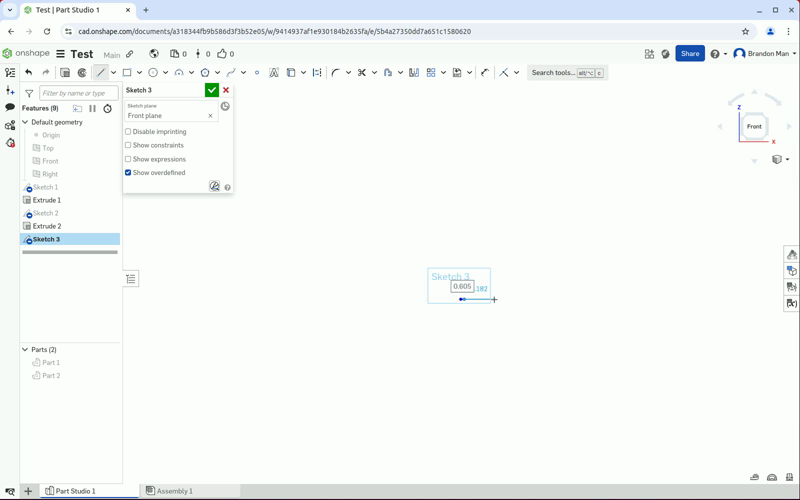
mouse_move(464, 295)
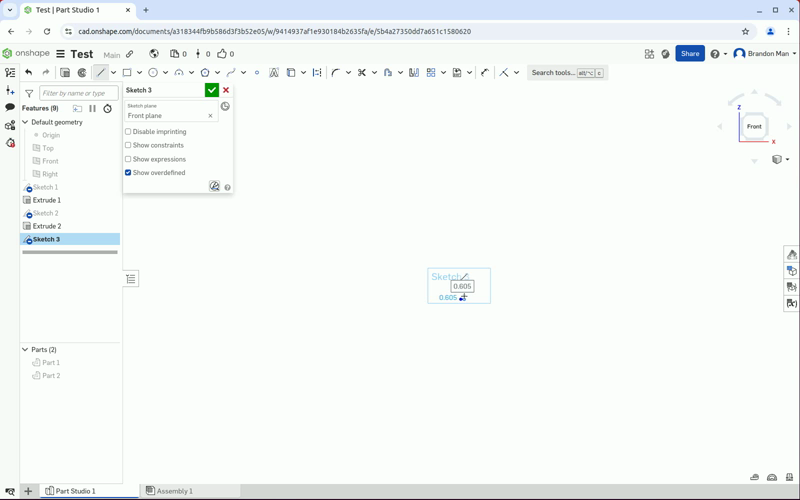
scroll(6)
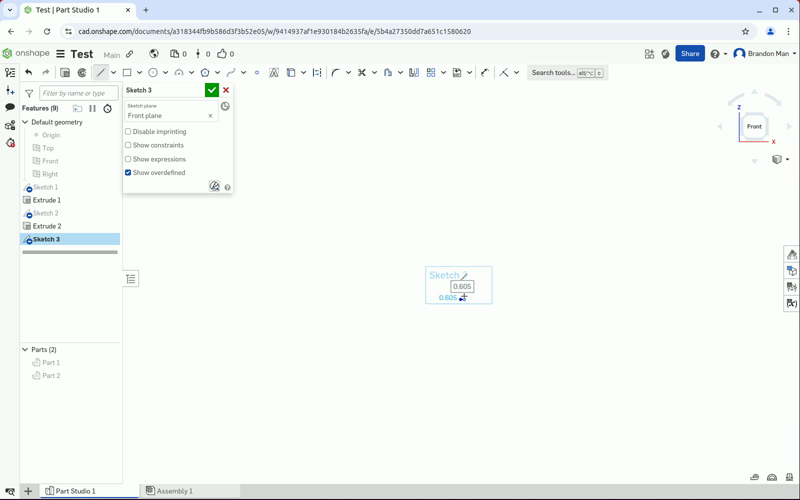
scroll(6)
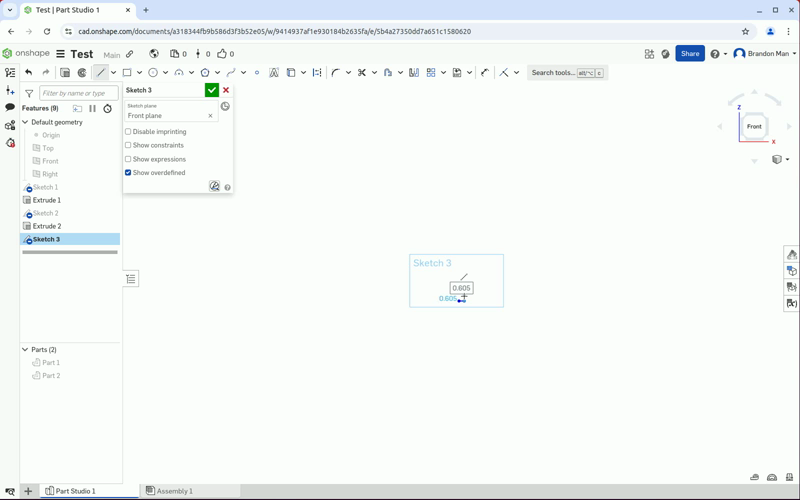
scroll(6)
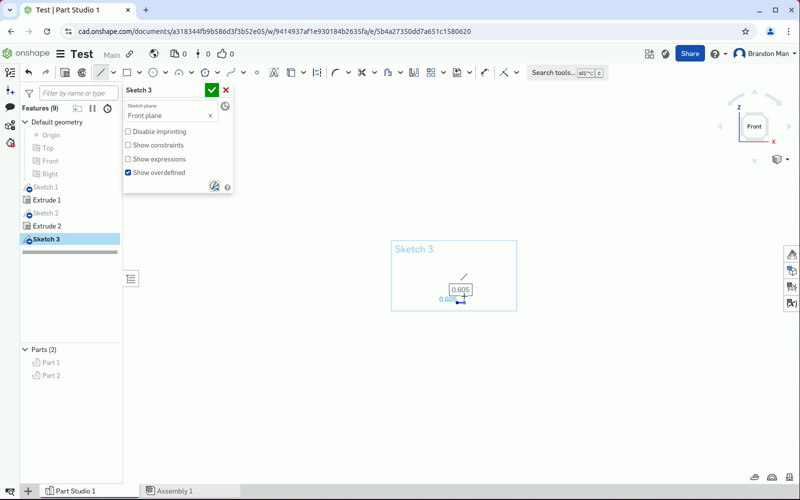
scroll(6)
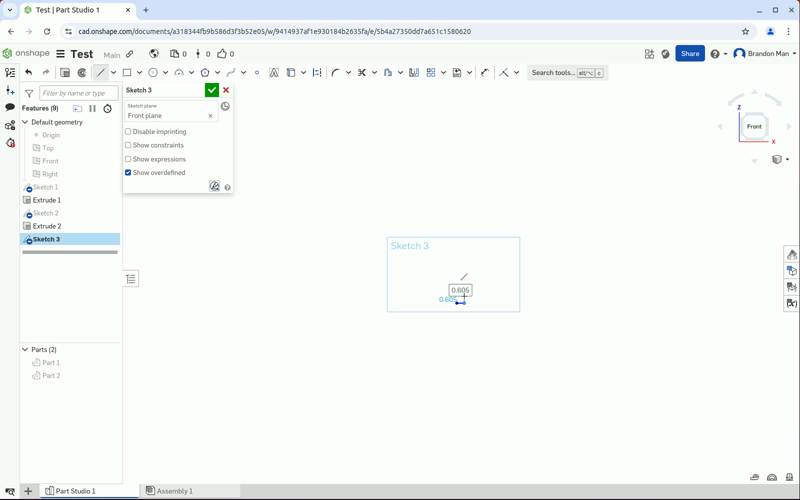
scroll(6)
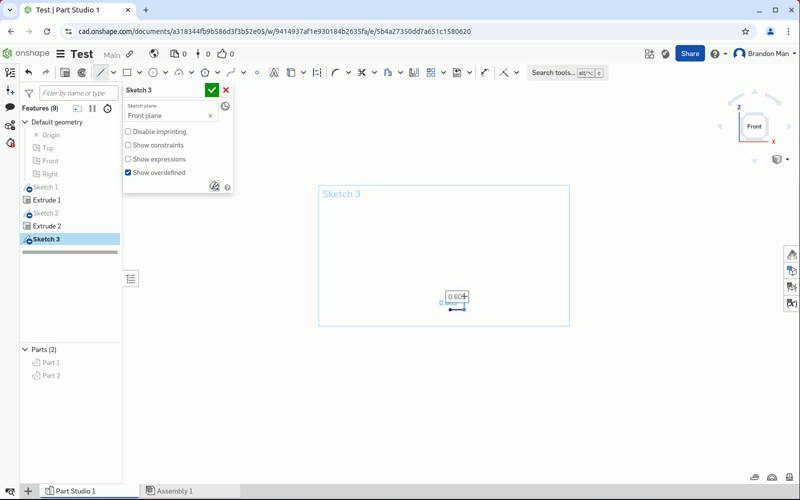
scroll(6)
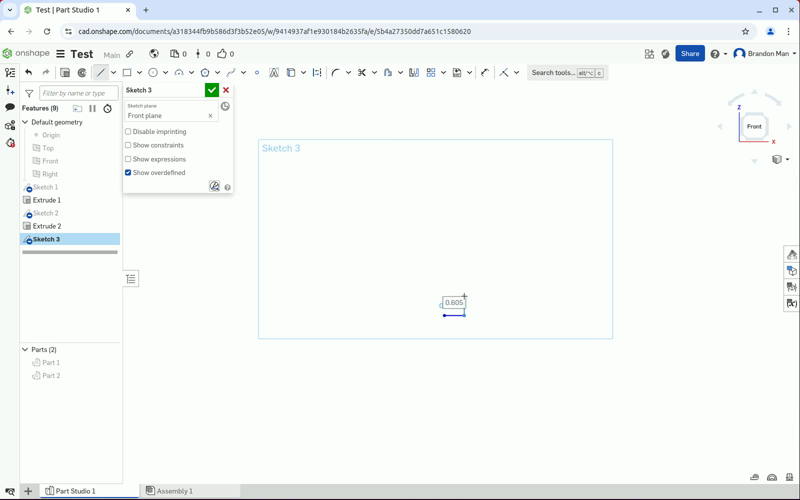
scroll(6)
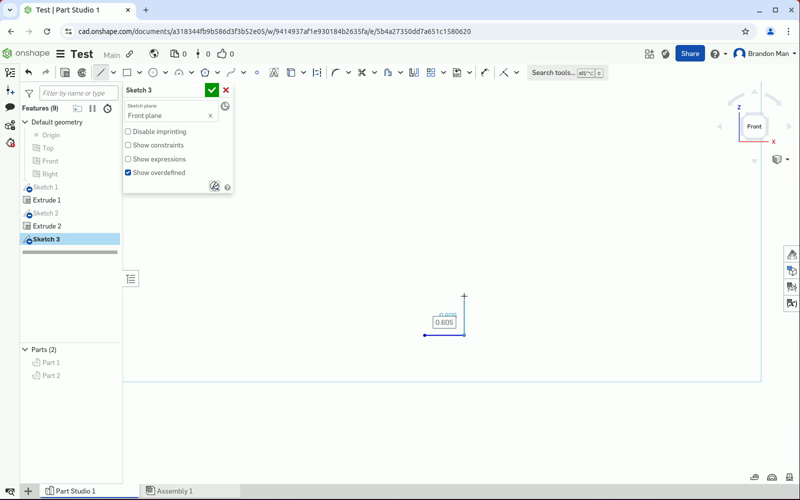
click(464, 295)
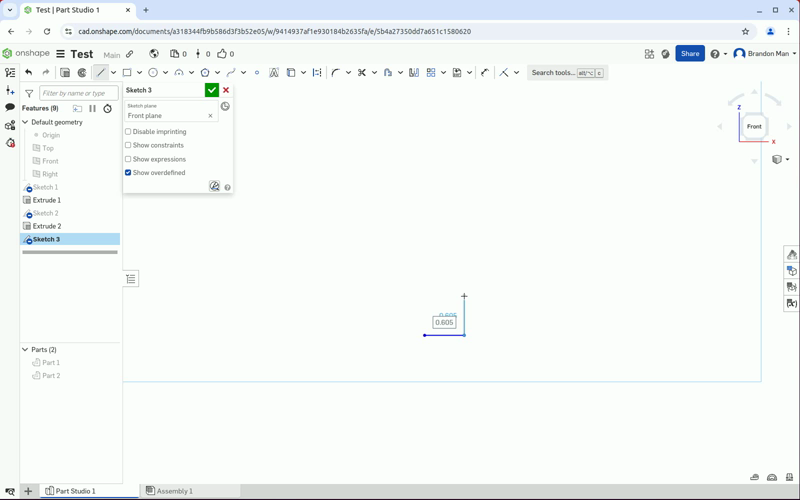
scroll(-6)
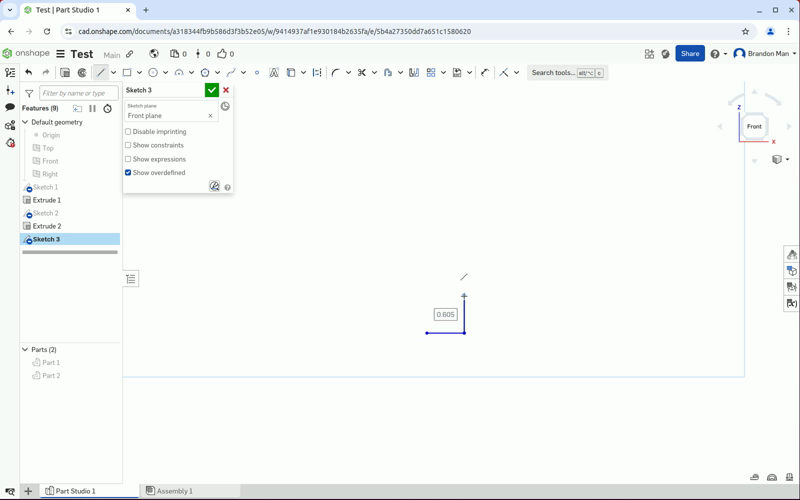
scroll(-6)
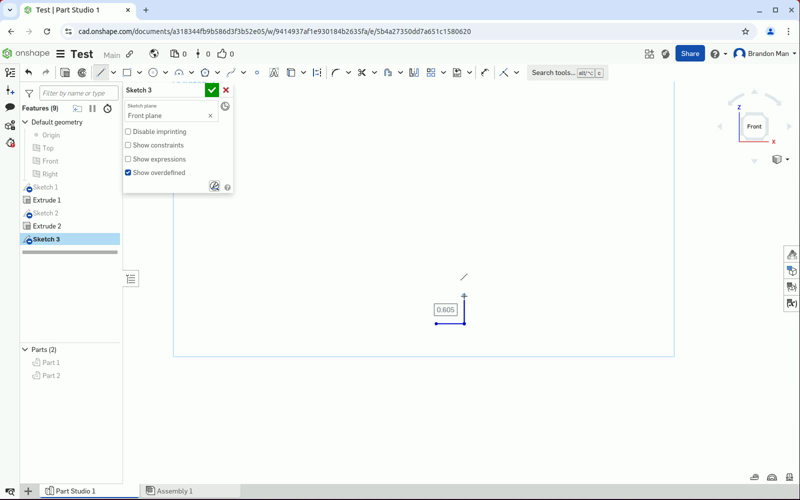
scroll(-6)
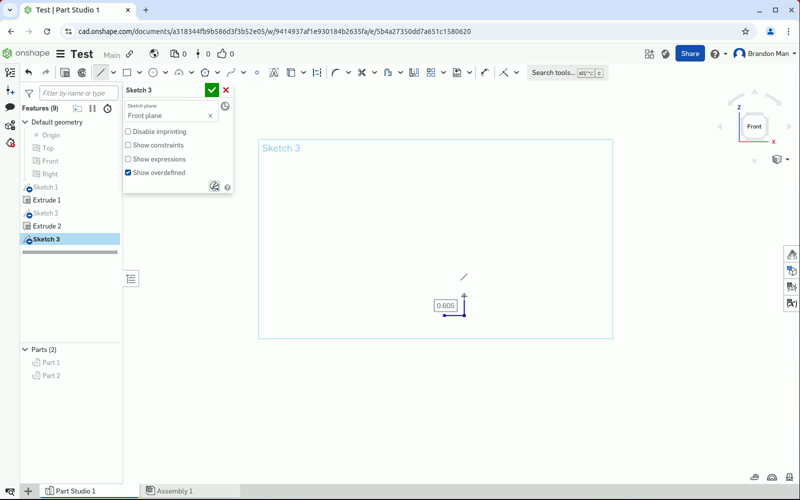
scroll(-6)
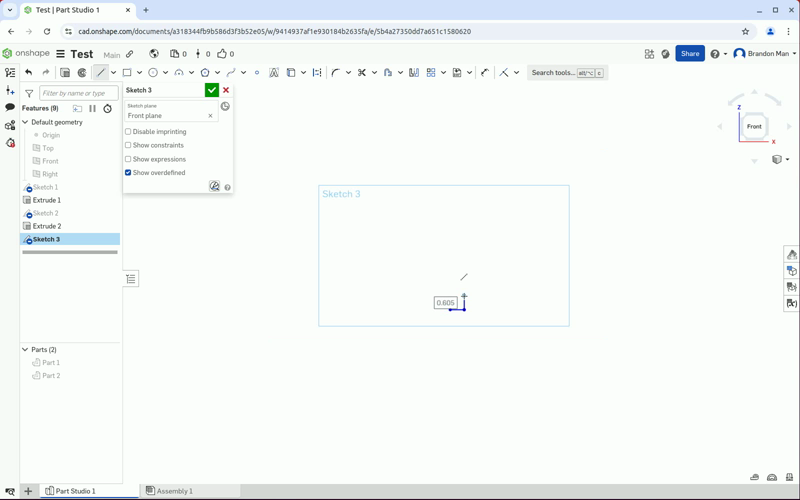
scroll(-6)
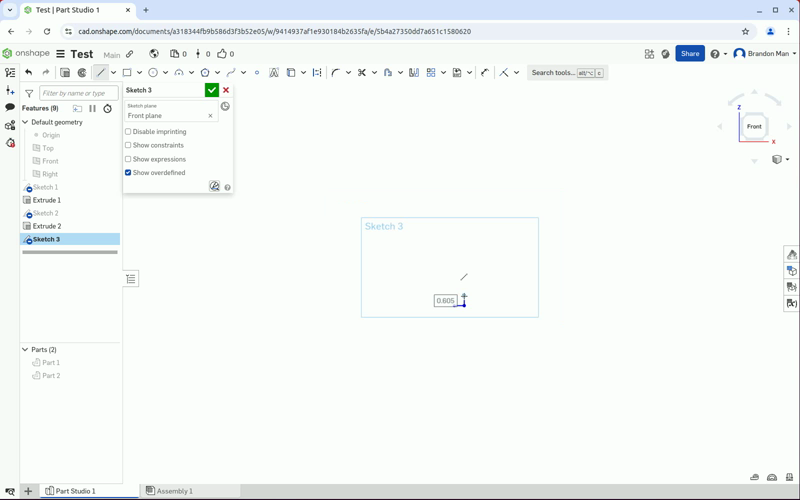
scroll(-6)
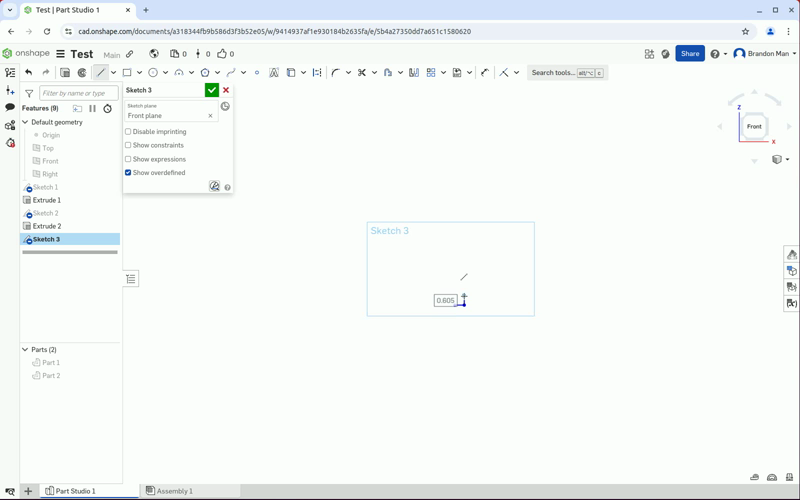
scroll(-6)
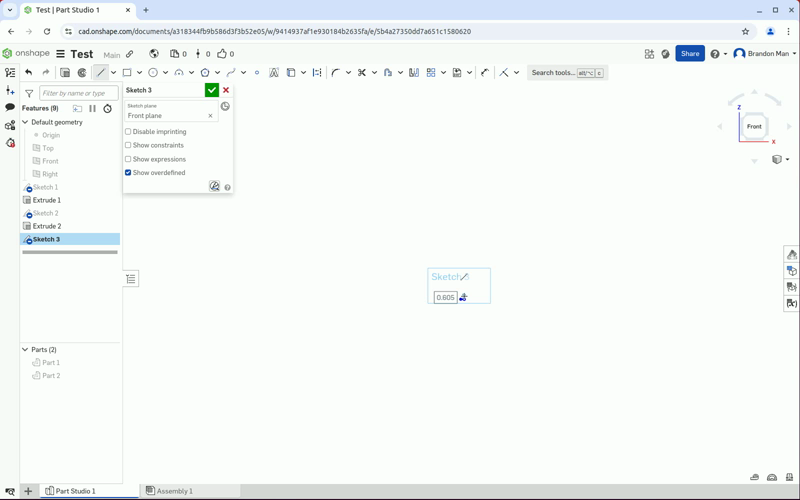
key_up(shift)
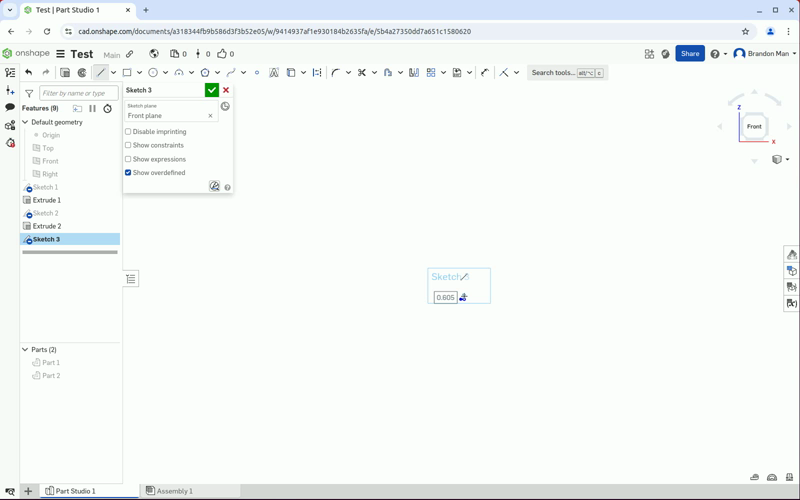
key_down(shift)
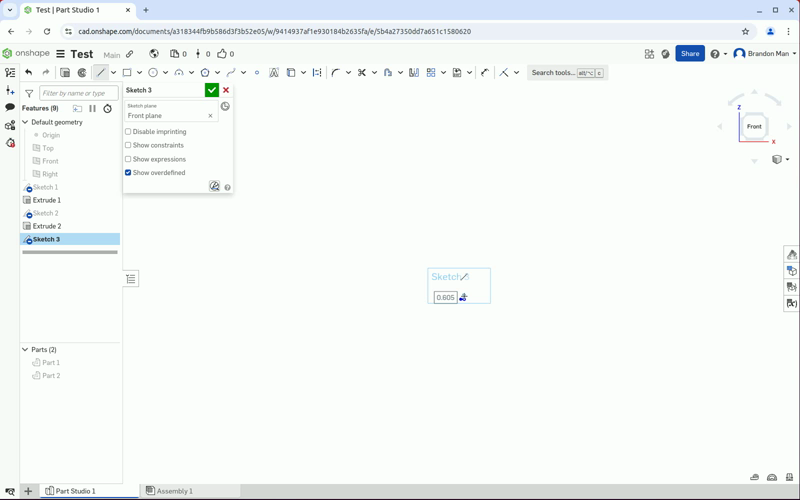
mouse_move(494, 295)
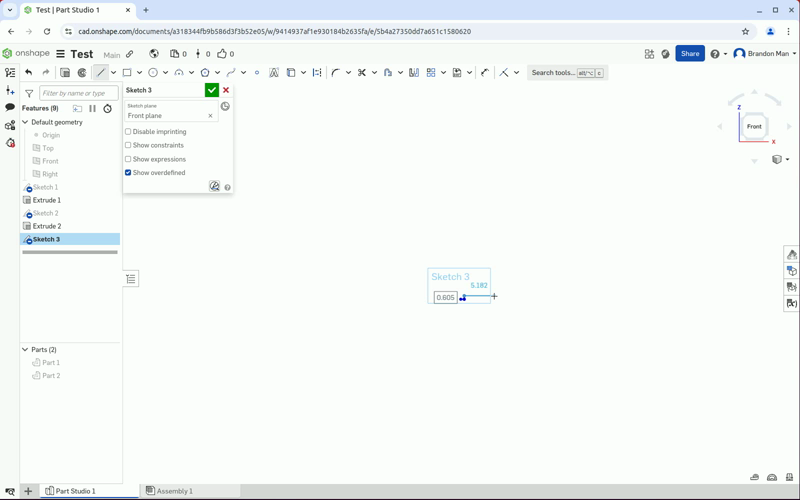
mouse_move(460, 295)
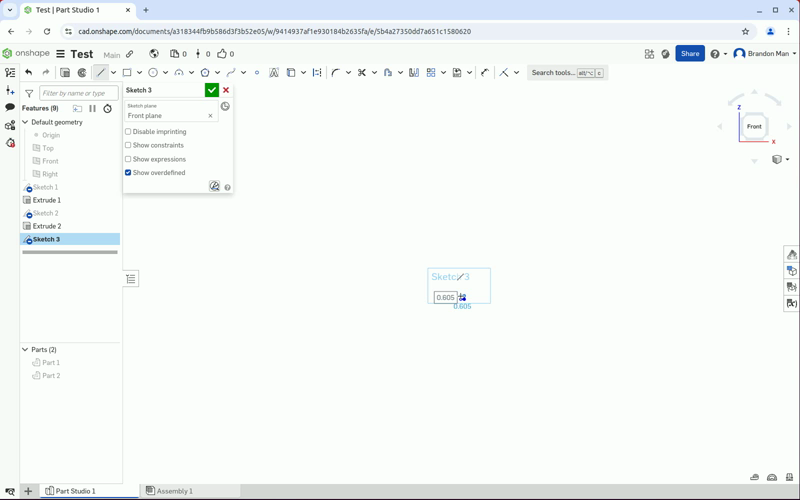
scroll(6)
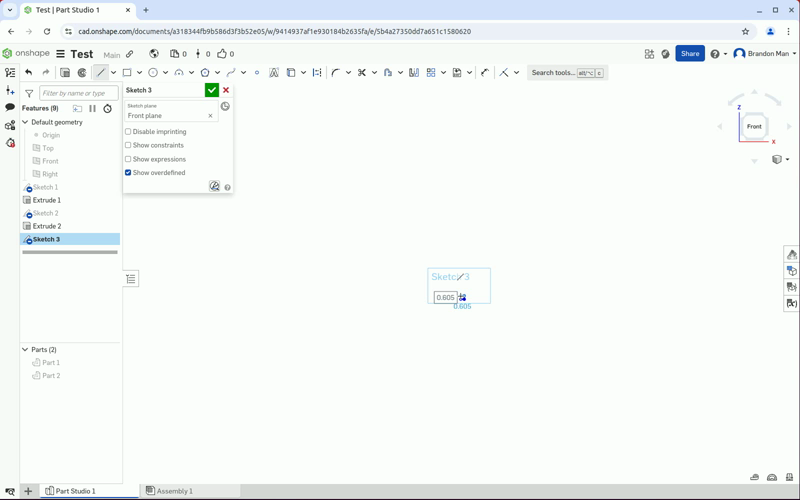
scroll(6)
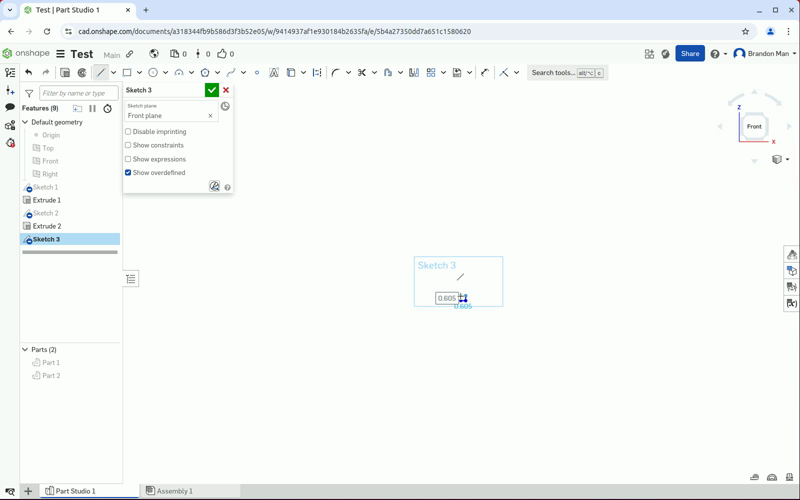
scroll(6)
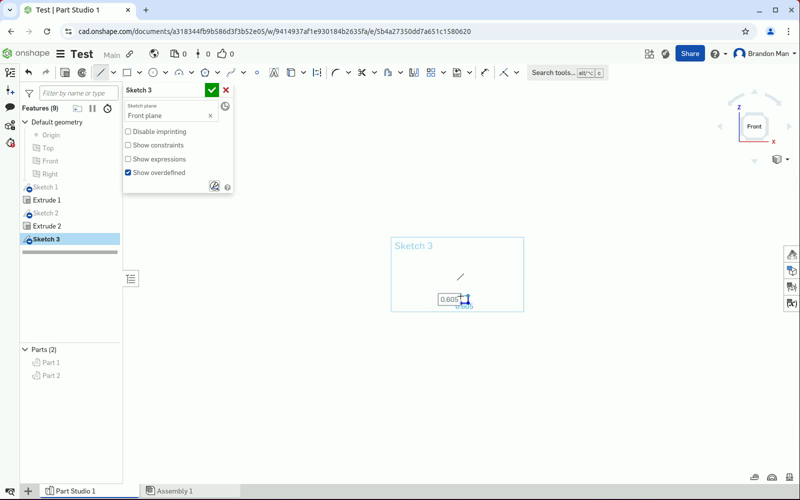
scroll(6)
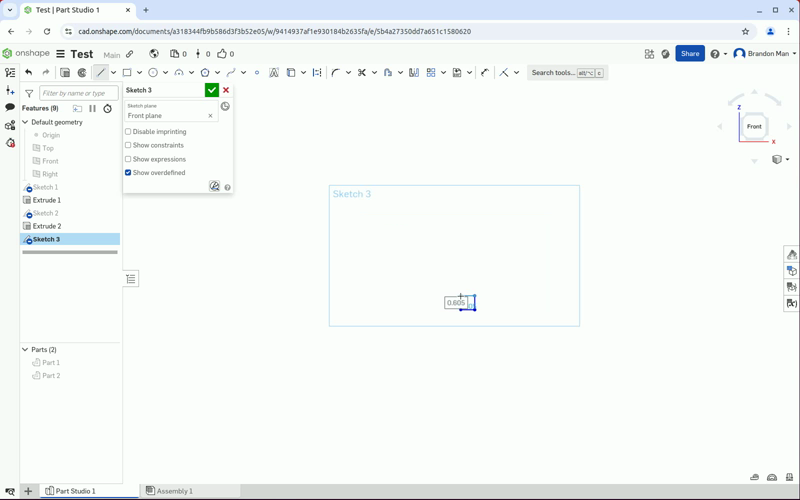
scroll(6)
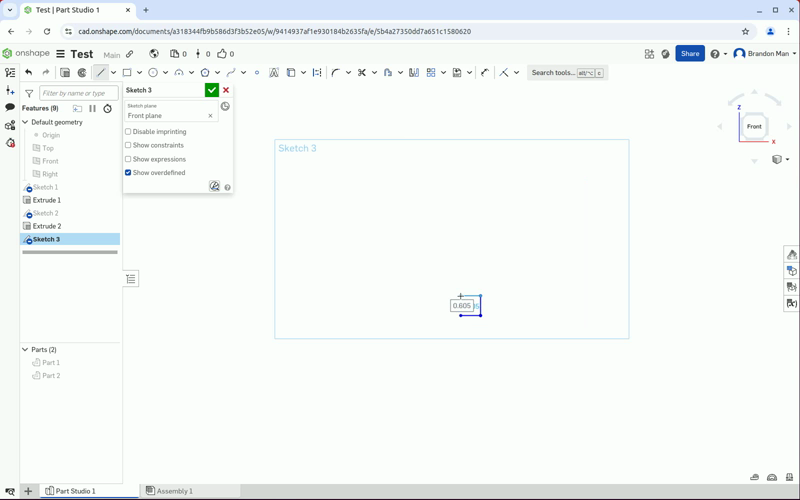
scroll(6)
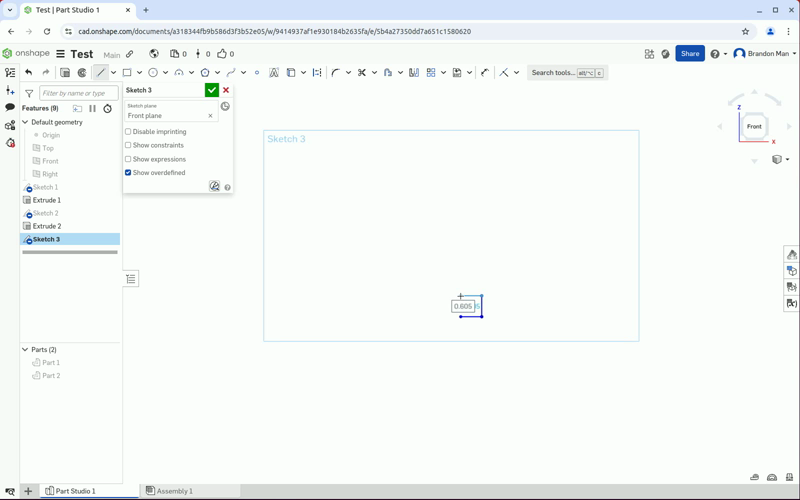
scroll(6)
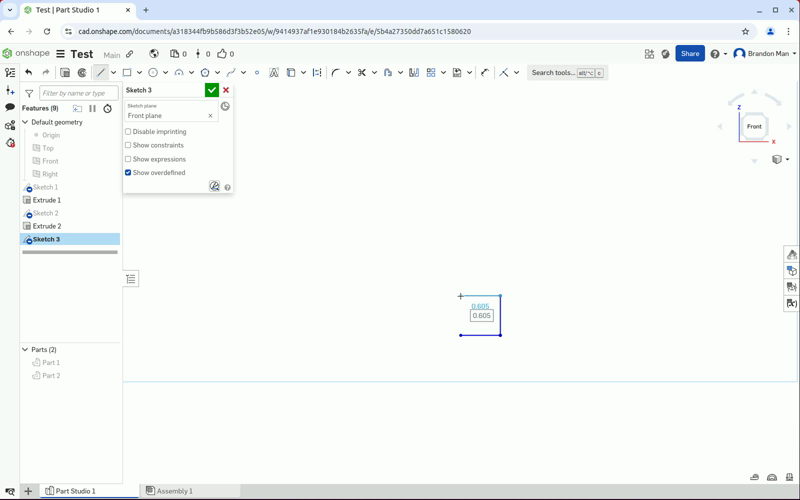
click(460, 295)
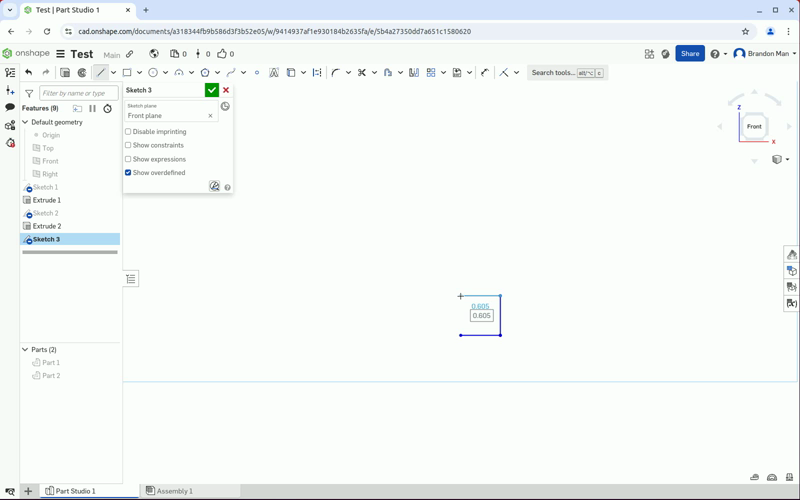
scroll(-6)
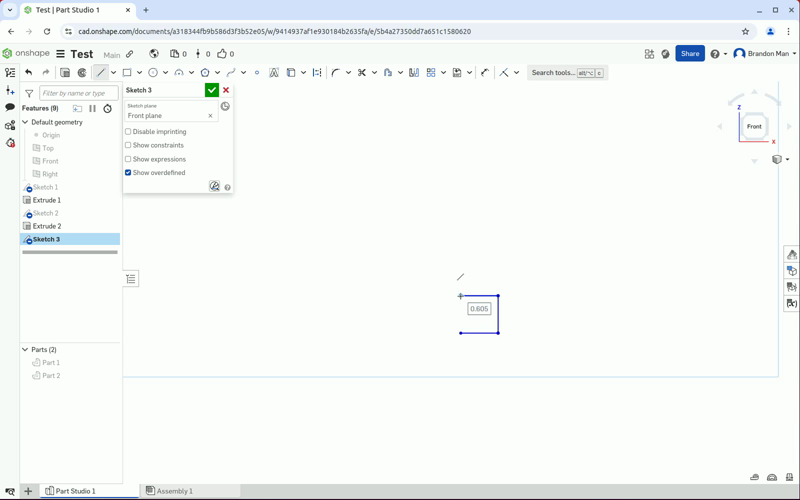
scroll(-6)
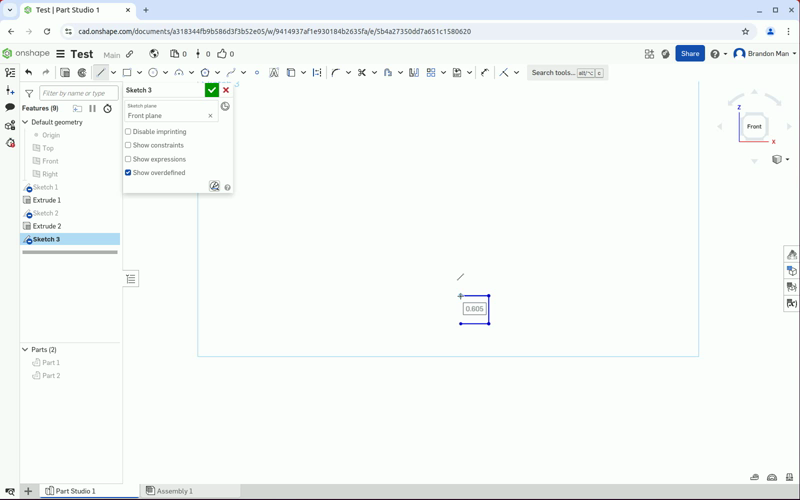
scroll(-6)
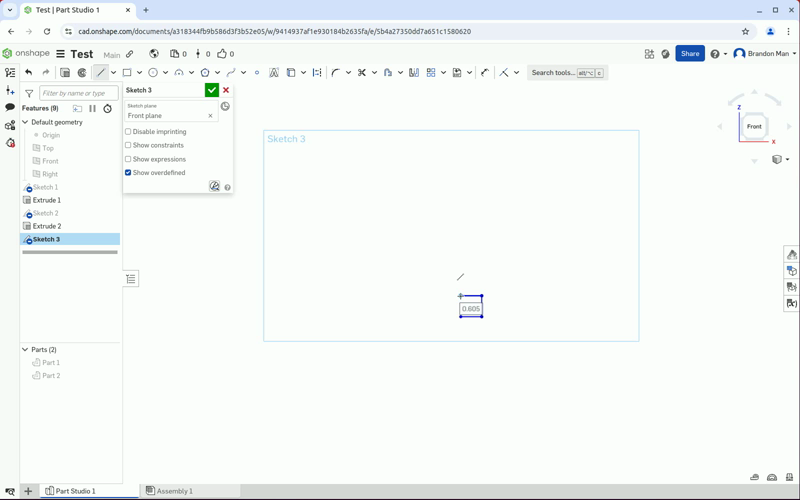
scroll(-6)
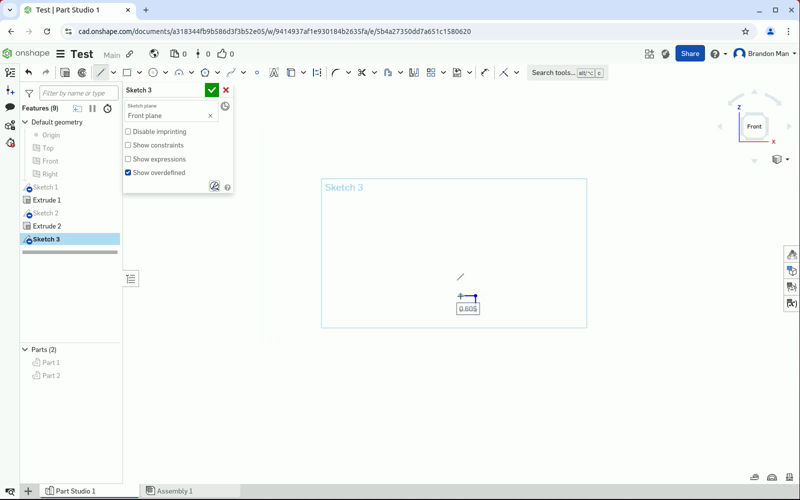
scroll(-6)
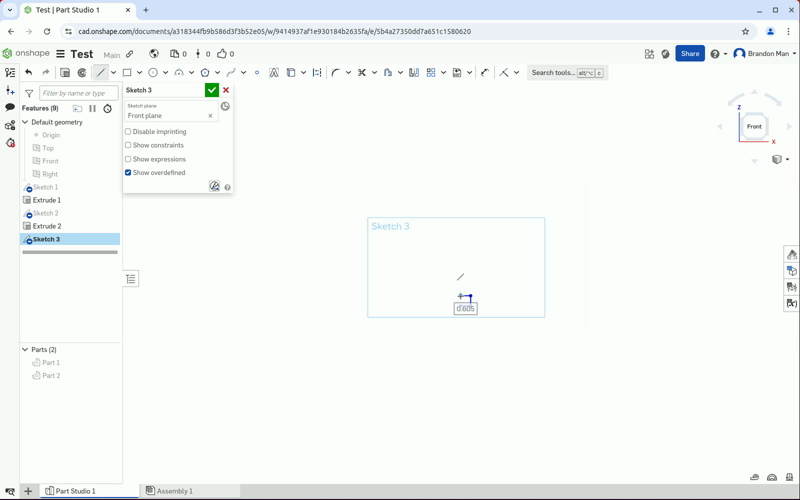
scroll(-6)
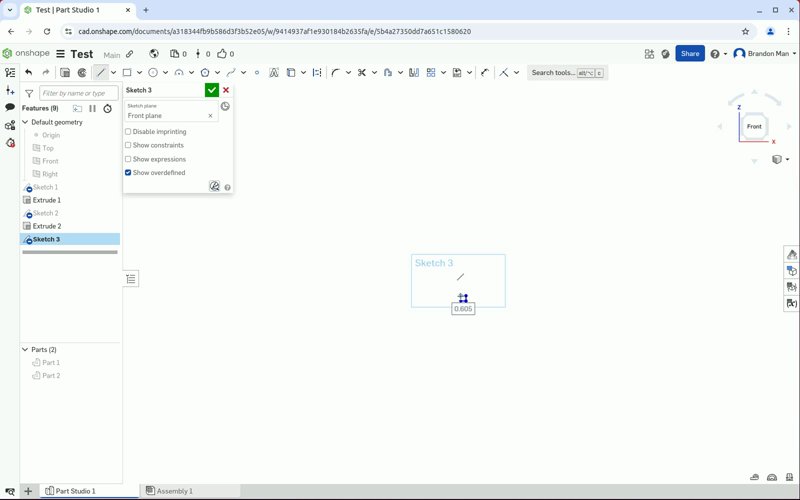
scroll(-6)
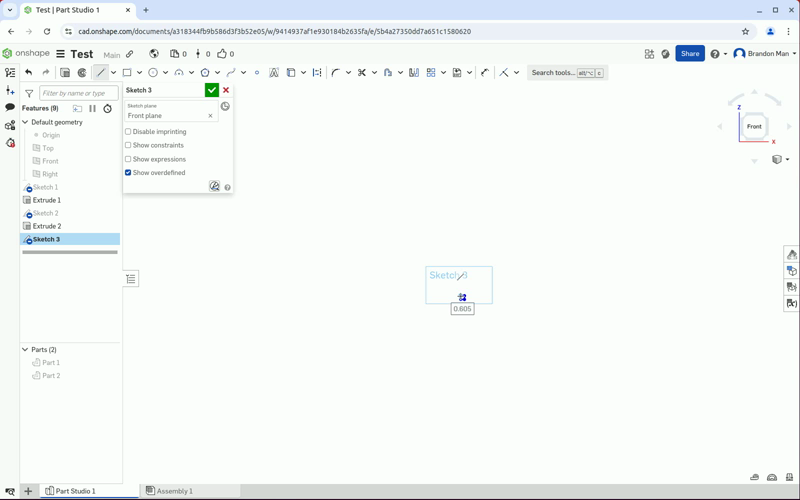
key_up(shift)
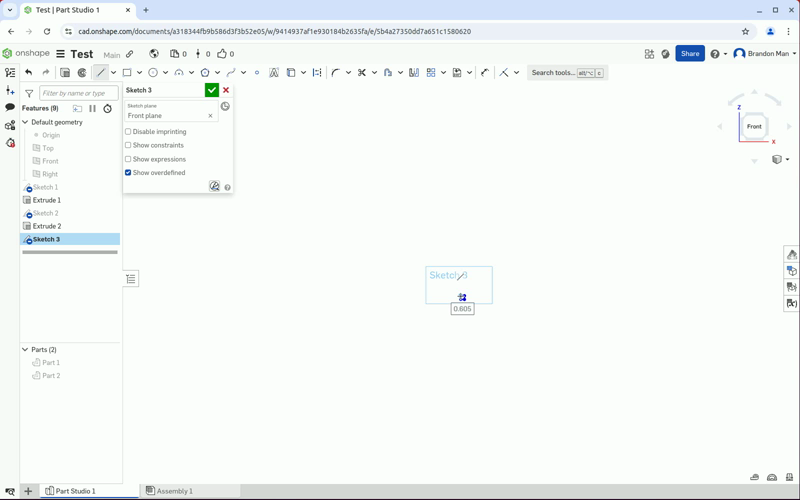
mouse_move(490, 295)
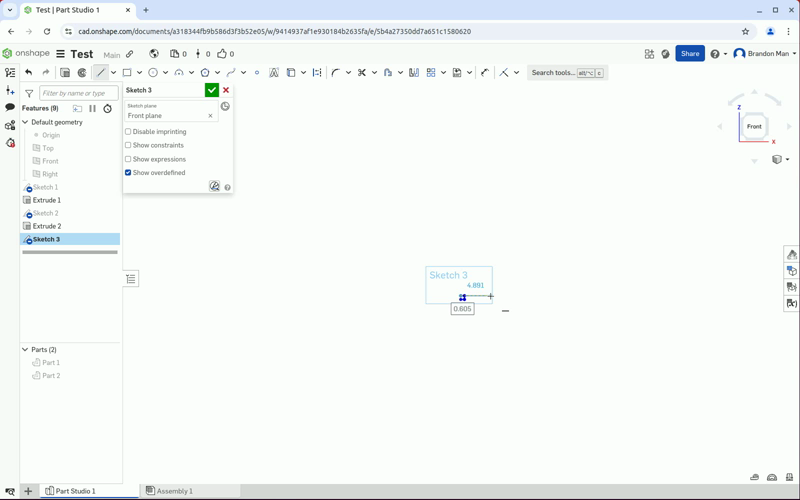
key_down(shift)
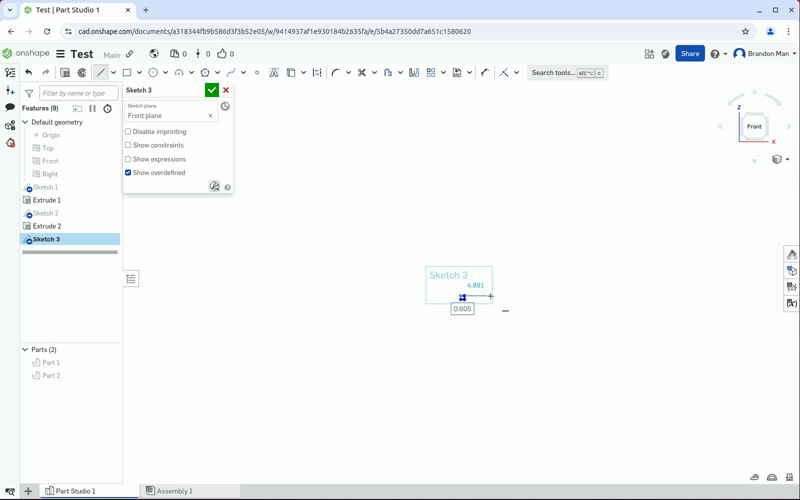
mouse_move(460, 299)
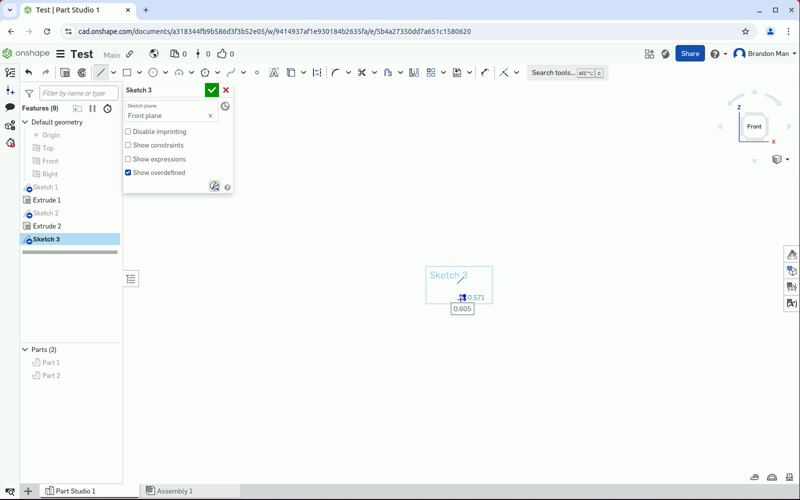
scroll(6)
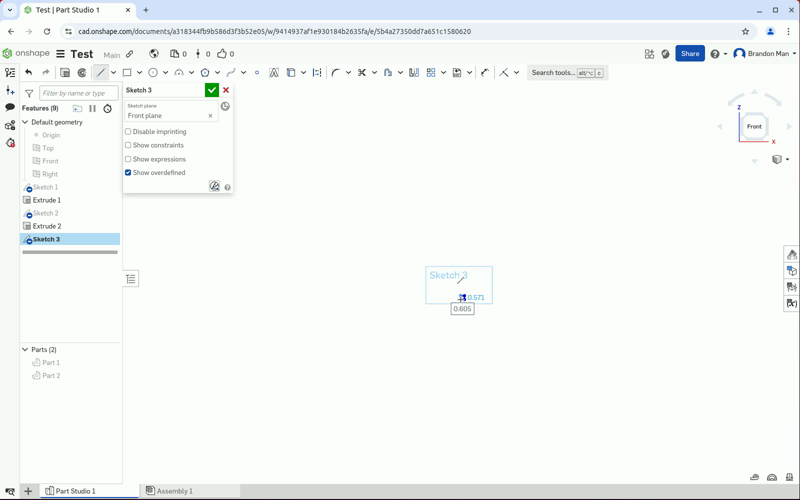
scroll(6)
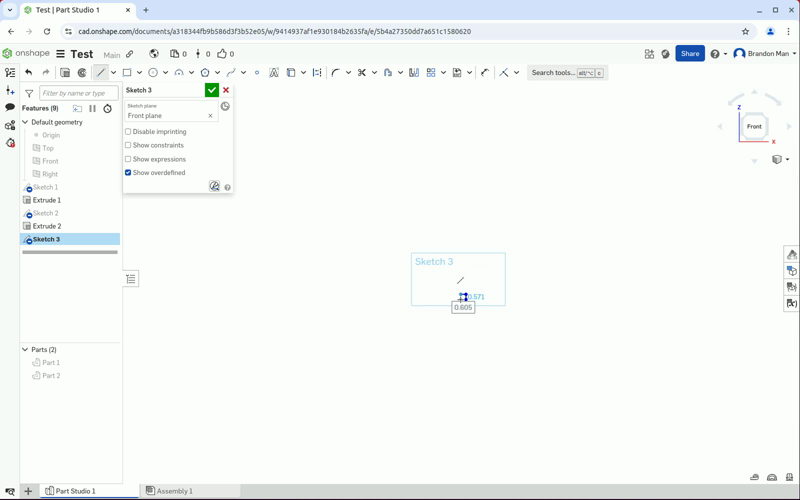
scroll(6)
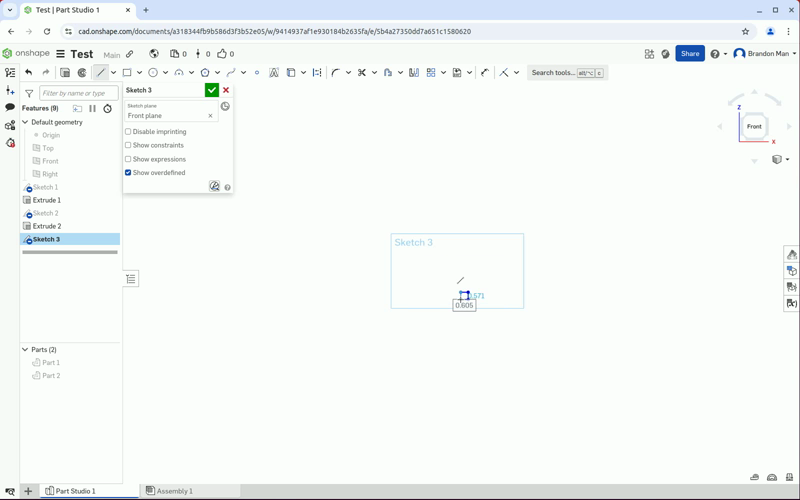
scroll(6)
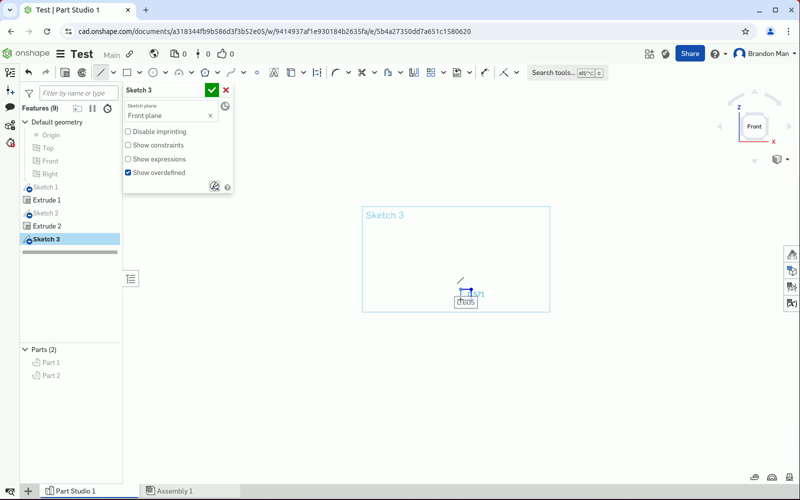
scroll(6)
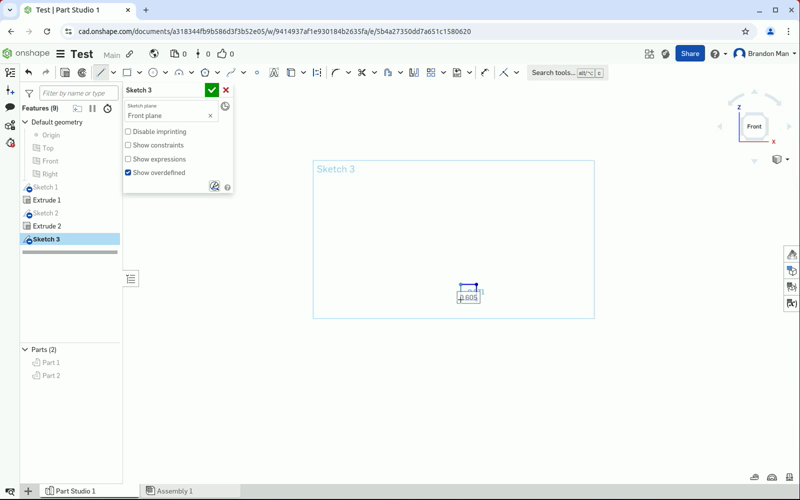
scroll(6)
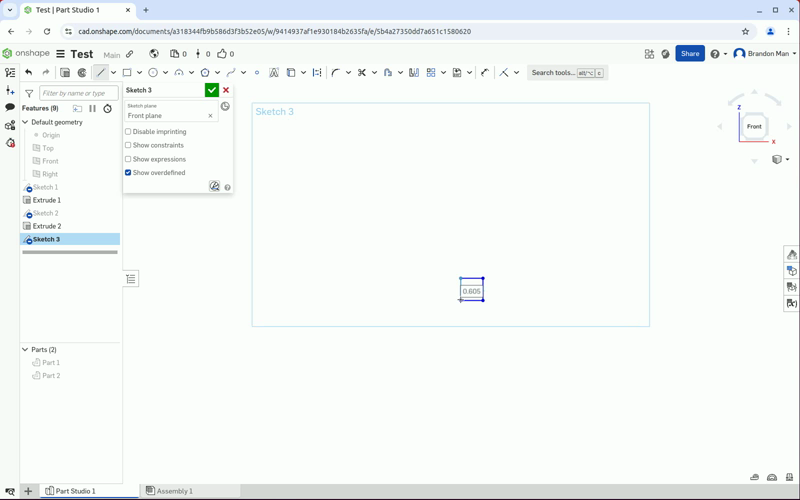
scroll(6)
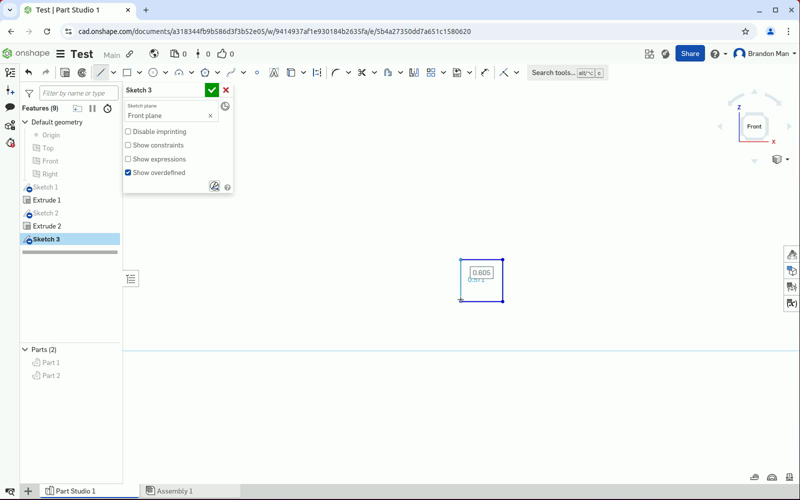
key_up(shift)
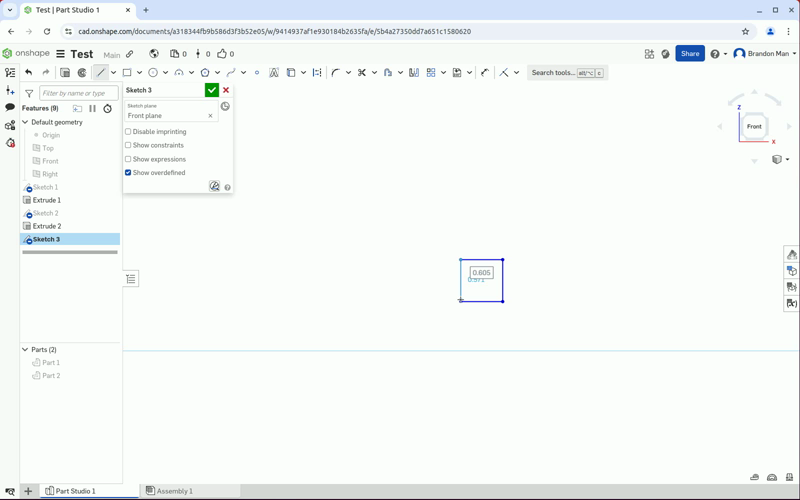
click(460, 299)
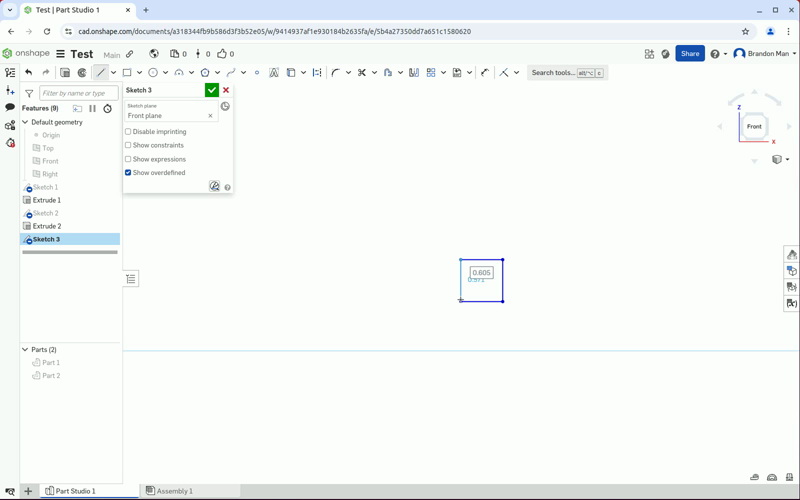
scroll(-6)
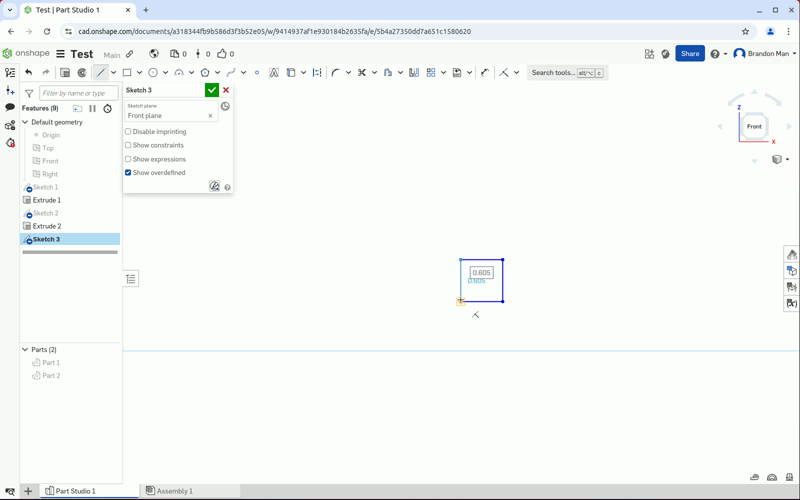
scroll(-6)
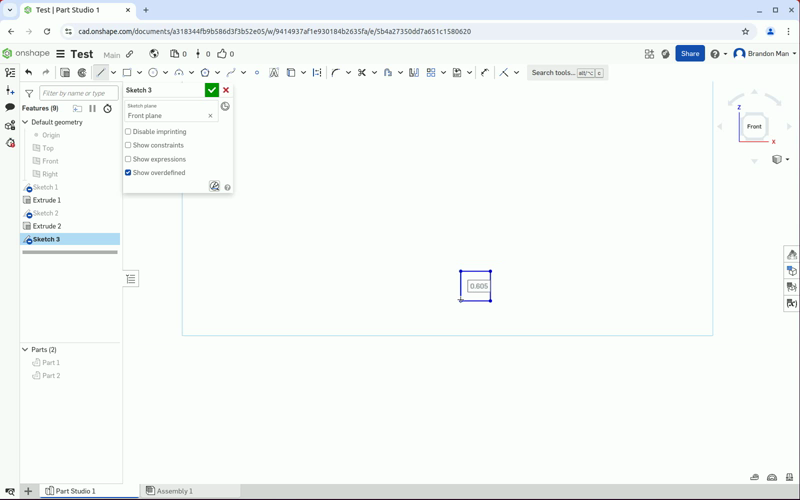
scroll(-6)
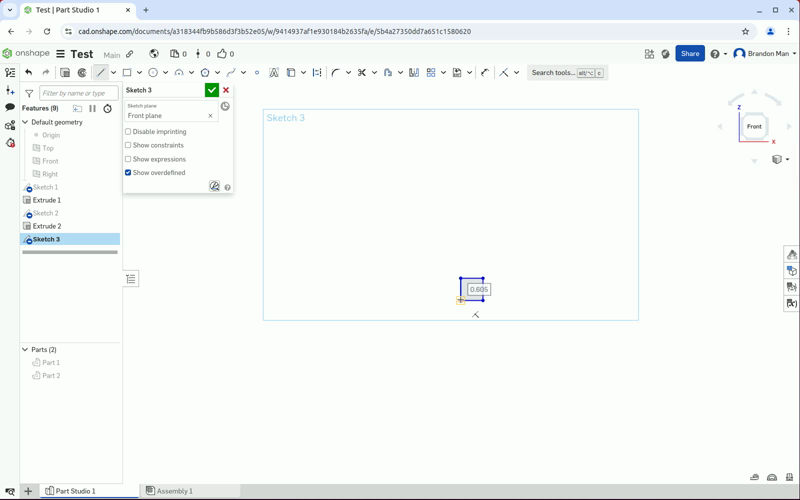
scroll(-6)
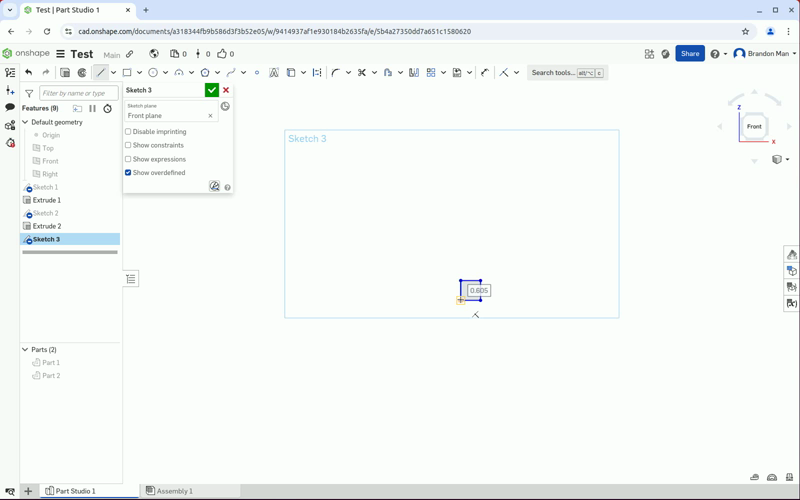
scroll(-6)
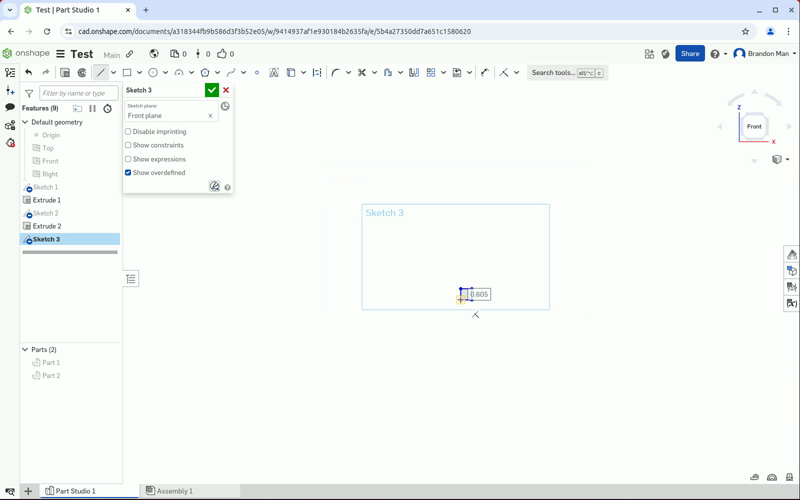
scroll(-6)
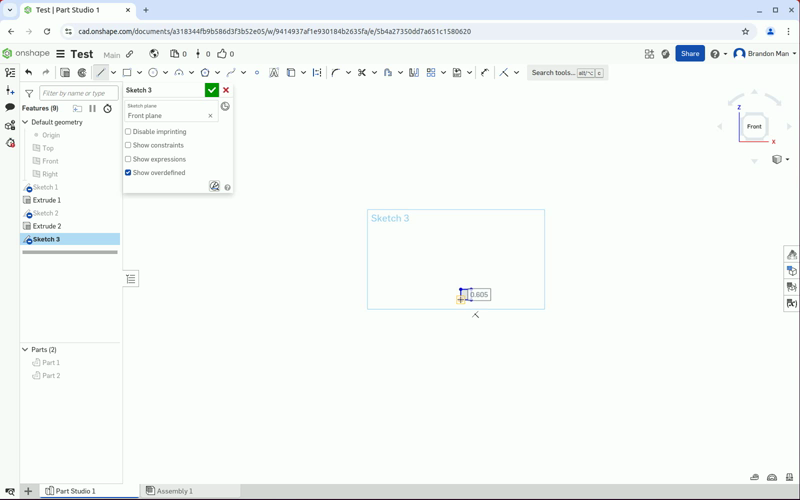
scroll(-6)
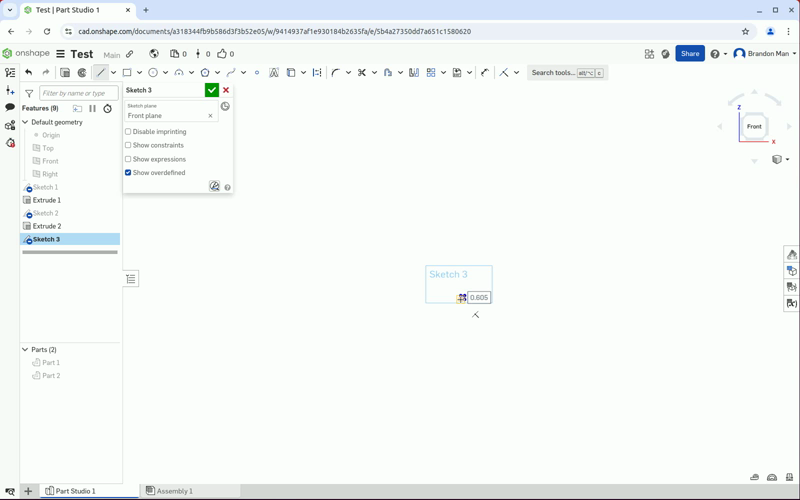
key(esc)
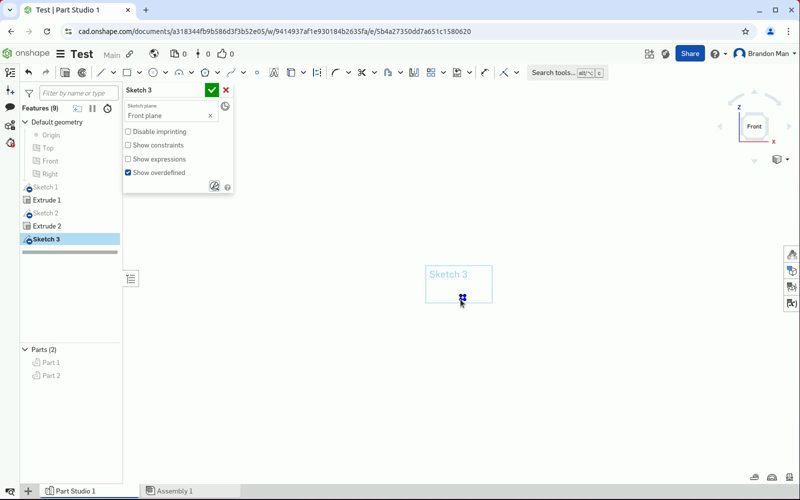
key(l)
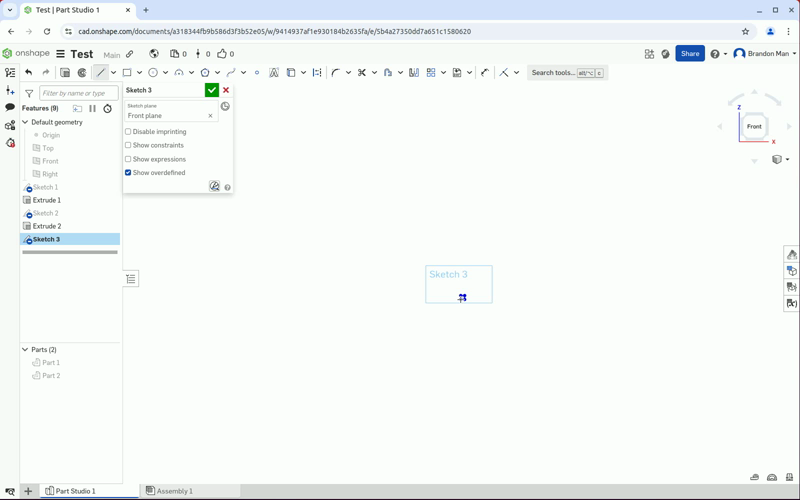
key_down(shift)
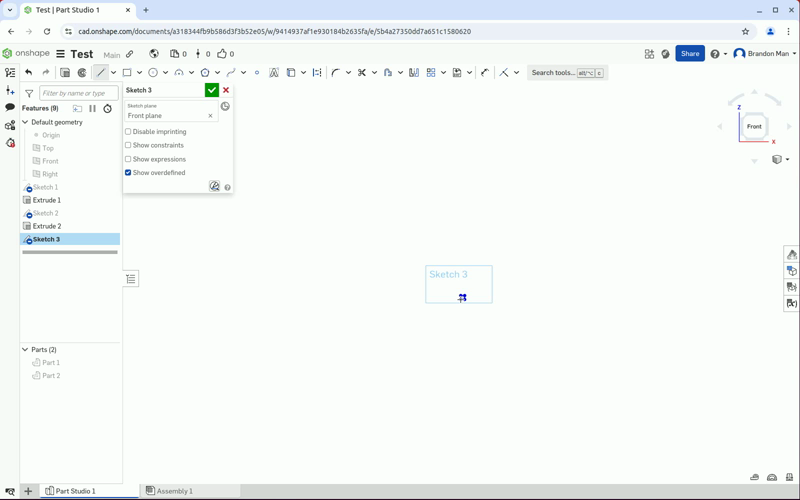
mouse_move(461, 299)
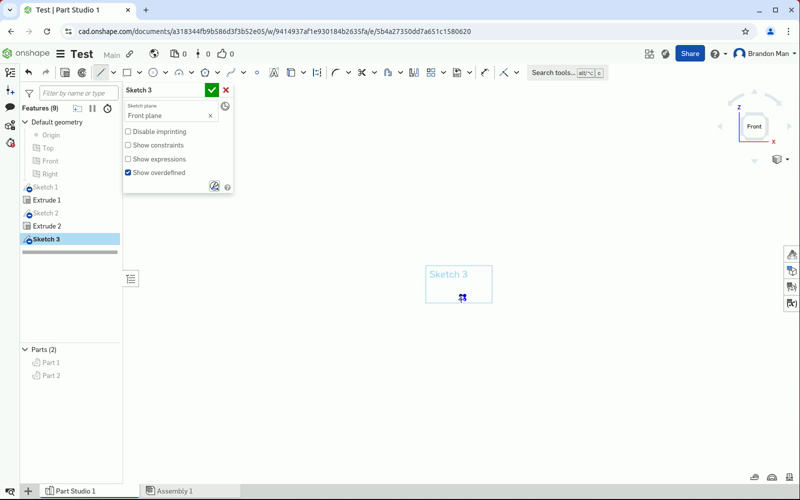
scroll(6)
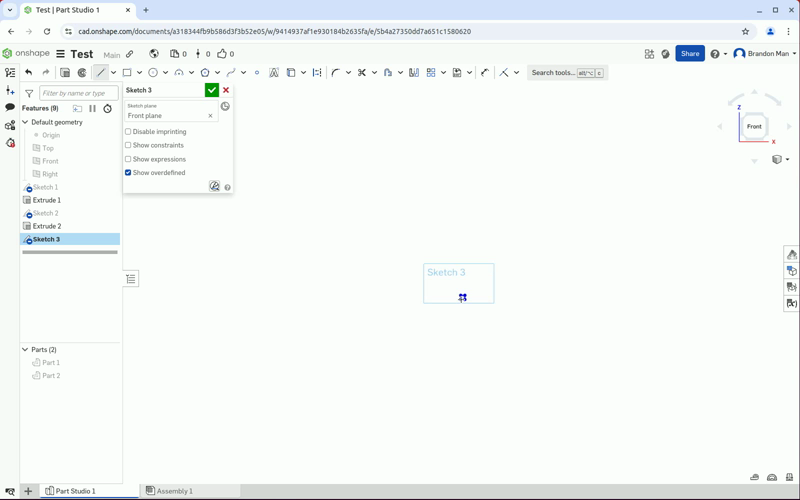
scroll(6)
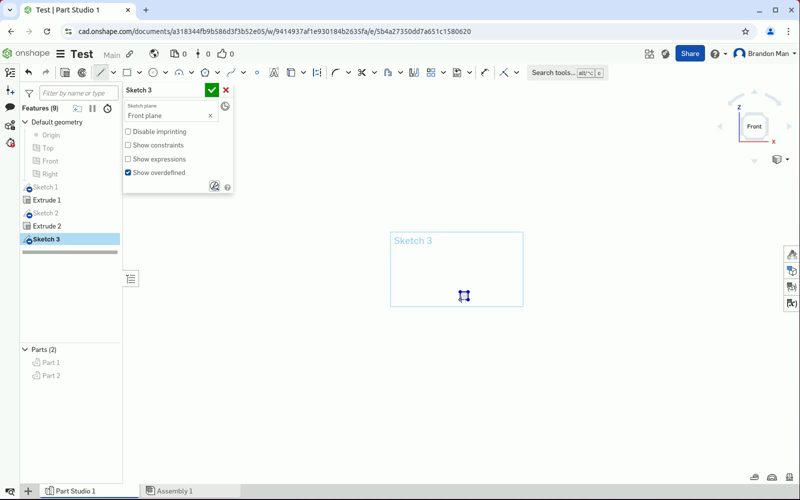
scroll(6)
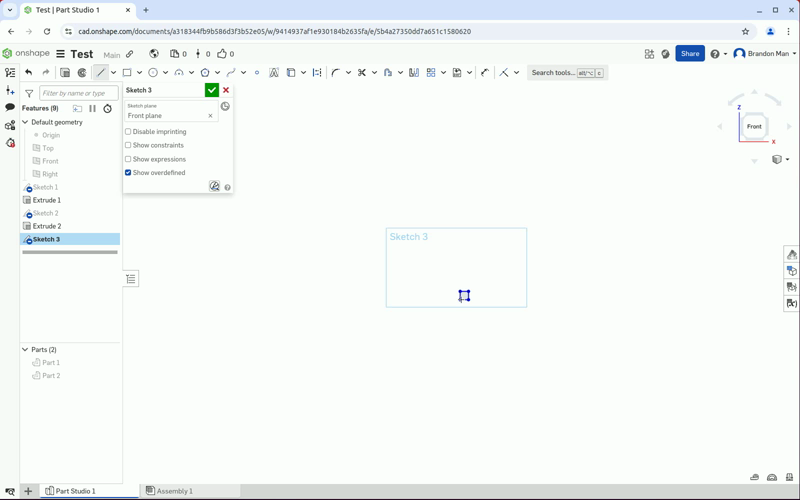
scroll(6)
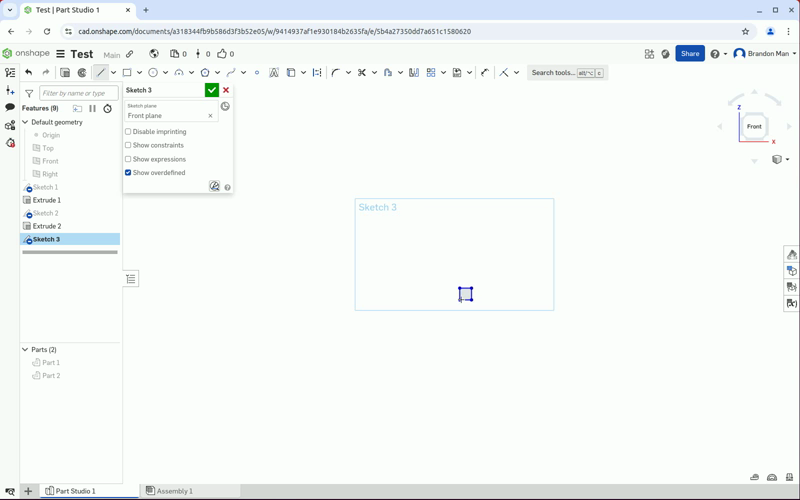
scroll(6)
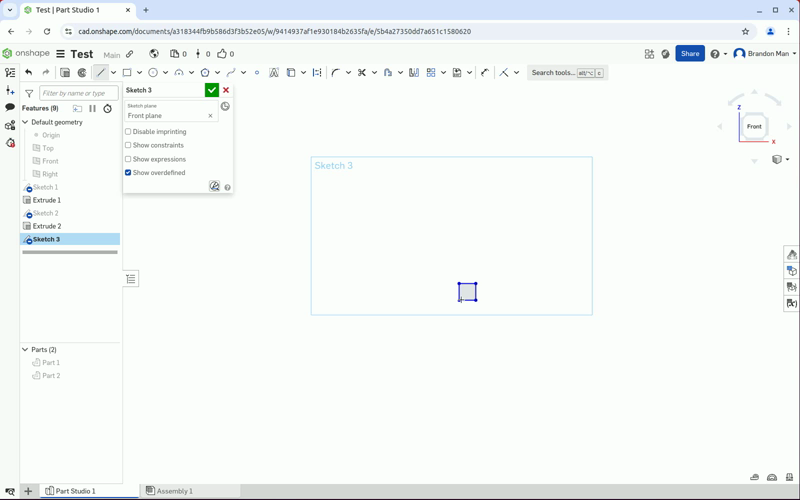
scroll(6)
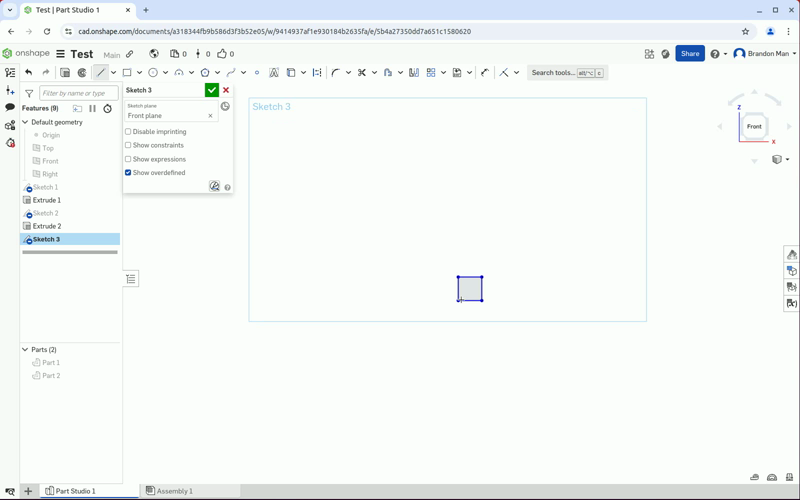
scroll(6)
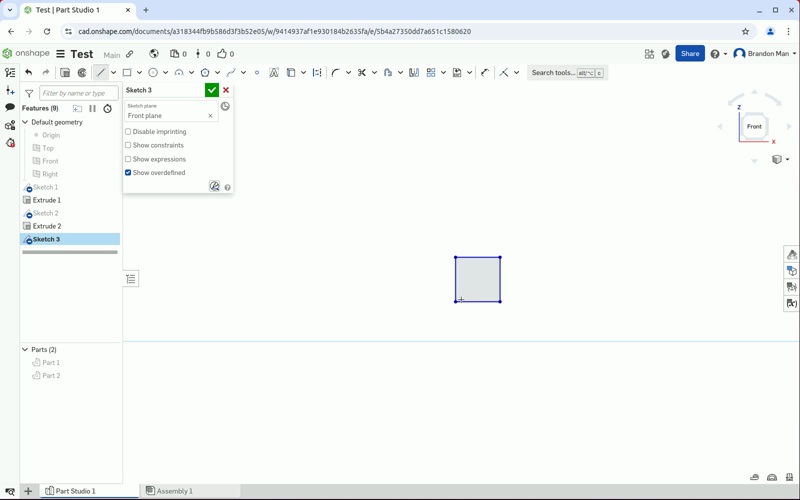
click(461, 299)
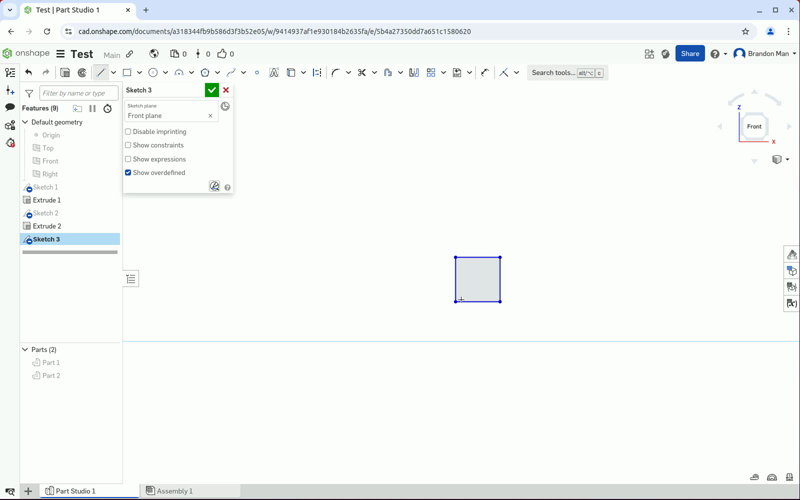
scroll(-6)
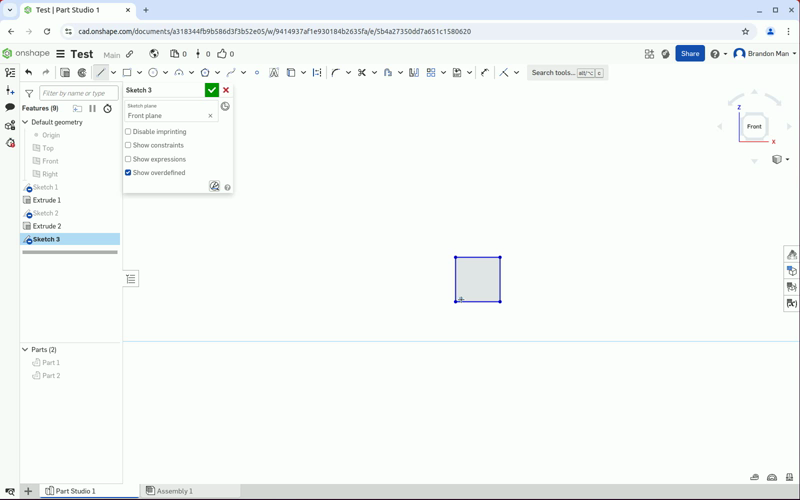
scroll(-6)
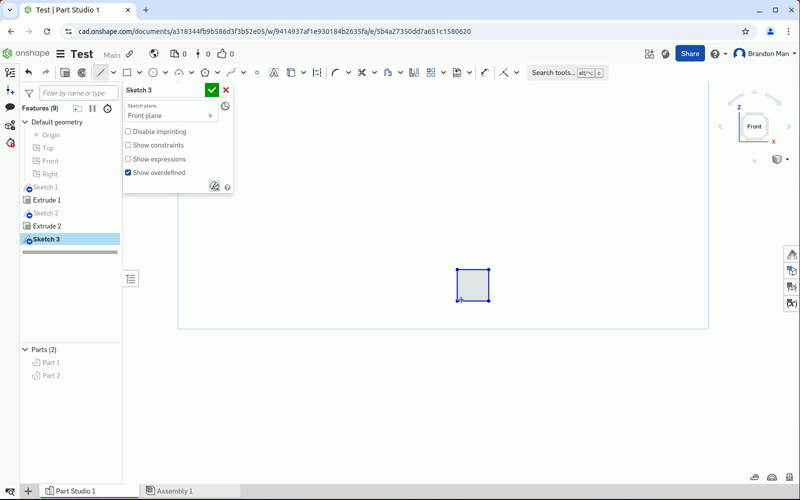
scroll(-6)
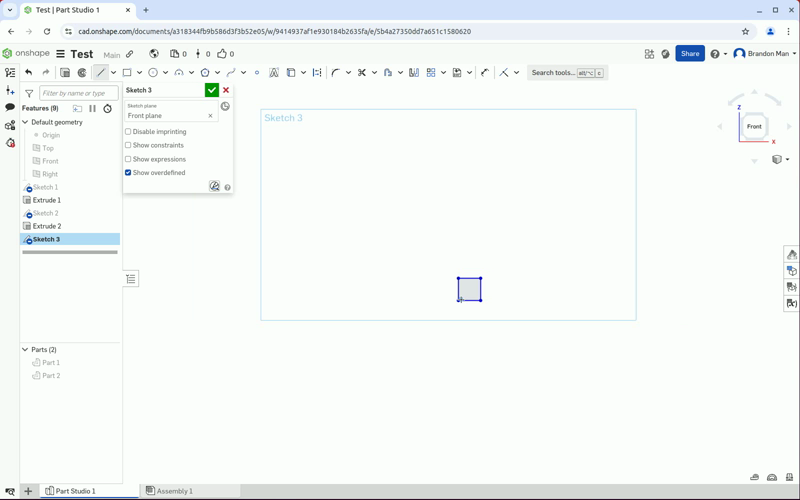
scroll(-6)
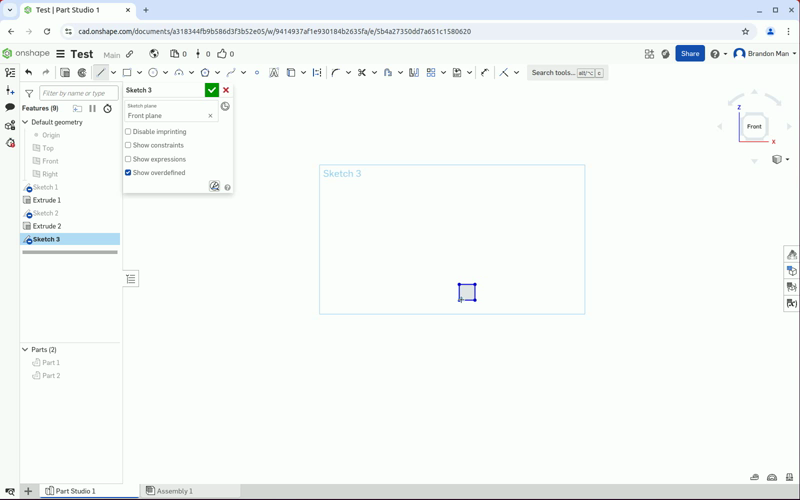
scroll(-6)
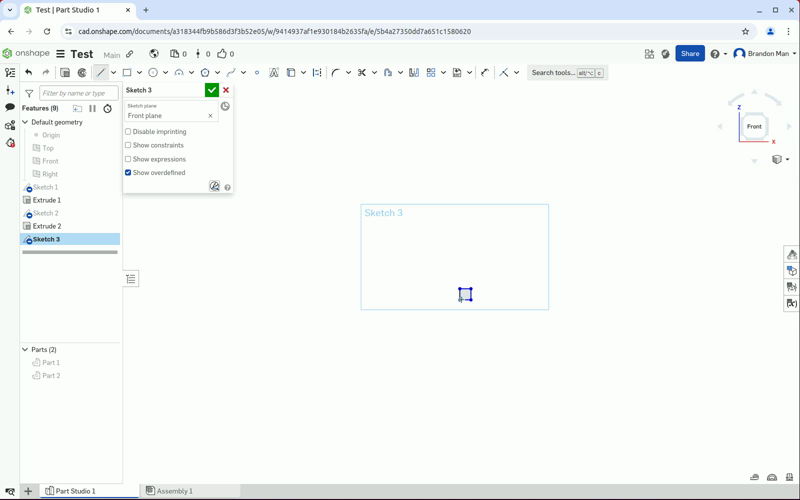
scroll(-6)
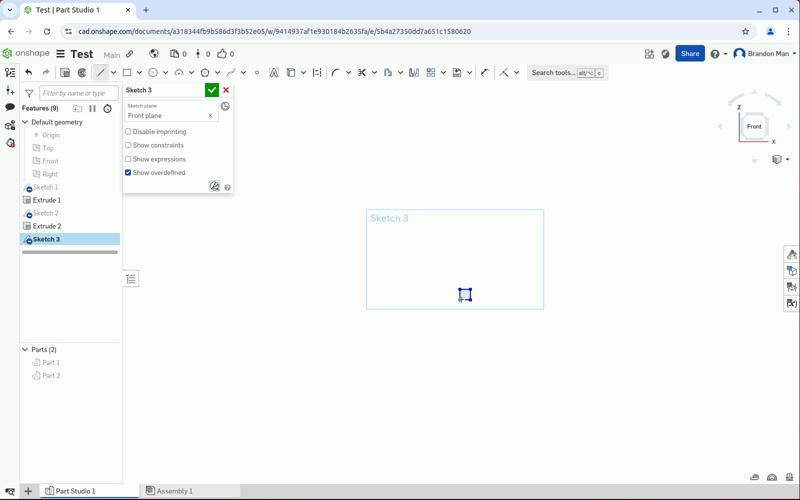
scroll(-6)
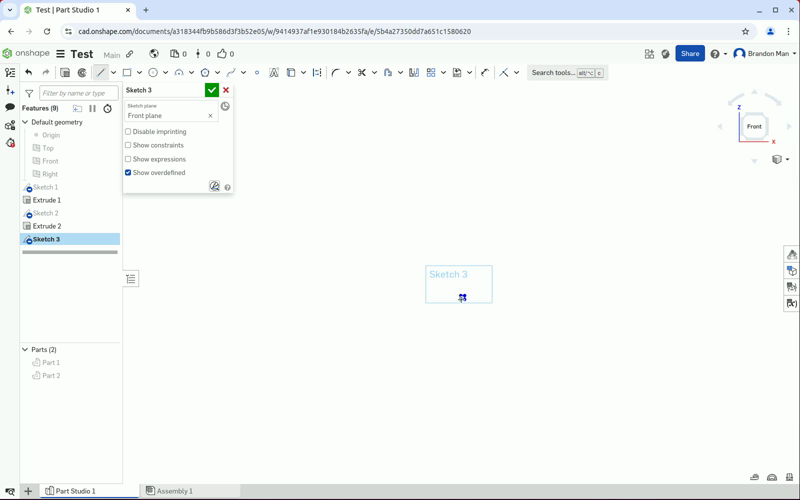
key_up(shift)
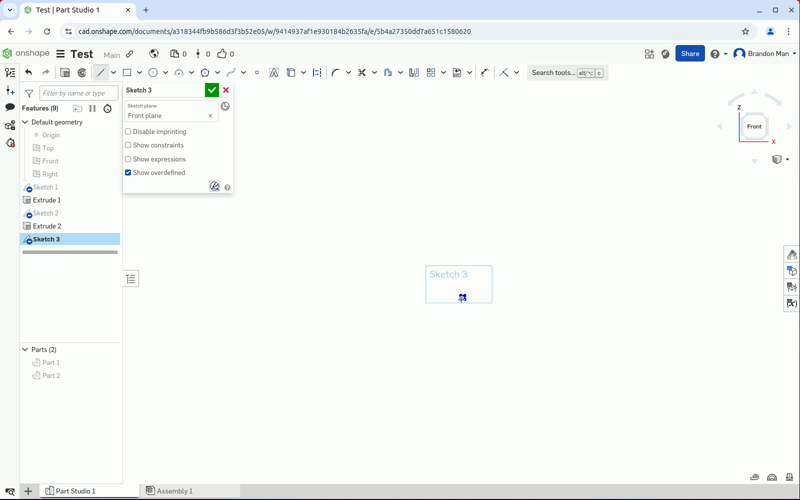
key_down(shift)
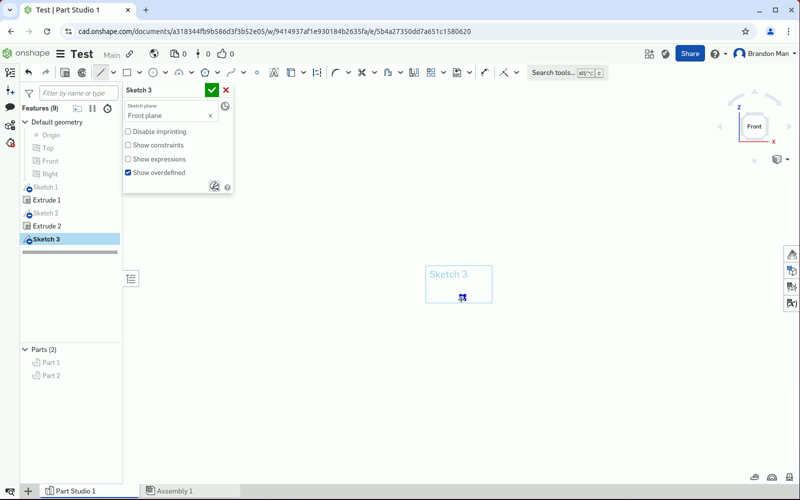
mouse_move(491, 299)
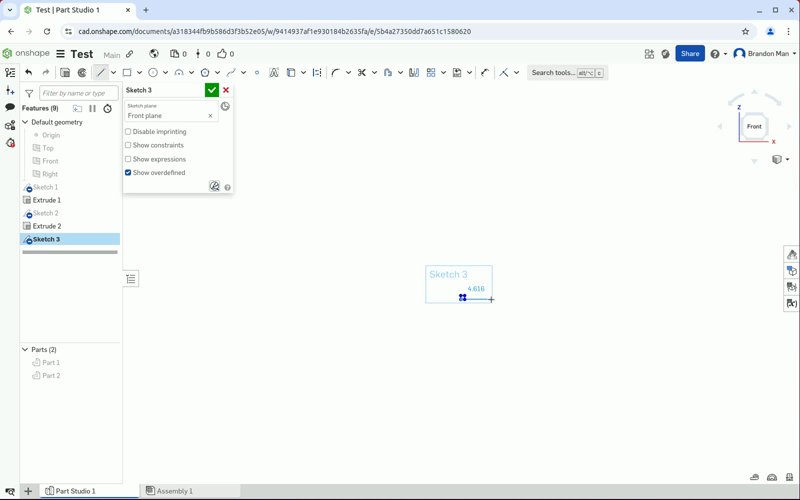
mouse_move(464, 299)
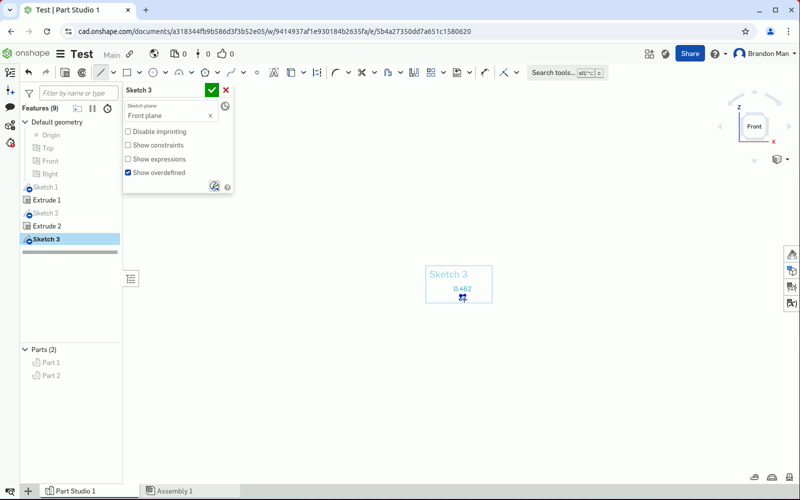
scroll(6)
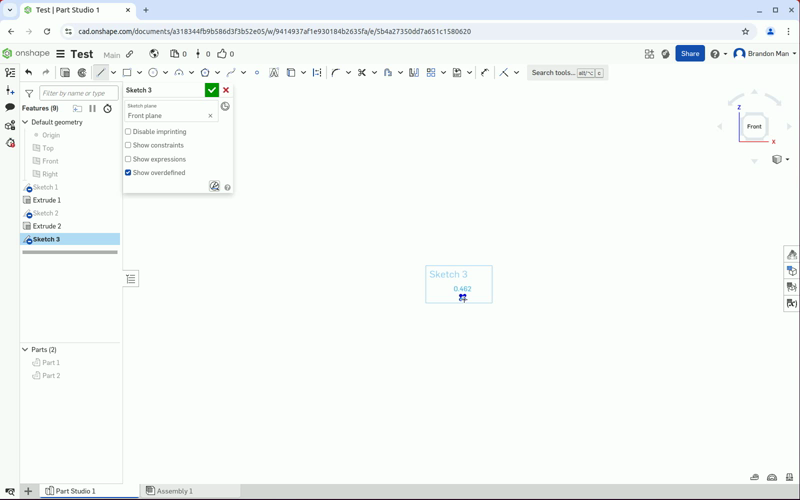
scroll(6)
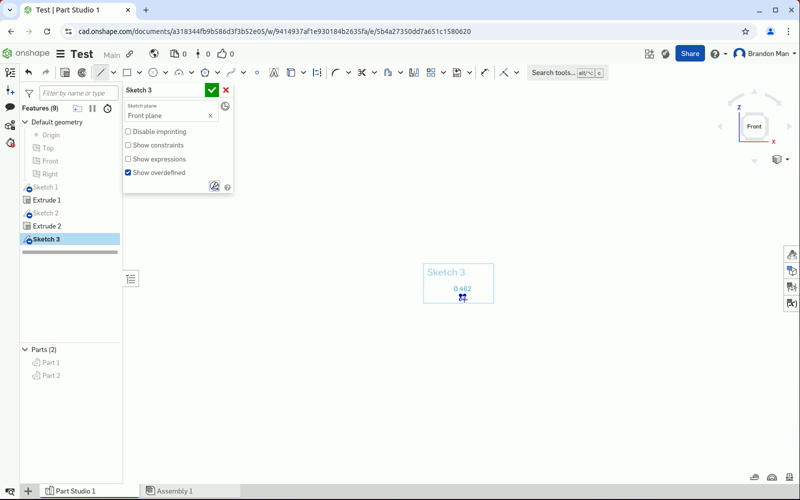
scroll(6)
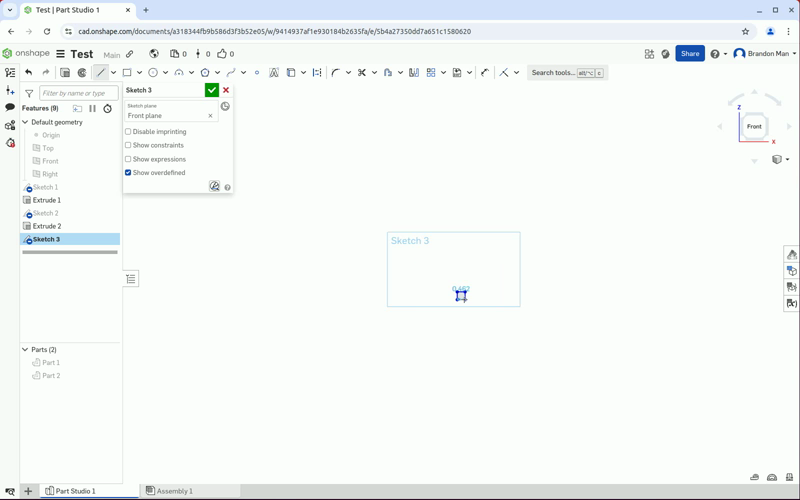
scroll(6)
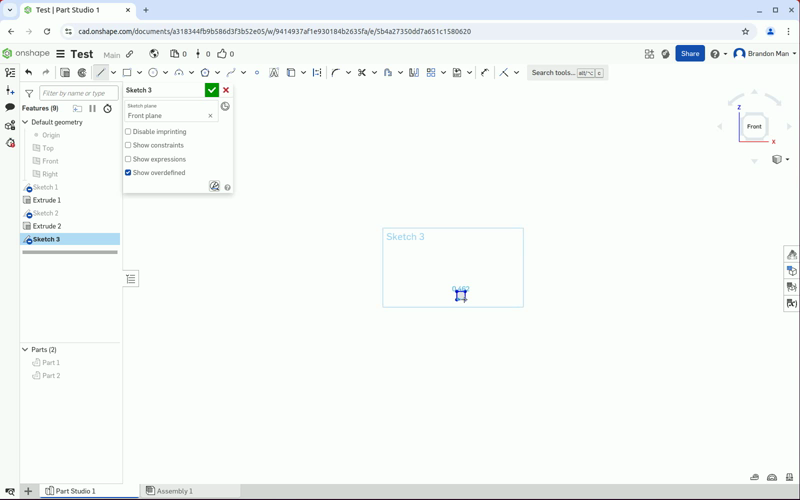
scroll(6)
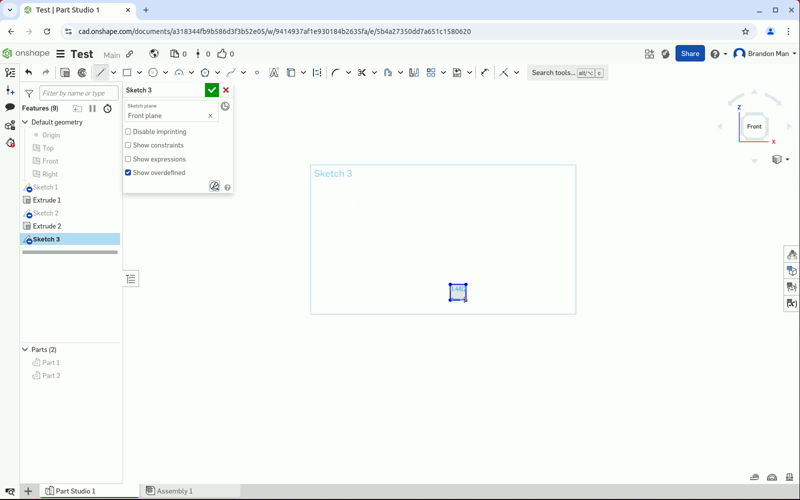
scroll(6)
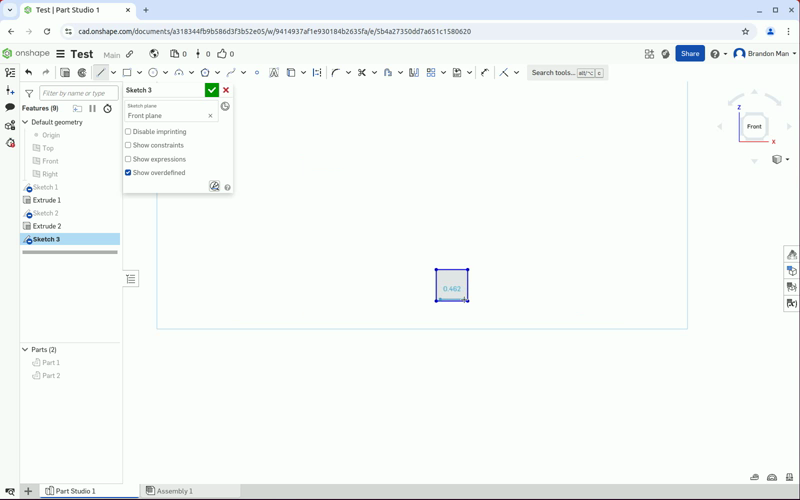
scroll(6)
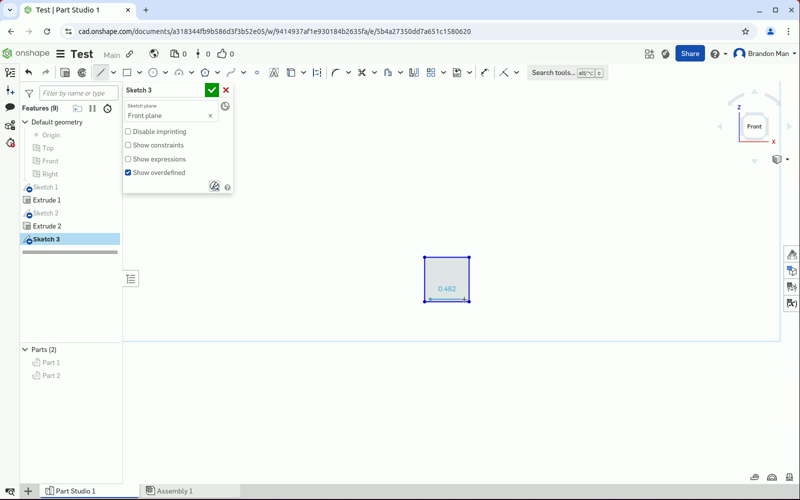
click(464, 299)
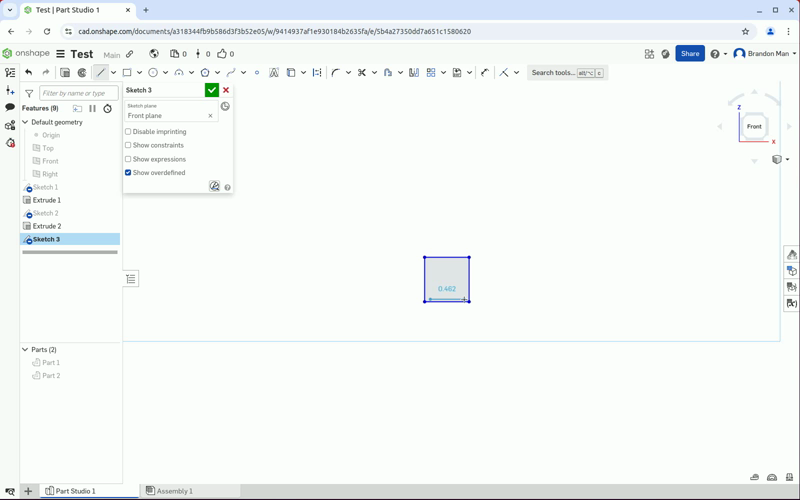
scroll(-6)
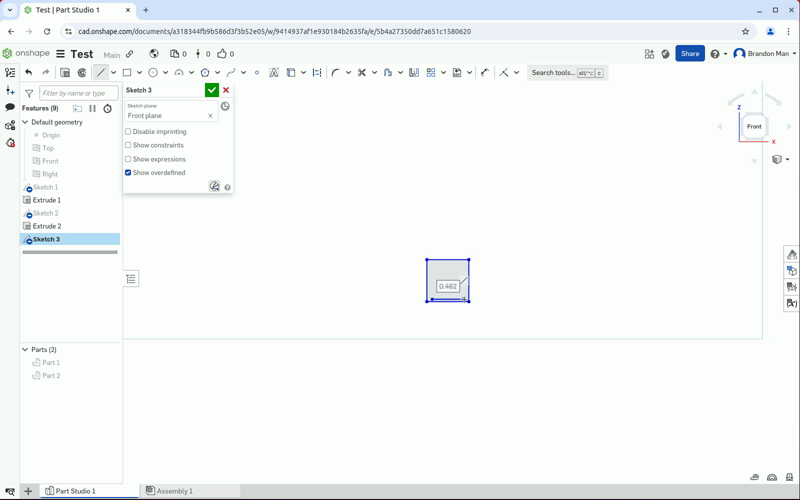
scroll(-6)
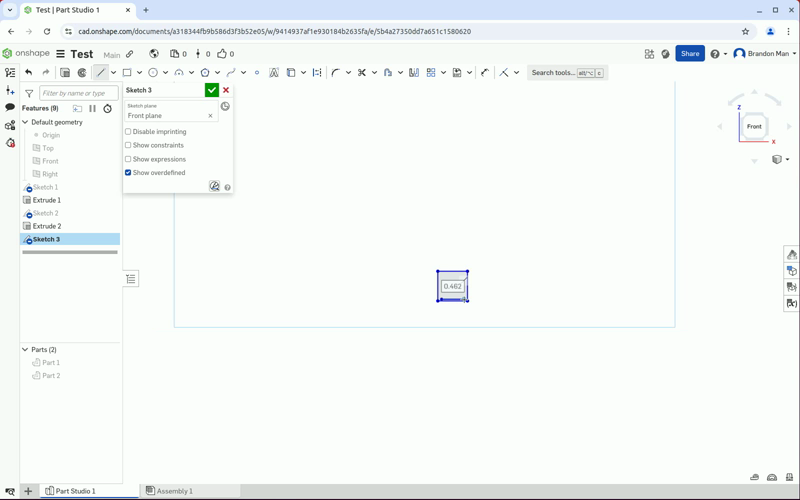
scroll(-6)
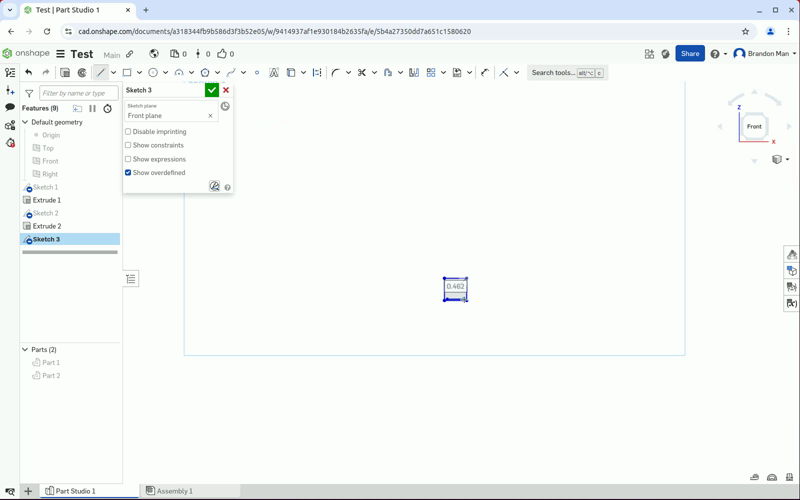
scroll(-6)
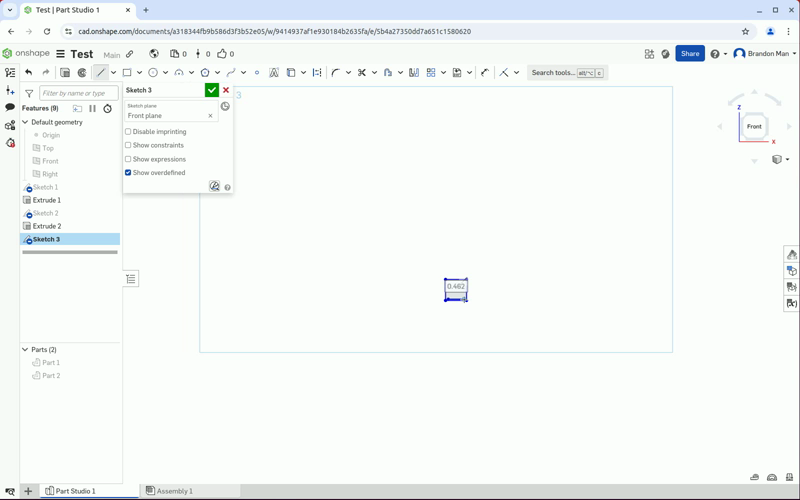
scroll(-6)
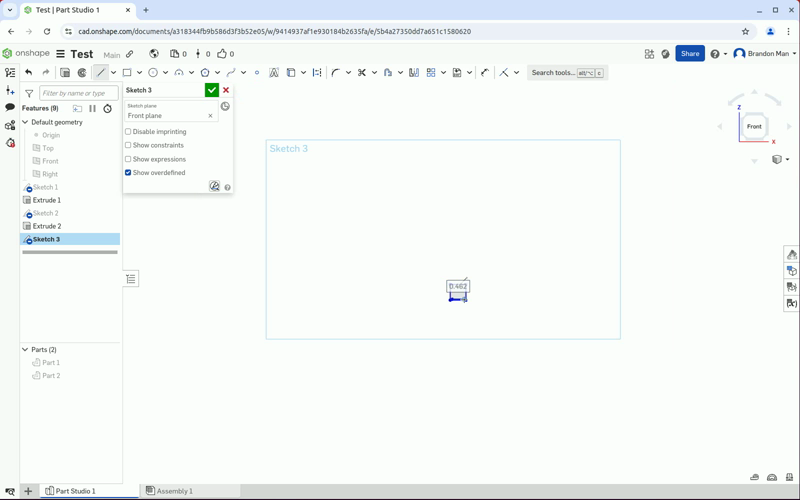
scroll(-6)
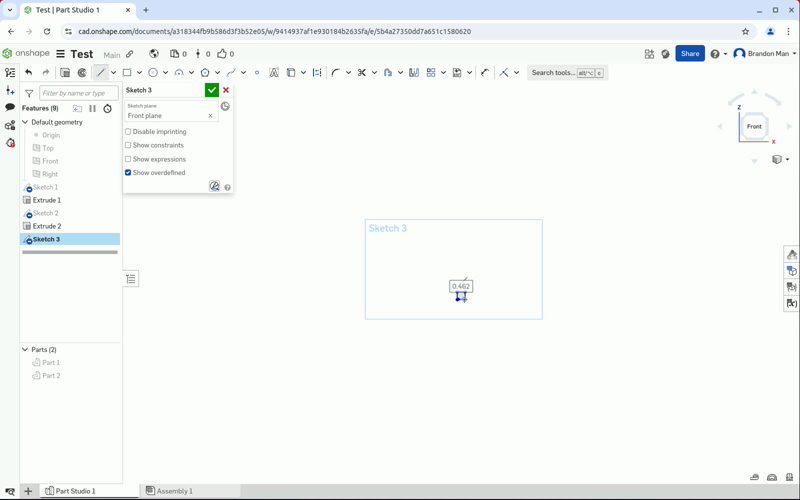
scroll(-6)
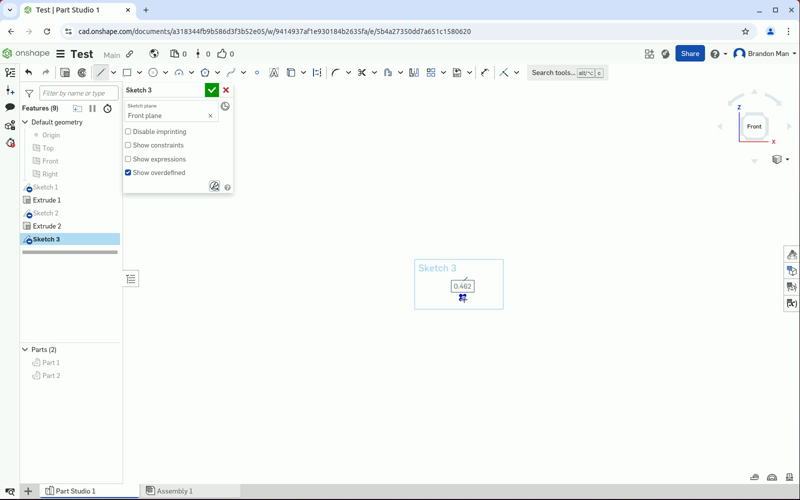
key_up(shift)
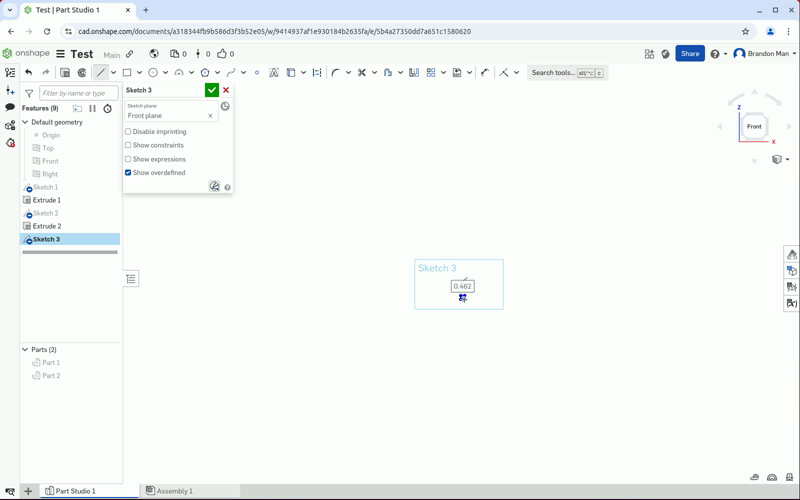
key_down(shift)
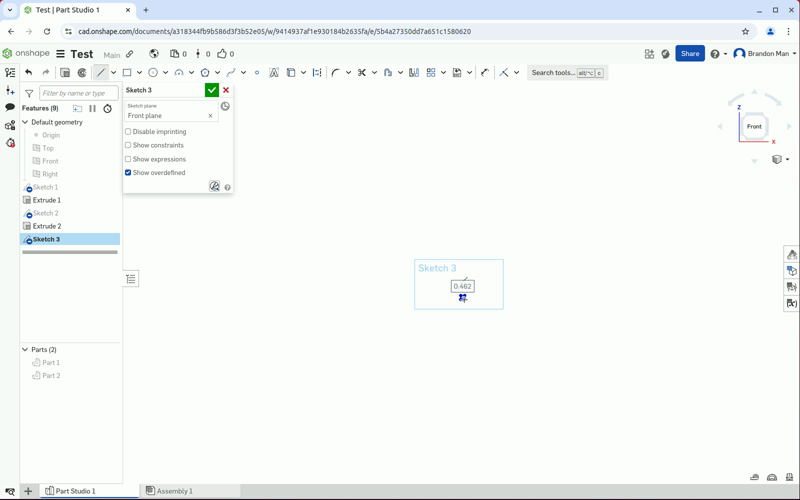
mouse_move(494, 299)
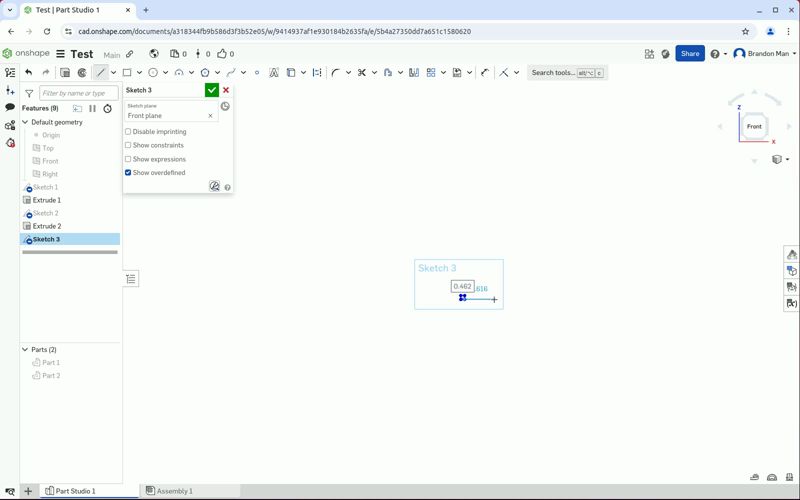
mouse_move(464, 296)
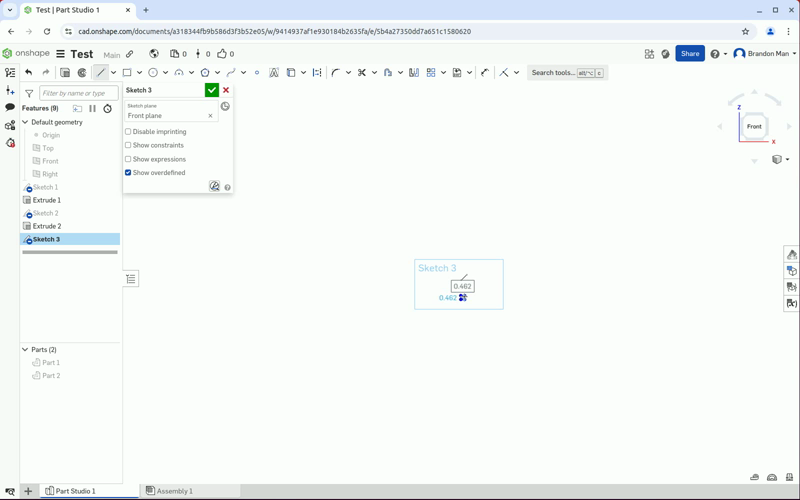
scroll(6)
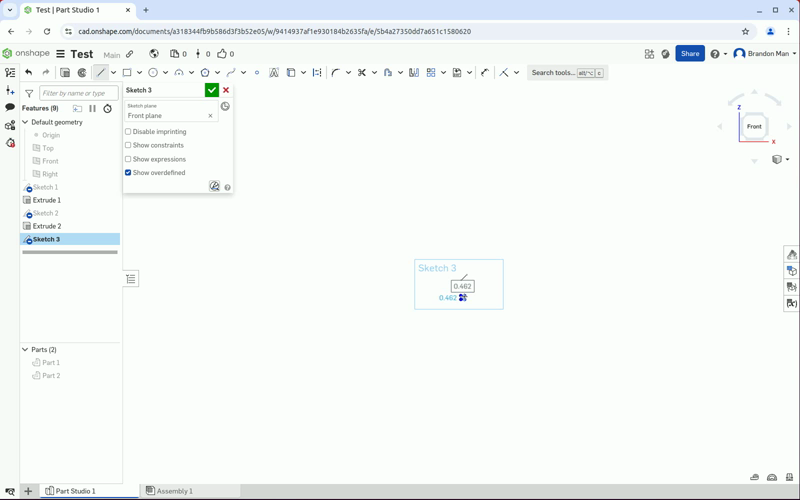
scroll(6)
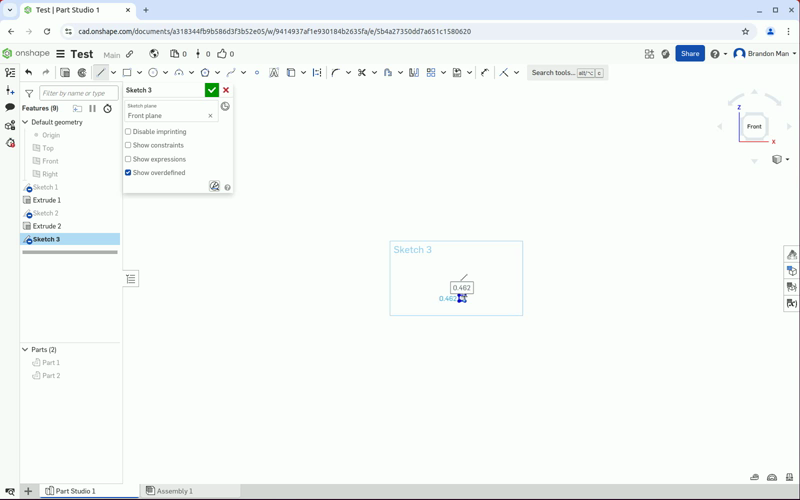
scroll(6)
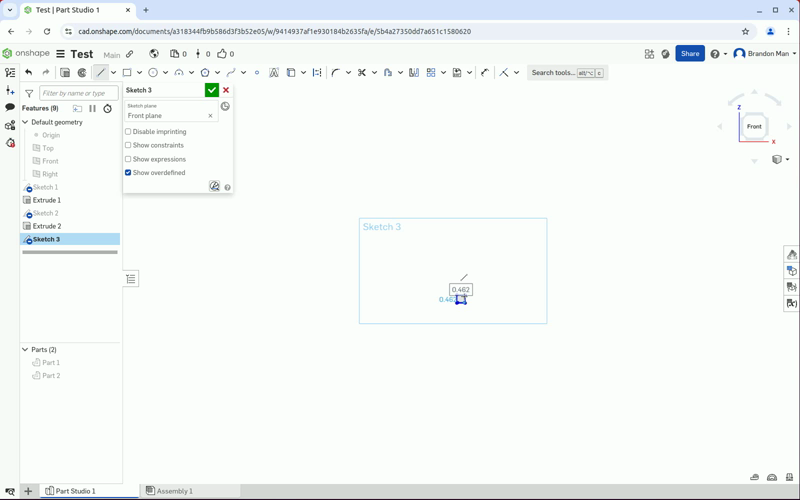
scroll(6)
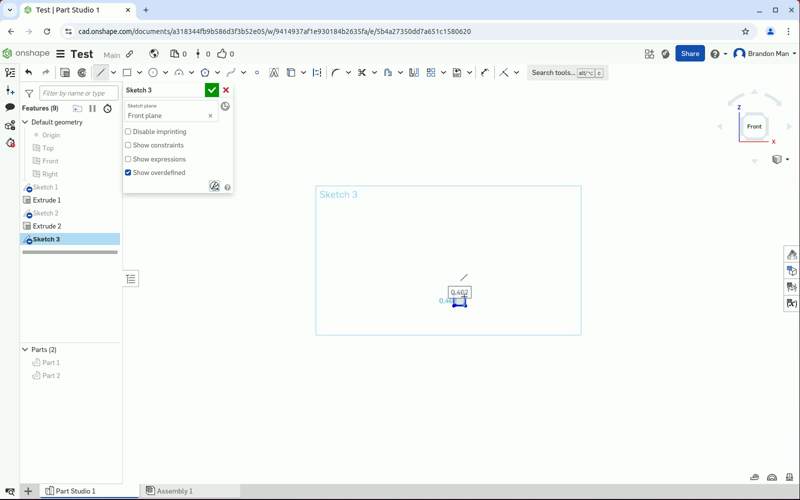
scroll(6)
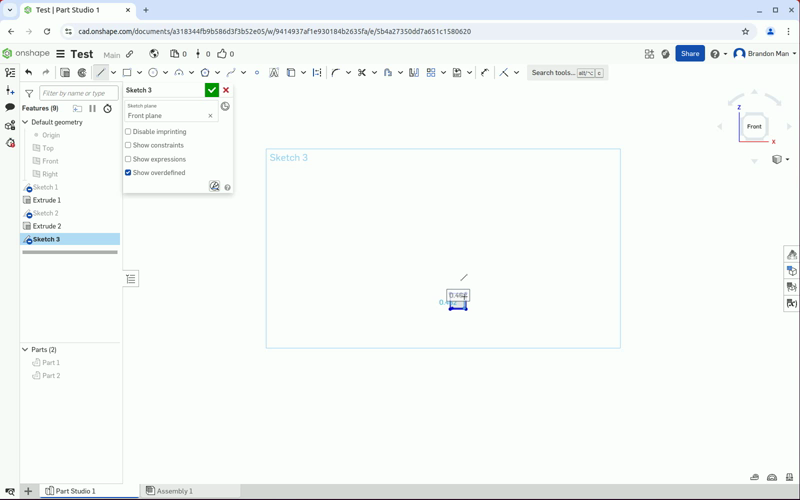
scroll(6)
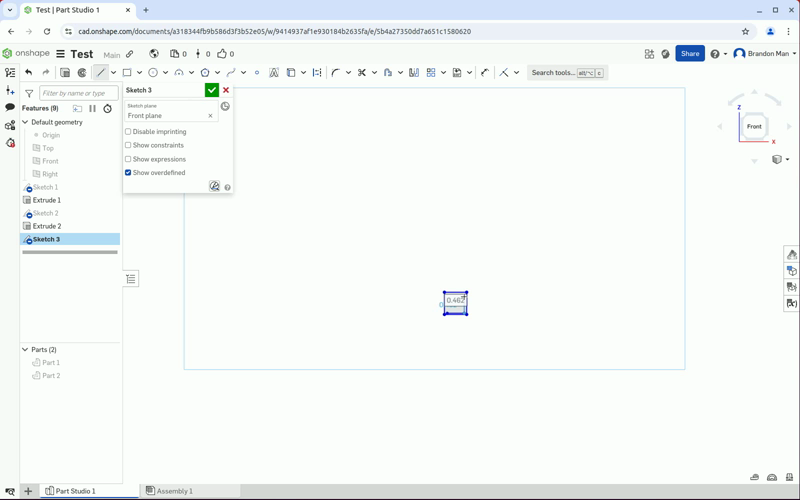
scroll(6)
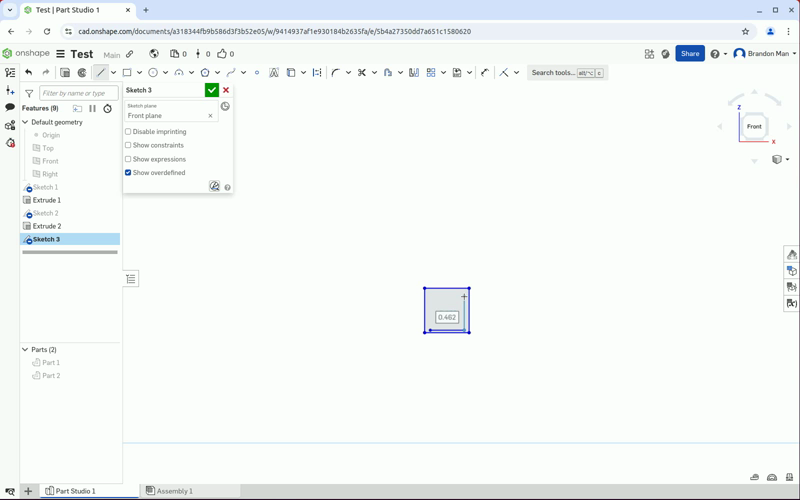
click(464, 296)
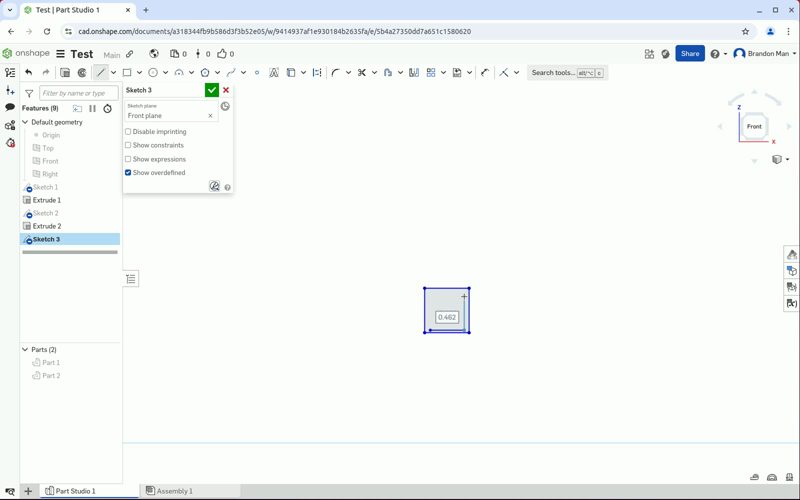
scroll(-6)
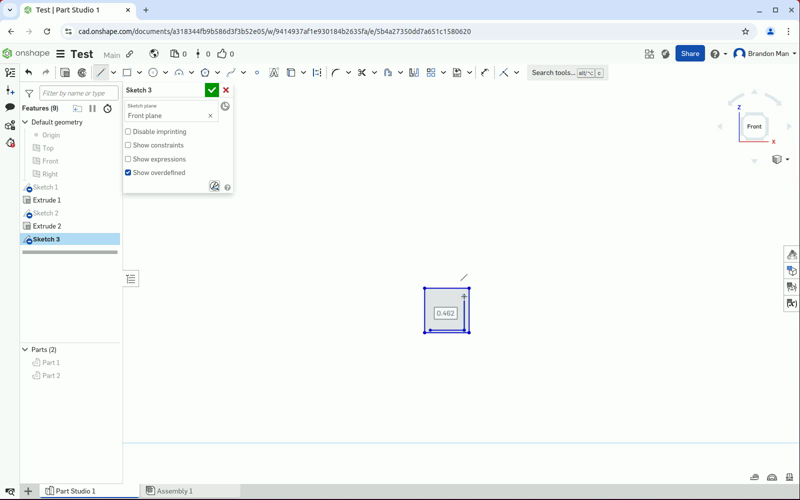
scroll(-6)
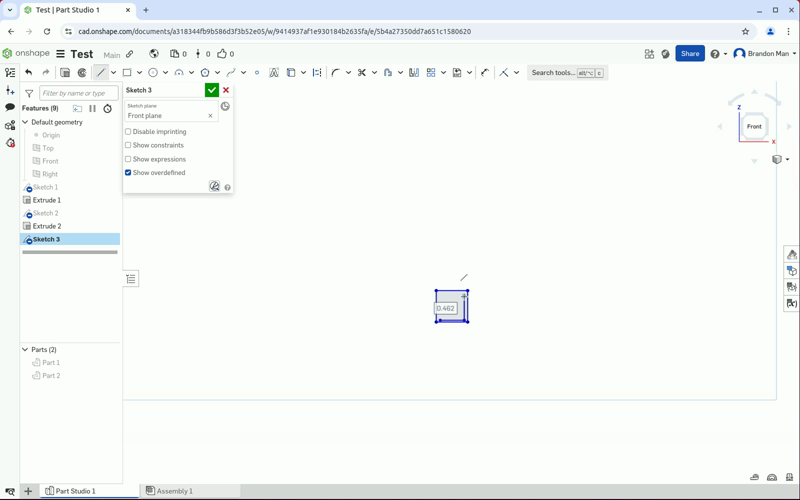
scroll(-6)
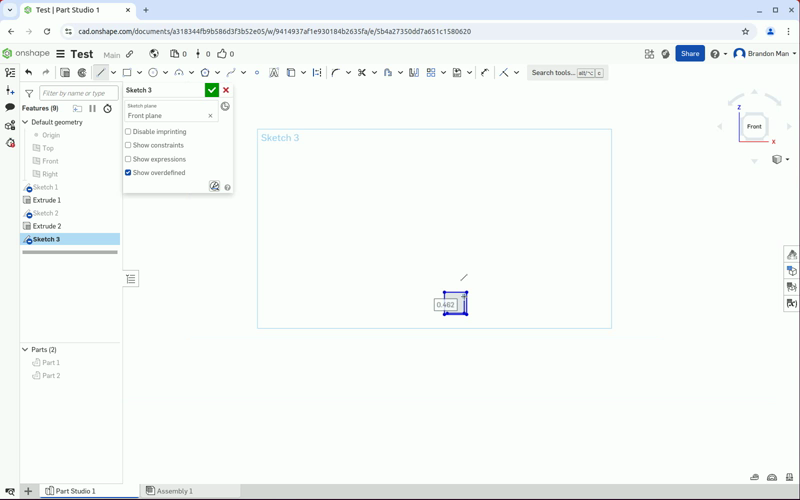
scroll(-6)
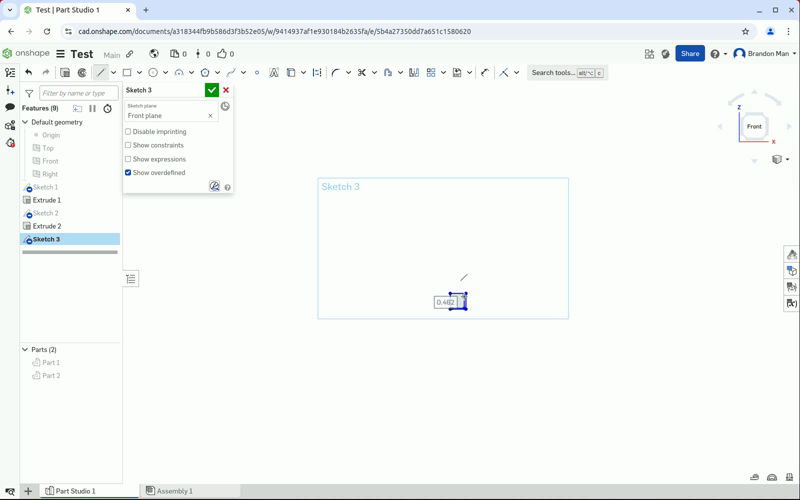
scroll(-6)
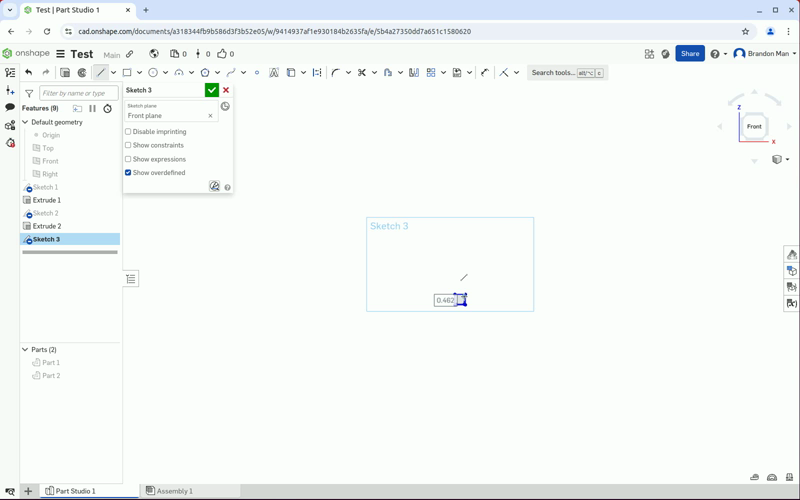
scroll(-6)
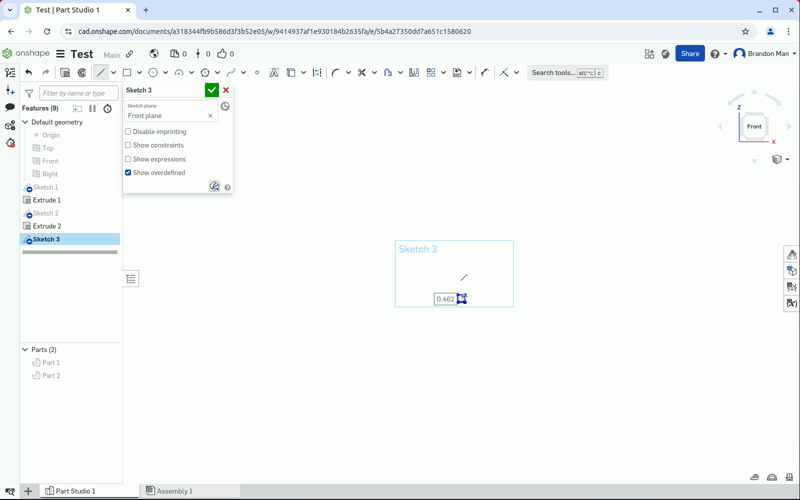
scroll(-6)
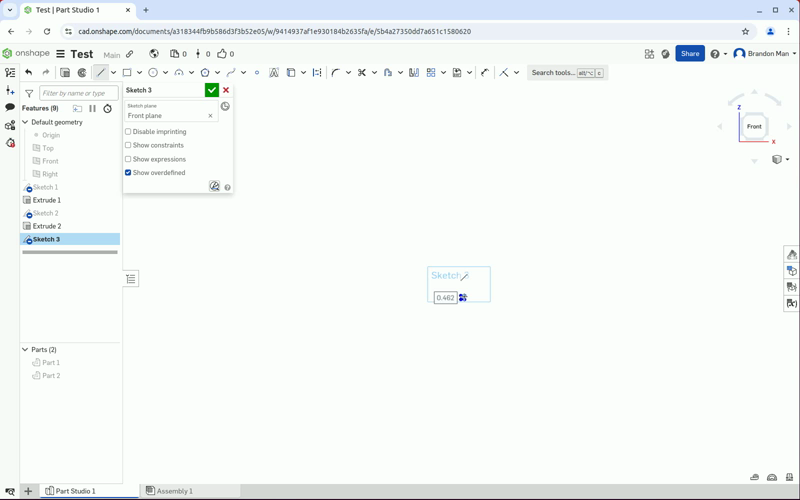
key_up(shift)
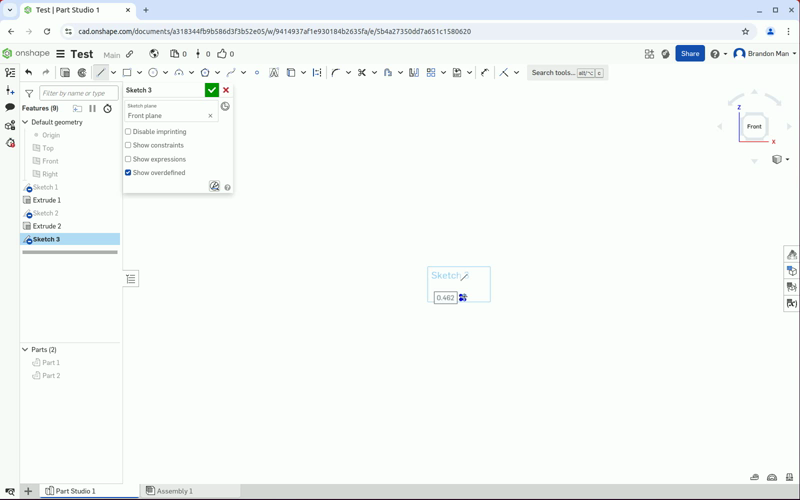
key_down(shift)
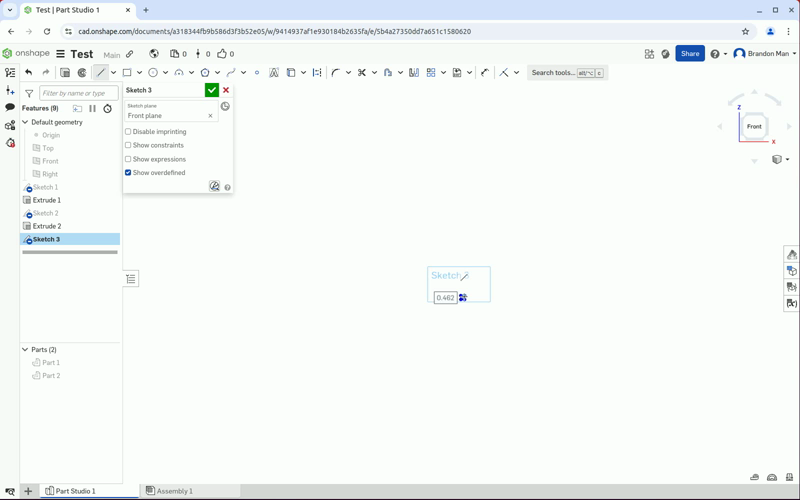
mouse_move(494, 296)
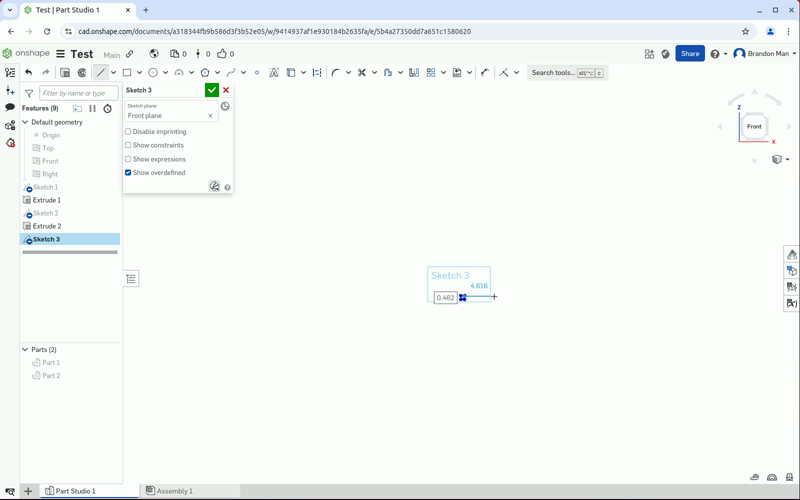
mouse_move(461, 296)
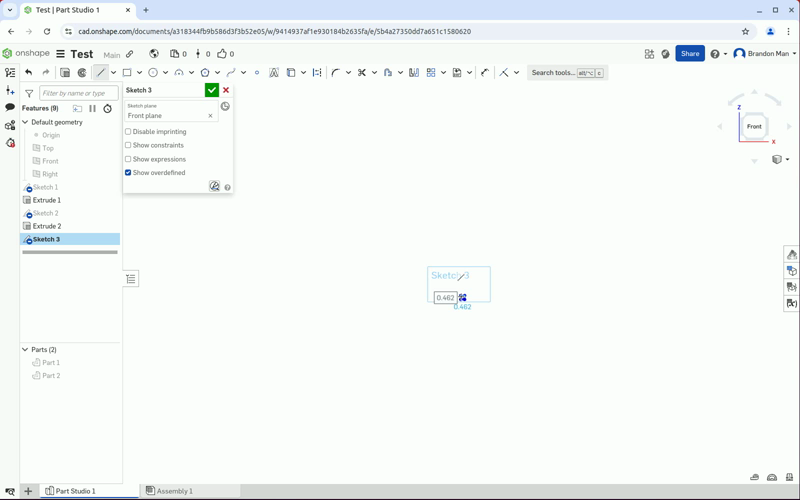
scroll(6)
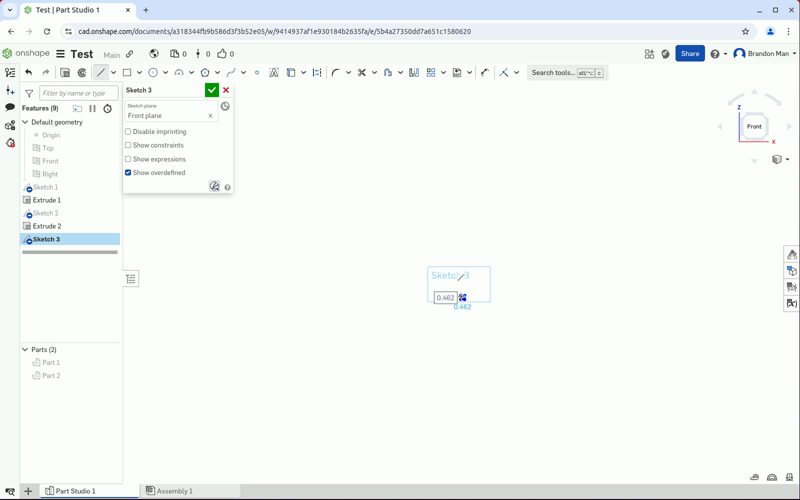
scroll(6)
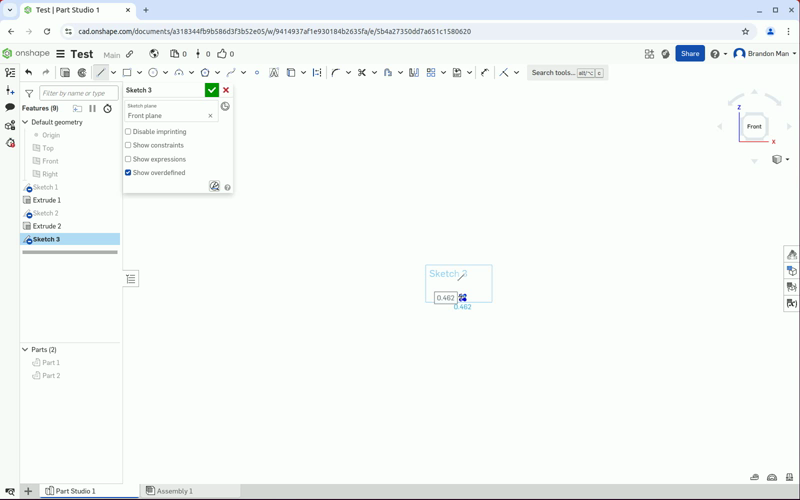
scroll(6)
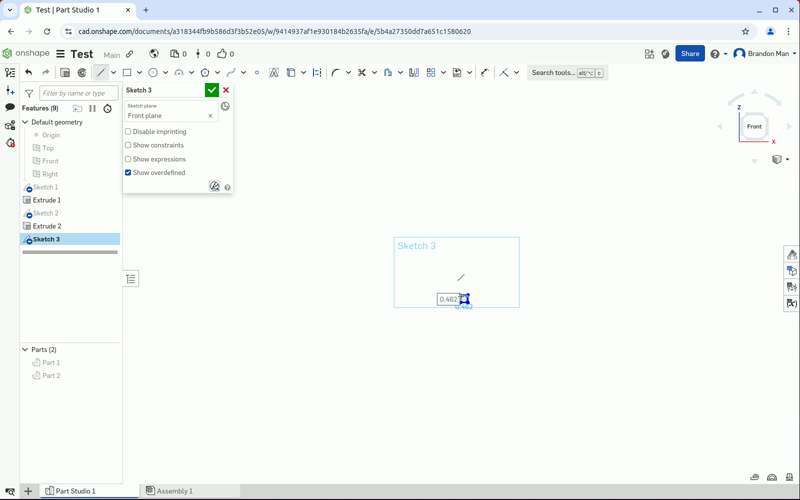
scroll(6)
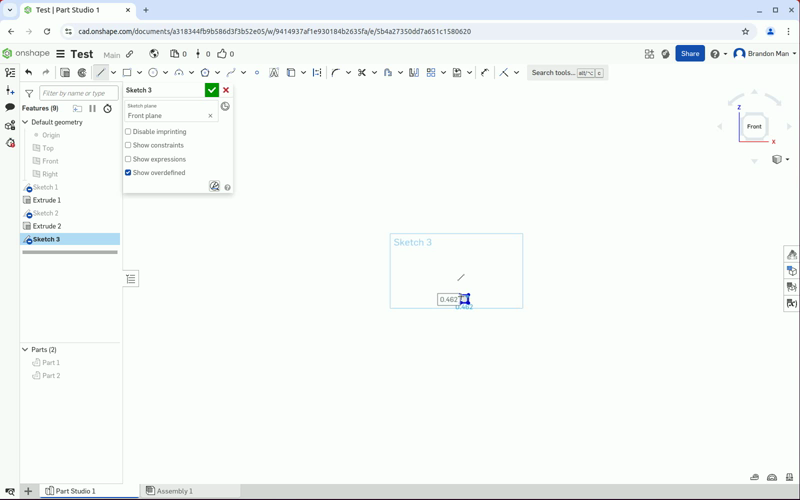
scroll(6)
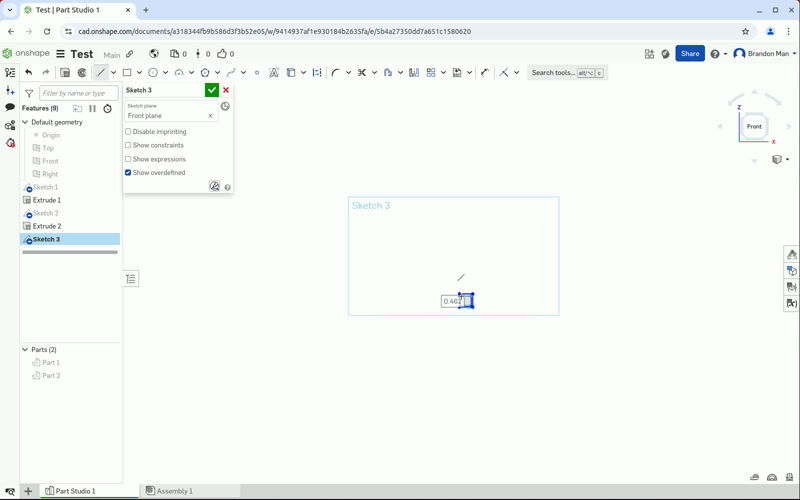
scroll(6)
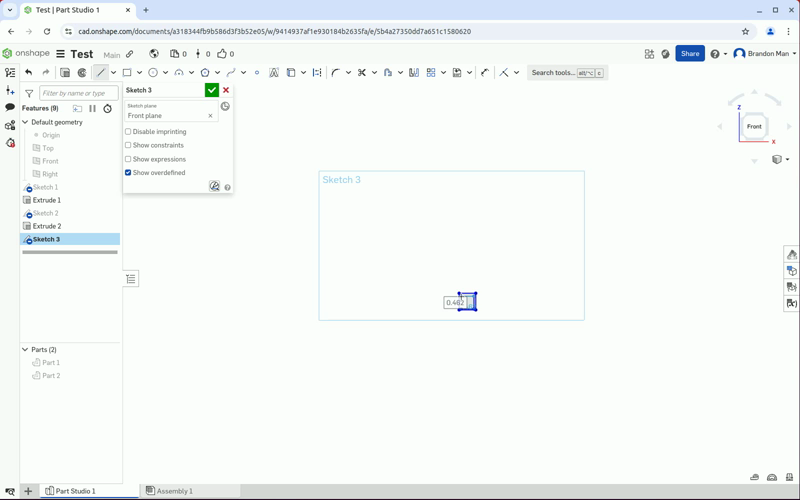
scroll(6)
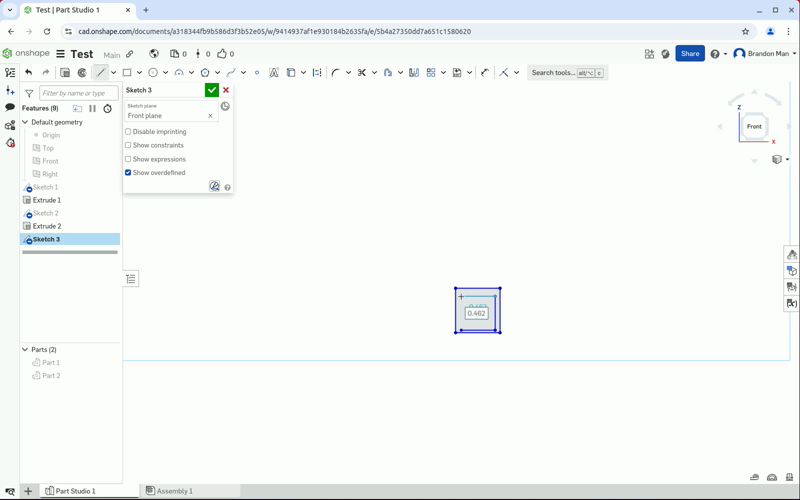
click(461, 296)
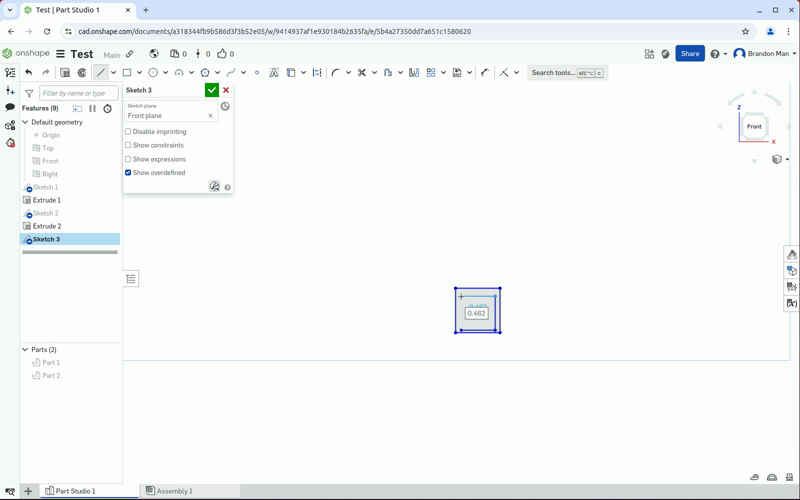
scroll(-6)
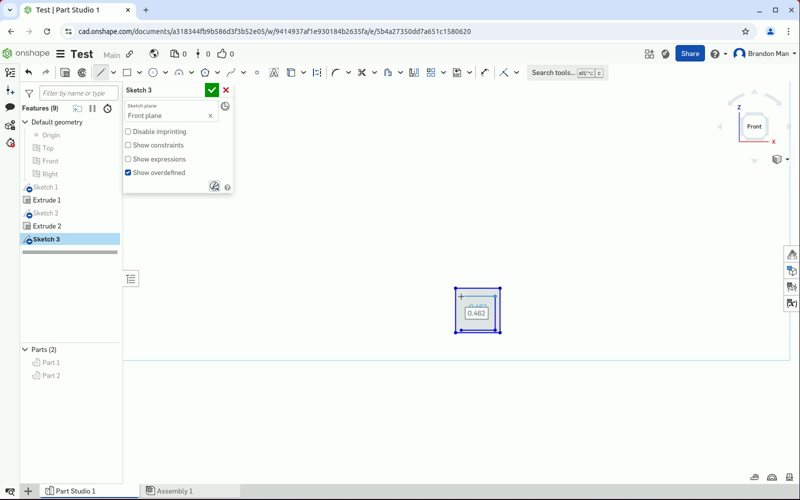
scroll(-6)
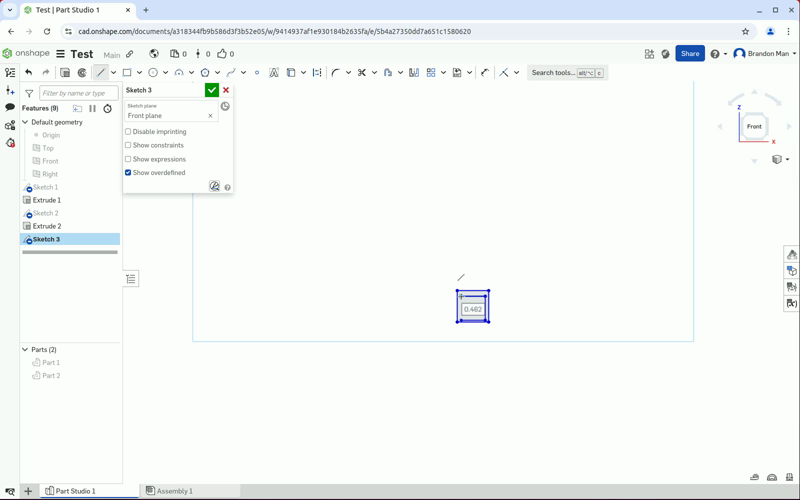
scroll(-6)
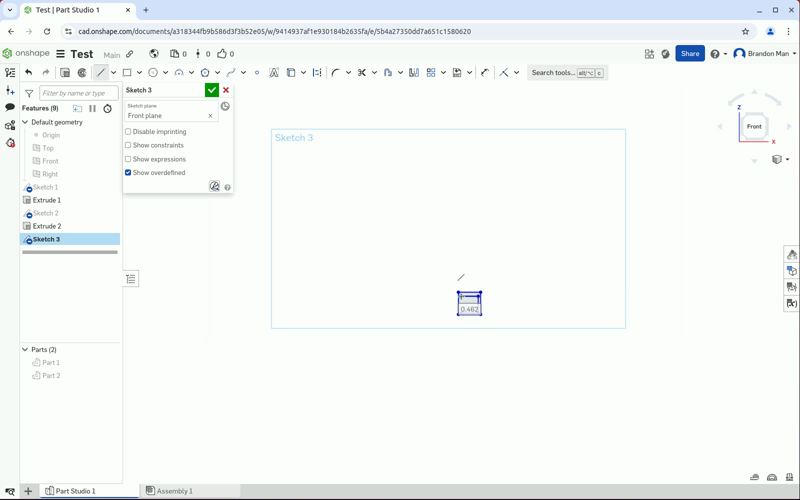
scroll(-6)
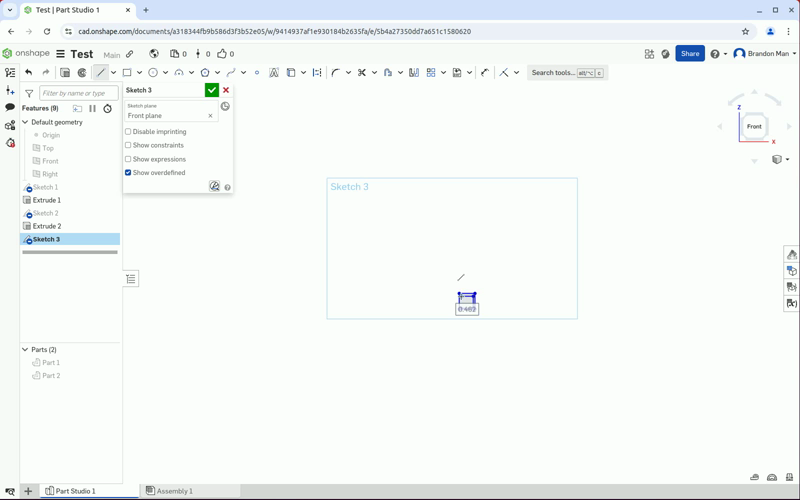
scroll(-6)
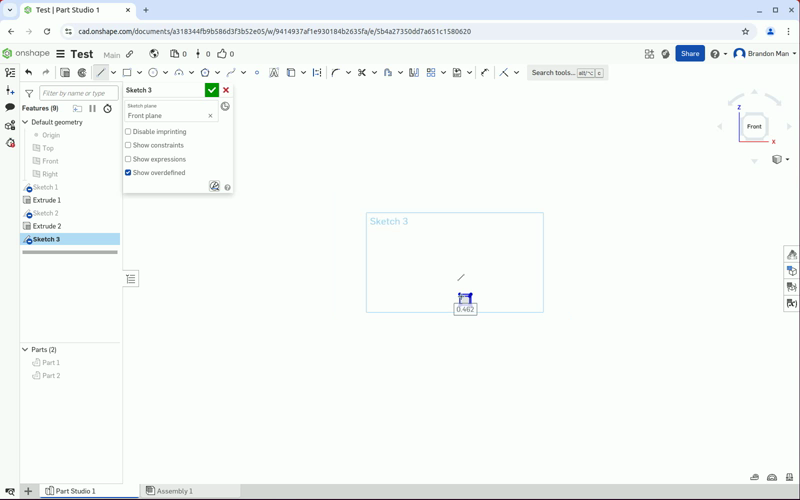
scroll(-6)
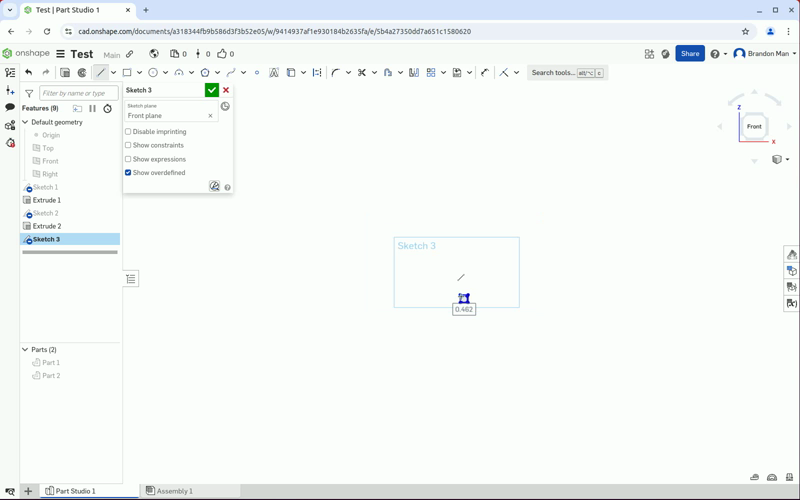
scroll(-6)
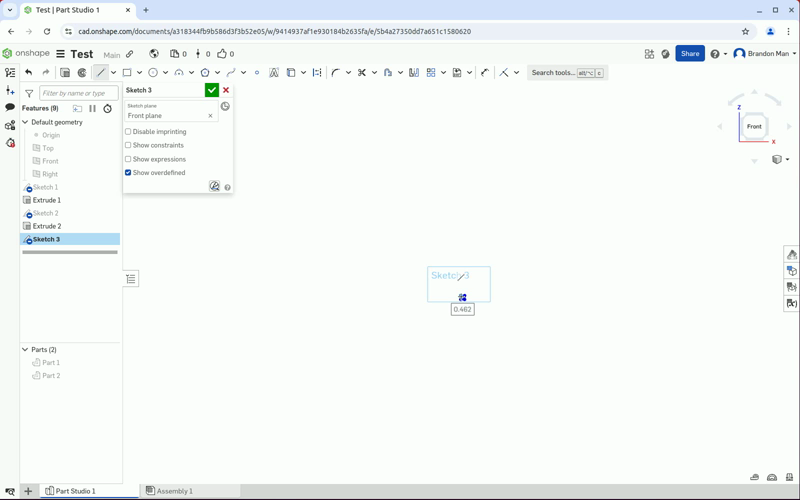
key_up(shift)
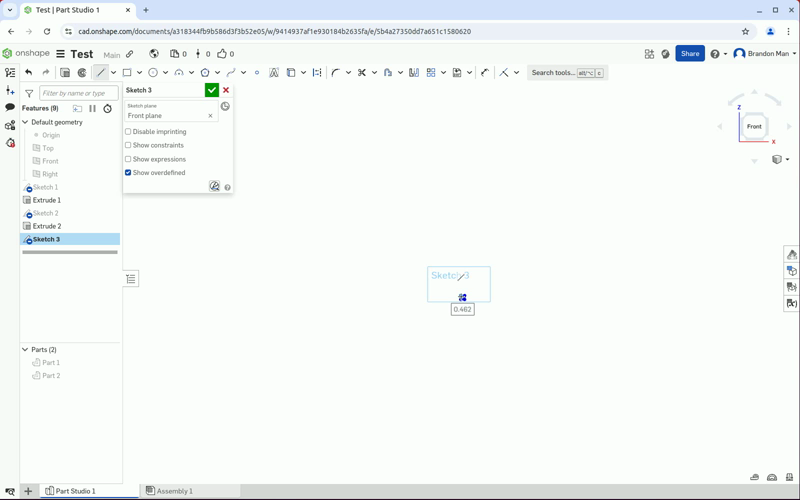
mouse_move(491, 296)
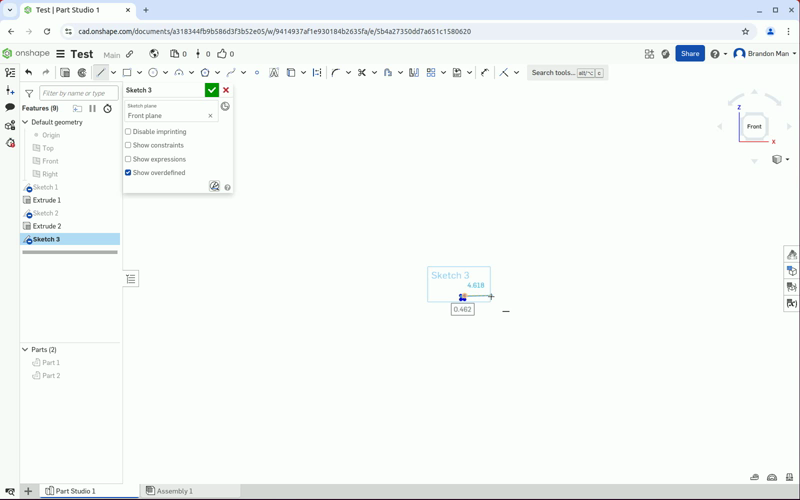
key_down(shift)
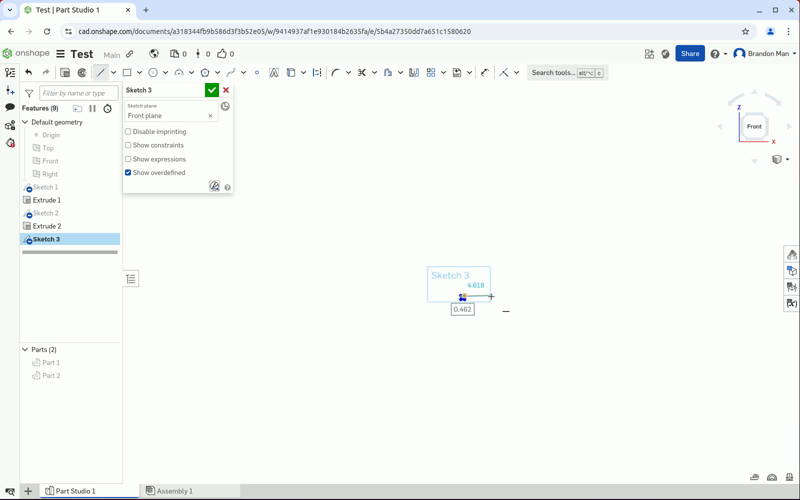
mouse_move(461, 299)
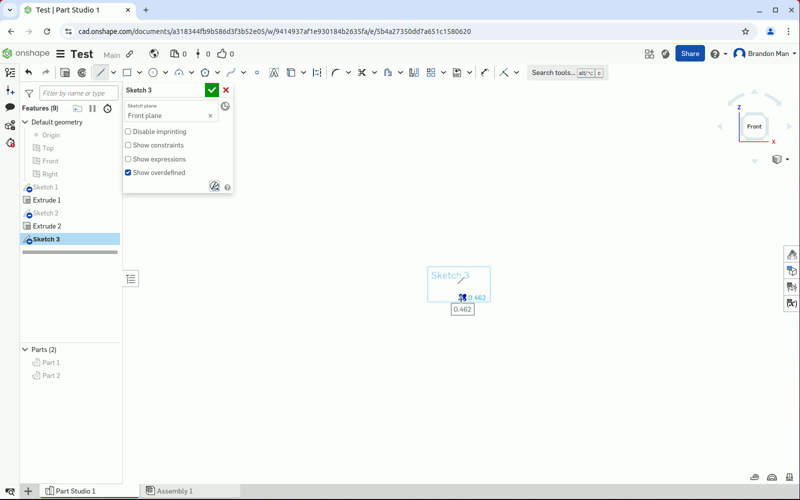
scroll(6)
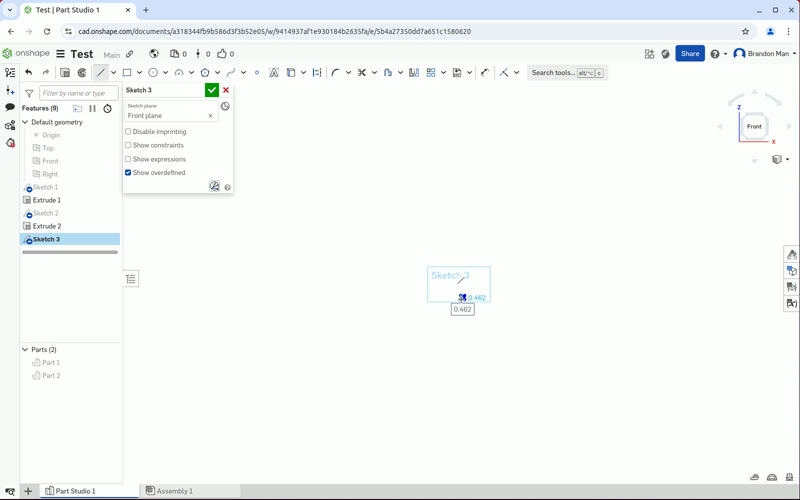
scroll(6)
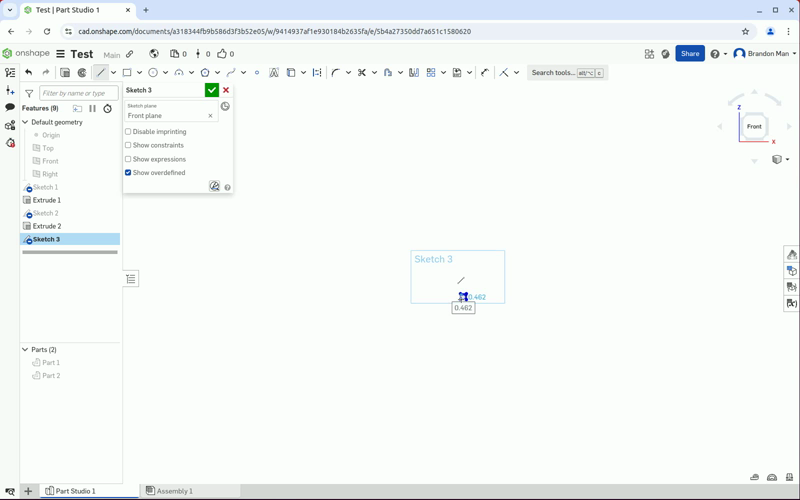
scroll(6)
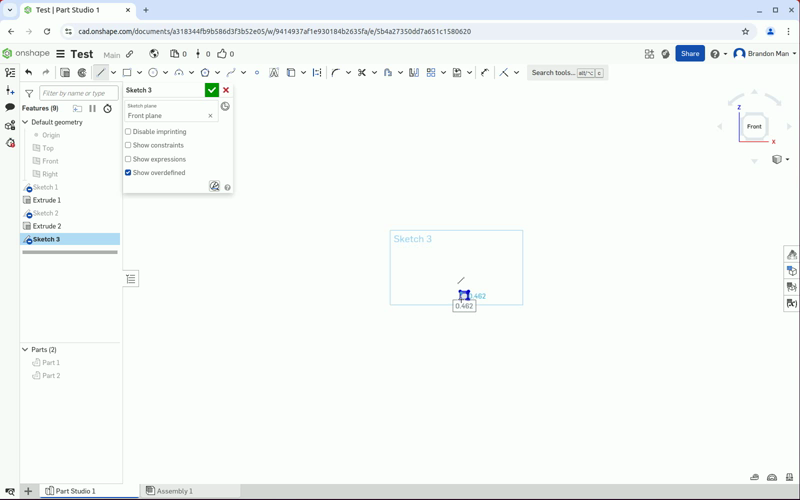
scroll(6)
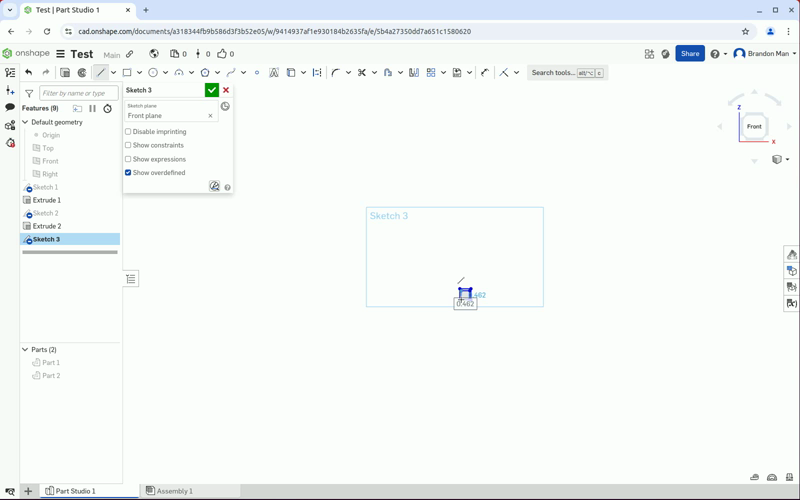
scroll(6)
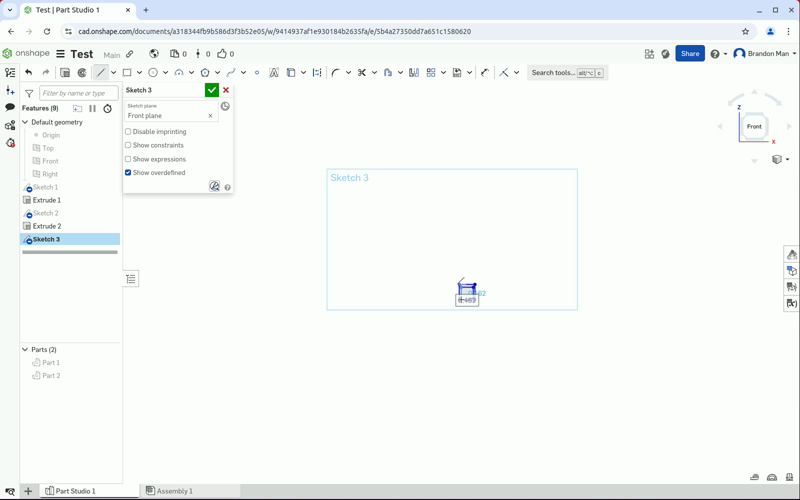
scroll(6)
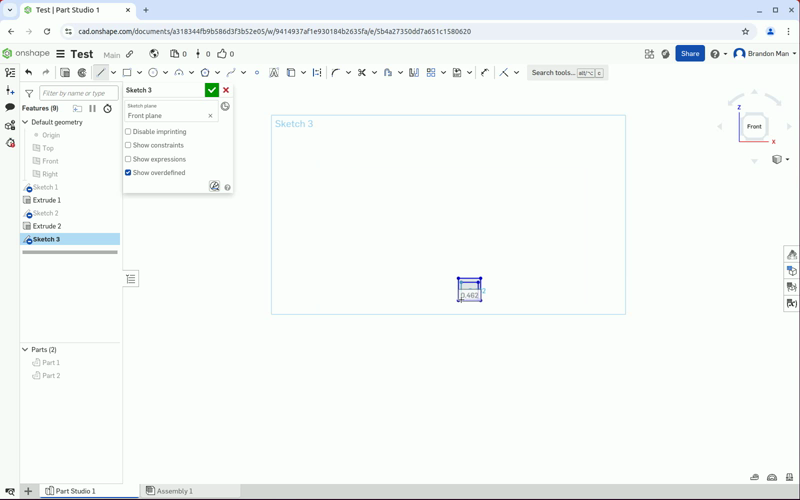
scroll(6)
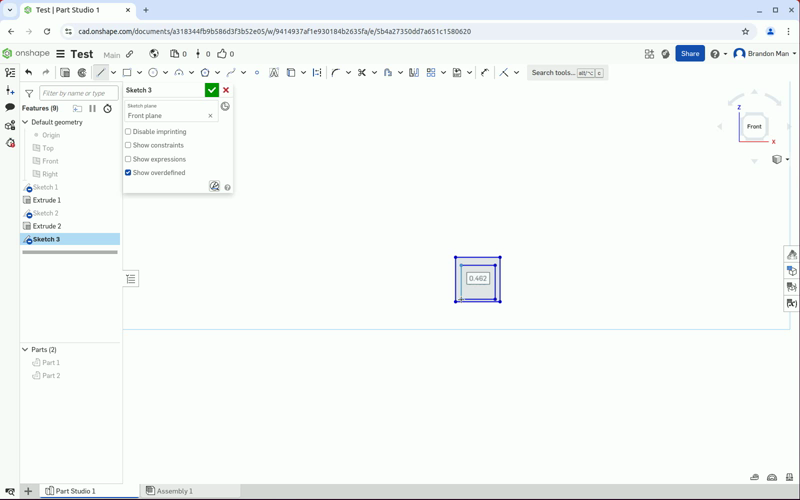
key_up(shift)
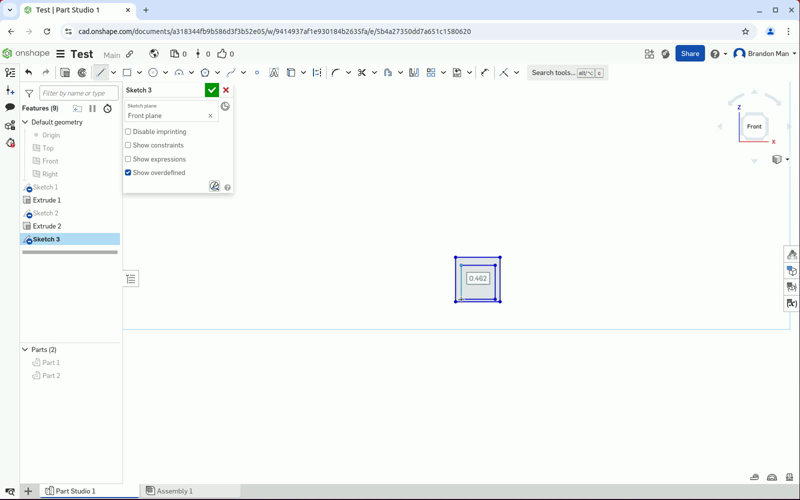
click(461, 299)
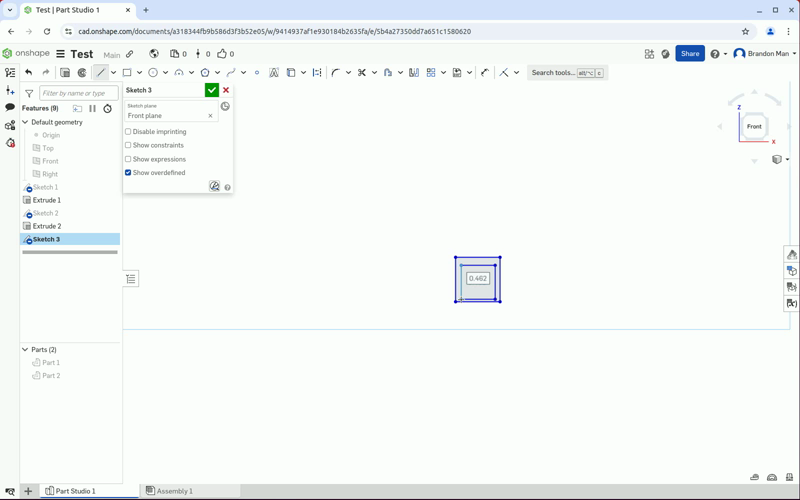
scroll(-6)
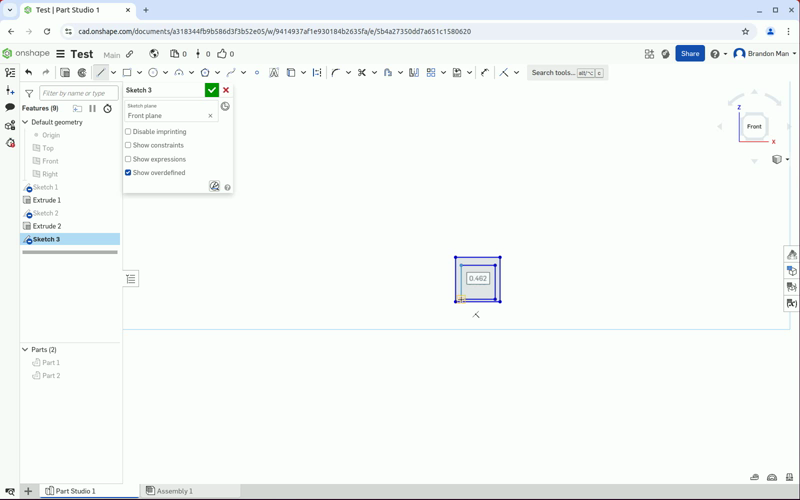
scroll(-6)
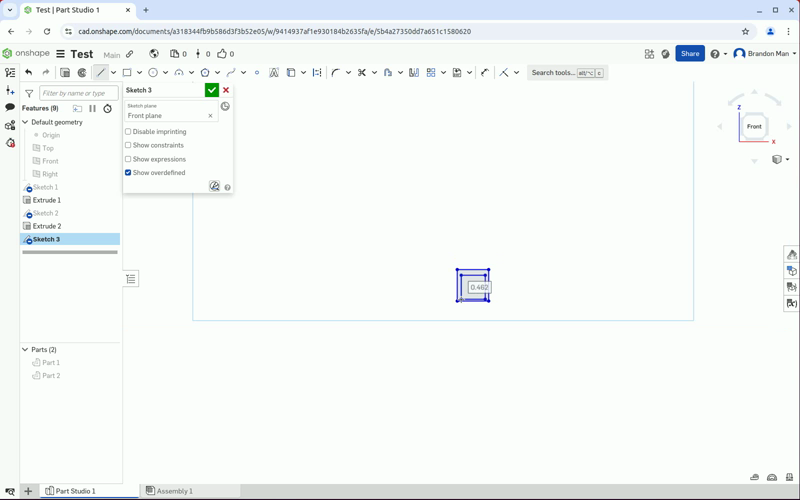
scroll(-6)
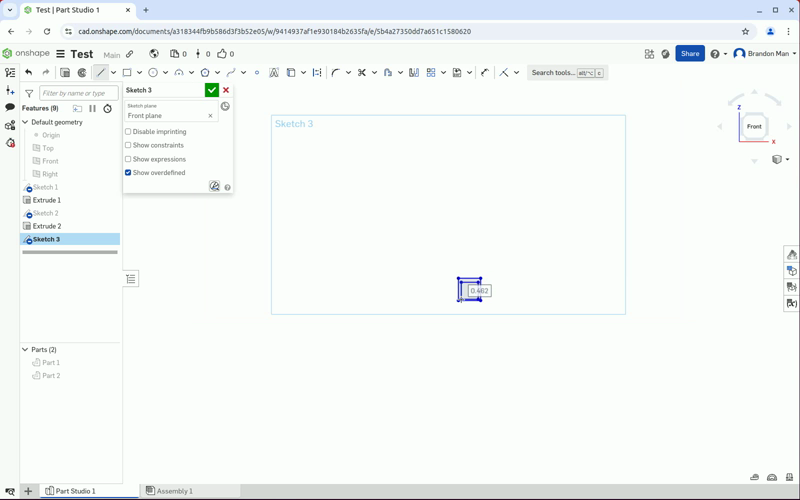
scroll(-6)
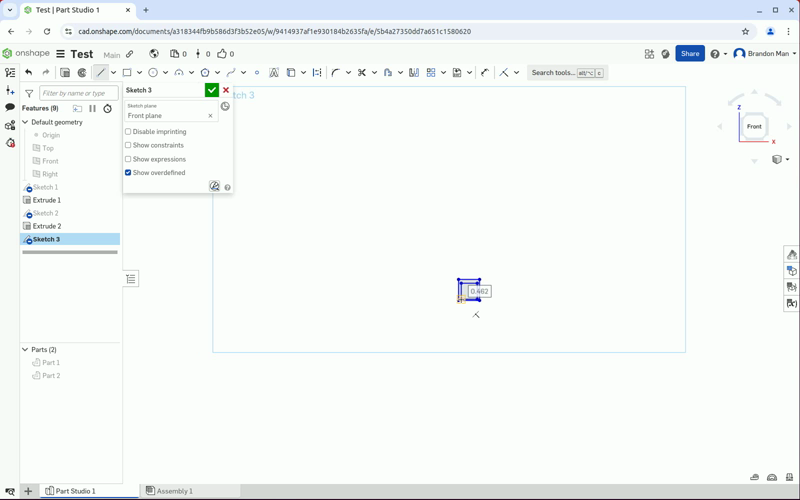
scroll(-6)
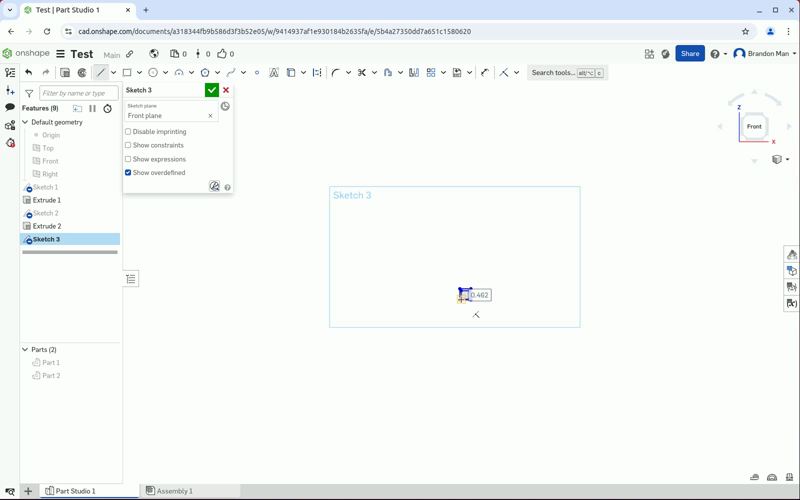
scroll(-6)
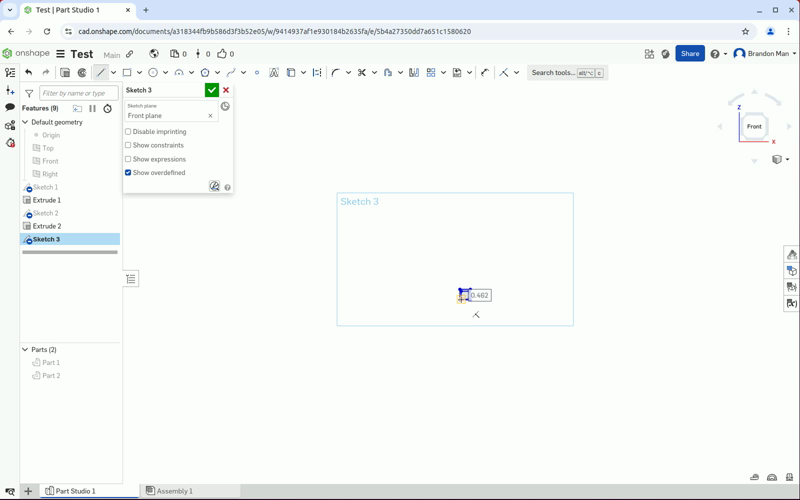
scroll(-6)
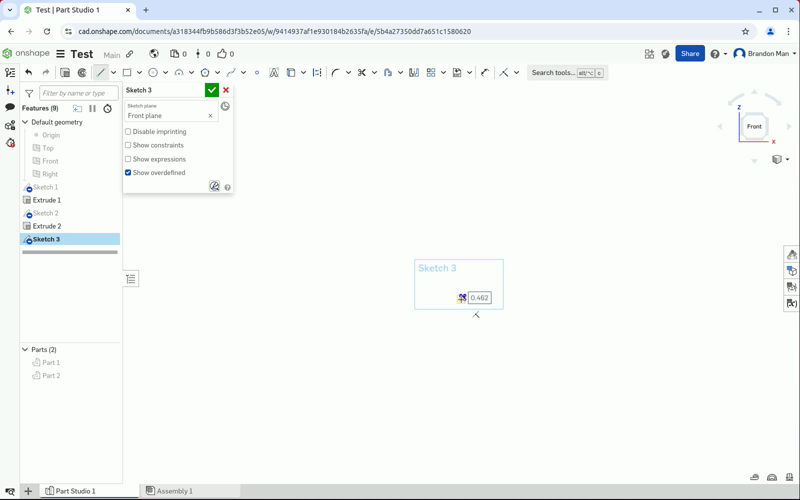
key(esc)
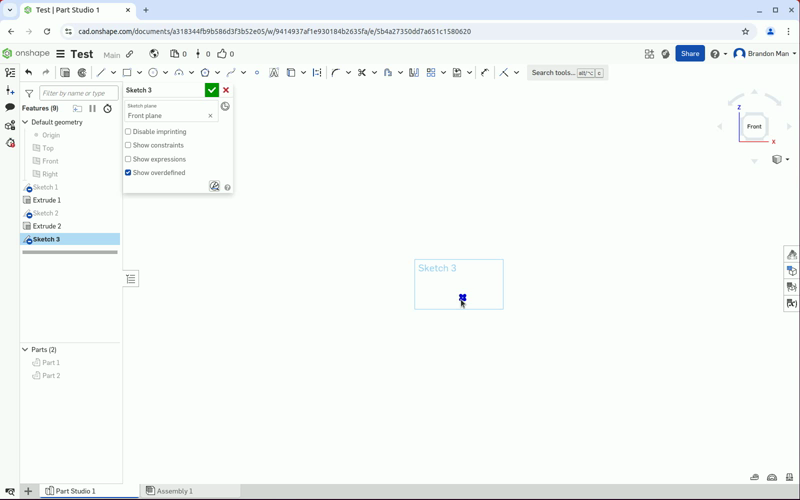
mouse_move(464, 296)
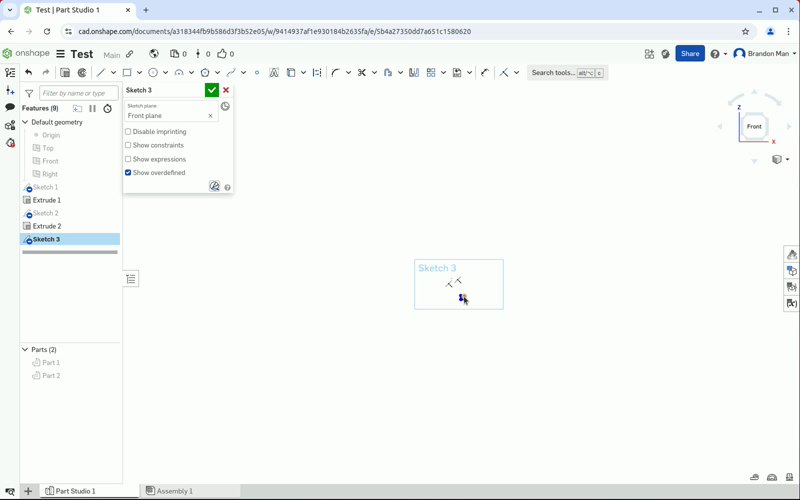
scroll(6)
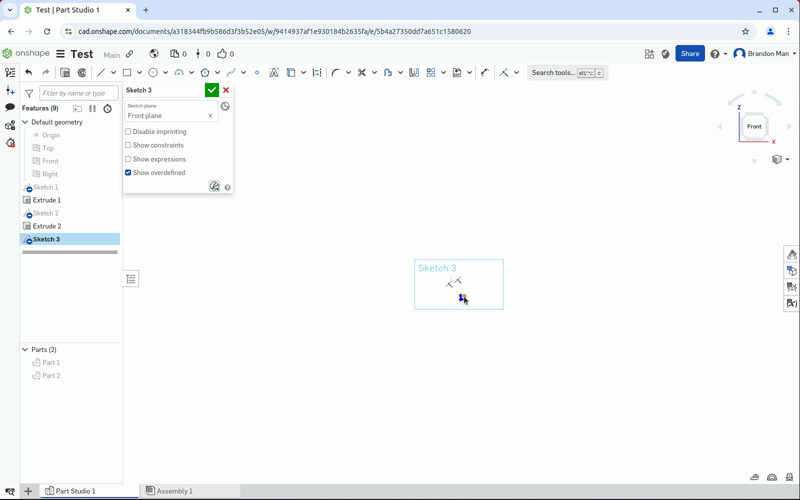
scroll(6)
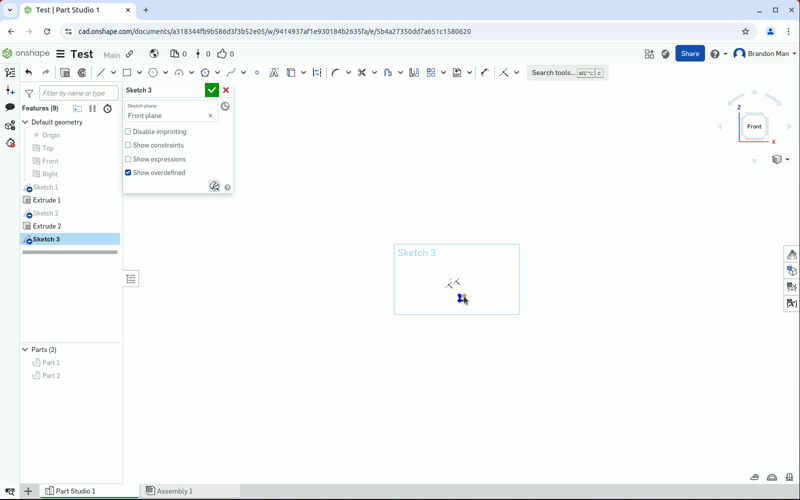
scroll(6)
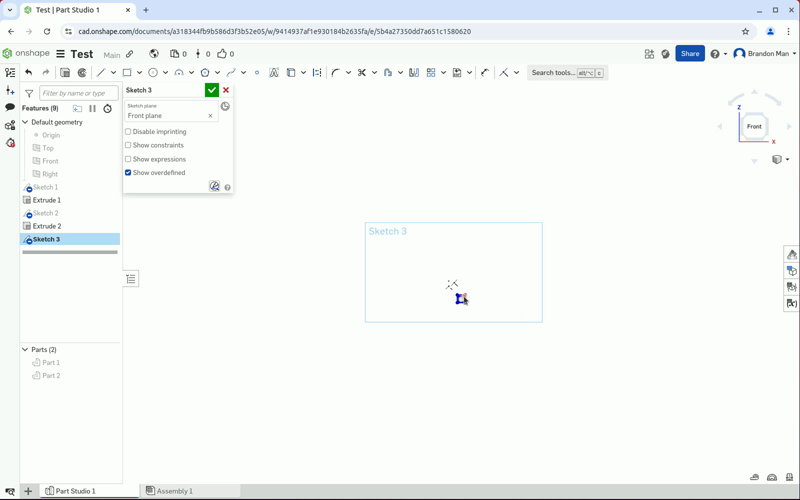
scroll(6)
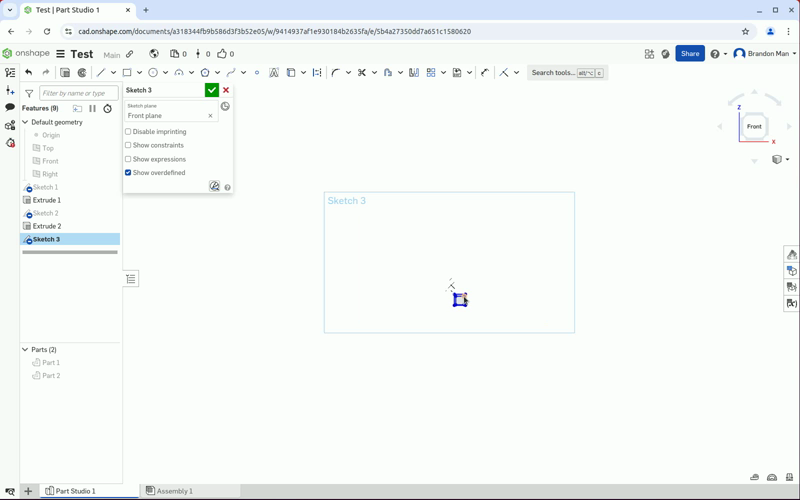
scroll(6)
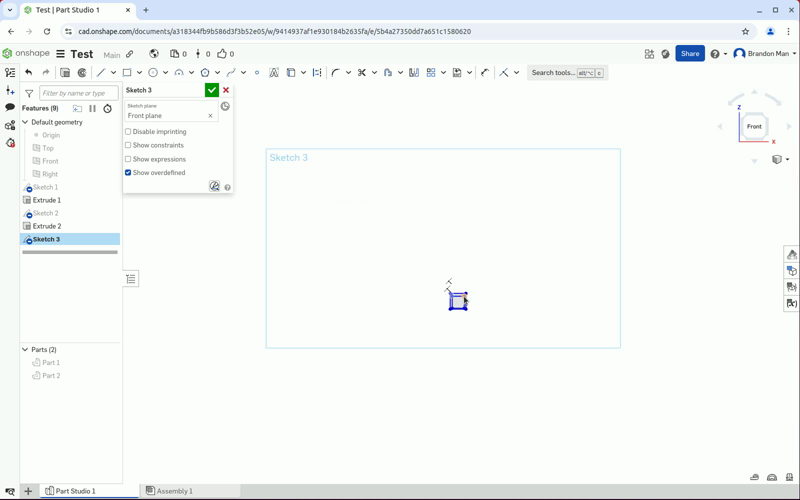
scroll(6)
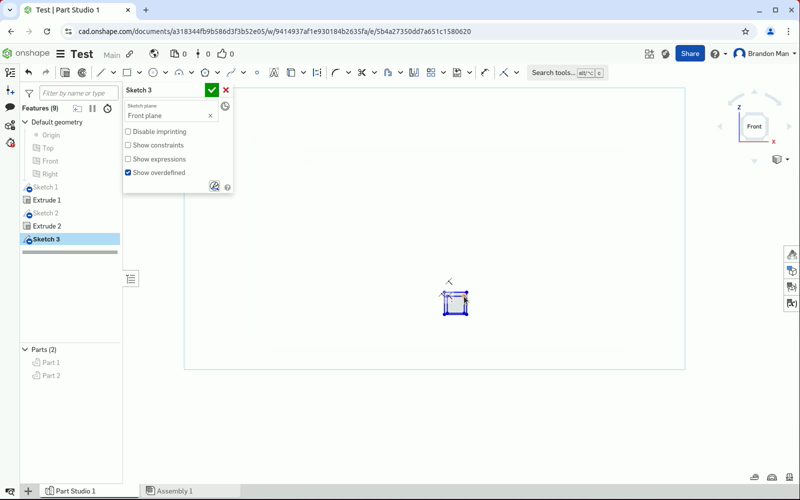
scroll(6)
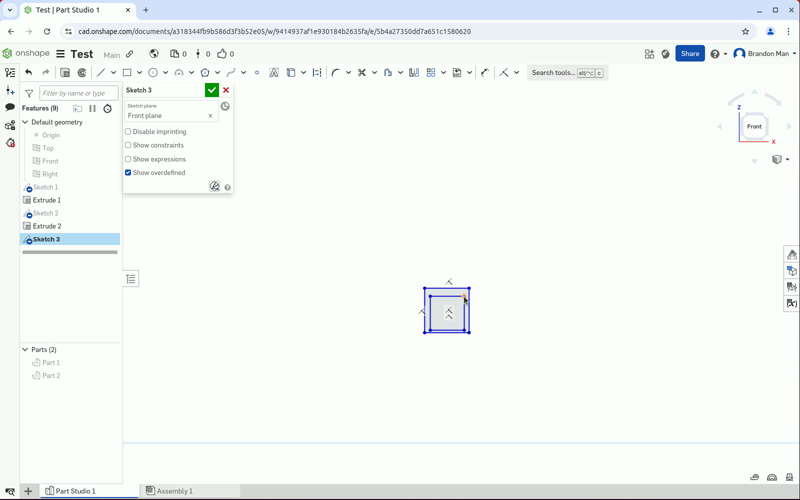
click(464, 296)
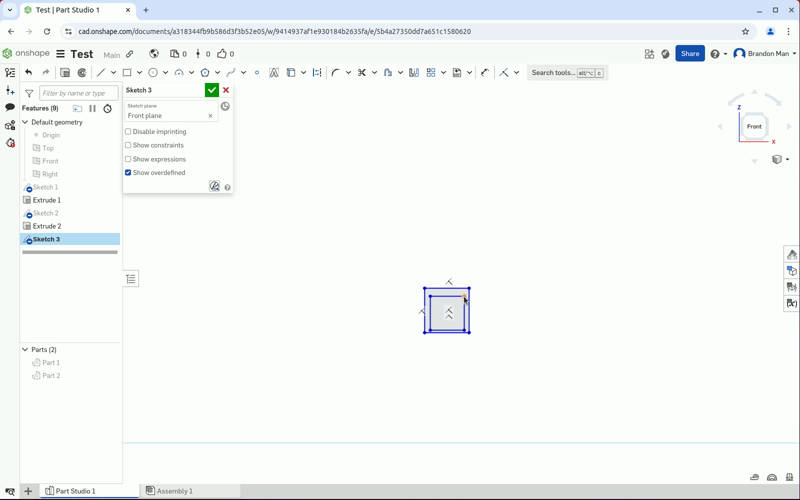
scroll(-6)
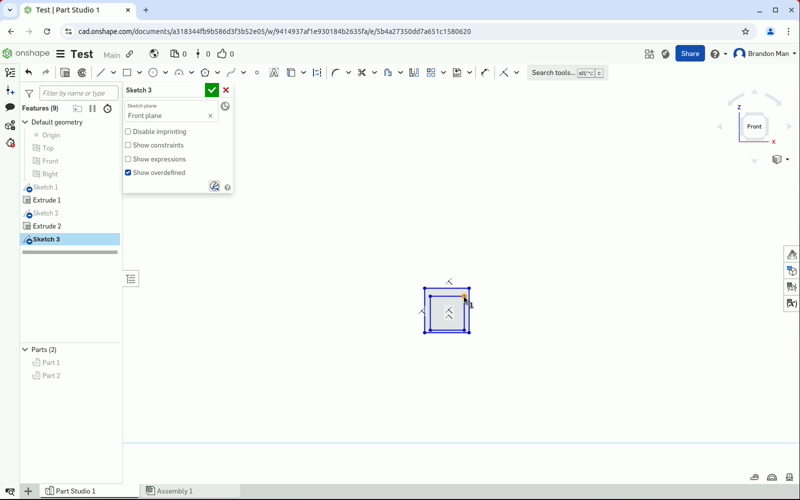
scroll(-6)
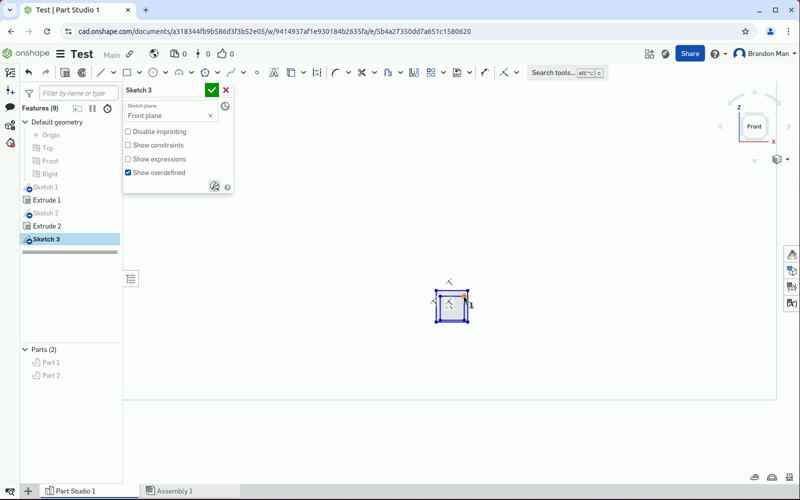
scroll(-6)
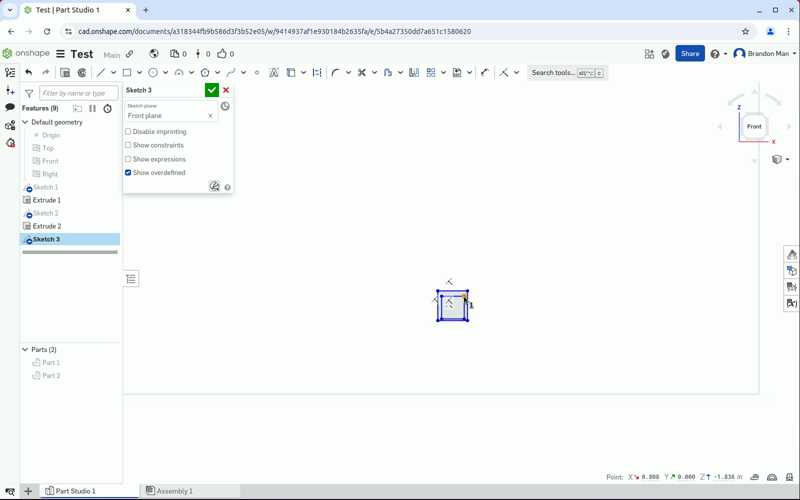
scroll(-6)
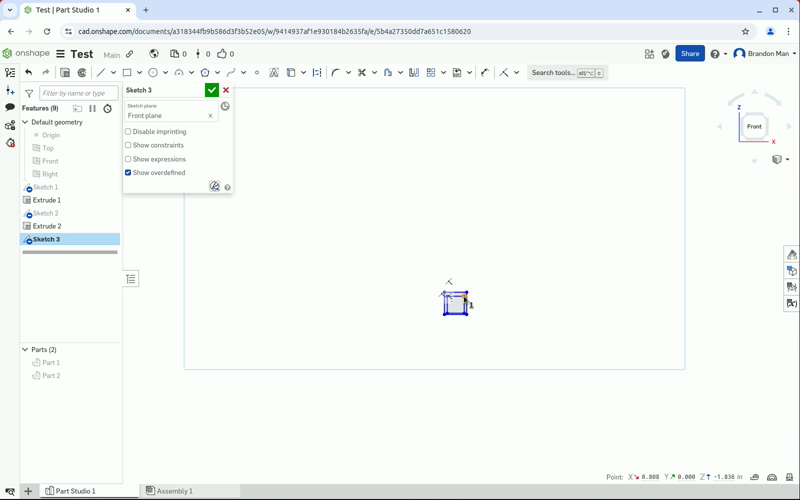
scroll(-6)
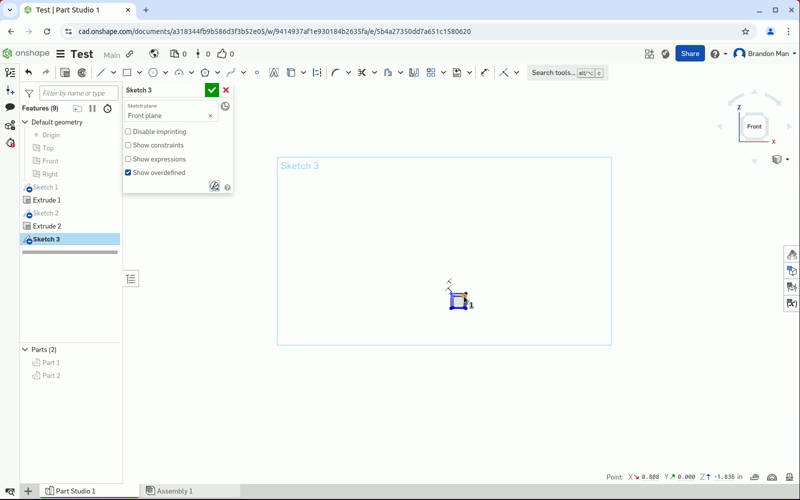
scroll(-6)
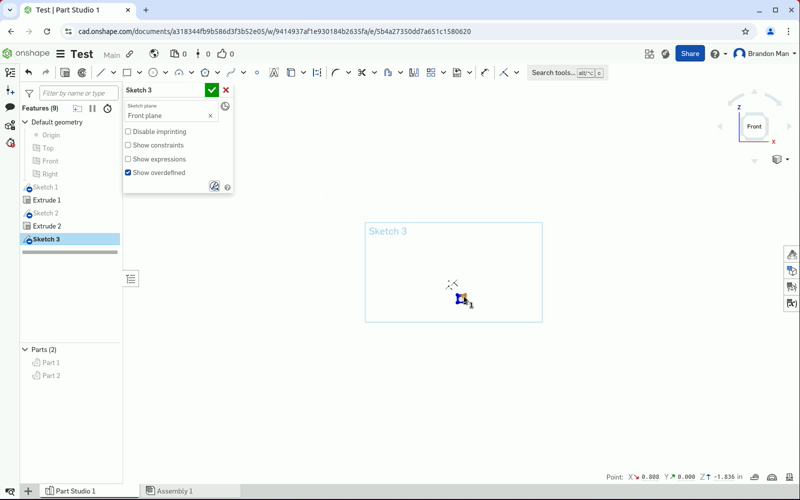
scroll(-6)
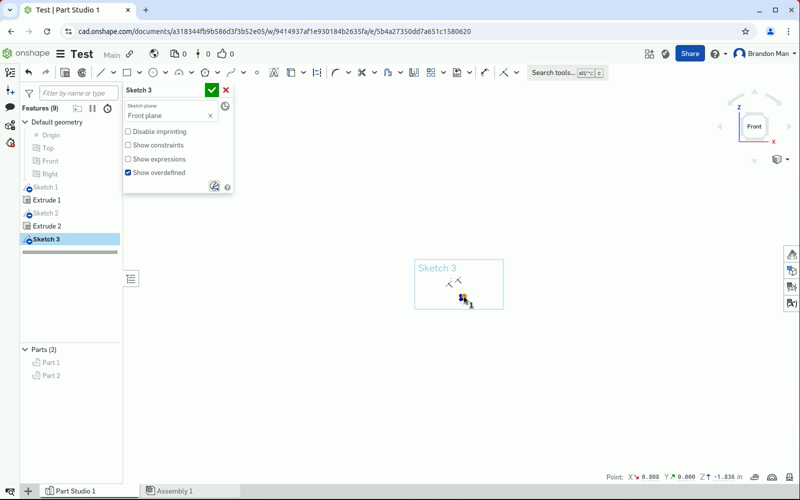
mouse_move(73, 352)
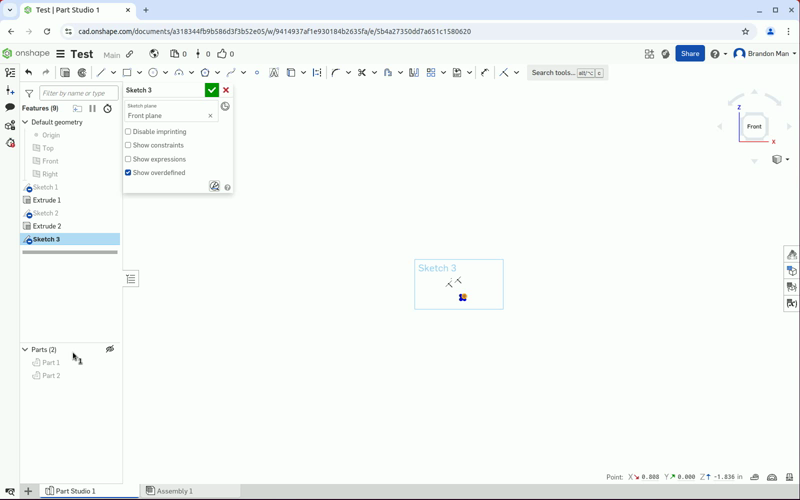
key(shift+y)
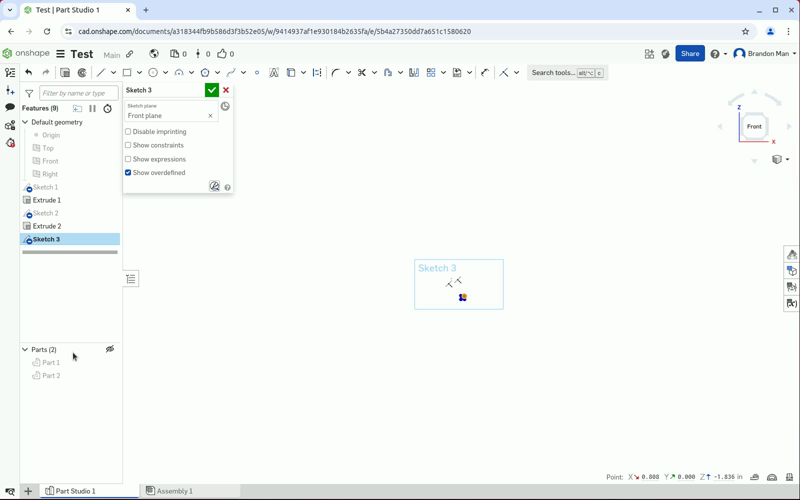
key(shift+e)
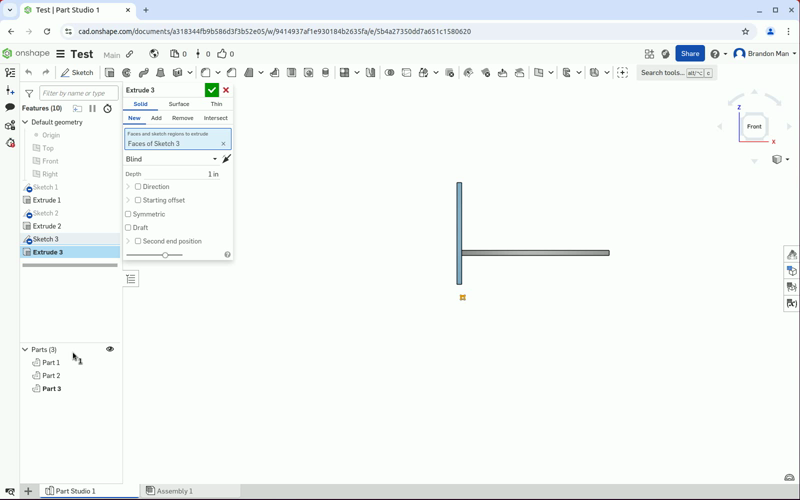
mouse_move(143, 106)
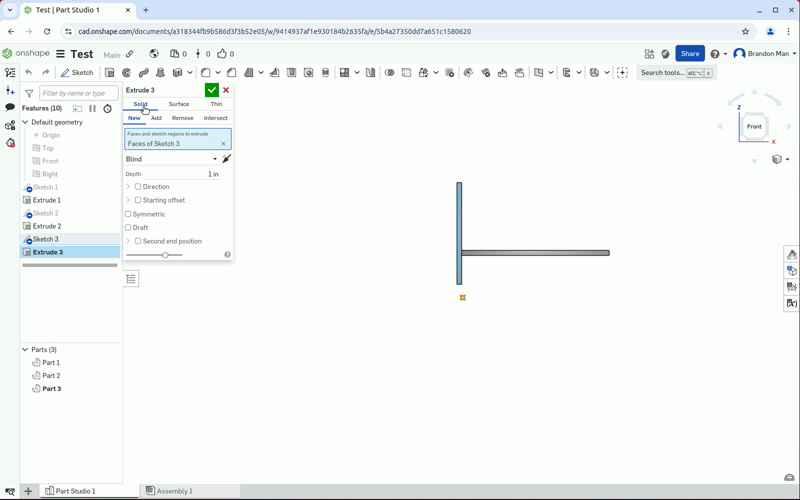
click(143, 106)
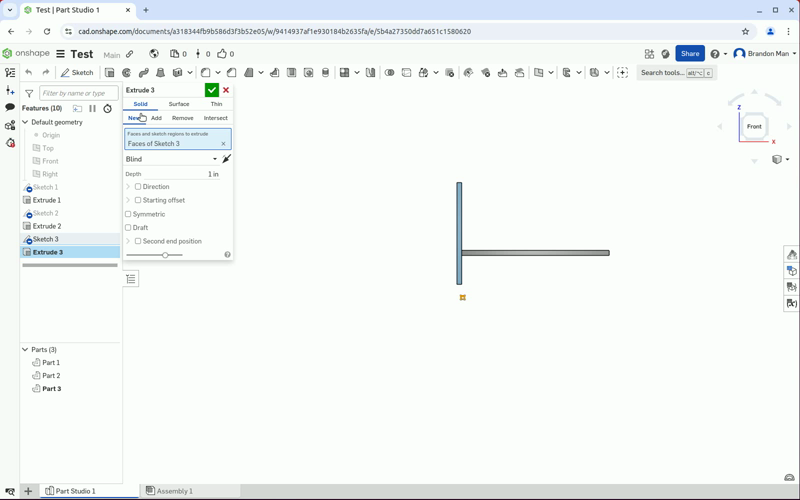
mouse_move(137, 120)
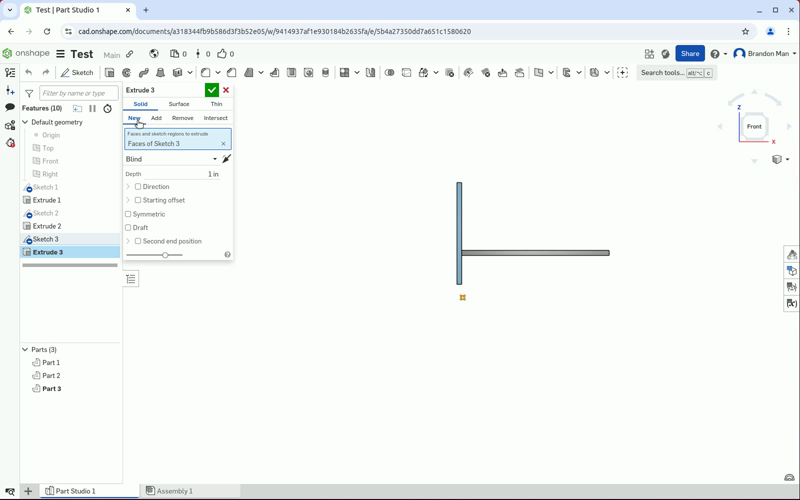
click(137, 120)
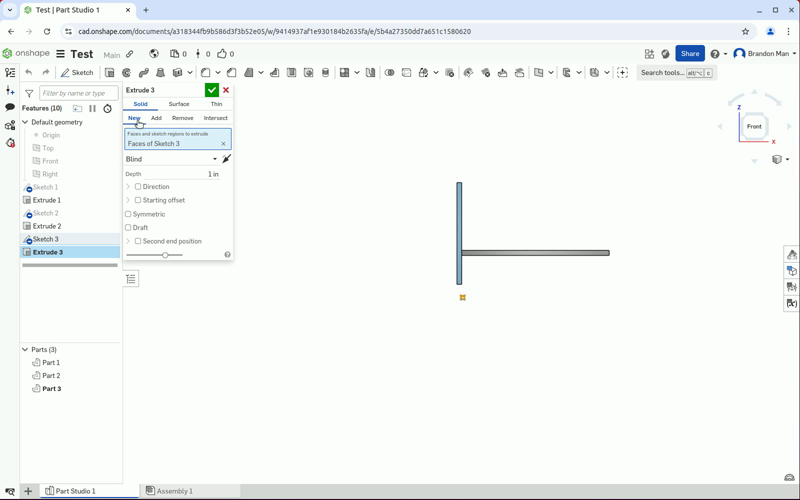
key(tab, 4)
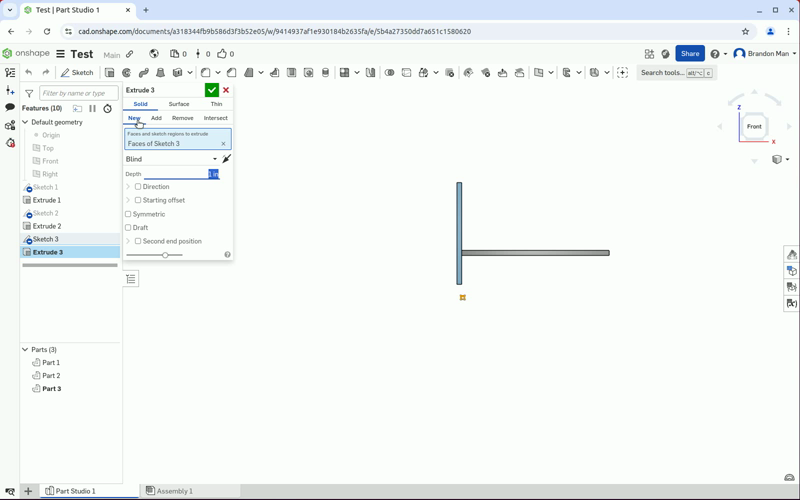
text(11.313)
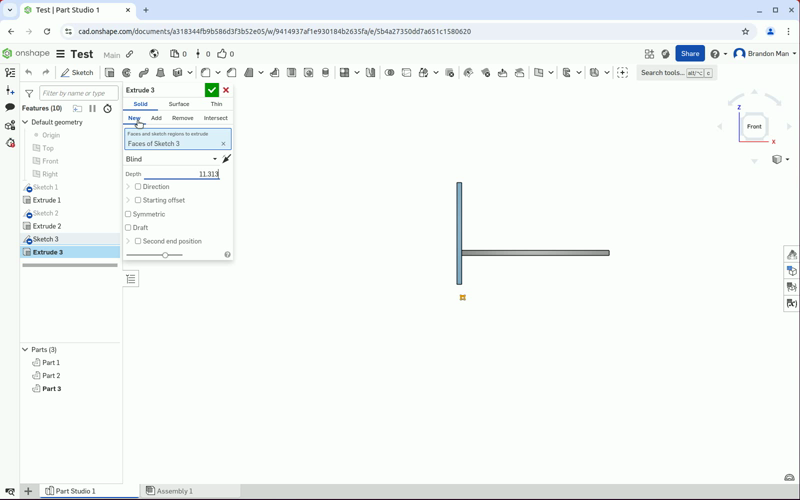
key(enter)
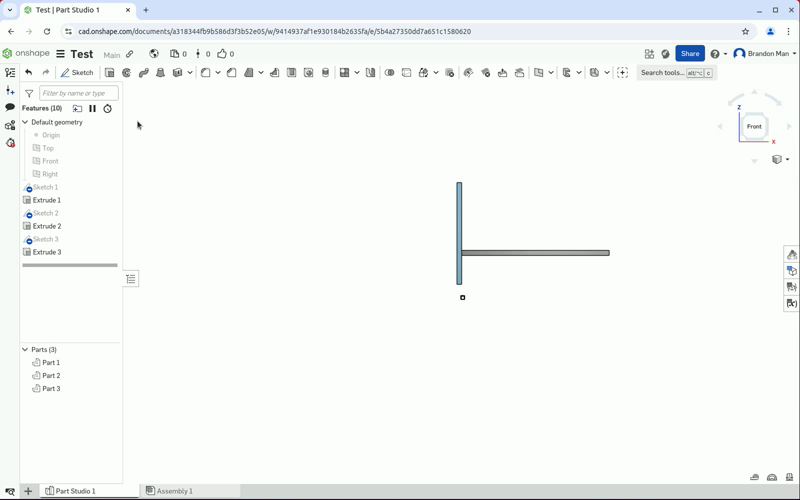
key(shift+h)
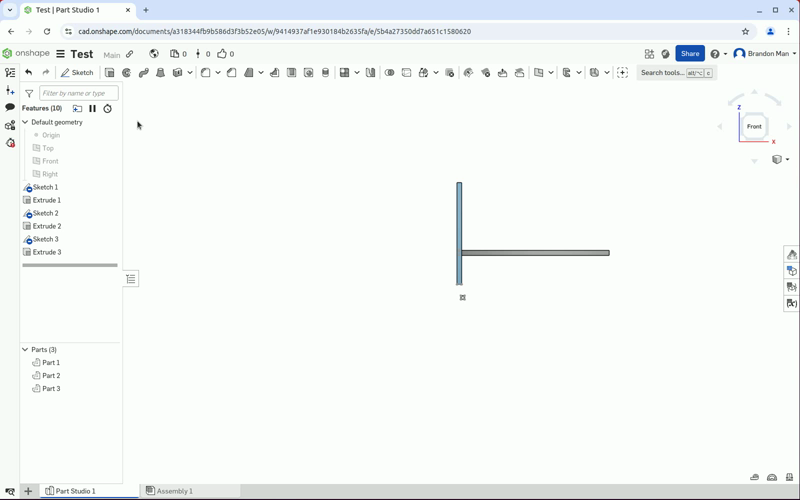
key(shift+h)
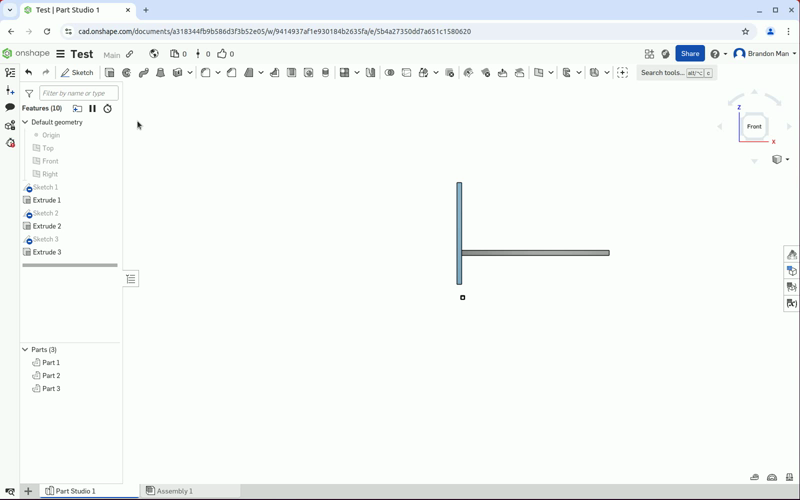
mouse_move(73, 189)
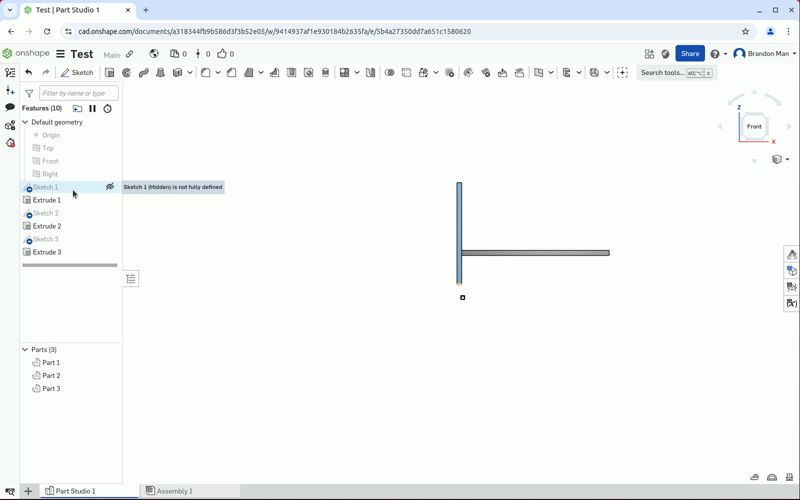
click(73, 189)
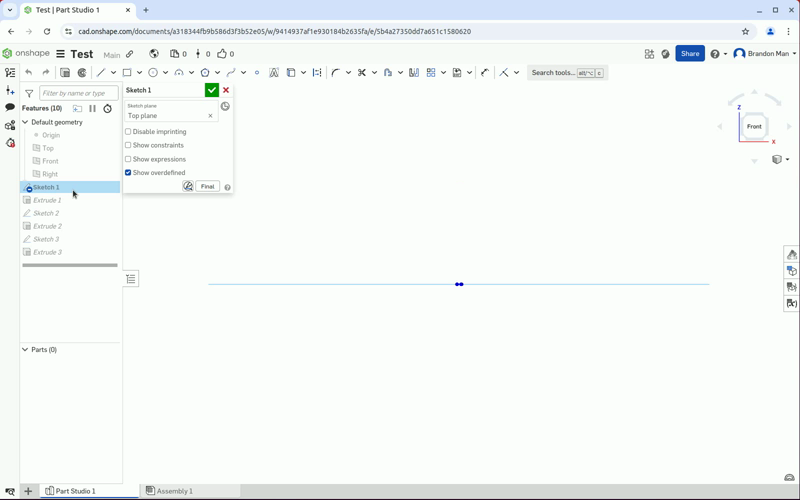
mouse_move(229, 92)
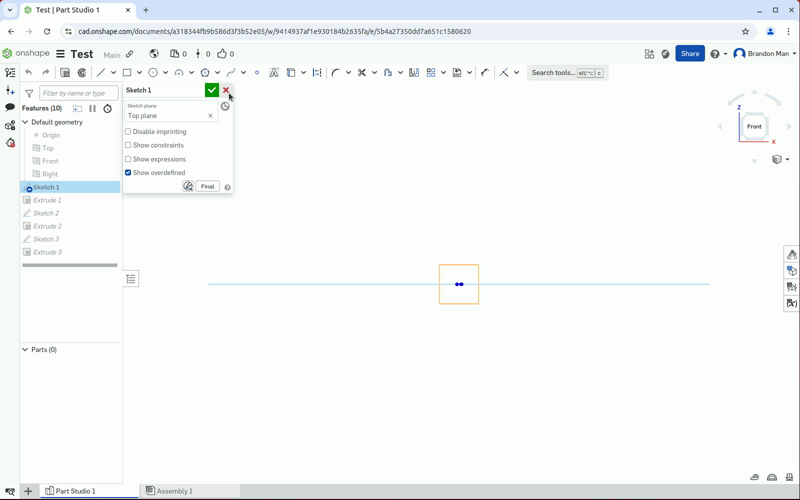
click(229, 92)
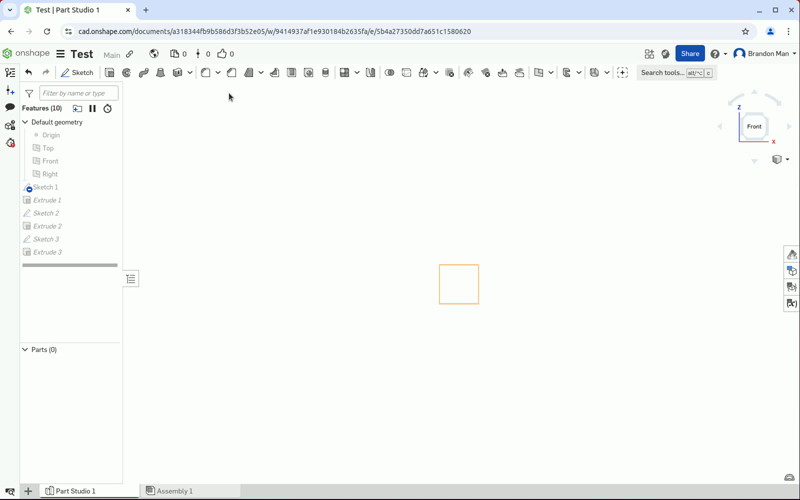
mouse_move(73, 352)
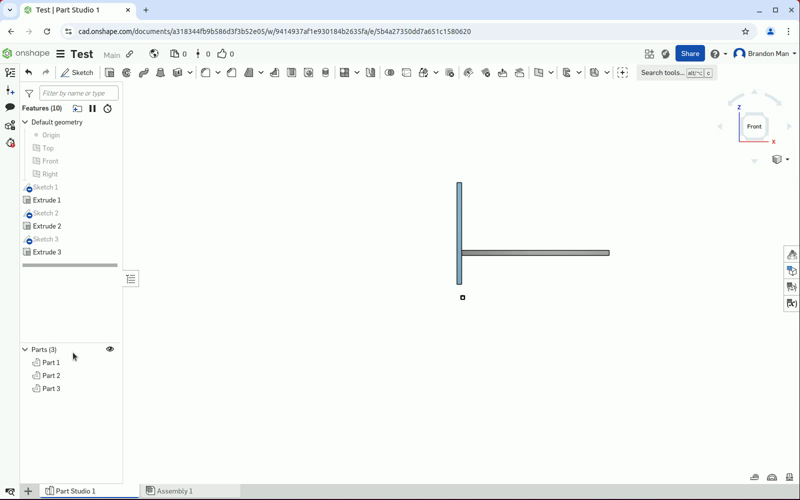
key(y)
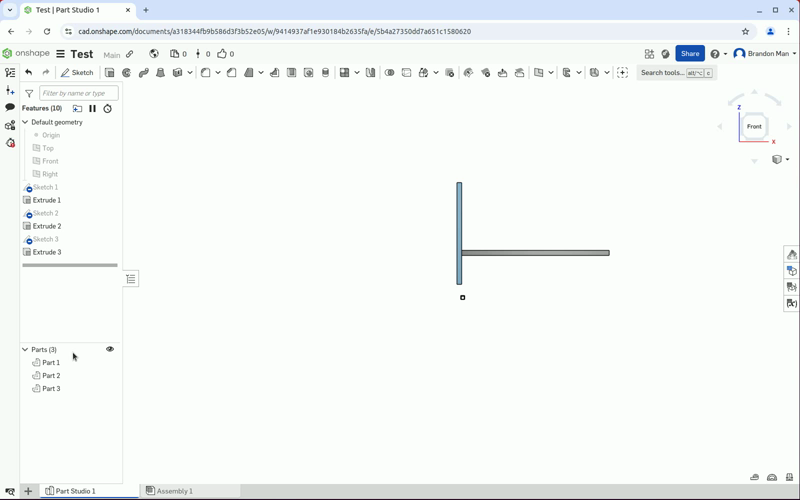
key(shift+p)
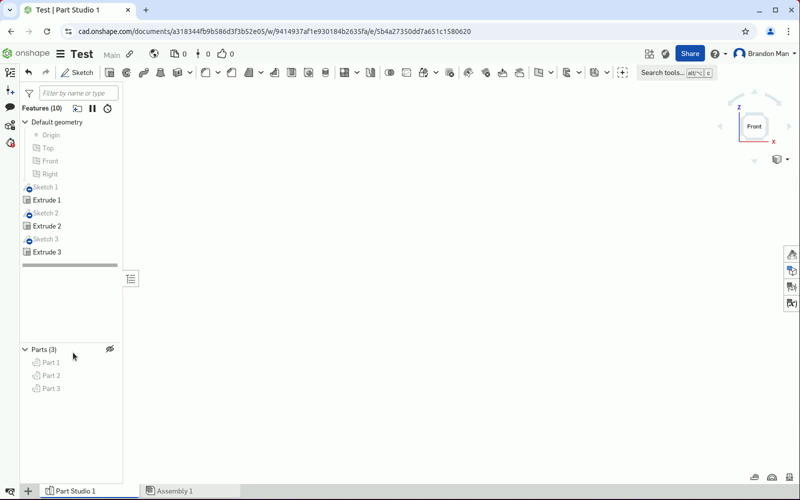
key(space)
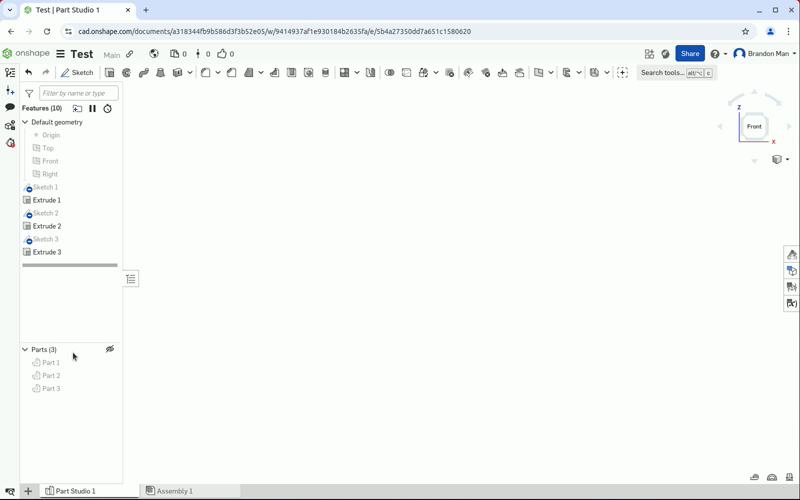
key_down(shift)
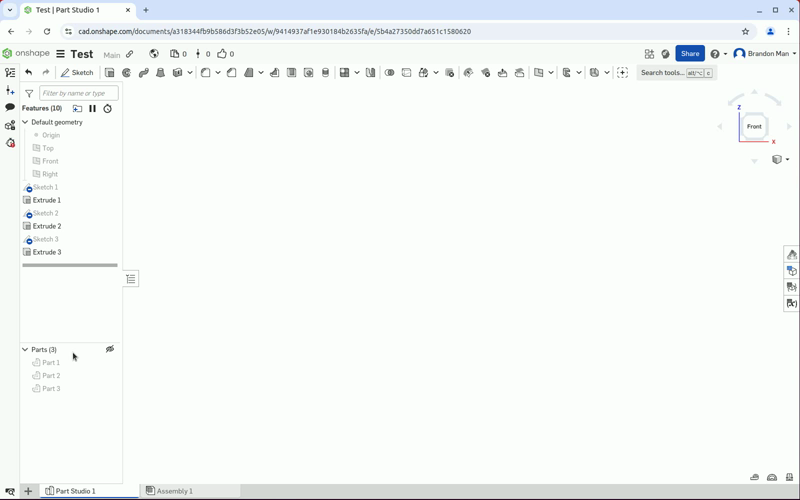
key(left)
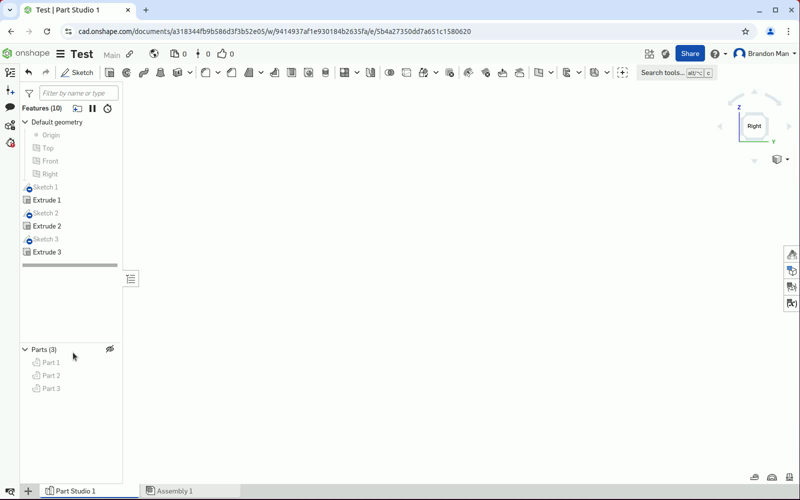
key_up(shift)
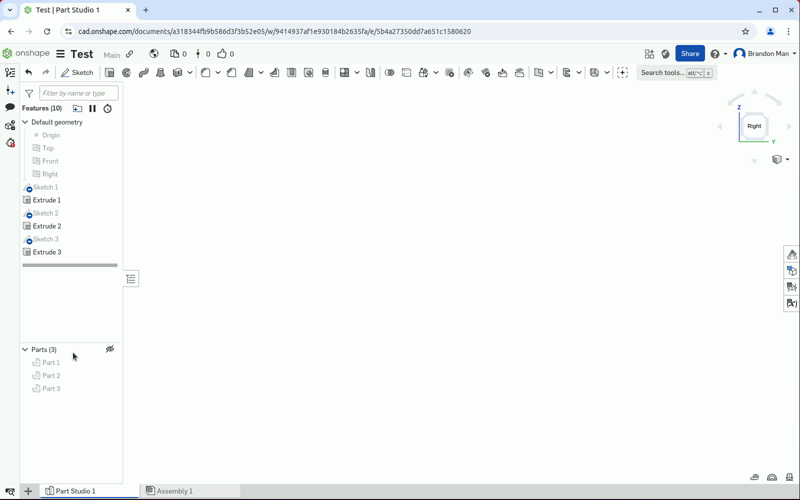
mouse_move(73, 352)
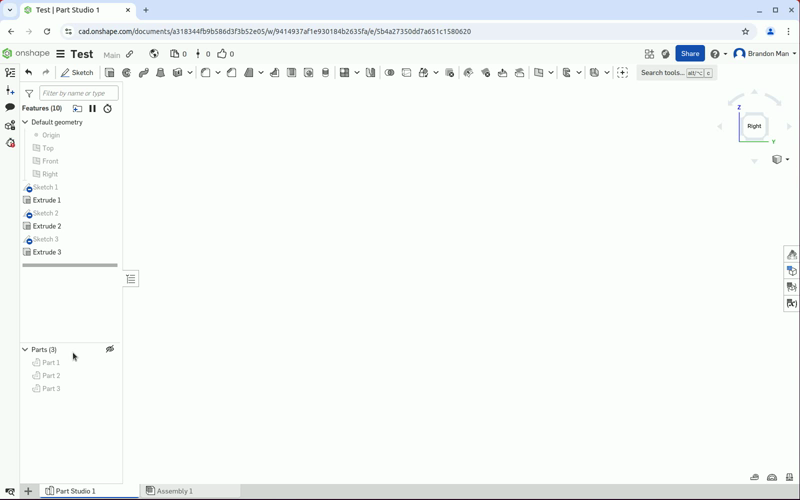
key(shift+y)
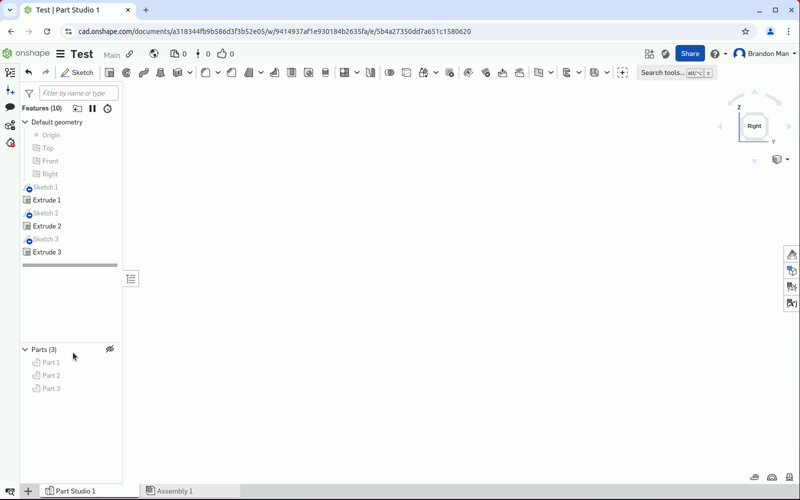
key(shift+s)
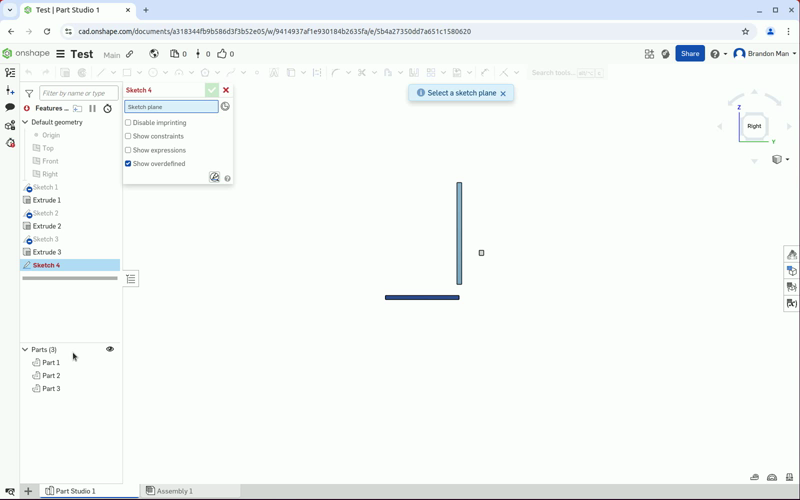
mouse_move(73, 176)
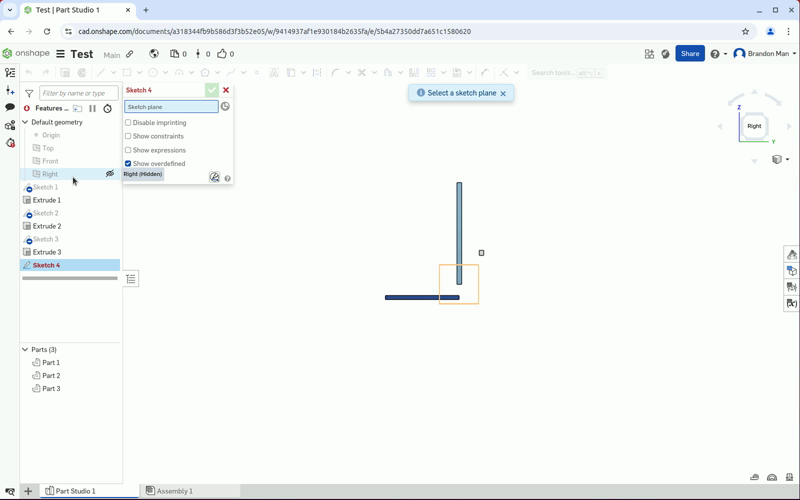
click(73, 176)
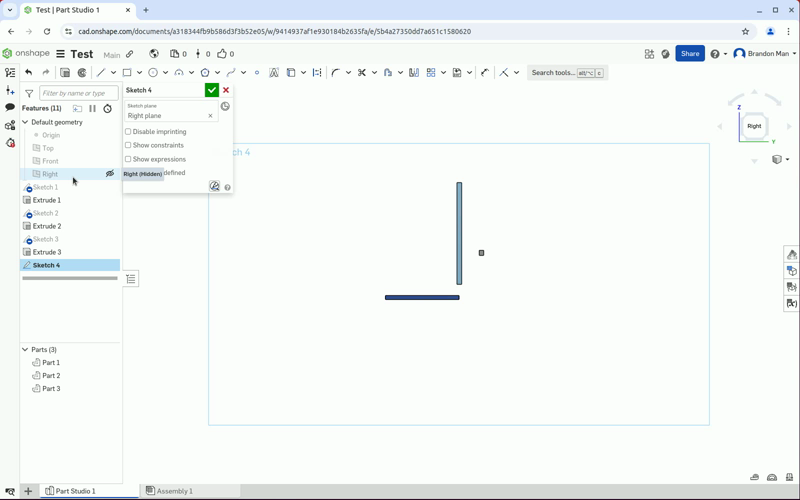
mouse_move(73, 352)
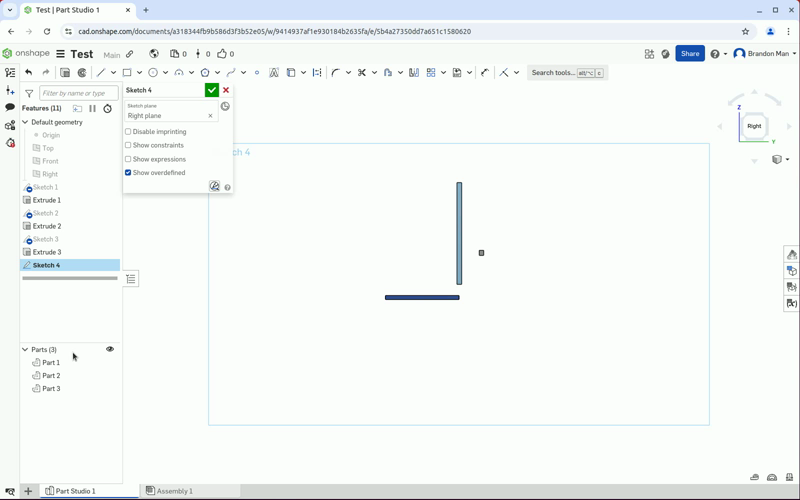
key(y)
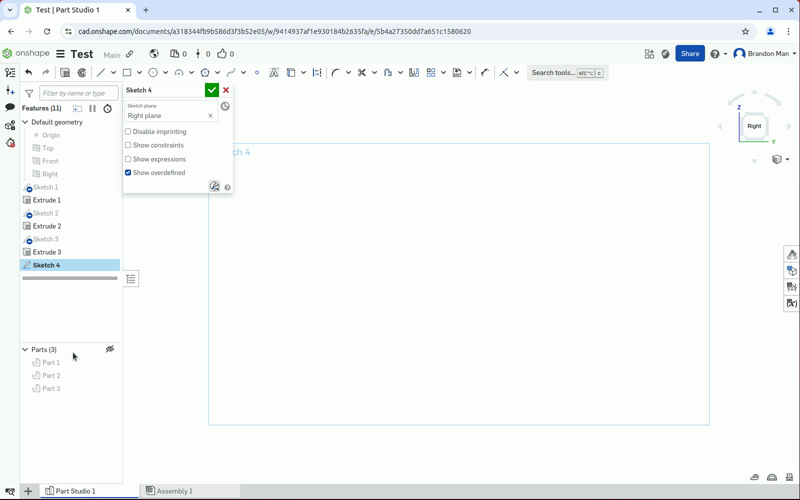
key(l)
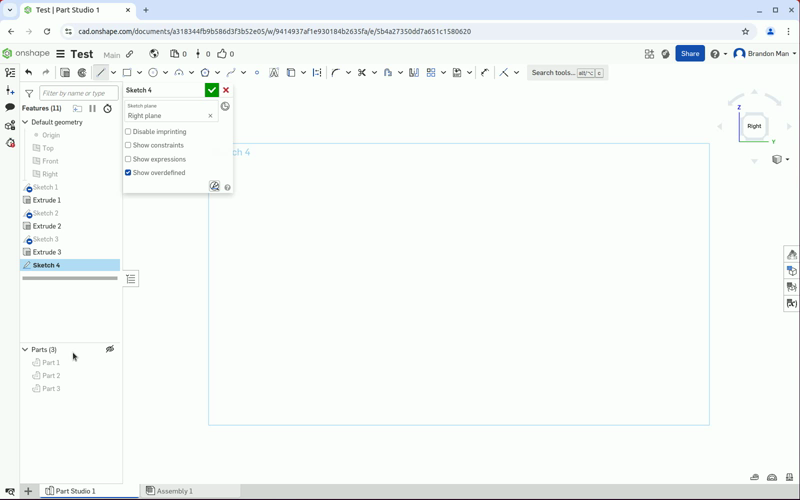
key_down(shift)
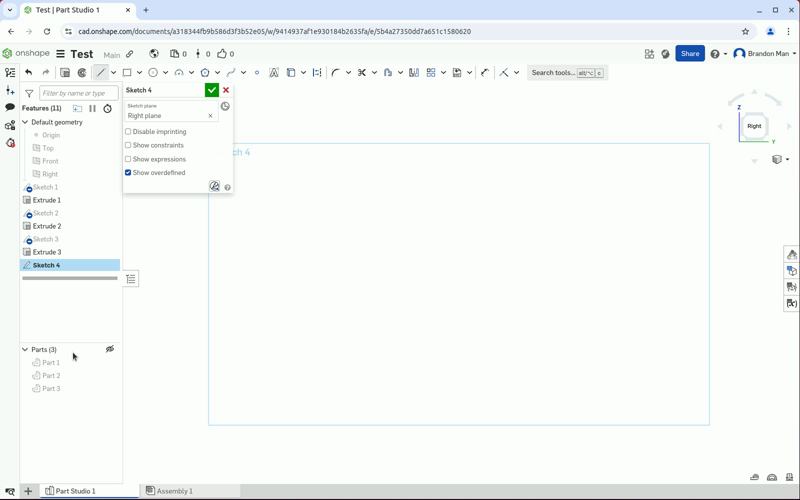
mouse_move(502, 308)
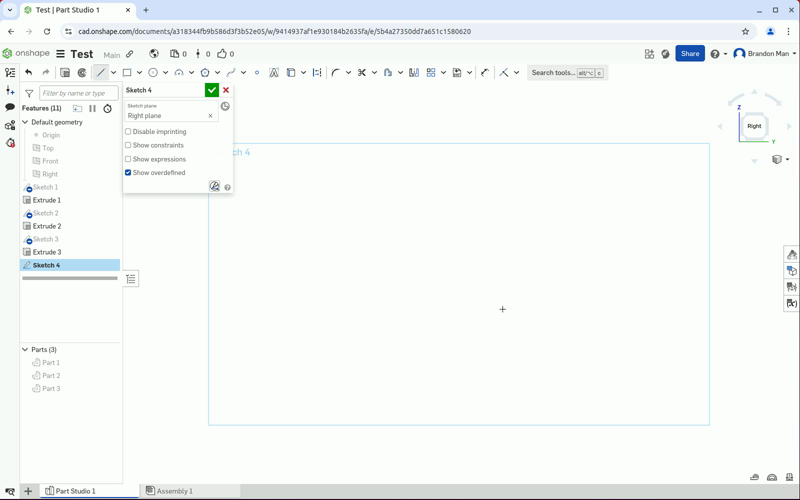
click(502, 308)
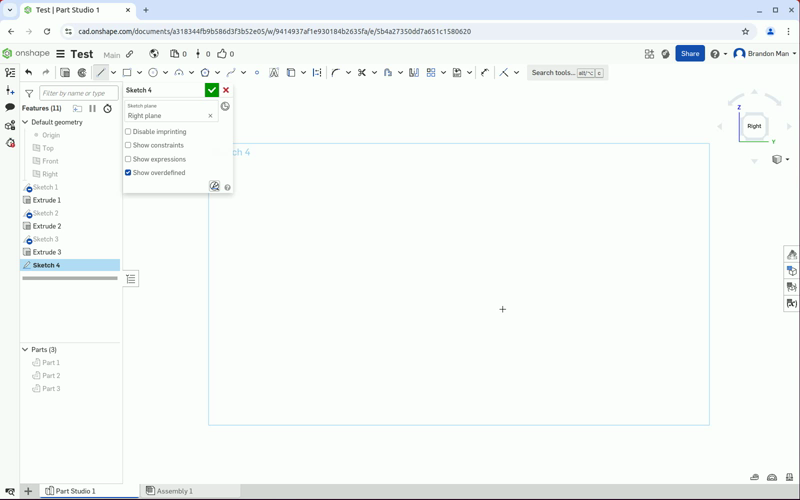
key_up(shift)
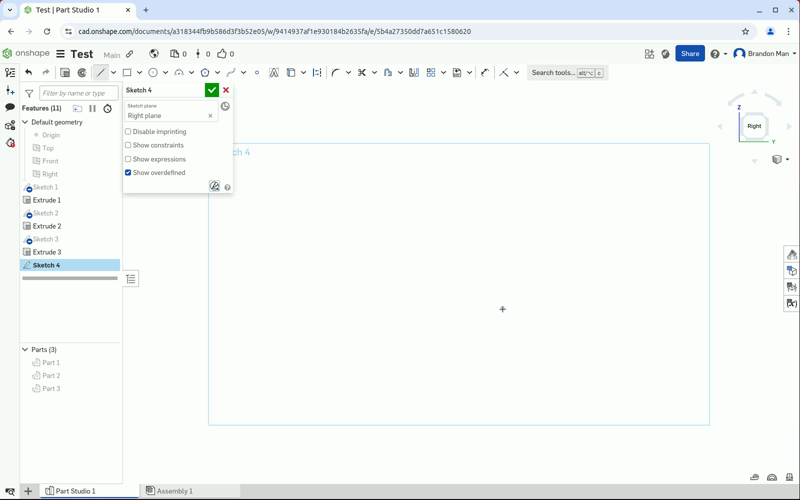
key_down(shift)
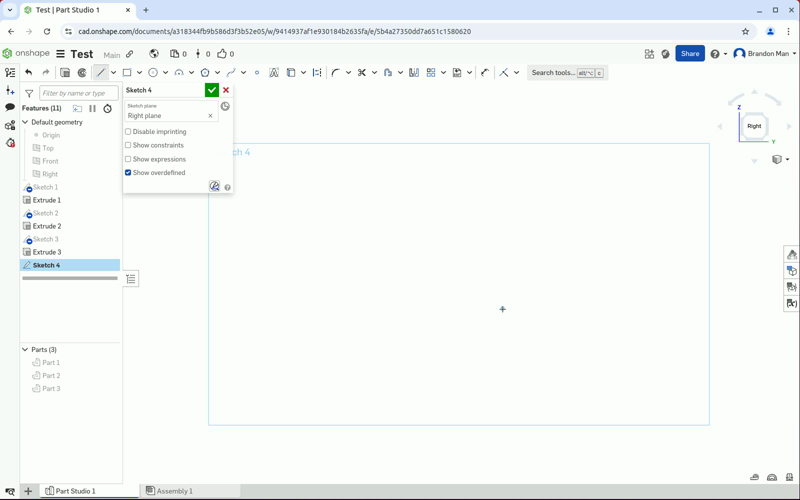
mouse_move(532, 308)
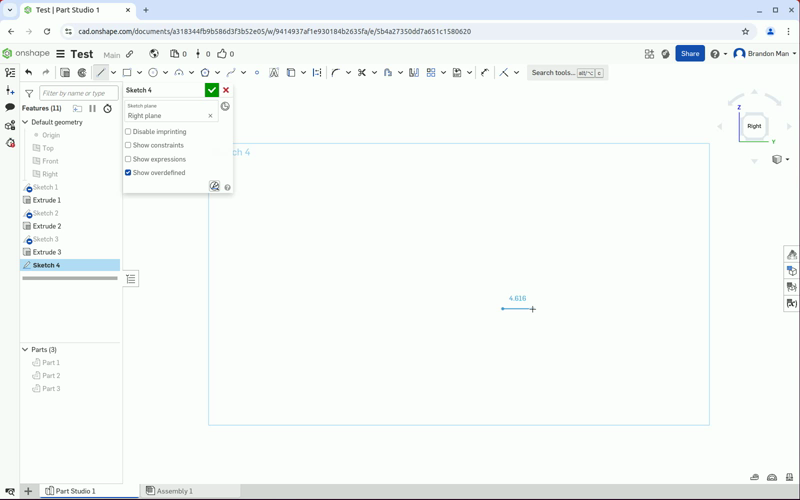
mouse_move(506, 308)
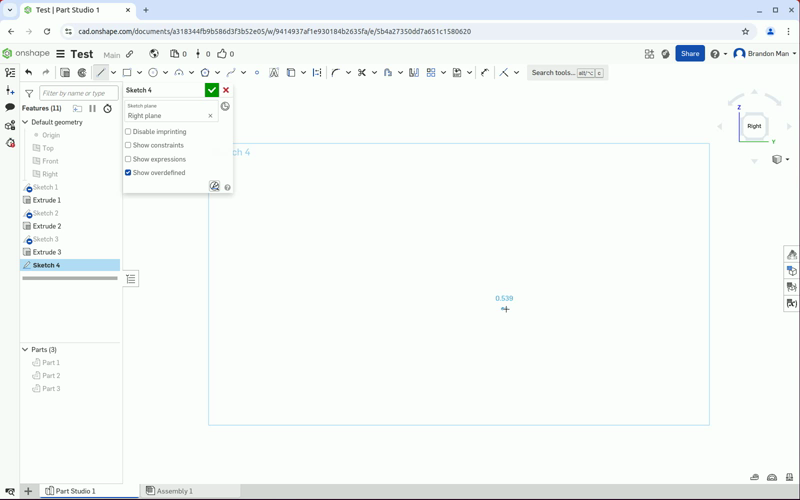
scroll(6)
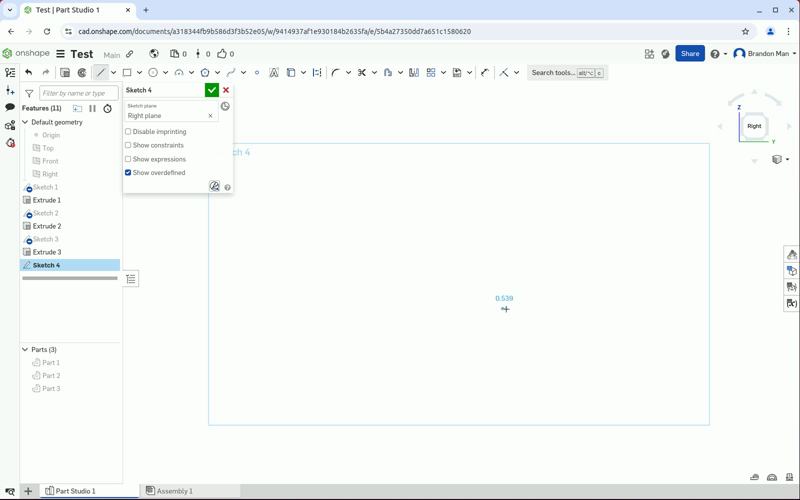
scroll(6)
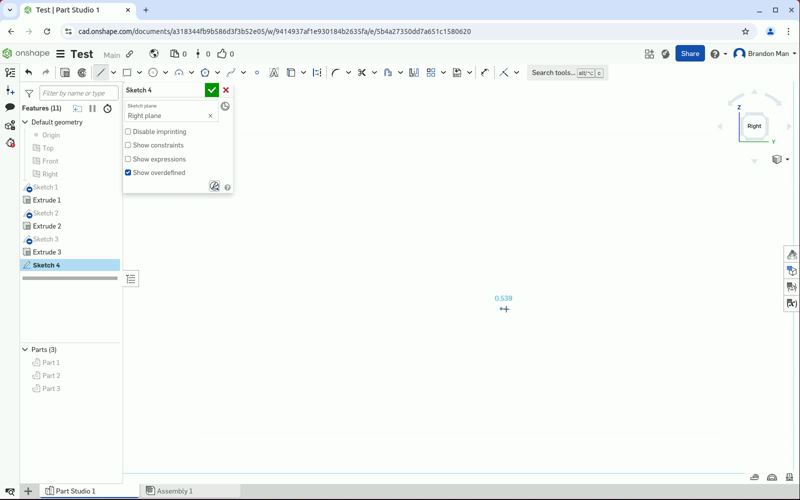
scroll(6)
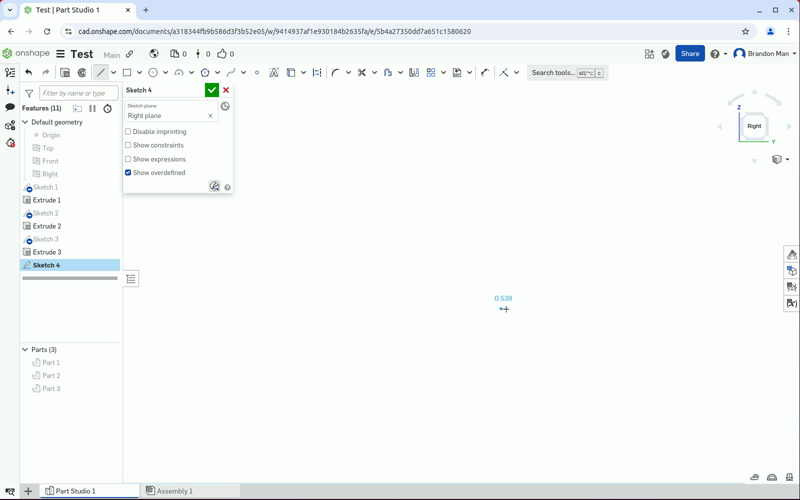
scroll(6)
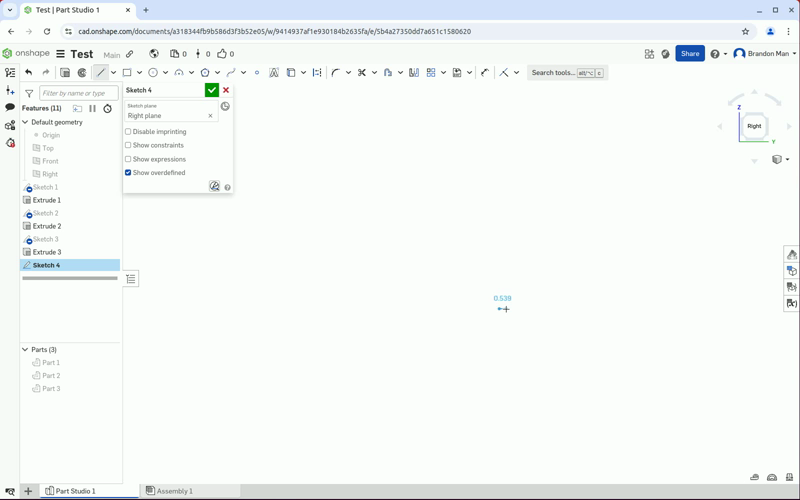
scroll(6)
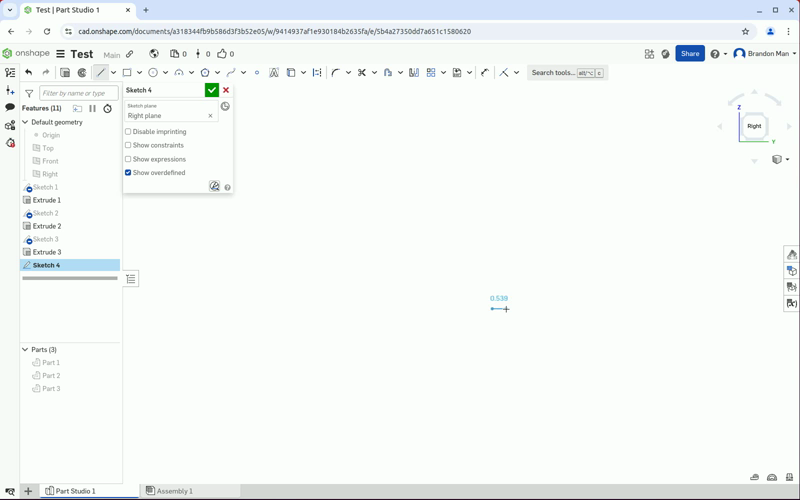
scroll(6)
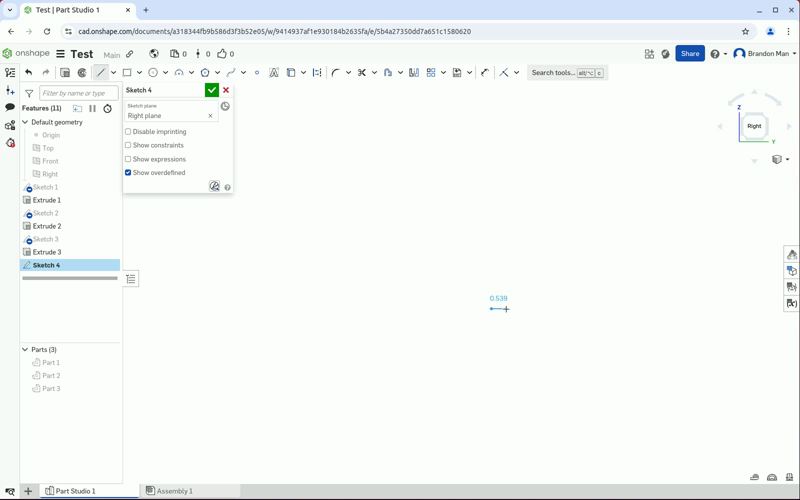
scroll(6)
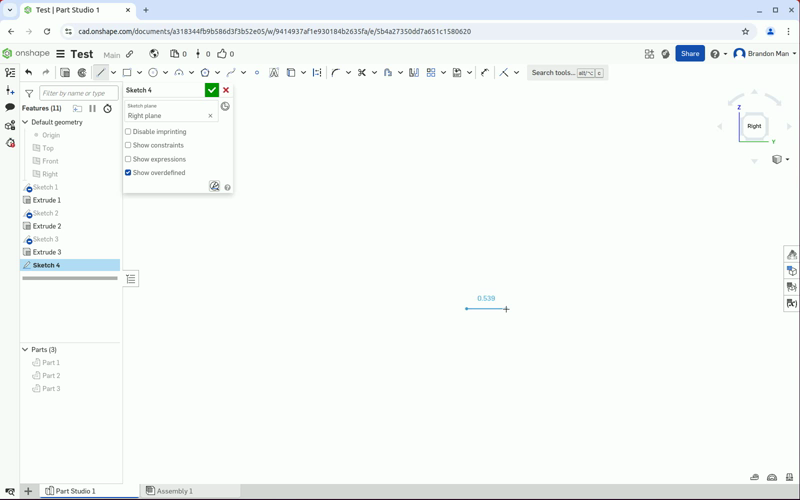
click(506, 308)
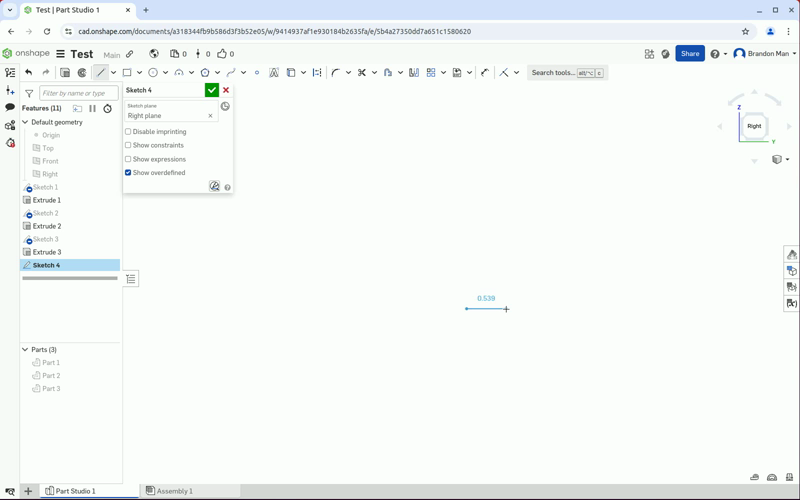
scroll(-6)
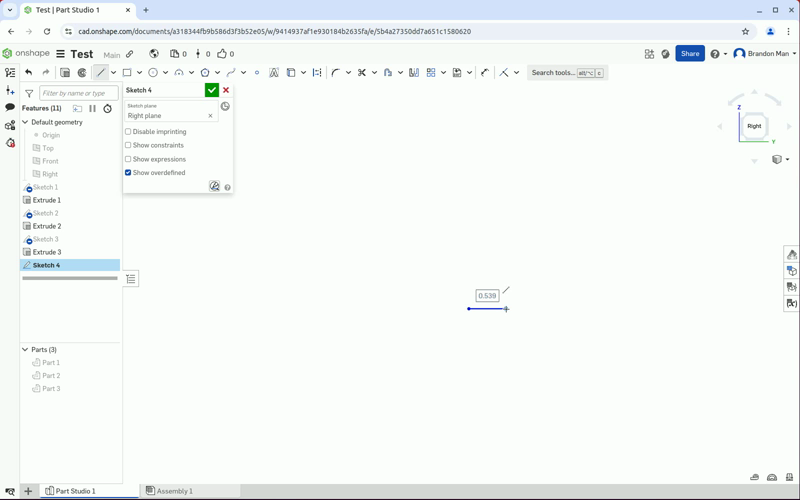
scroll(-6)
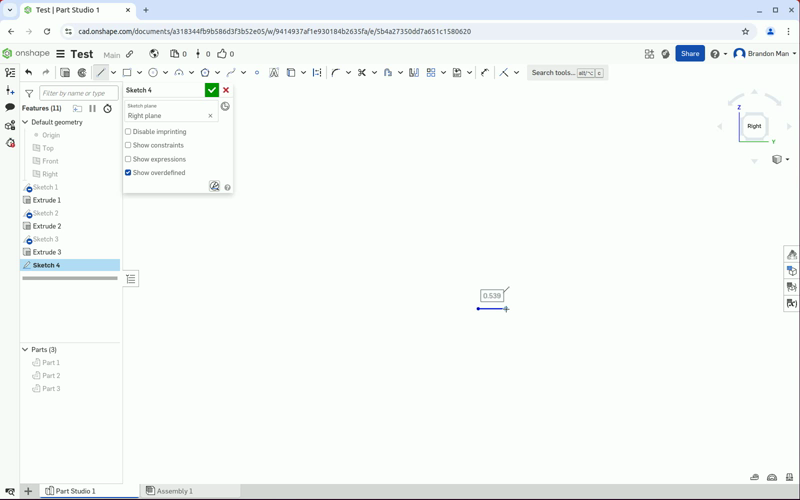
scroll(-6)
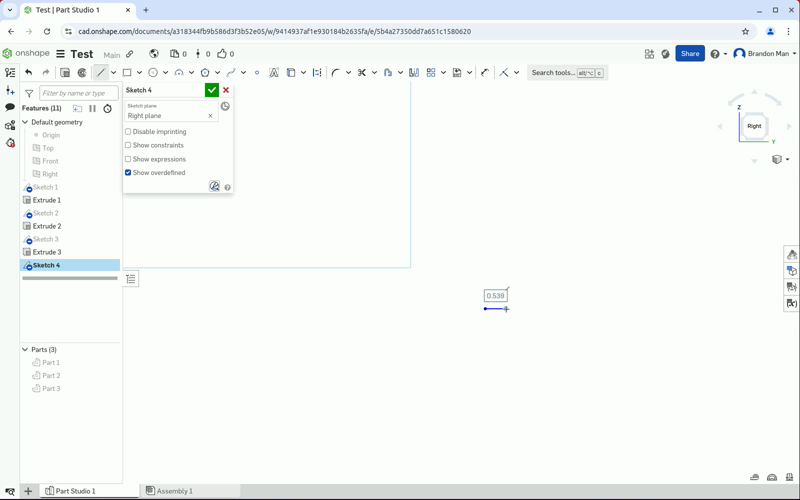
scroll(-6)
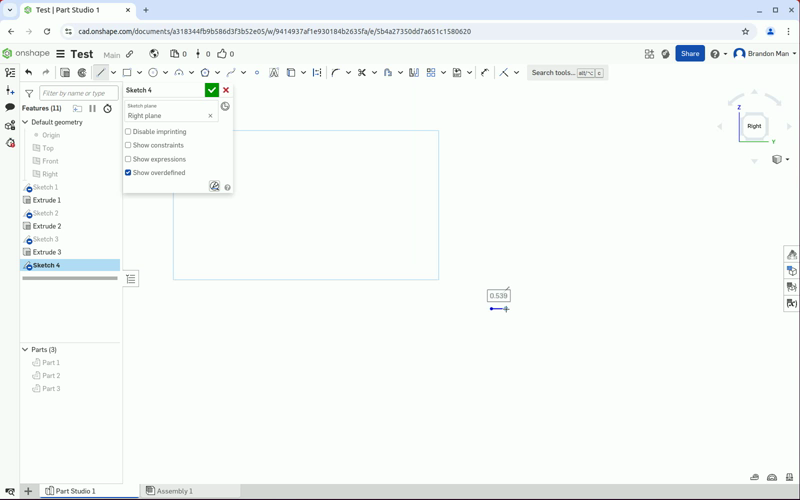
scroll(-6)
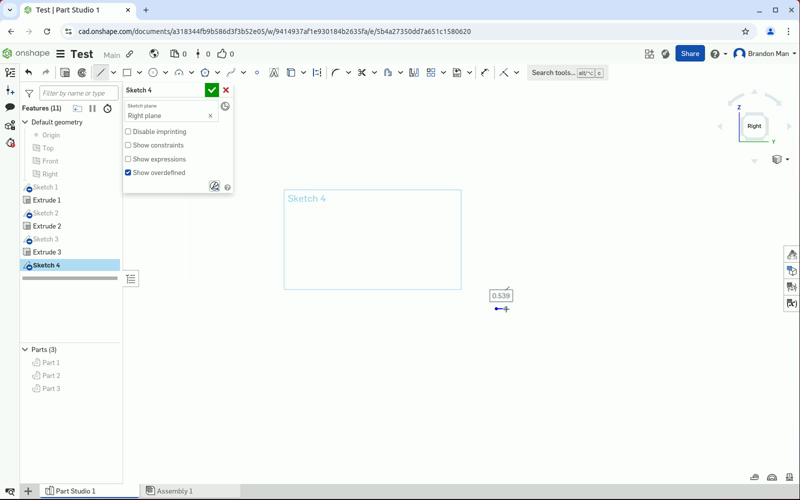
scroll(-6)
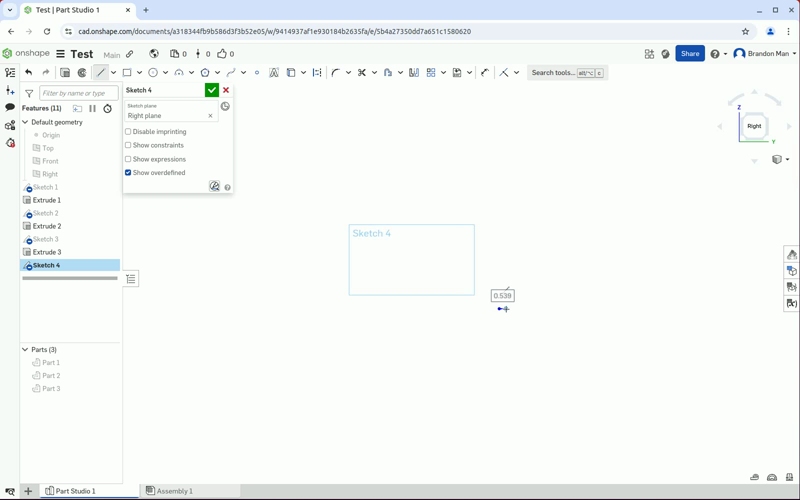
scroll(-6)
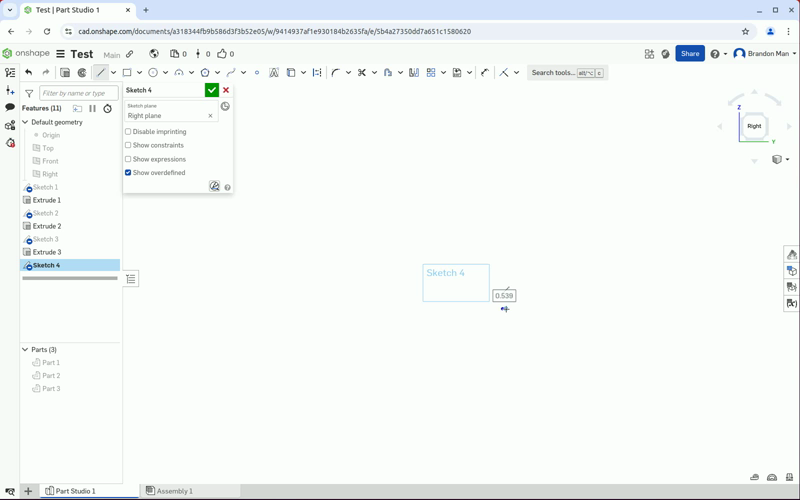
key_up(shift)
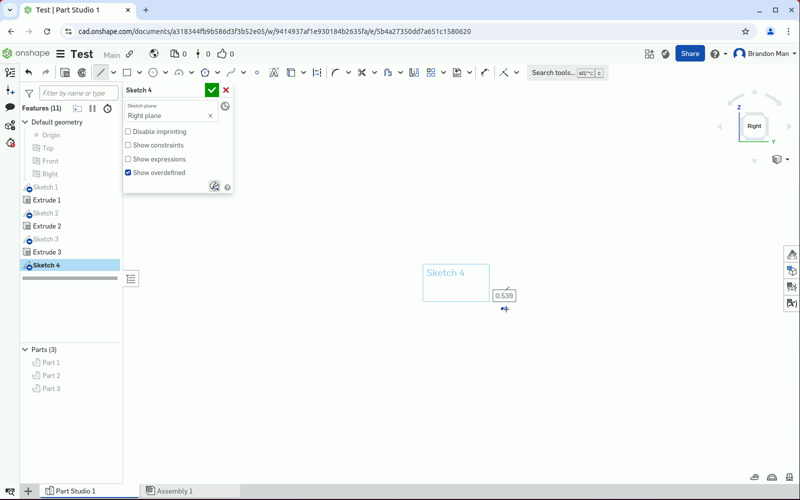
key_down(shift)
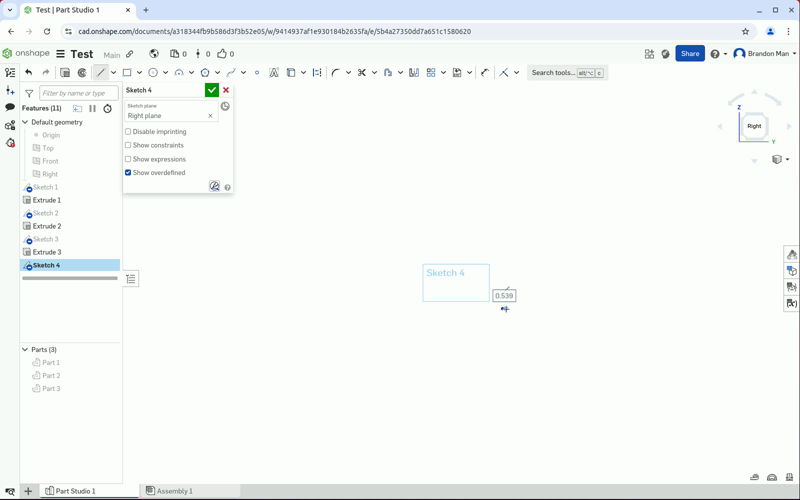
mouse_move(536, 308)
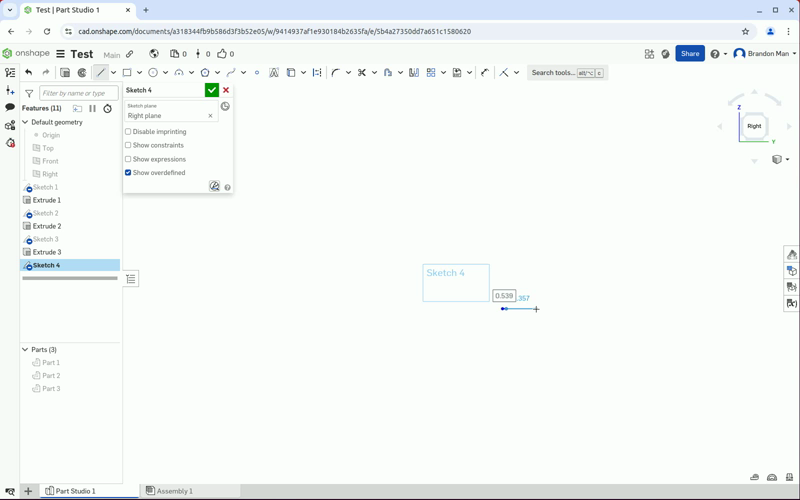
mouse_move(506, 305)
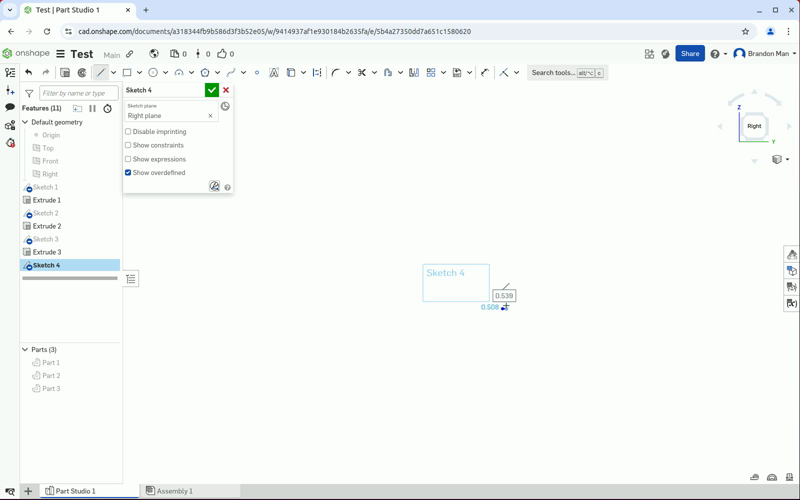
scroll(6)
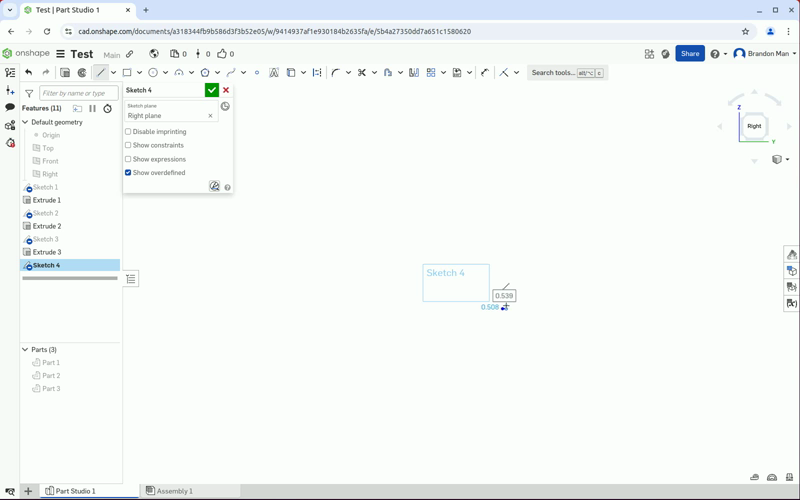
scroll(6)
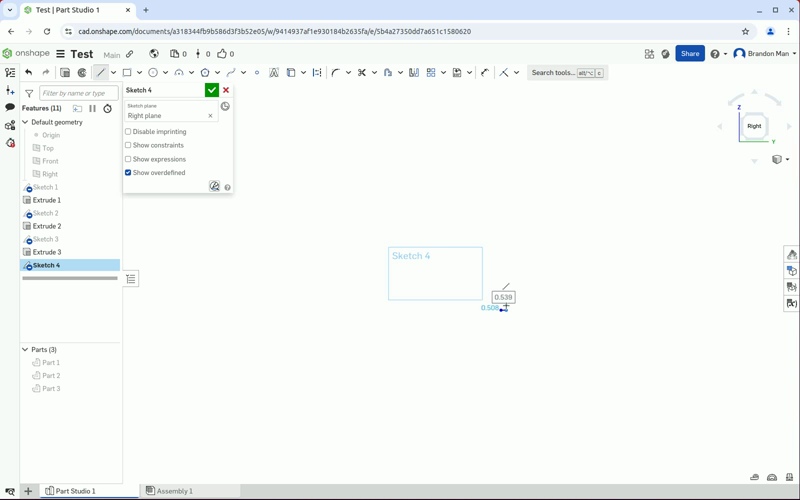
scroll(6)
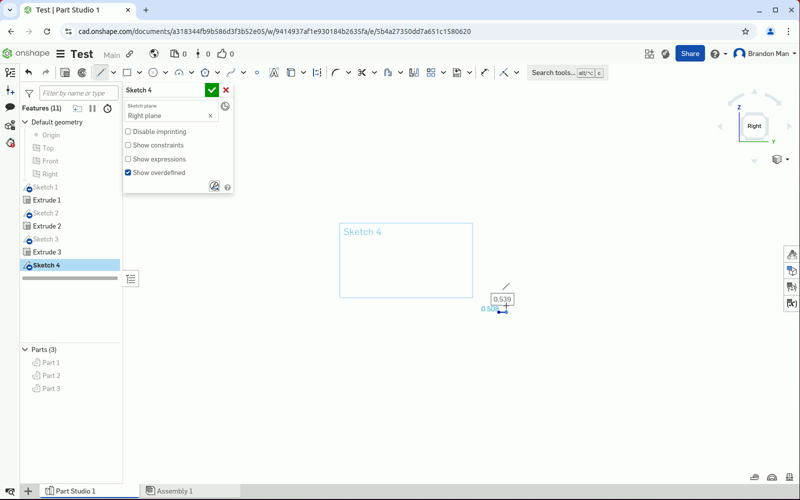
scroll(6)
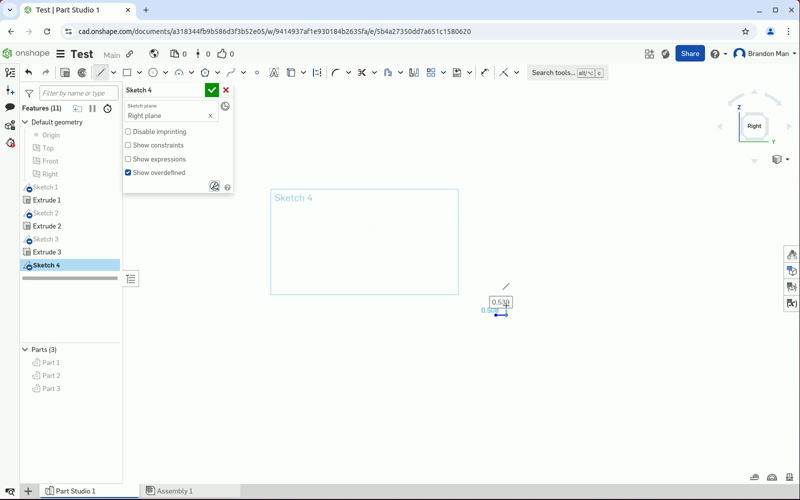
scroll(6)
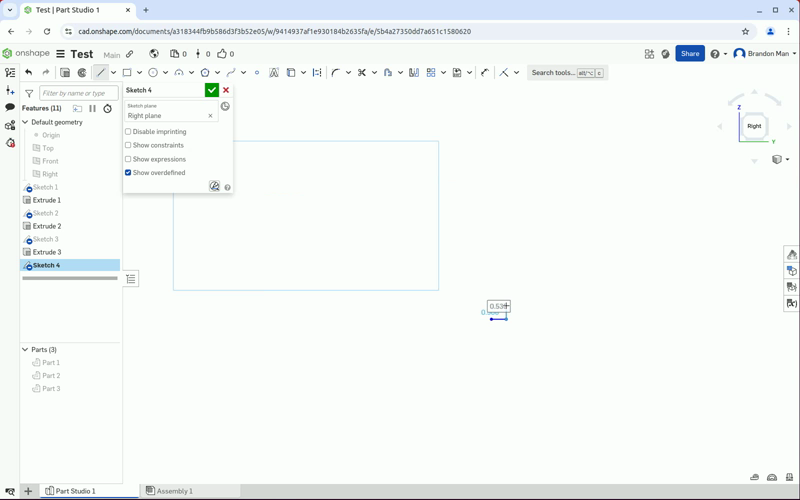
scroll(6)
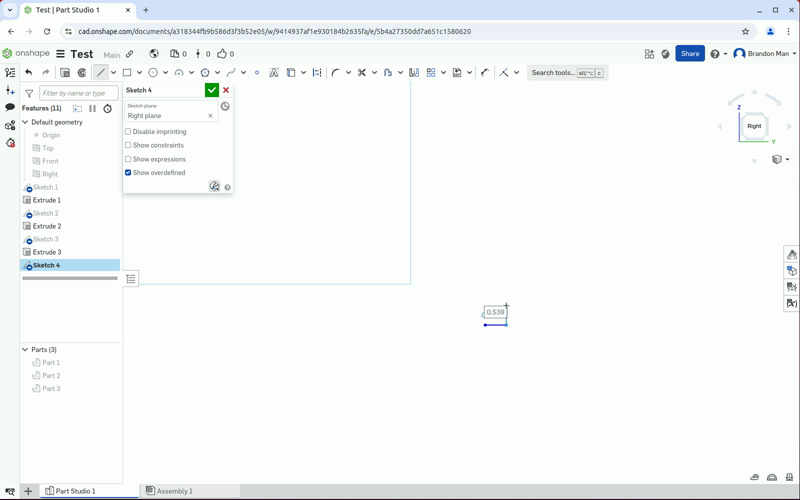
scroll(6)
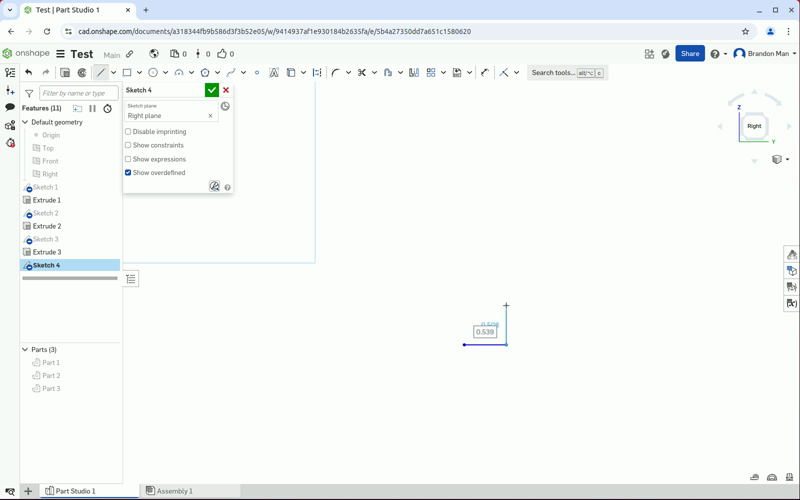
click(506, 305)
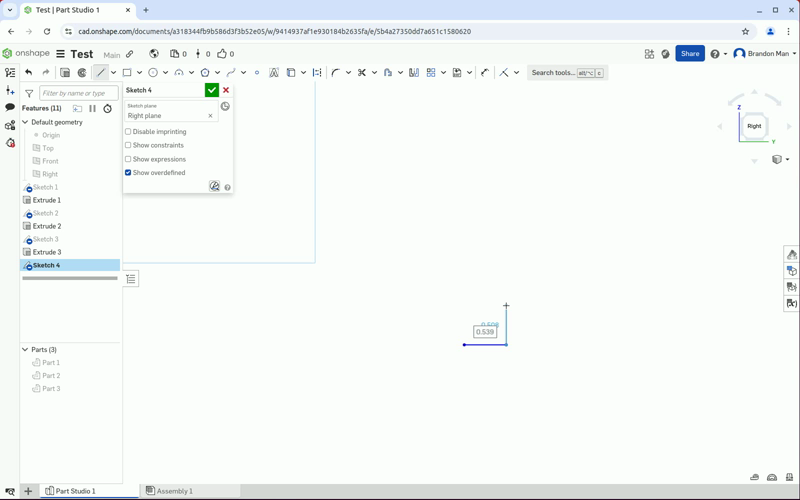
scroll(-6)
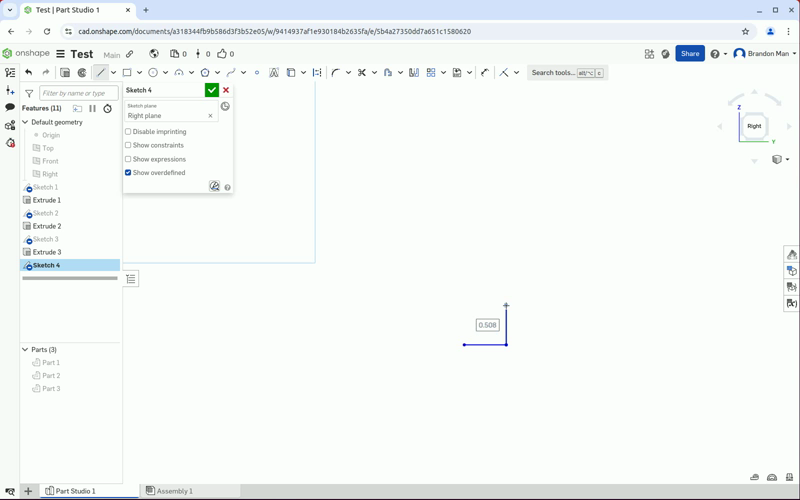
scroll(-6)
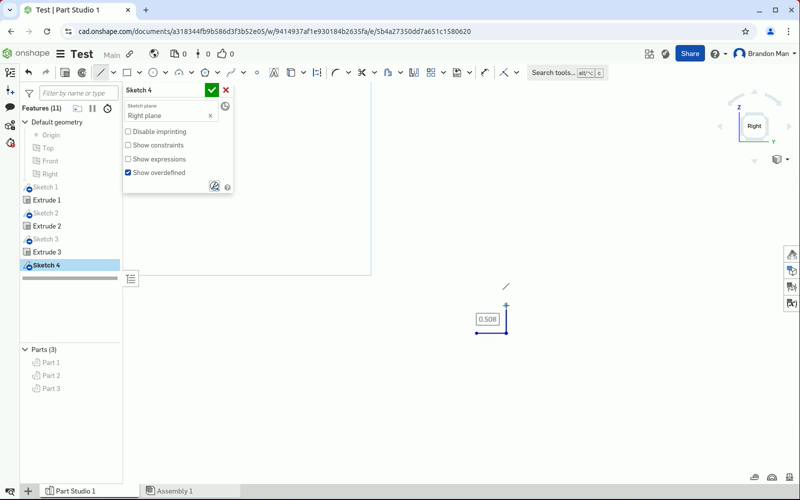
scroll(-6)
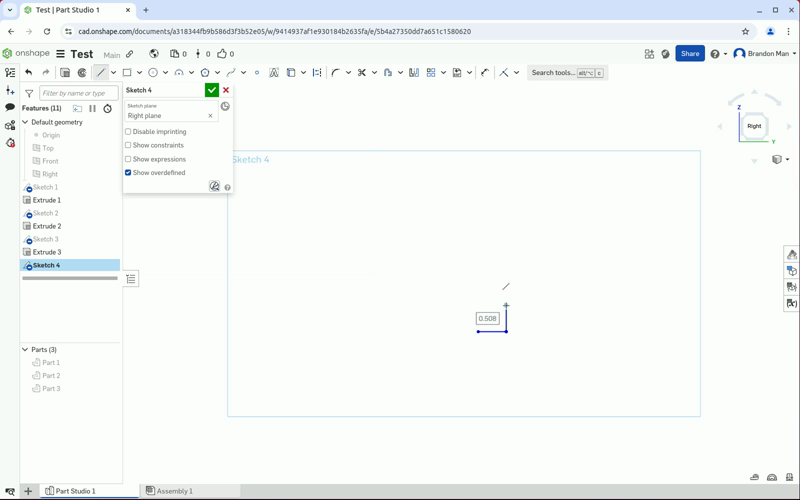
scroll(-6)
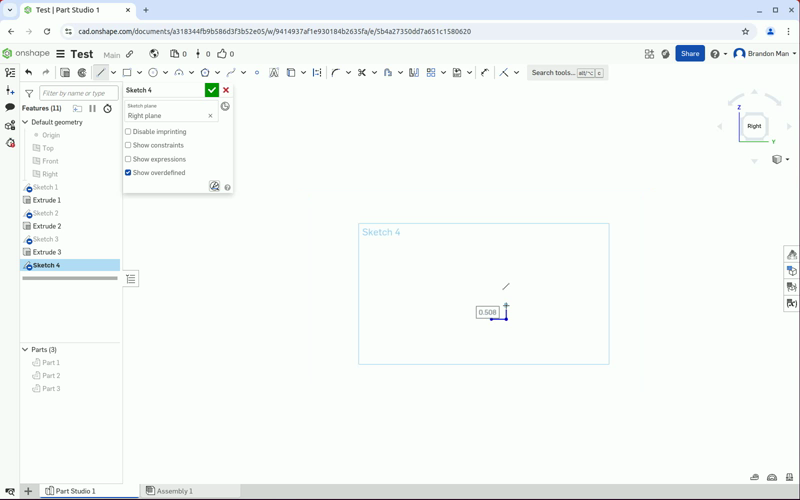
scroll(-6)
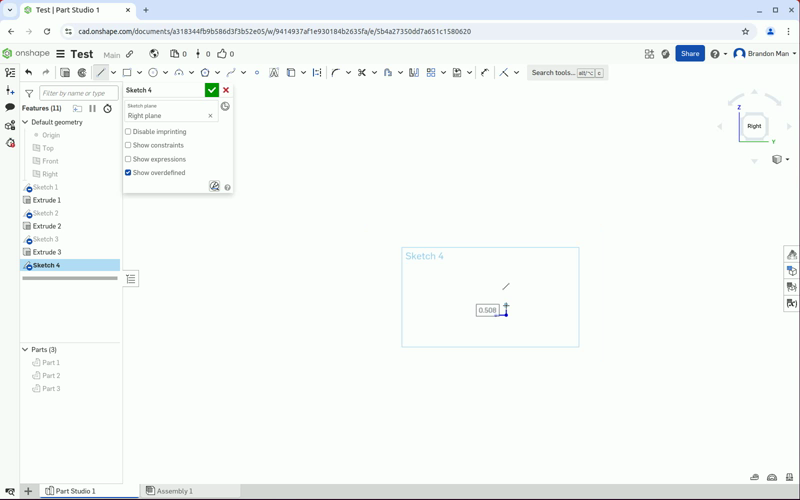
scroll(-6)
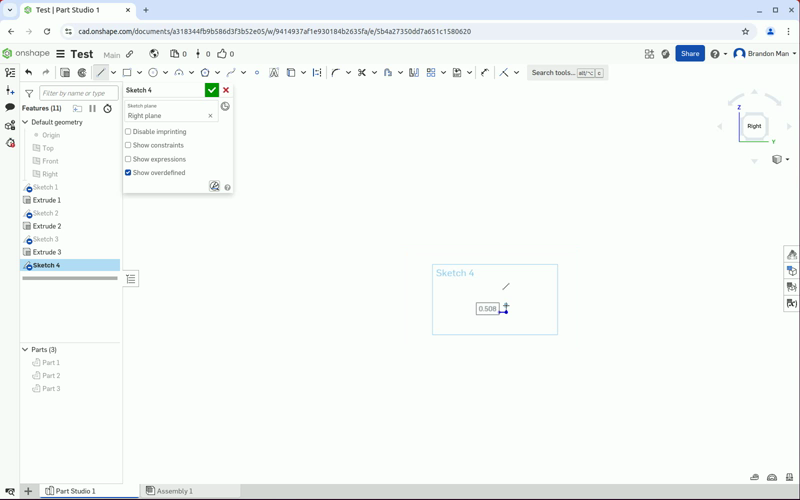
scroll(-6)
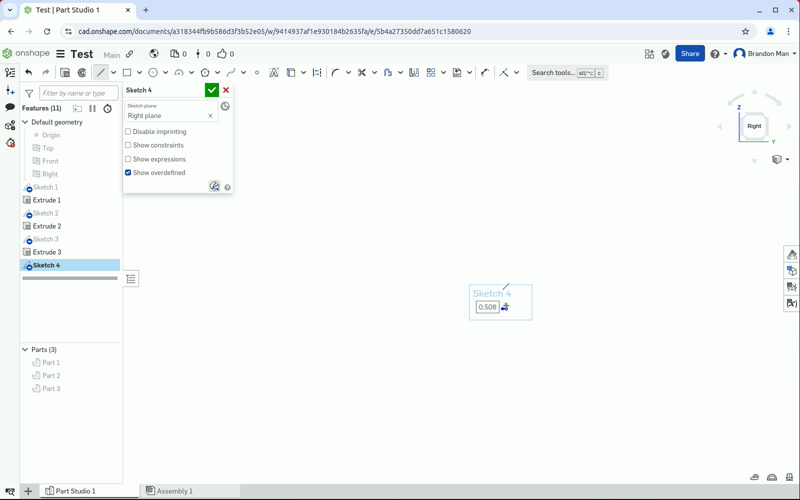
key_up(shift)
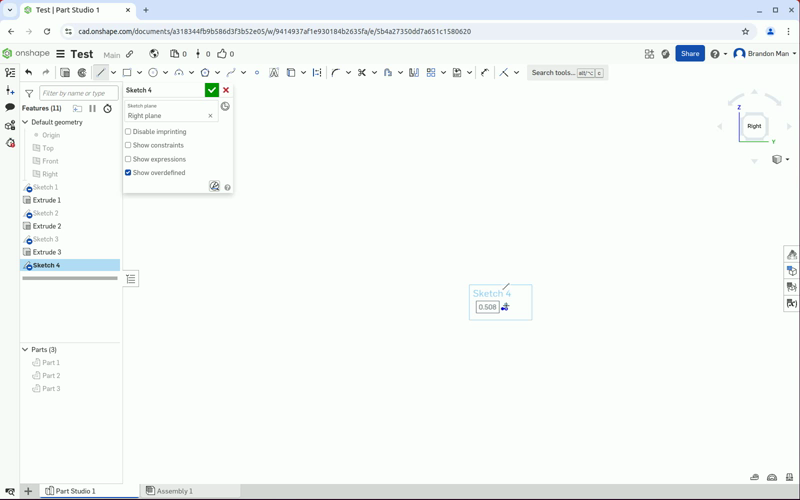
key_down(shift)
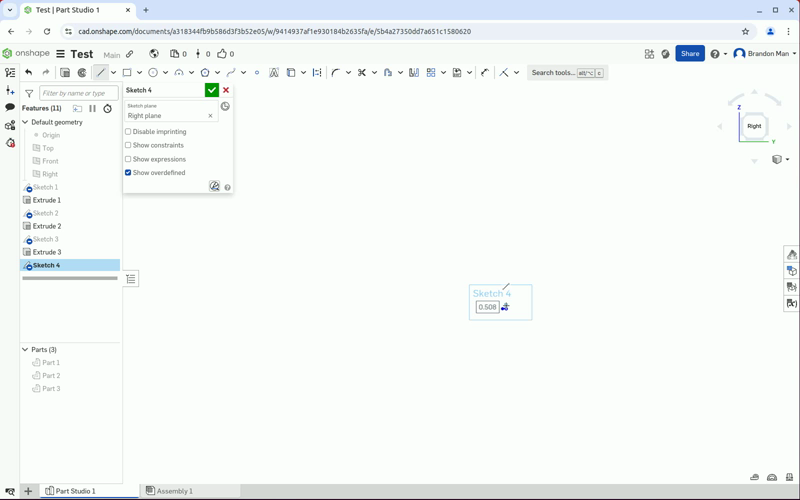
mouse_move(536, 305)
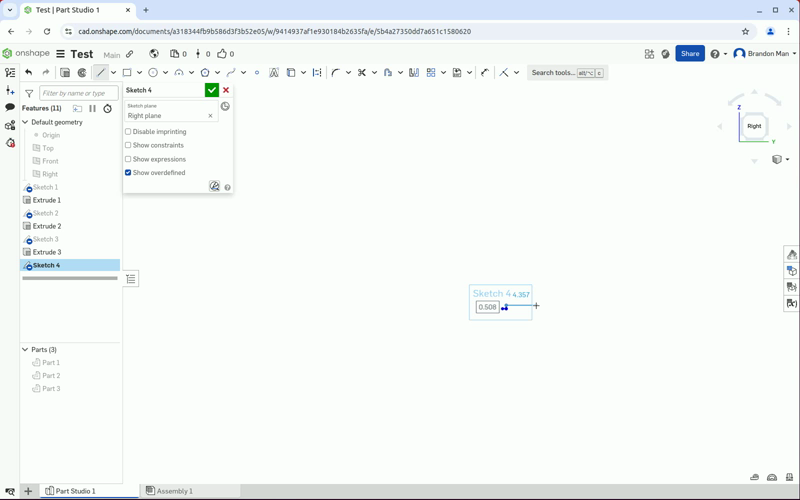
mouse_move(502, 305)
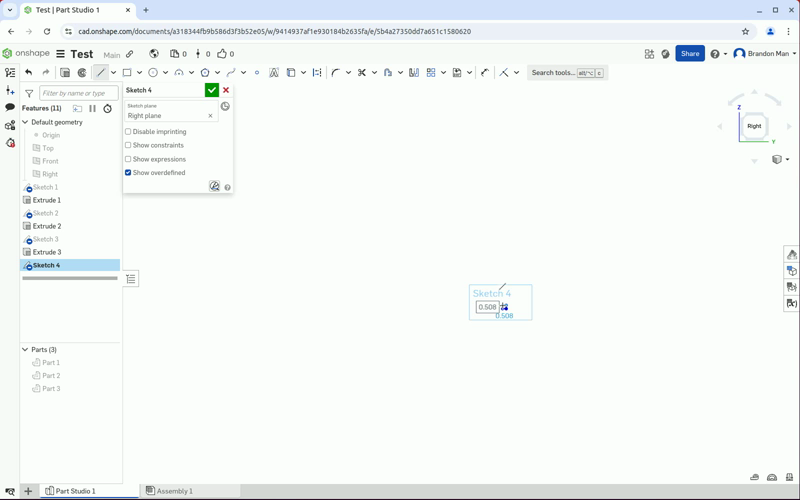
scroll(6)
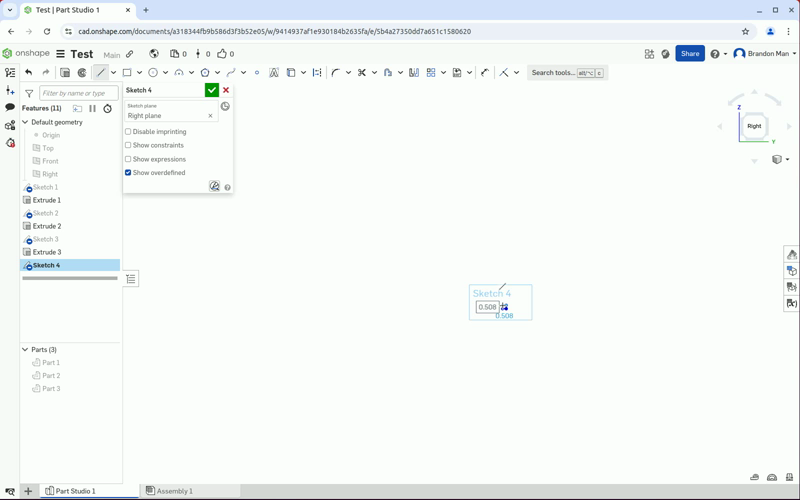
scroll(6)
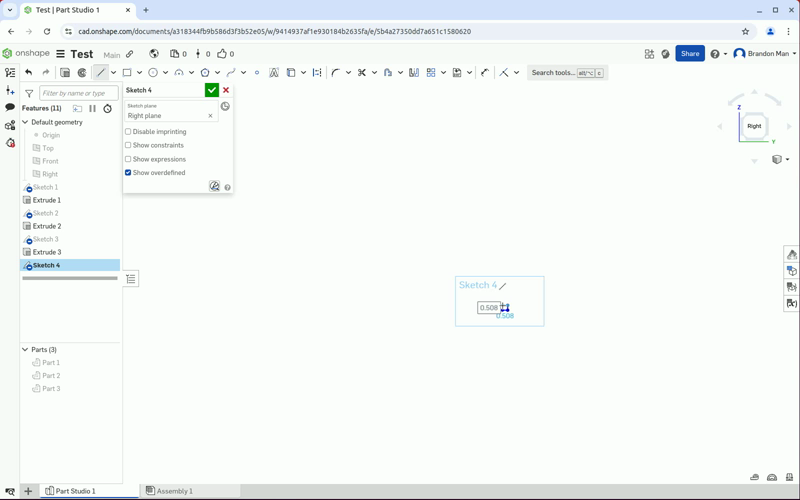
scroll(6)
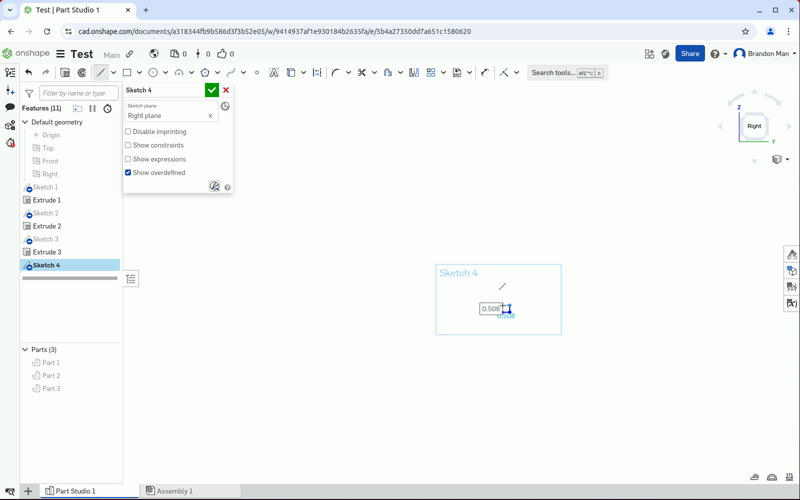
scroll(6)
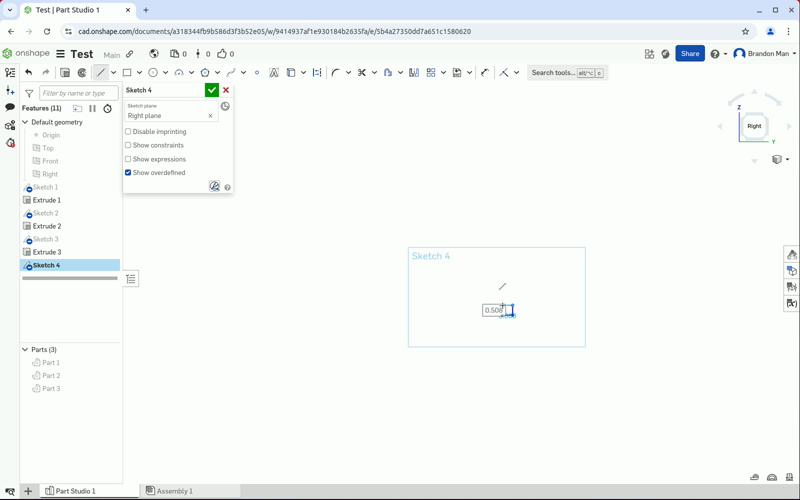
scroll(6)
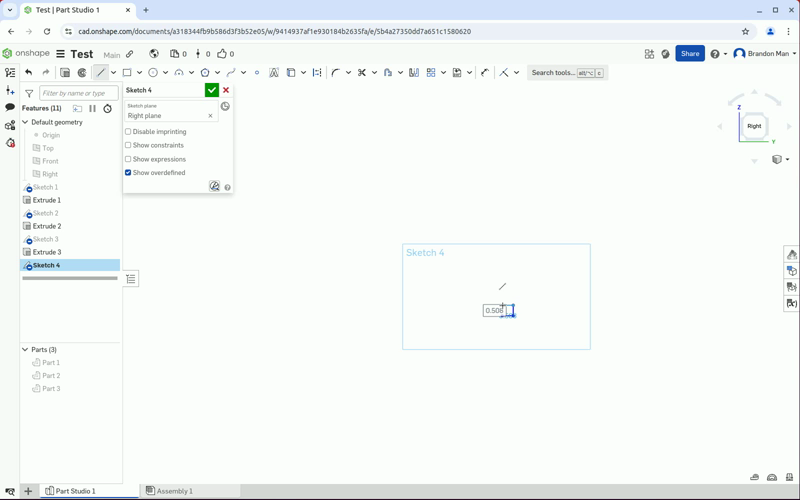
scroll(6)
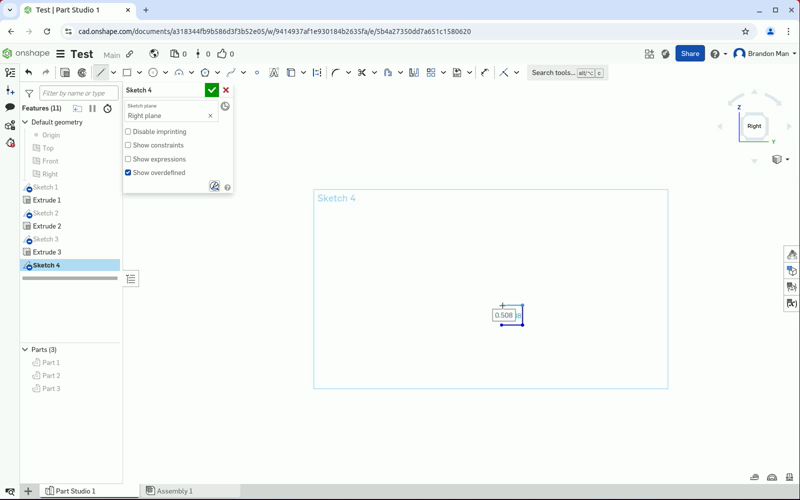
scroll(6)
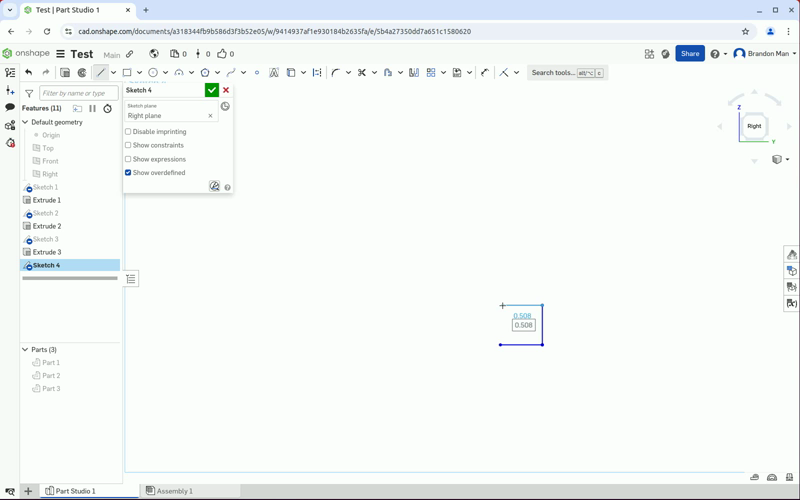
click(502, 305)
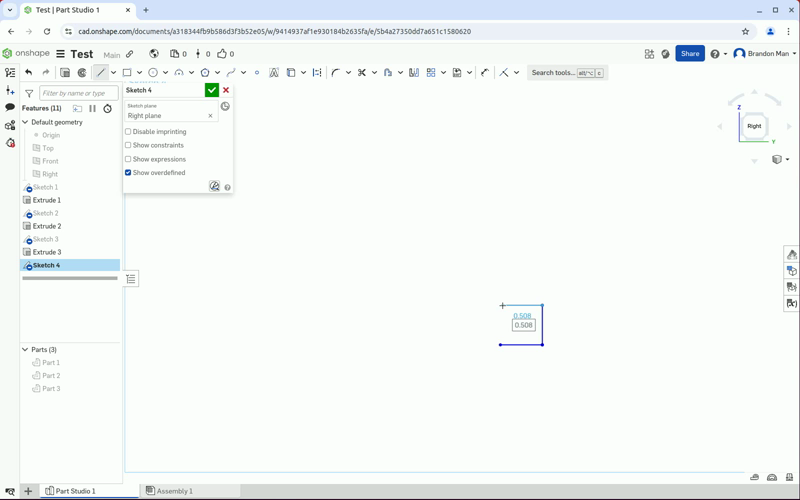
scroll(-6)
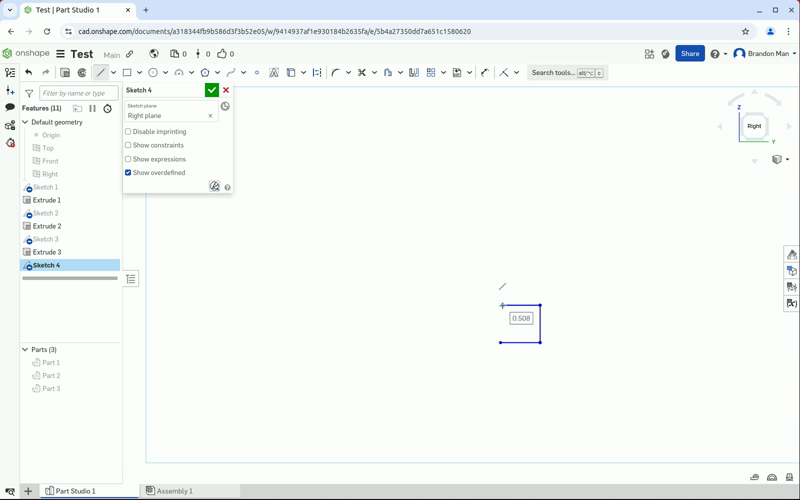
scroll(-6)
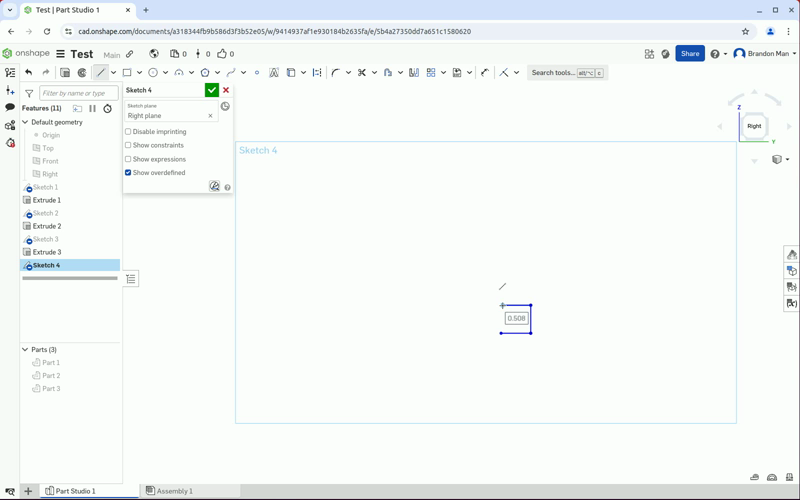
scroll(-6)
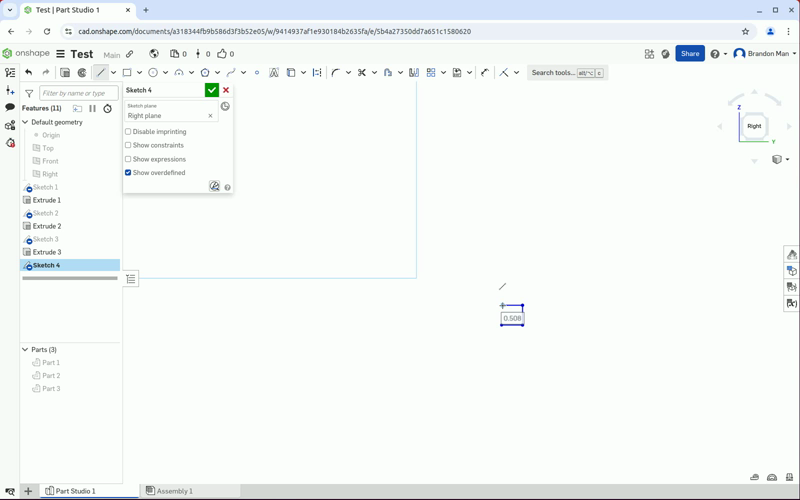
scroll(-6)
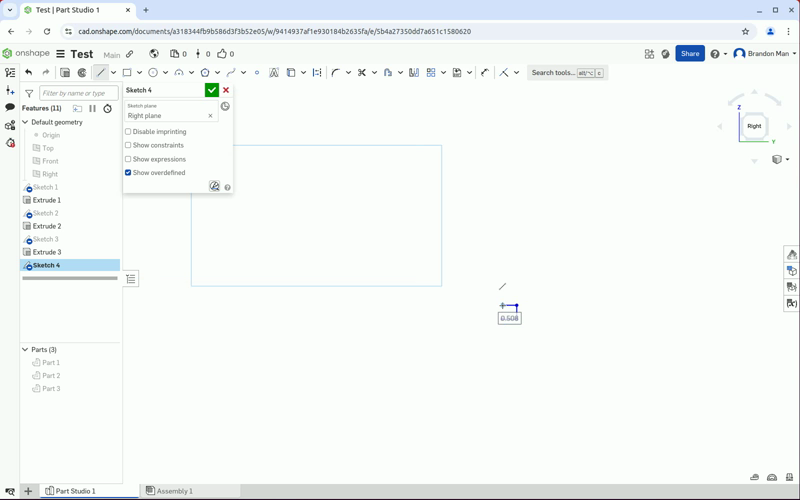
scroll(-6)
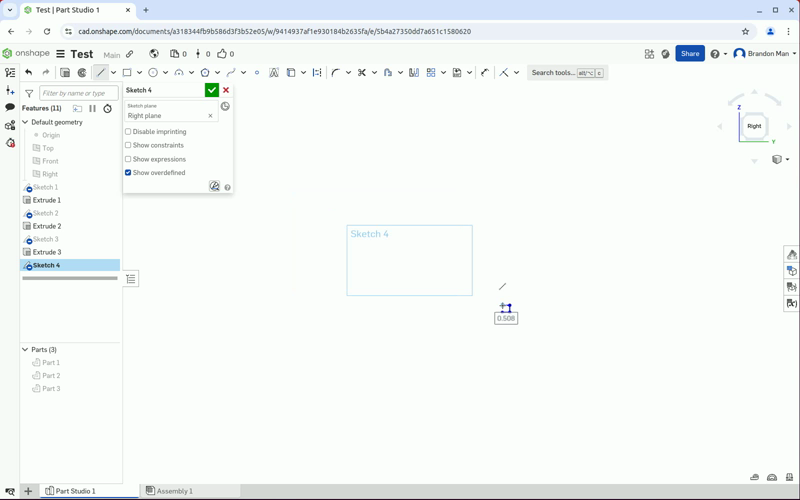
scroll(-6)
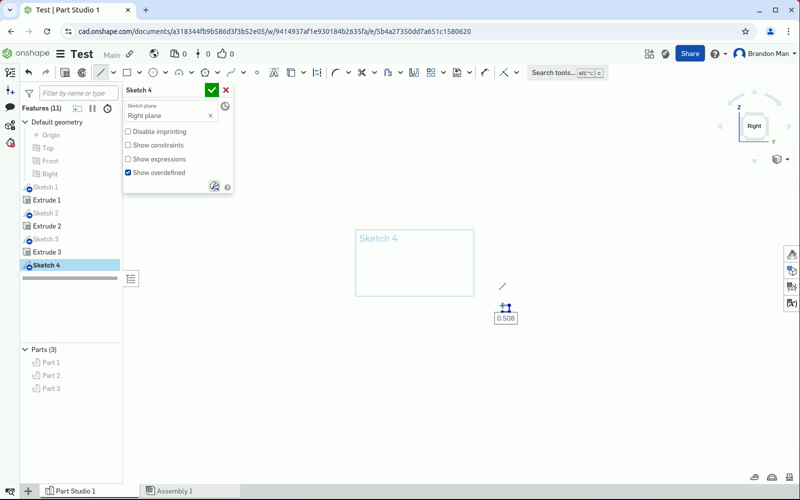
scroll(-6)
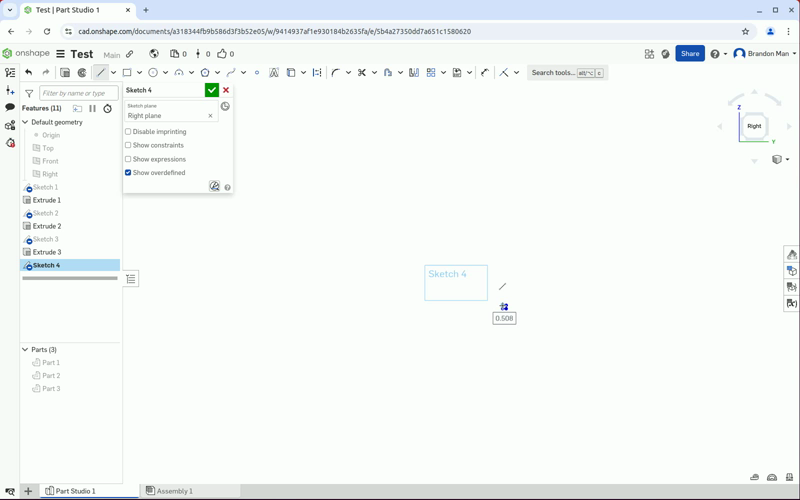
key_up(shift)
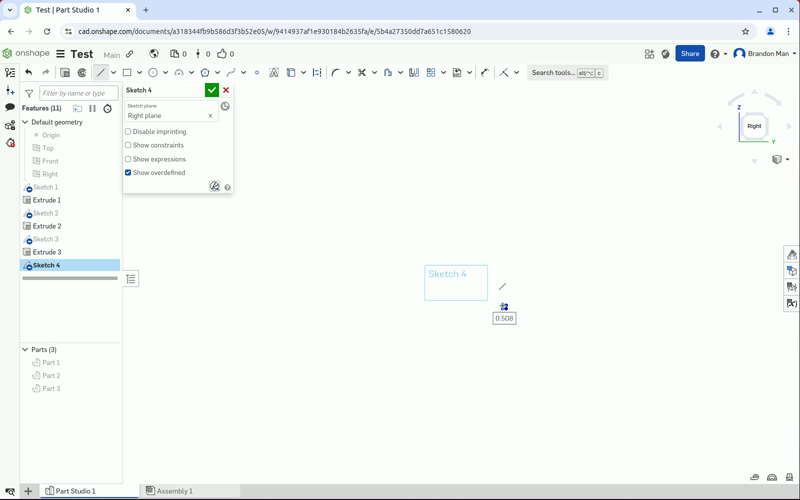
mouse_move(532, 305)
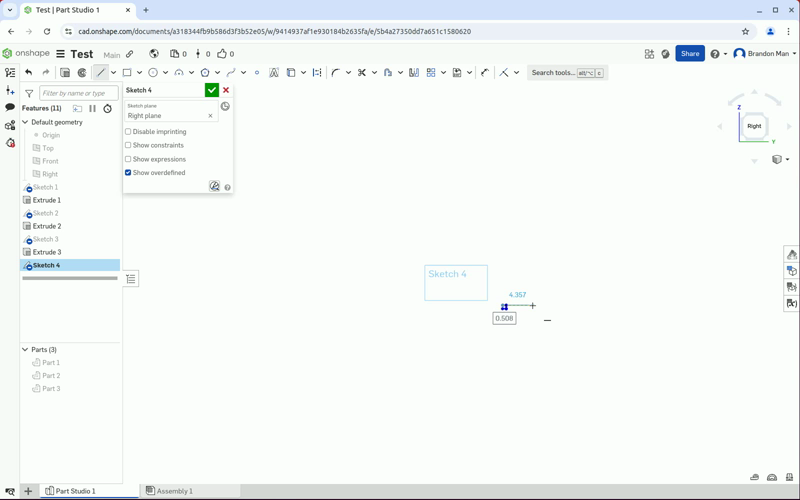
key_down(shift)
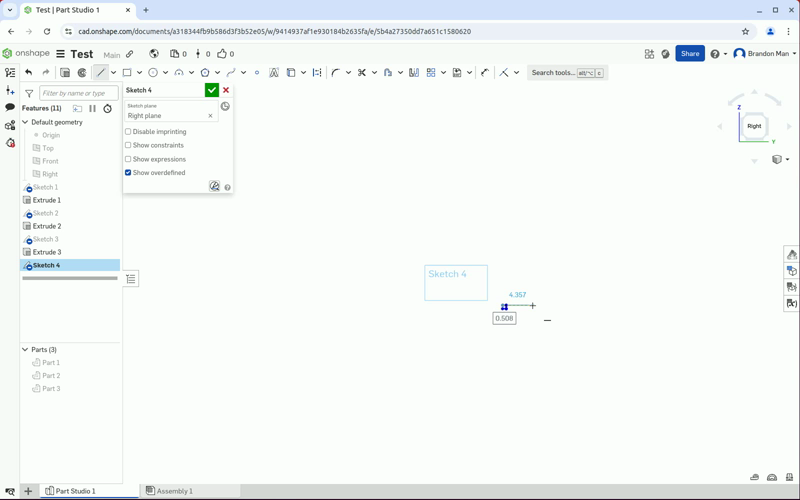
mouse_move(502, 308)
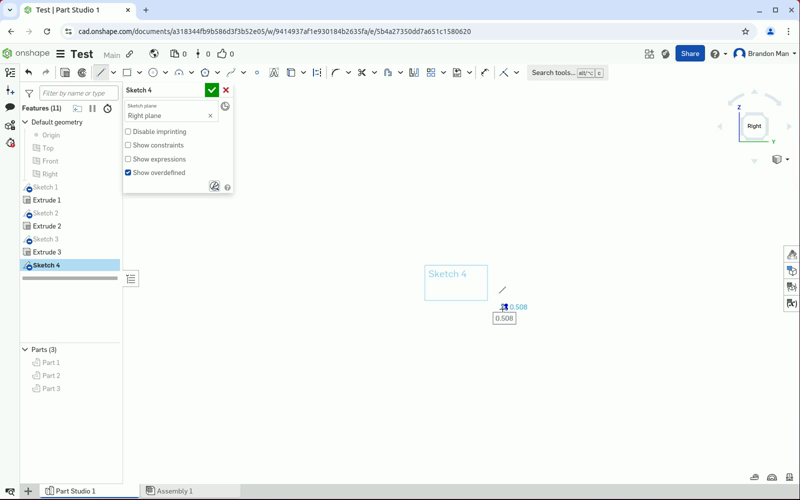
scroll(6)
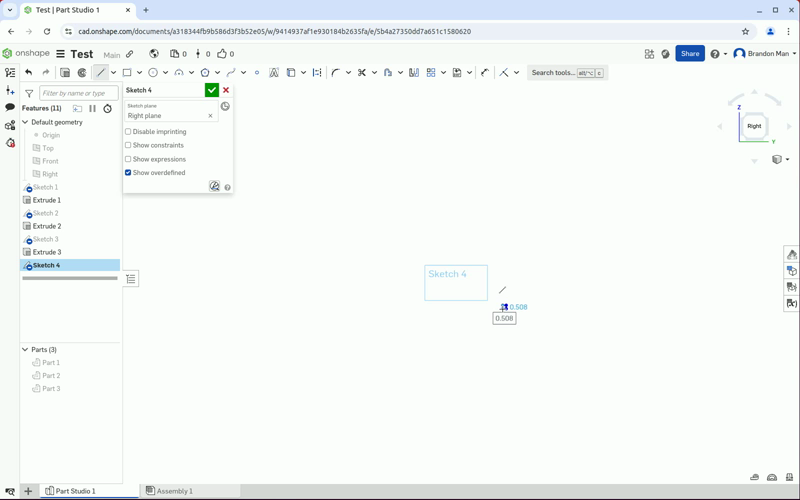
scroll(6)
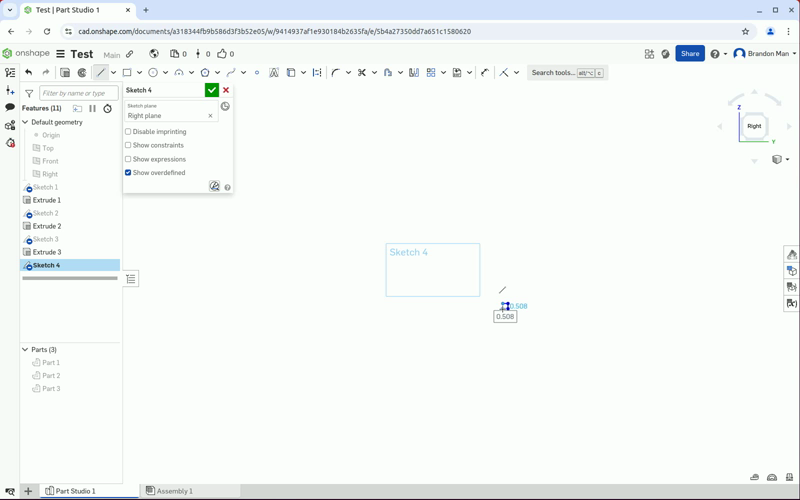
scroll(6)
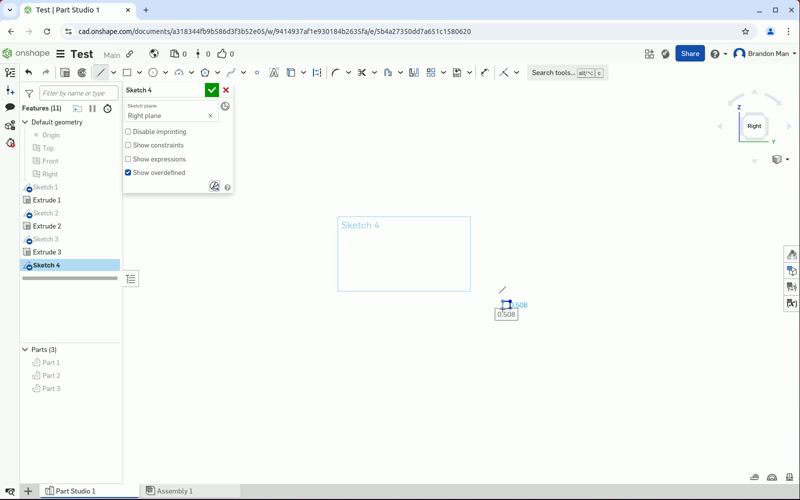
scroll(6)
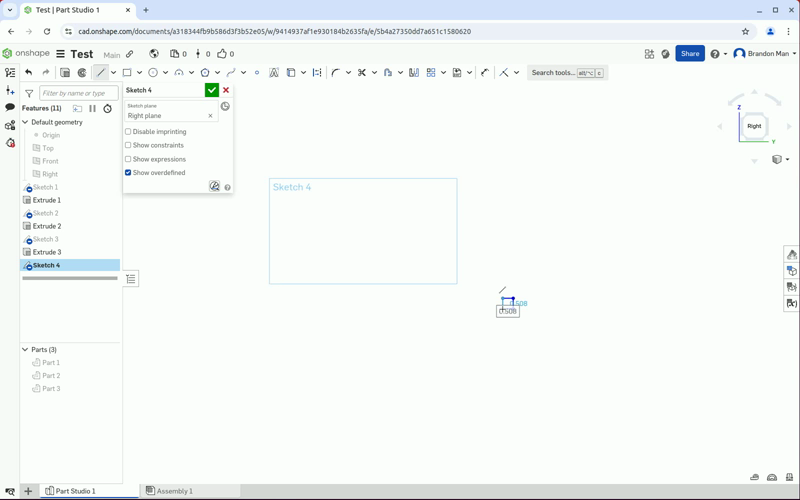
scroll(6)
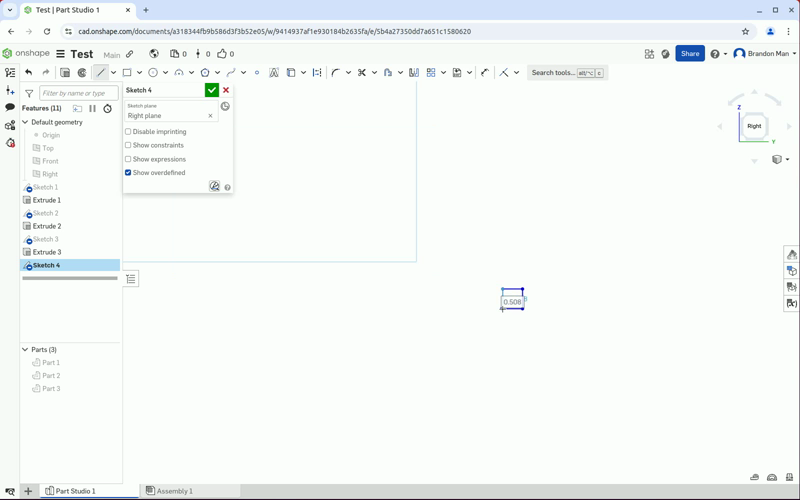
scroll(6)
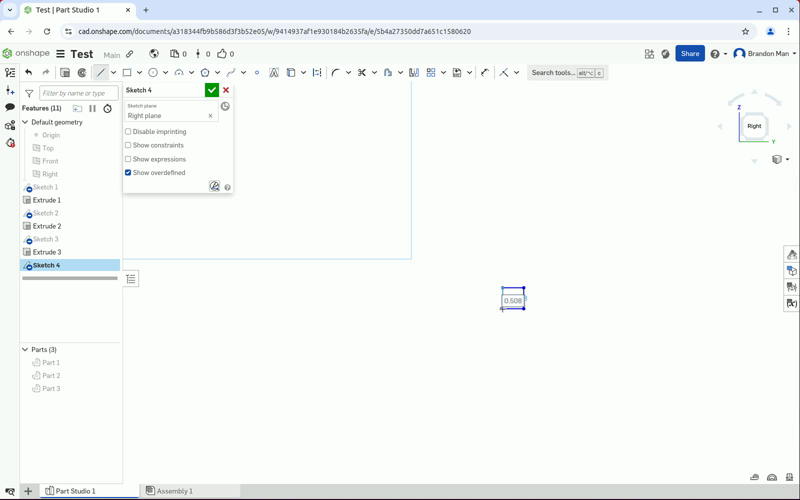
scroll(6)
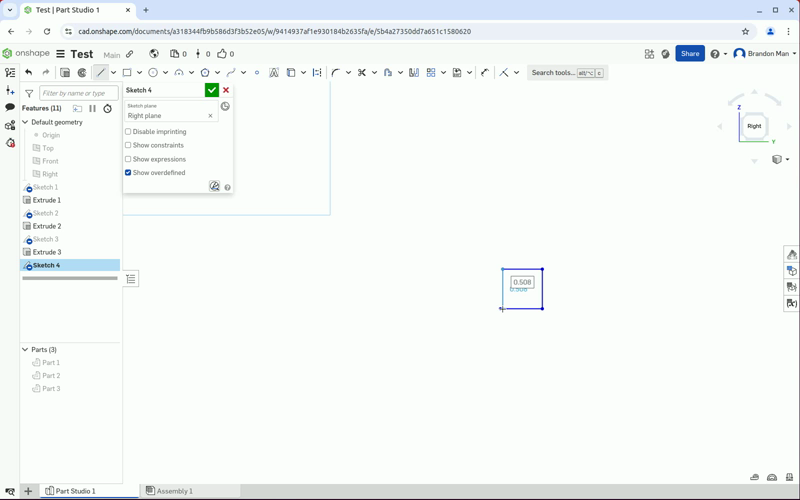
key_up(shift)
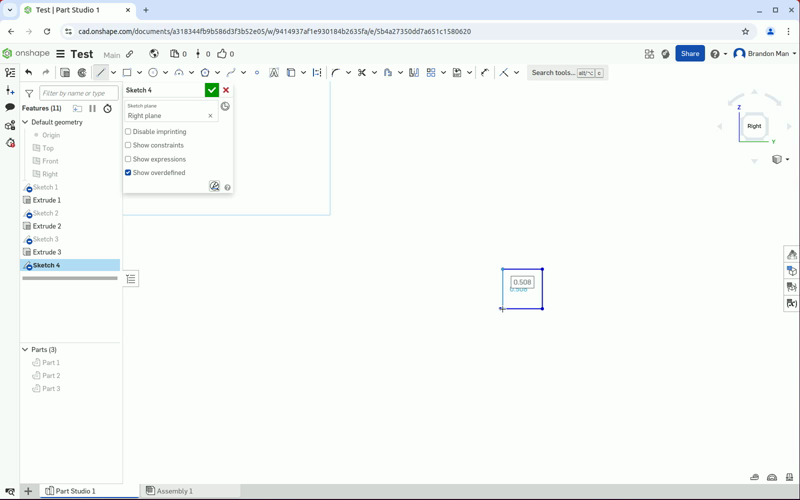
click(502, 308)
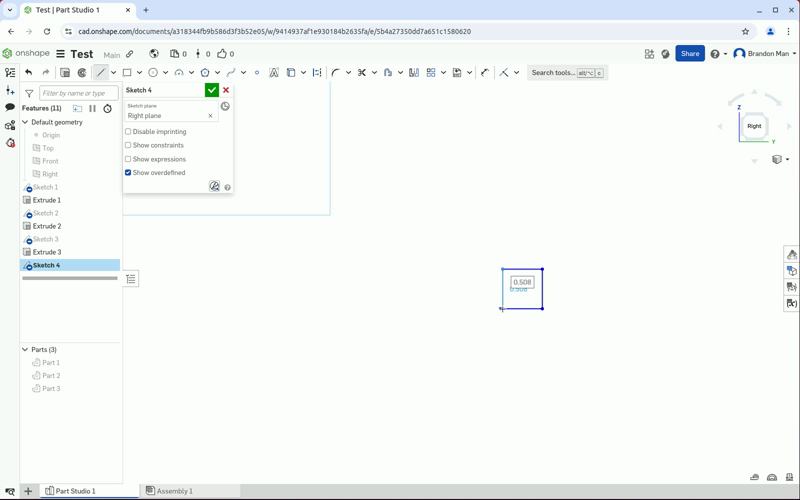
scroll(-6)
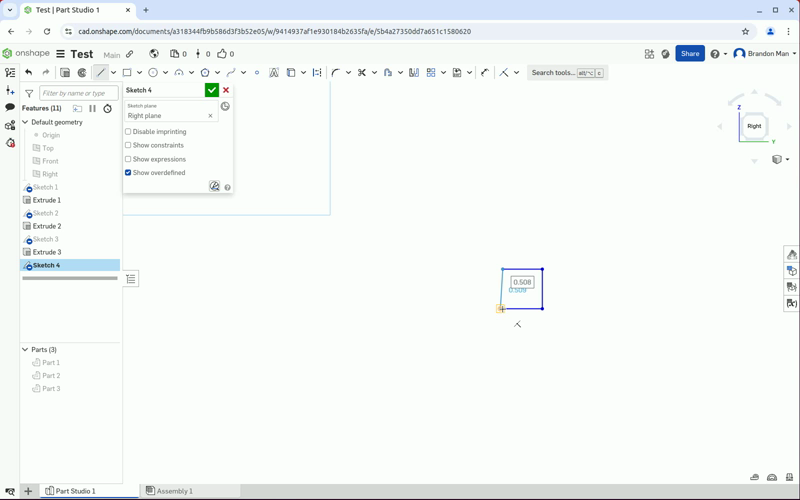
scroll(-6)
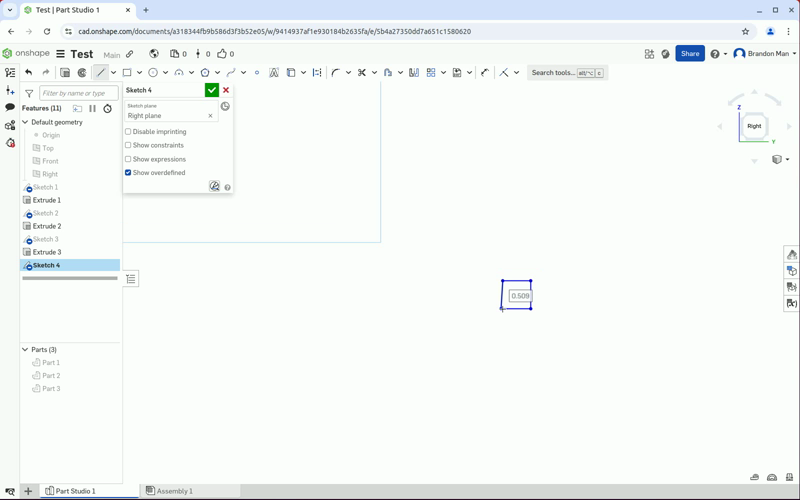
scroll(-6)
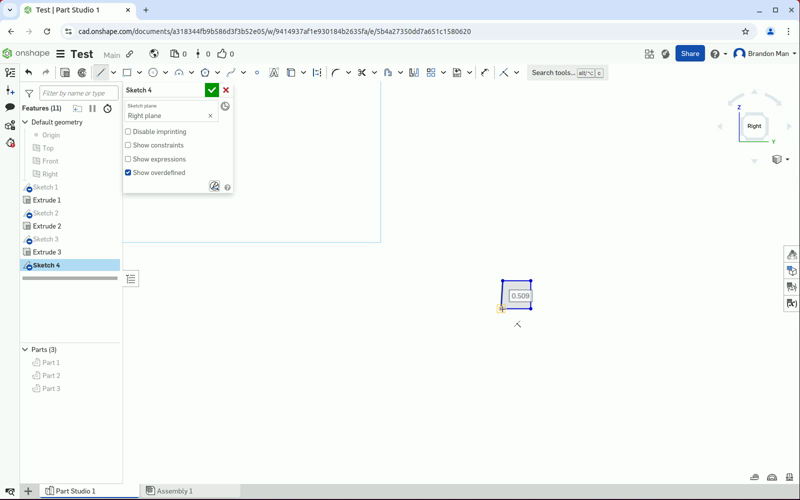
scroll(-6)
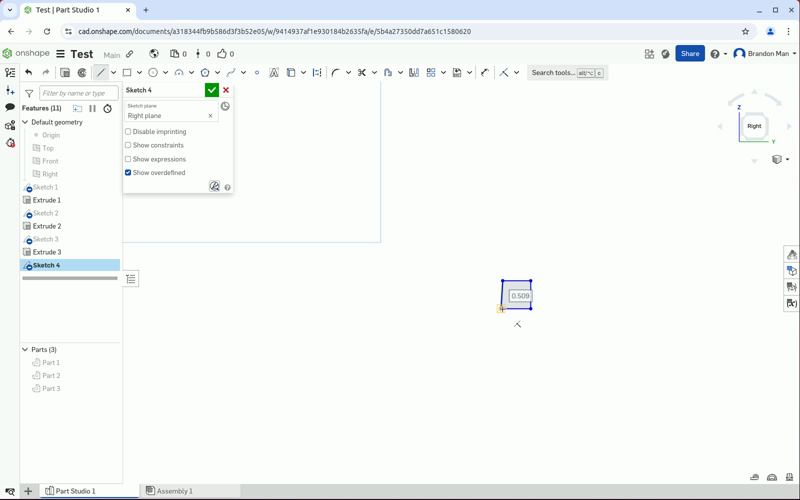
scroll(-6)
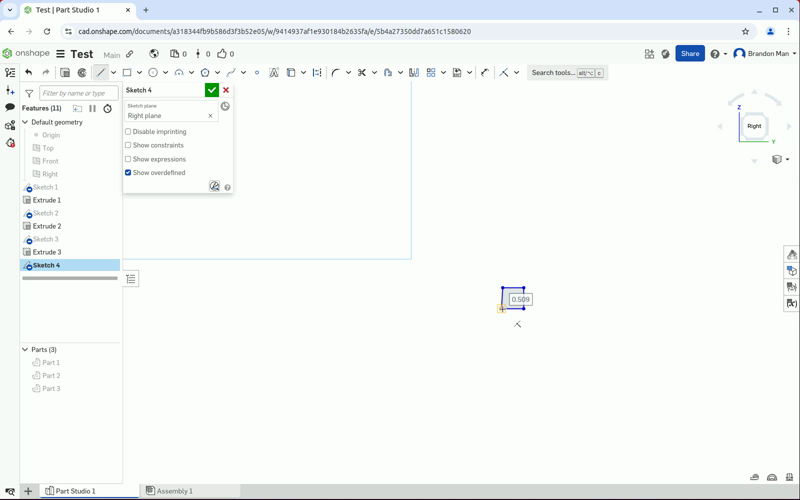
scroll(-6)
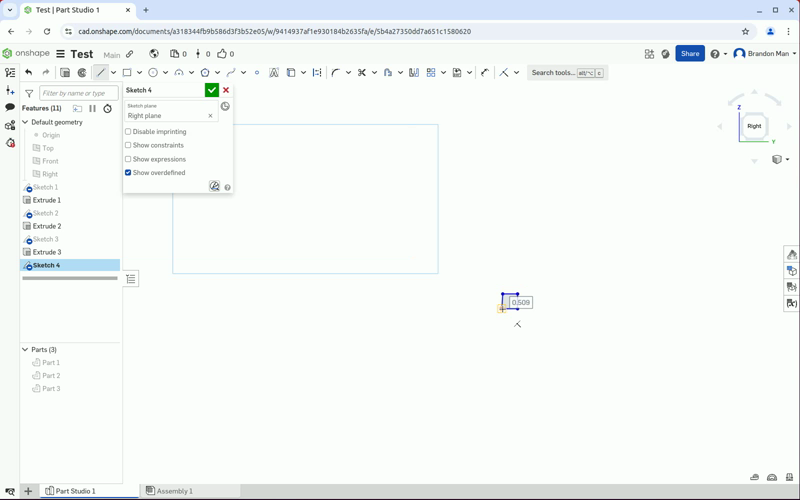
scroll(-6)
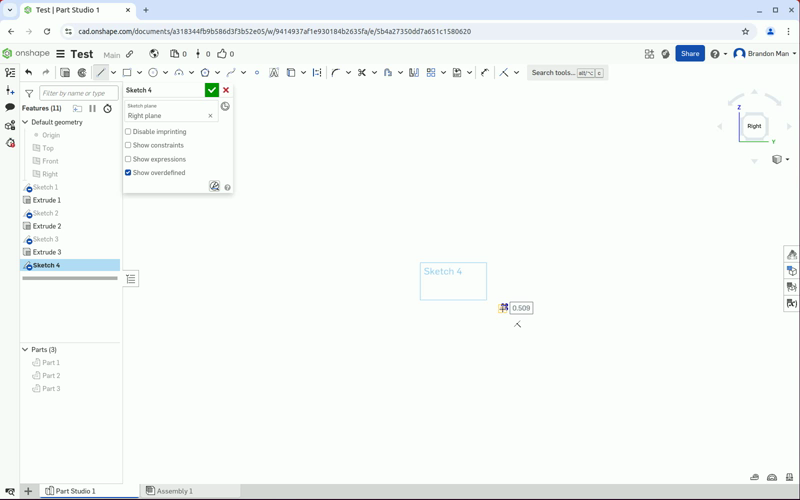
key(esc)
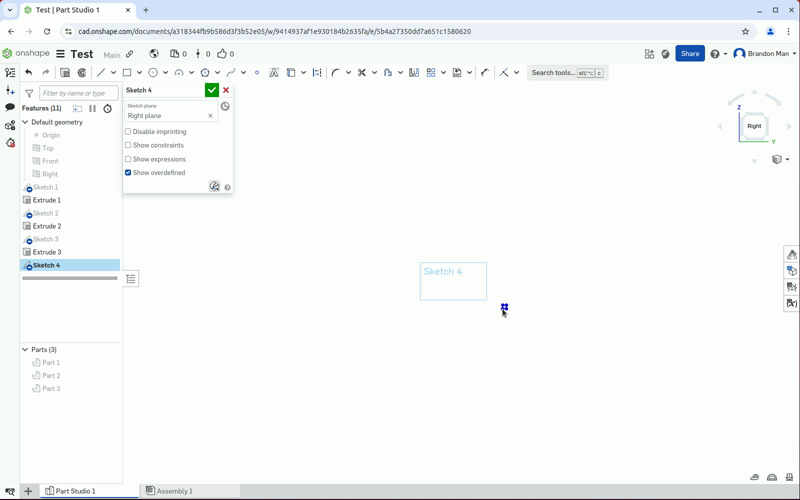
key(l)
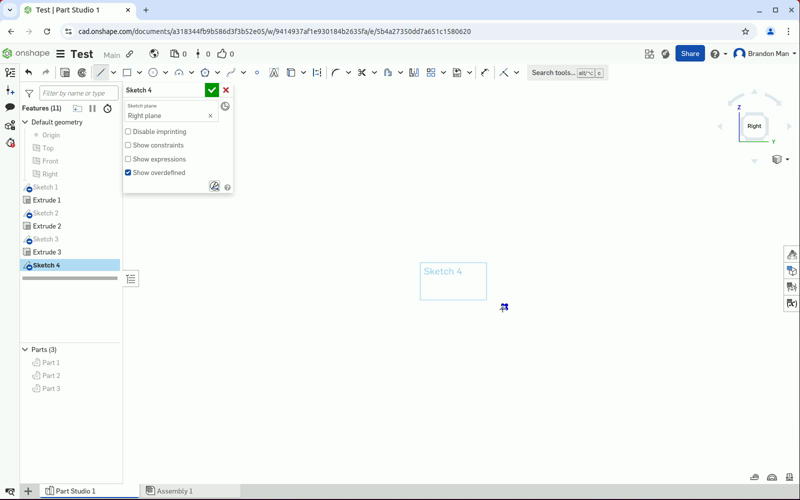
key_down(shift)
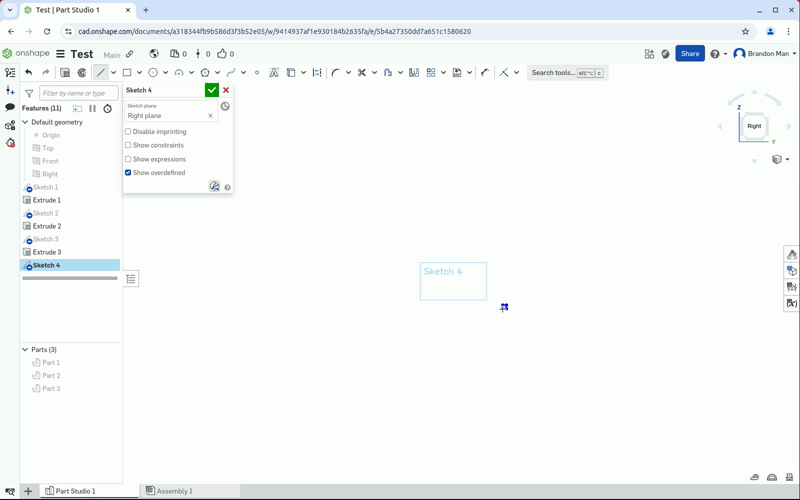
mouse_move(503, 308)
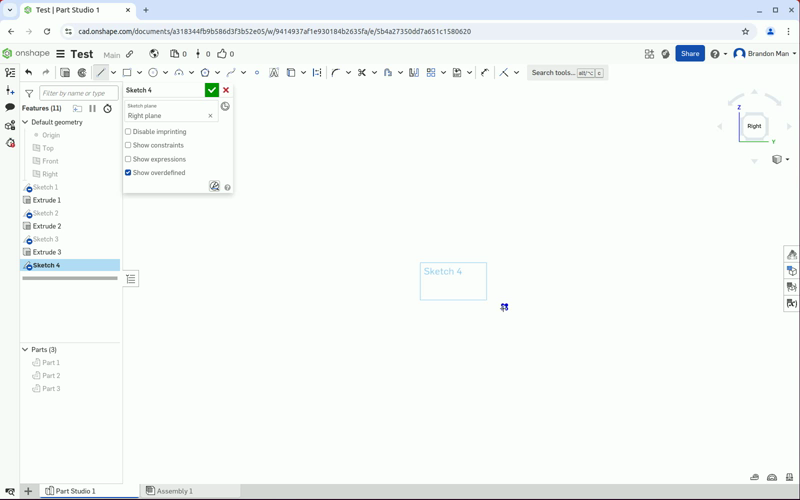
scroll(6)
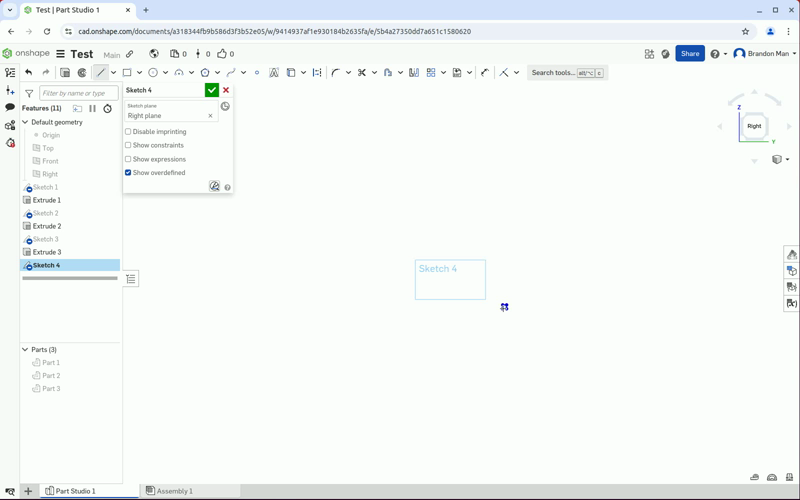
scroll(6)
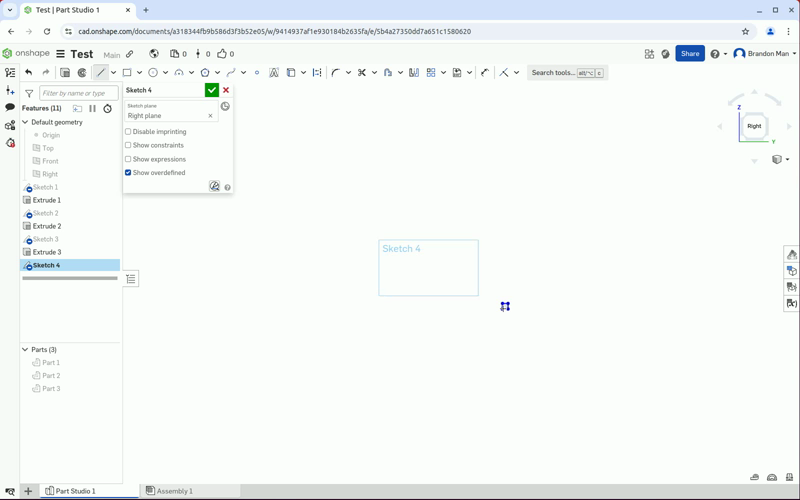
scroll(6)
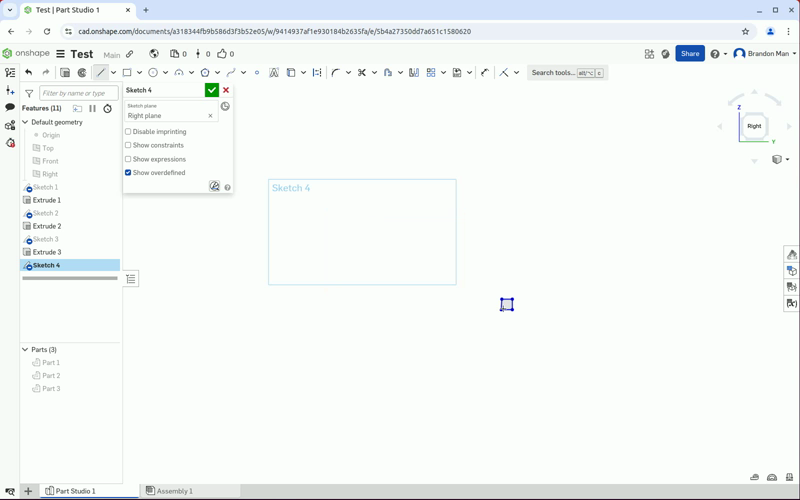
scroll(6)
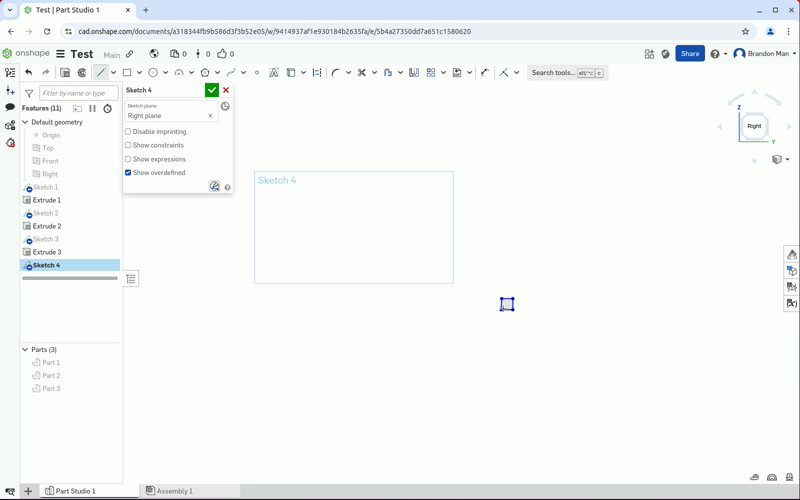
scroll(6)
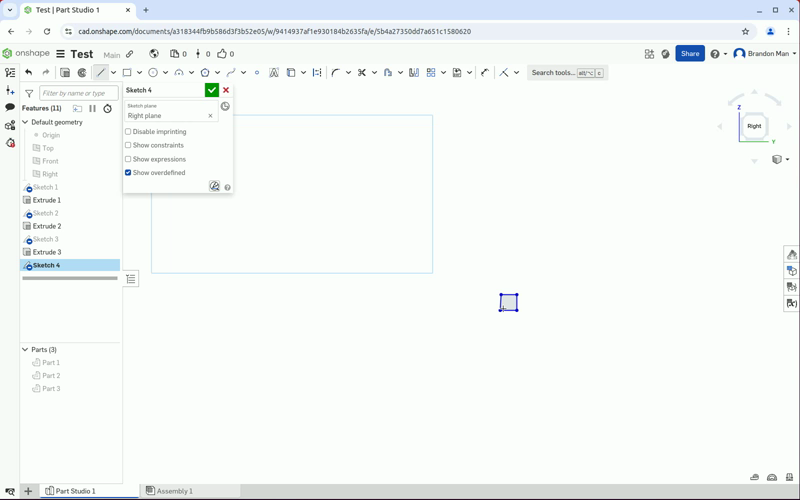
scroll(6)
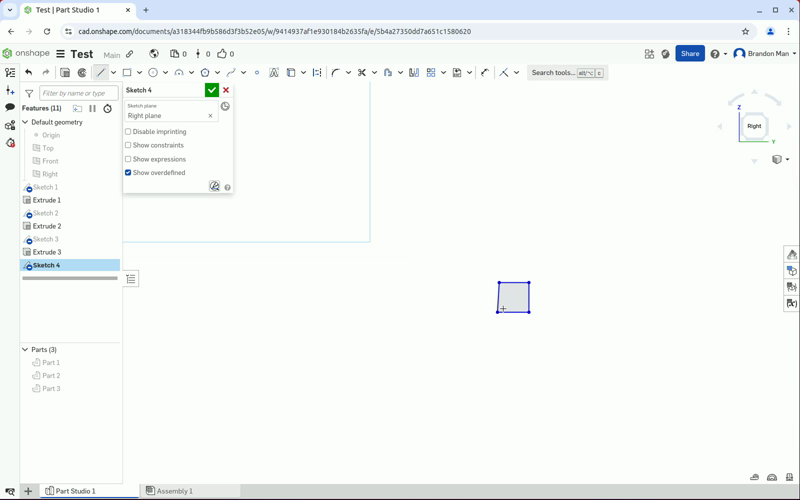
scroll(6)
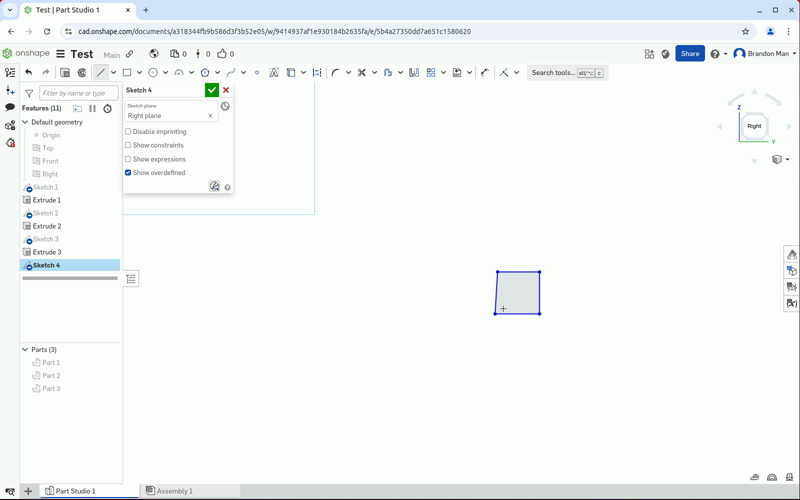
click(503, 308)
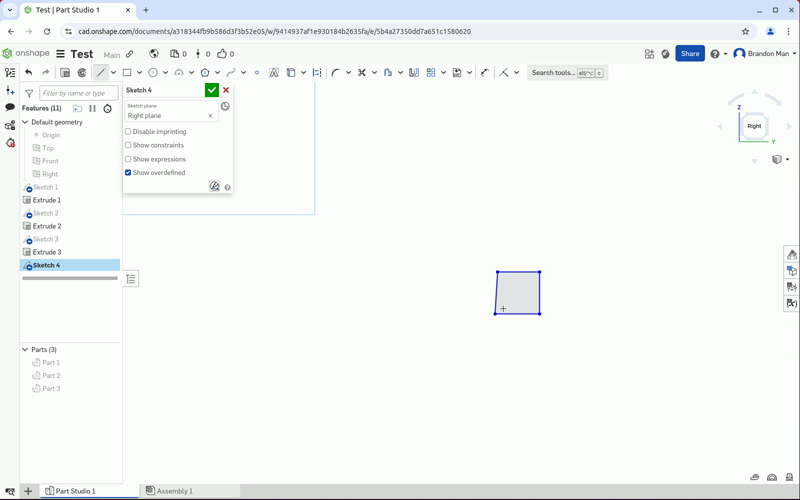
scroll(-6)
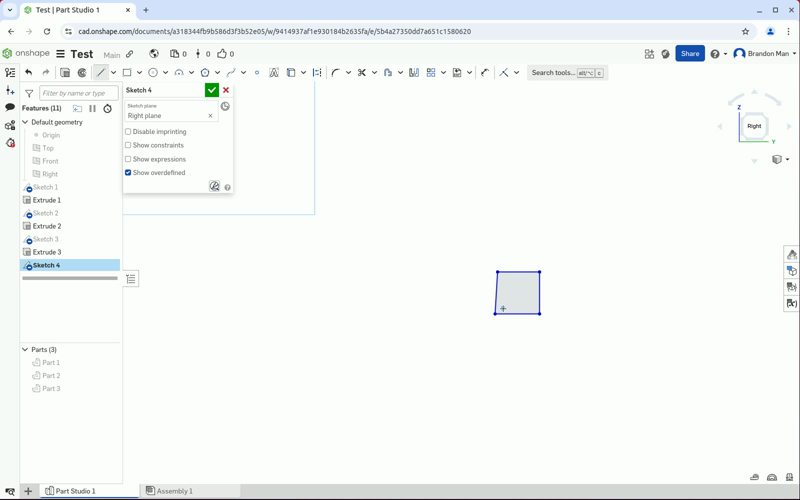
scroll(-6)
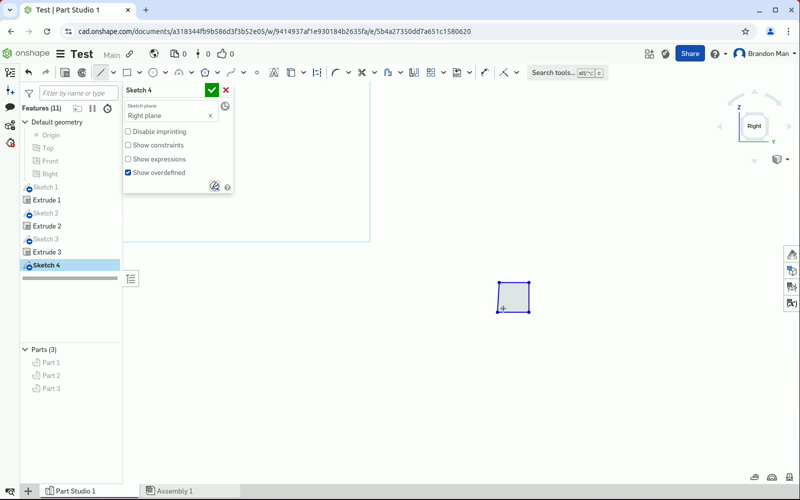
scroll(-6)
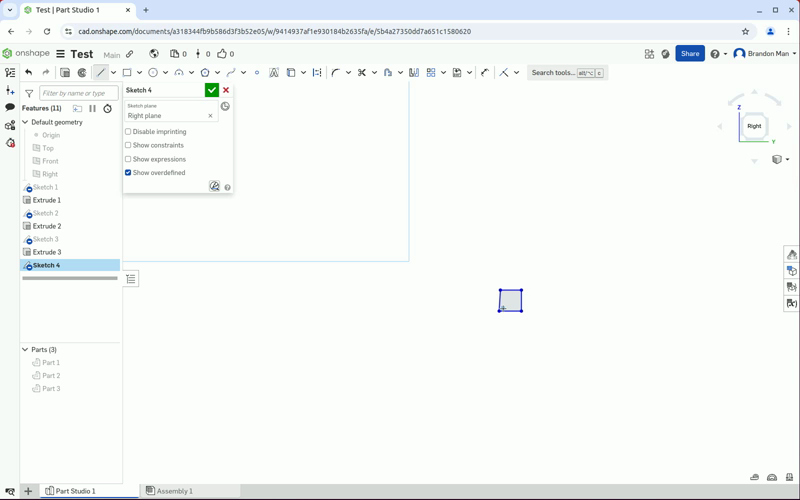
scroll(-6)
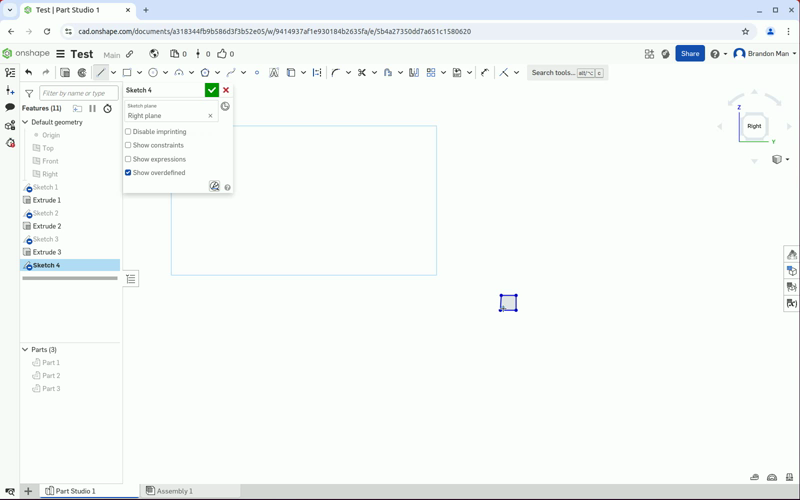
scroll(-6)
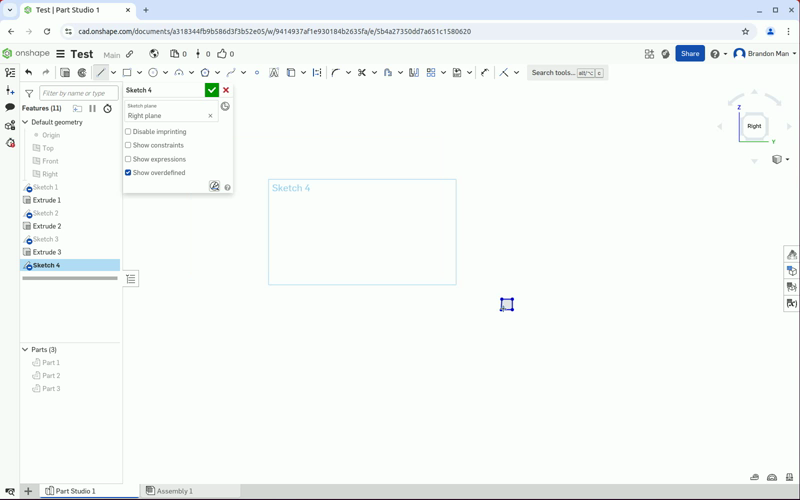
scroll(-6)
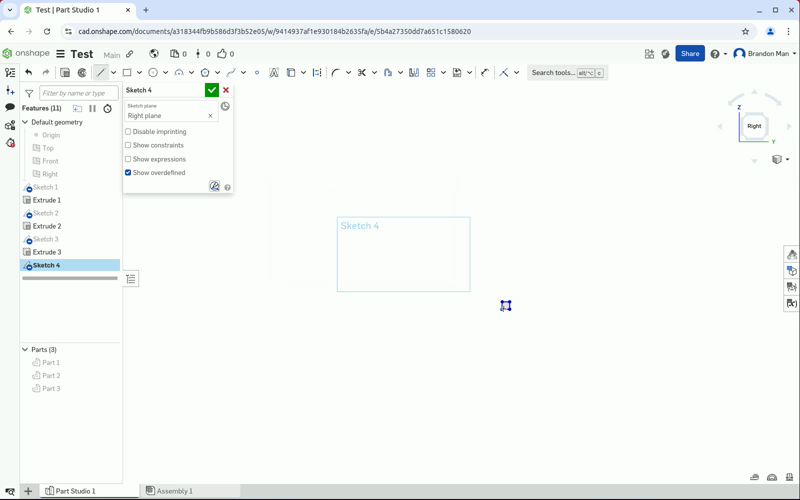
scroll(-6)
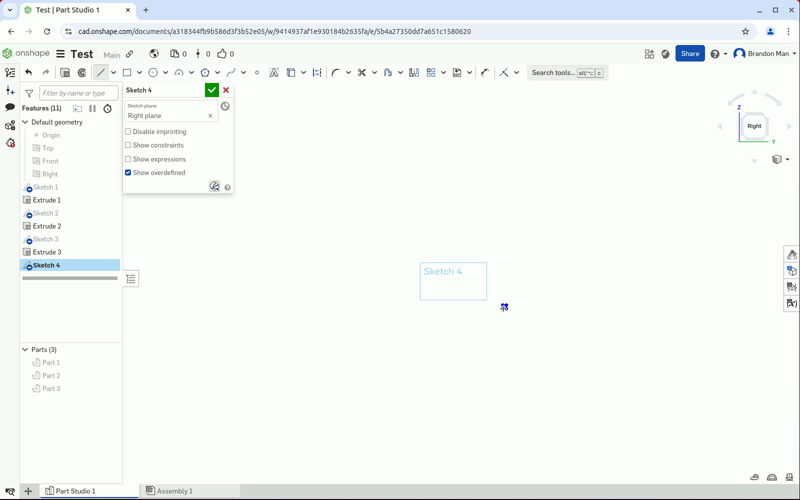
key_up(shift)
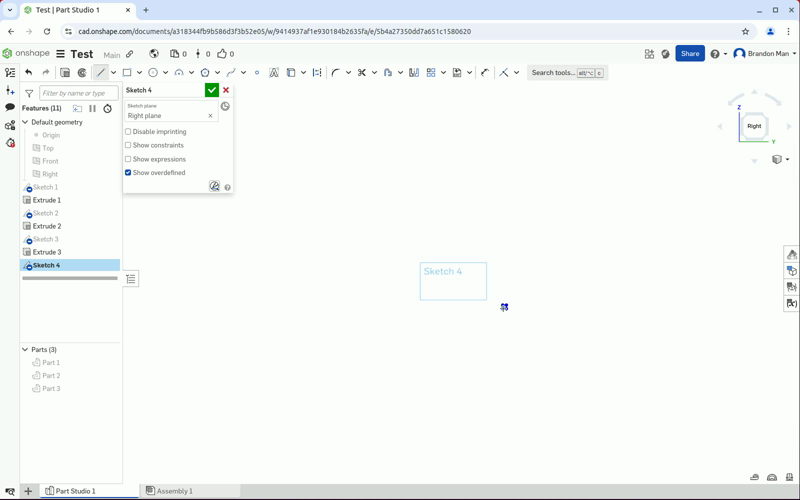
key_down(shift)
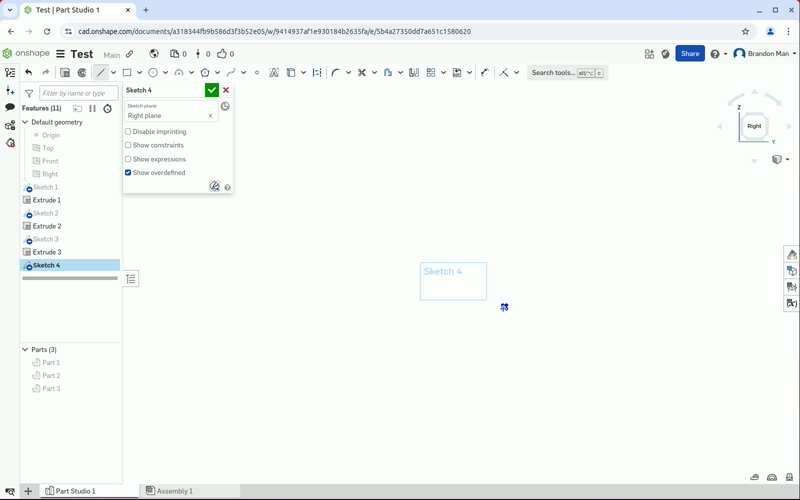
mouse_move(533, 308)
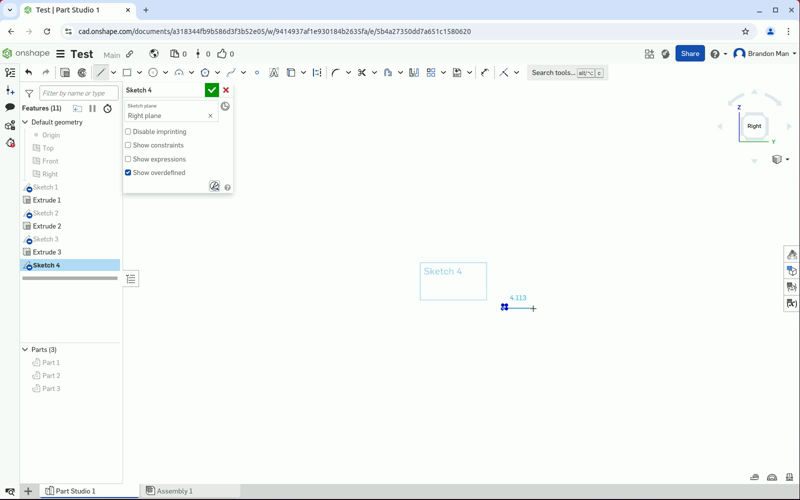
mouse_move(506, 308)
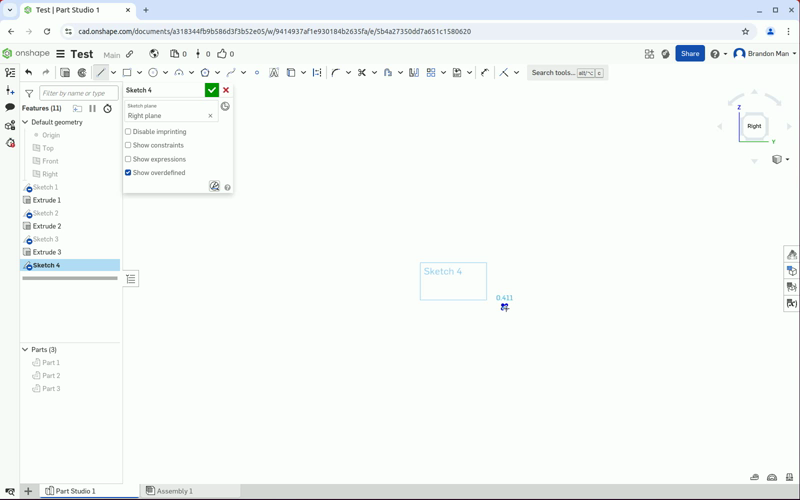
scroll(6)
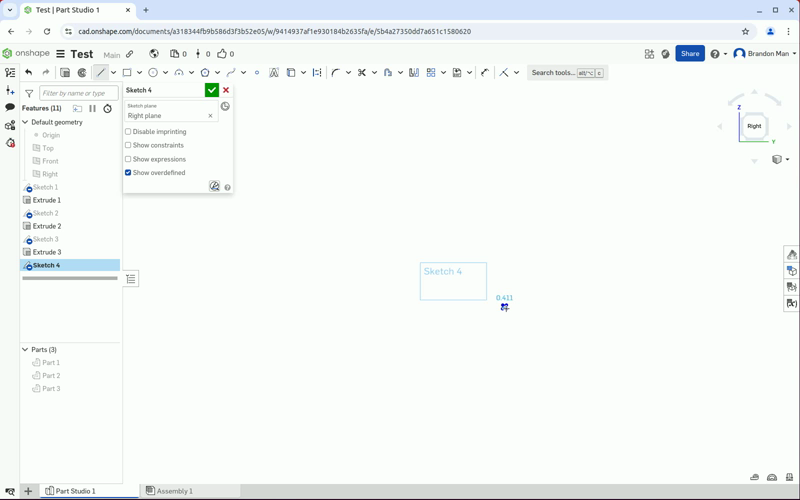
scroll(6)
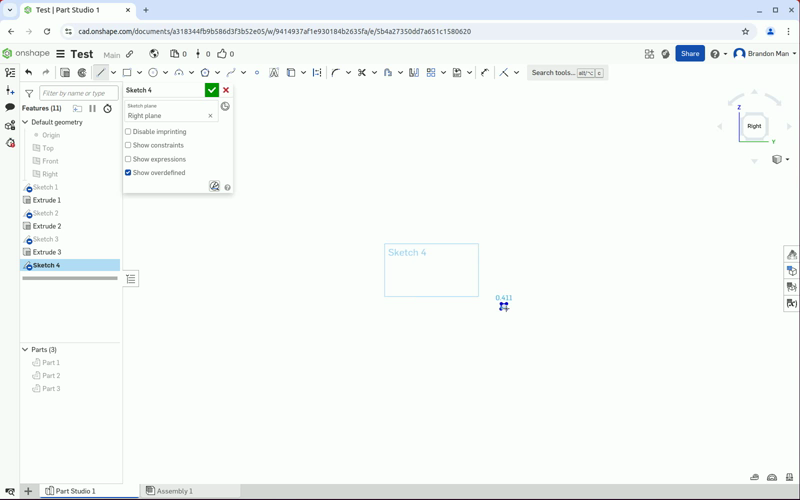
scroll(6)
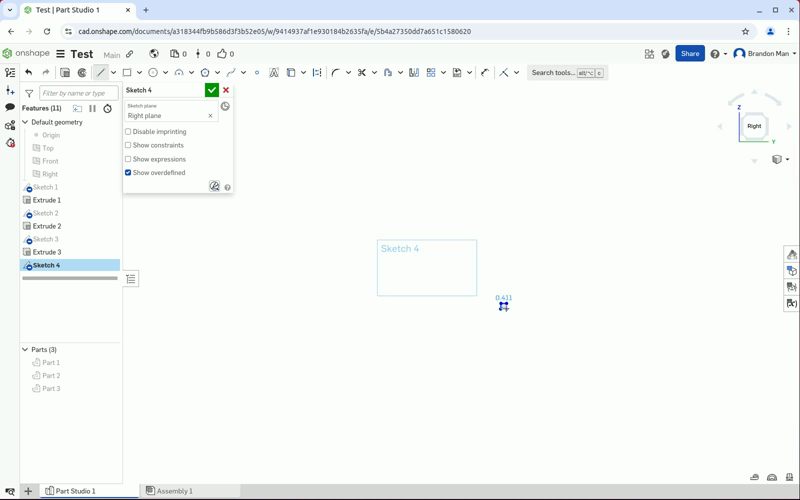
scroll(6)
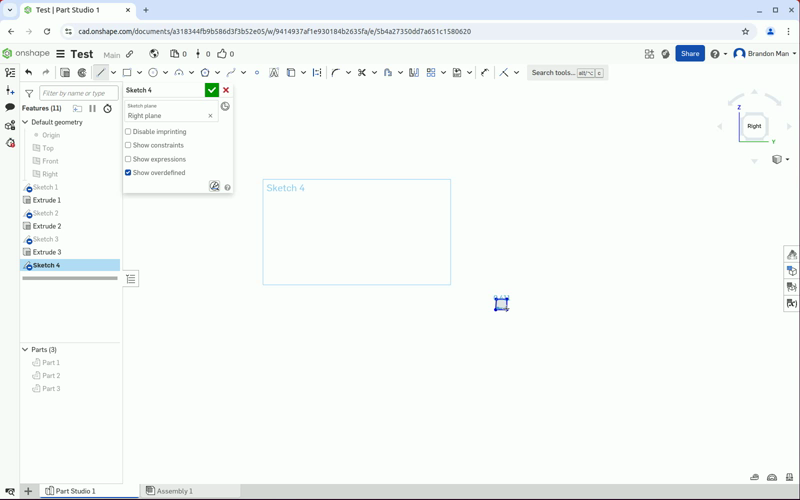
scroll(6)
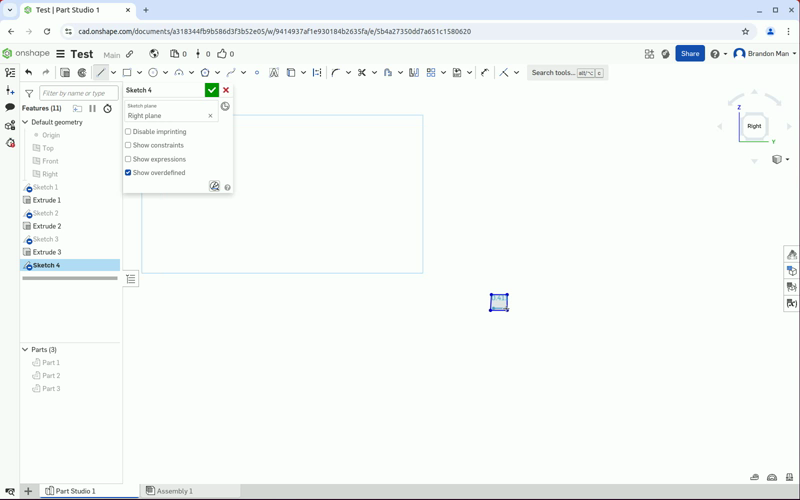
scroll(6)
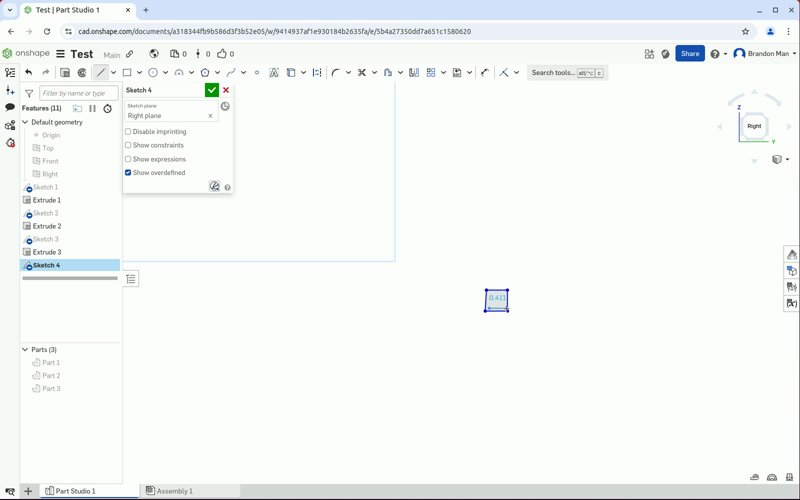
scroll(6)
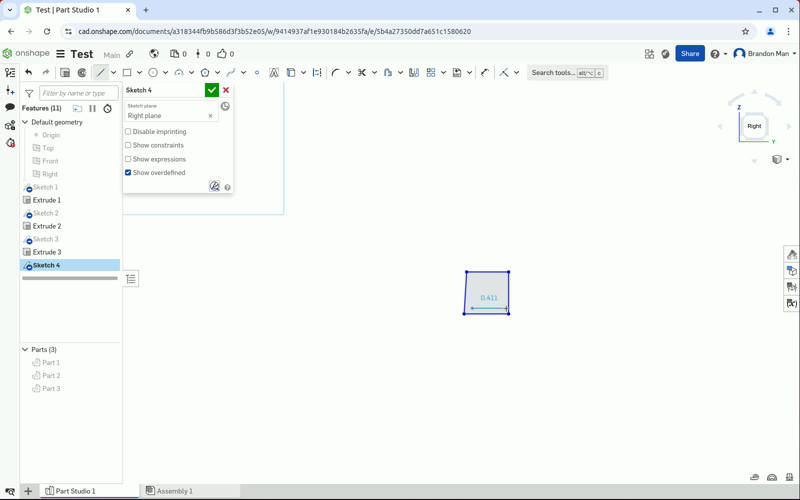
click(506, 308)
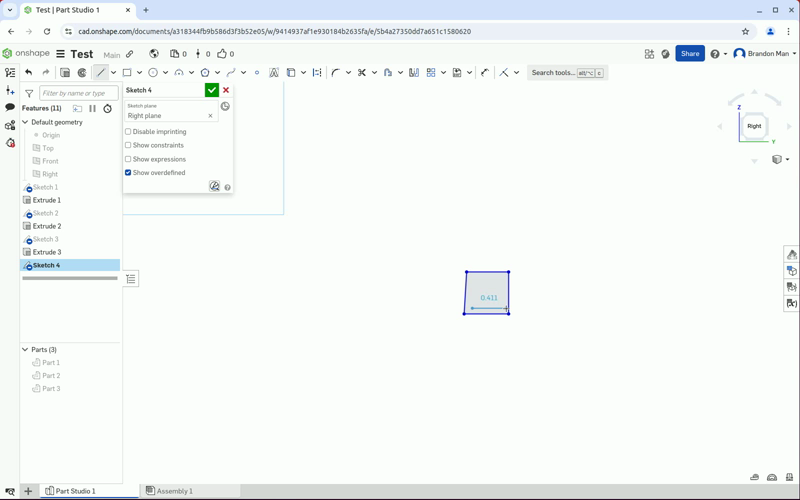
scroll(-6)
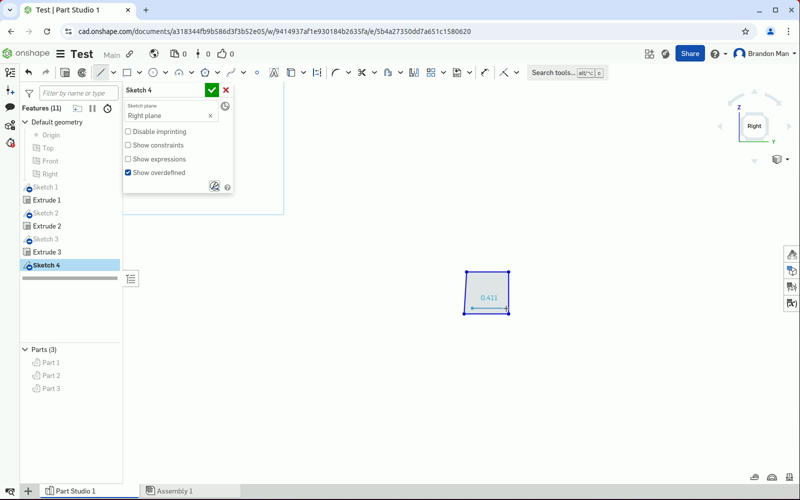
scroll(-6)
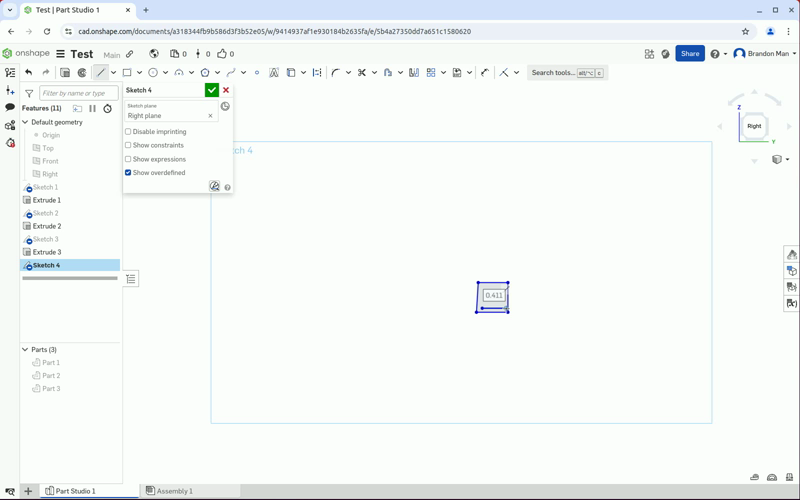
scroll(-6)
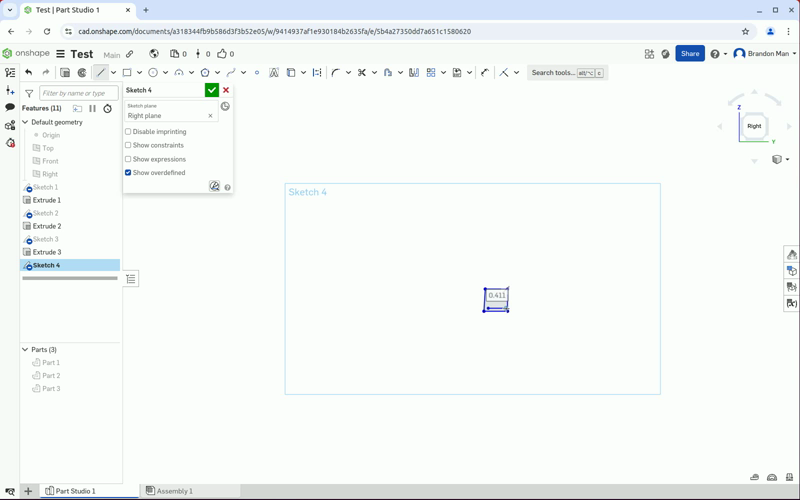
scroll(-6)
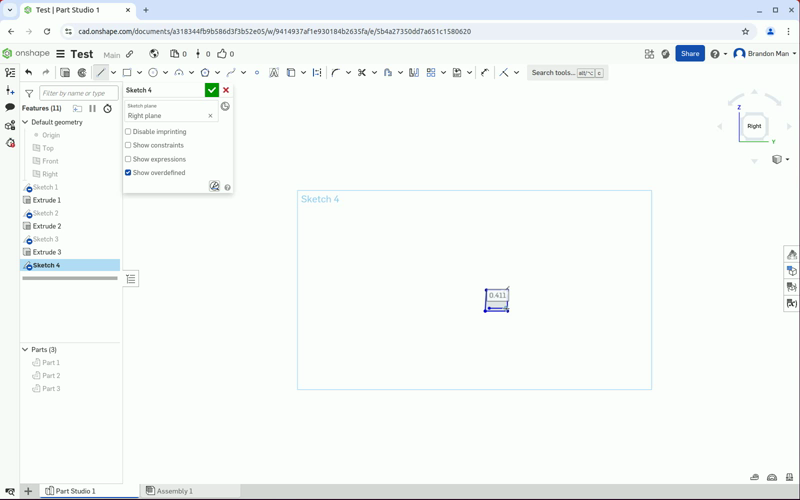
scroll(-6)
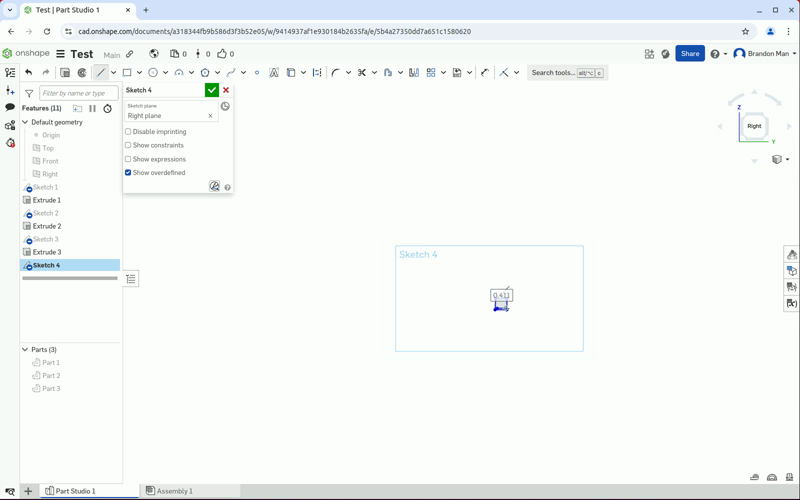
scroll(-6)
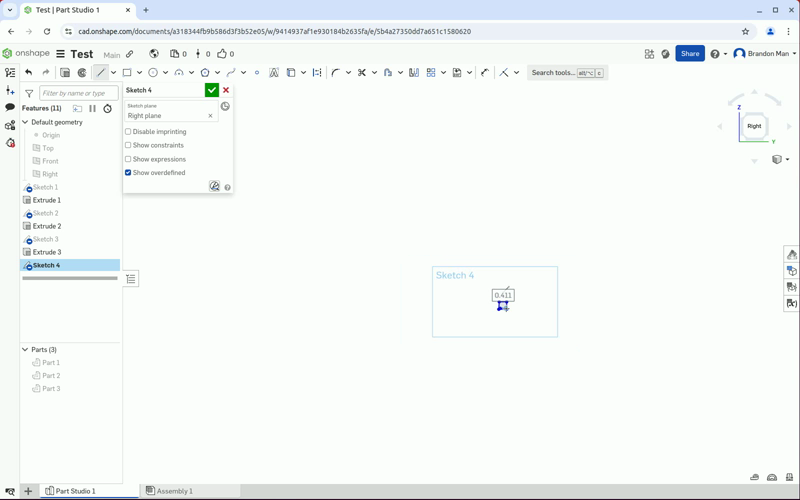
scroll(-6)
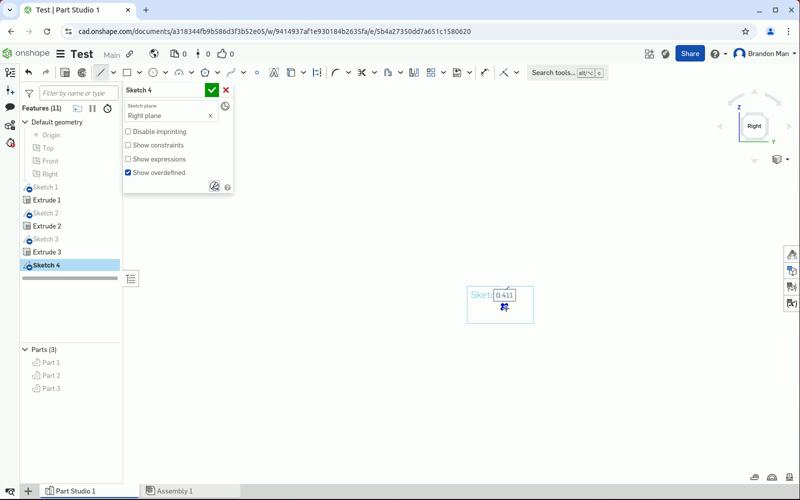
key_up(shift)
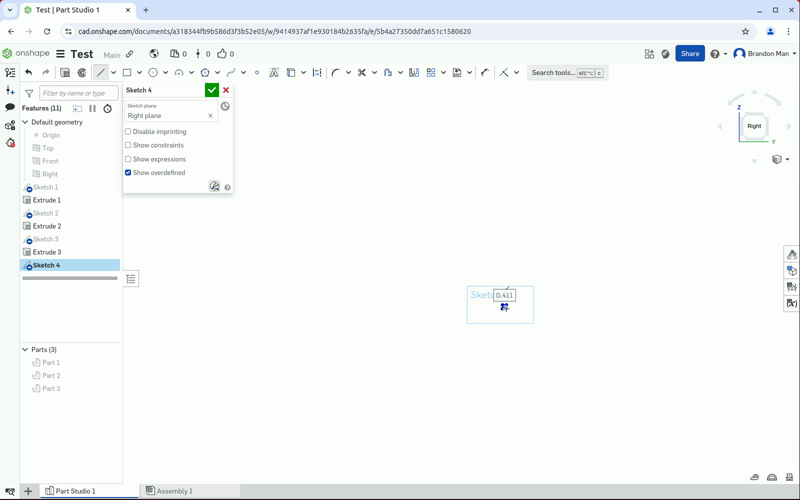
key_down(shift)
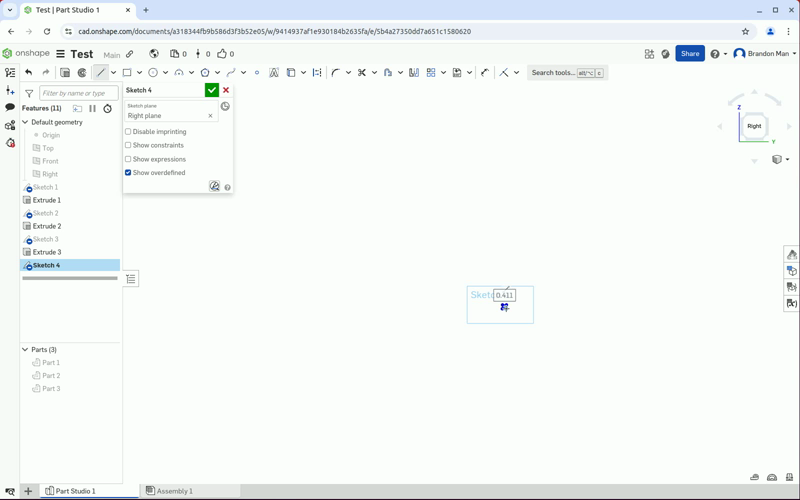
mouse_move(536, 308)
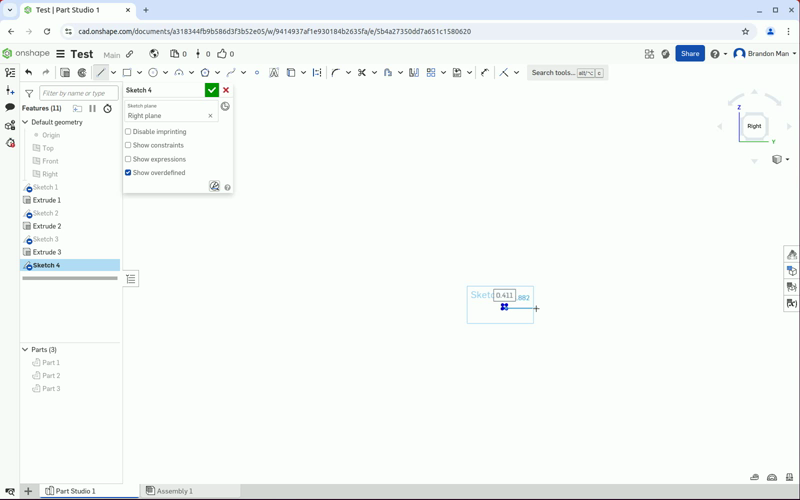
mouse_move(506, 305)
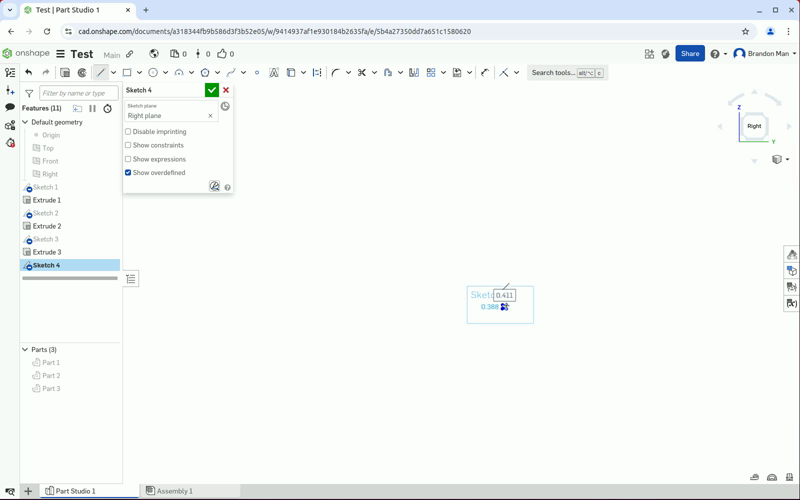
scroll(6)
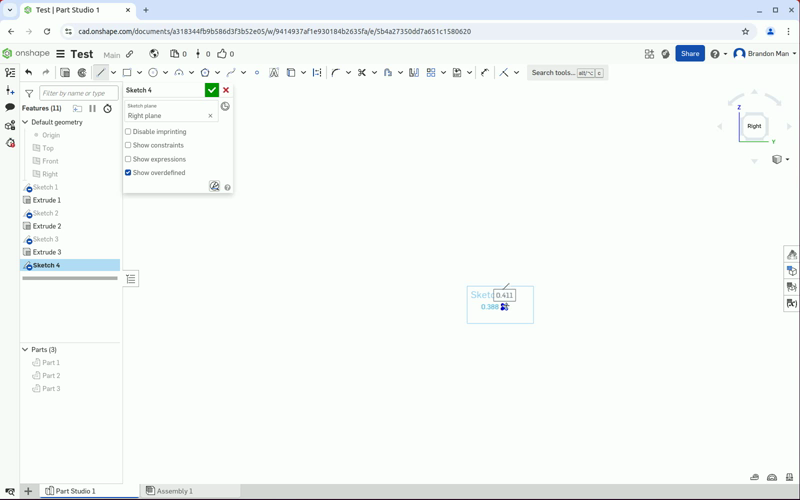
scroll(6)
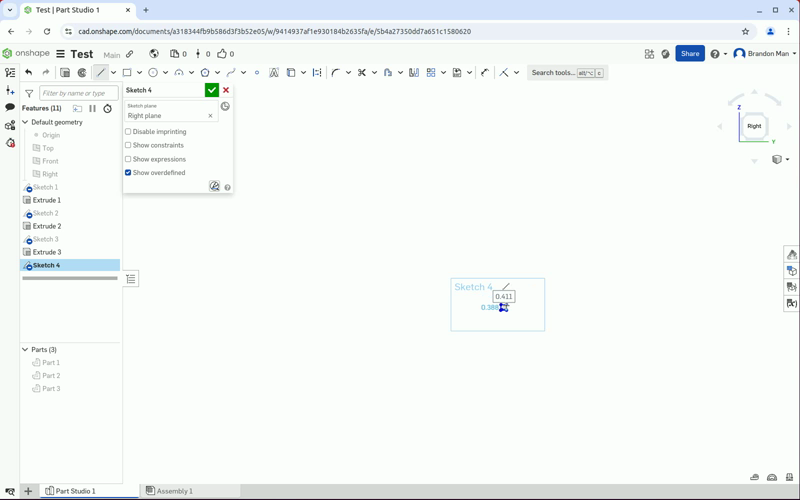
scroll(6)
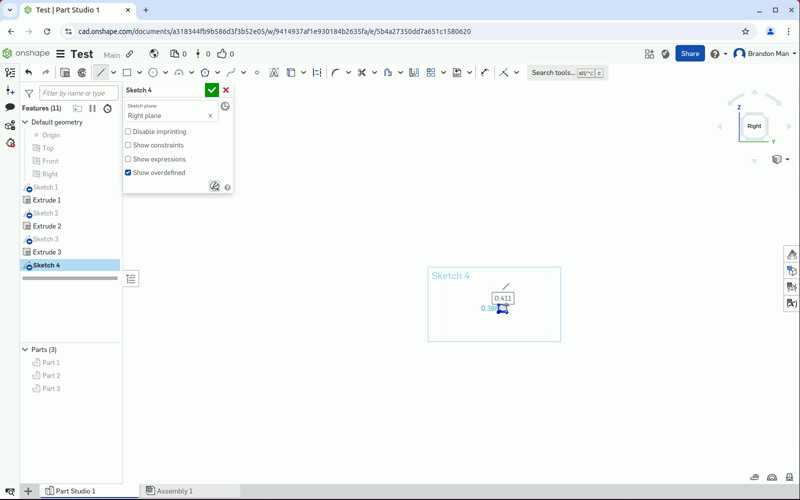
scroll(6)
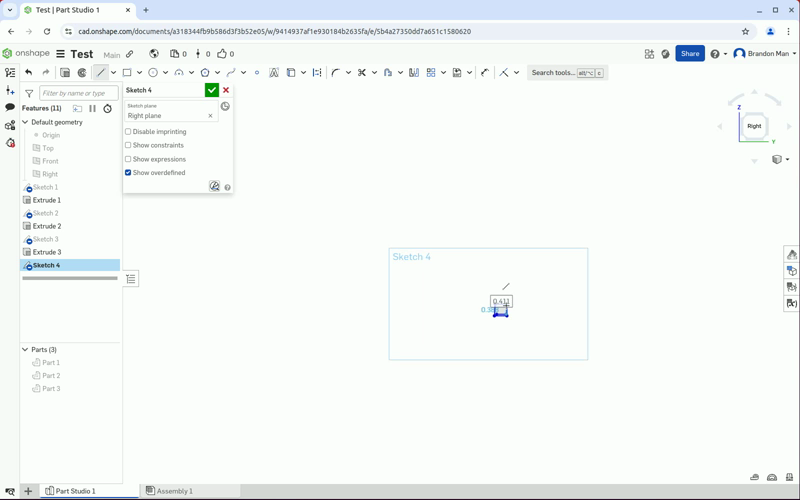
scroll(6)
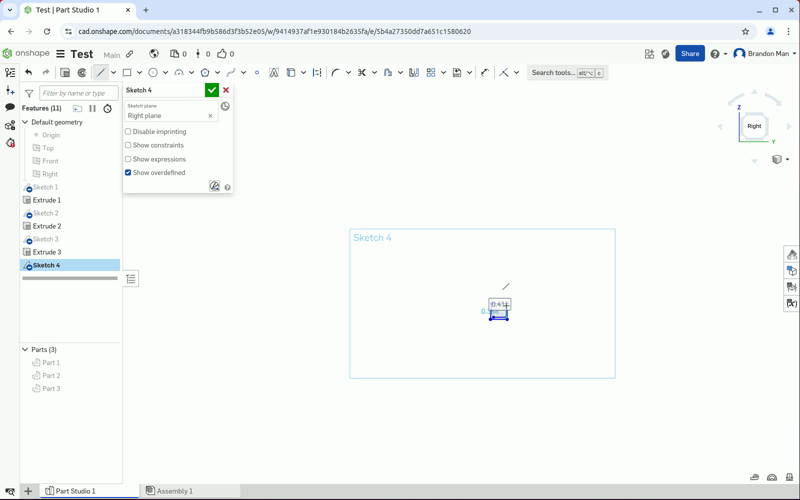
scroll(6)
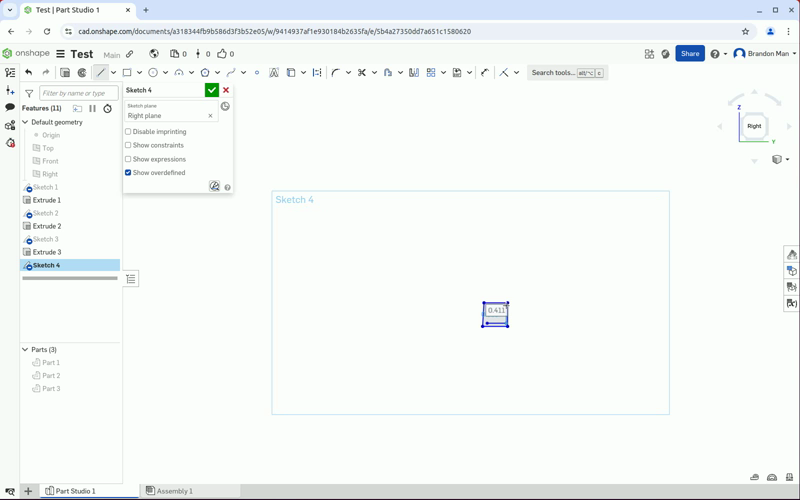
scroll(6)
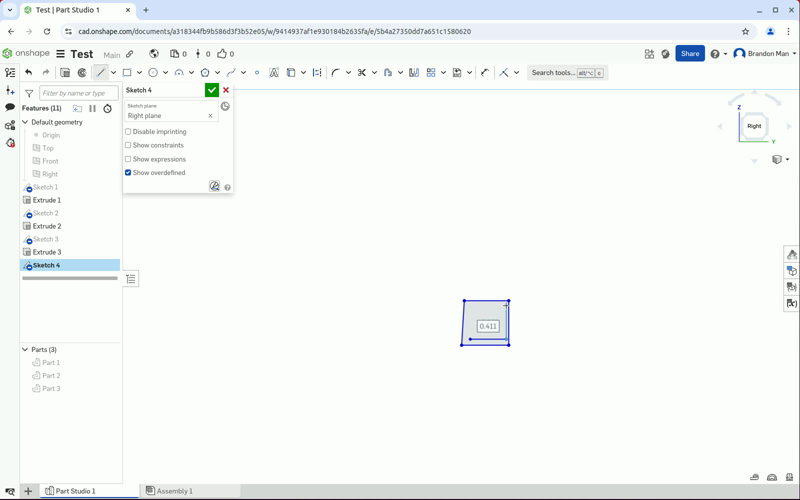
click(506, 305)
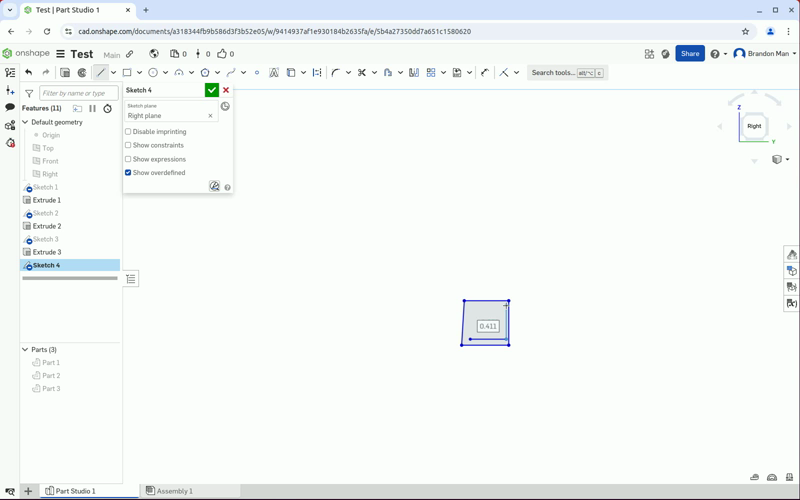
scroll(-6)
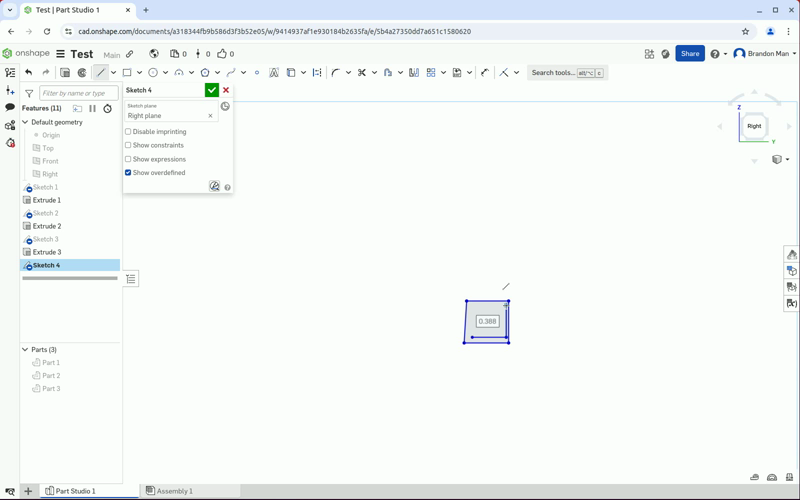
scroll(-6)
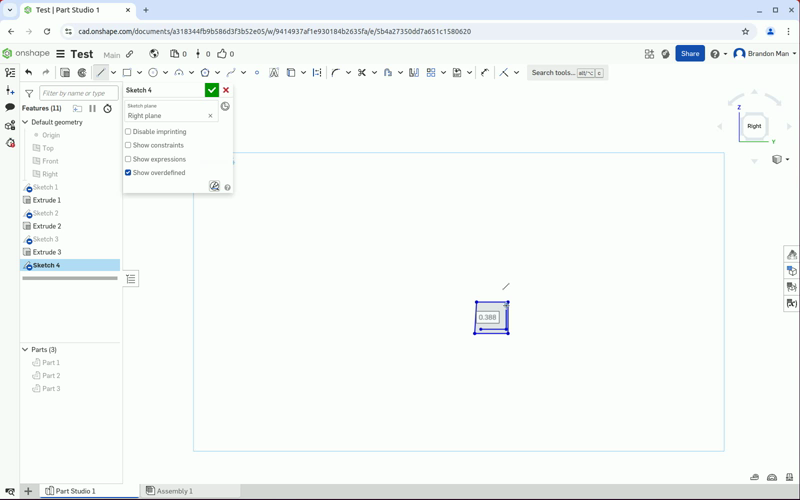
scroll(-6)
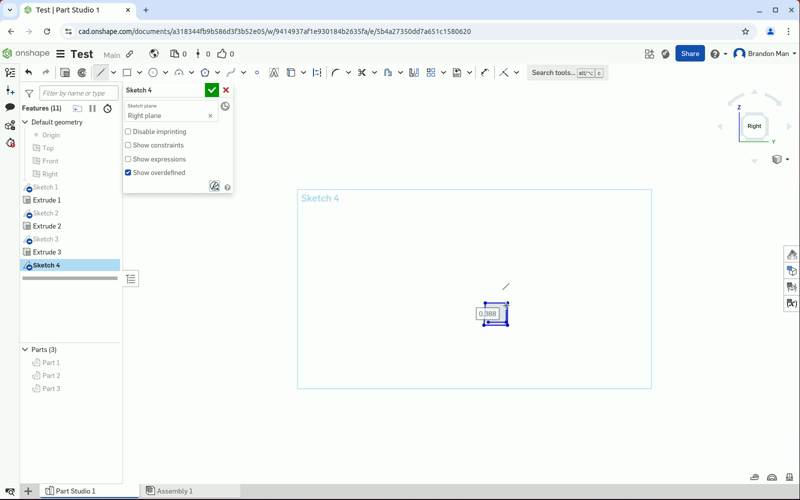
scroll(-6)
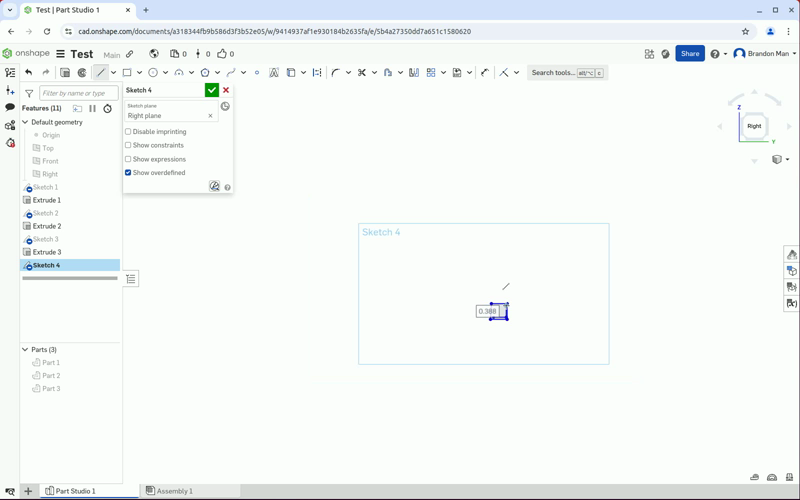
scroll(-6)
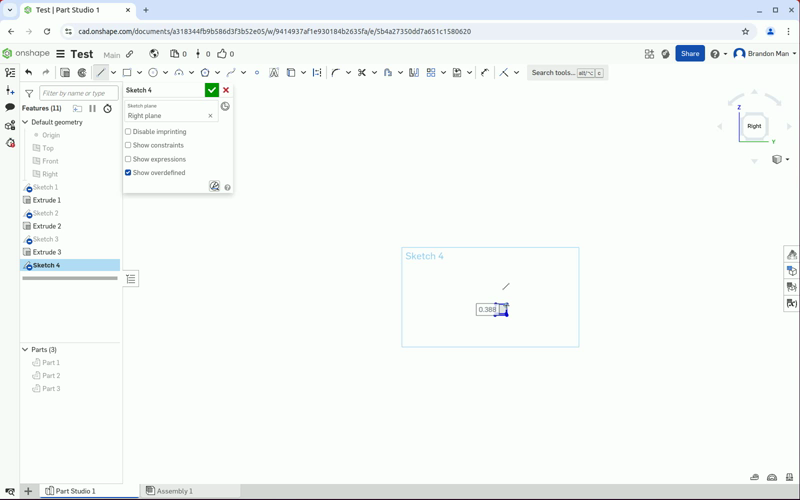
scroll(-6)
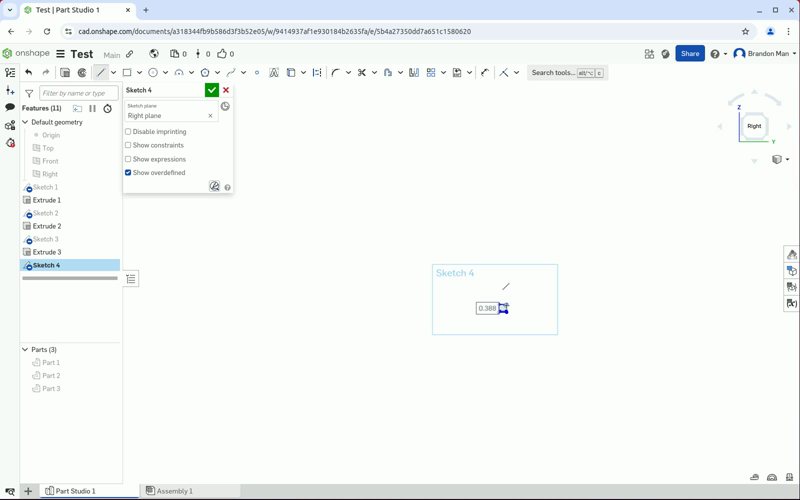
scroll(-6)
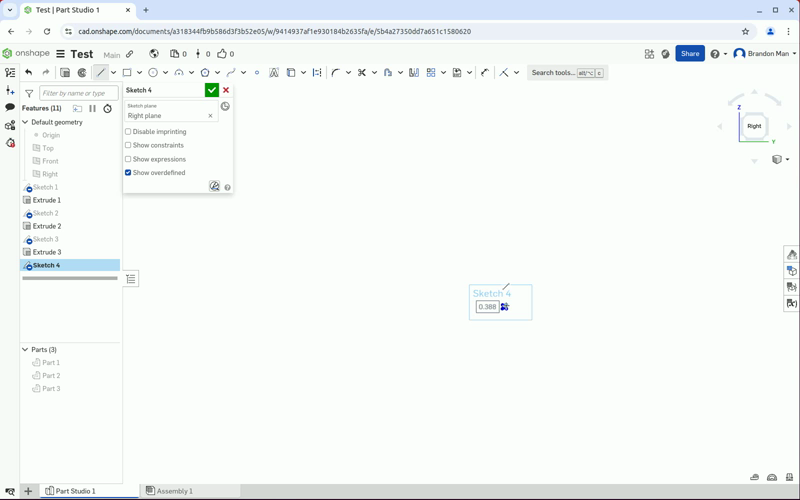
key_up(shift)
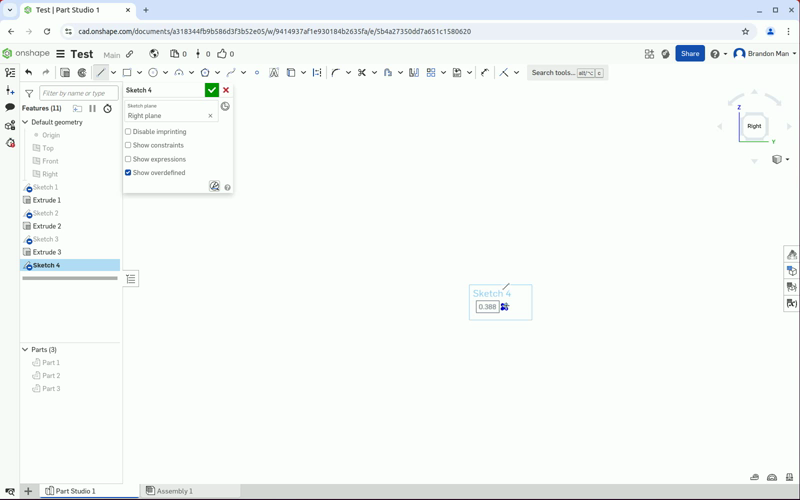
key_down(shift)
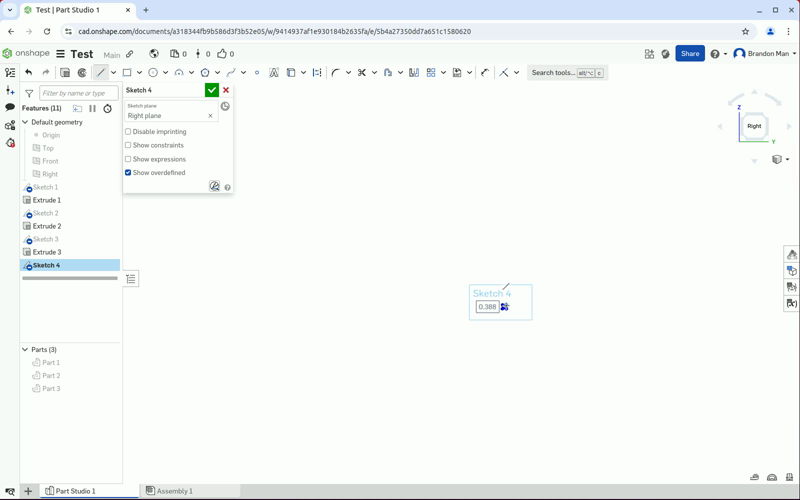
mouse_move(536, 305)
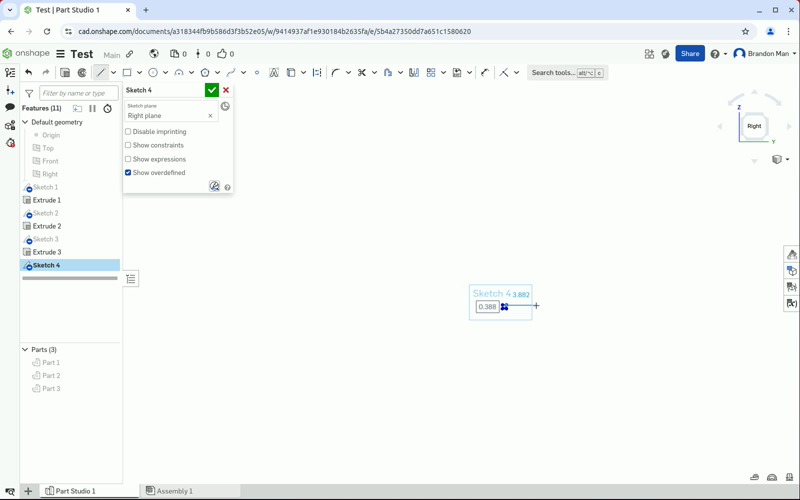
mouse_move(503, 305)
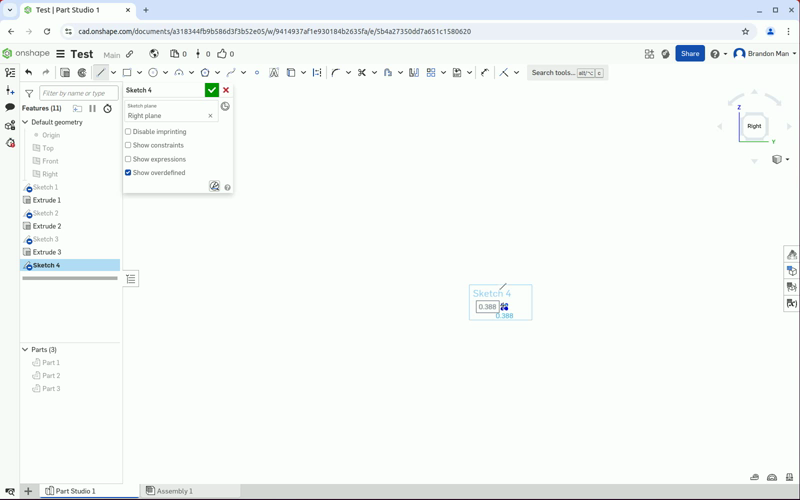
scroll(6)
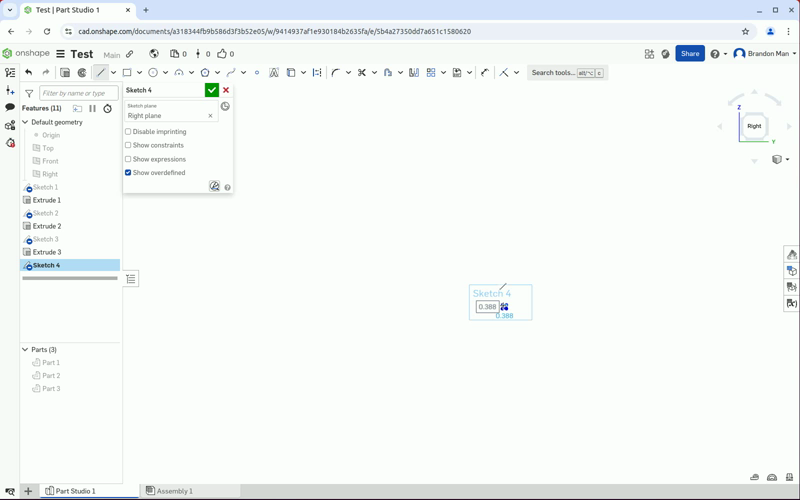
scroll(6)
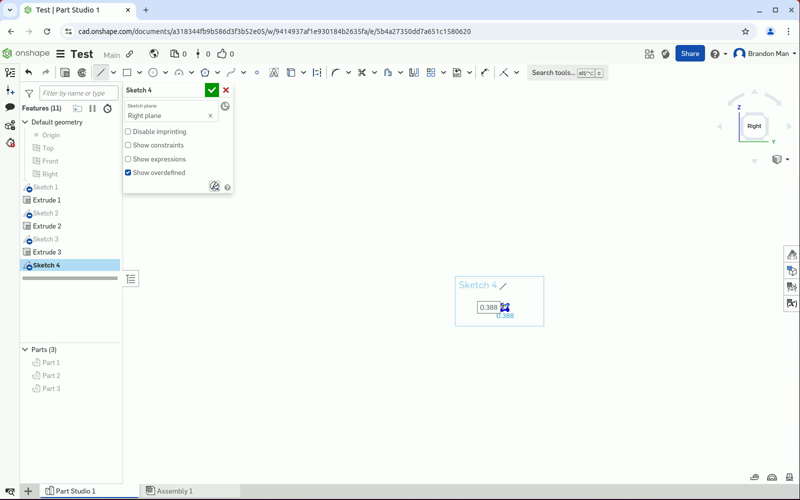
scroll(6)
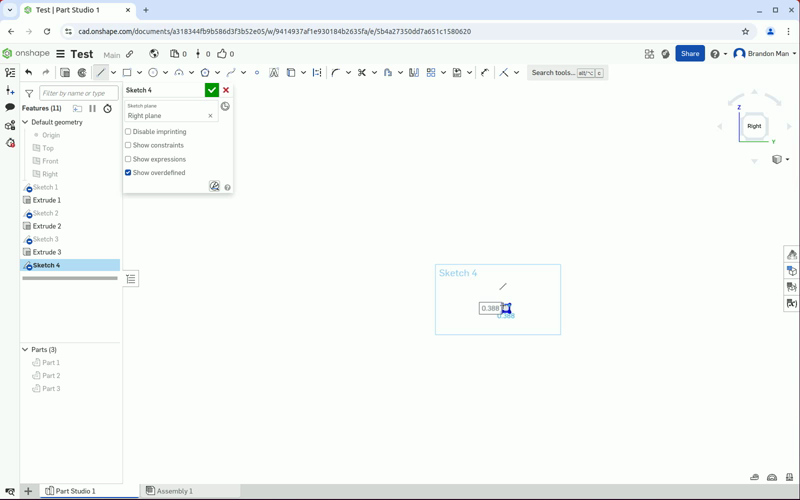
scroll(6)
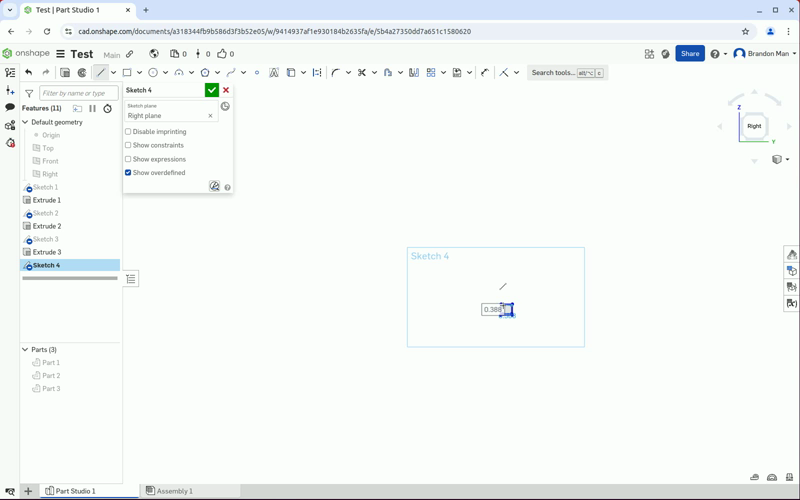
scroll(6)
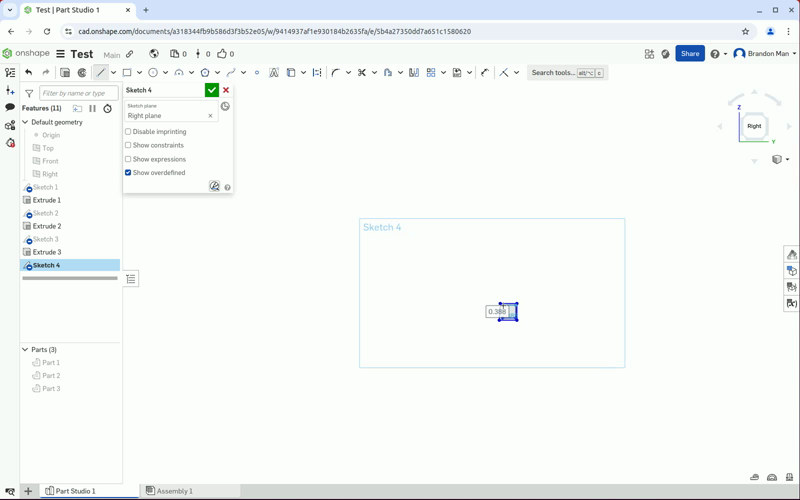
scroll(6)
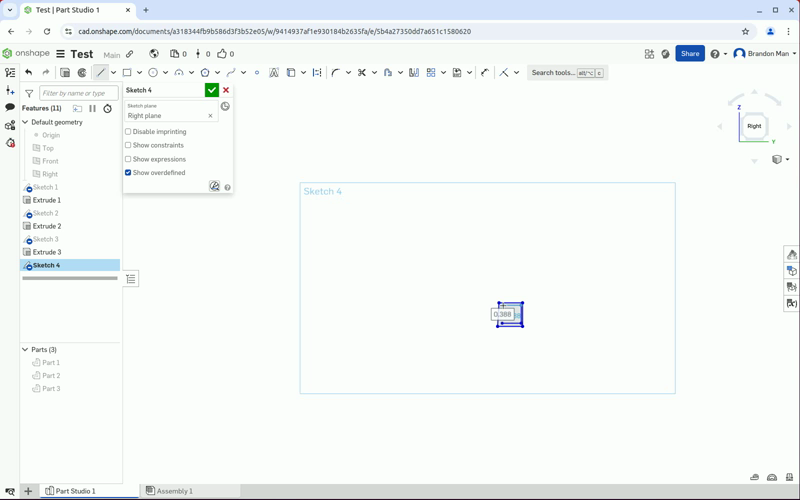
scroll(6)
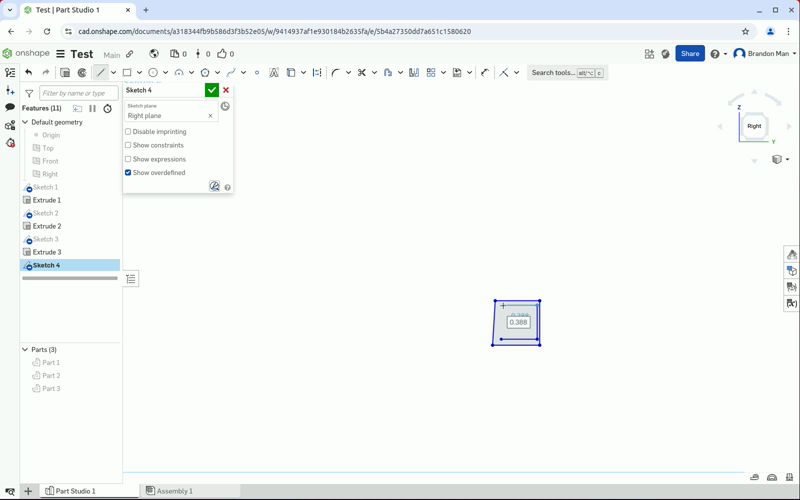
click(503, 305)
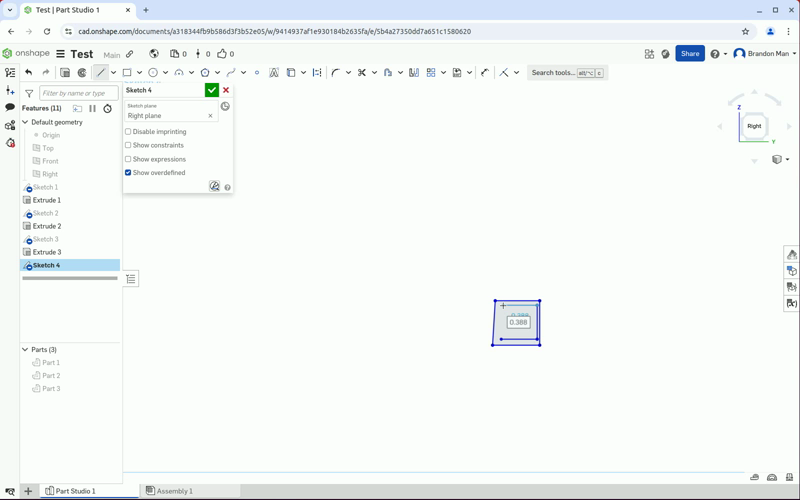
scroll(-6)
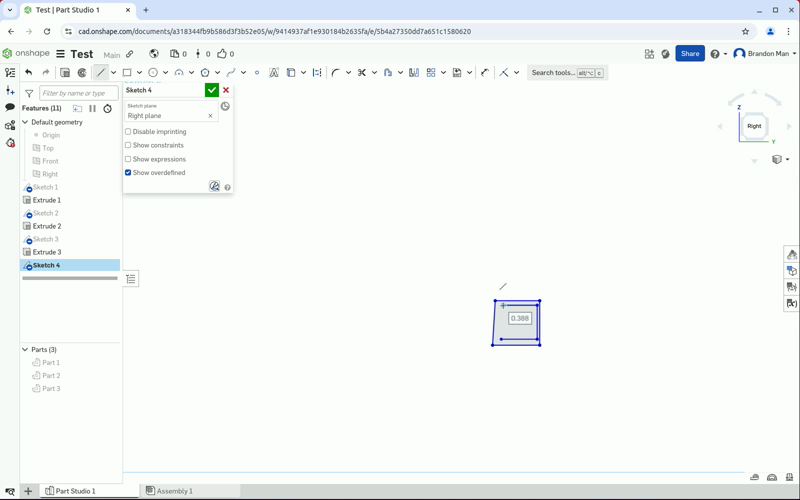
scroll(-6)
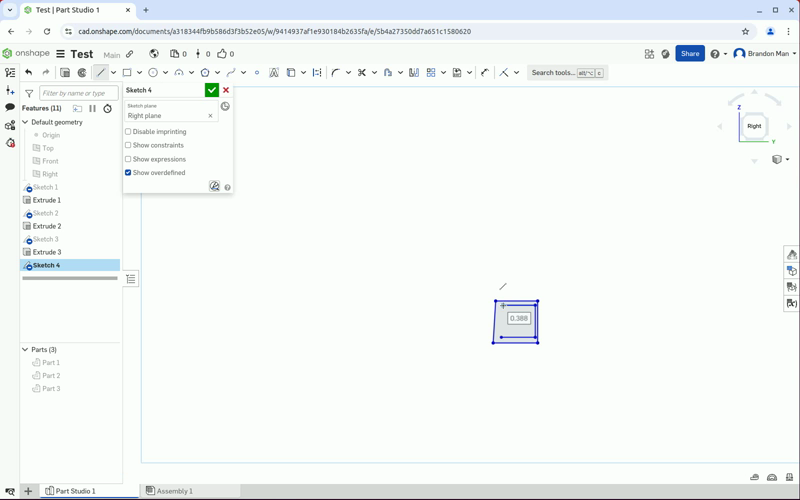
scroll(-6)
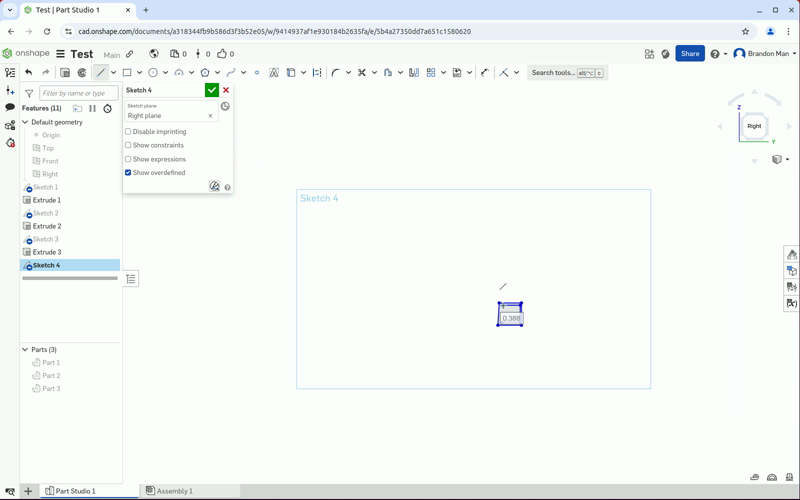
scroll(-6)
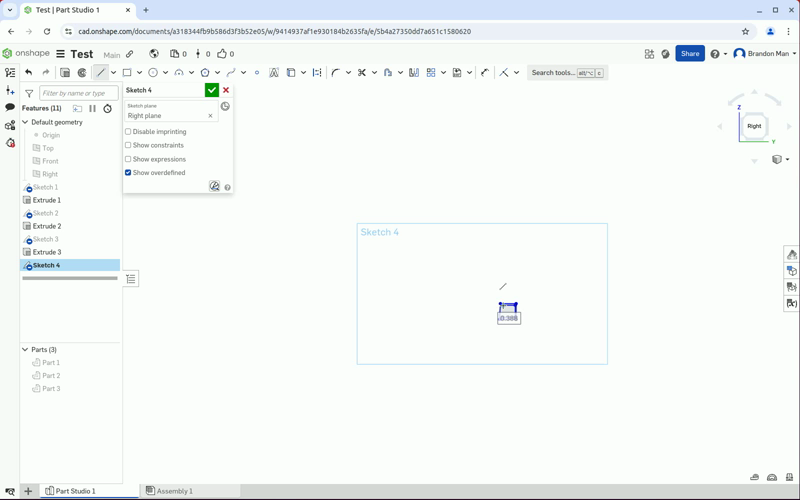
scroll(-6)
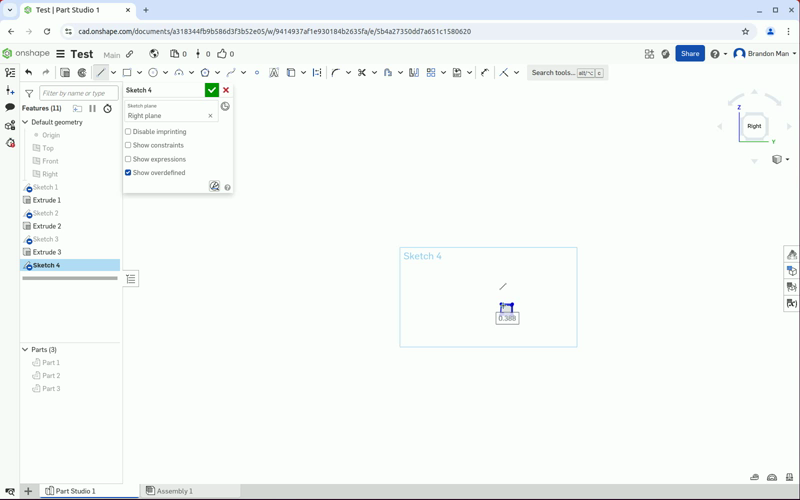
scroll(-6)
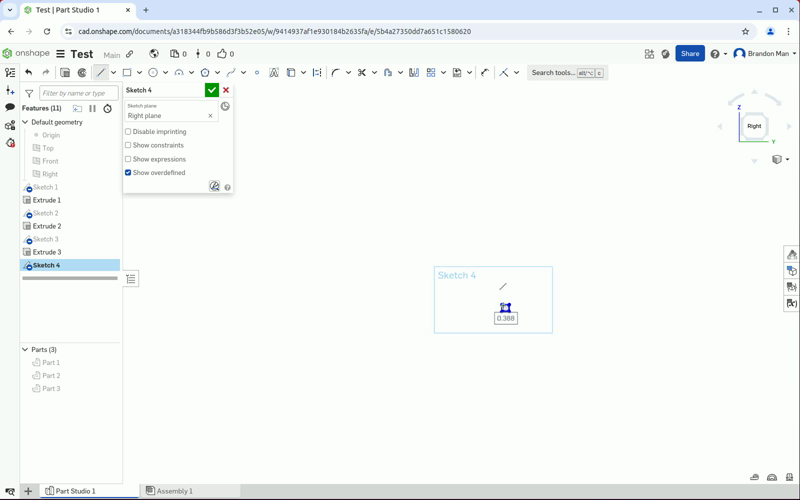
scroll(-6)
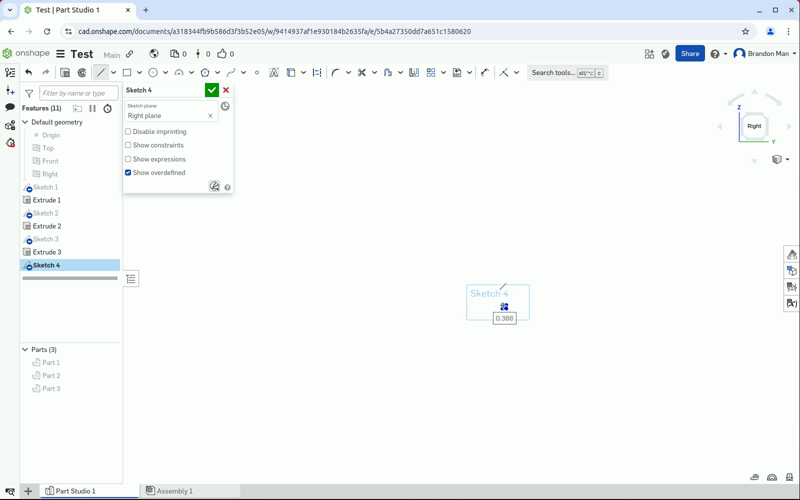
key_up(shift)
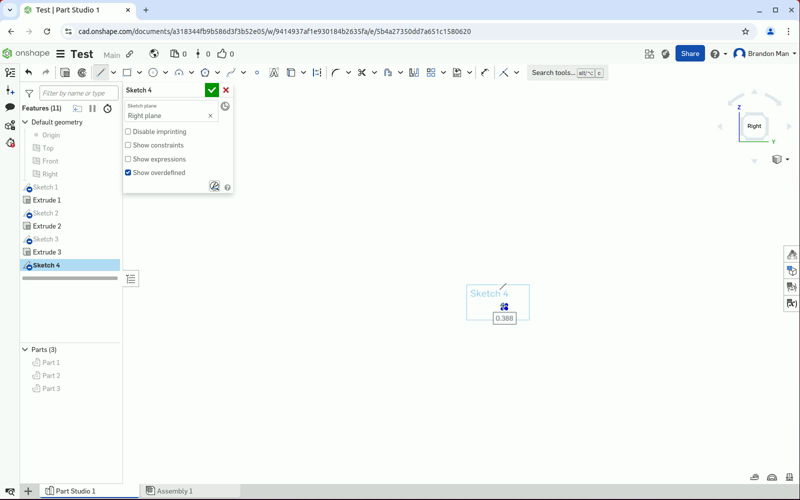
mouse_move(533, 305)
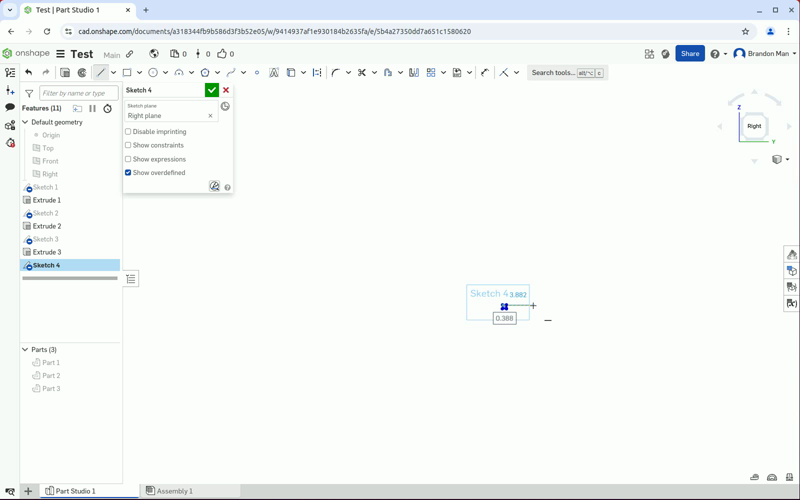
key_down(shift)
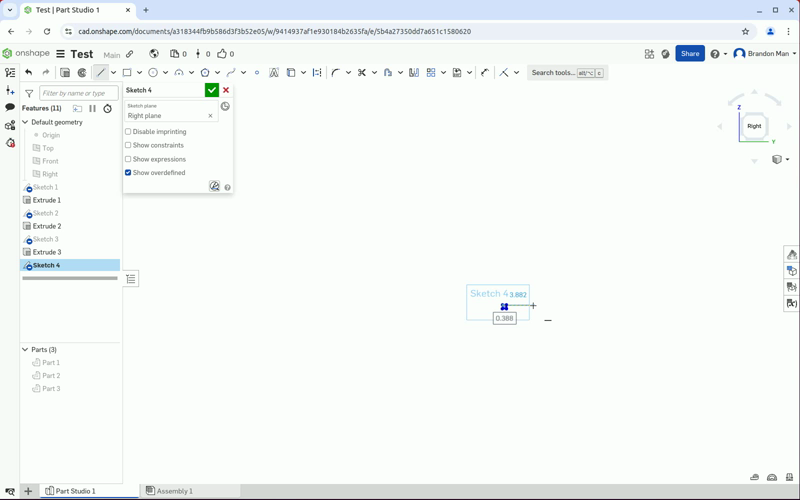
mouse_move(503, 308)
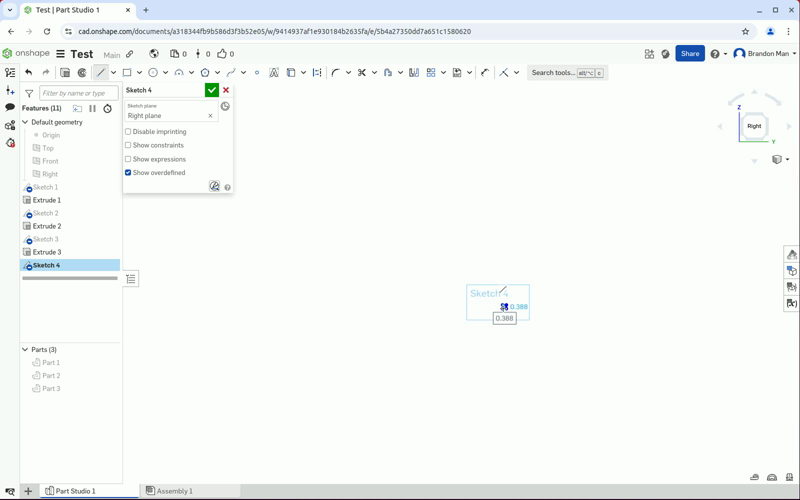
scroll(6)
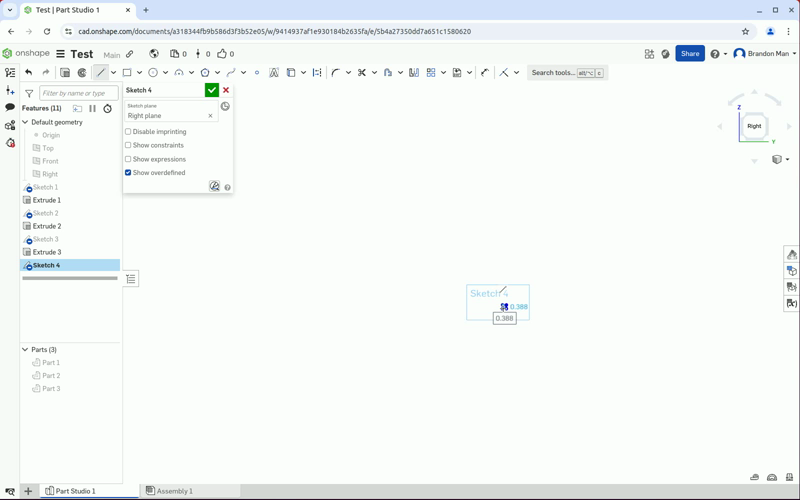
scroll(6)
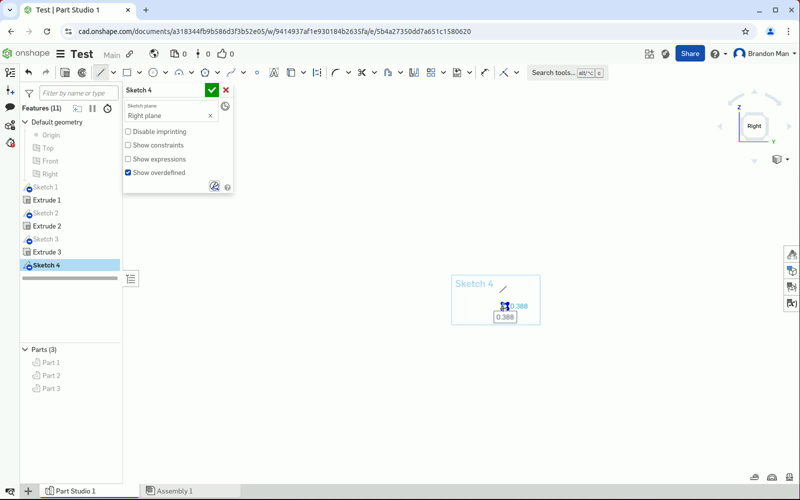
scroll(6)
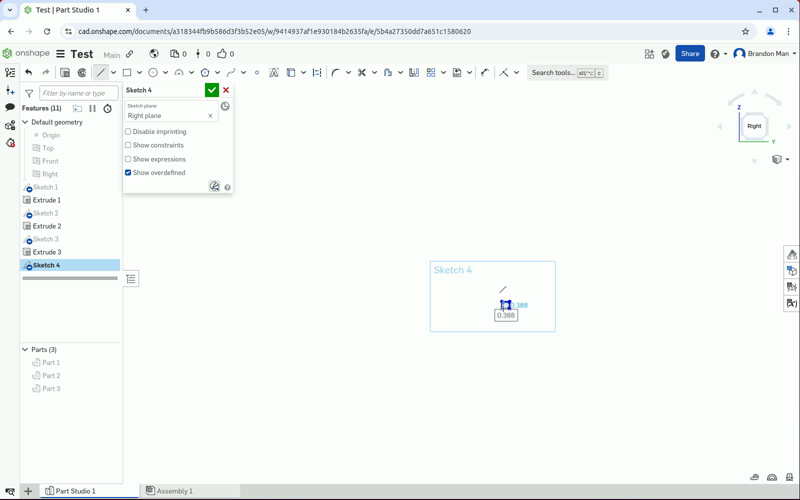
scroll(6)
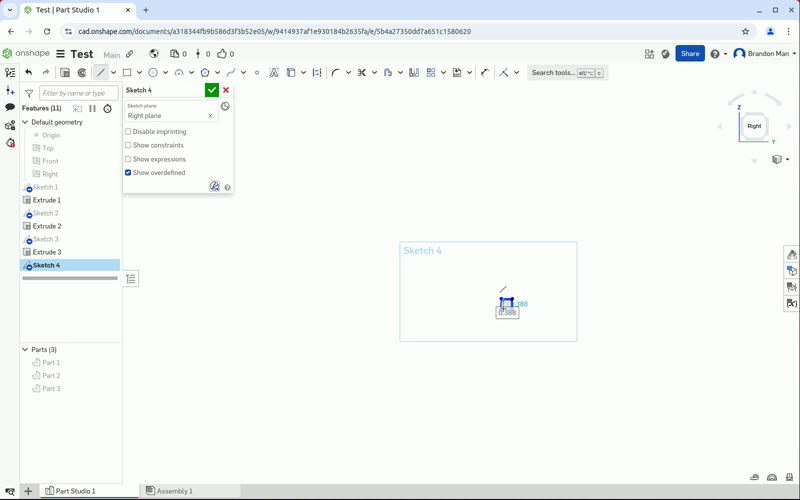
scroll(6)
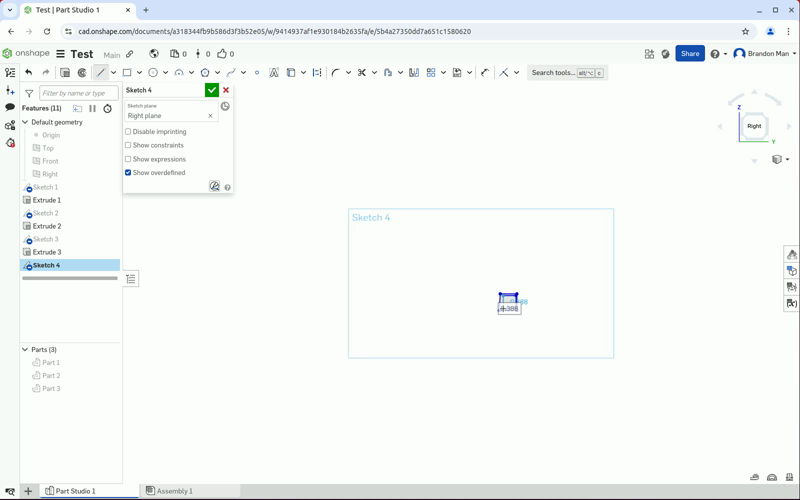
scroll(6)
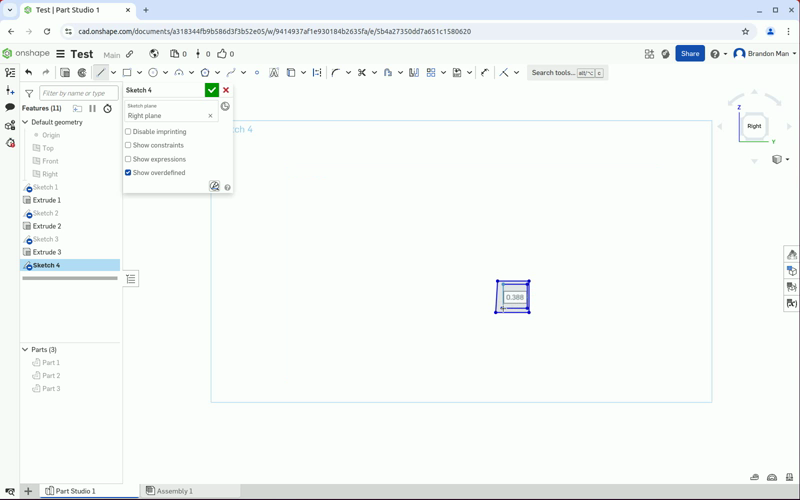
scroll(6)
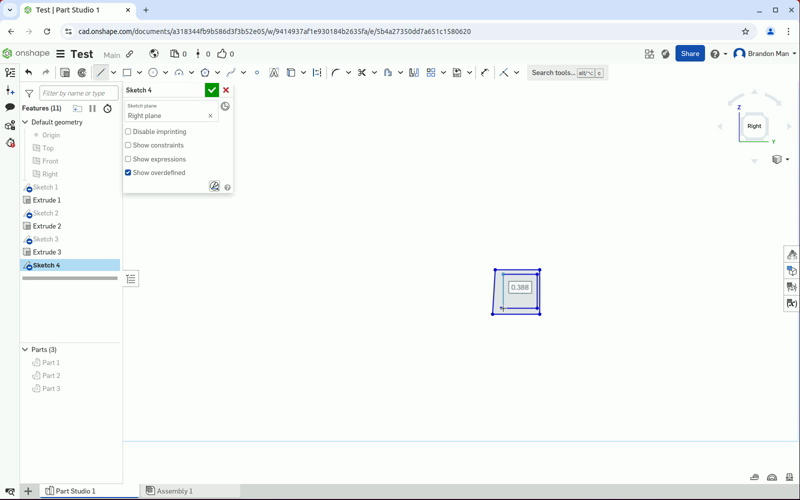
key_up(shift)
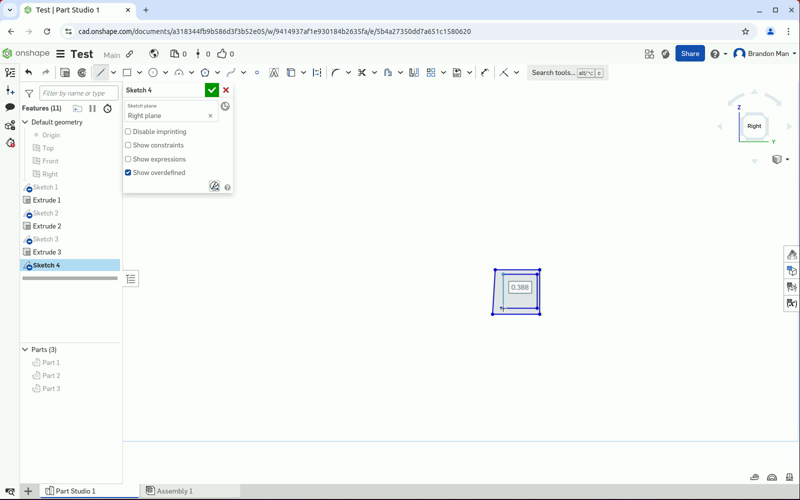
click(503, 308)
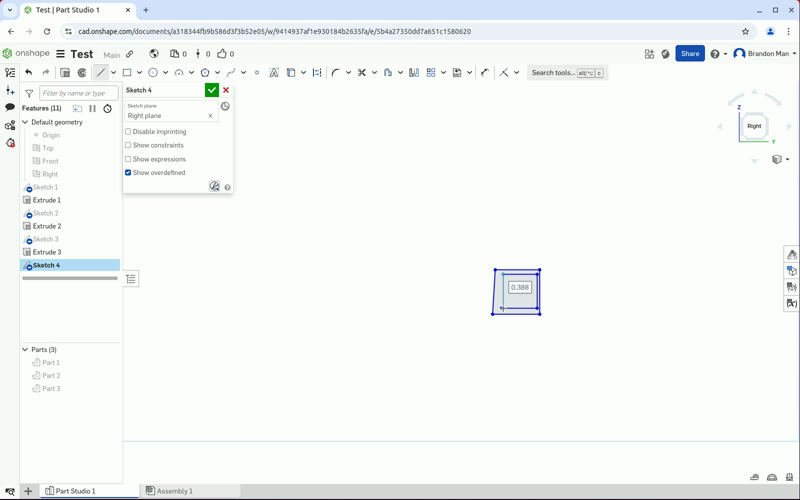
scroll(-6)
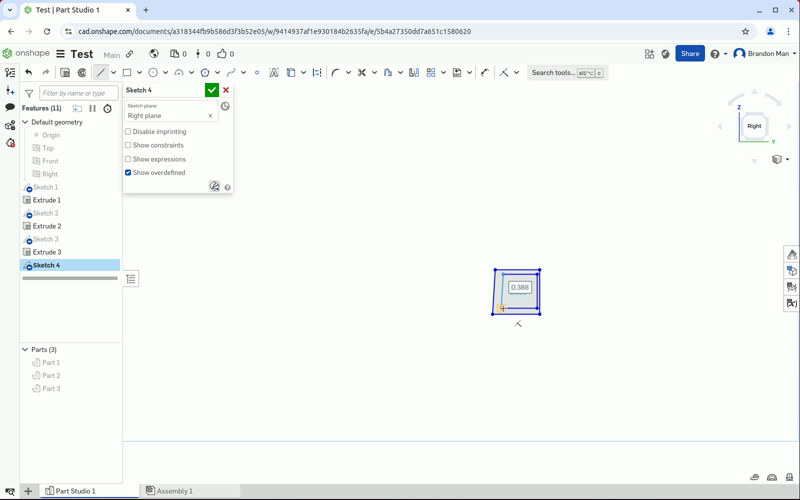
scroll(-6)
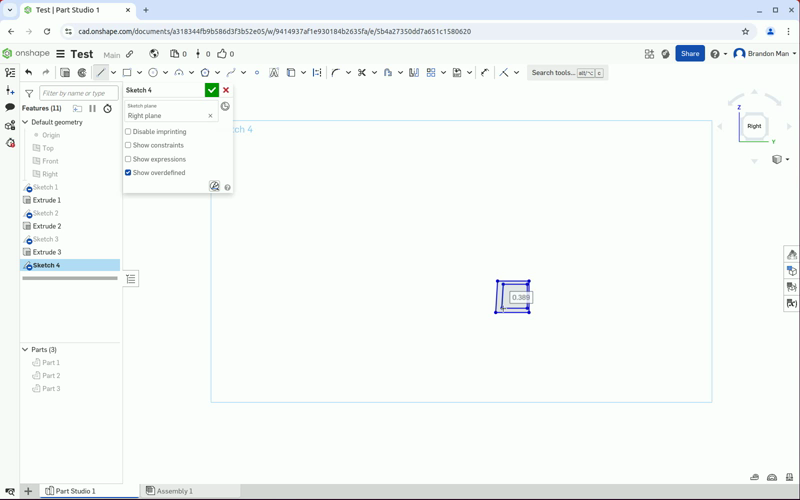
scroll(-6)
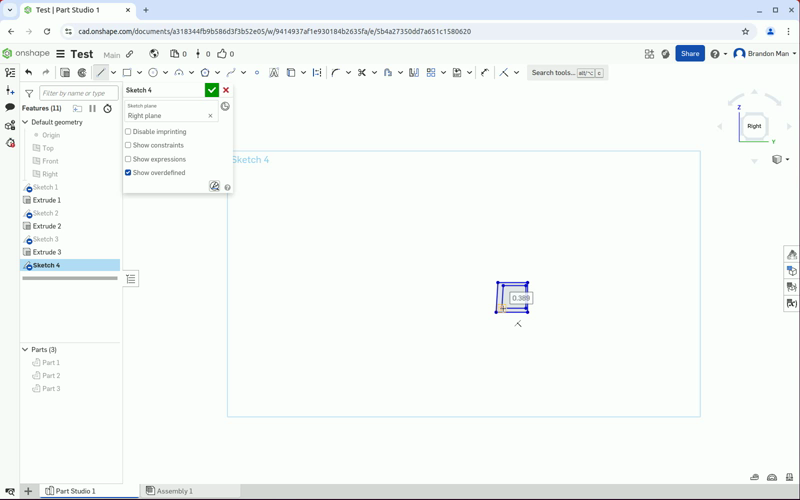
scroll(-6)
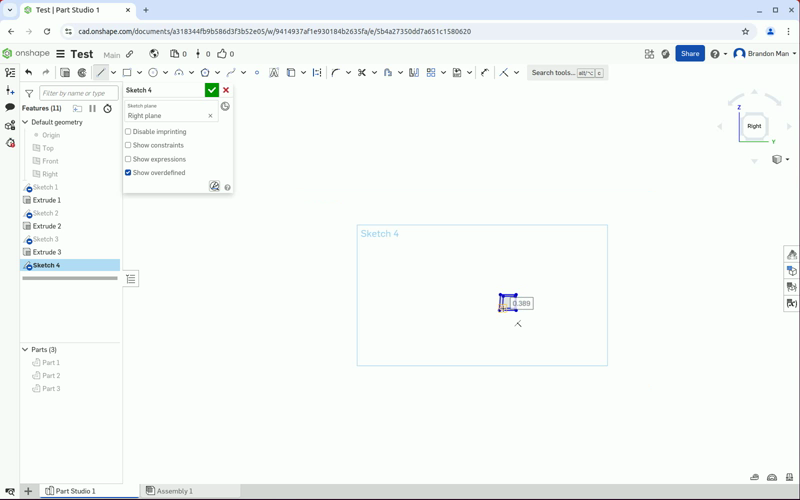
scroll(-6)
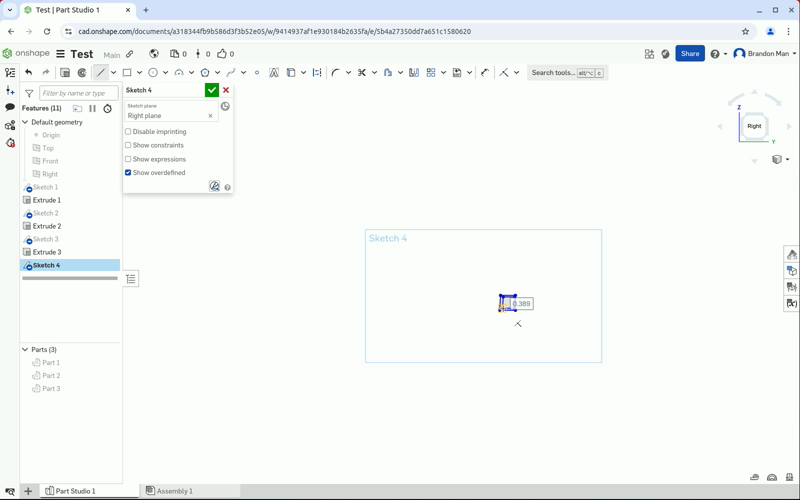
scroll(-6)
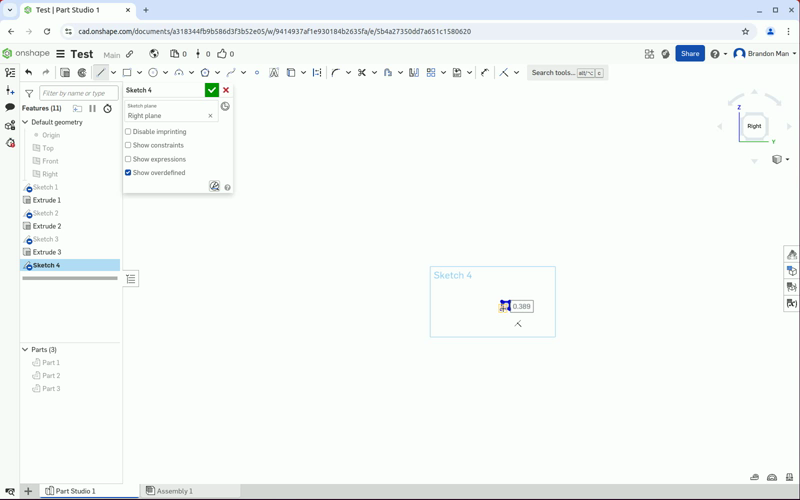
scroll(-6)
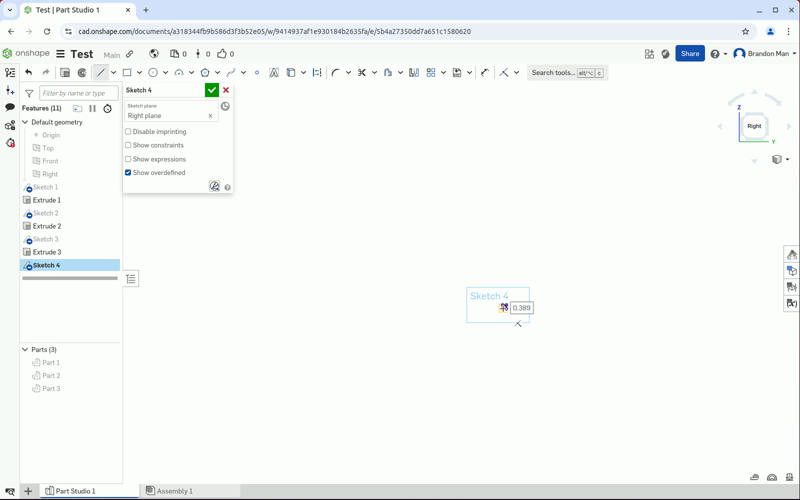
key(esc)
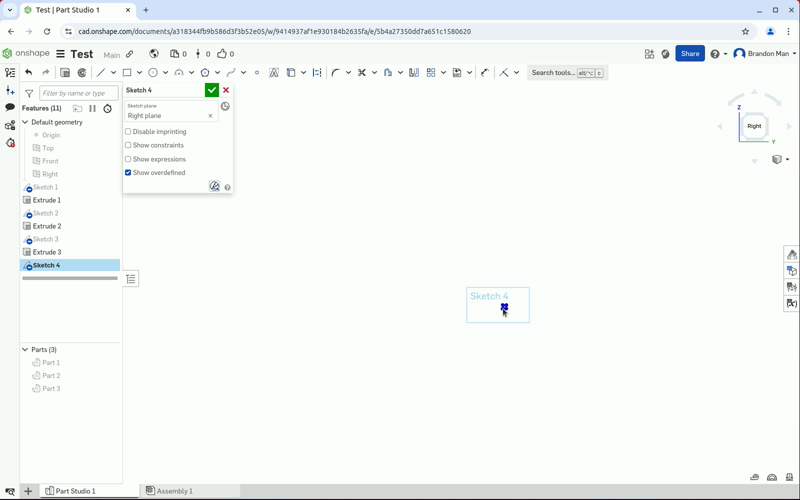
mouse_move(505, 305)
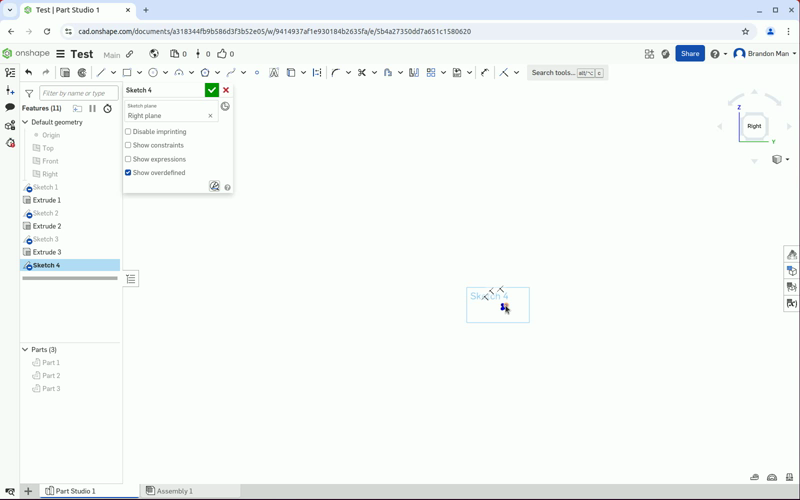
scroll(6)
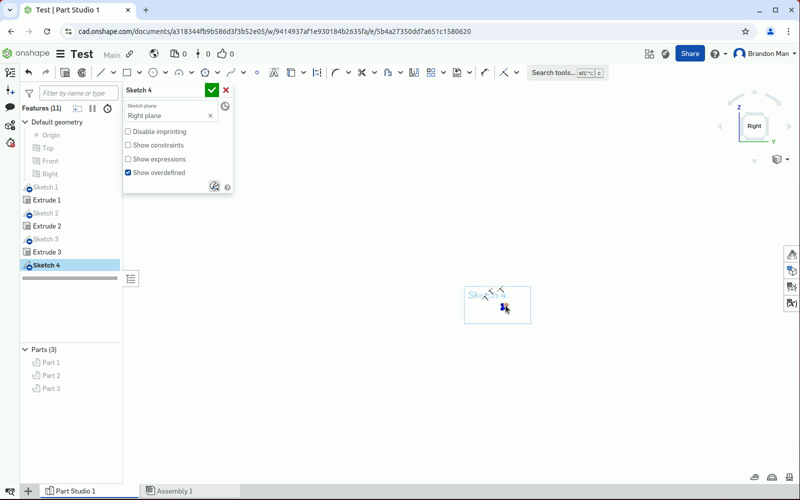
scroll(6)
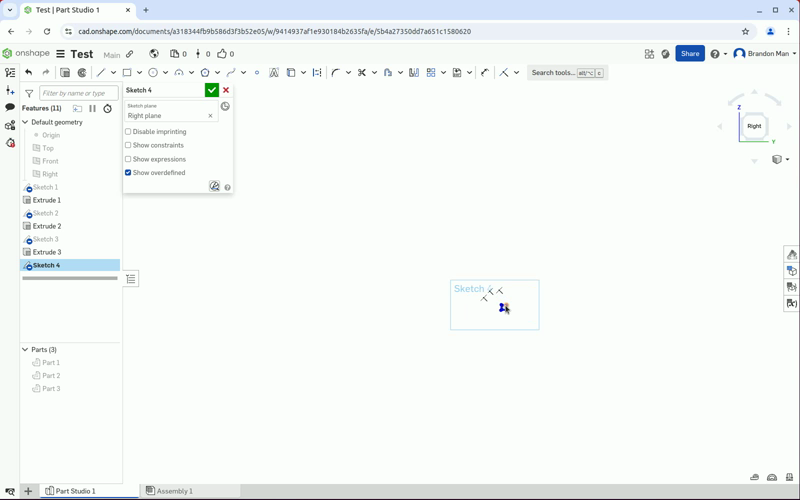
scroll(6)
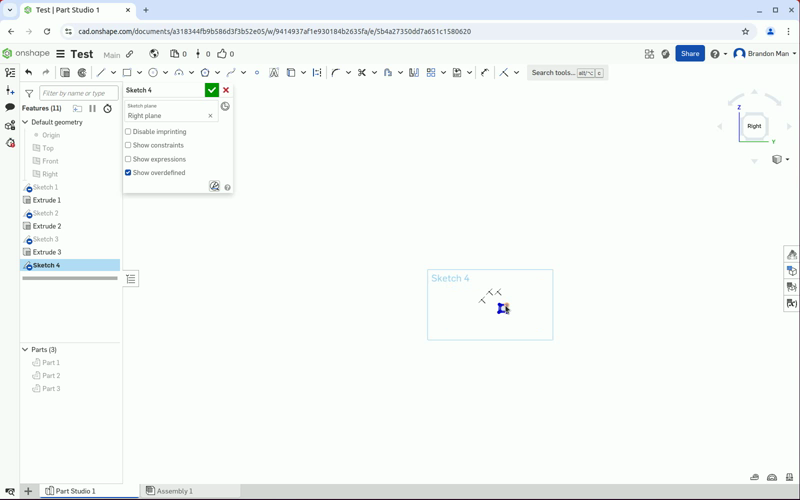
scroll(6)
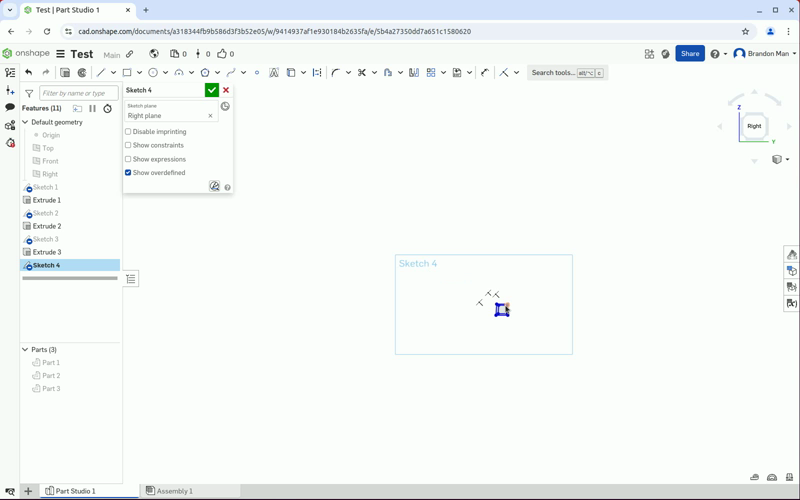
scroll(6)
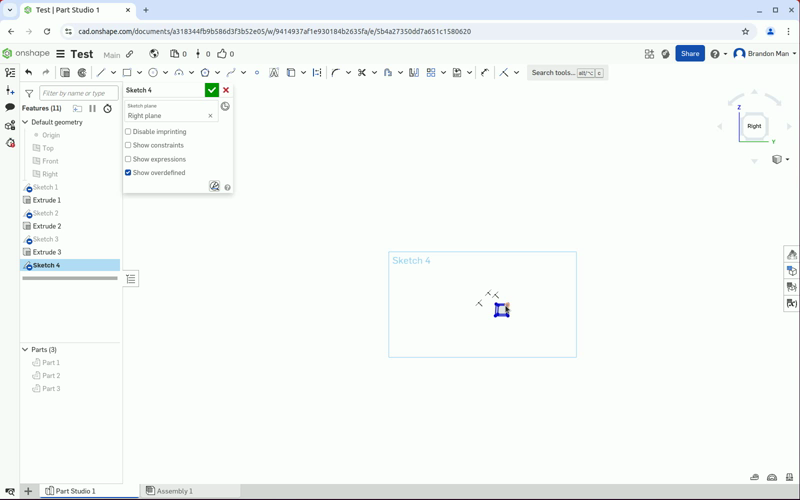
scroll(6)
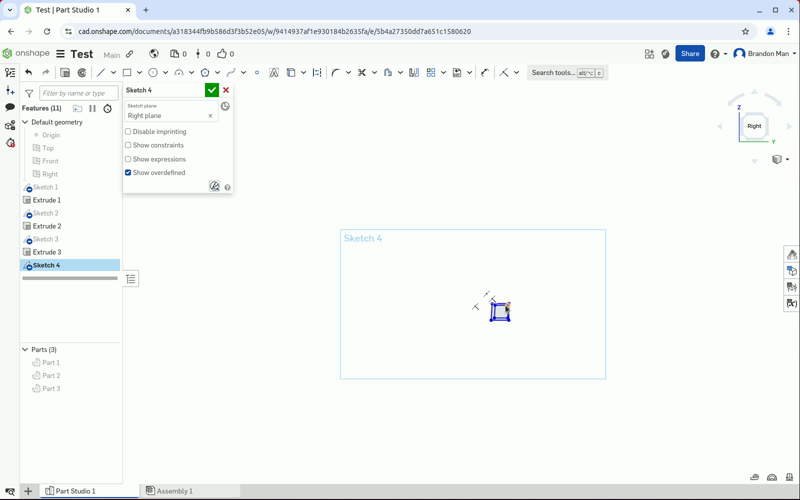
scroll(6)
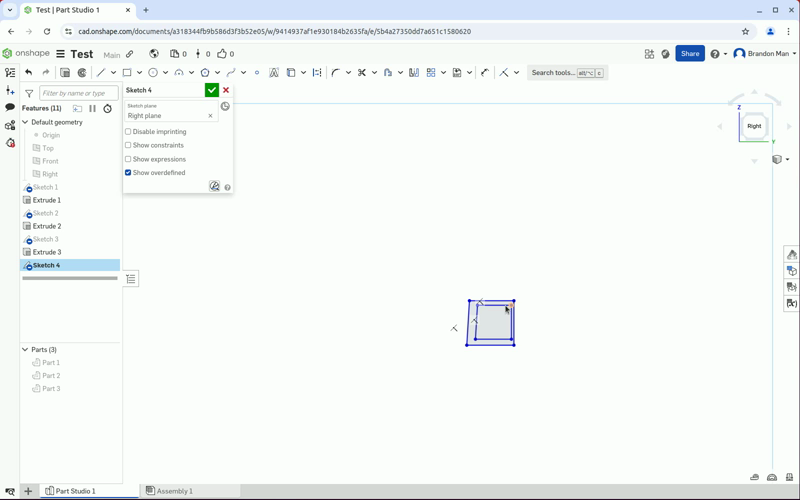
click(505, 305)
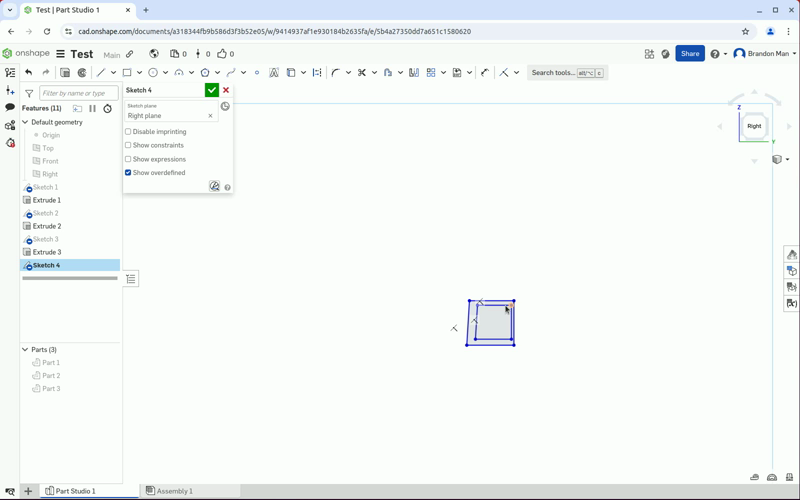
scroll(-6)
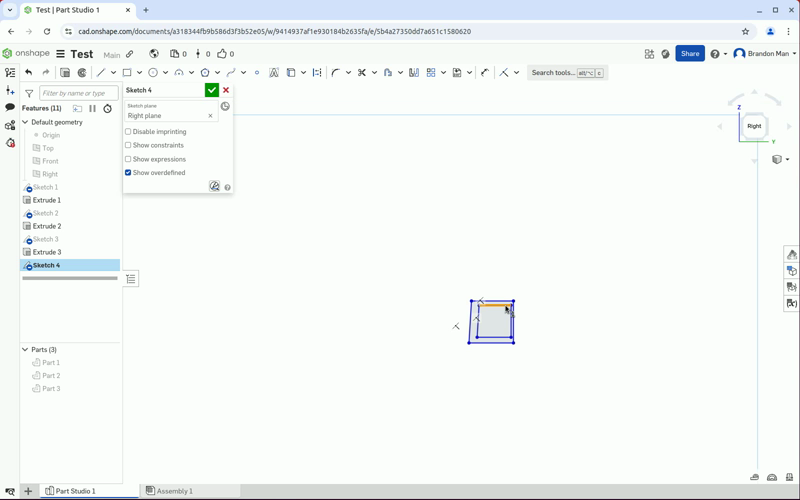
scroll(-6)
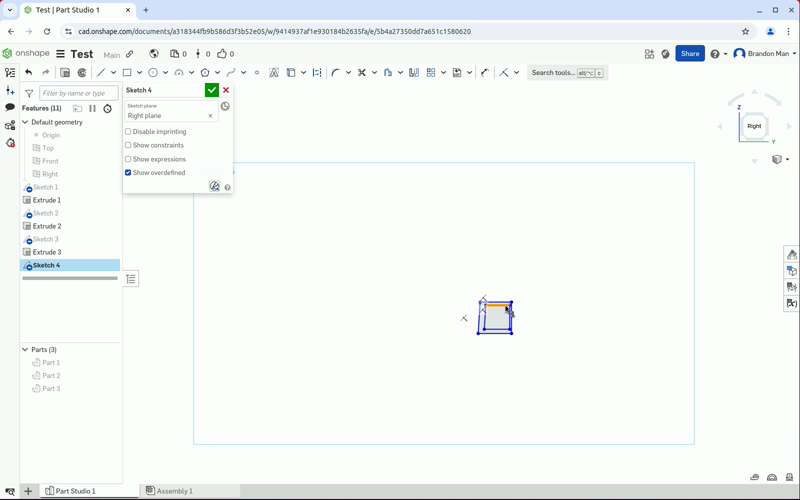
scroll(-6)
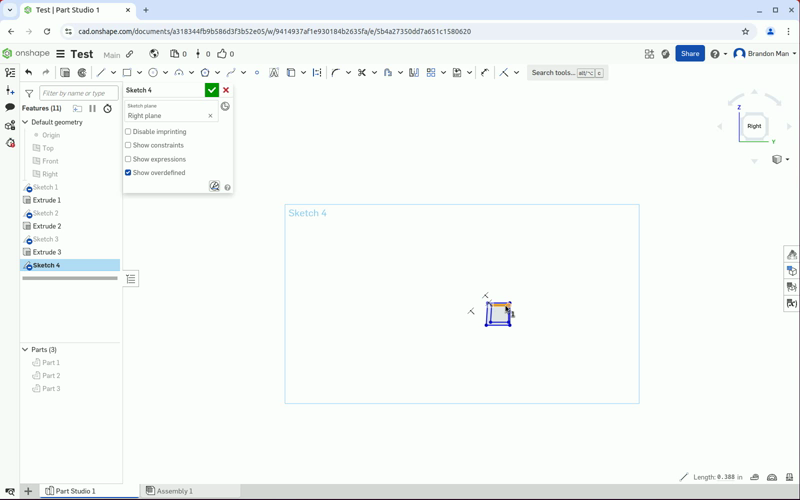
scroll(-6)
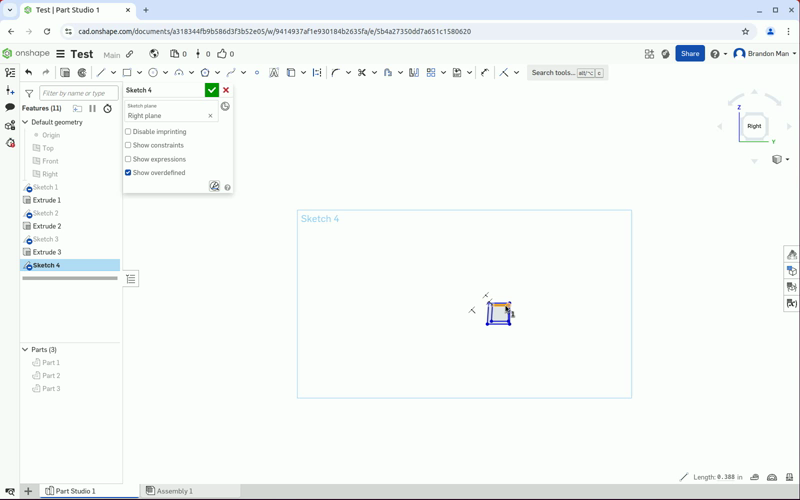
scroll(-6)
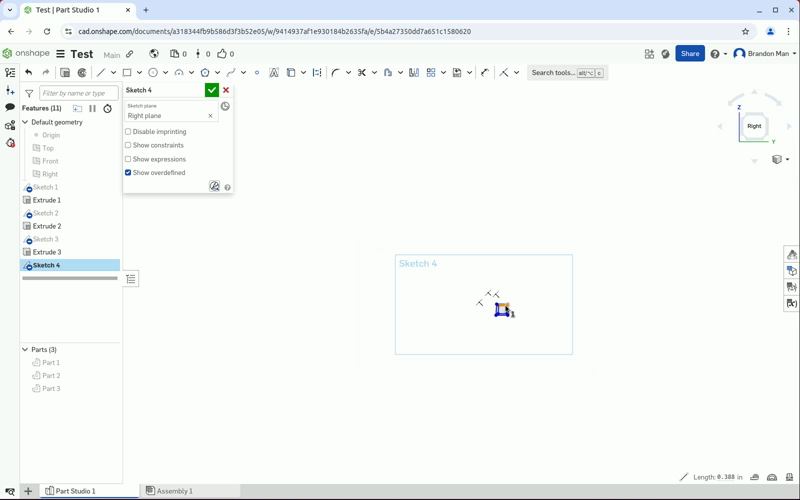
scroll(-6)
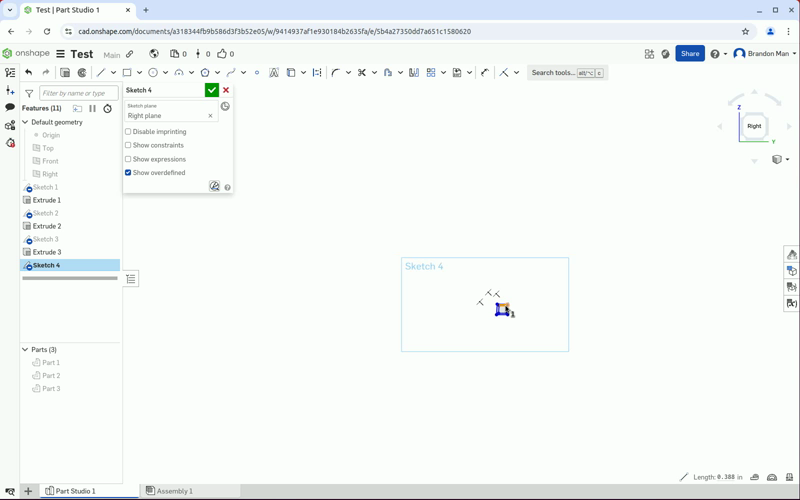
scroll(-6)
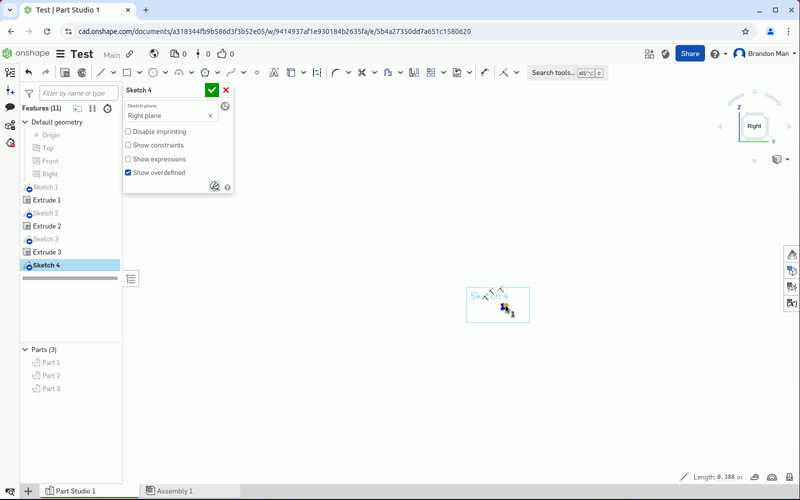
mouse_move(73, 352)
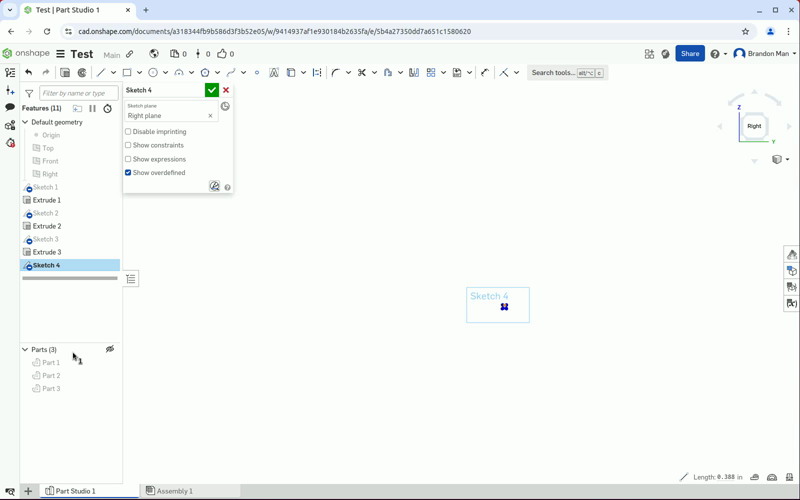
key(shift+y)
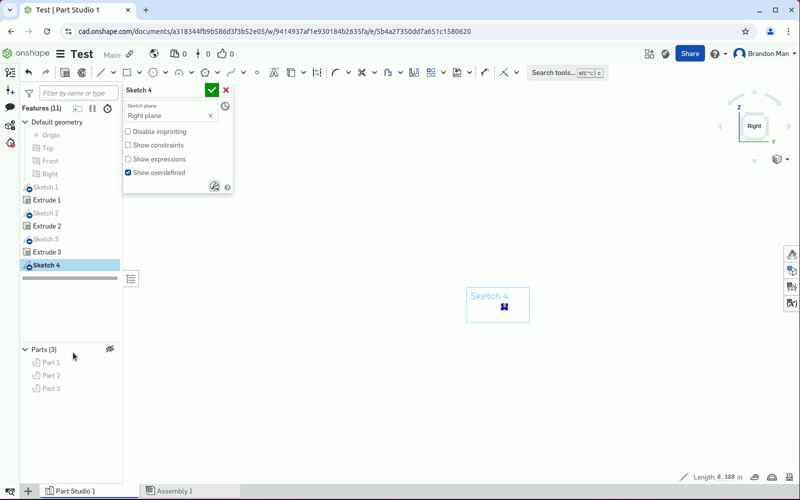
key(shift+e)
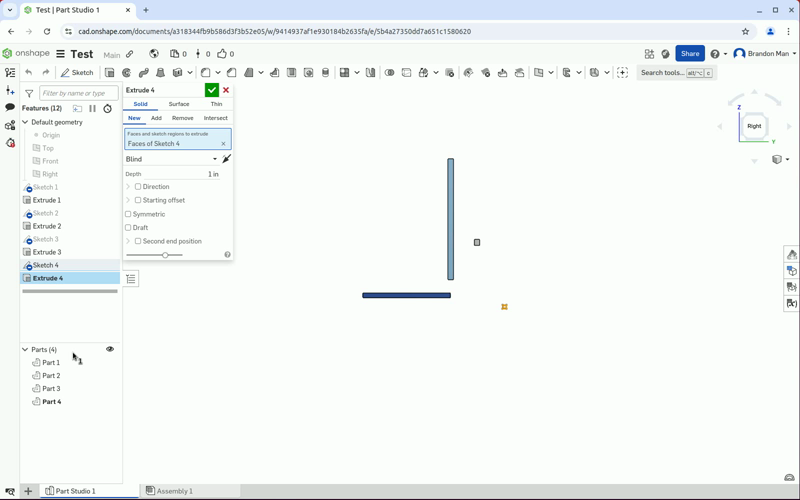
mouse_move(143, 106)
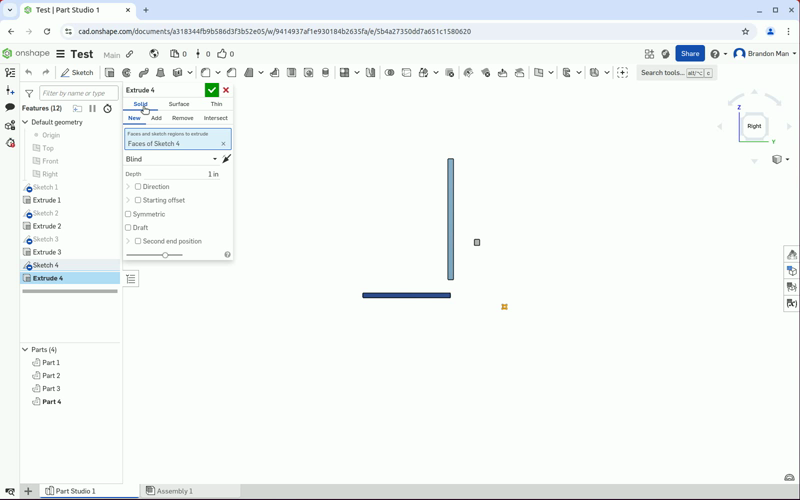
click(143, 106)
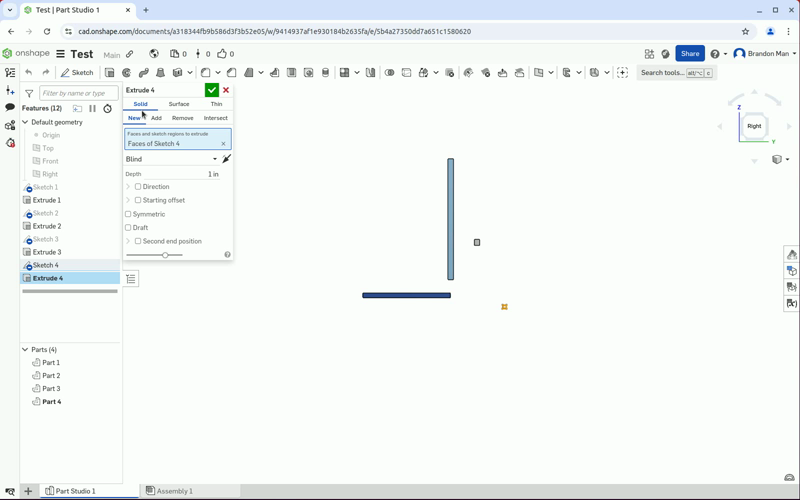
mouse_move(137, 120)
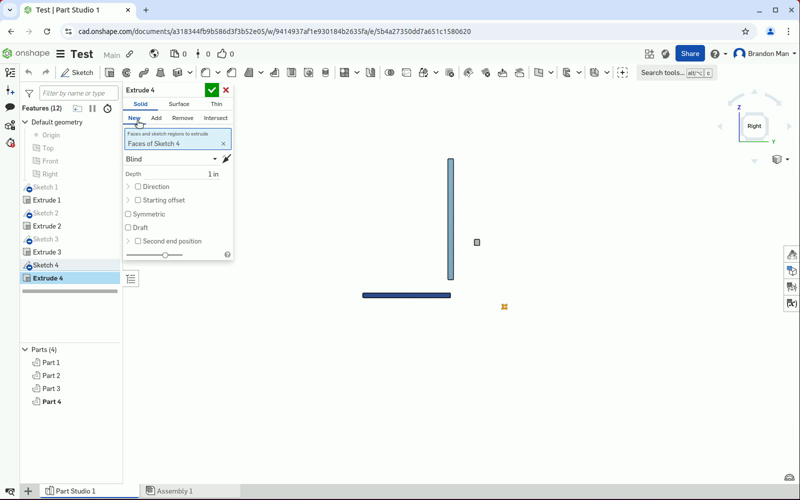
click(137, 120)
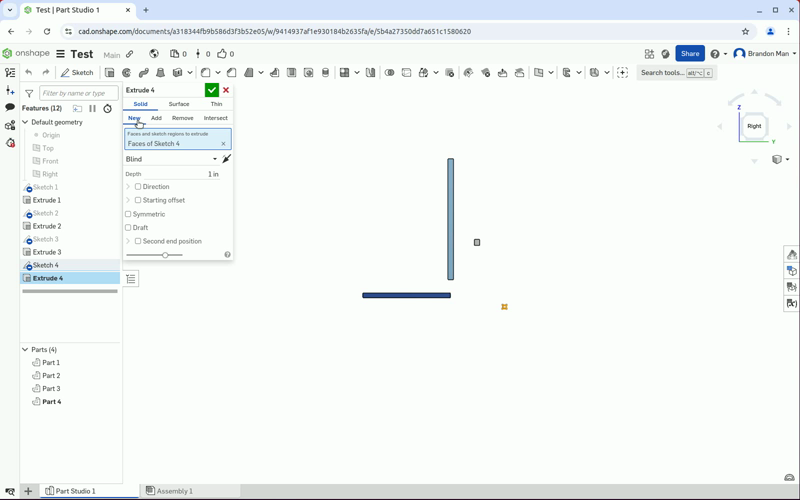
key(tab, 4)
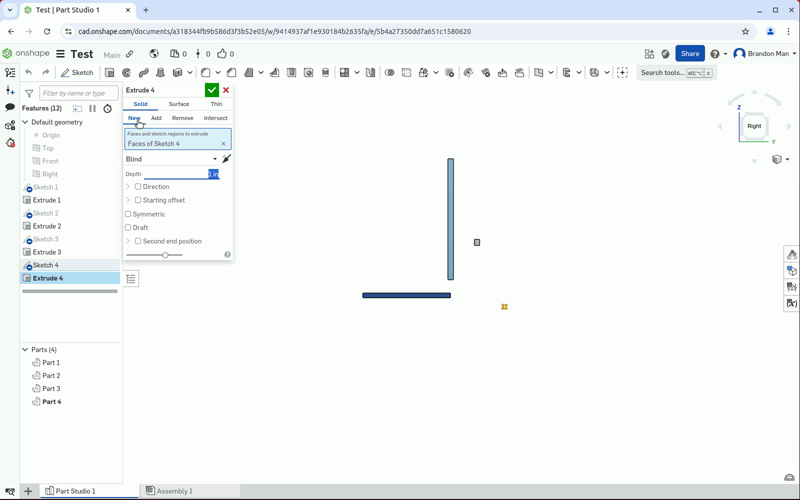
text(3.611)
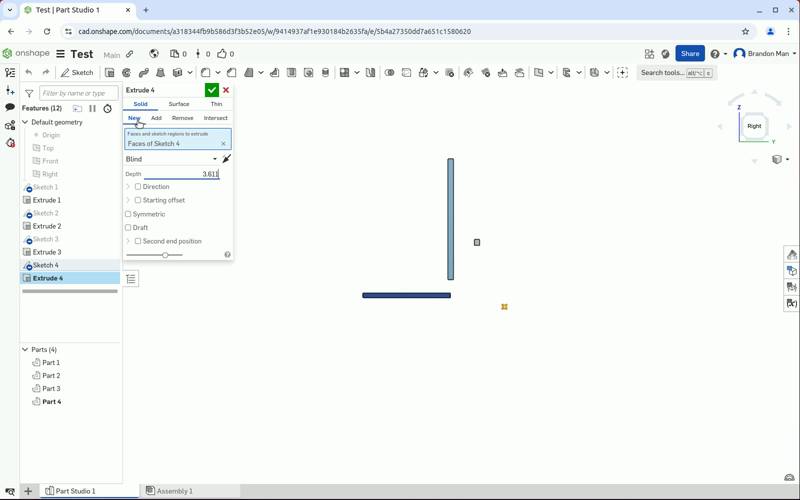
key(enter)
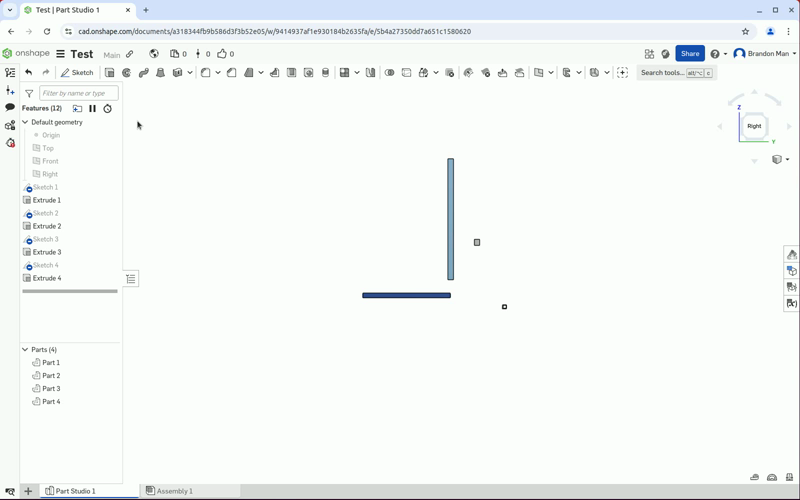
key(shift+h)
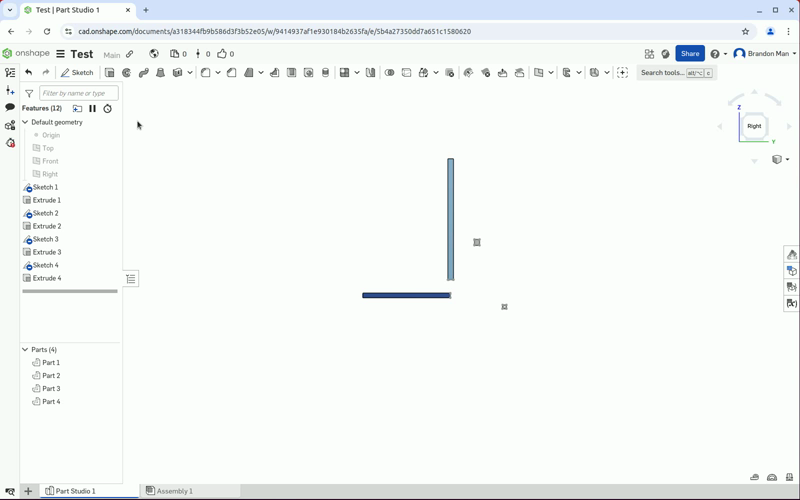
key(shift+h)
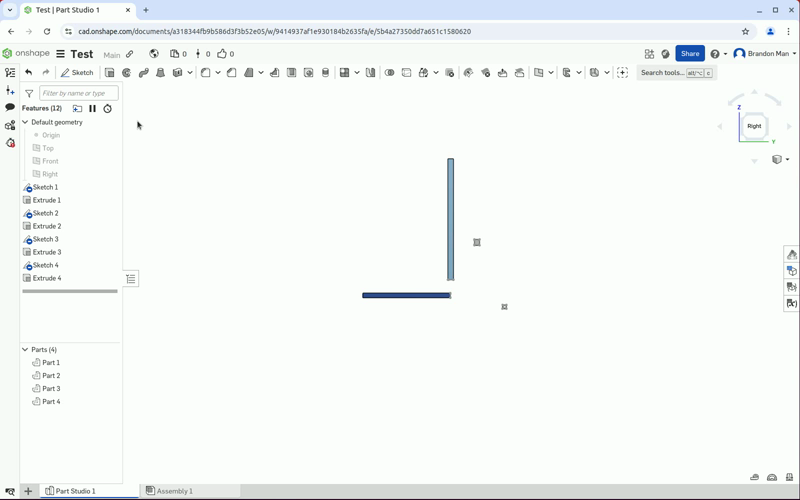
key(shift+7)
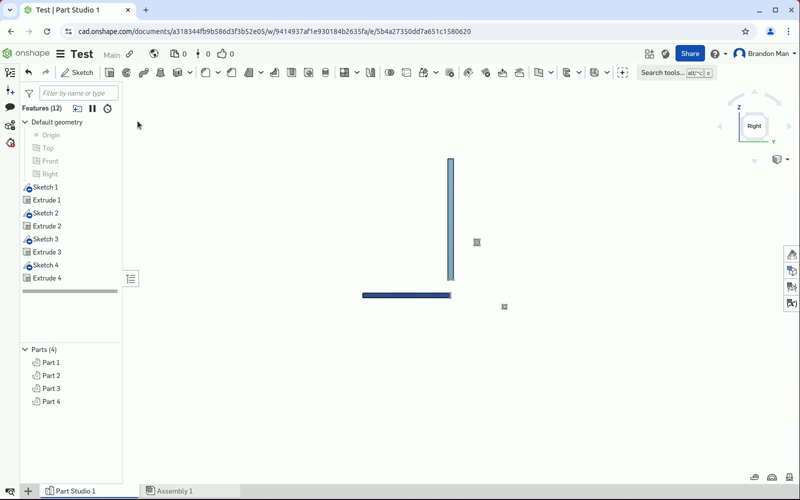
key(right, 2)
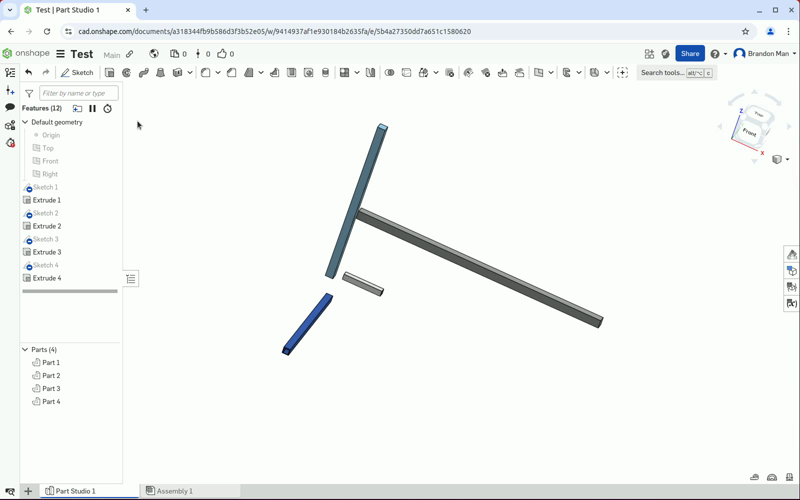
key(down, 2)
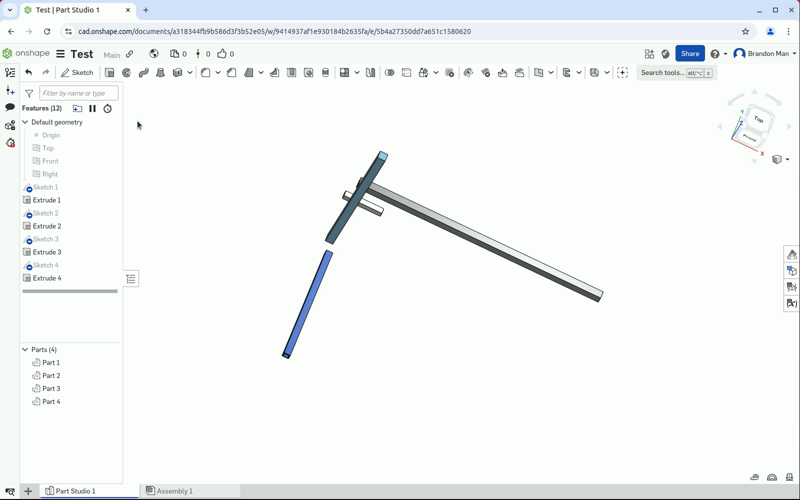
key(up, 2)
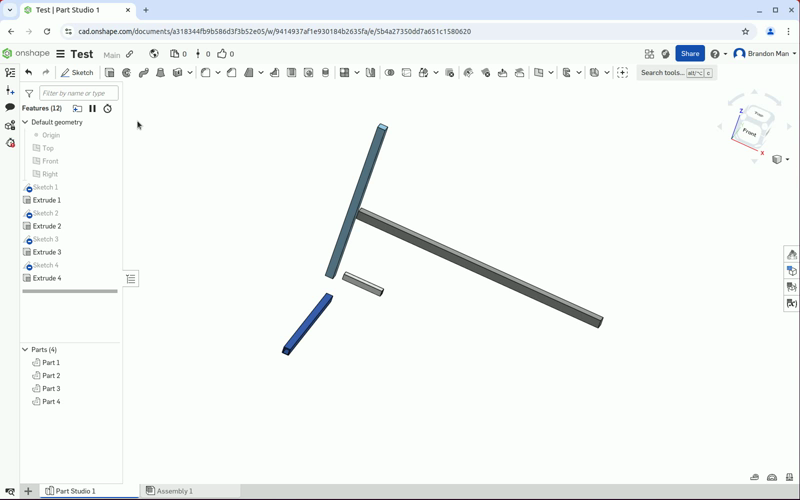
key(left, 2)
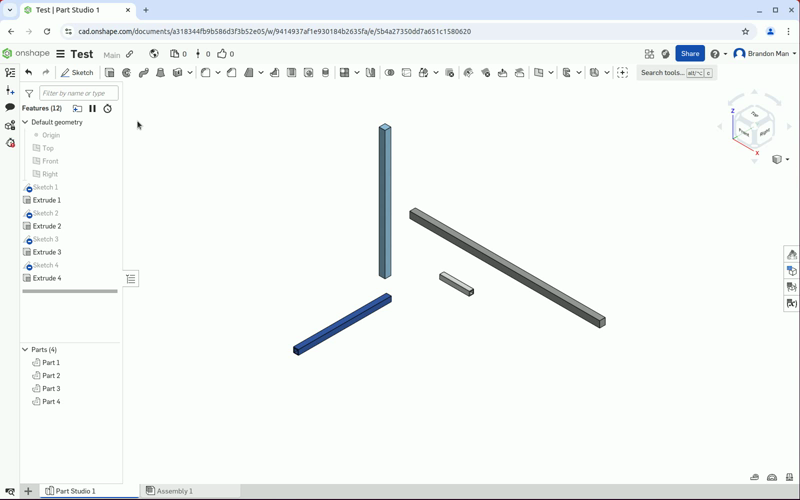
mouse_move(73, 189)
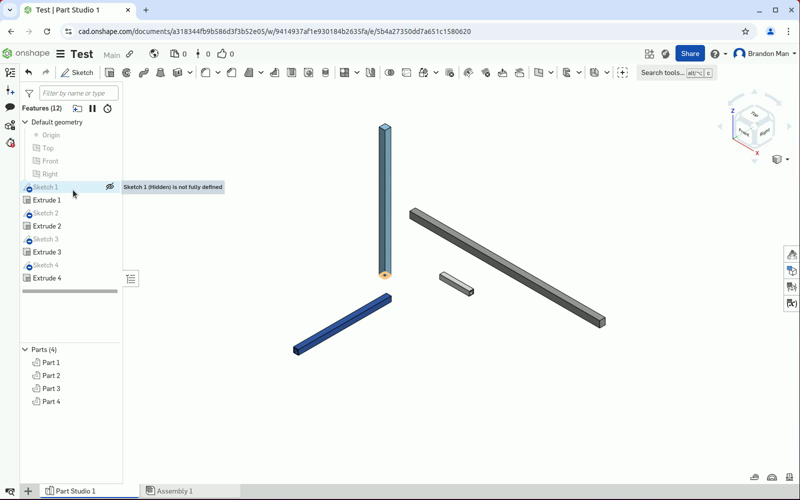
click(73, 189)